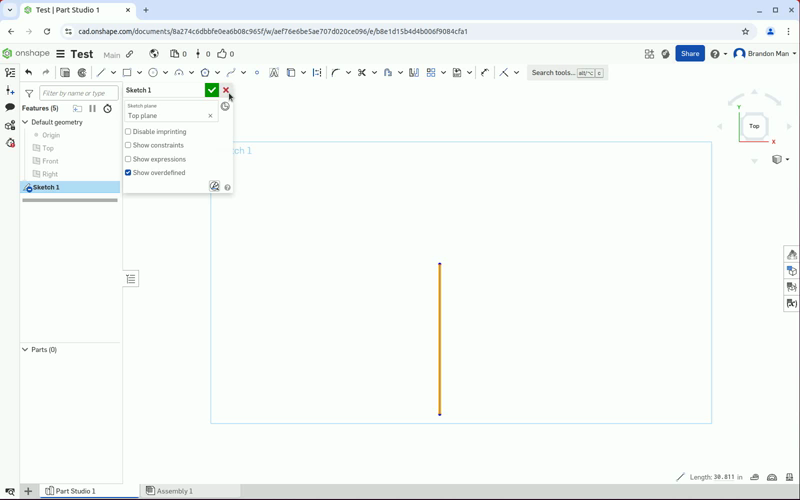
key(shift+h)
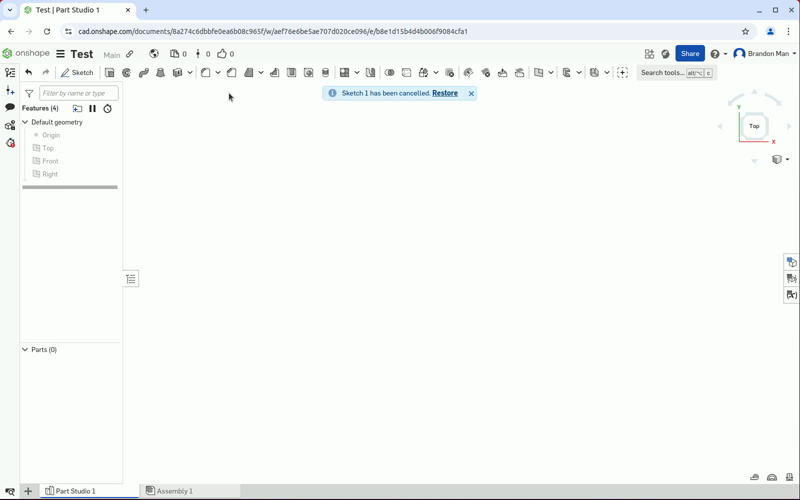
mouse_move(73, 352)
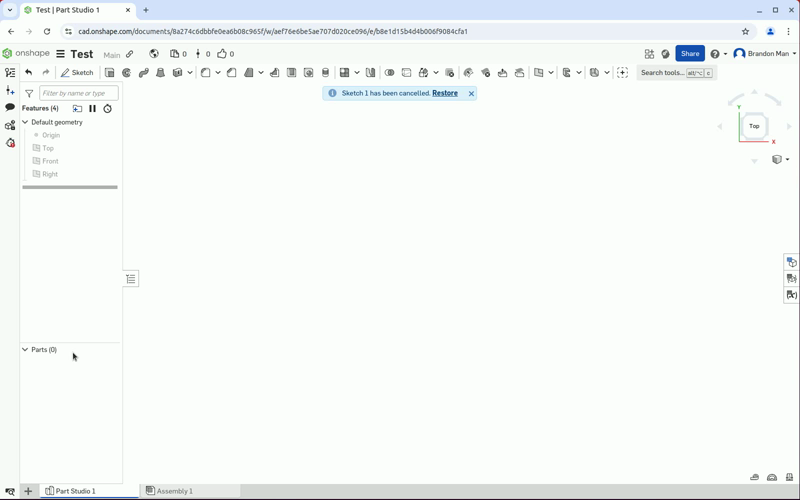
key(y)
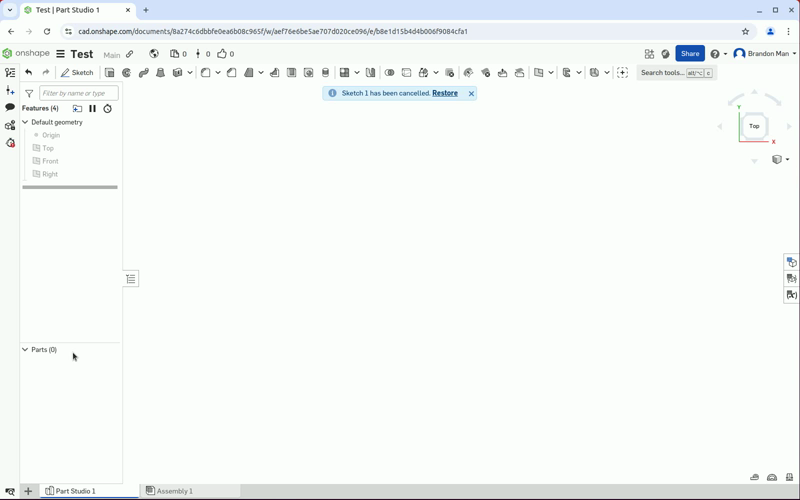
key(shift+p)
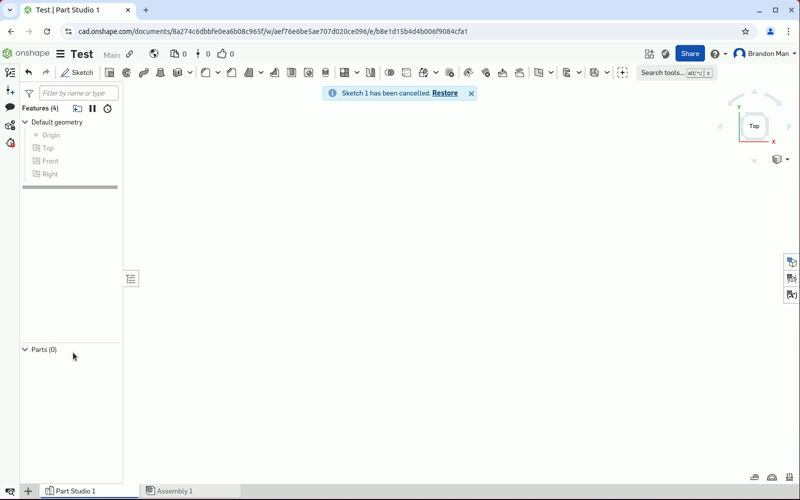
key(space)
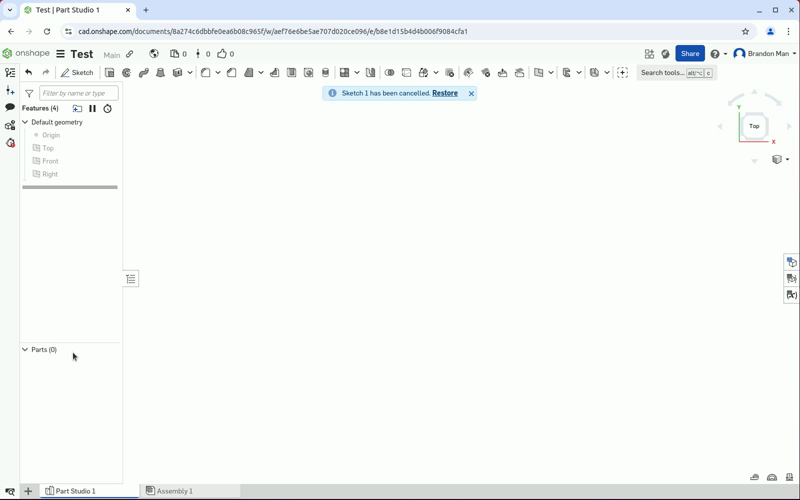
key_down(shift)
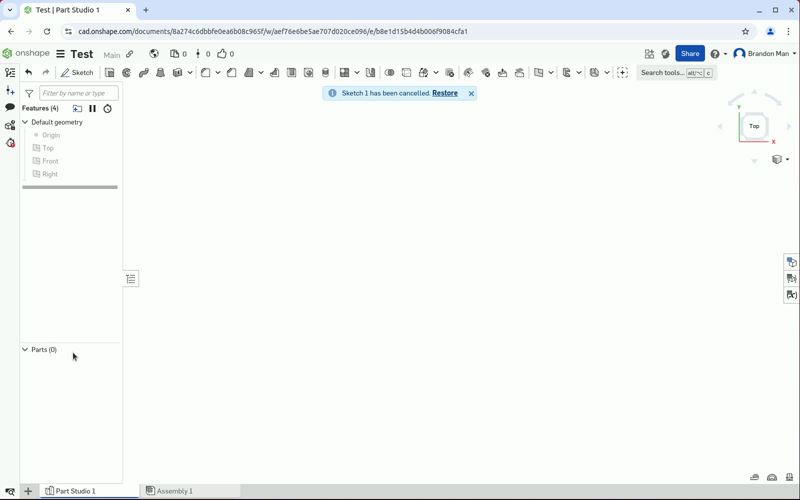
key(up)
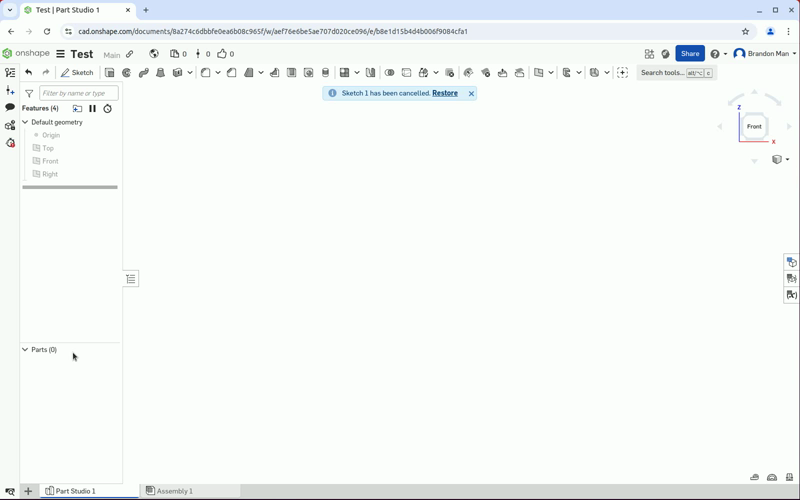
key_up(shift)
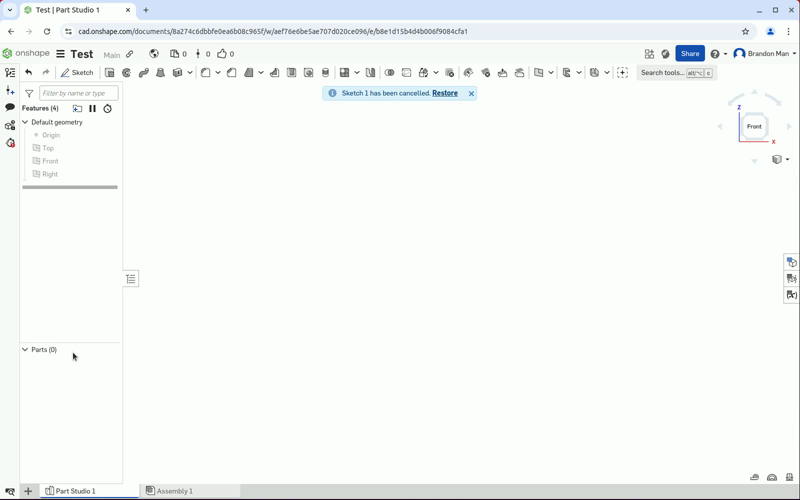
mouse_move(73, 352)
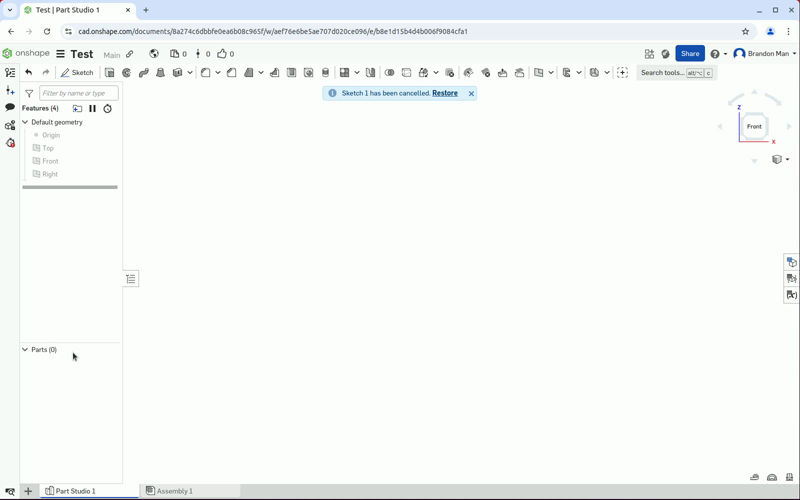
key(shift+y)
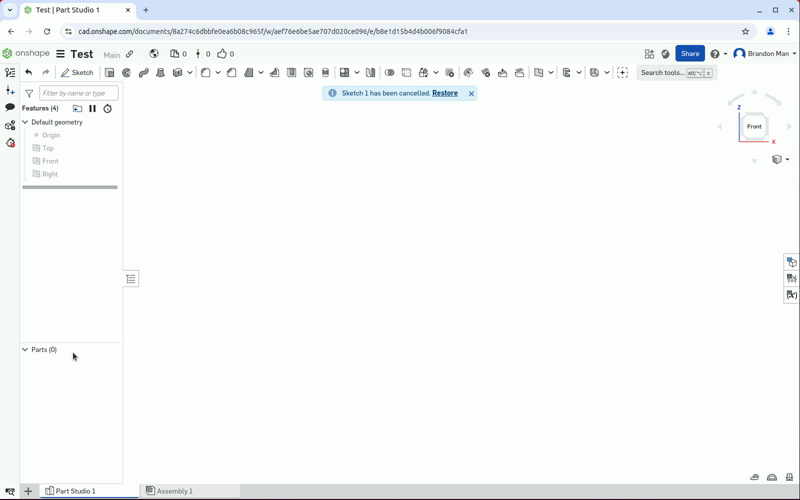
key(shift+s)
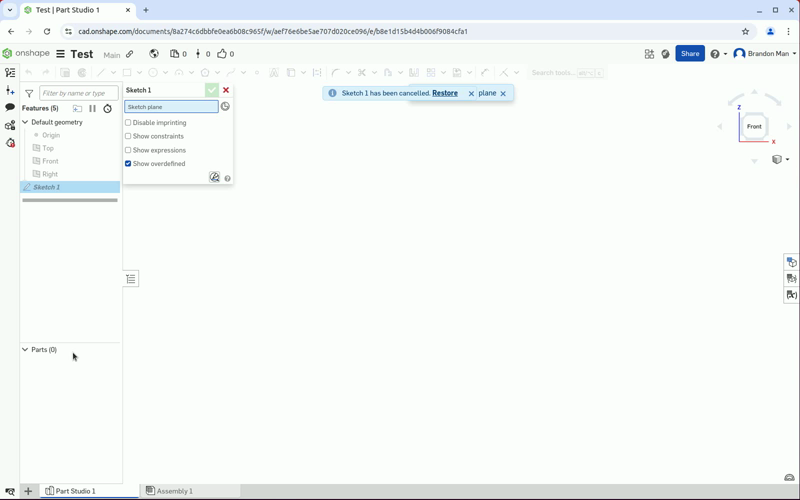
mouse_move(73, 163)
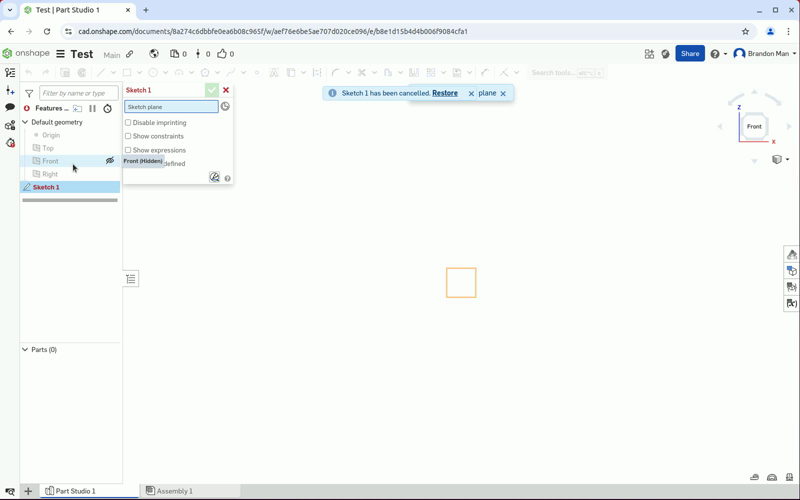
click(73, 163)
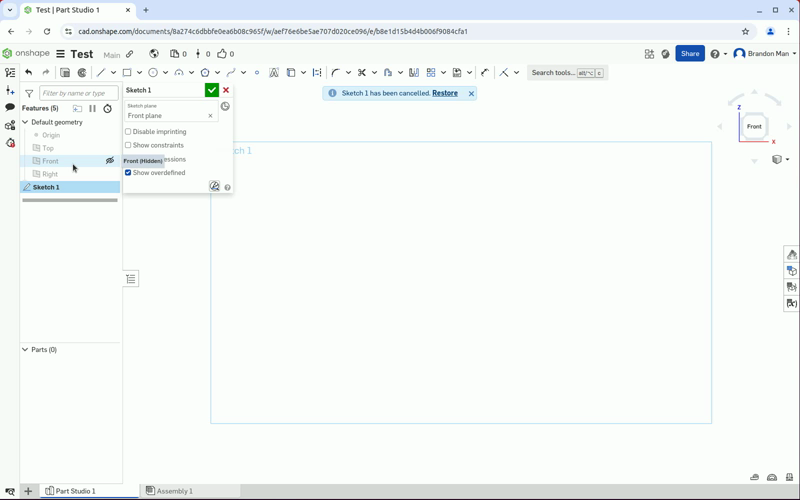
mouse_move(73, 352)
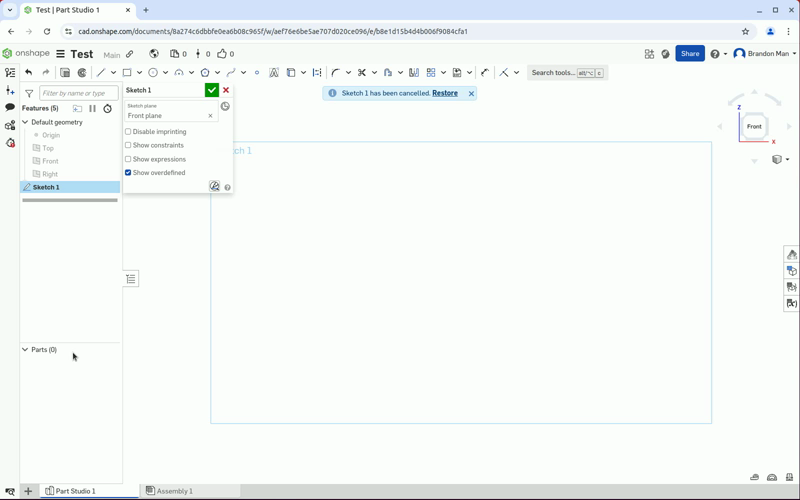
key(y)
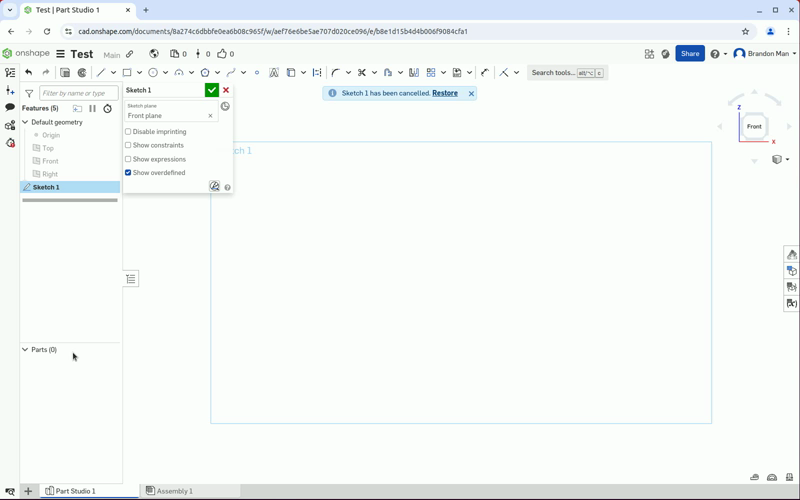
key(a)
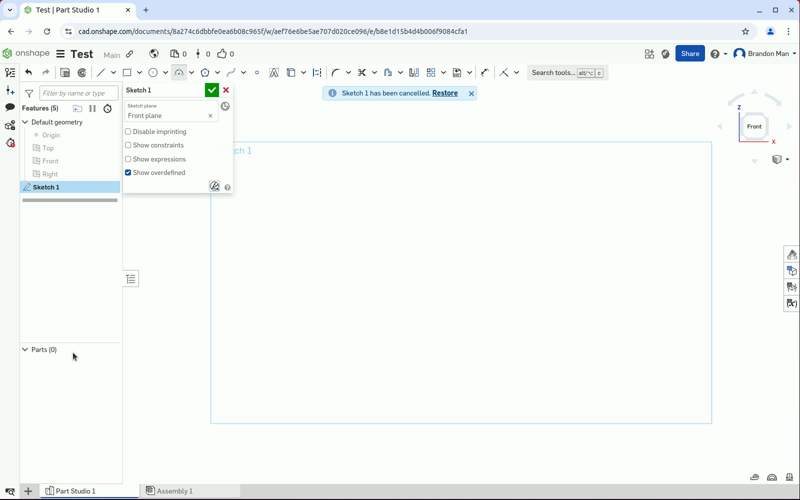
key_down(shift)
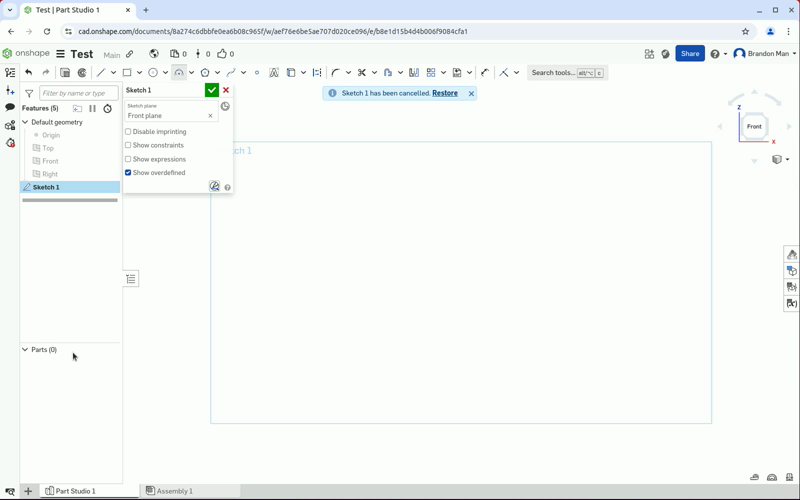
mouse_move(424, 286)
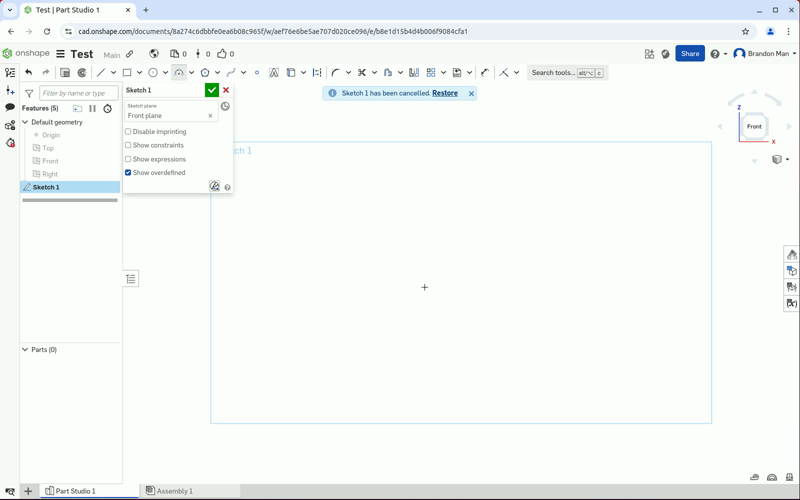
click(424, 286)
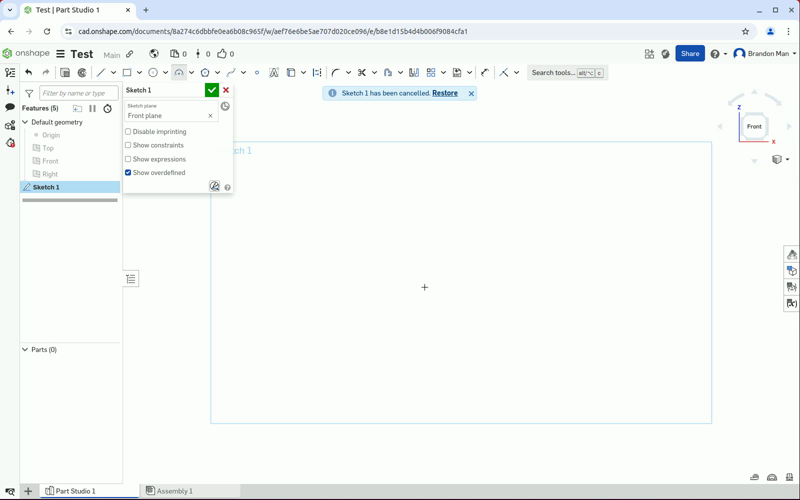
key_up(shift)
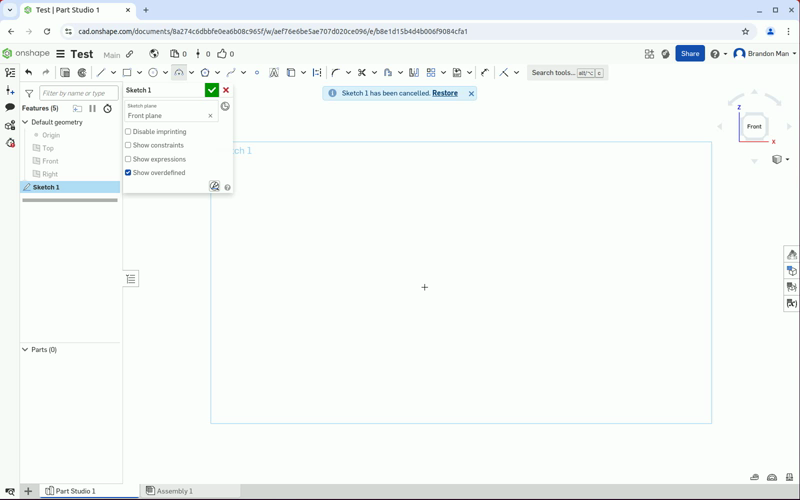
key_down(shift)
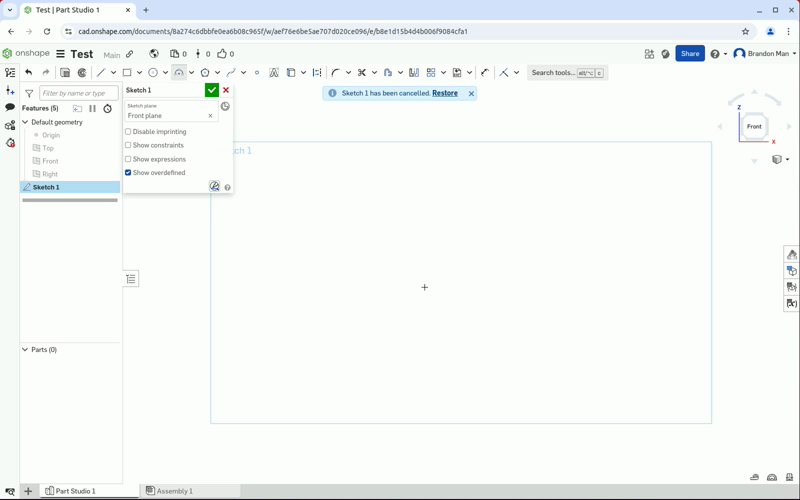
mouse_move(427, 285)
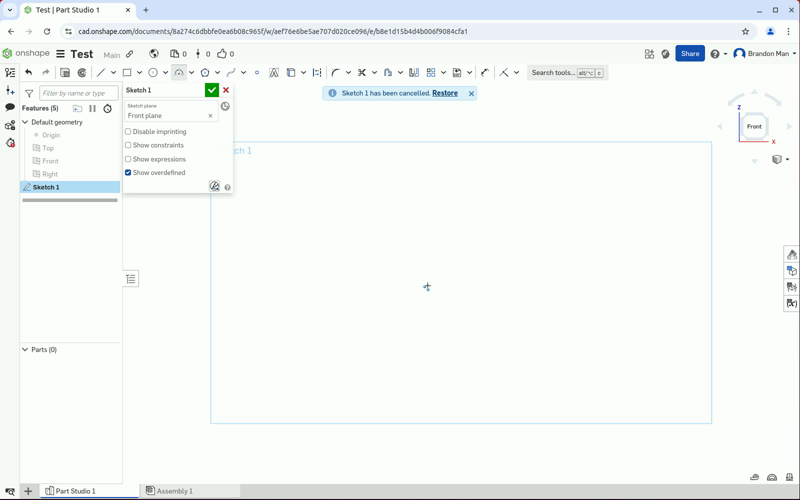
scroll(6)
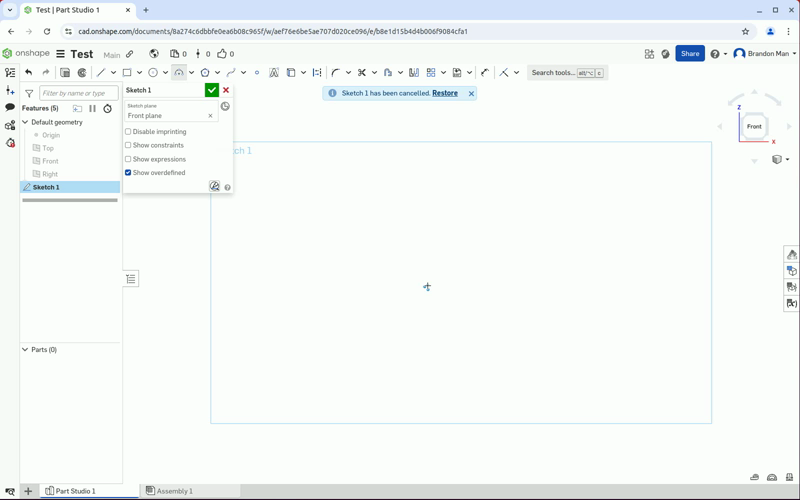
scroll(6)
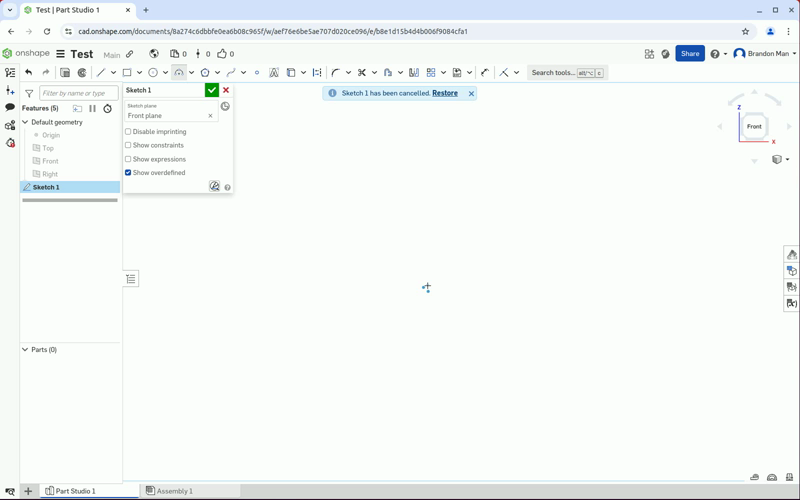
scroll(6)
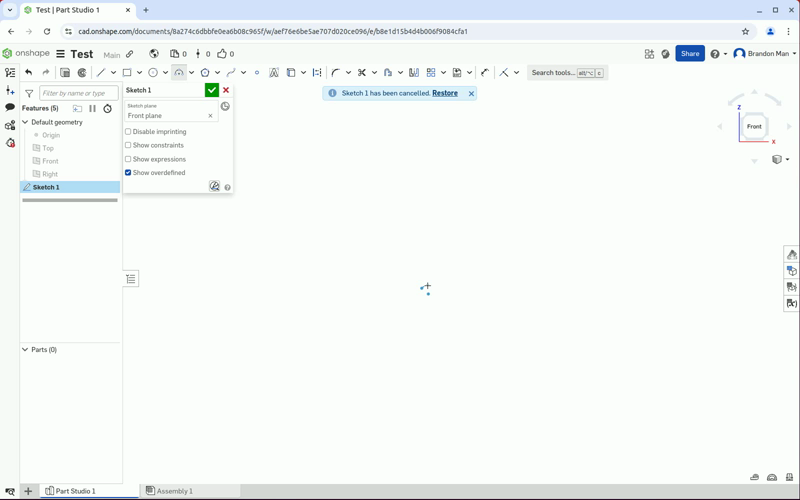
scroll(6)
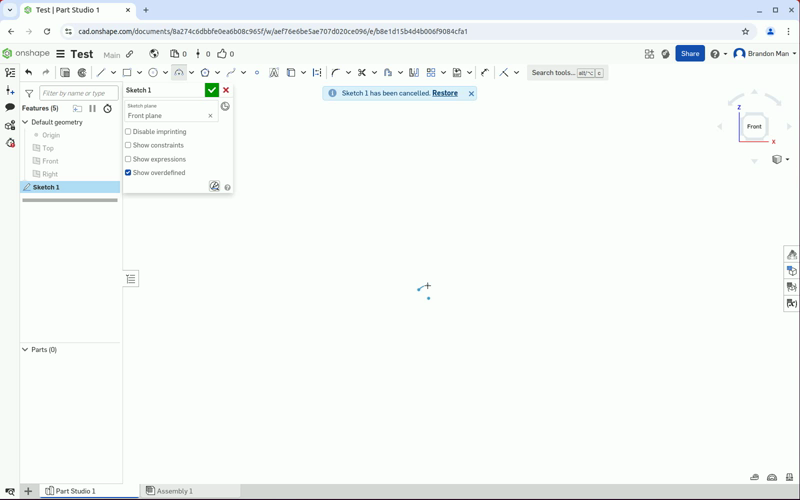
scroll(6)
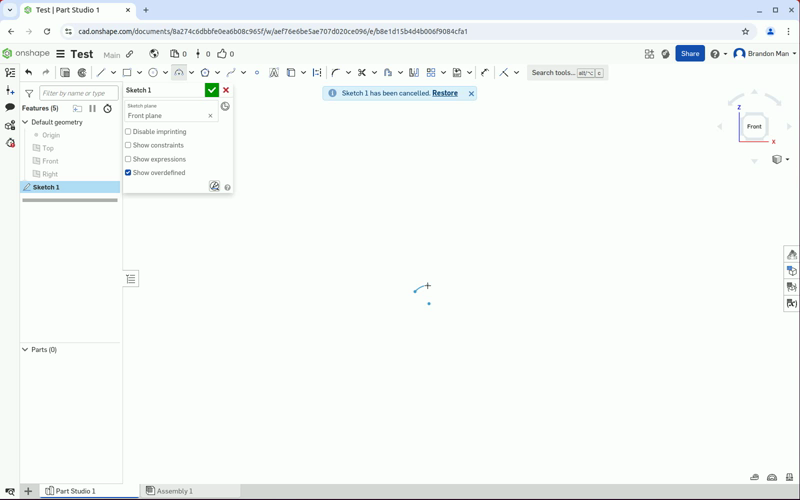
scroll(6)
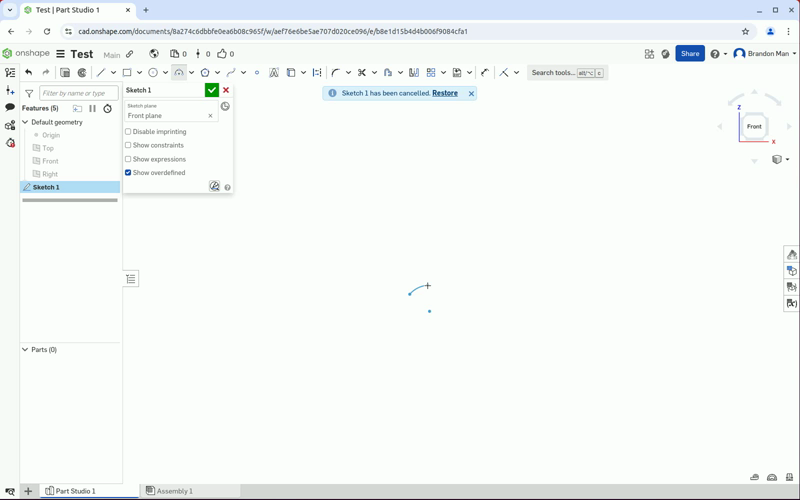
scroll(6)
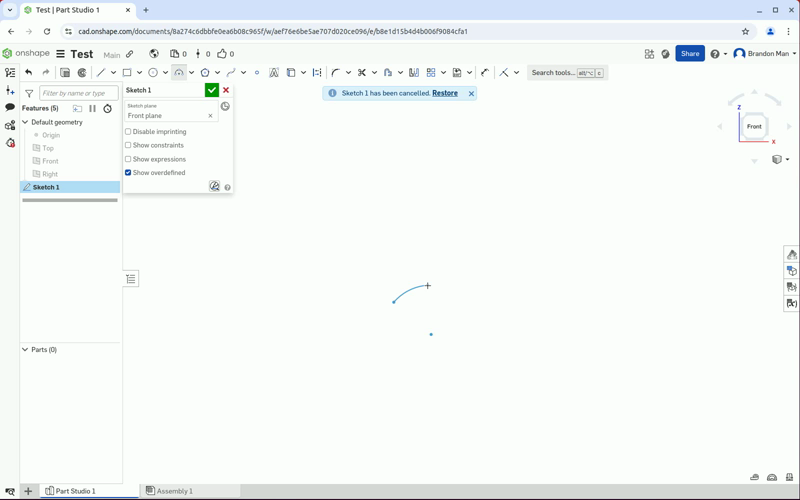
click(427, 285)
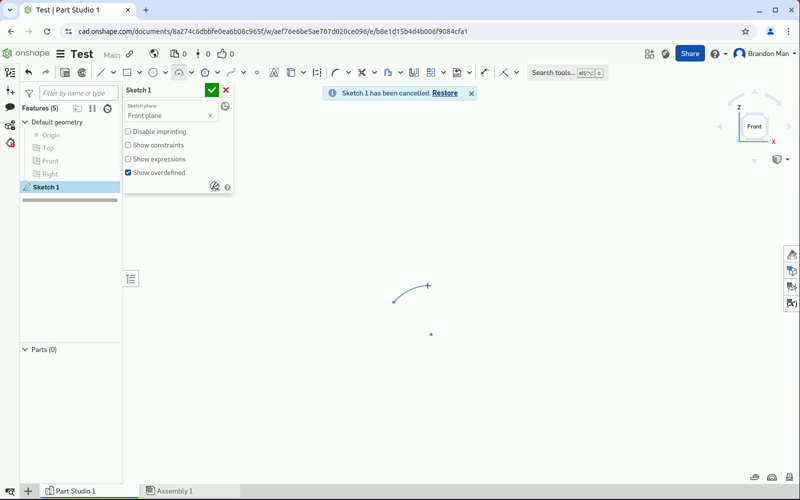
scroll(-6)
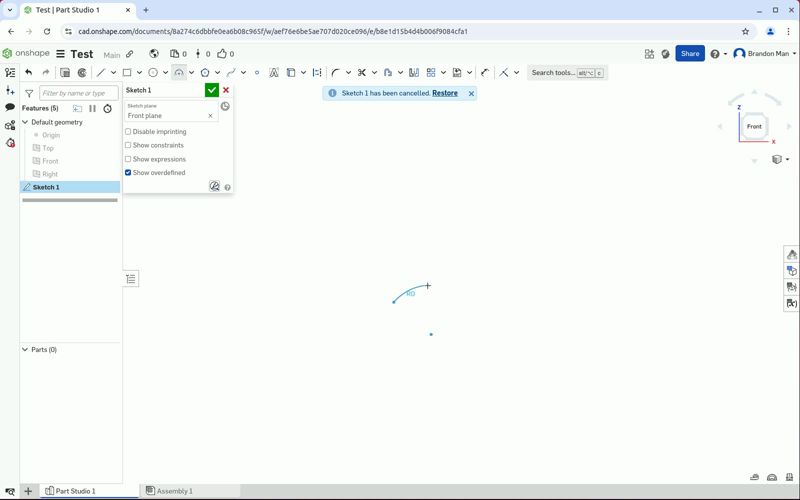
scroll(-6)
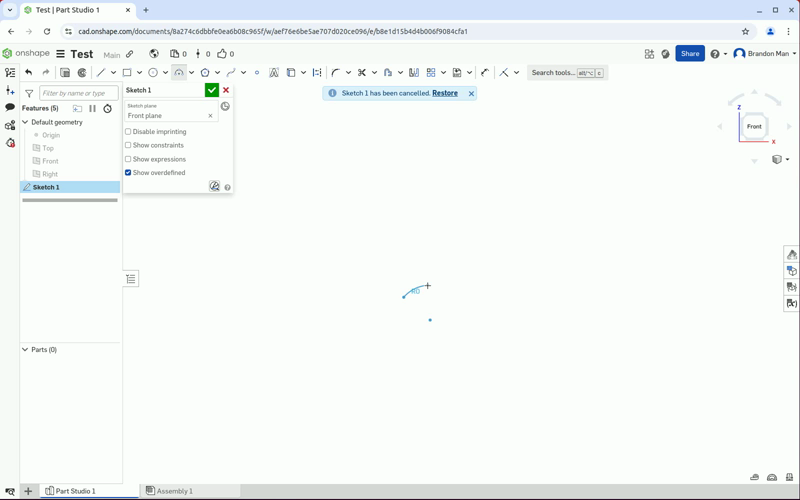
scroll(-6)
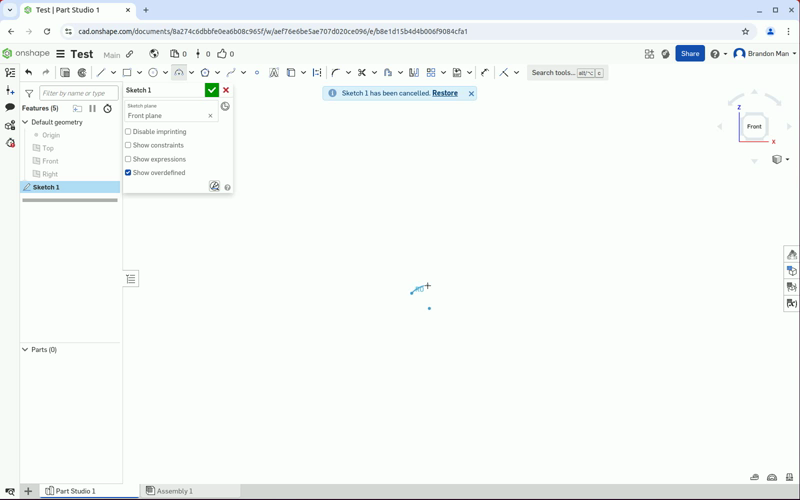
scroll(-6)
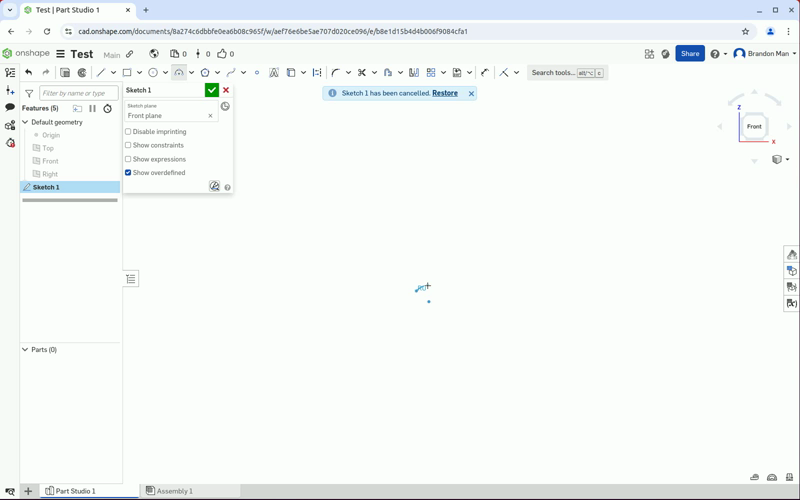
scroll(-6)
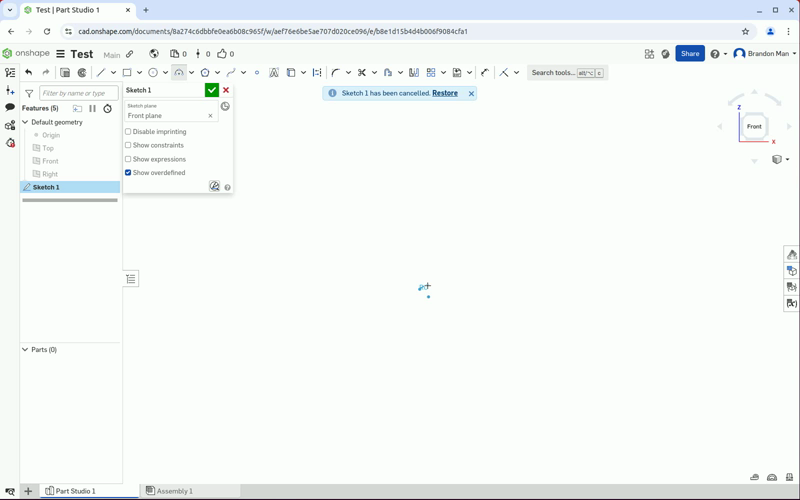
scroll(-6)
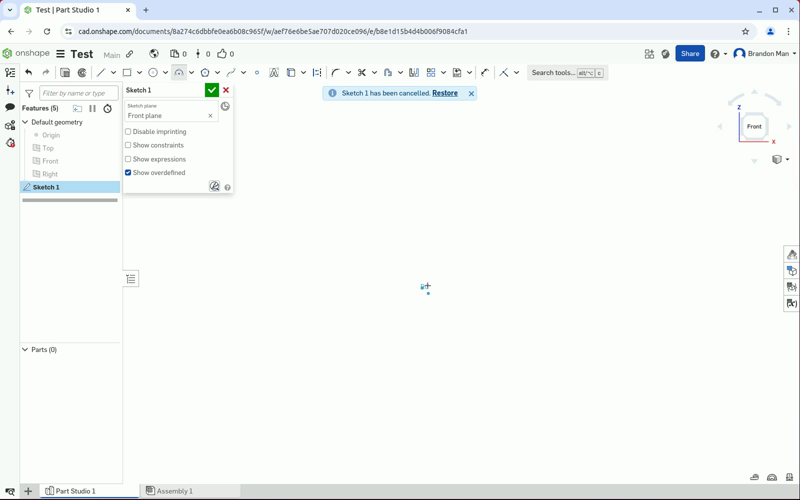
scroll(-6)
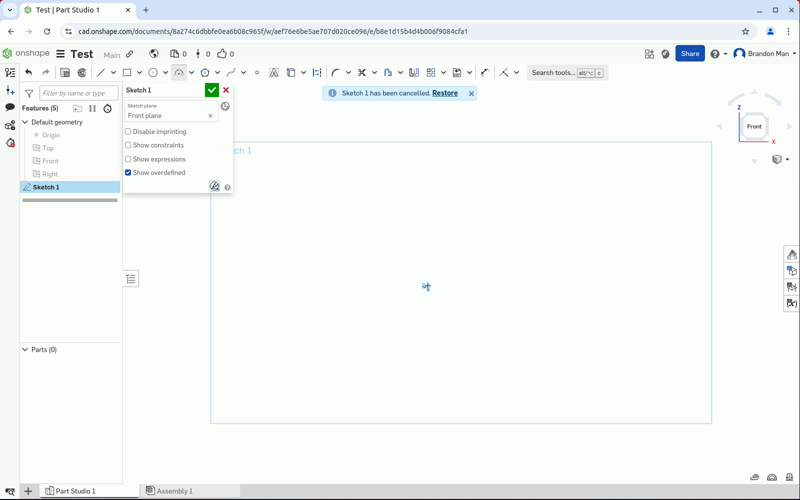
mouse_move(426, 286)
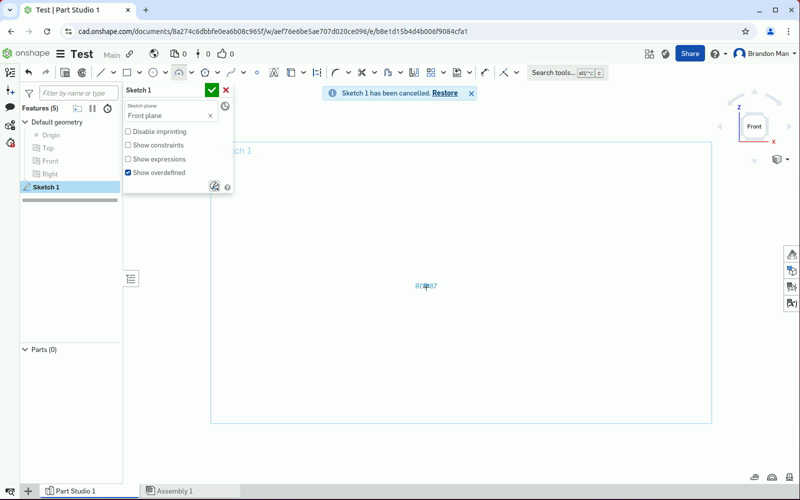
scroll(6)
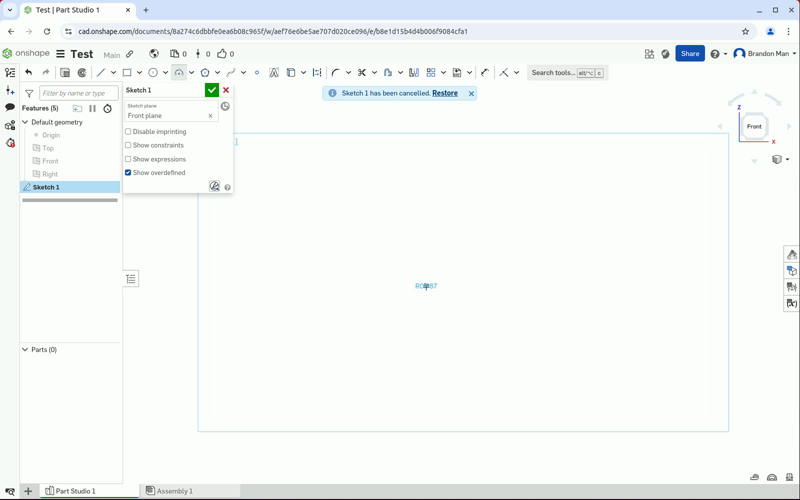
scroll(6)
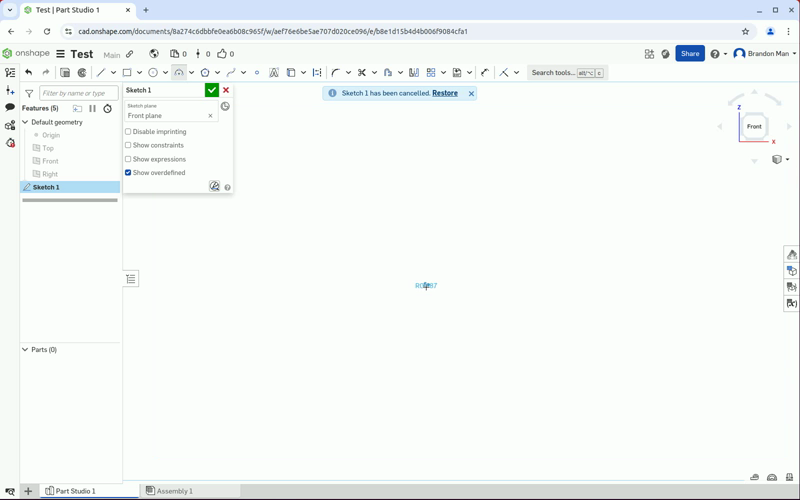
scroll(6)
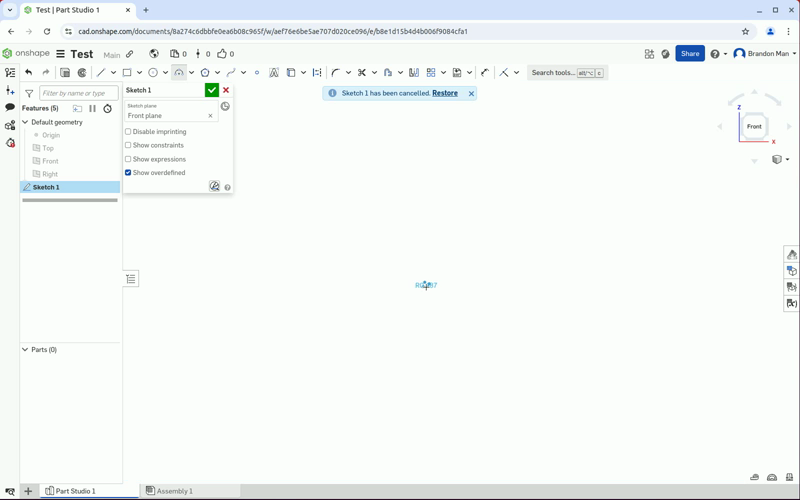
scroll(6)
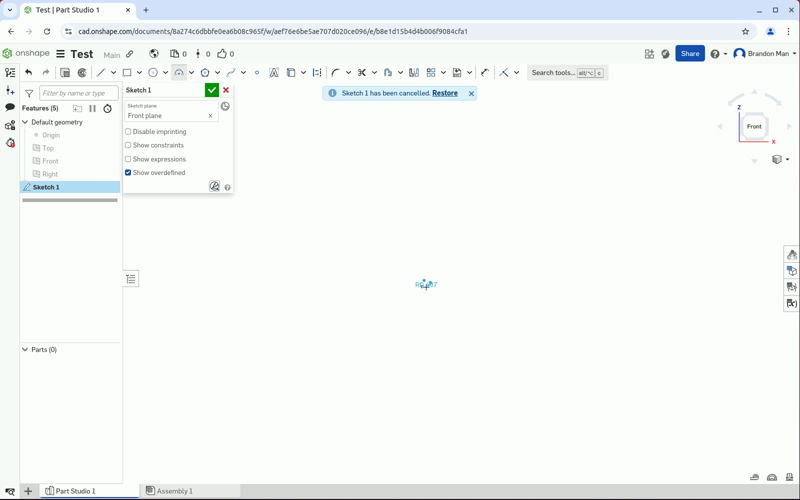
scroll(6)
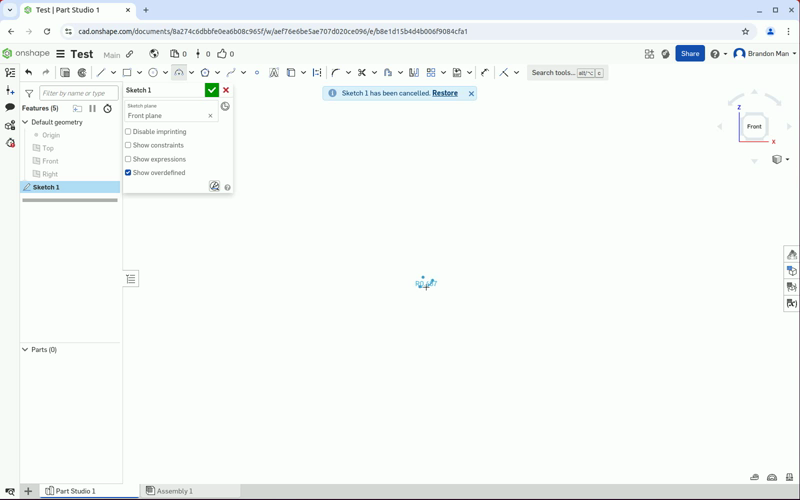
scroll(6)
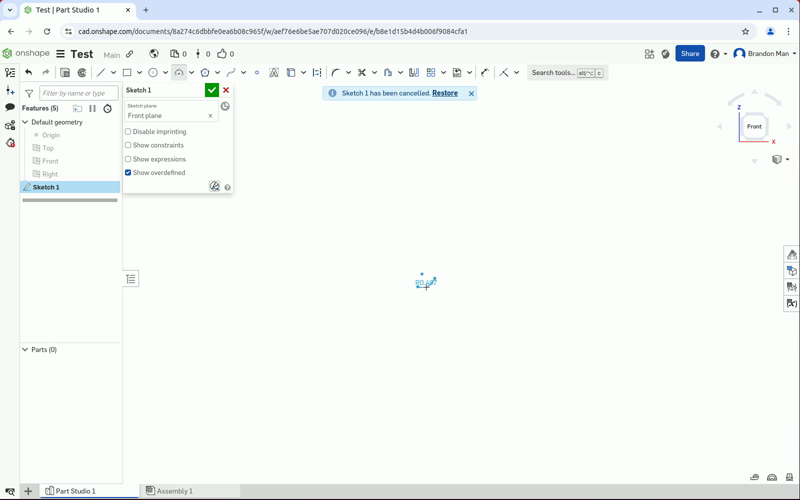
scroll(6)
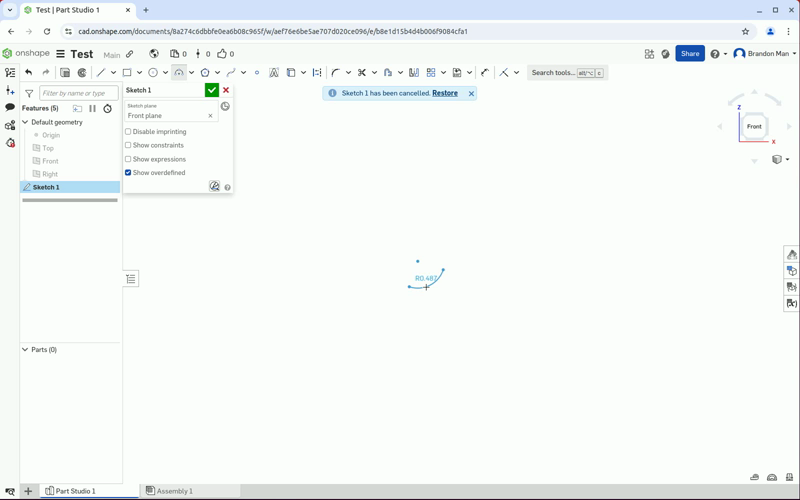
click(426, 286)
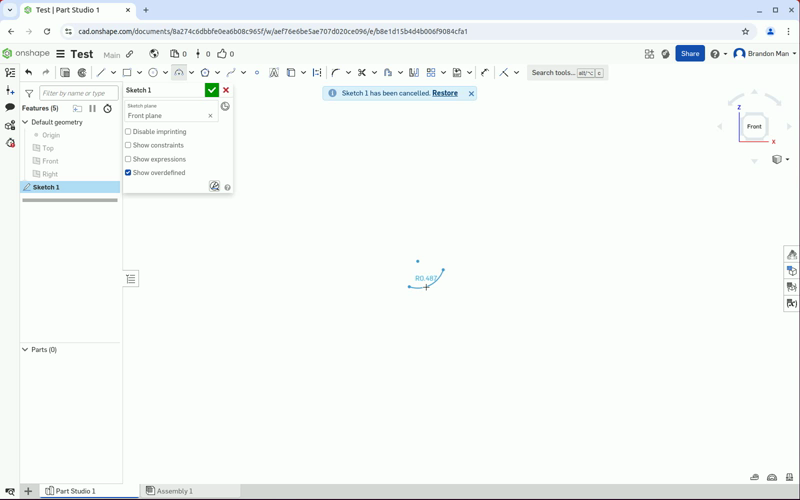
scroll(-6)
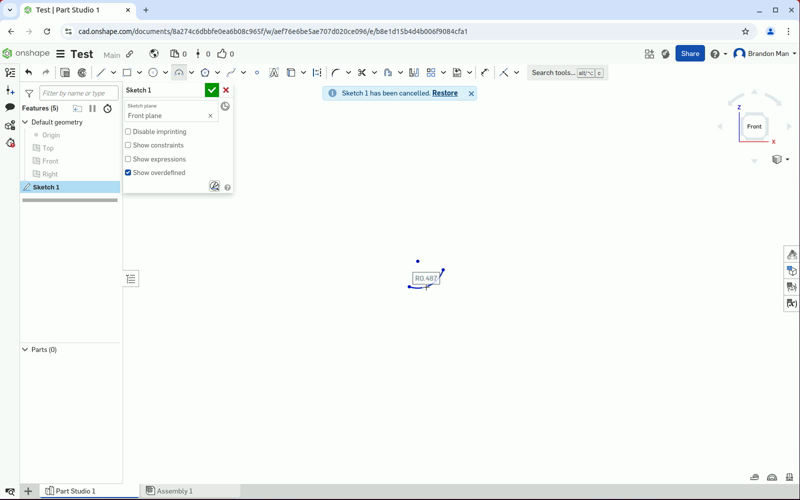
scroll(-6)
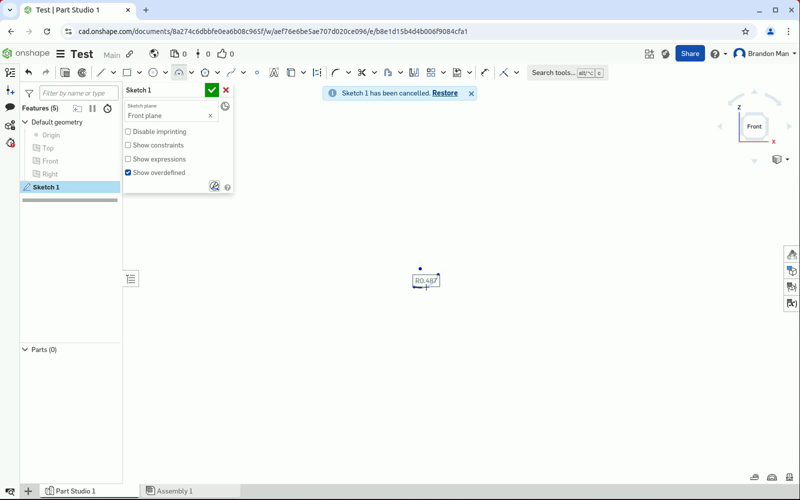
scroll(-6)
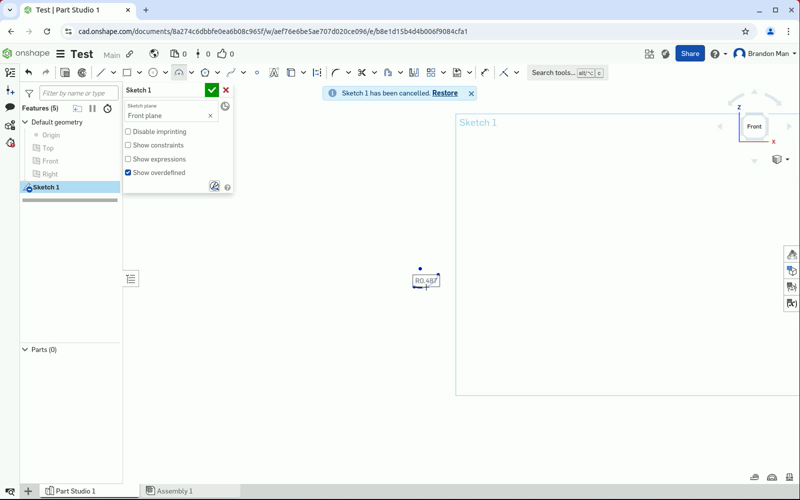
scroll(-6)
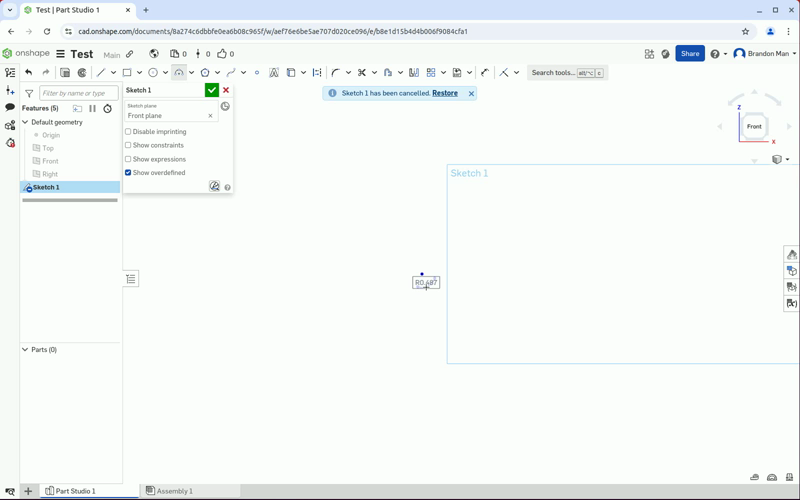
scroll(-6)
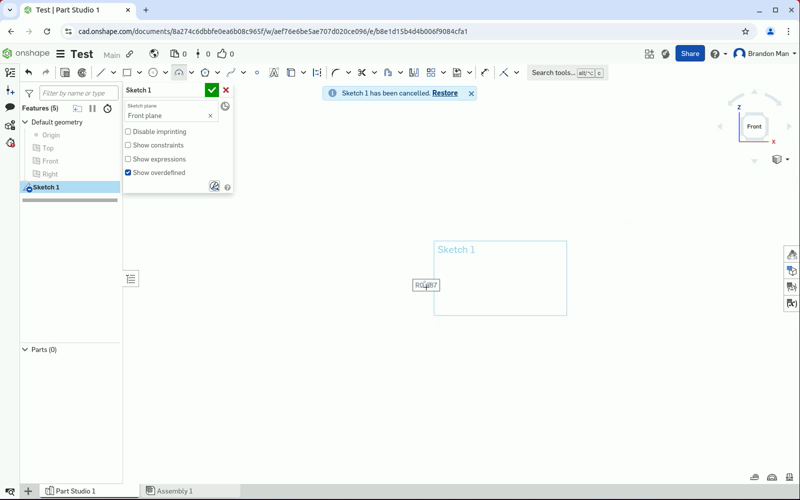
scroll(-6)
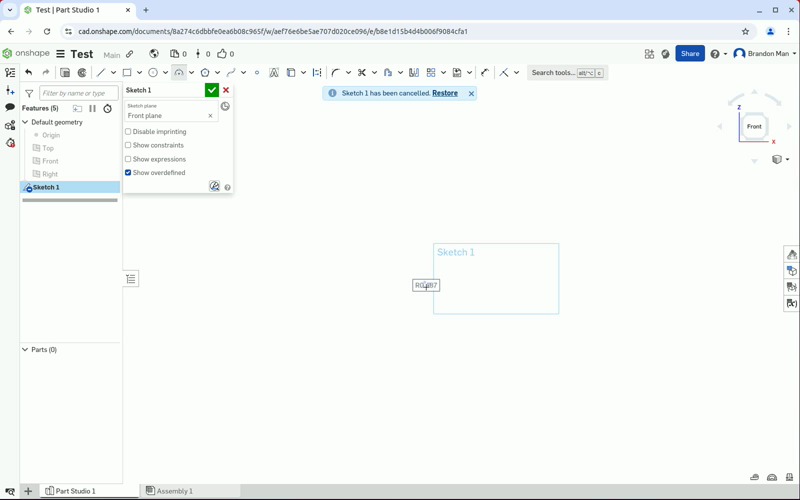
scroll(-6)
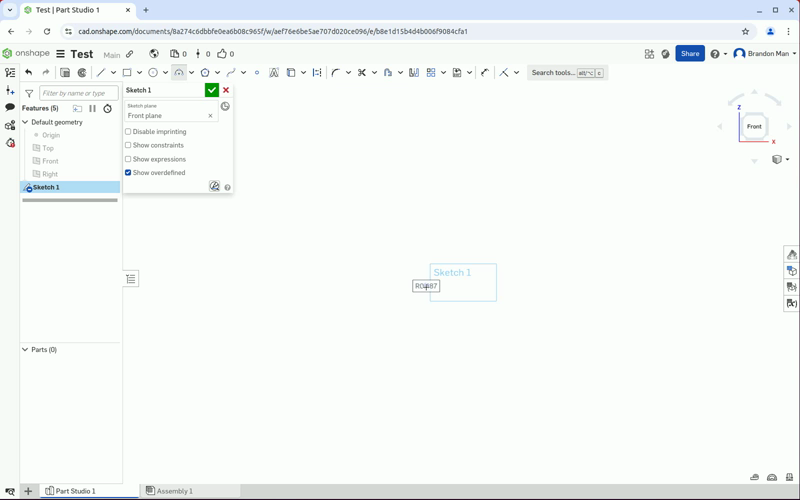
key_up(shift)
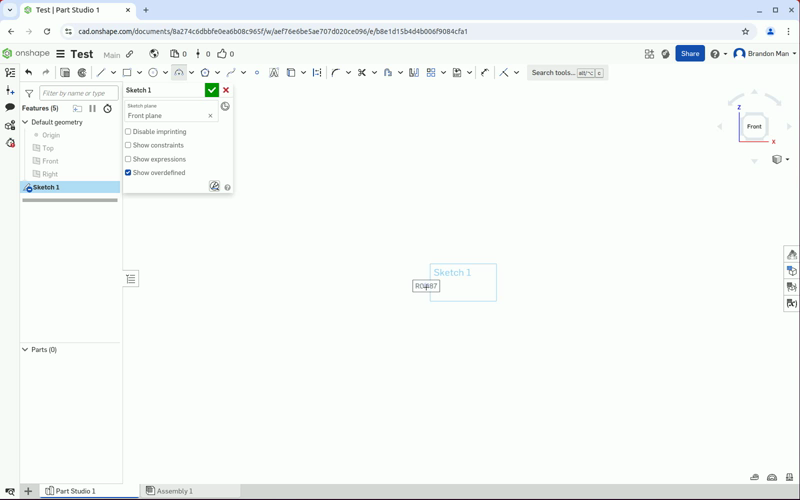
key(esc)
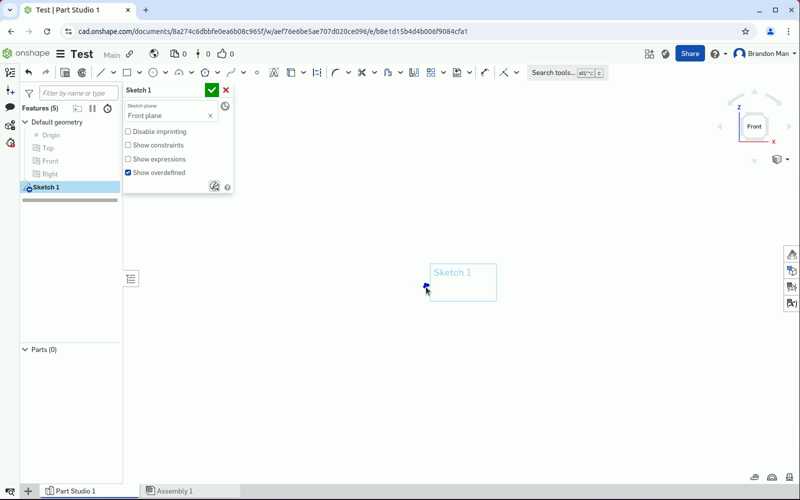
key(l)
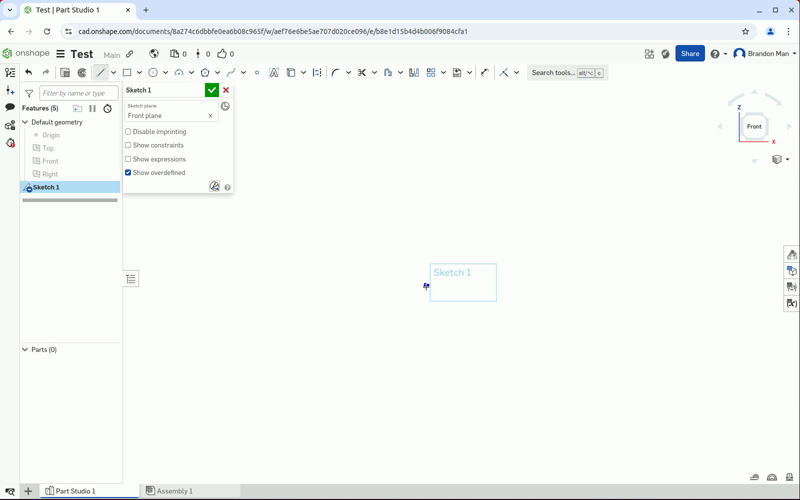
mouse_move(427, 285)
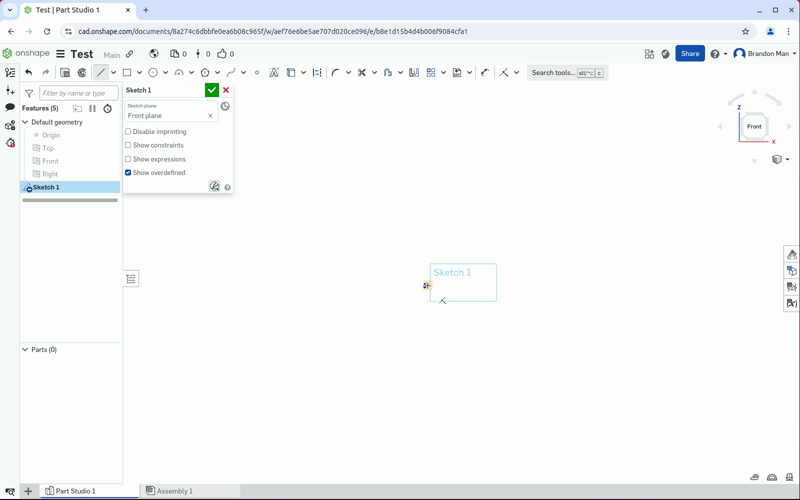
scroll(6)
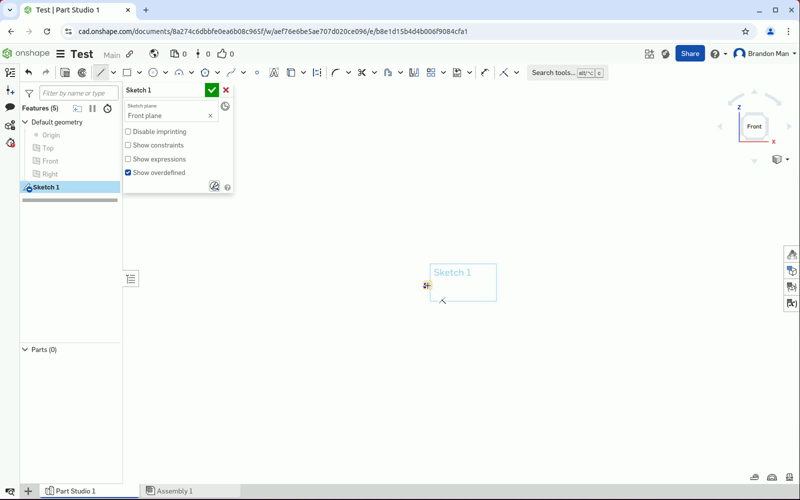
scroll(6)
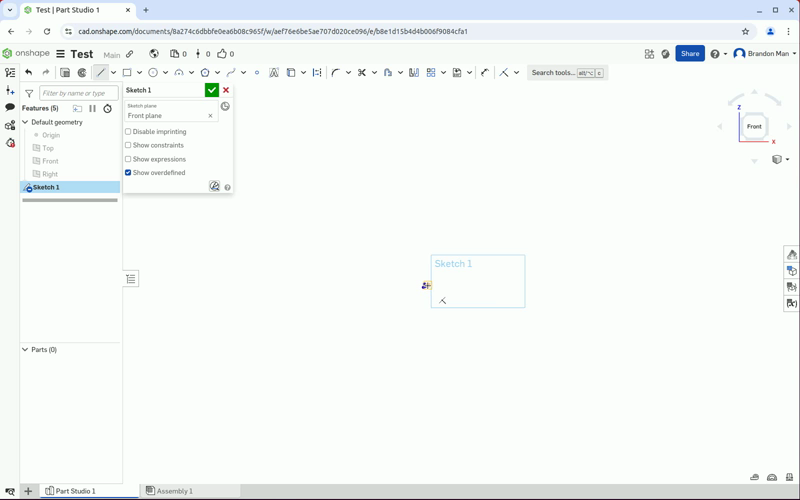
scroll(6)
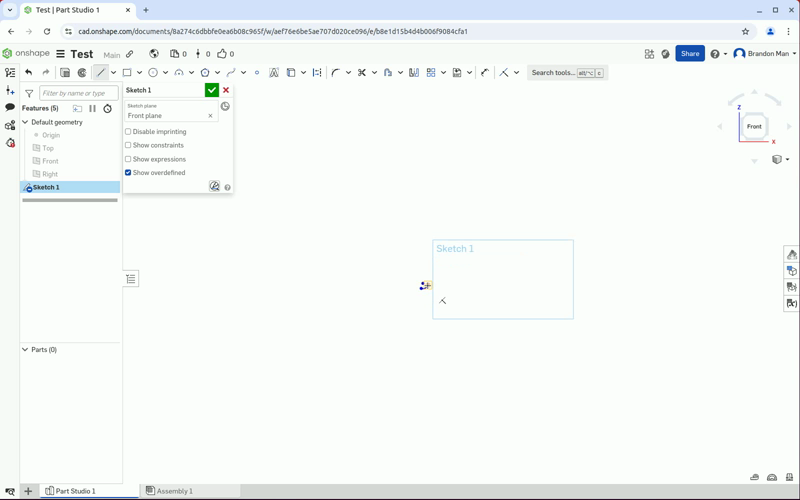
scroll(6)
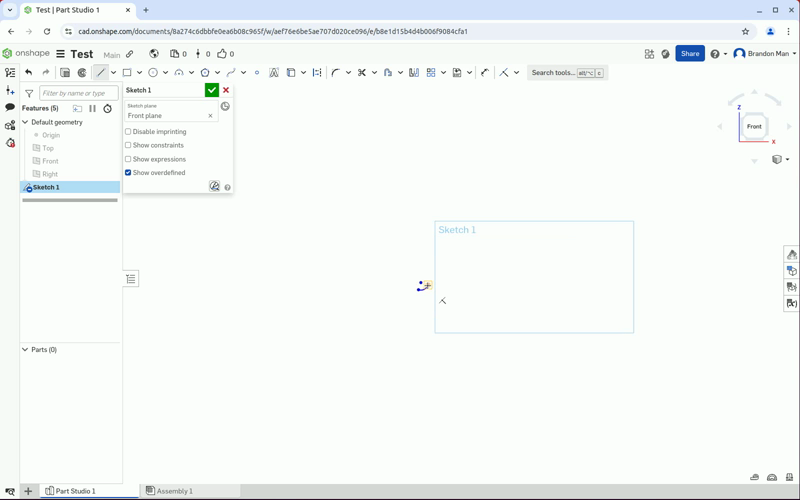
scroll(6)
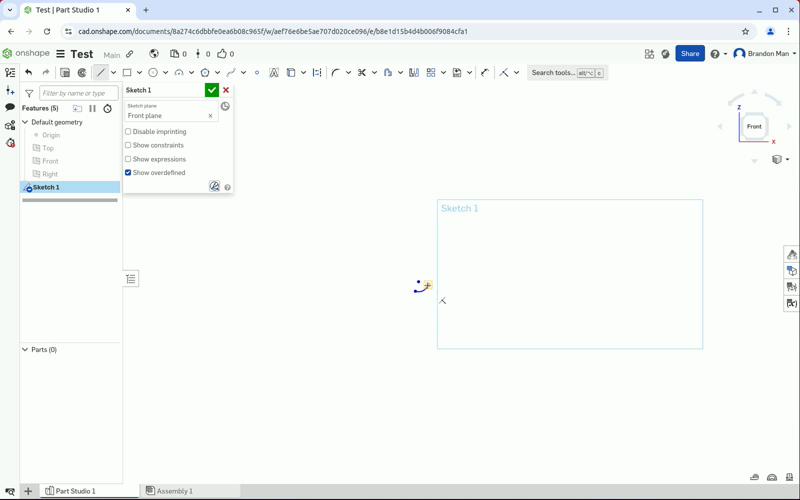
scroll(6)
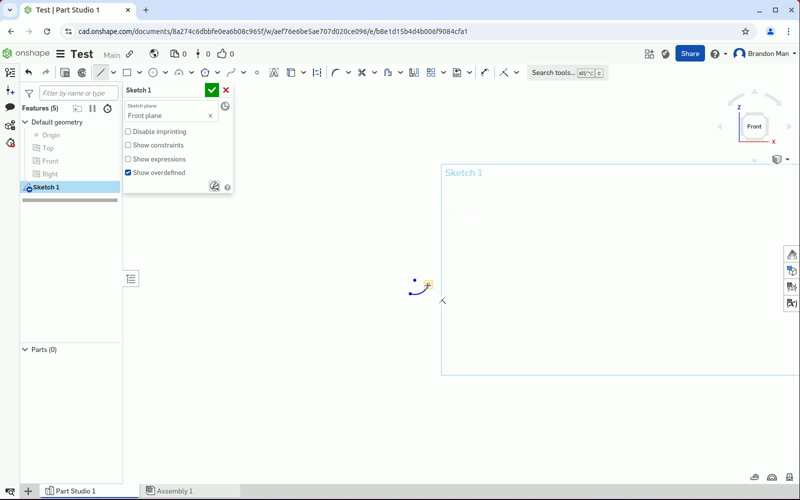
scroll(6)
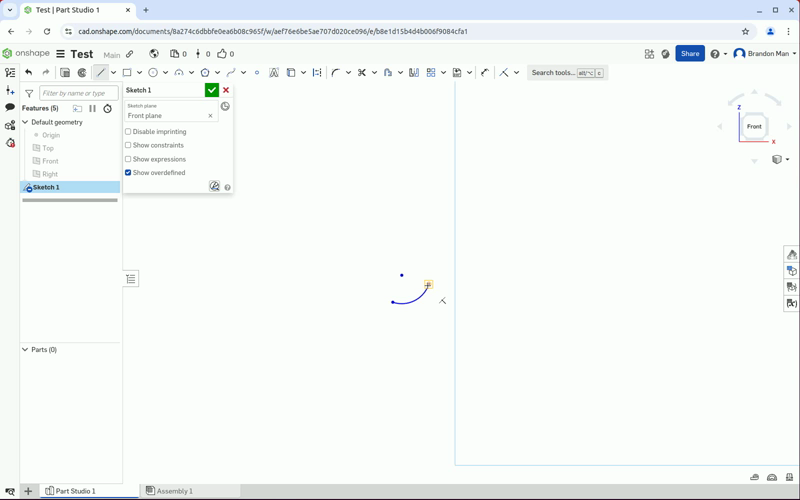
click(427, 285)
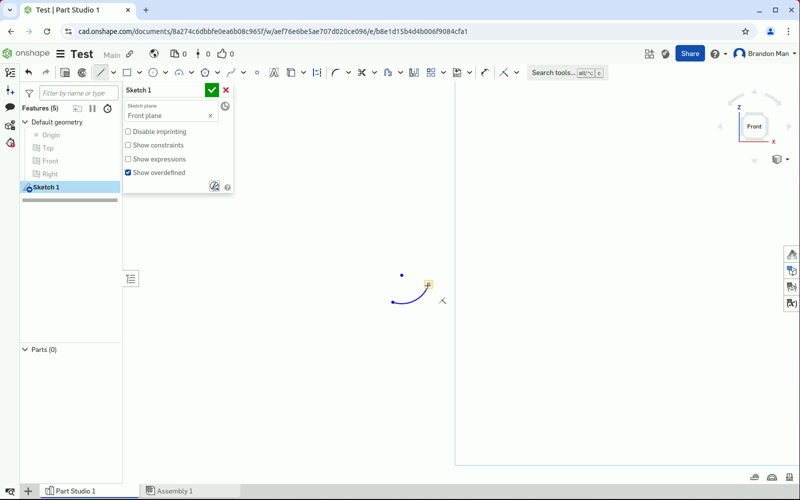
scroll(-6)
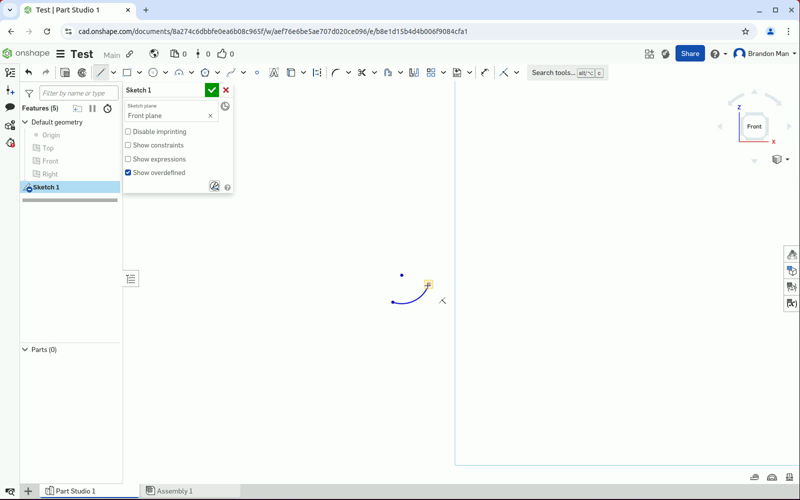
scroll(-6)
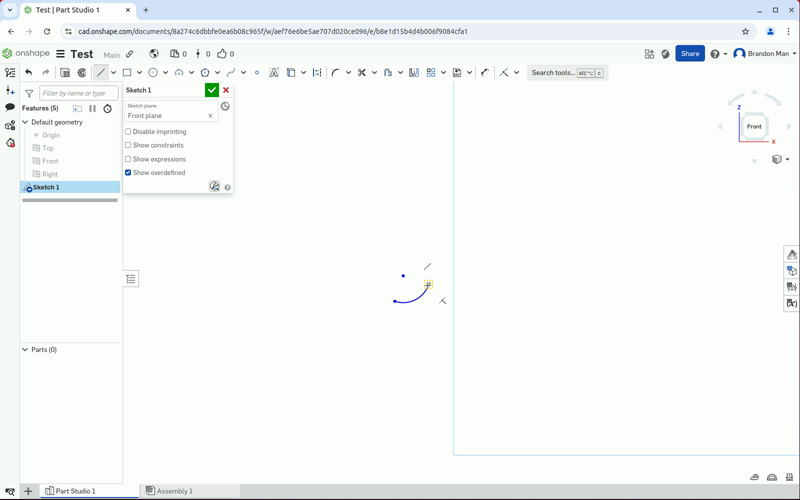
scroll(-6)
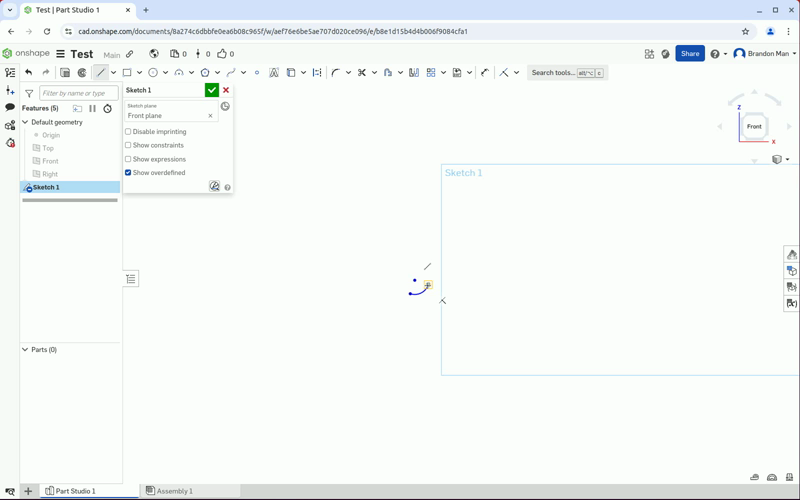
scroll(-6)
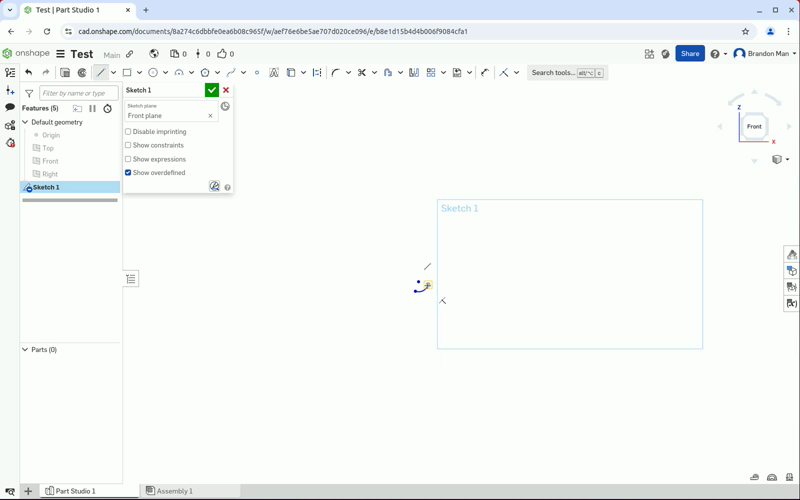
scroll(-6)
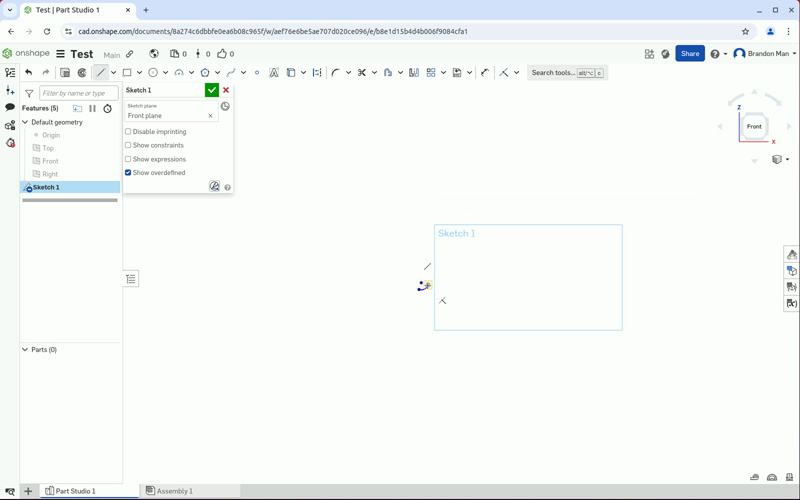
scroll(-6)
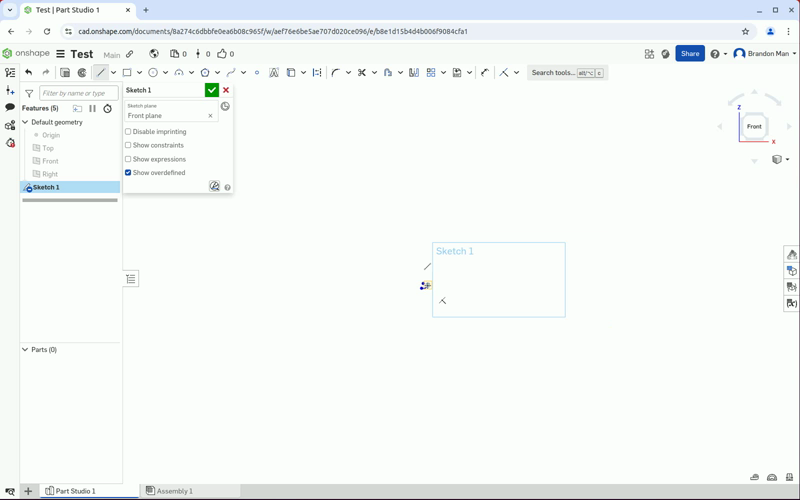
scroll(-6)
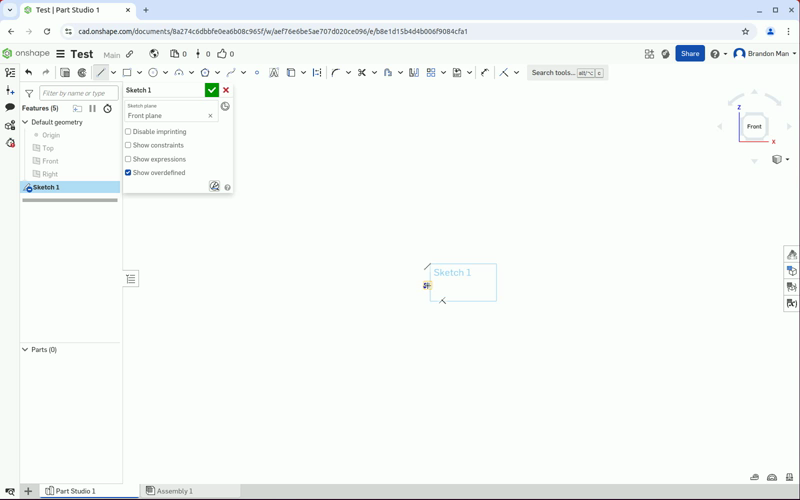
key_down(shift)
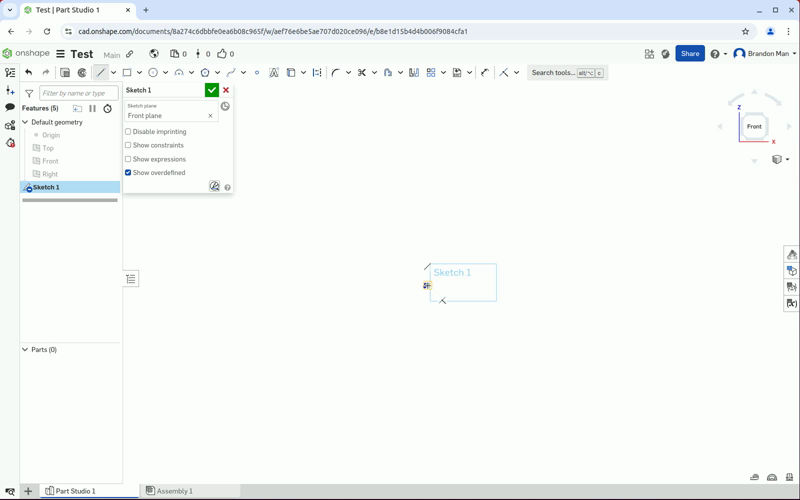
mouse_move(457, 285)
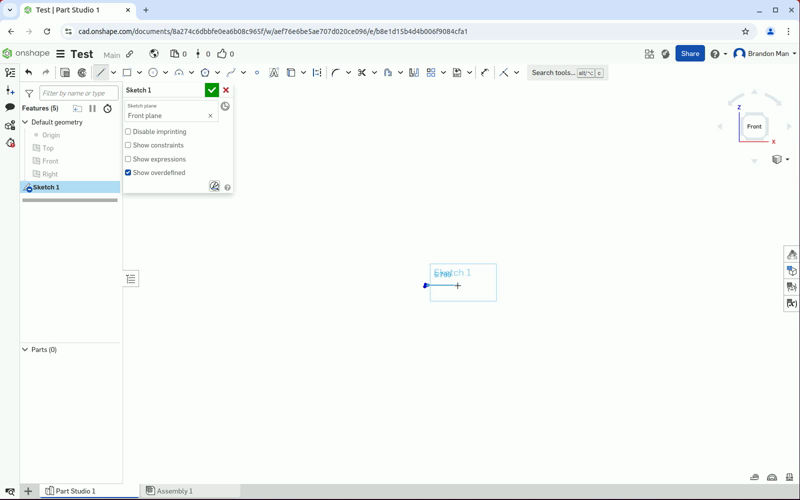
mouse_move(461, 285)
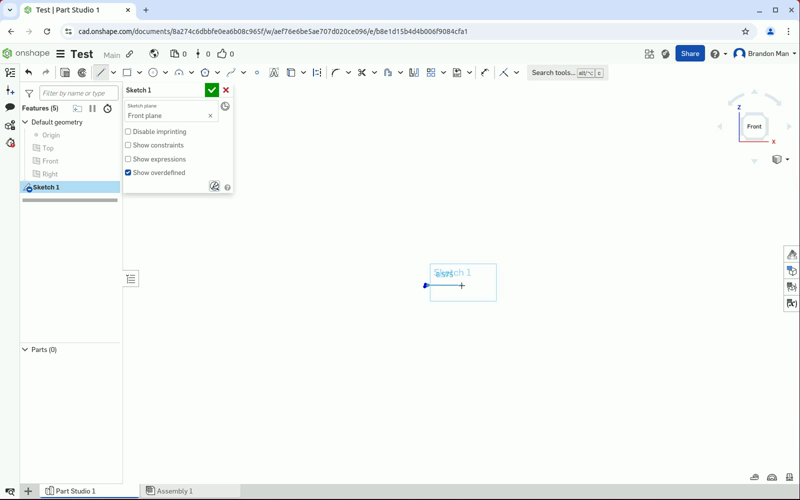
click(461, 285)
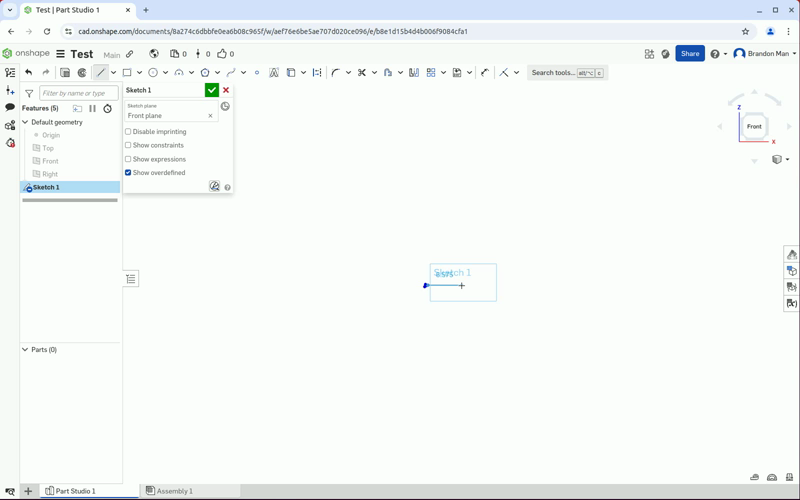
key_up(shift)
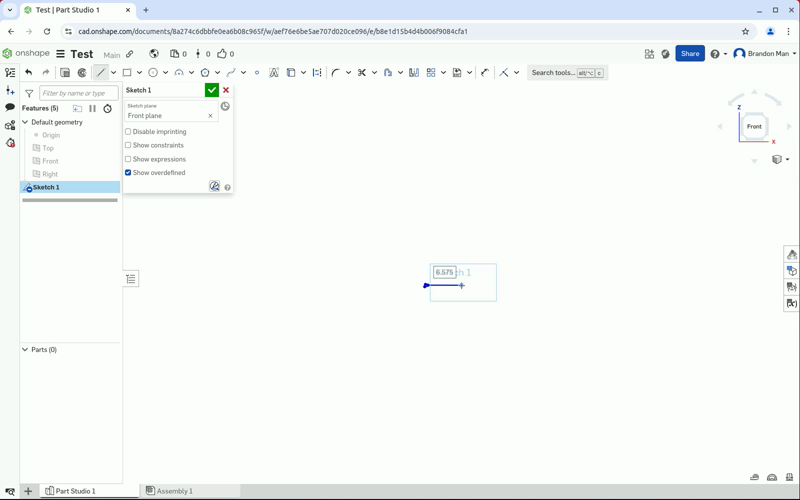
key_down(shift)
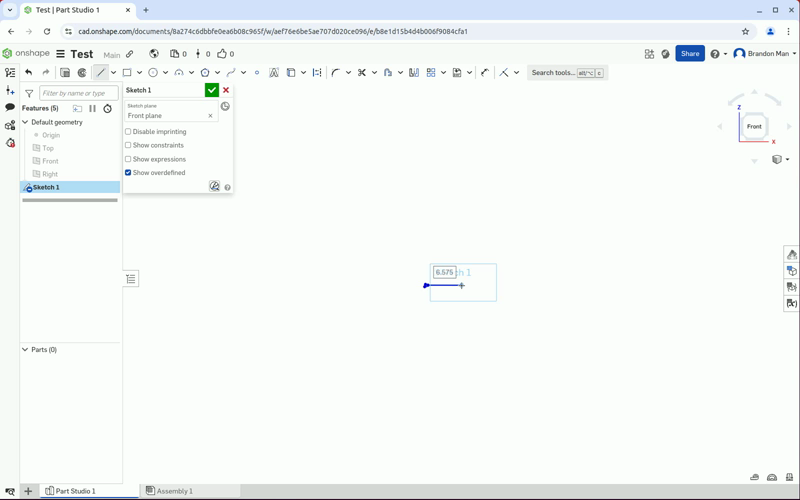
mouse_move(491, 285)
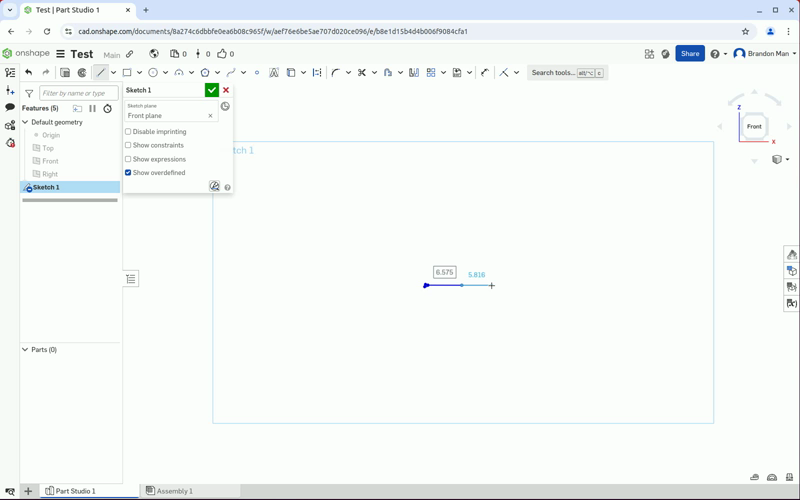
mouse_move(461, 282)
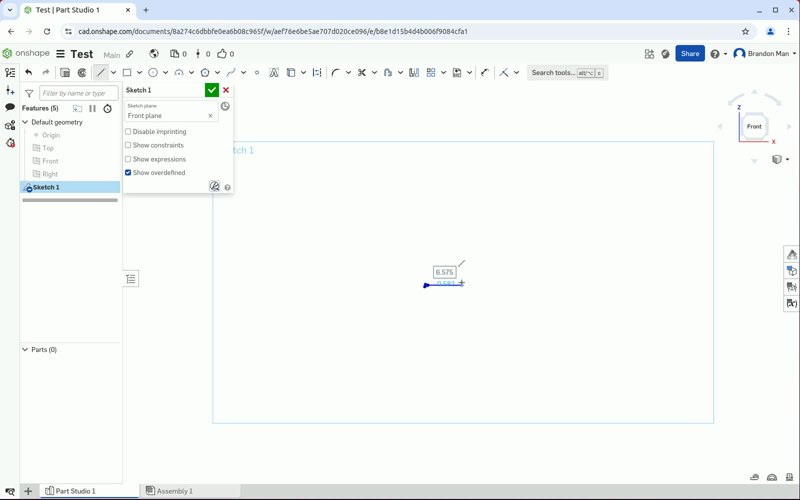
scroll(6)
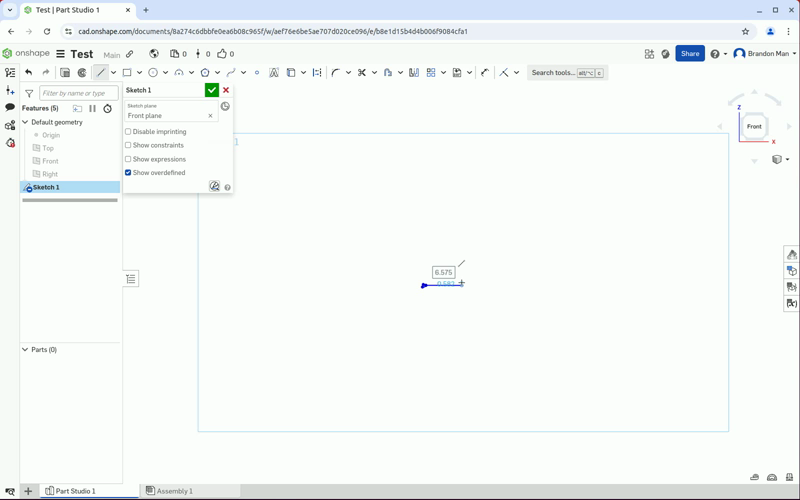
scroll(6)
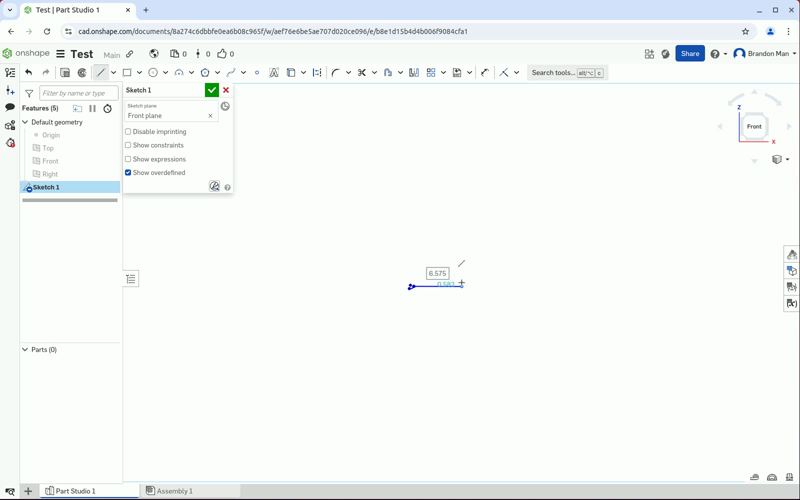
scroll(6)
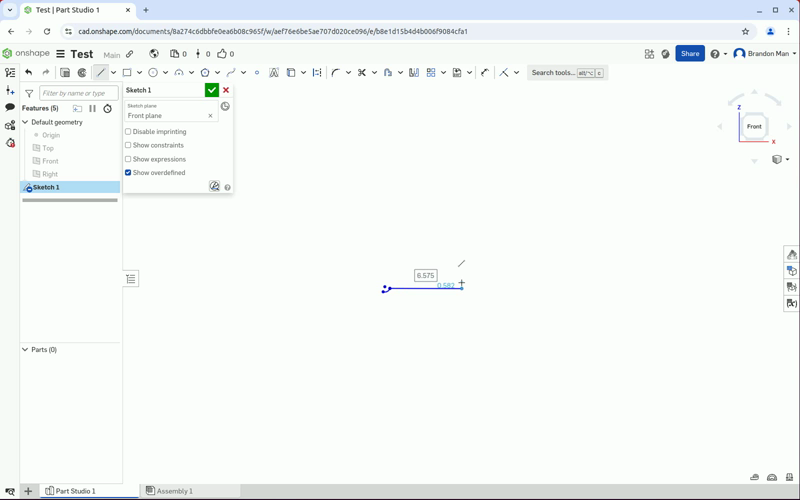
scroll(6)
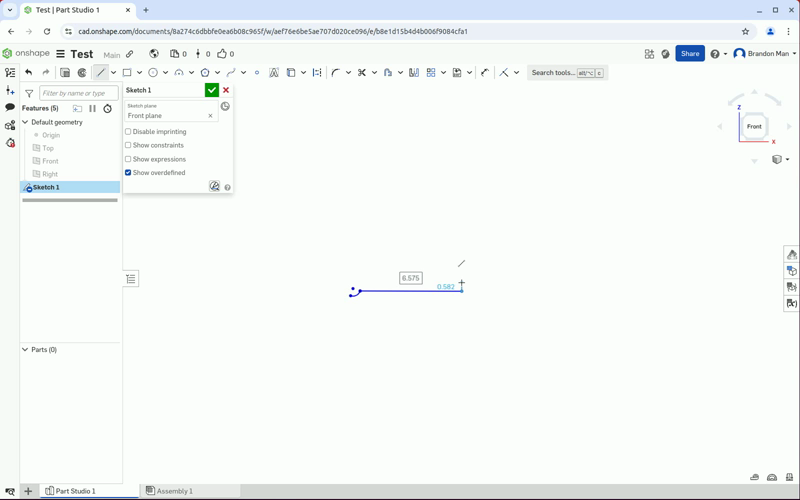
scroll(6)
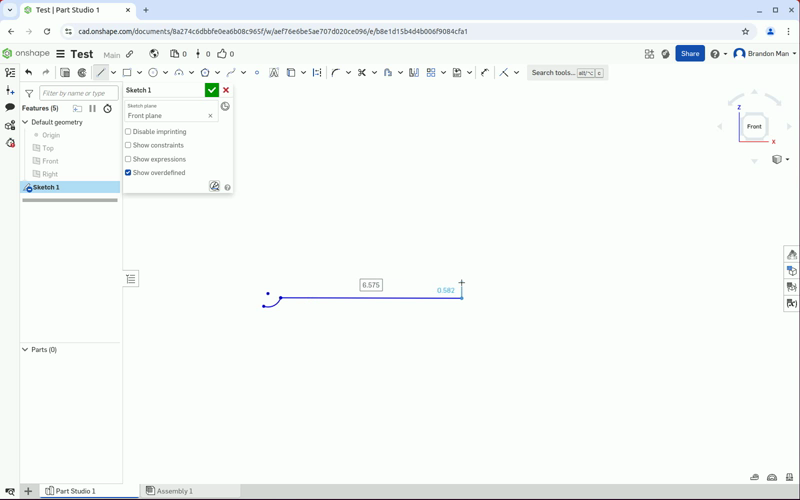
scroll(6)
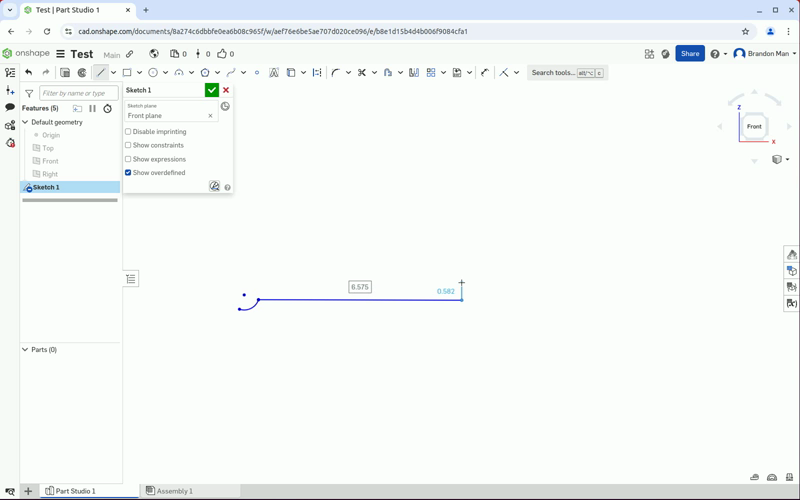
scroll(6)
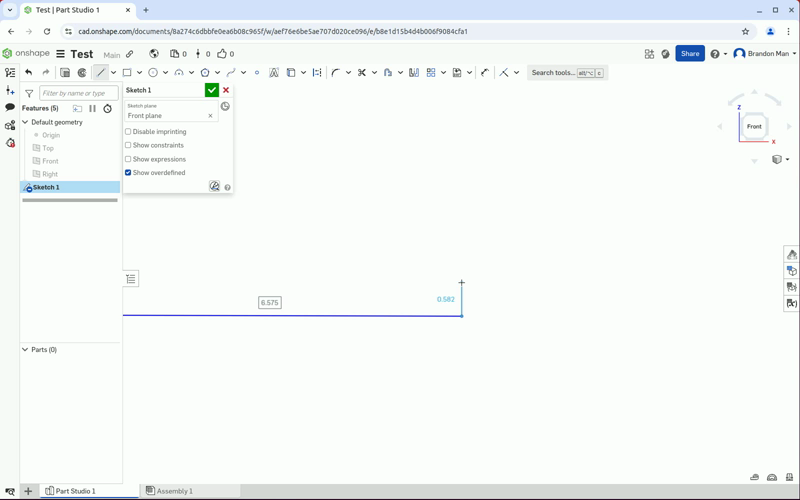
click(461, 282)
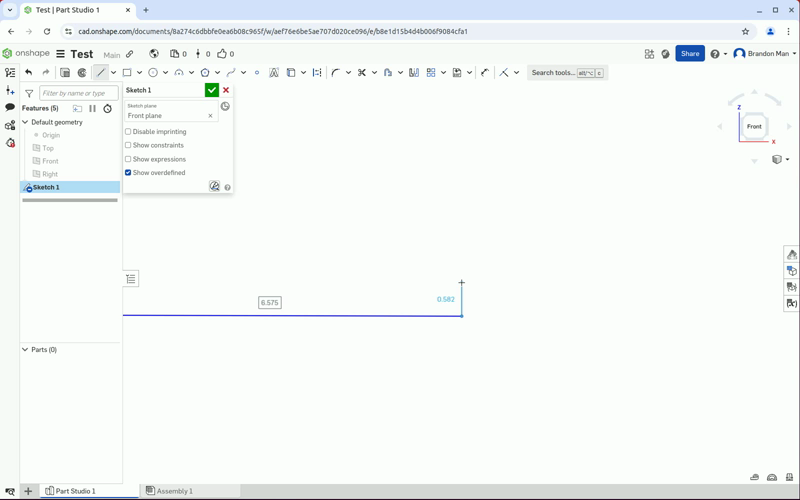
scroll(-6)
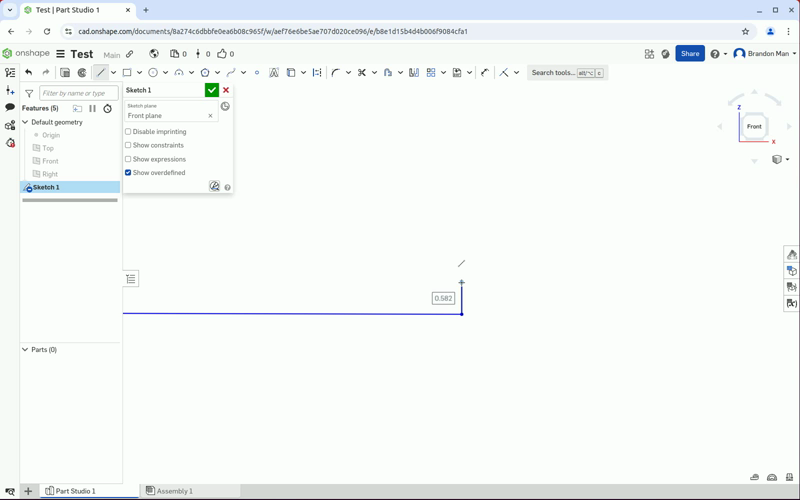
scroll(-6)
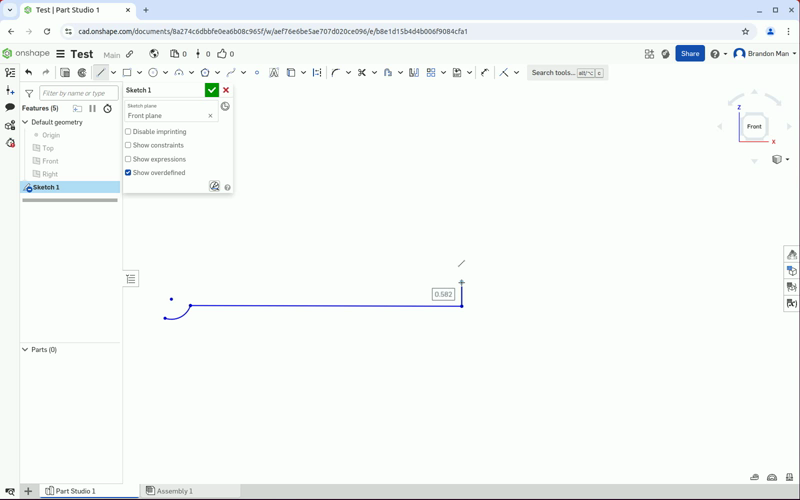
scroll(-6)
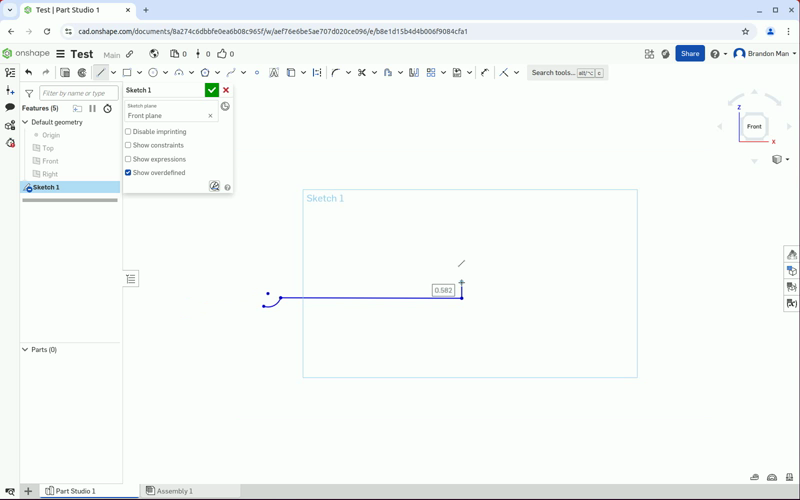
scroll(-6)
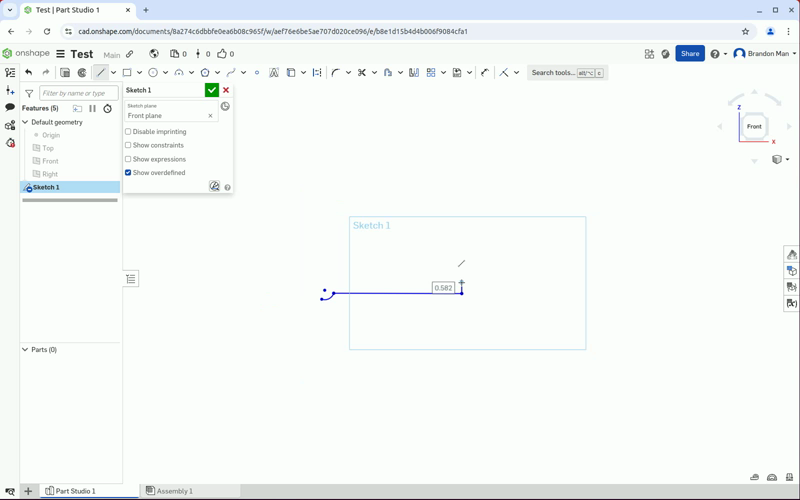
scroll(-6)
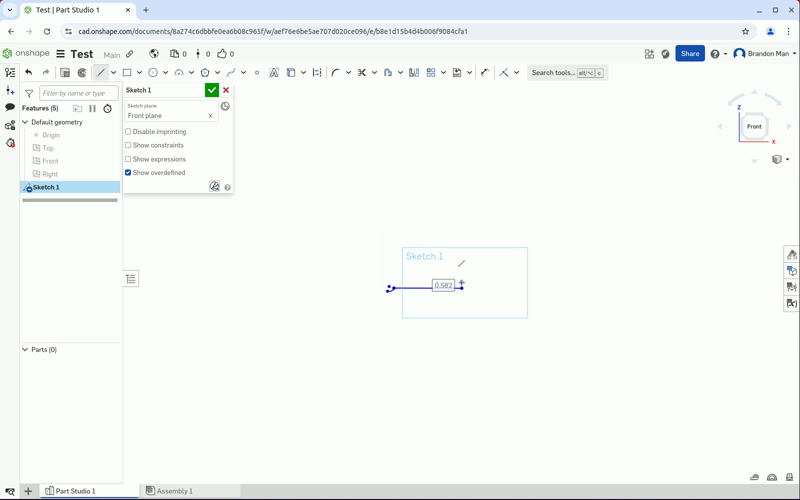
scroll(-6)
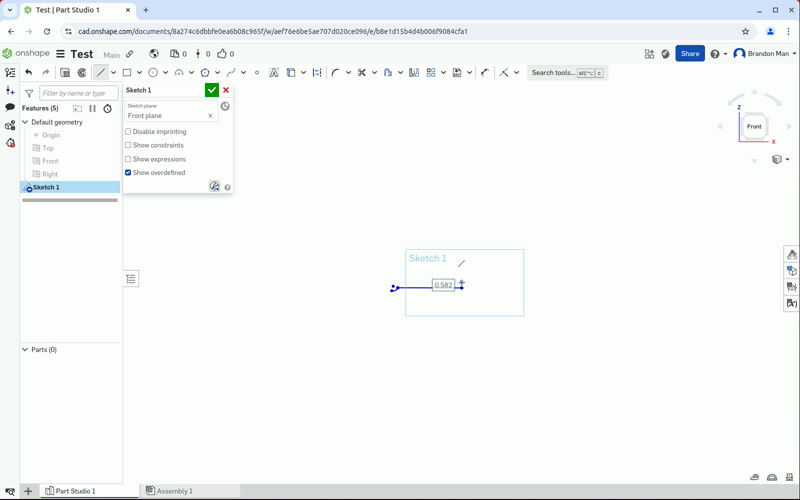
scroll(-6)
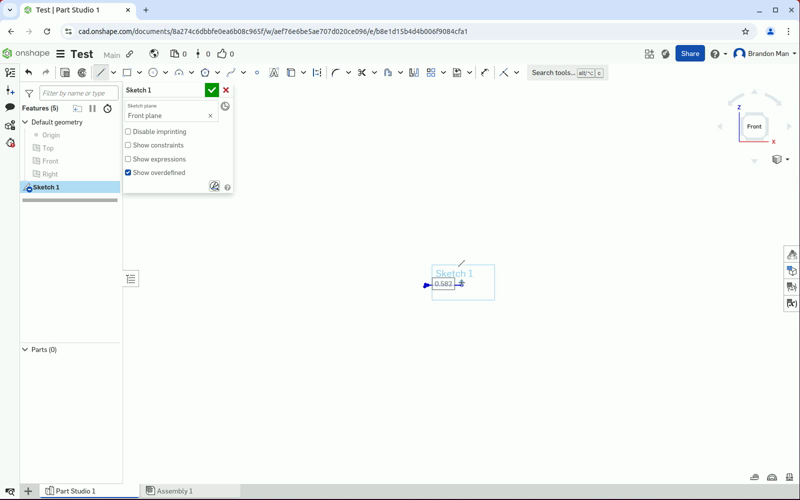
key_up(shift)
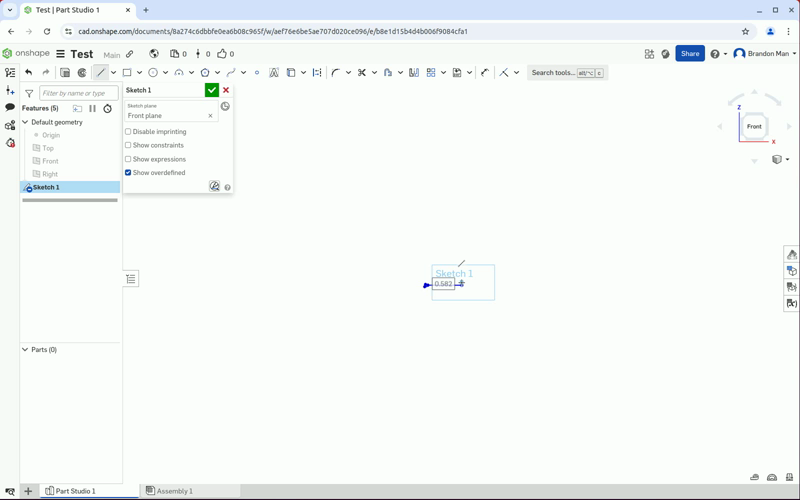
key_down(shift)
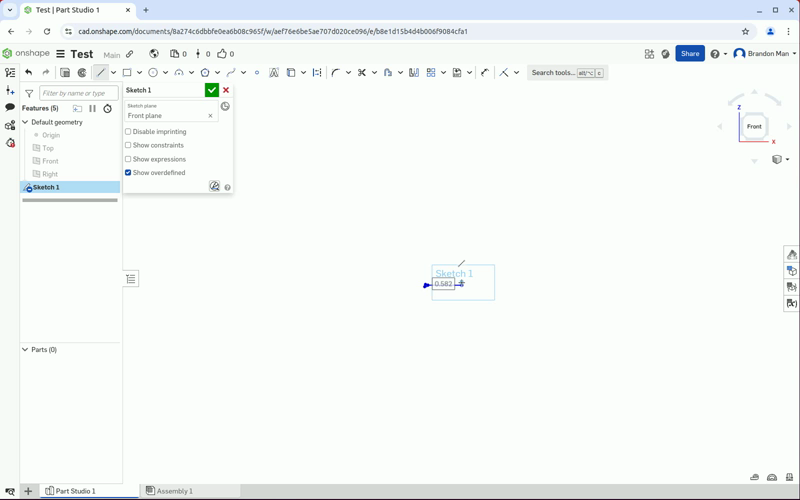
mouse_move(491, 282)
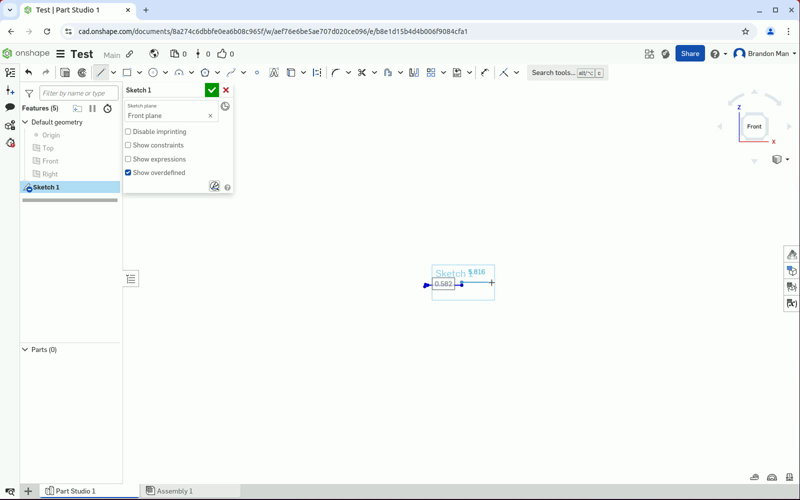
mouse_move(461, 279)
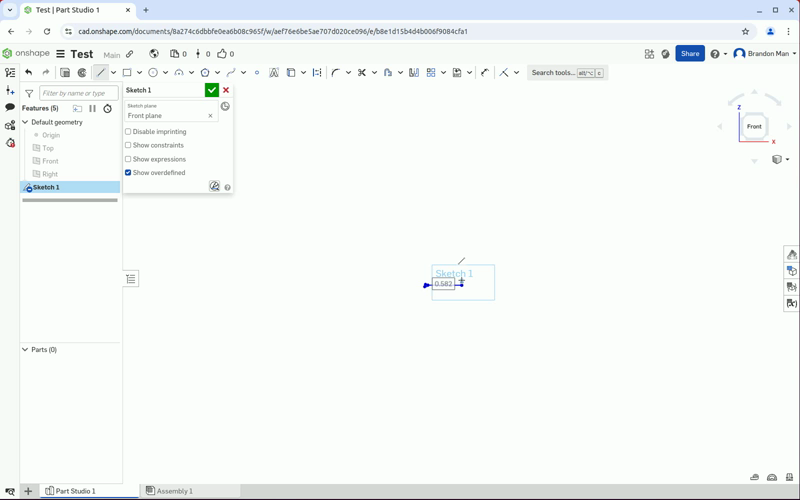
scroll(6)
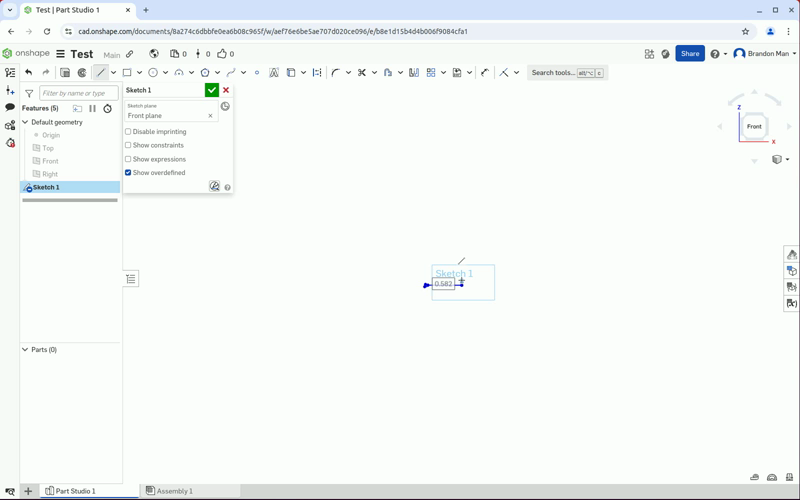
scroll(6)
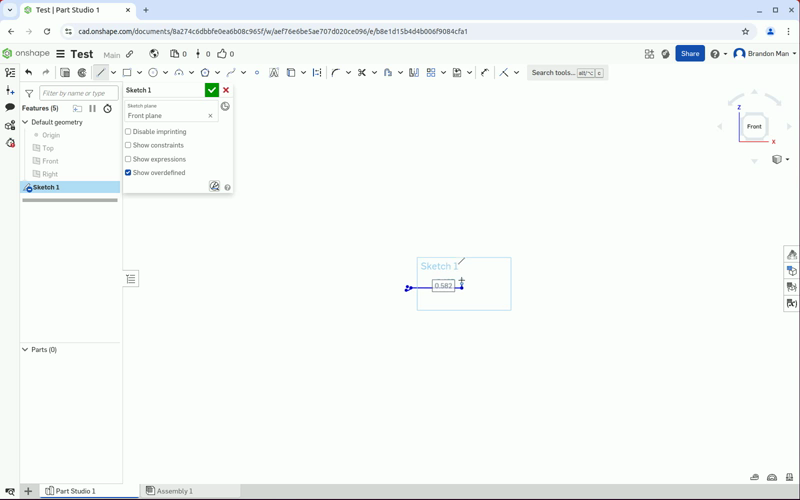
scroll(6)
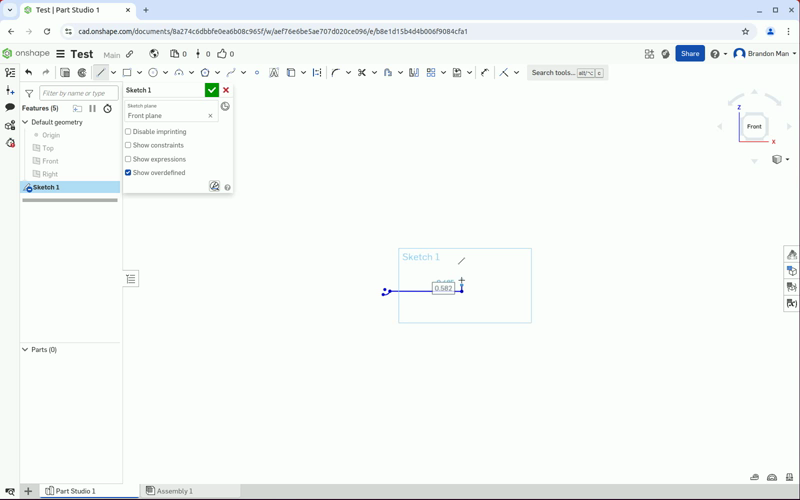
scroll(6)
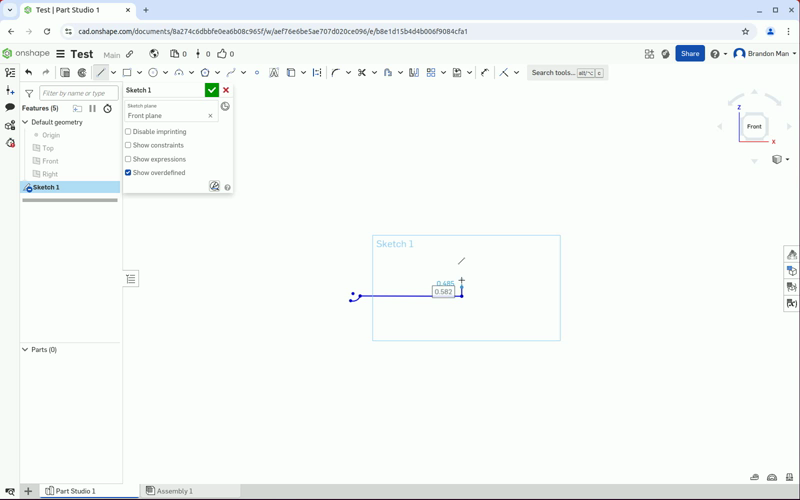
scroll(6)
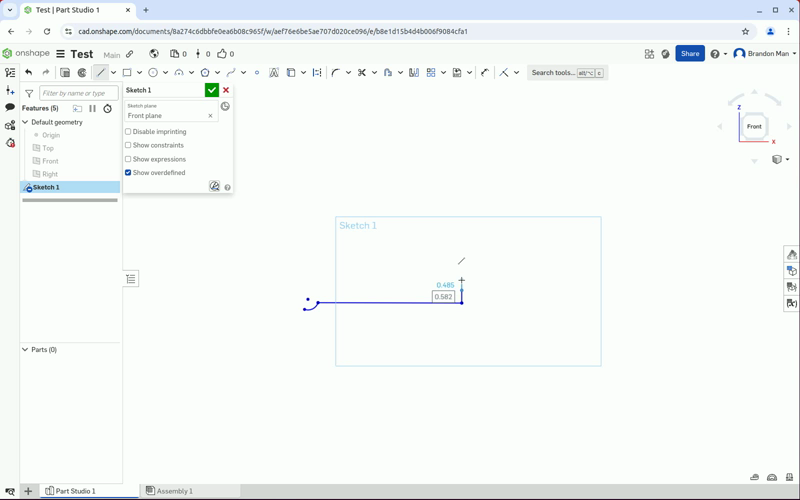
scroll(6)
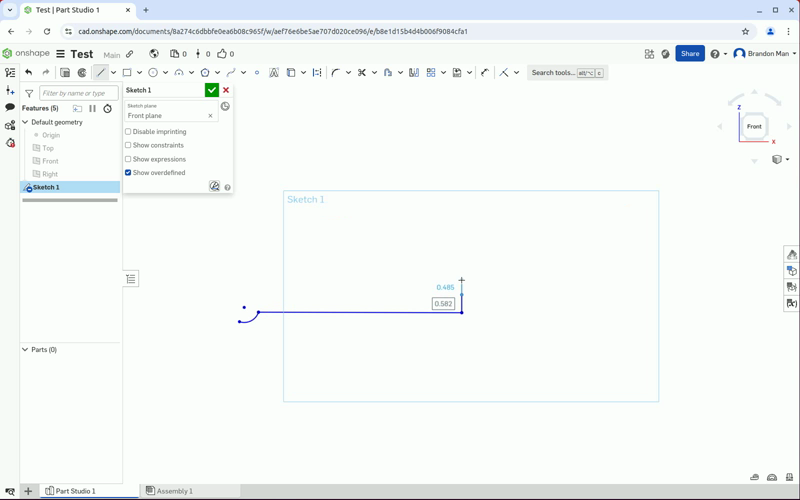
scroll(6)
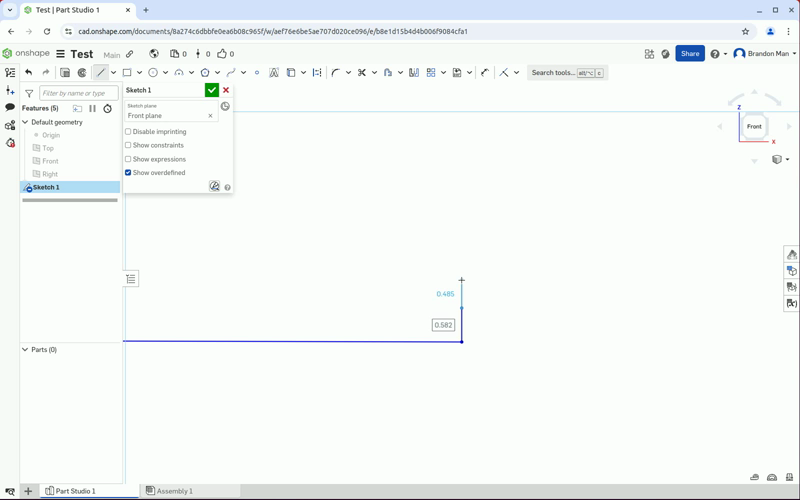
click(461, 279)
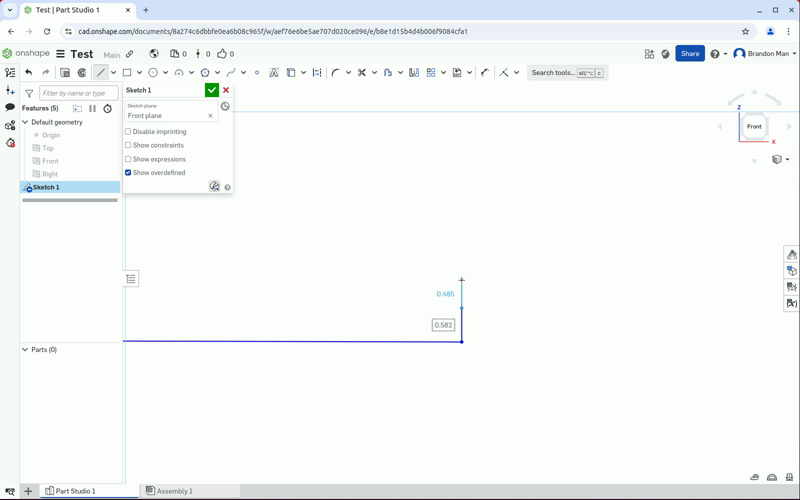
scroll(-6)
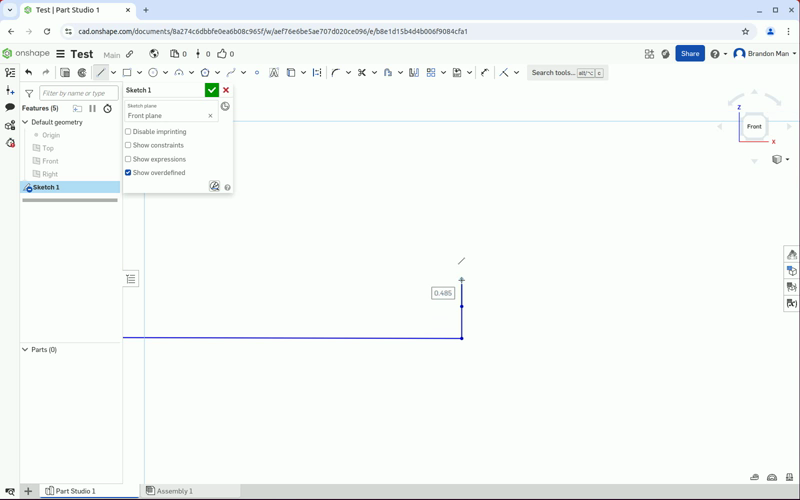
scroll(-6)
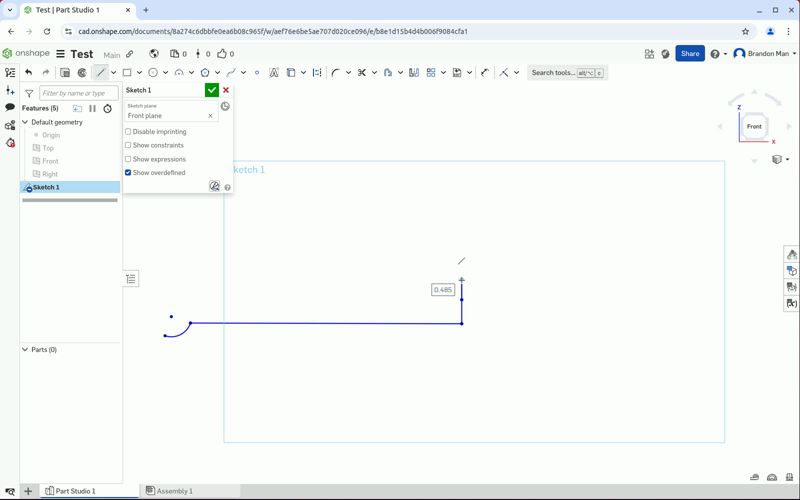
scroll(-6)
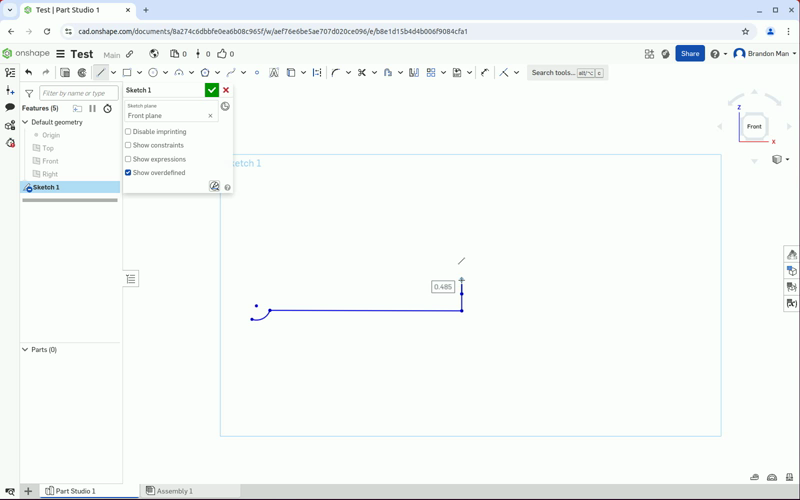
scroll(-6)
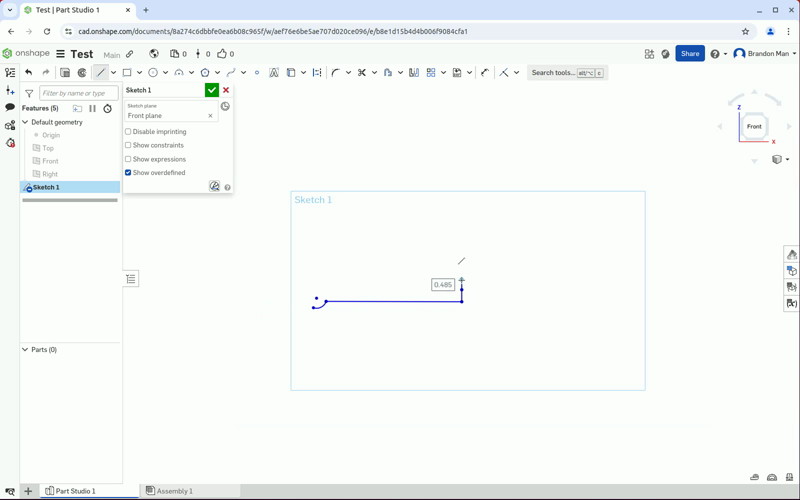
scroll(-6)
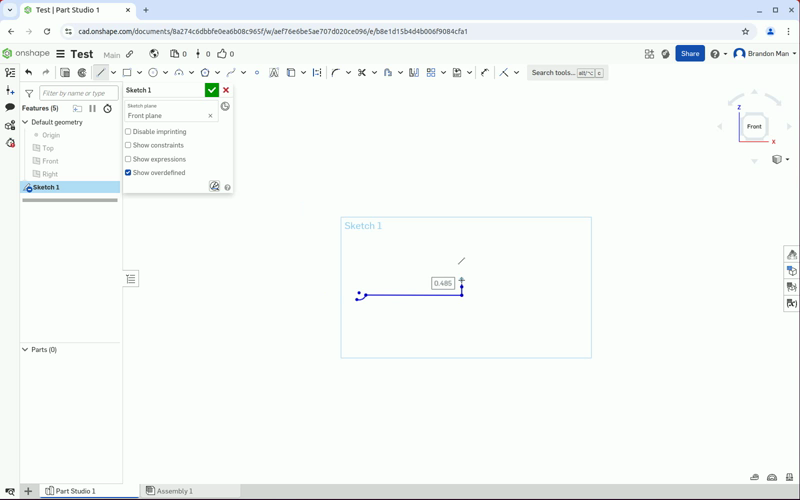
scroll(-6)
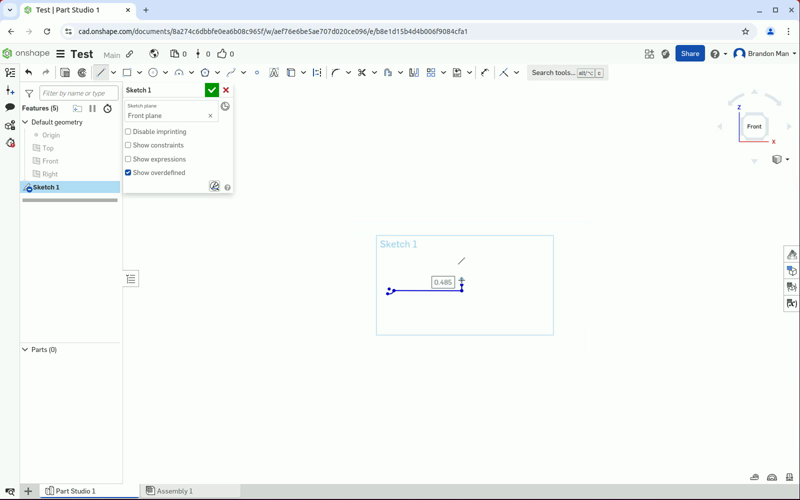
scroll(-6)
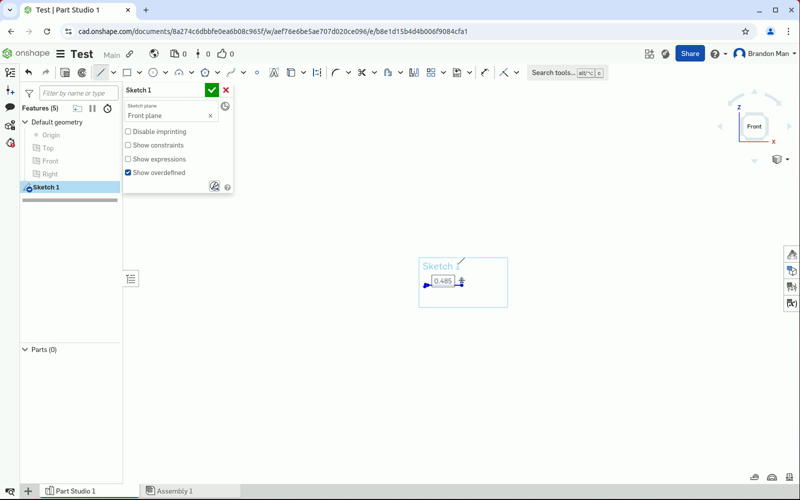
key_up(shift)
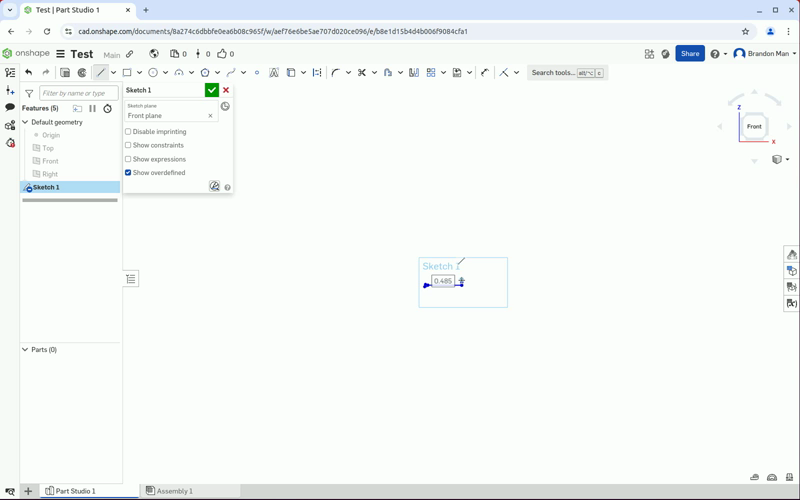
key_down(shift)
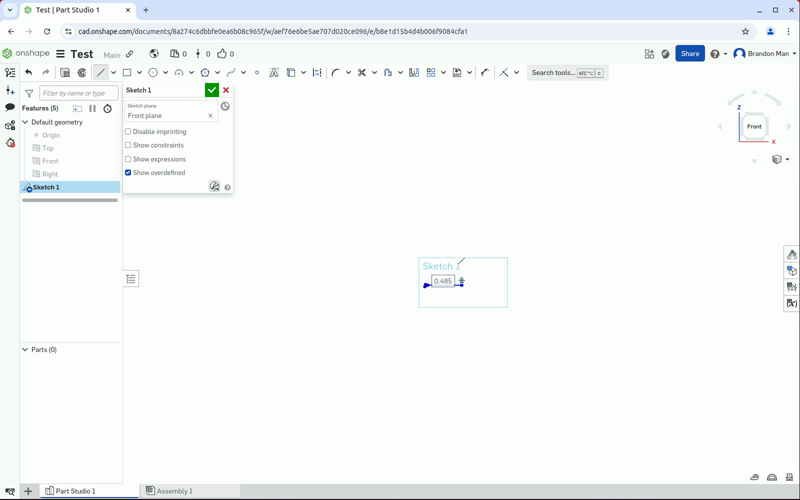
mouse_move(491, 279)
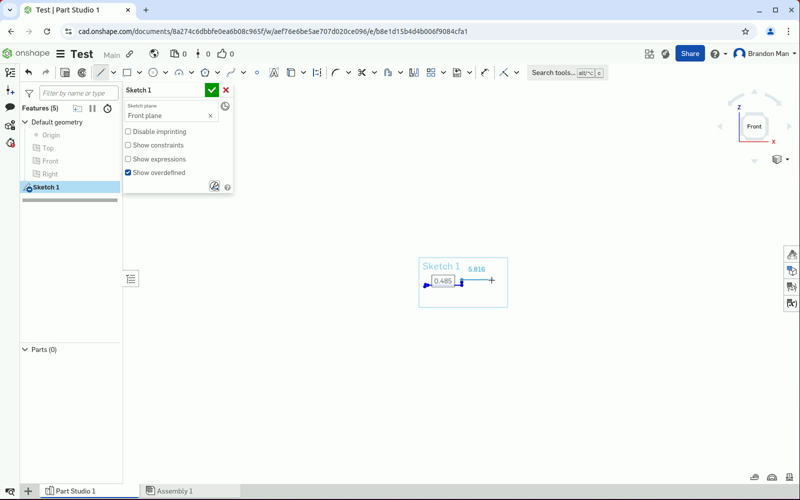
mouse_move(427, 279)
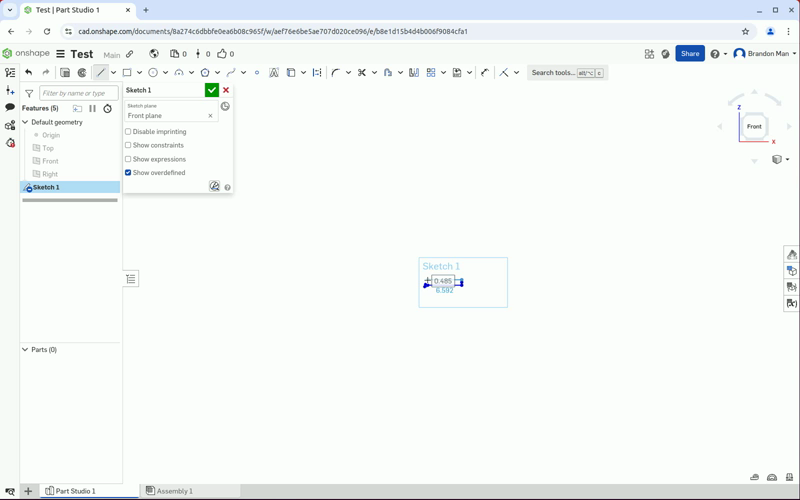
scroll(6)
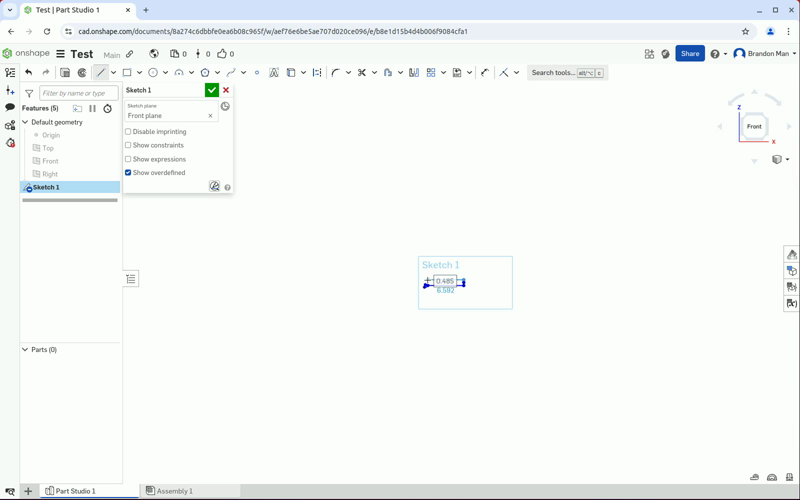
scroll(6)
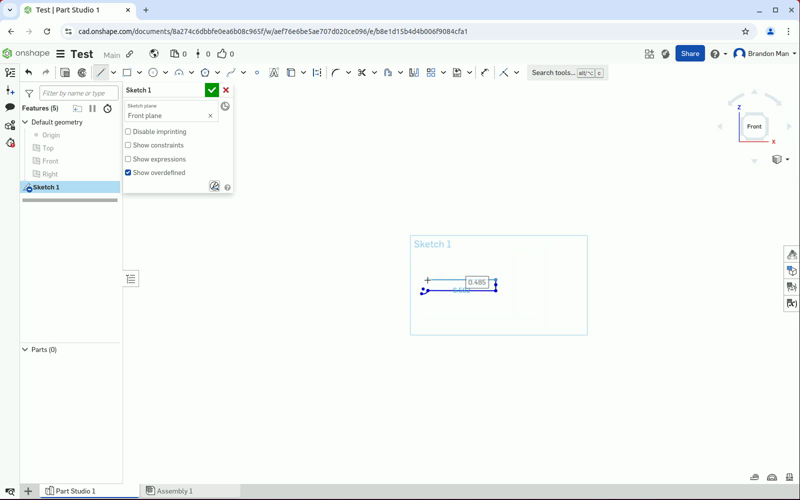
scroll(6)
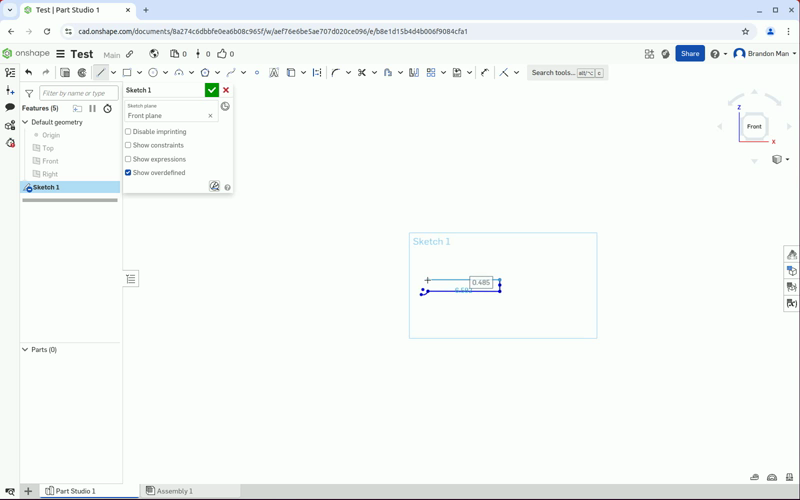
scroll(6)
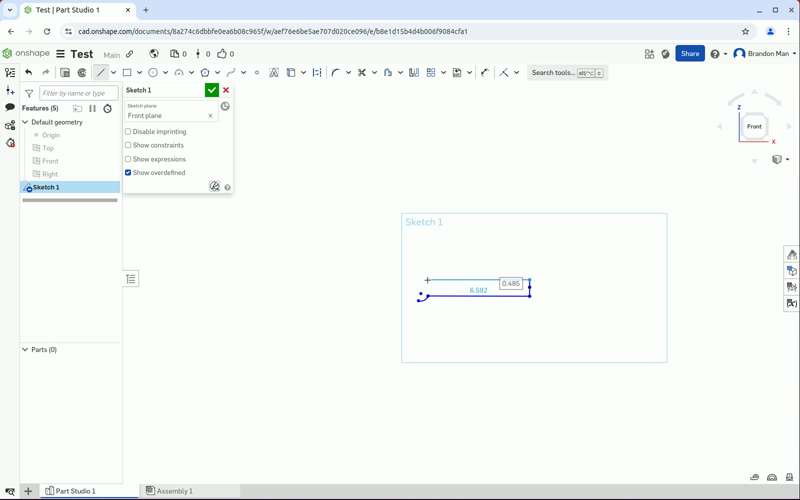
scroll(6)
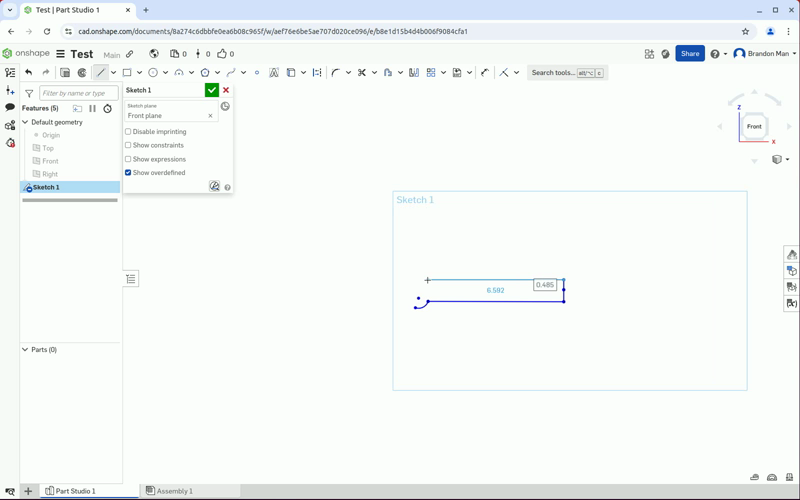
scroll(6)
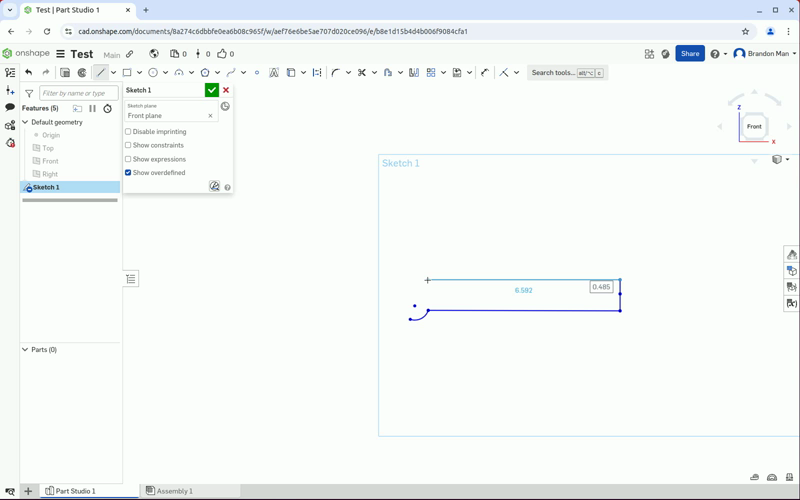
scroll(6)
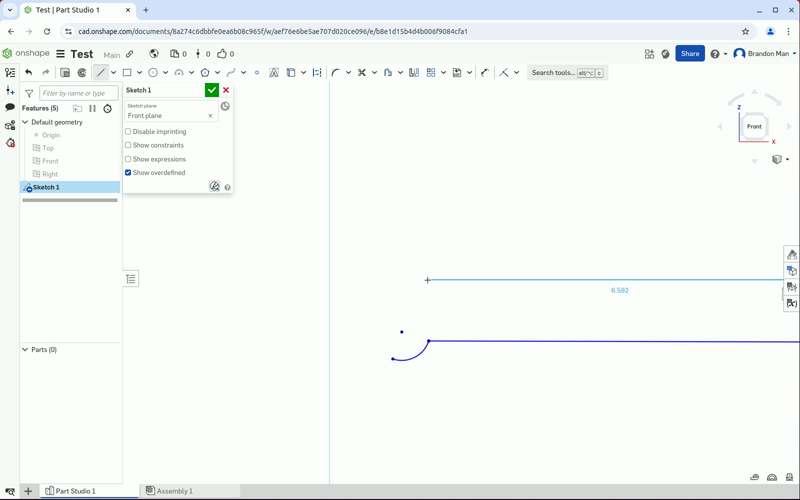
click(427, 279)
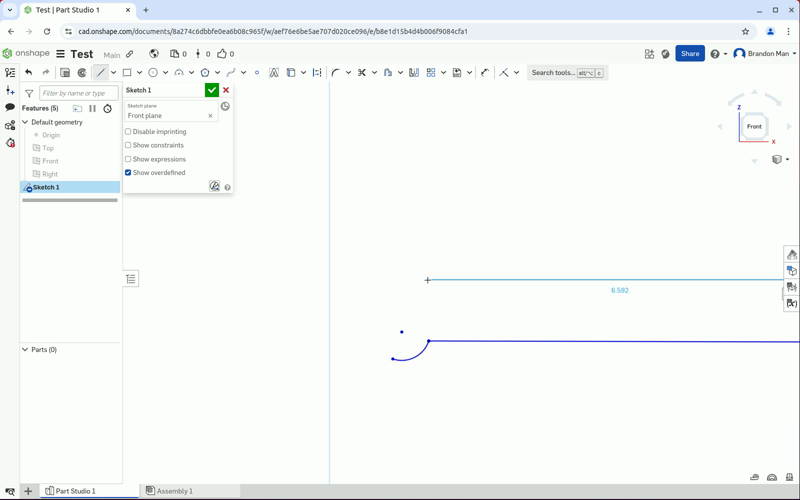
scroll(-6)
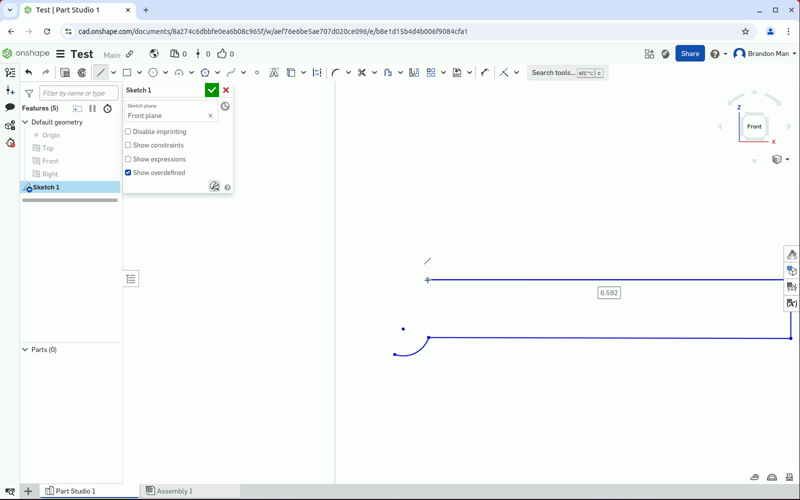
scroll(-6)
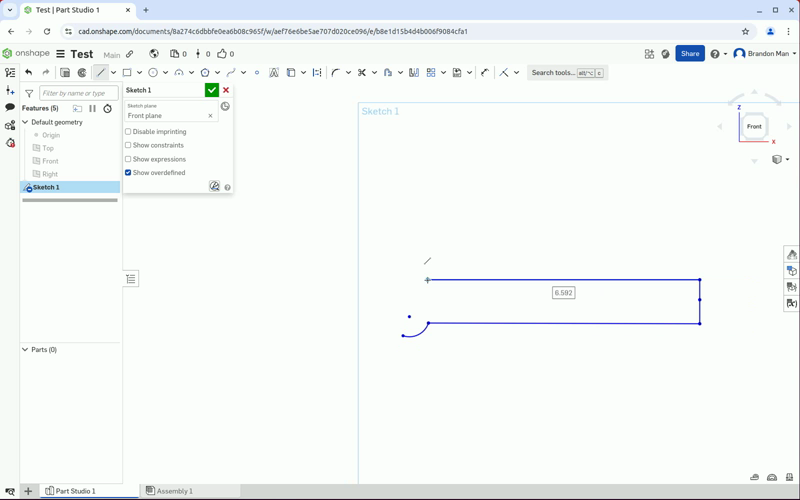
scroll(-6)
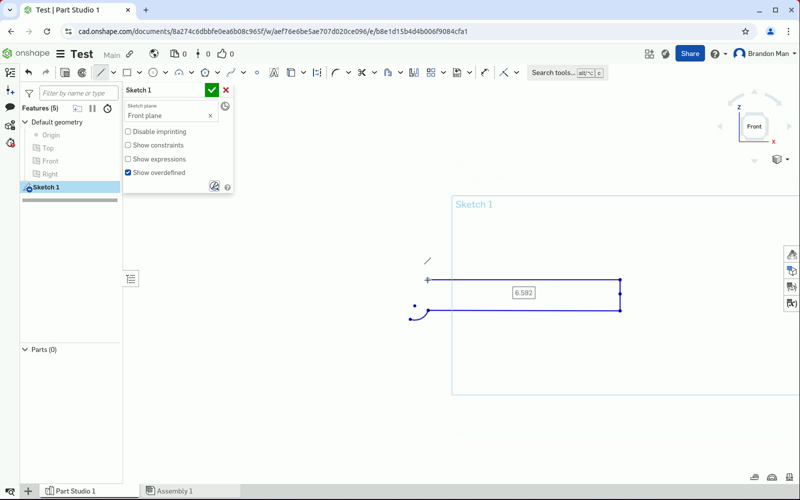
scroll(-6)
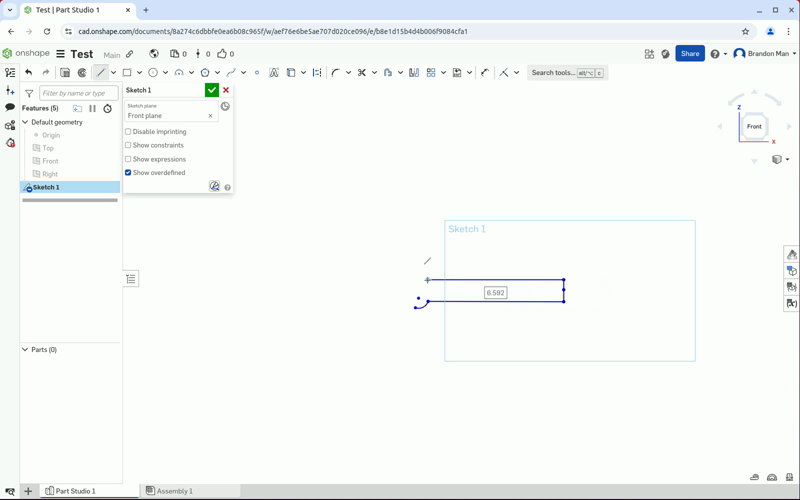
scroll(-6)
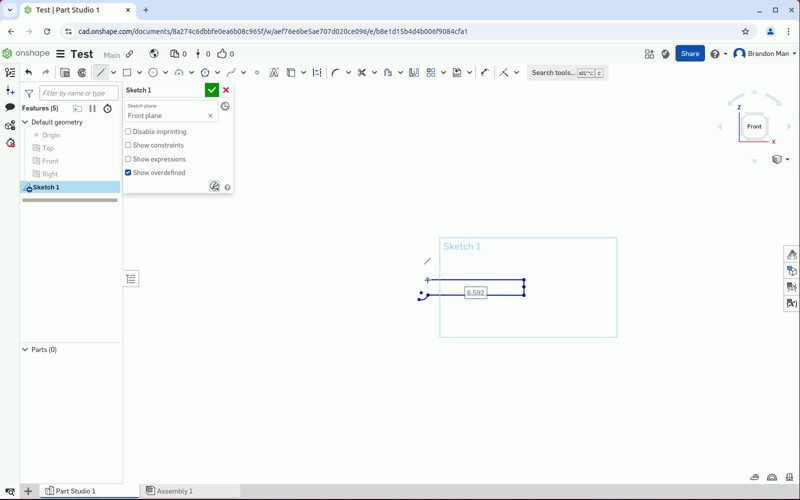
scroll(-6)
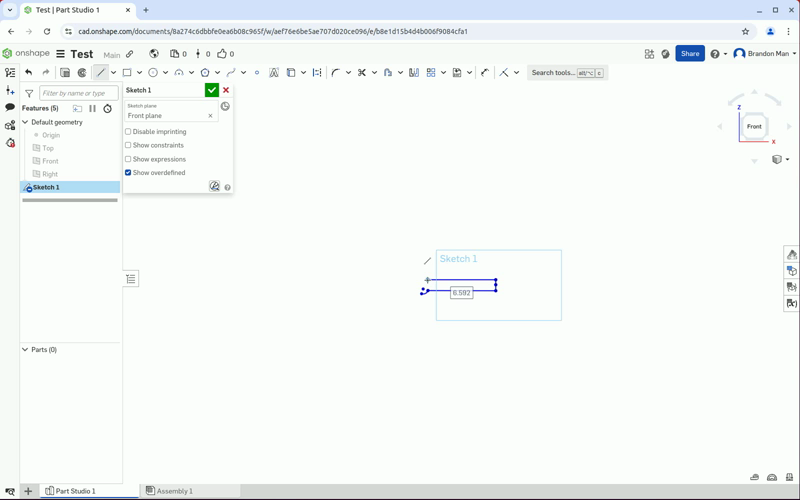
scroll(-6)
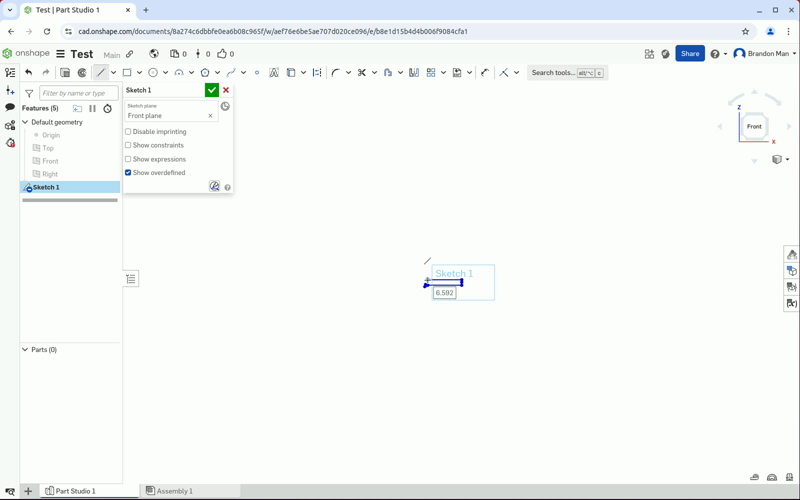
key_up(shift)
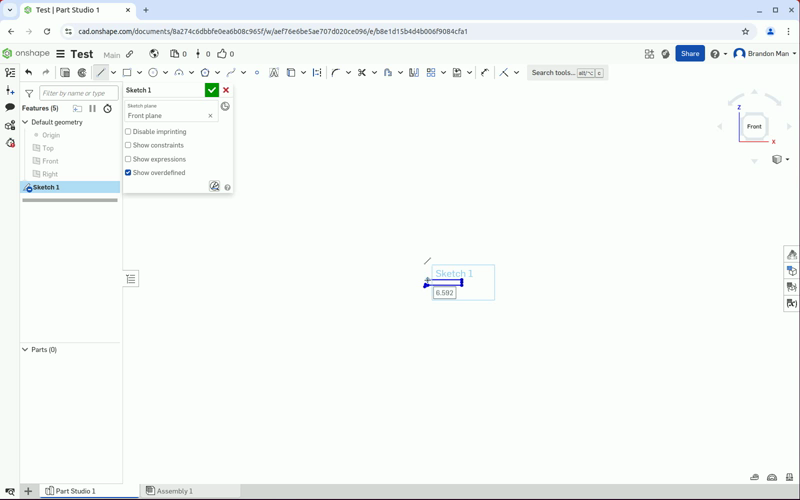
key(esc)
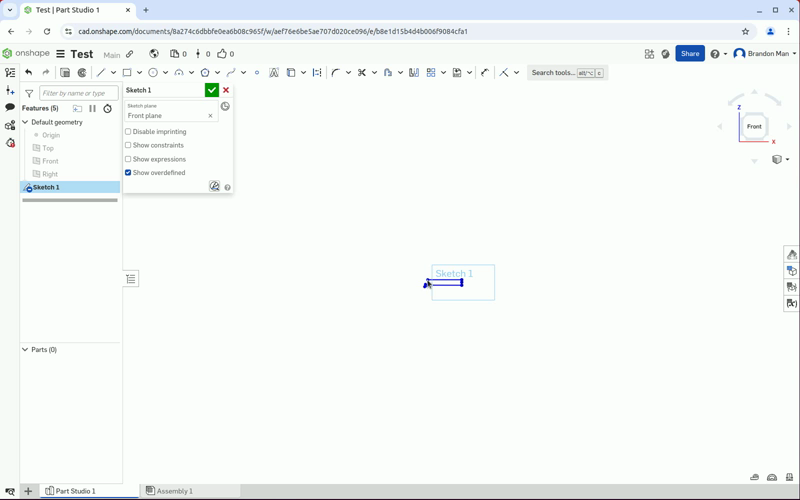
key(a)
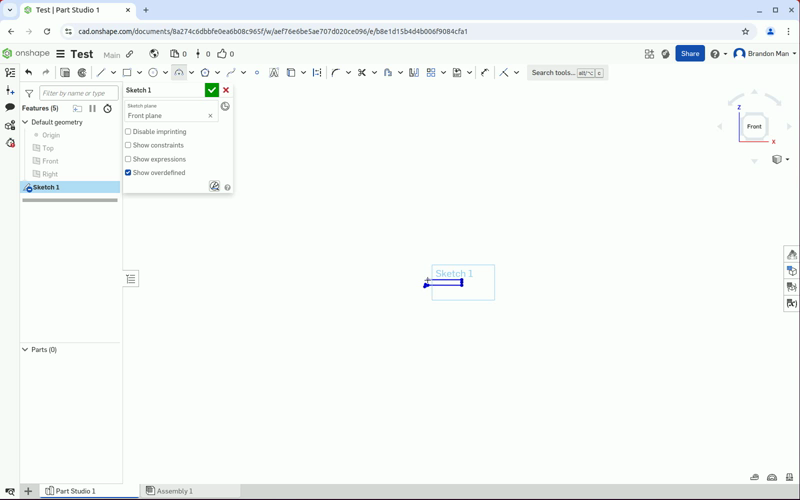
mouse_move(427, 279)
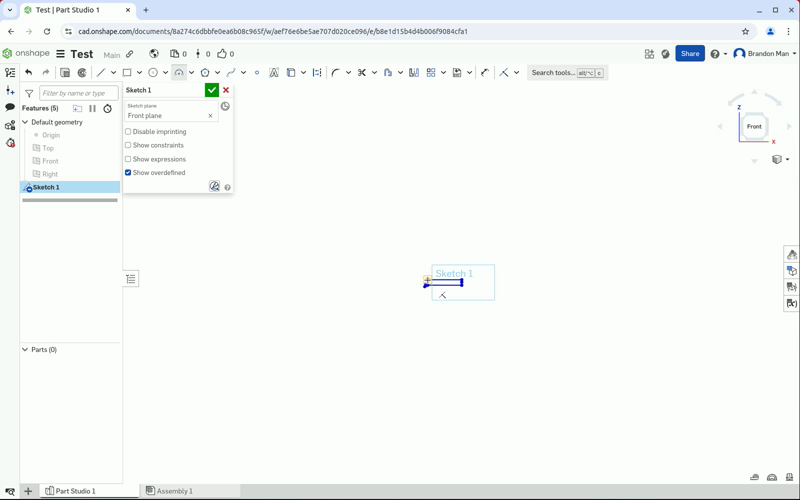
scroll(6)
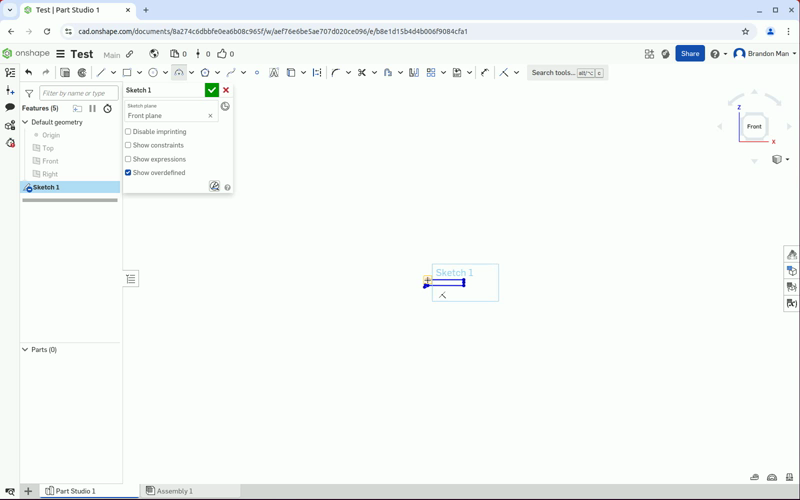
scroll(6)
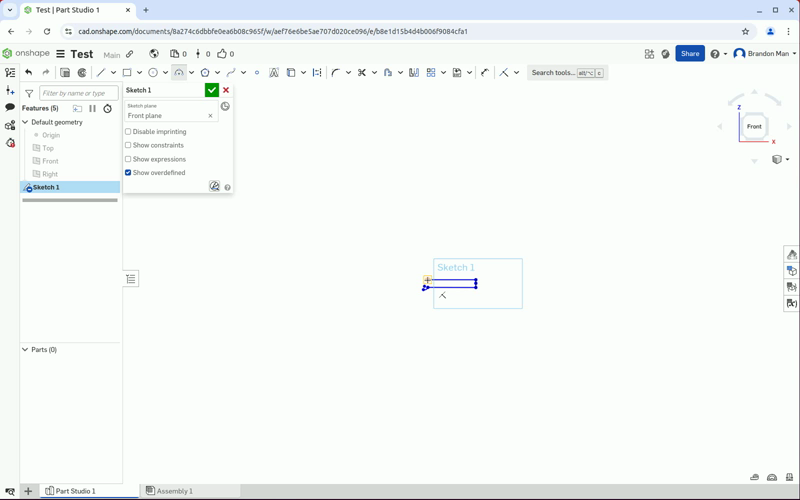
scroll(6)
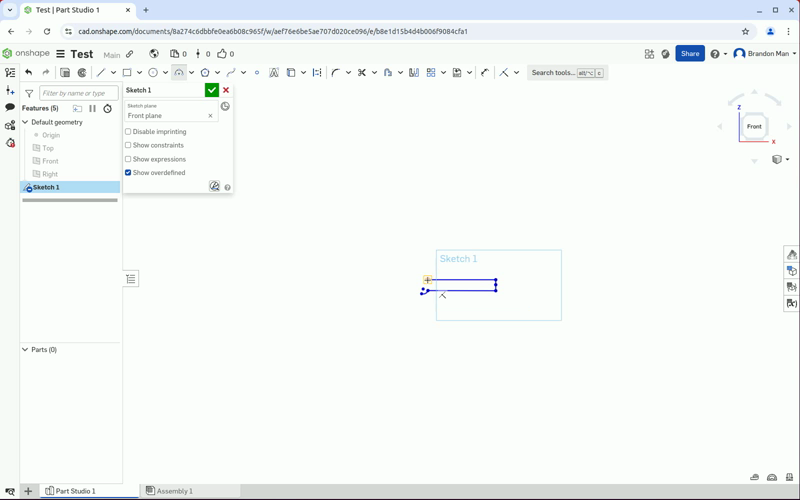
scroll(6)
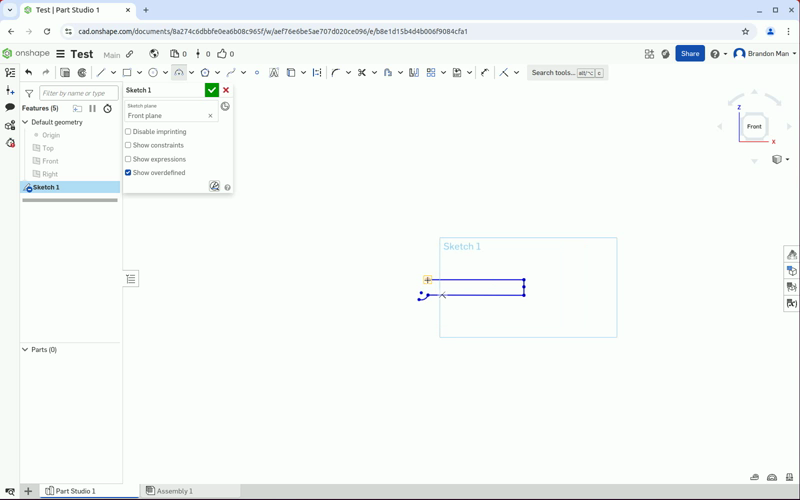
scroll(6)
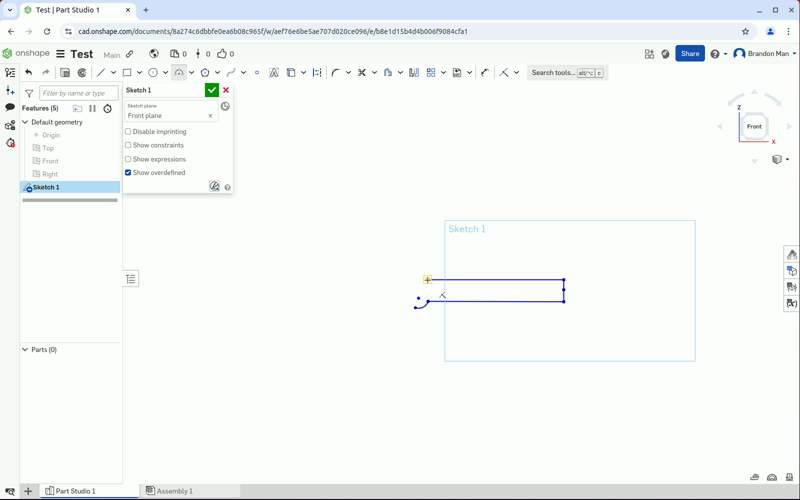
scroll(6)
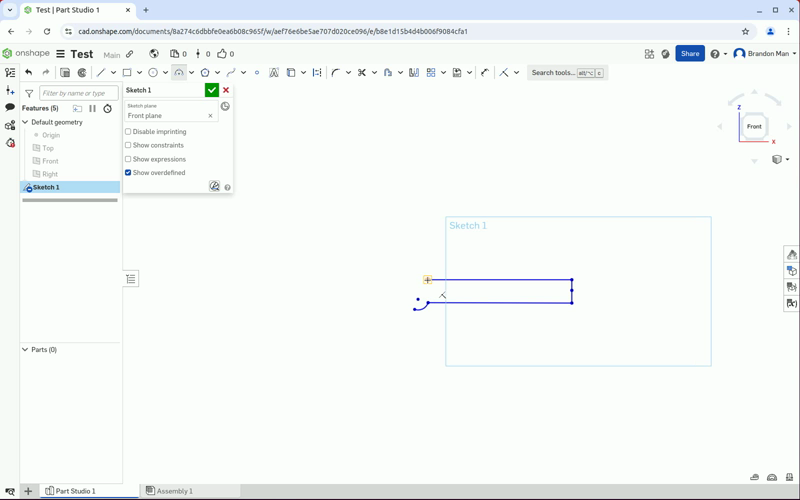
scroll(6)
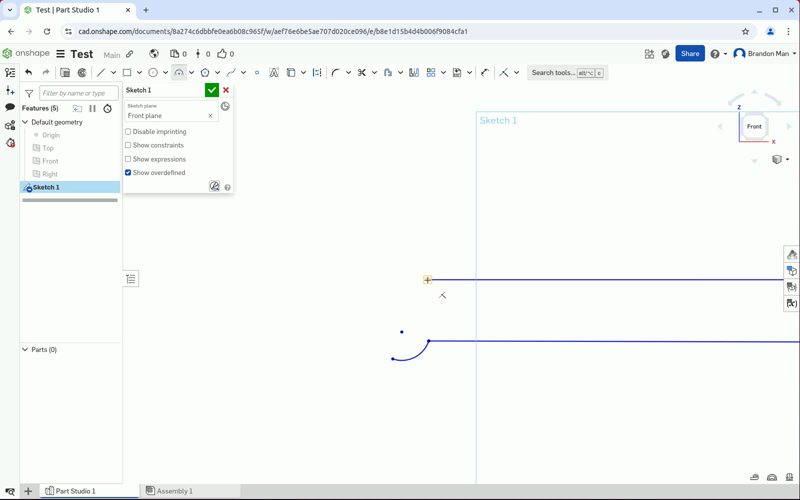
click(427, 279)
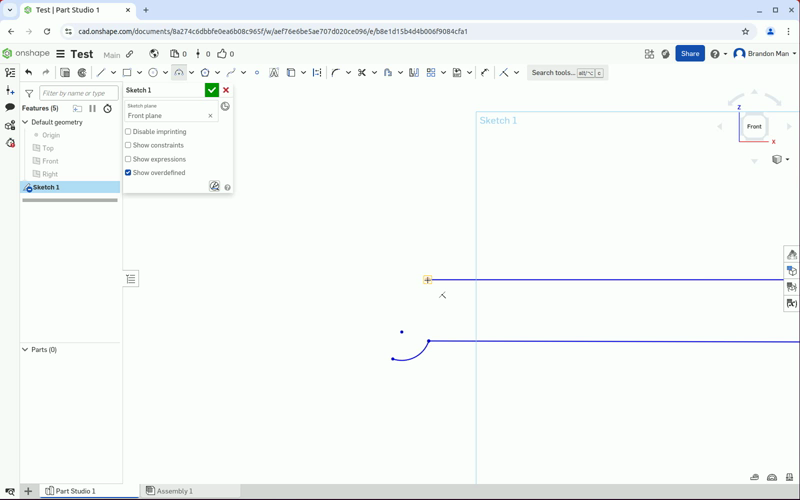
scroll(-6)
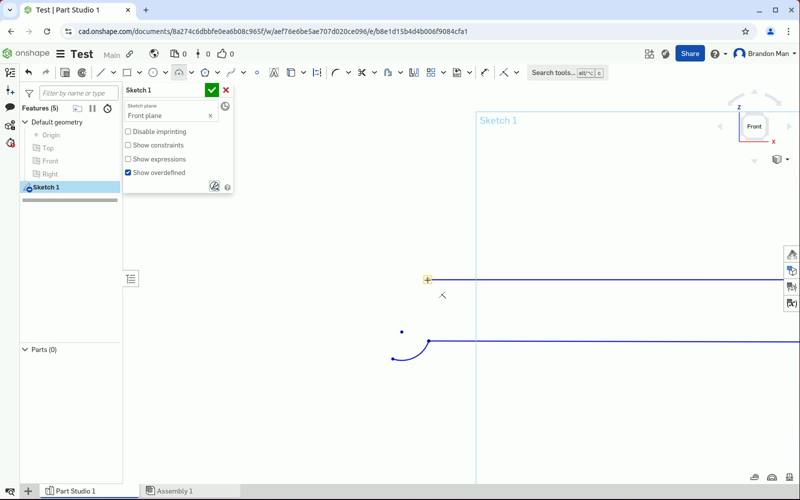
scroll(-6)
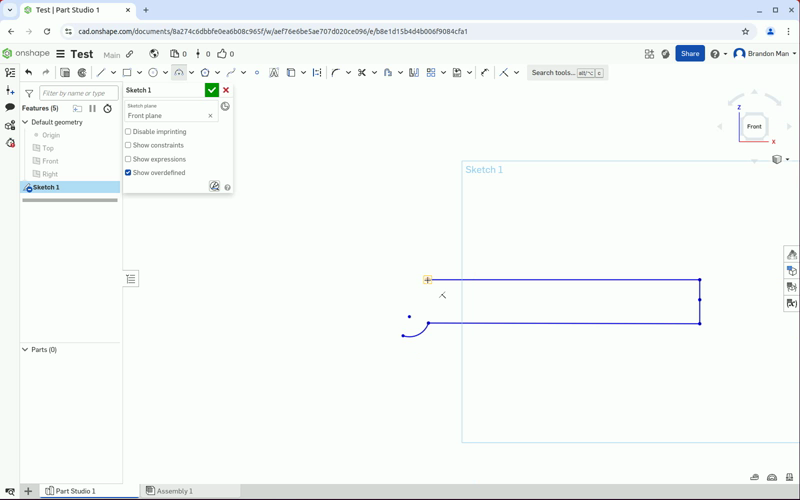
scroll(-6)
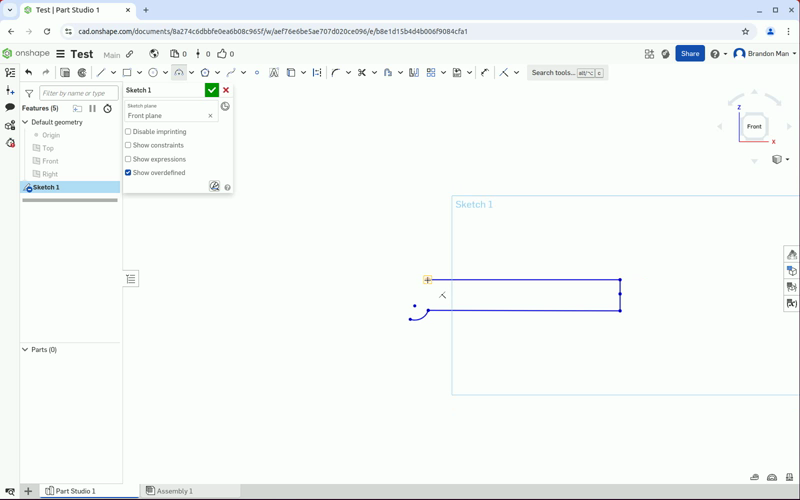
scroll(-6)
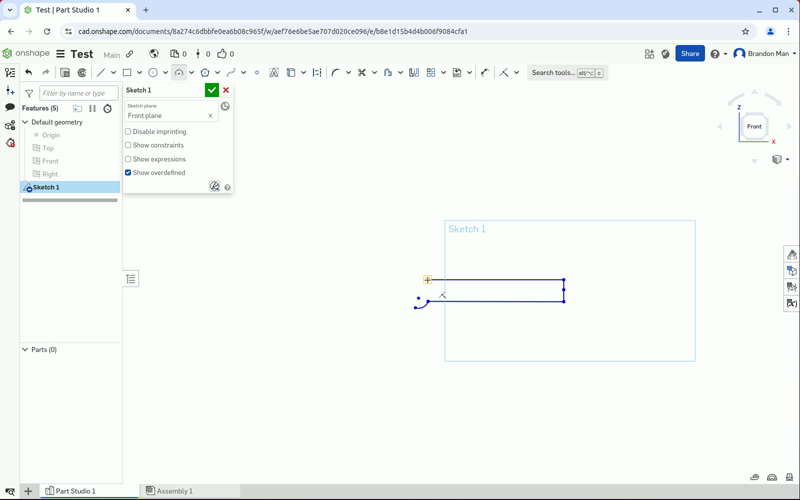
scroll(-6)
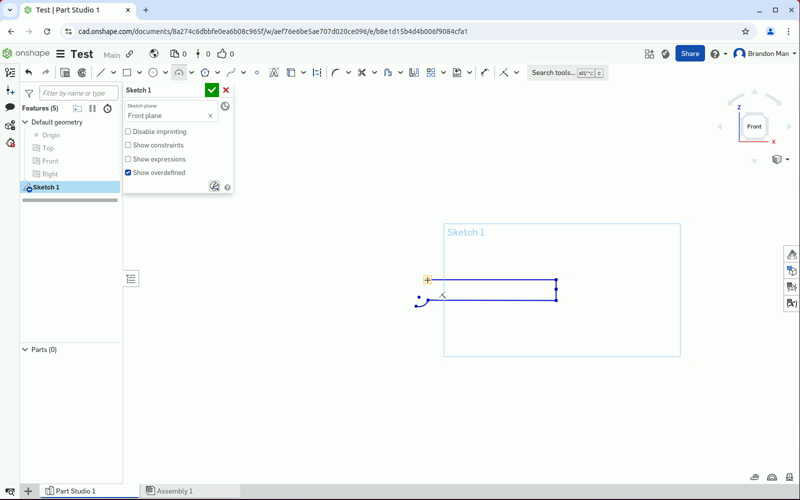
scroll(-6)
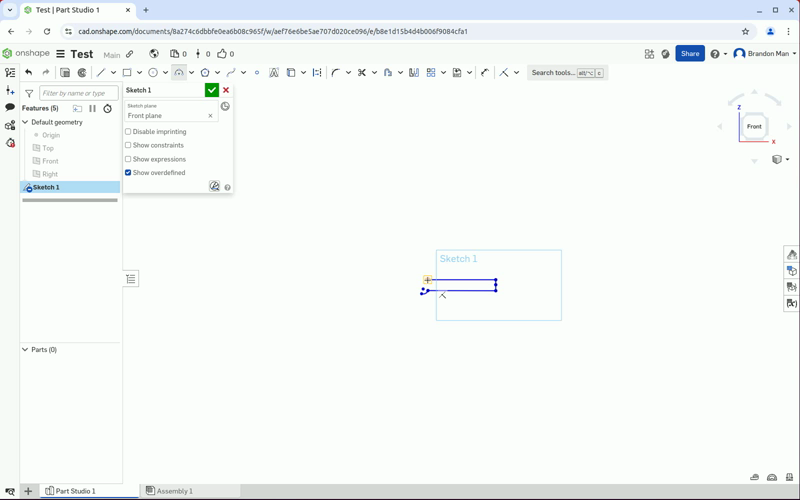
scroll(-6)
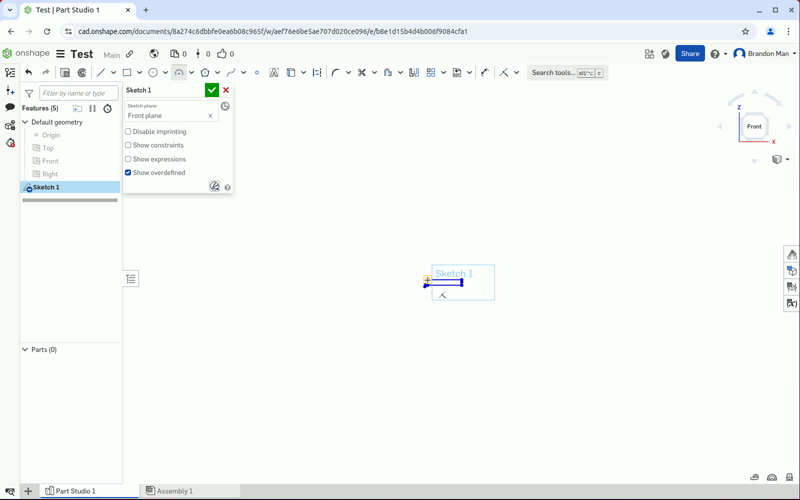
key_down(shift)
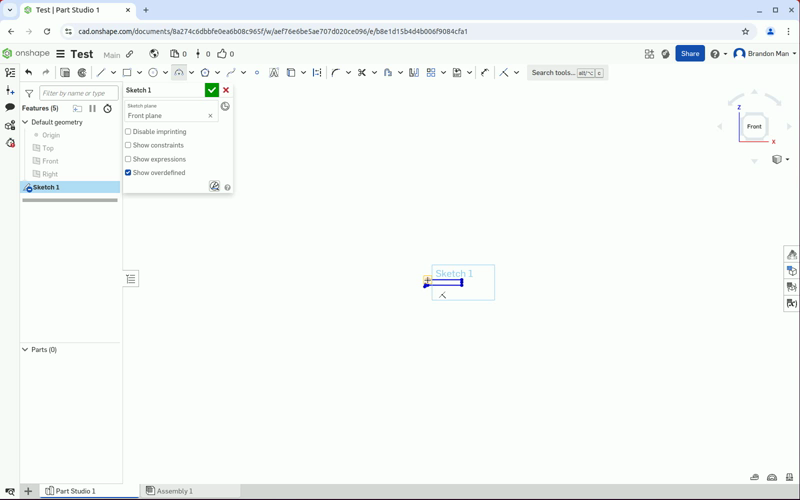
mouse_move(424, 278)
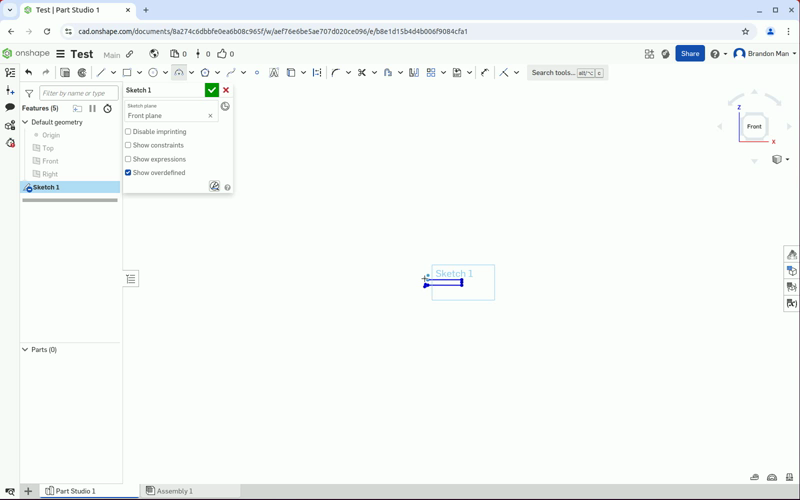
scroll(6)
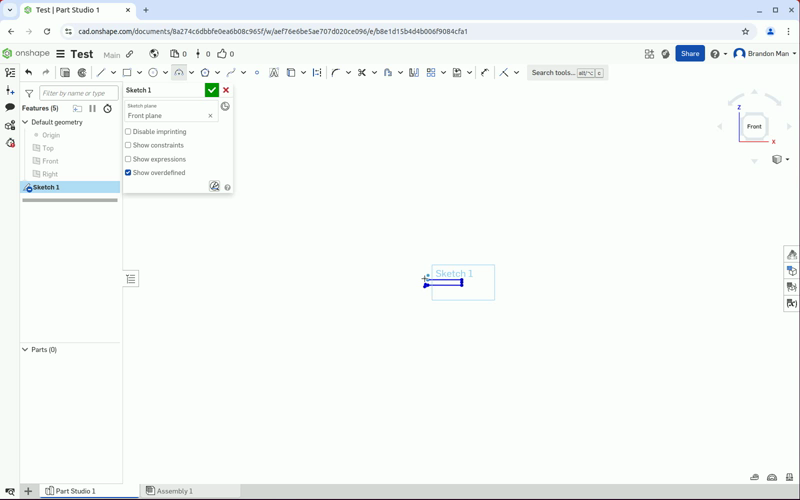
scroll(6)
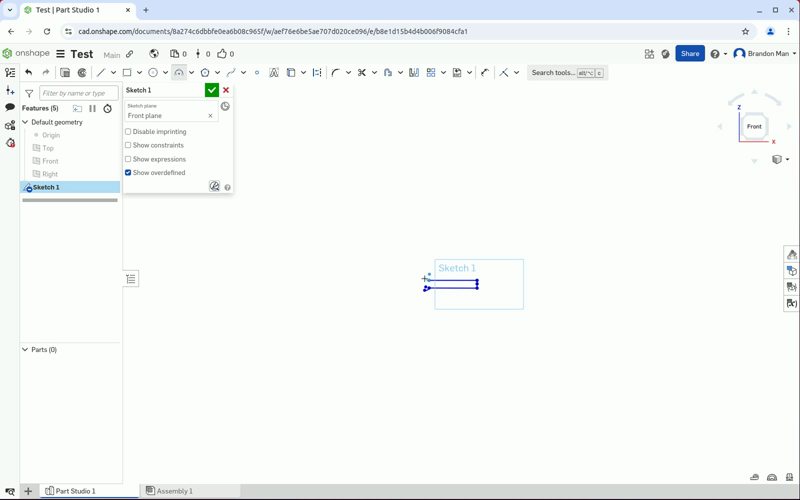
scroll(6)
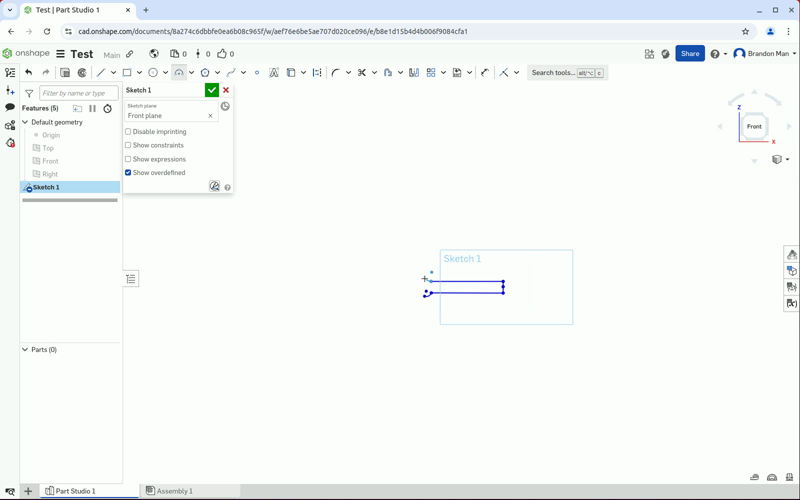
scroll(6)
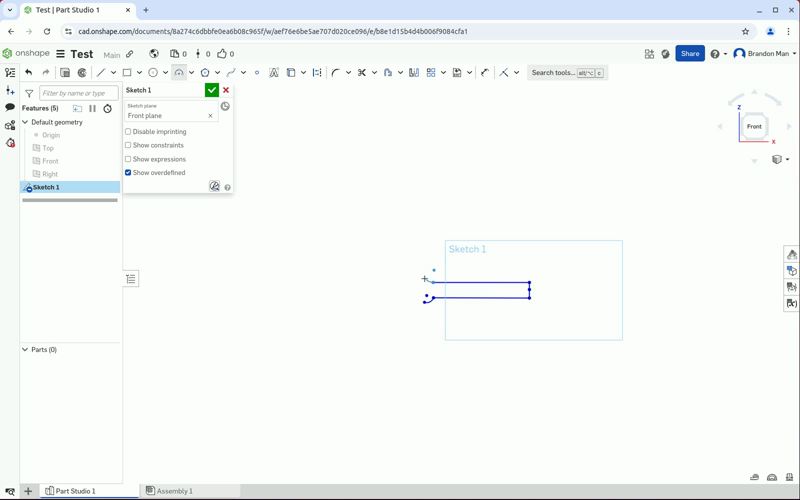
scroll(6)
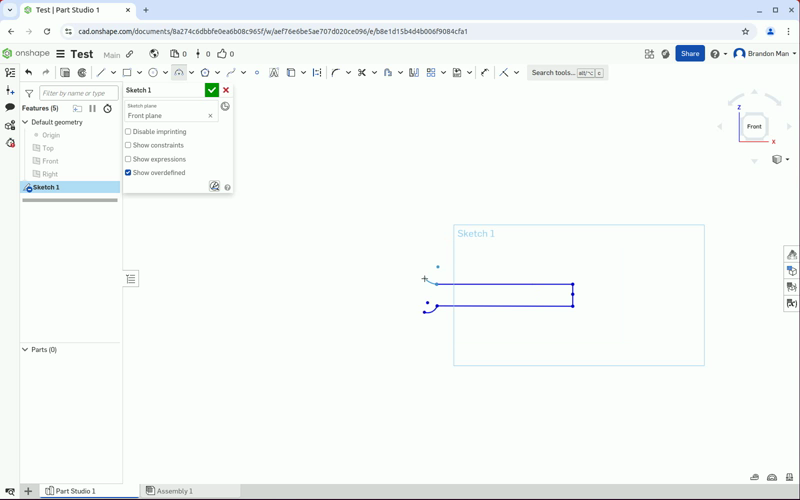
scroll(6)
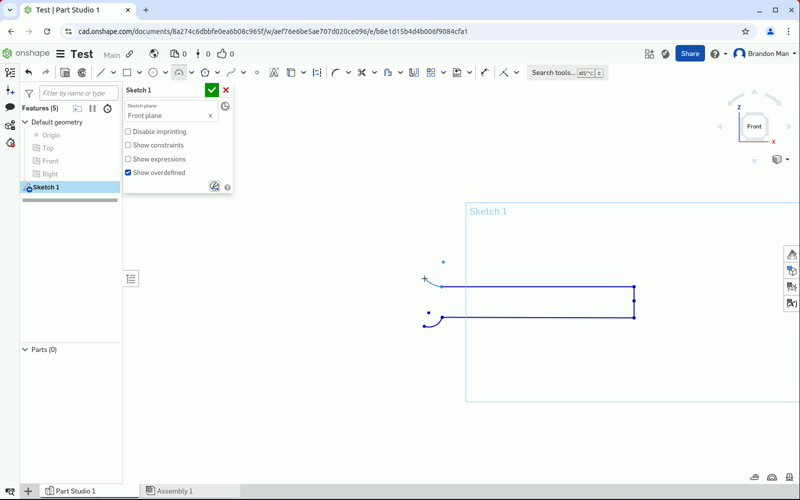
scroll(6)
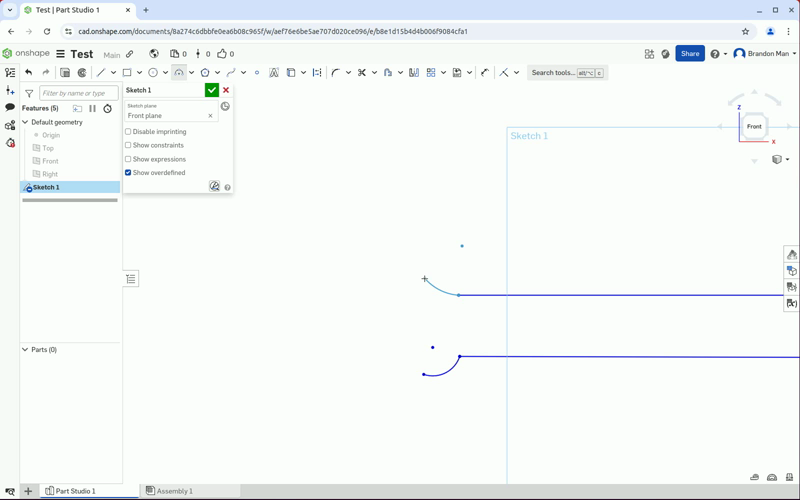
click(424, 278)
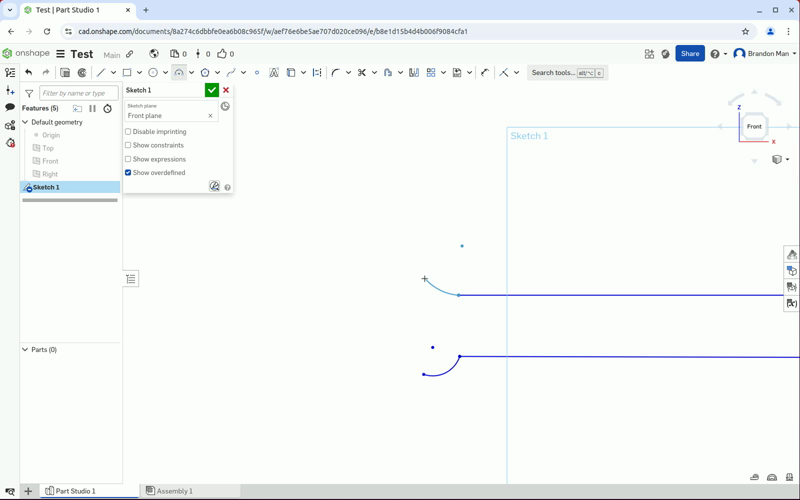
scroll(-6)
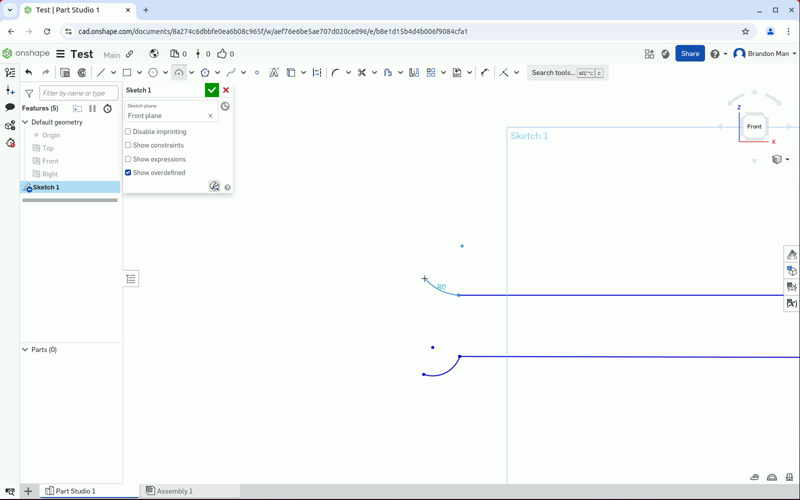
scroll(-6)
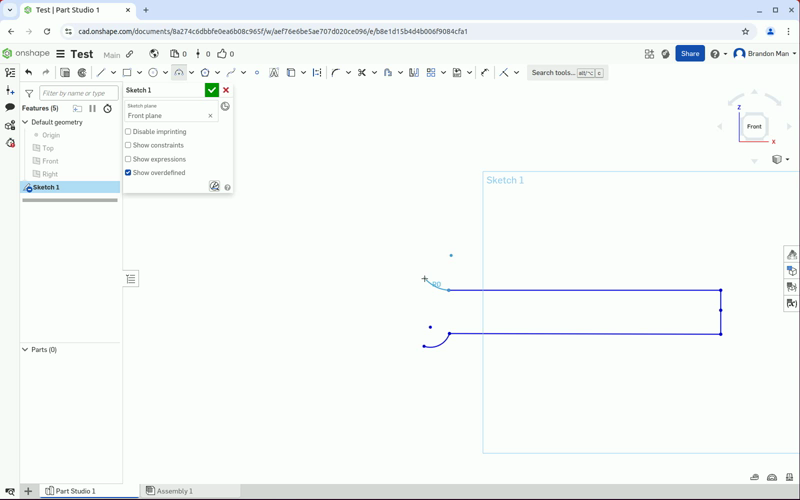
scroll(-6)
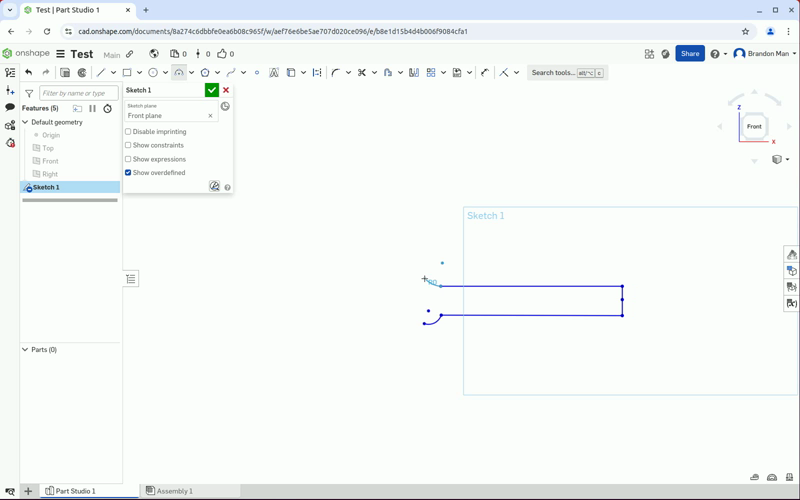
scroll(-6)
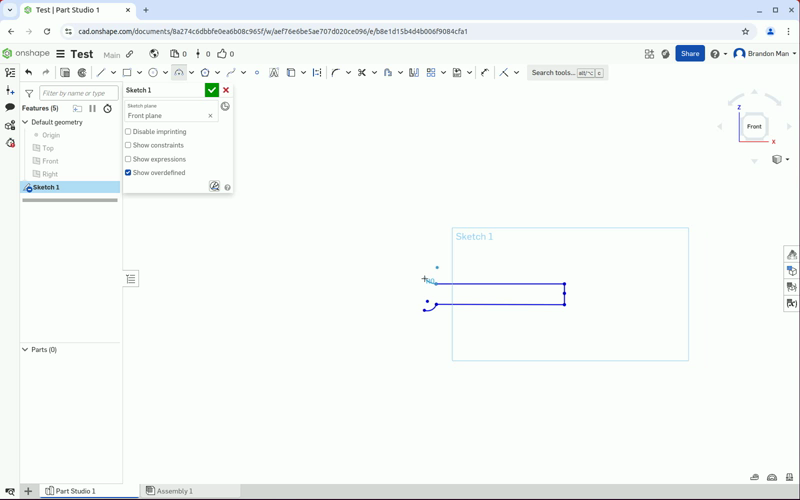
scroll(-6)
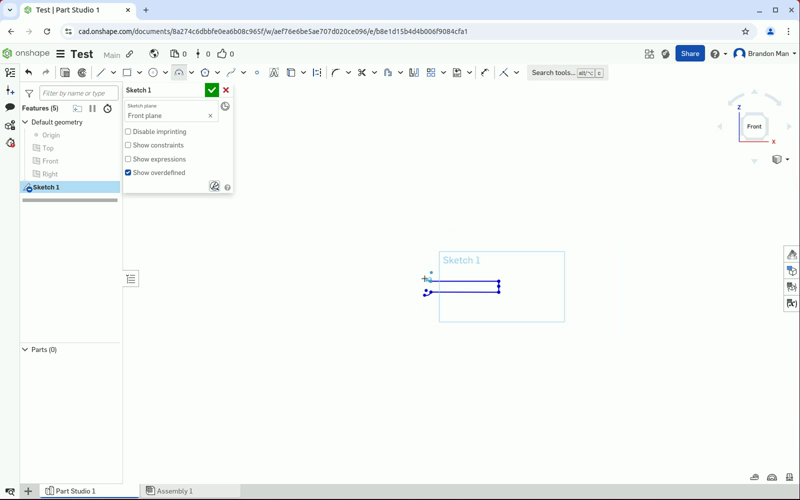
scroll(-6)
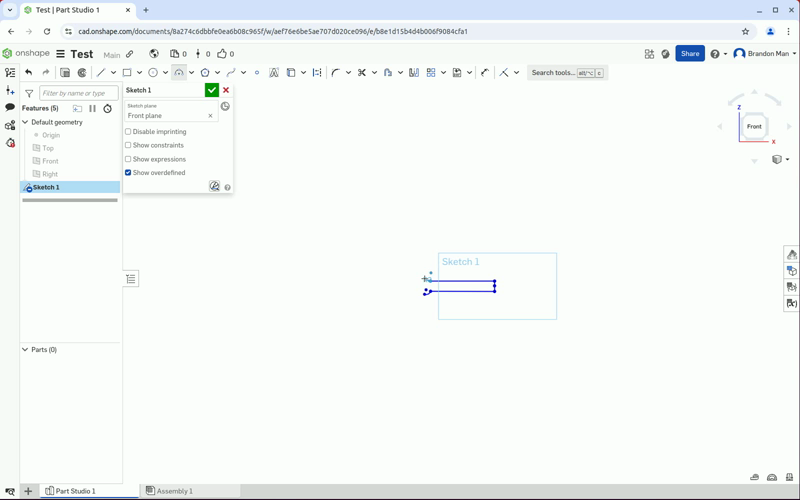
scroll(-6)
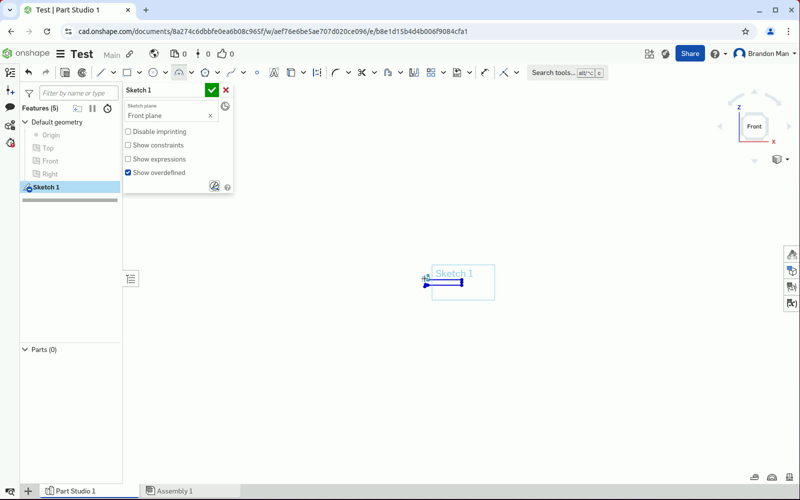
mouse_move(426, 278)
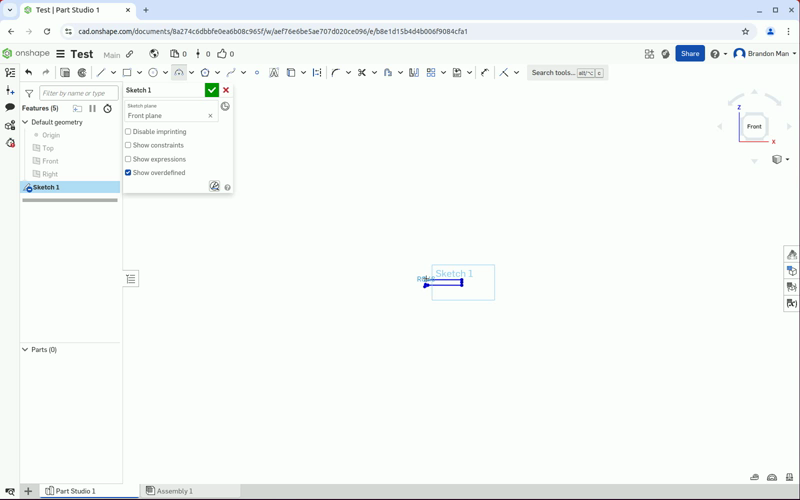
scroll(6)
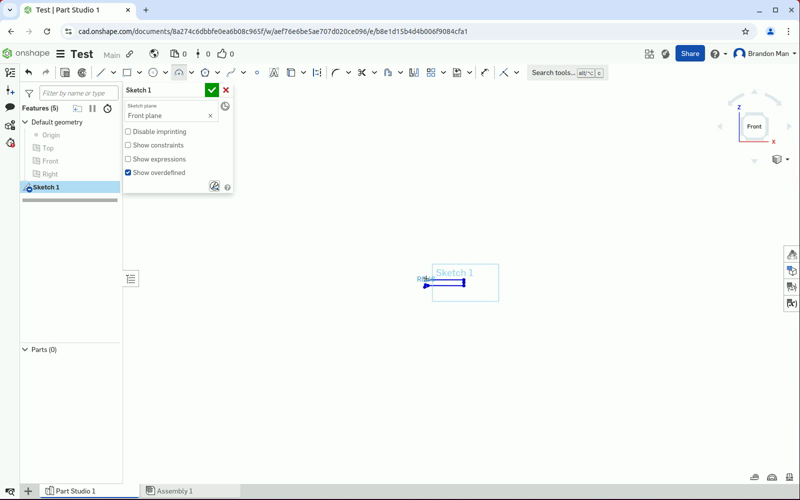
scroll(6)
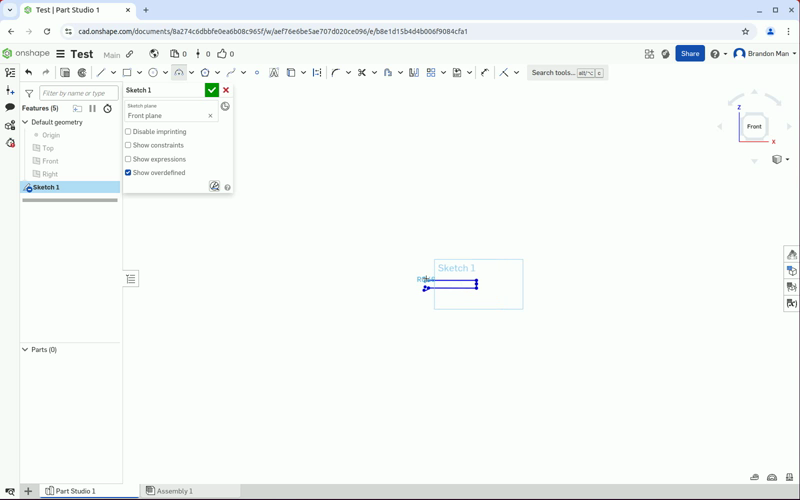
scroll(6)
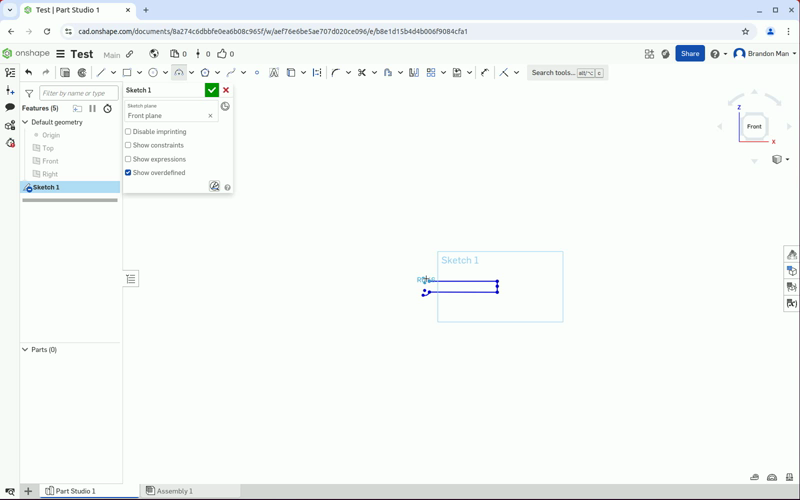
scroll(6)
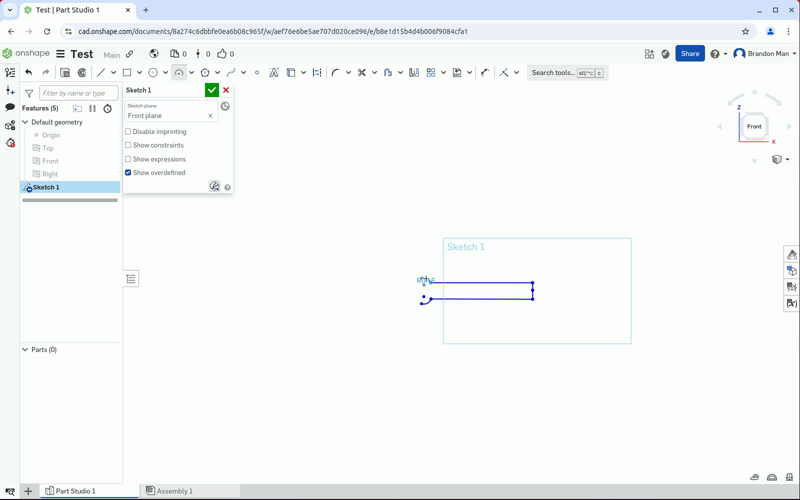
scroll(6)
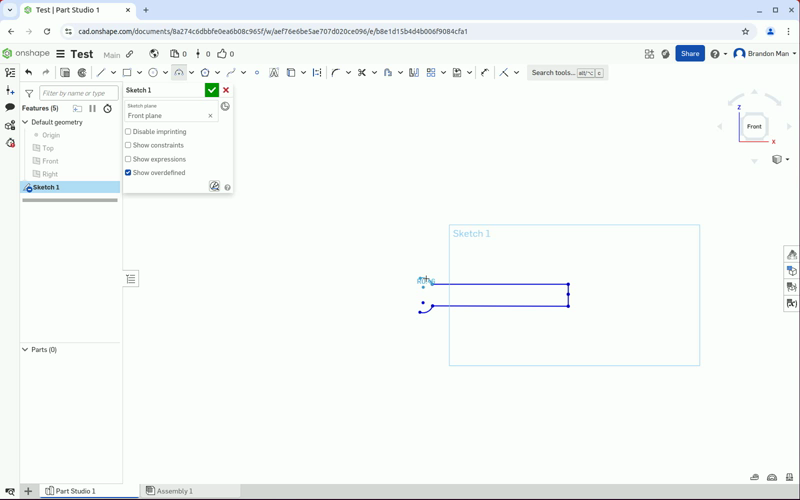
scroll(6)
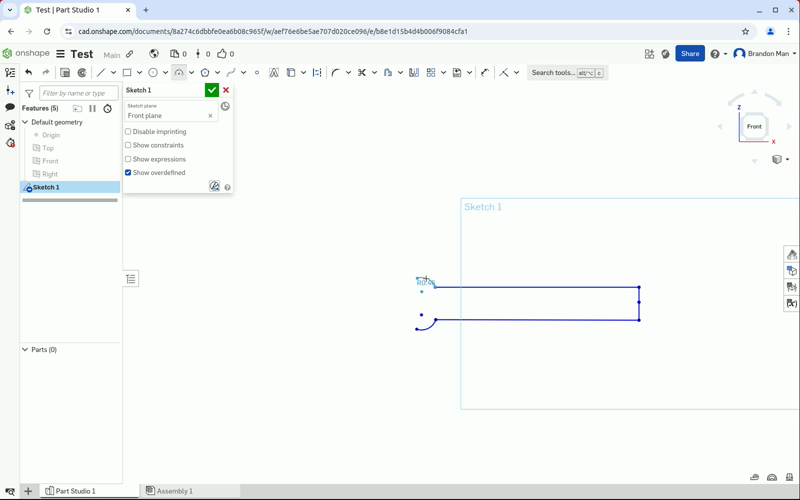
scroll(6)
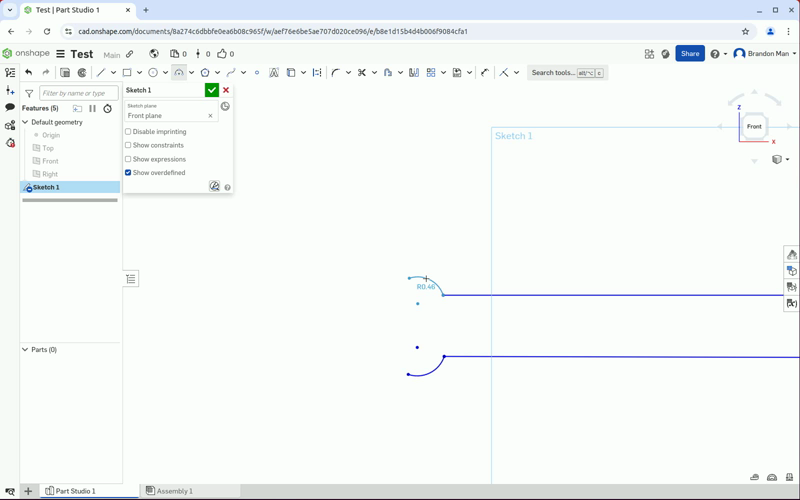
click(426, 278)
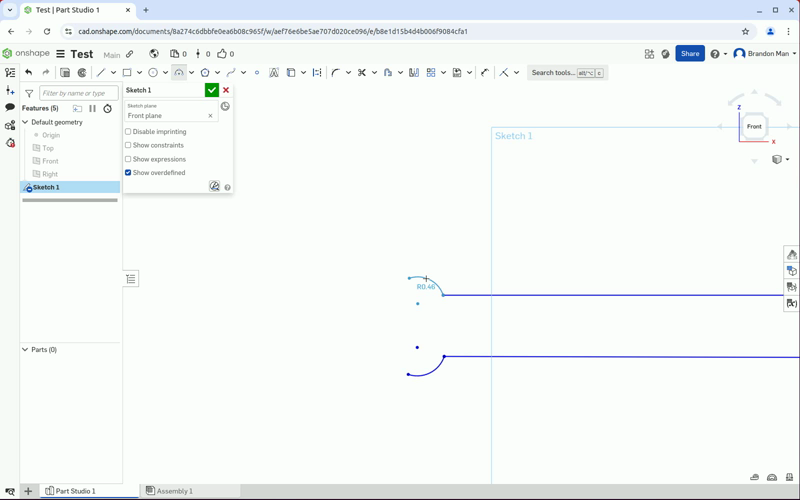
scroll(-6)
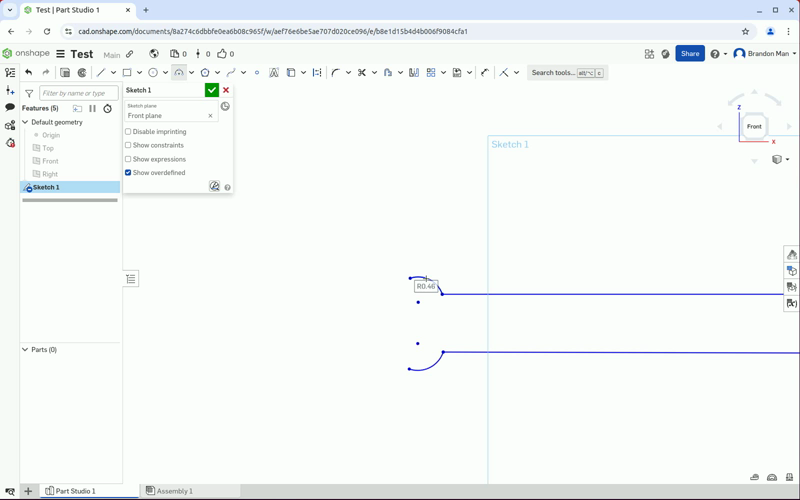
scroll(-6)
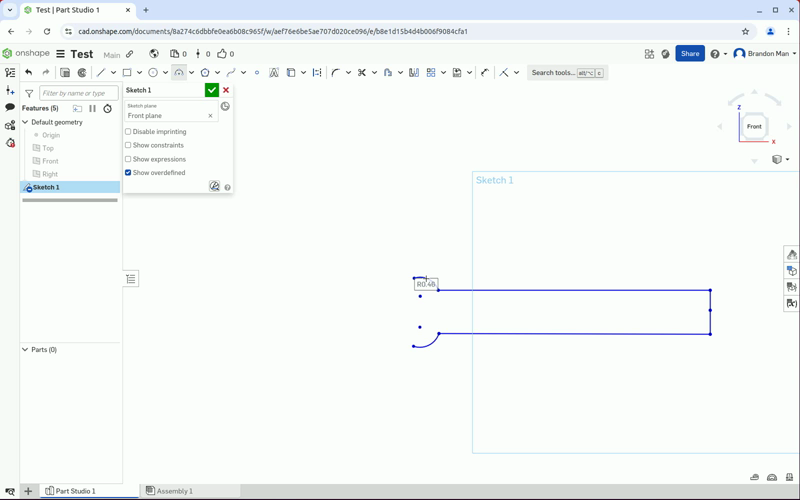
scroll(-6)
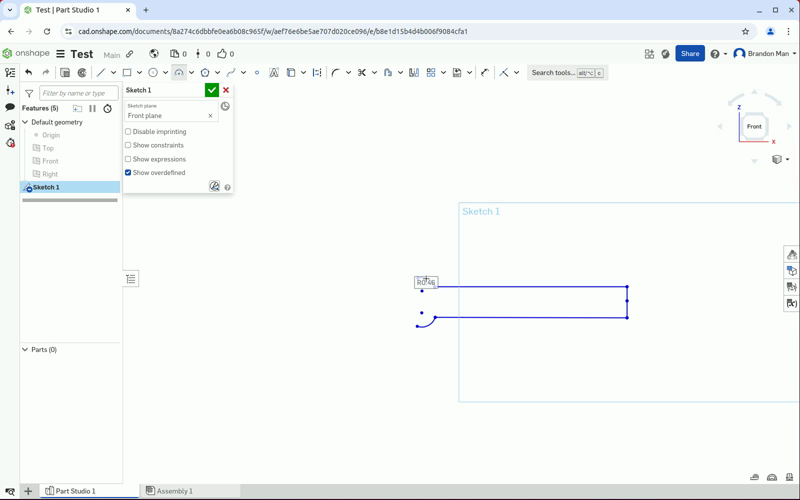
scroll(-6)
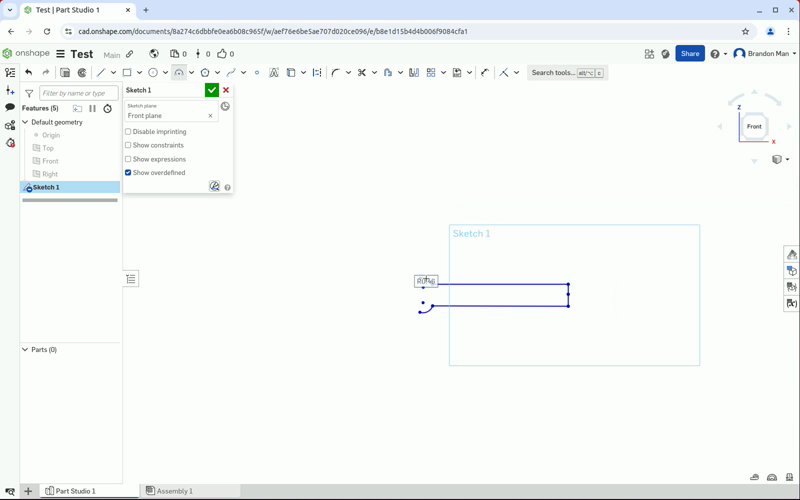
scroll(-6)
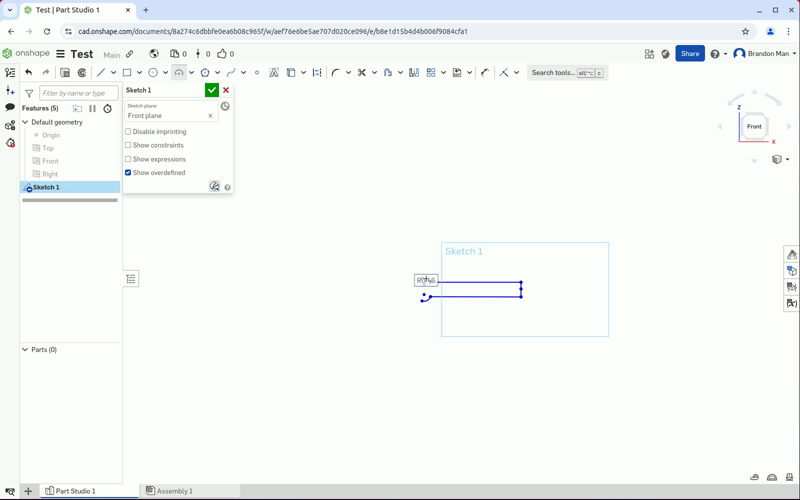
scroll(-6)
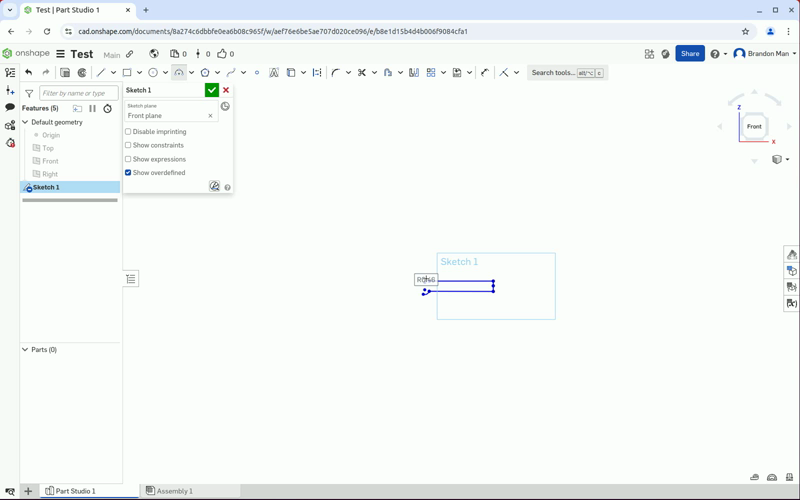
scroll(-6)
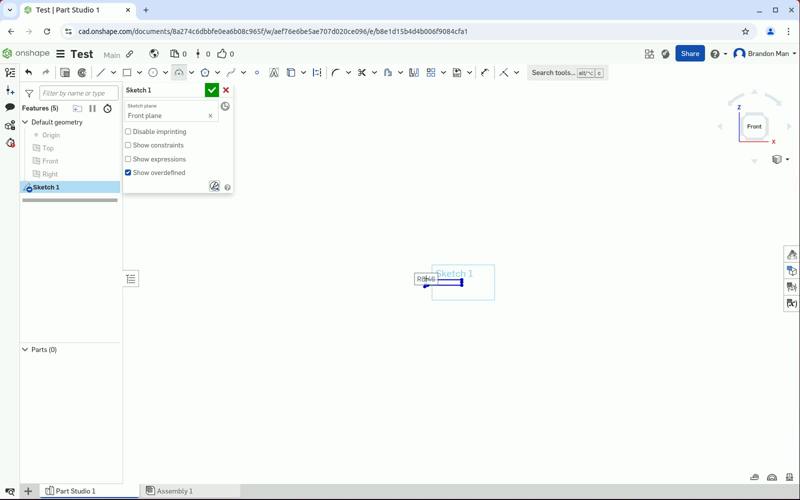
key_up(shift)
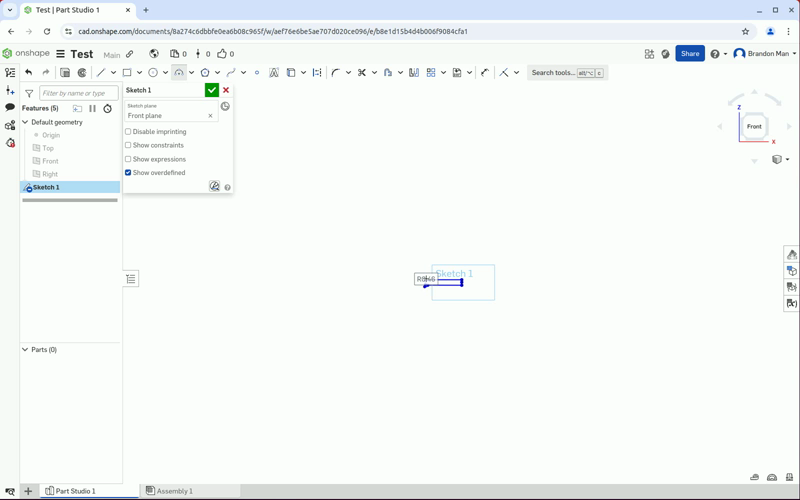
key(esc)
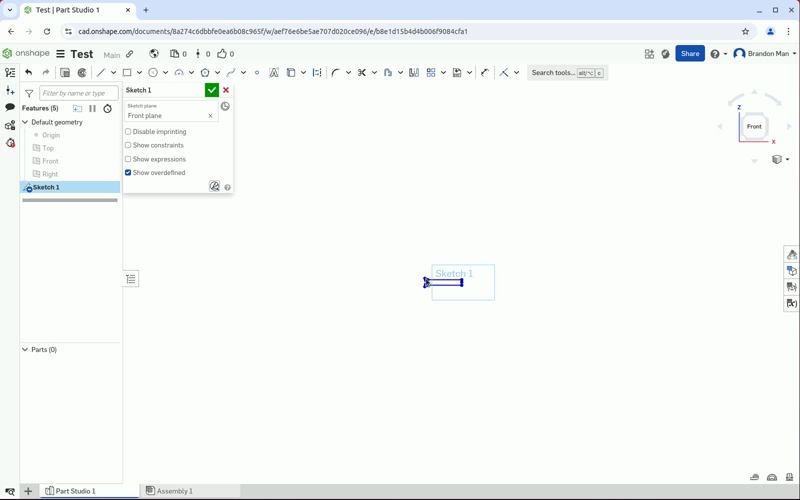
key(l)
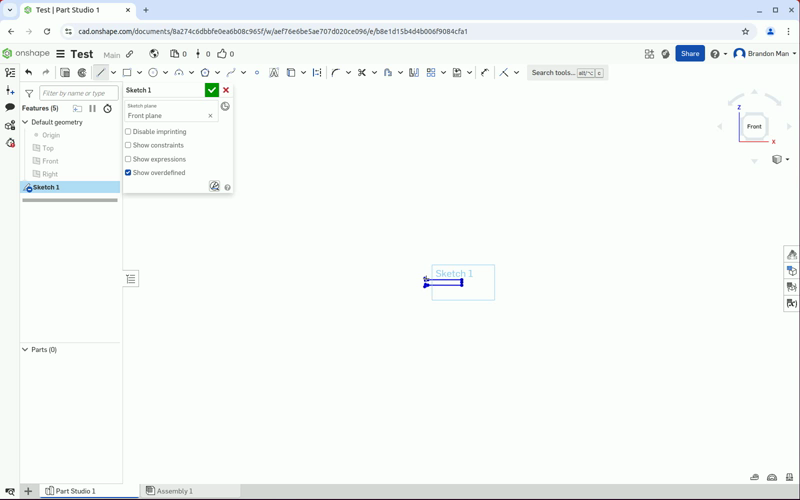
mouse_move(424, 278)
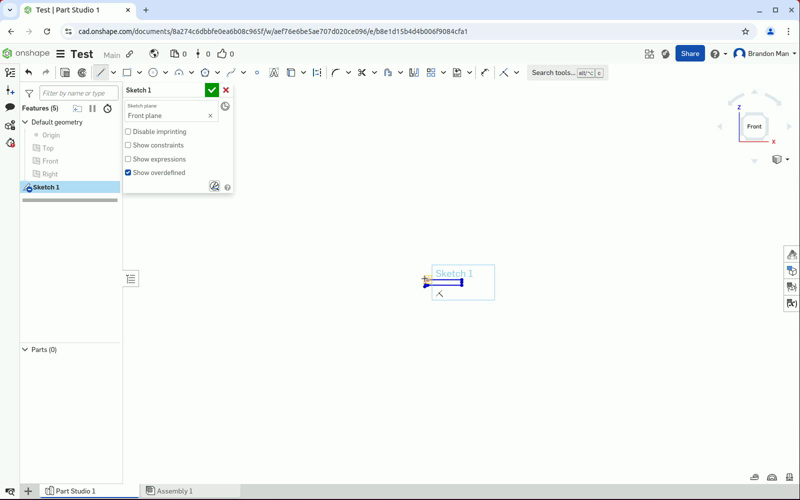
scroll(6)
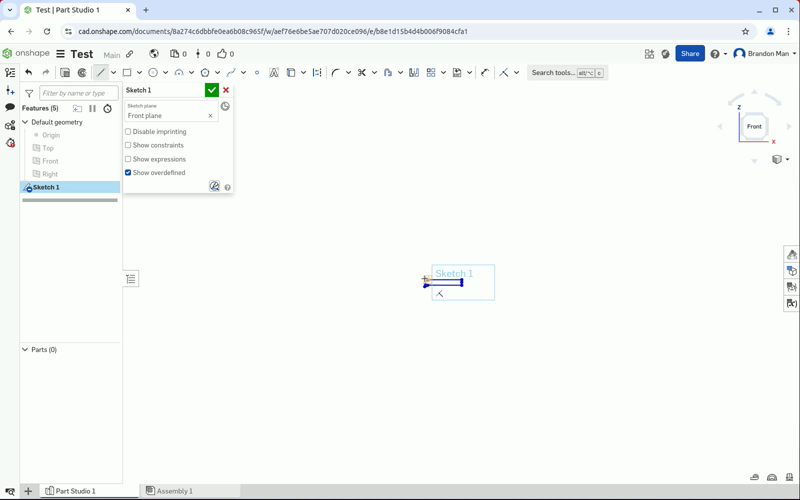
scroll(6)
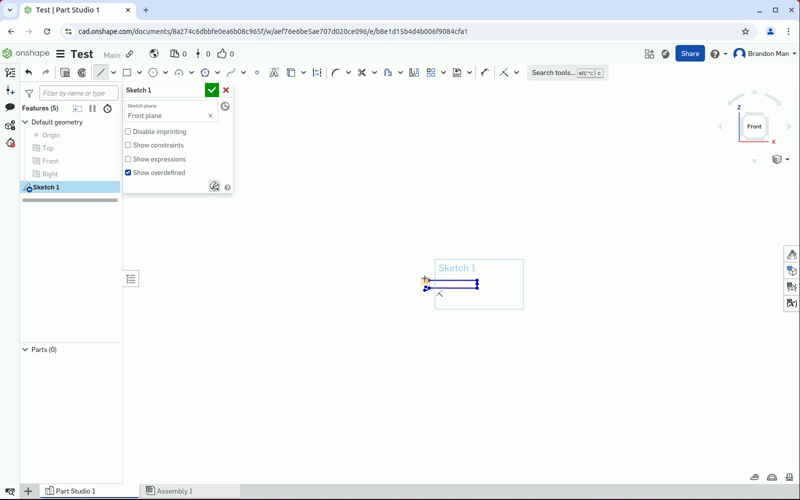
scroll(6)
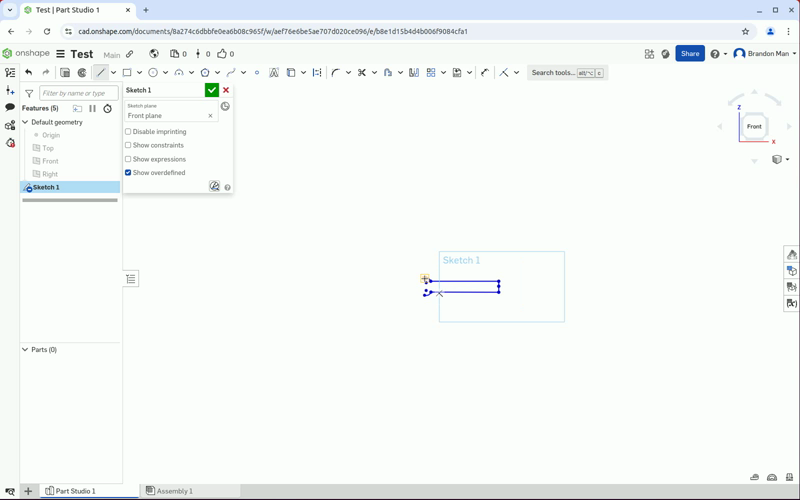
scroll(6)
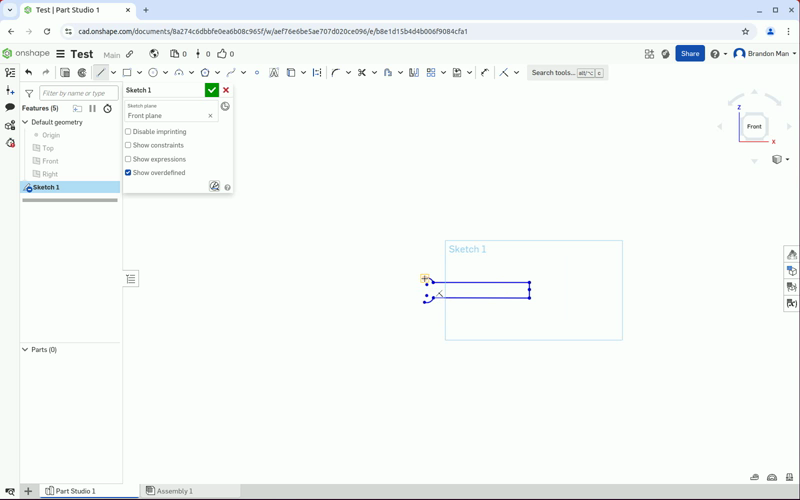
scroll(6)
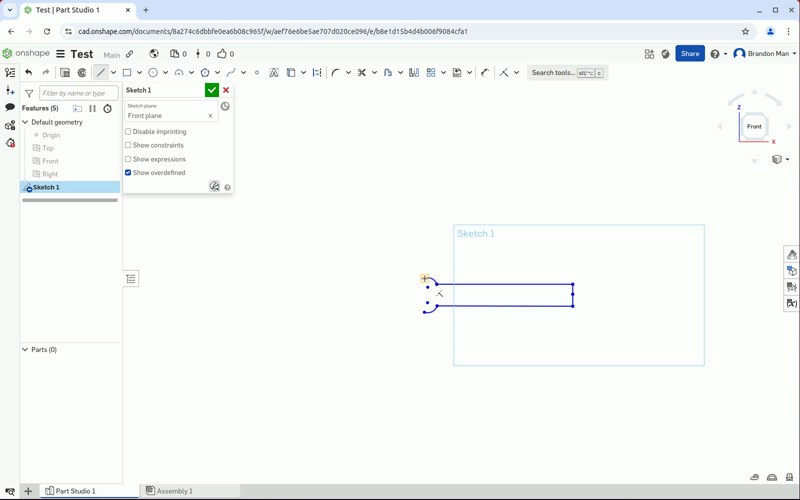
scroll(6)
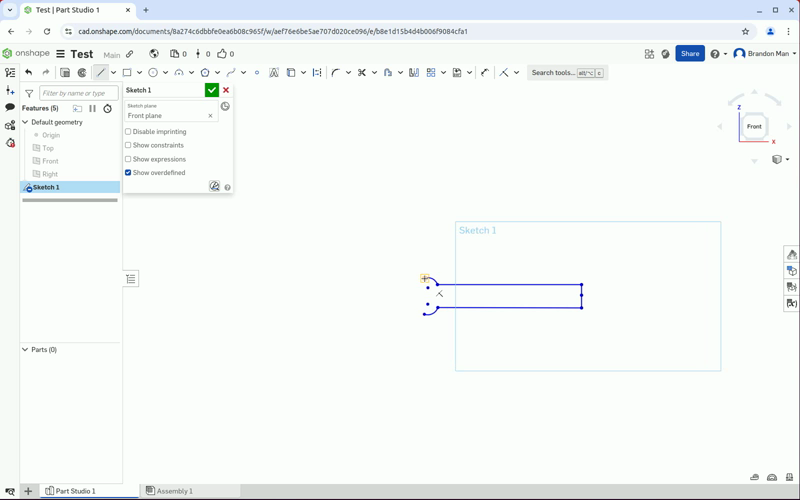
scroll(6)
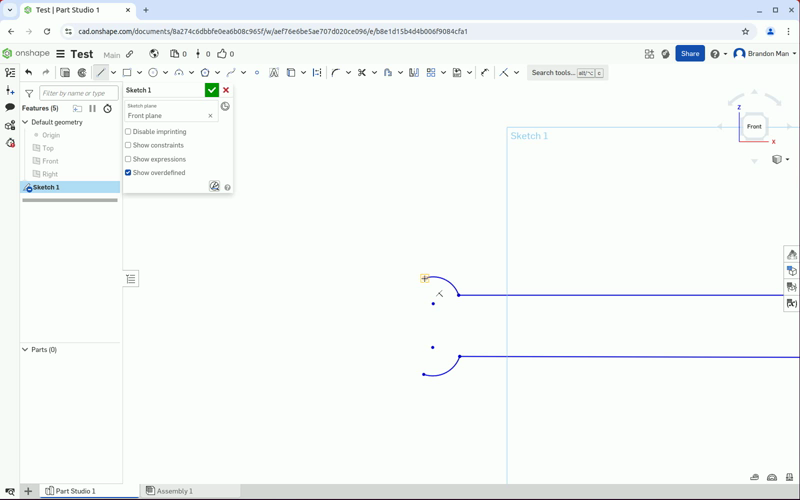
click(424, 278)
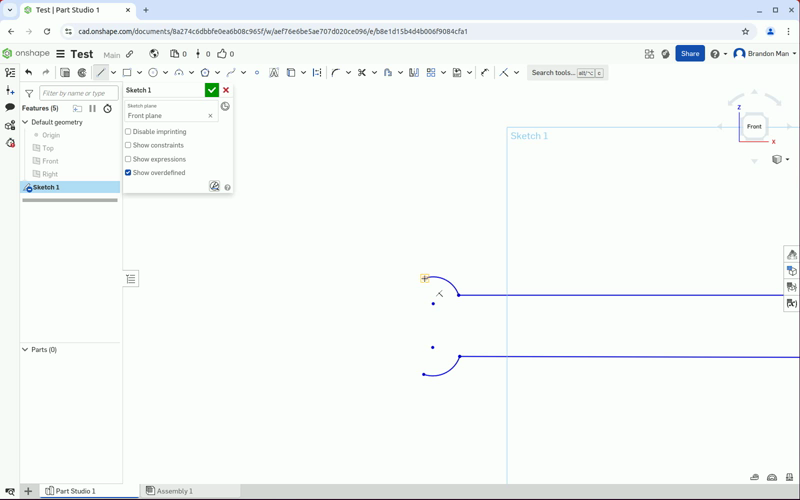
scroll(-6)
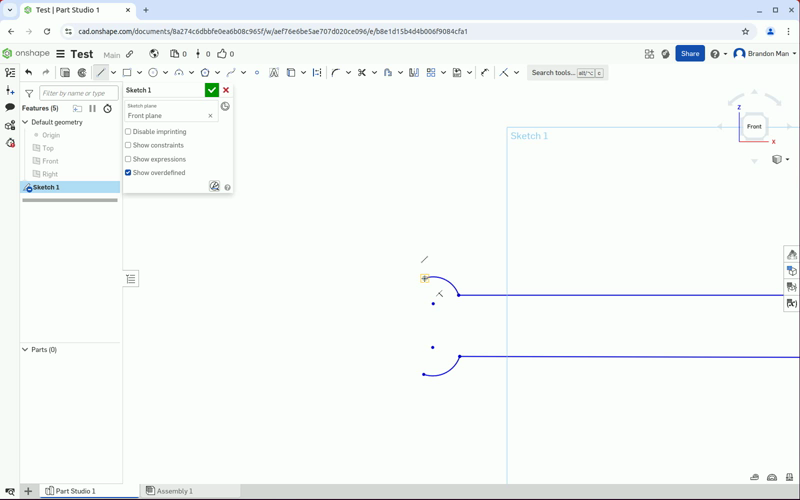
scroll(-6)
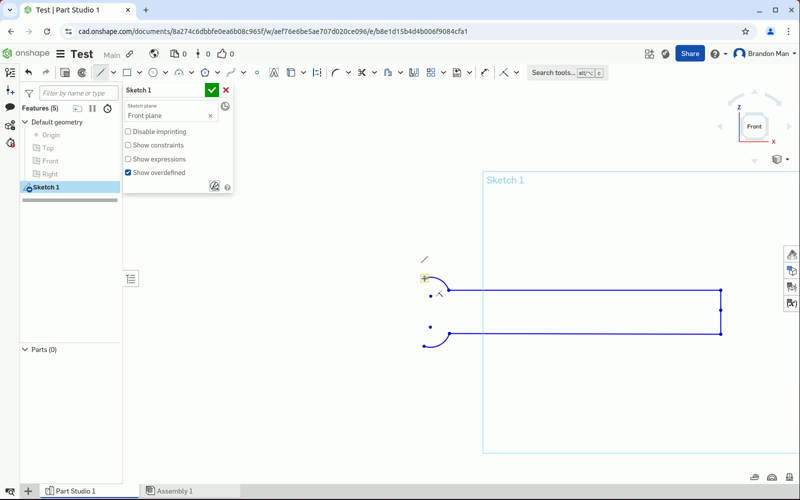
scroll(-6)
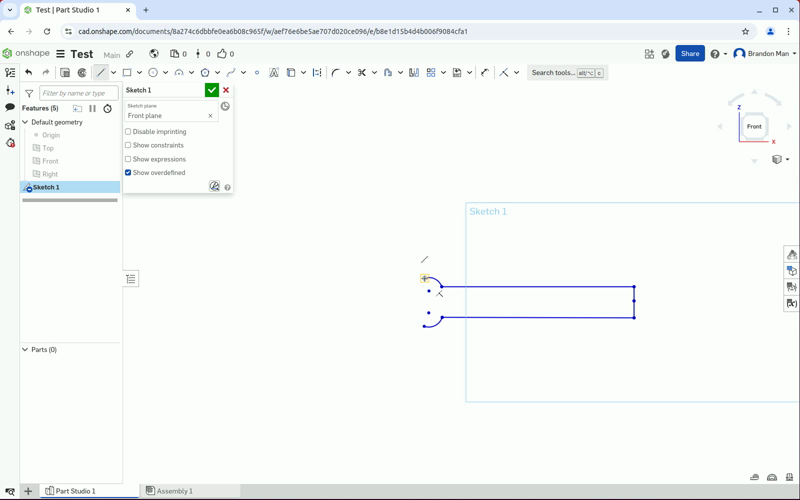
scroll(-6)
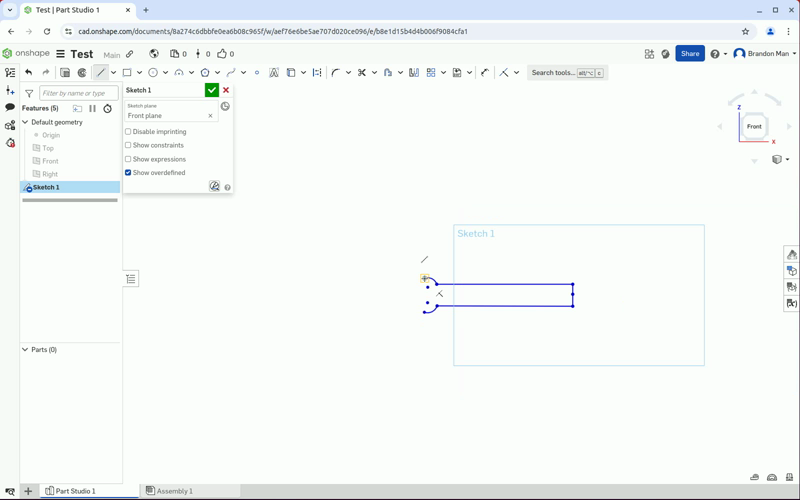
scroll(-6)
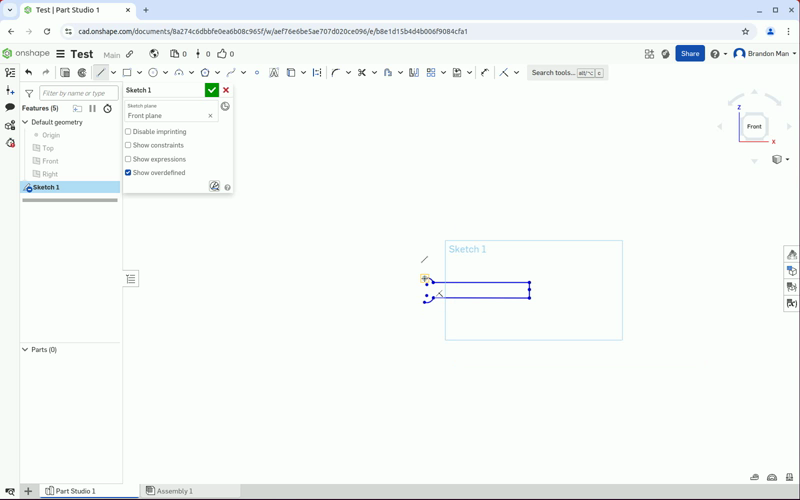
scroll(-6)
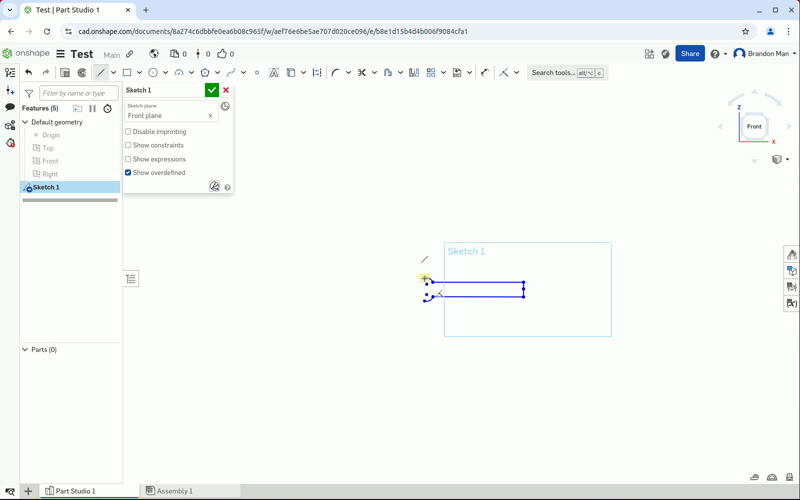
scroll(-6)
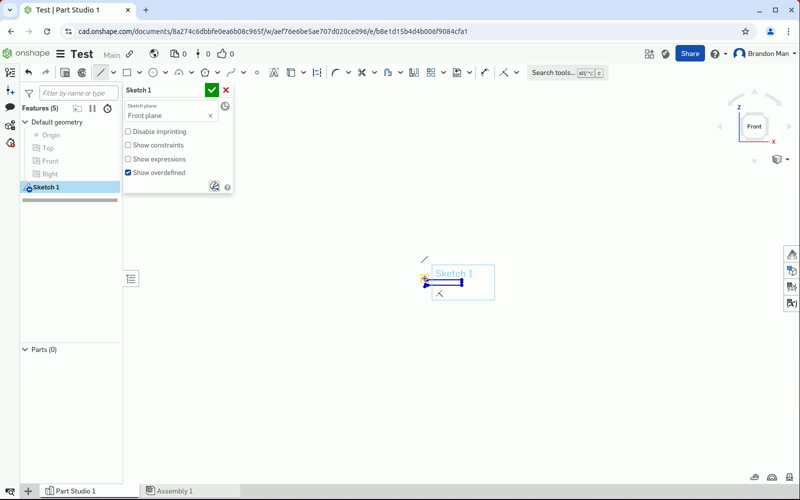
key_down(shift)
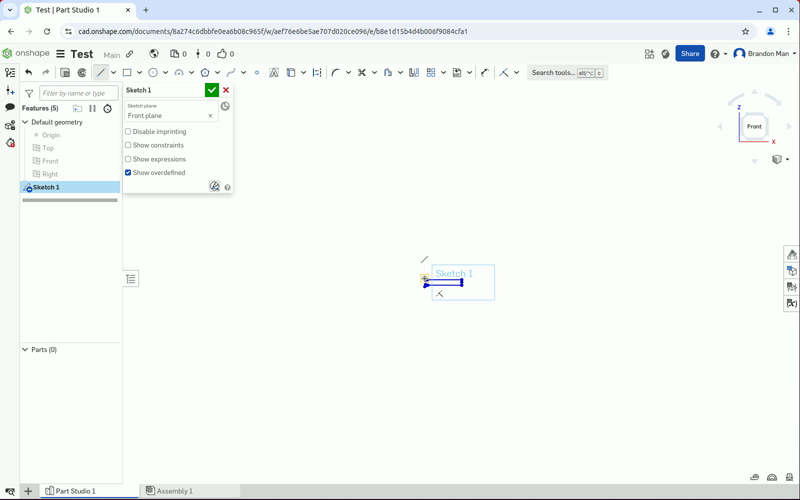
mouse_move(454, 278)
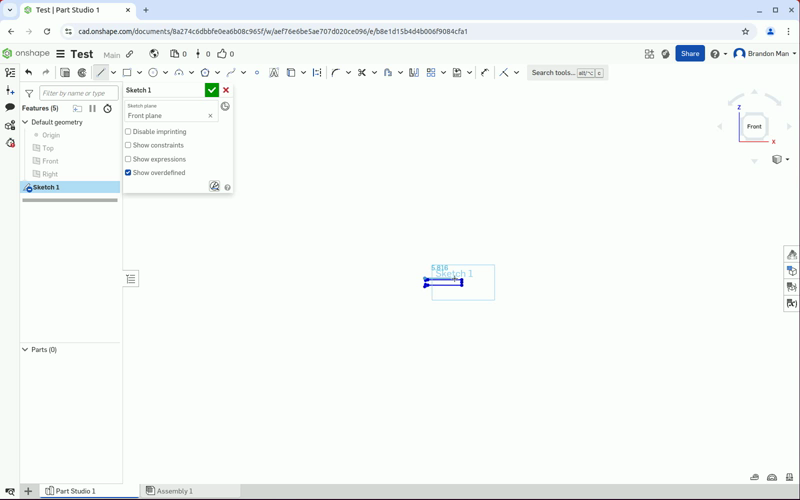
mouse_move(424, 280)
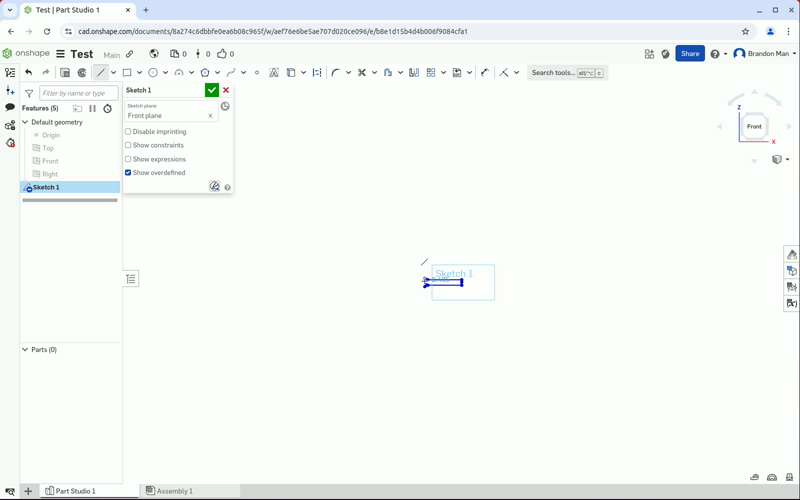
scroll(6)
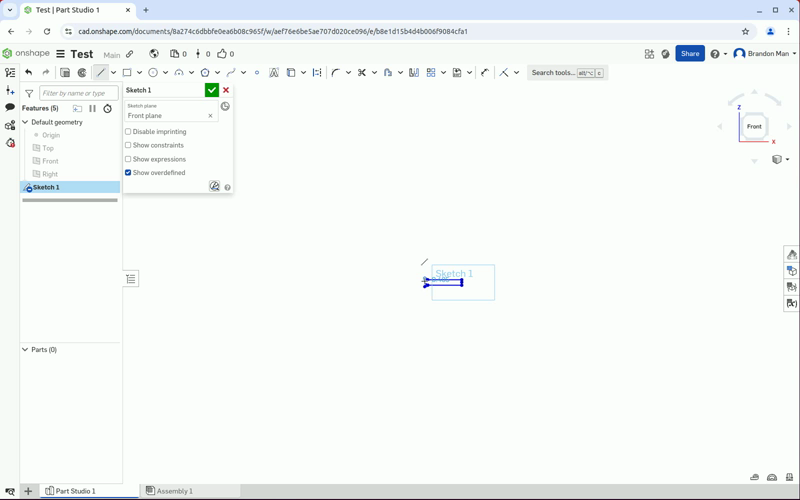
scroll(6)
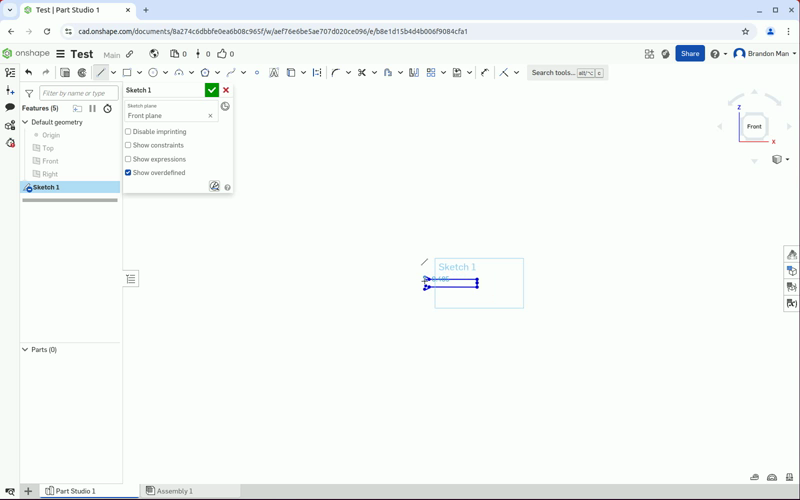
scroll(6)
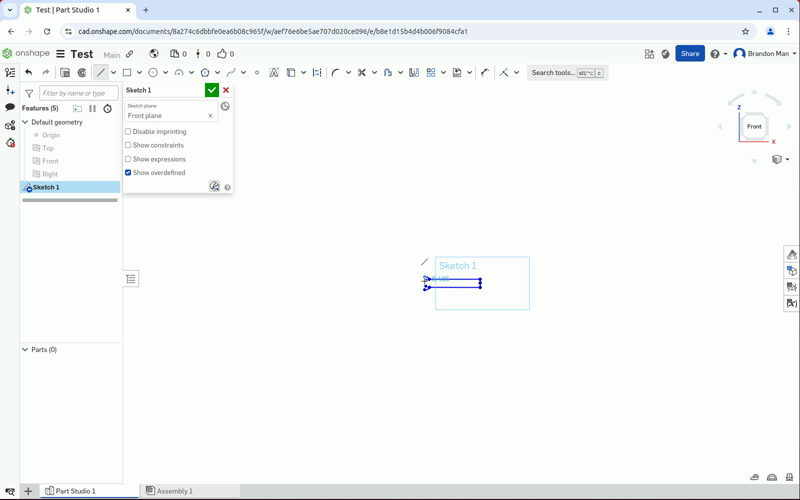
scroll(6)
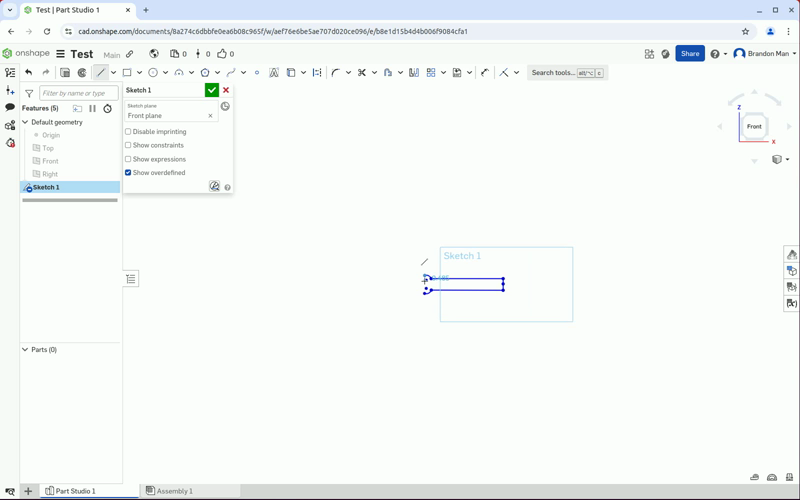
scroll(6)
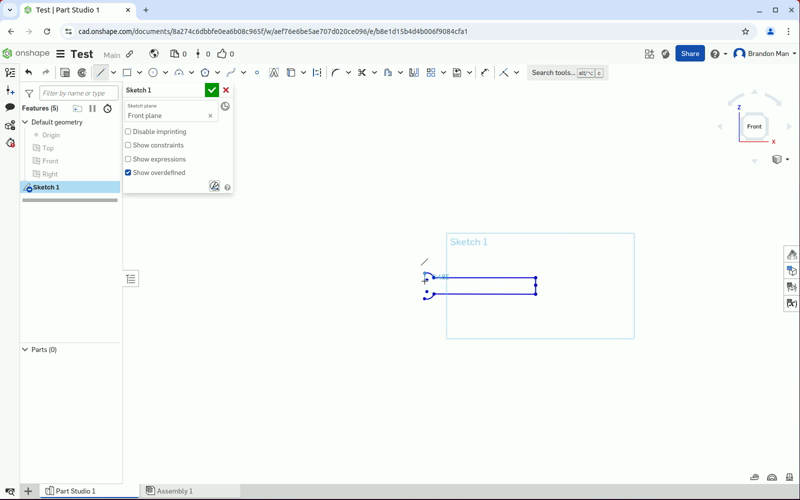
scroll(6)
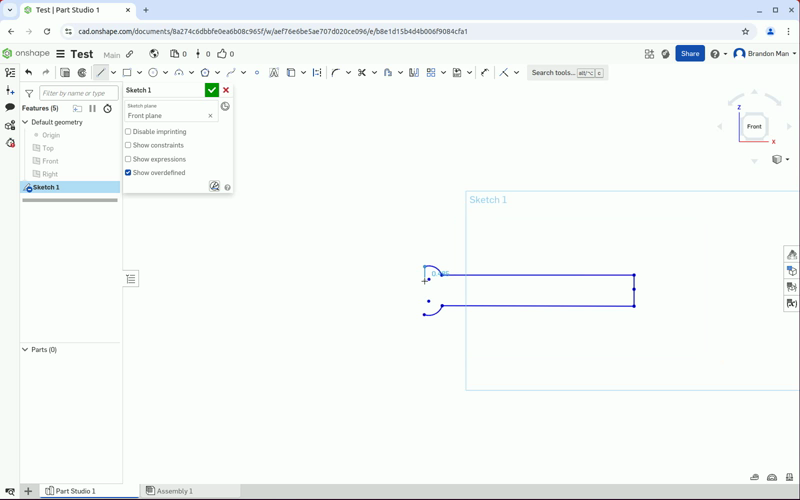
scroll(6)
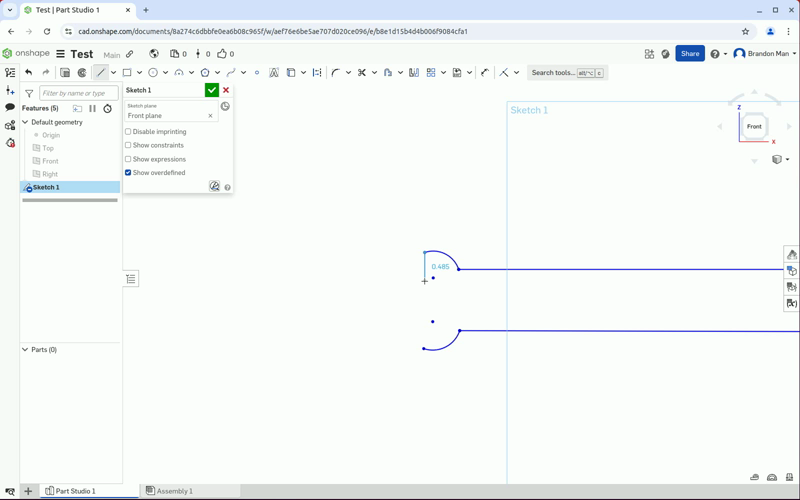
click(424, 280)
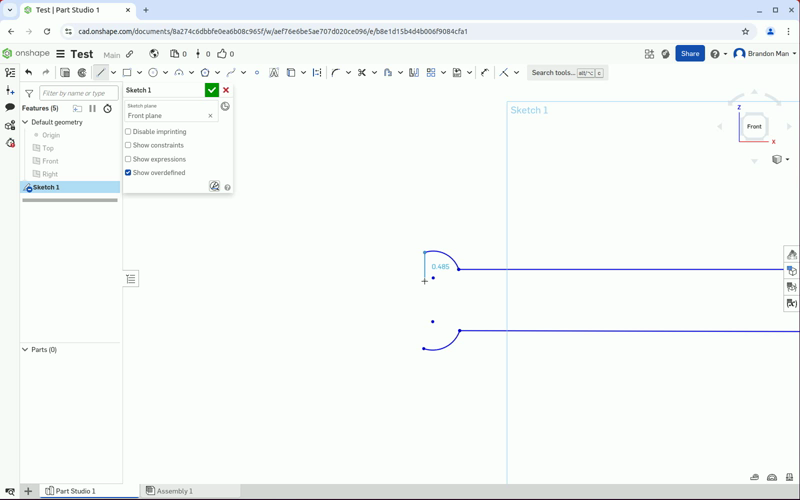
scroll(-6)
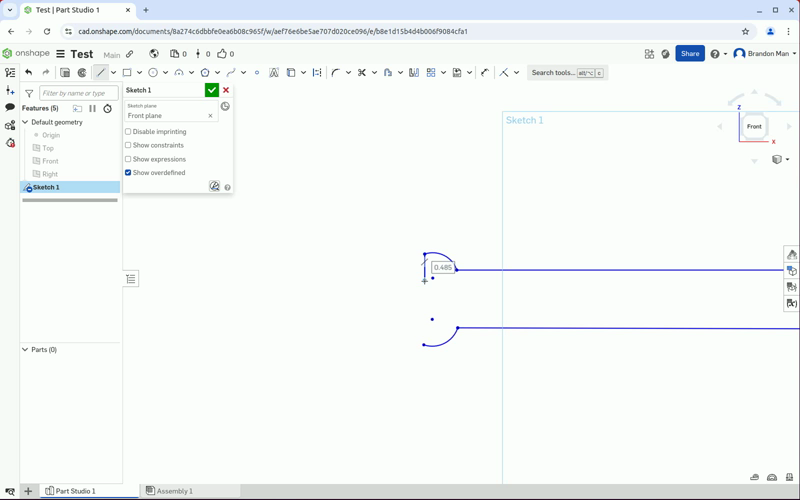
scroll(-6)
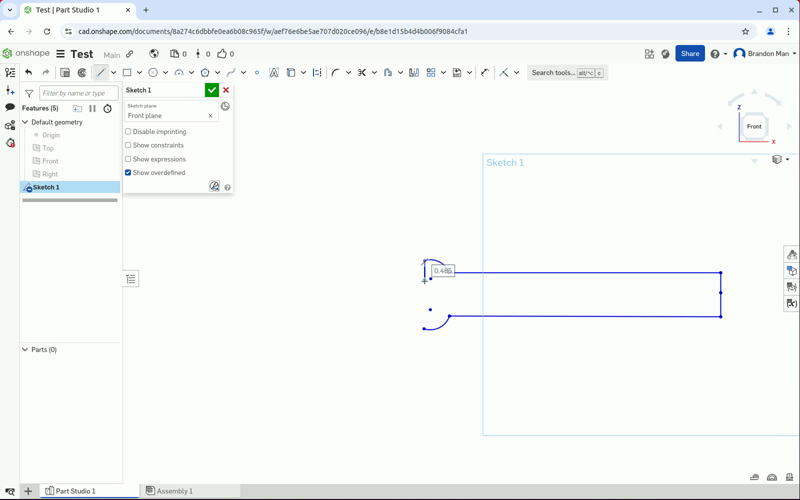
scroll(-6)
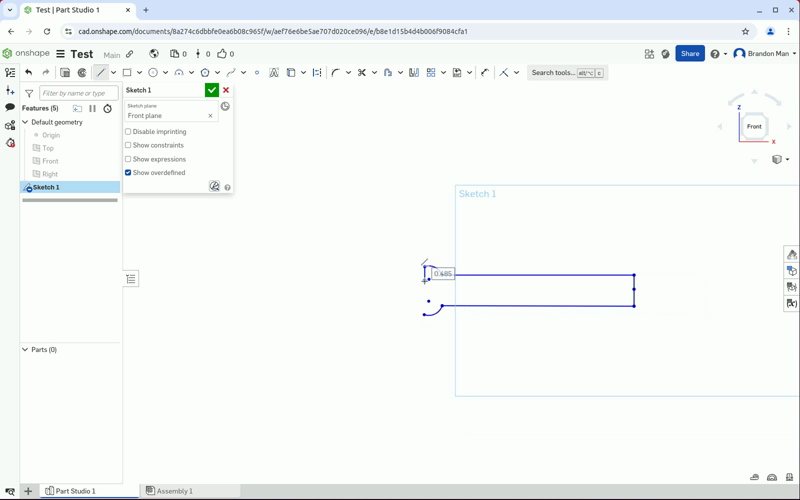
scroll(-6)
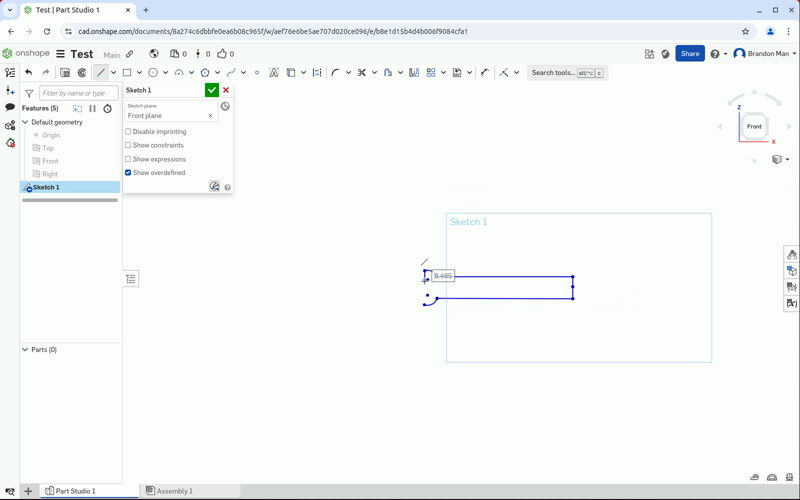
scroll(-6)
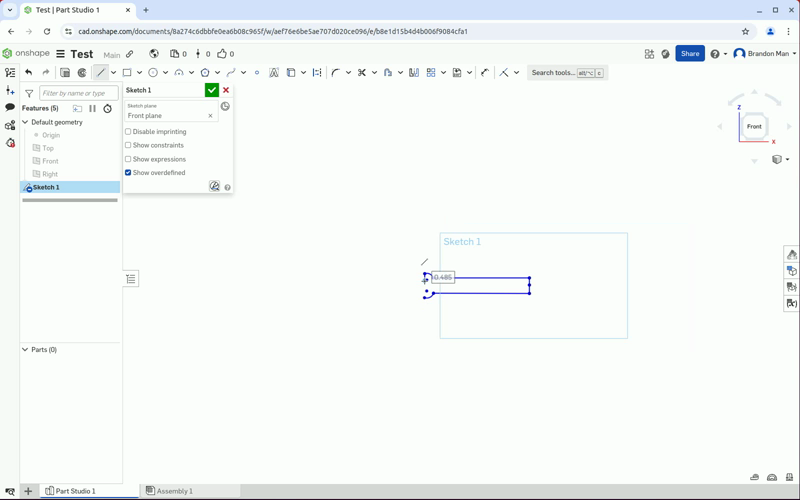
scroll(-6)
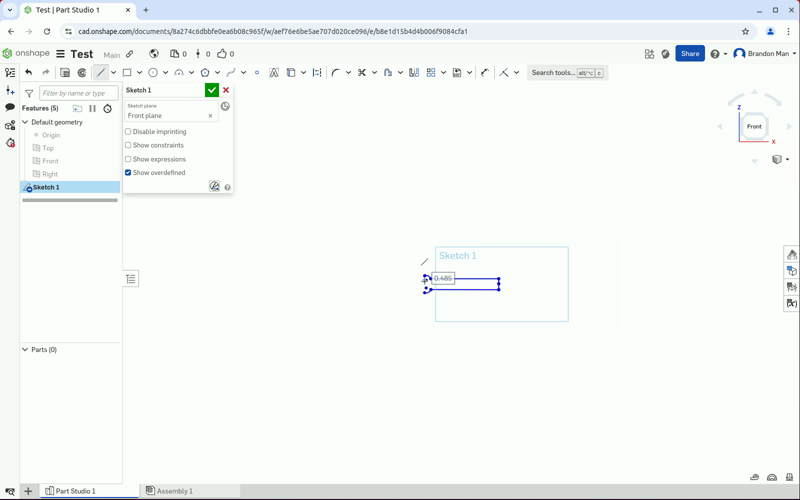
scroll(-6)
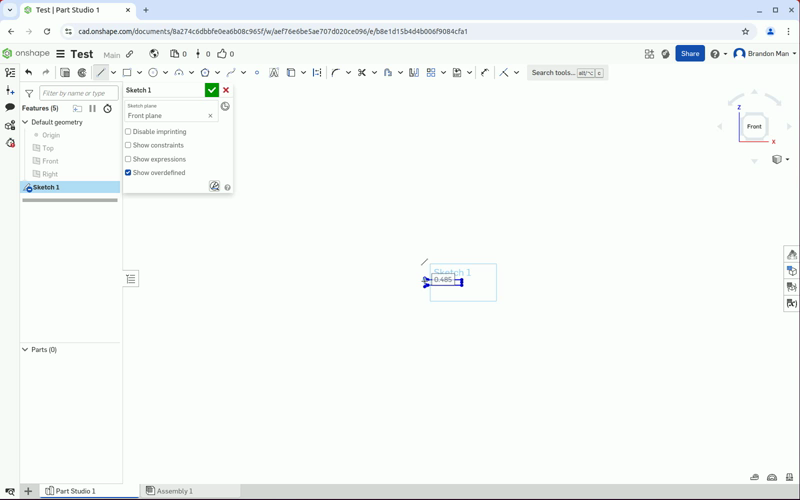
key_up(shift)
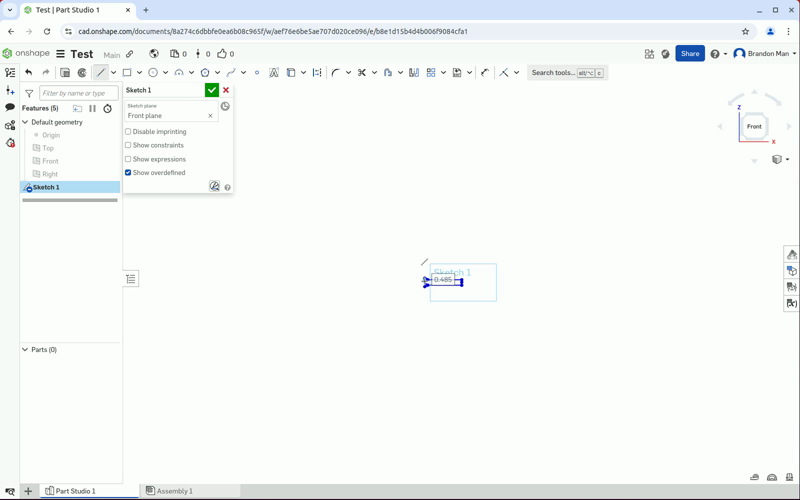
key(esc)
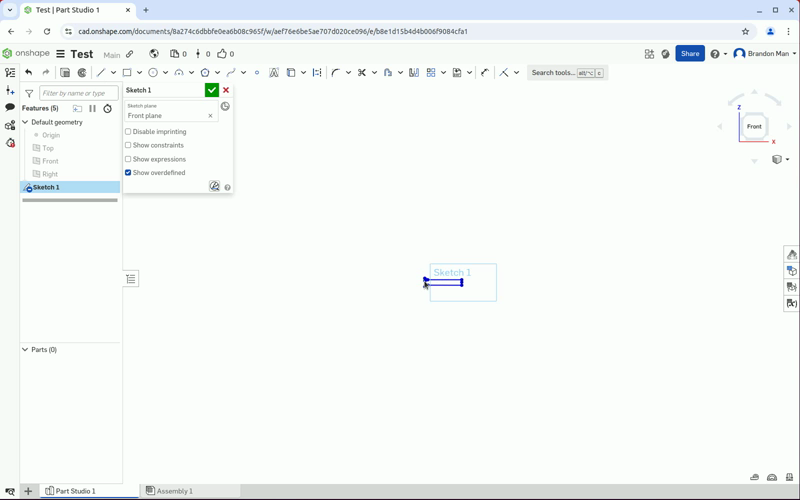
key(a)
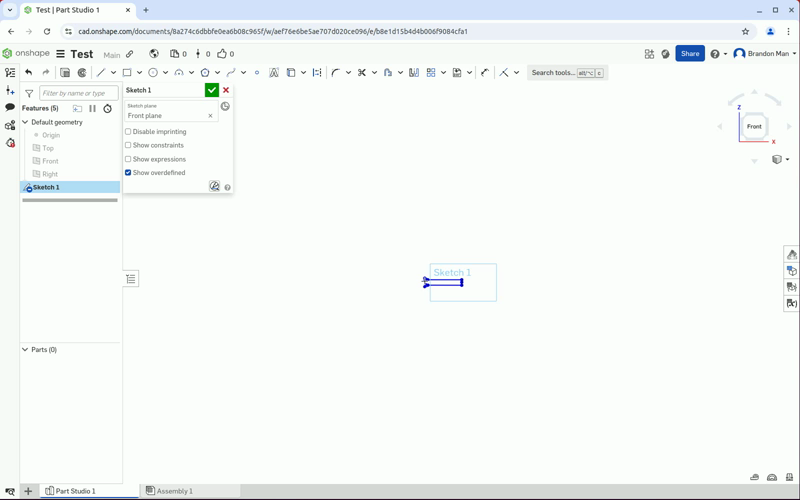
mouse_move(424, 280)
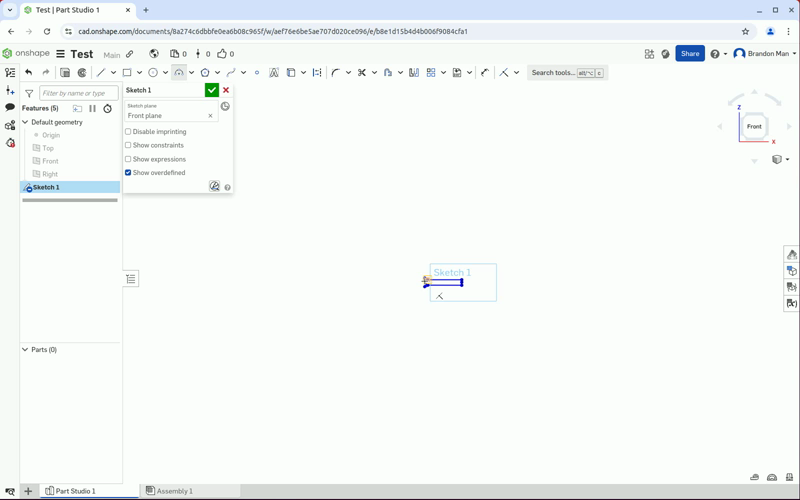
scroll(6)
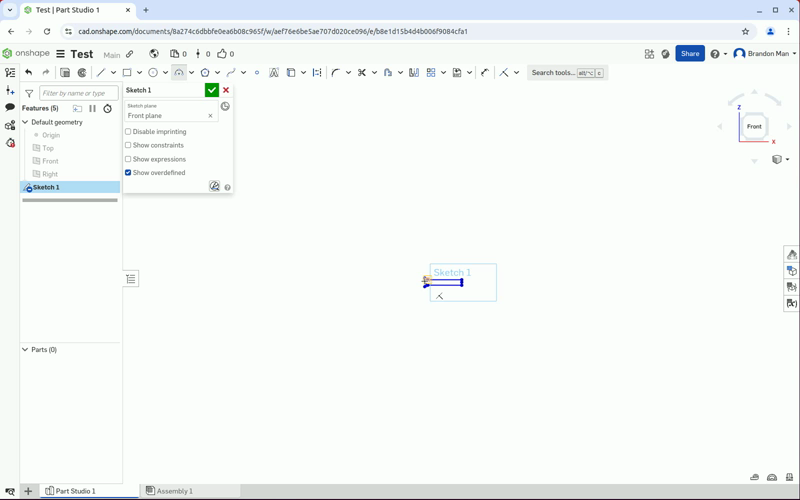
scroll(6)
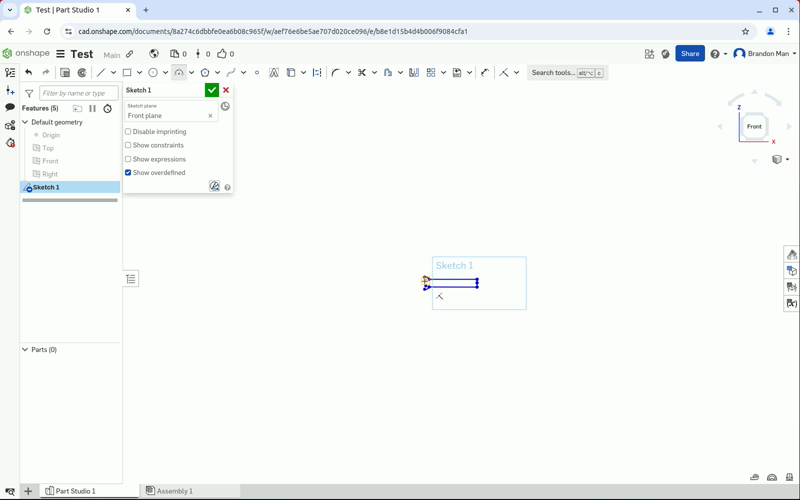
scroll(6)
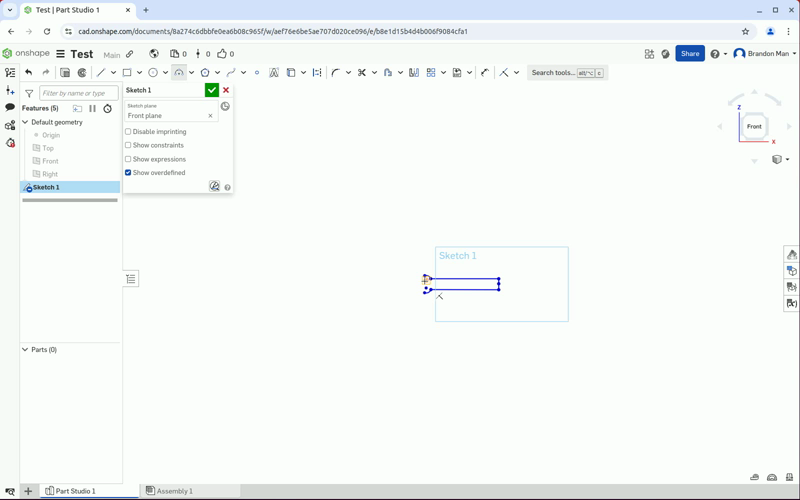
scroll(6)
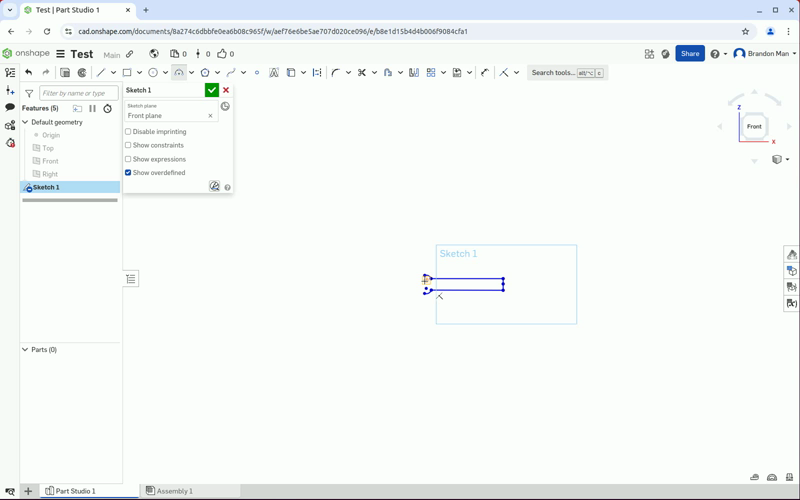
scroll(6)
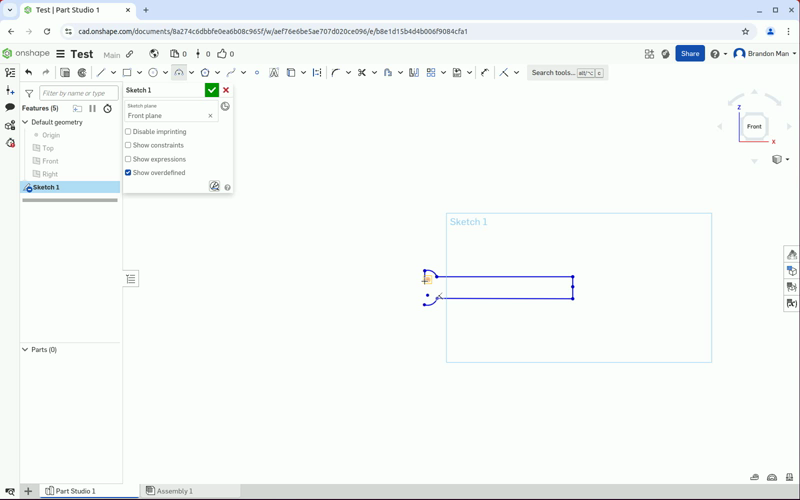
scroll(6)
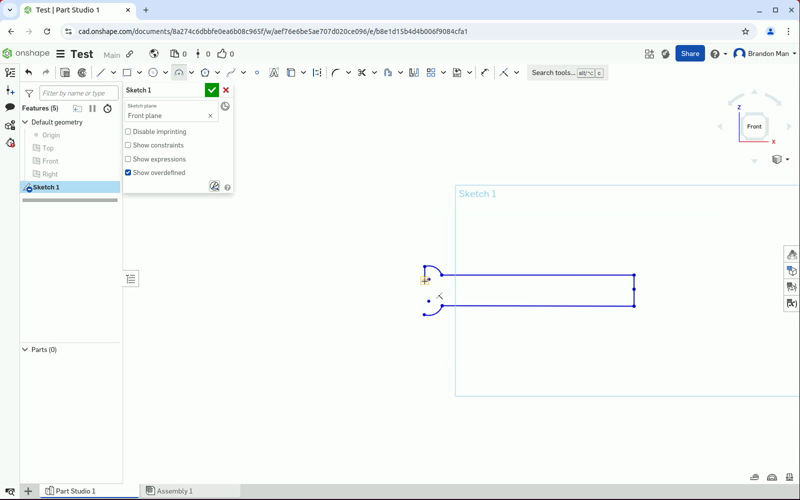
scroll(6)
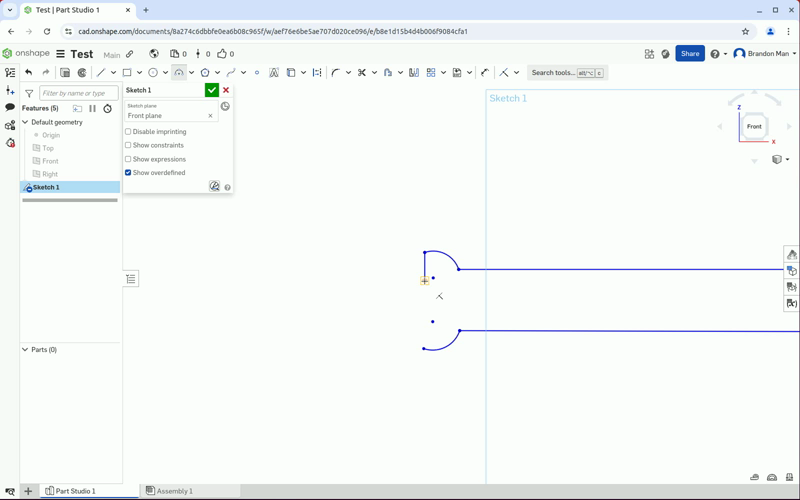
click(424, 280)
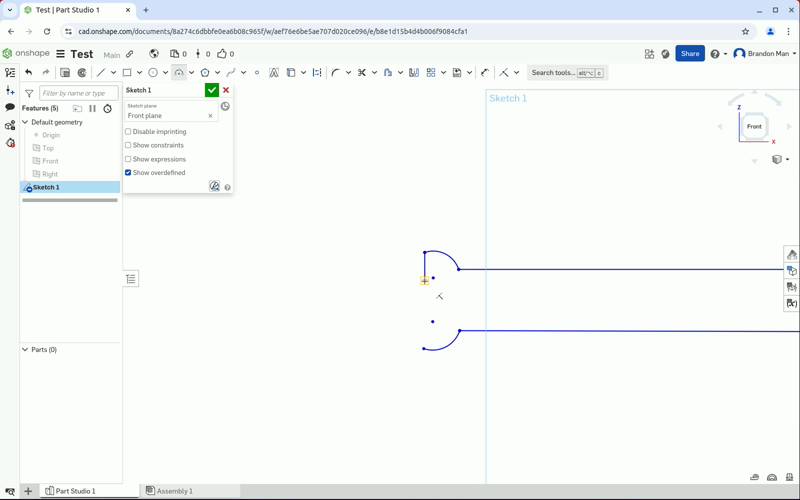
scroll(-6)
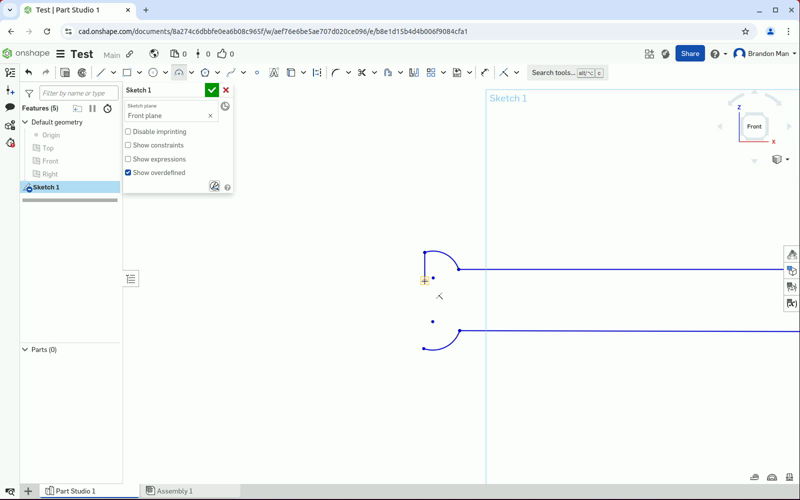
scroll(-6)
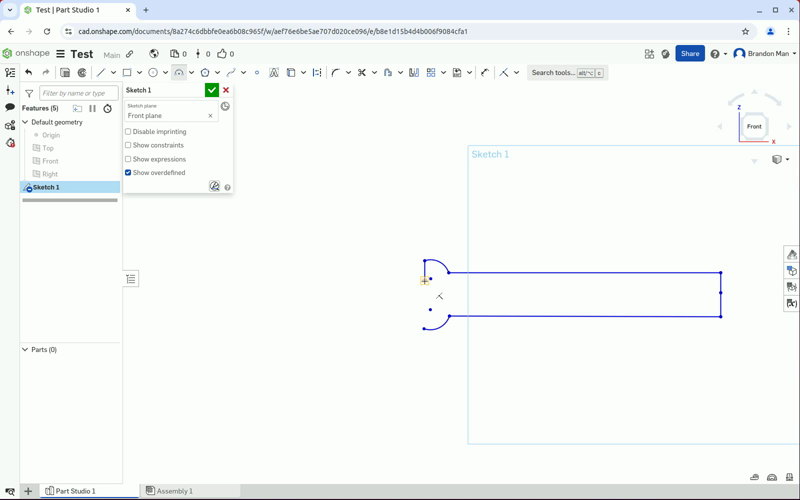
scroll(-6)
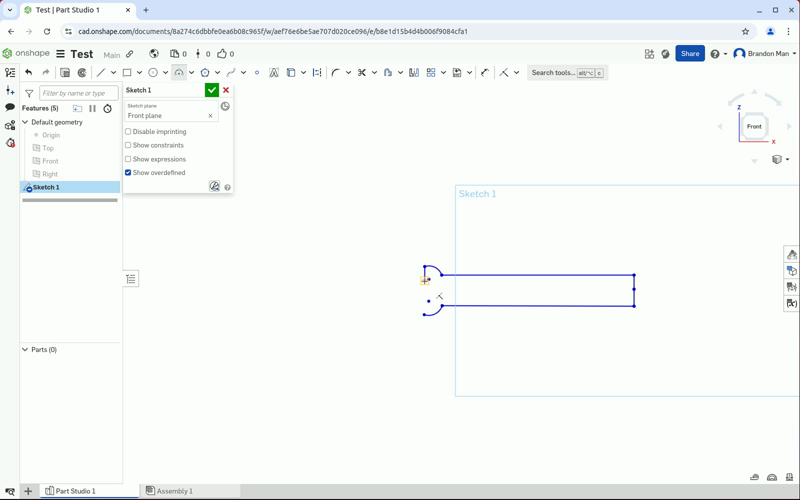
scroll(-6)
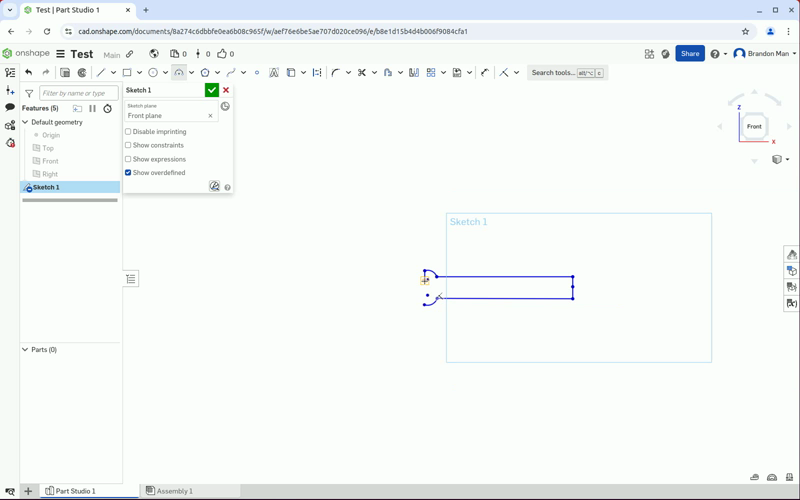
scroll(-6)
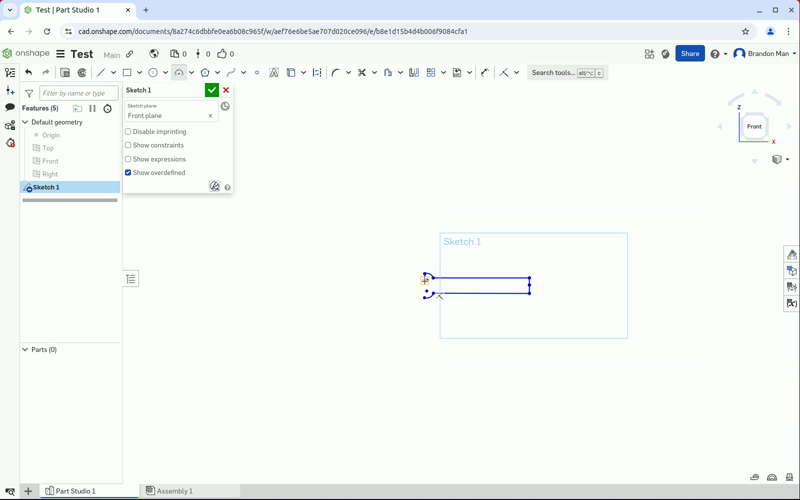
scroll(-6)
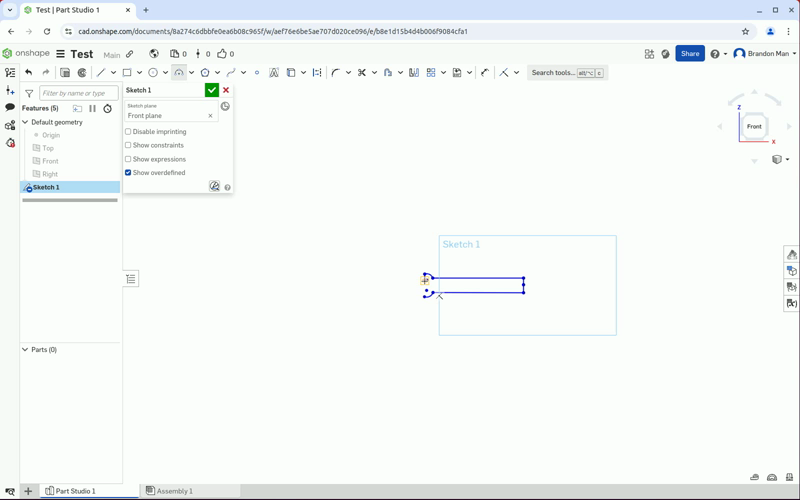
scroll(-6)
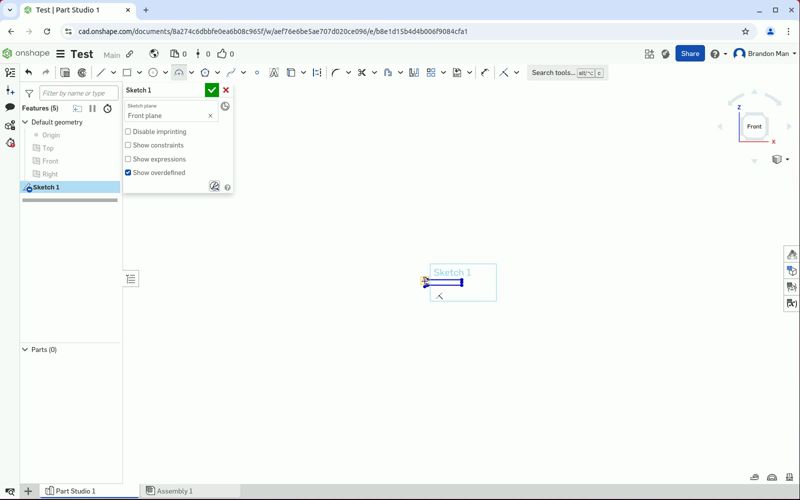
key_down(shift)
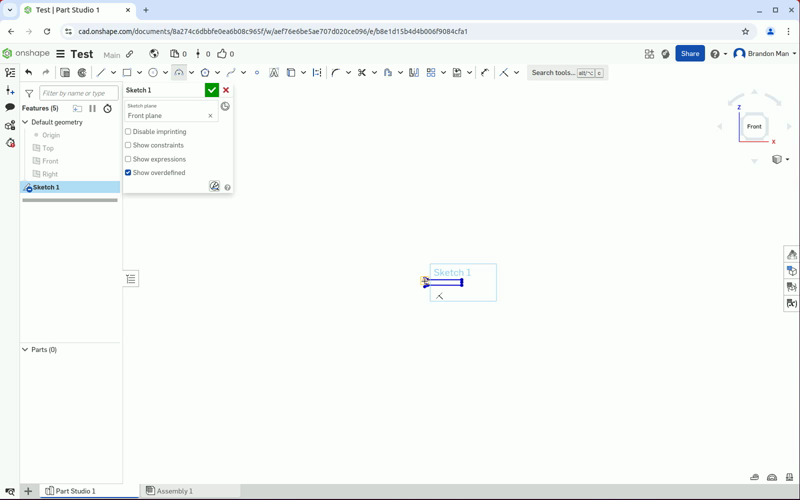
mouse_move(424, 283)
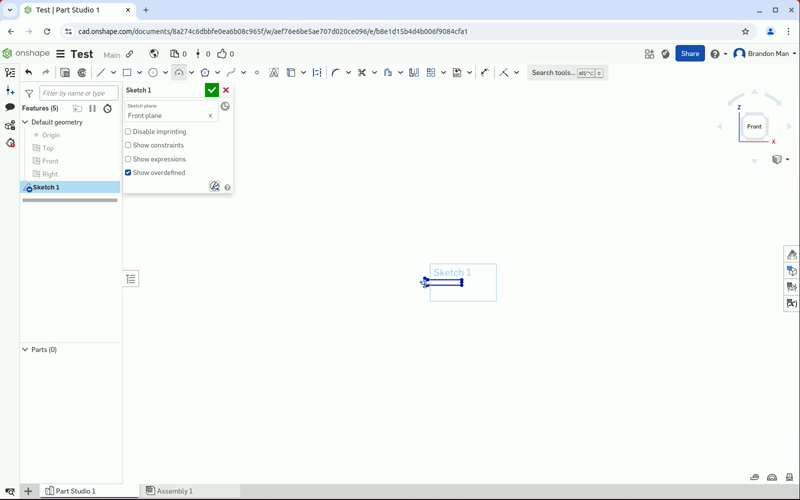
scroll(6)
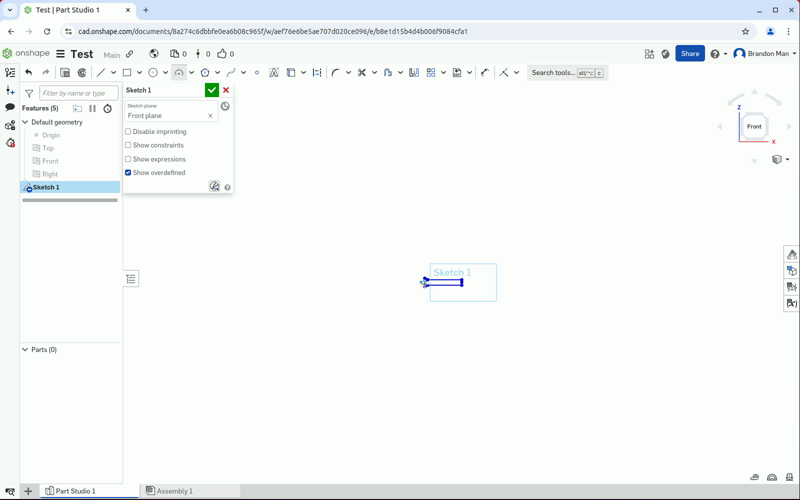
scroll(6)
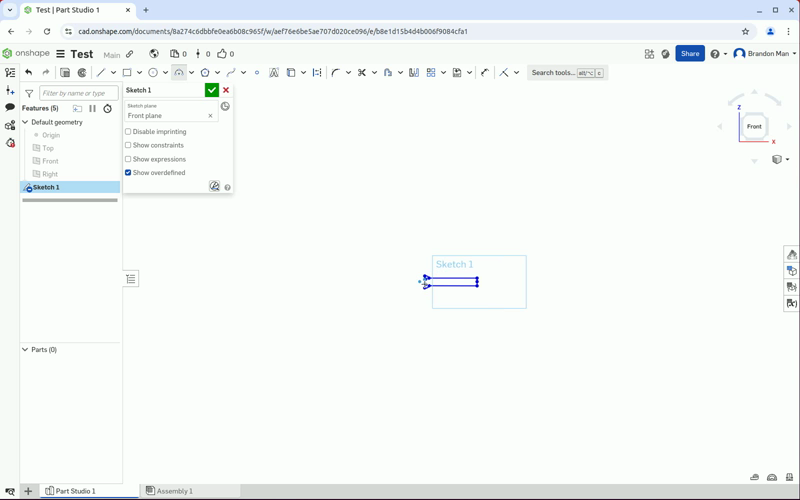
scroll(6)
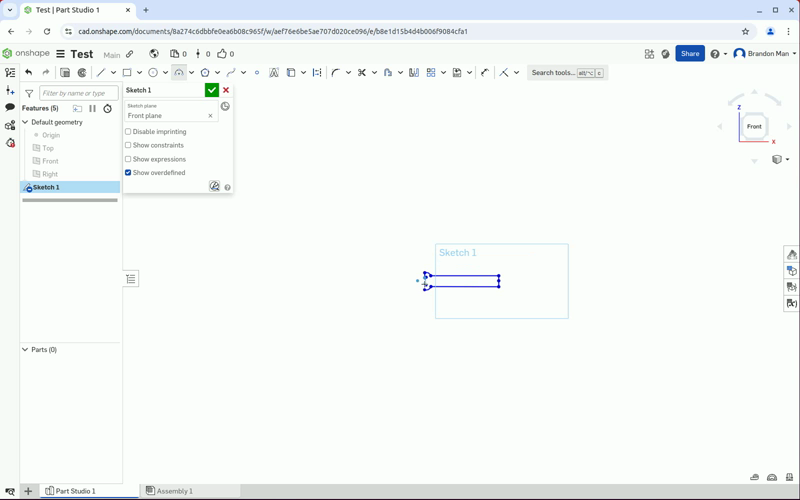
scroll(6)
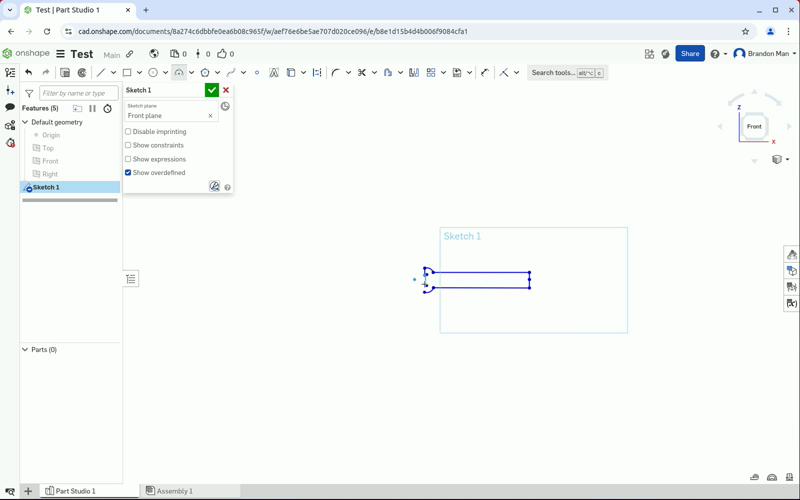
scroll(6)
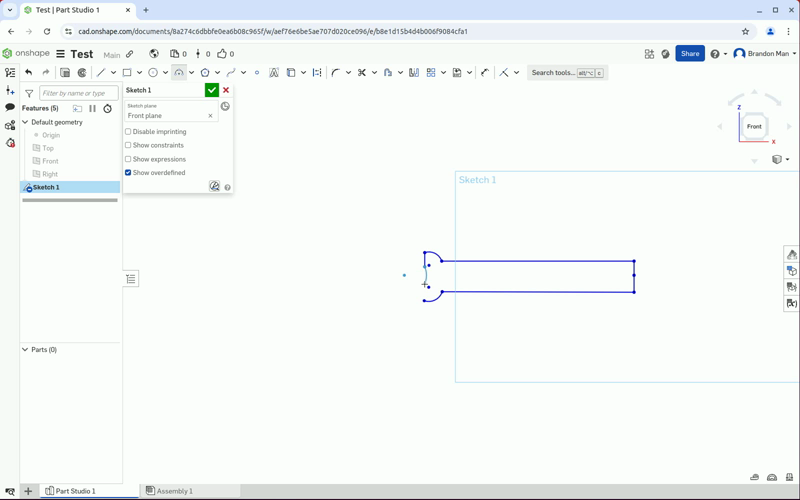
scroll(6)
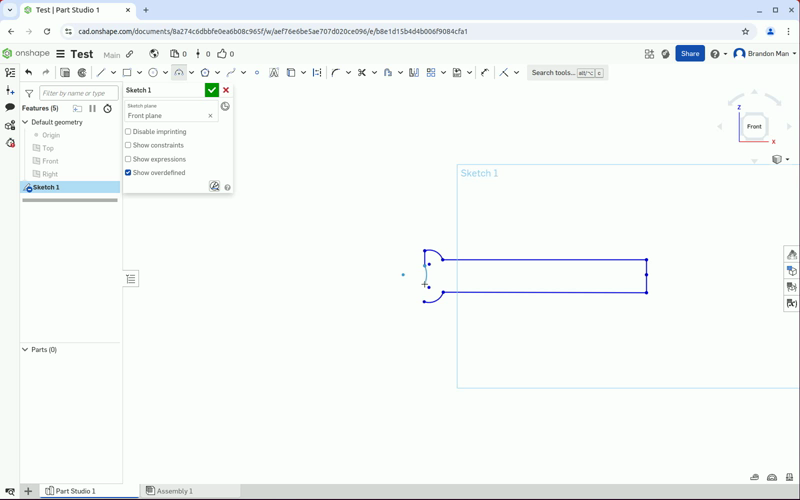
scroll(6)
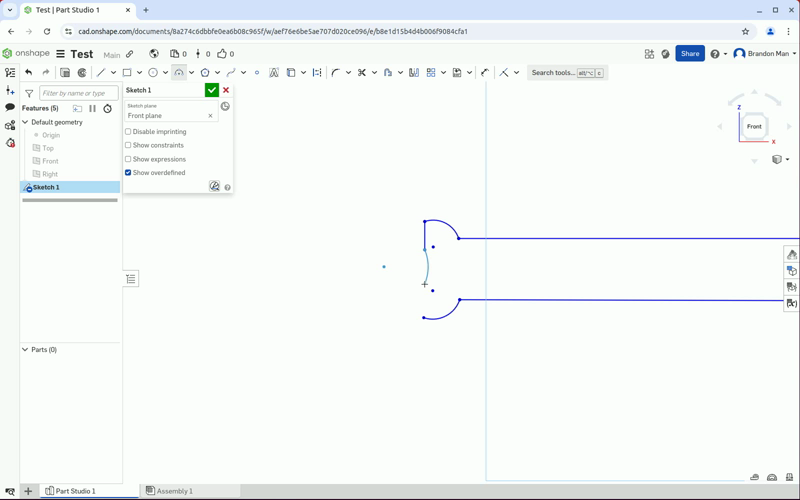
click(424, 283)
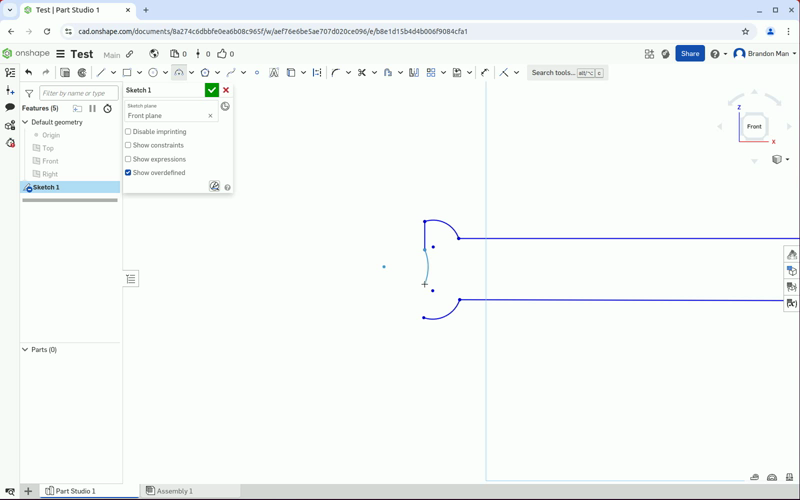
scroll(-6)
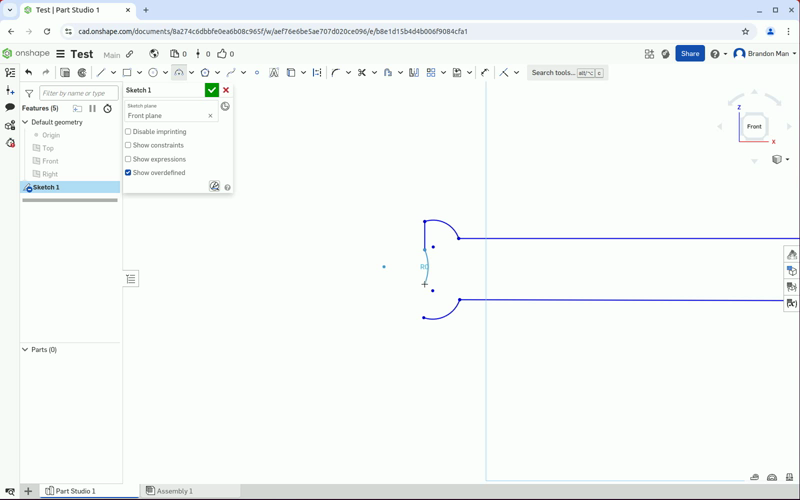
scroll(-6)
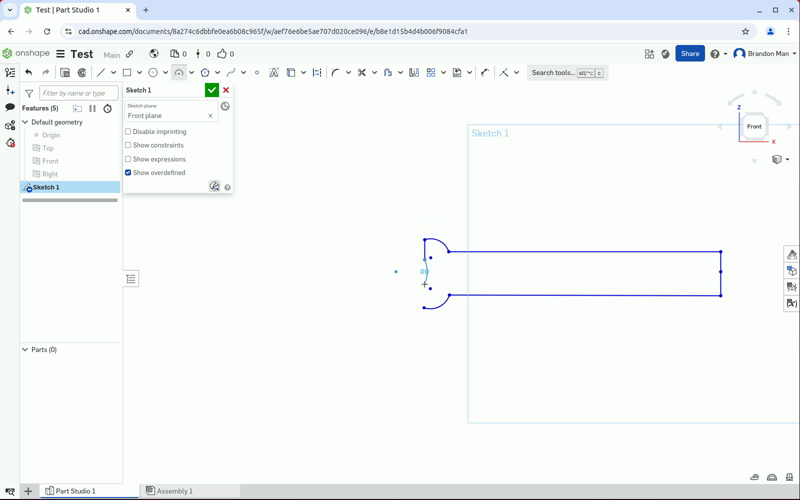
scroll(-6)
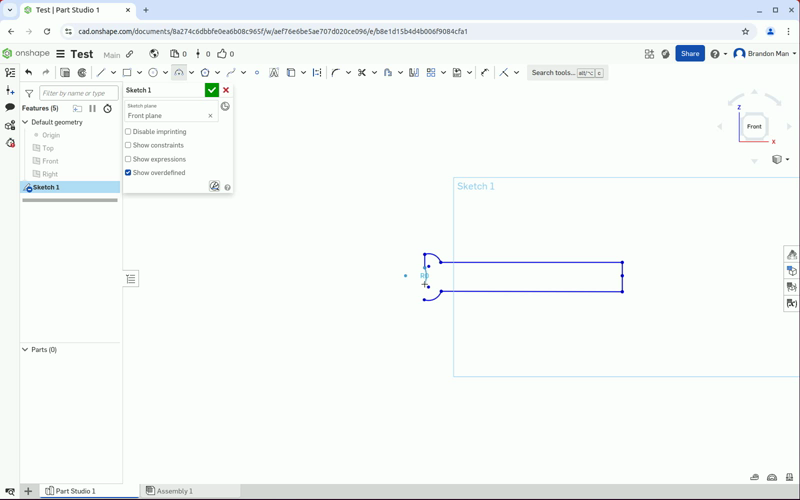
scroll(-6)
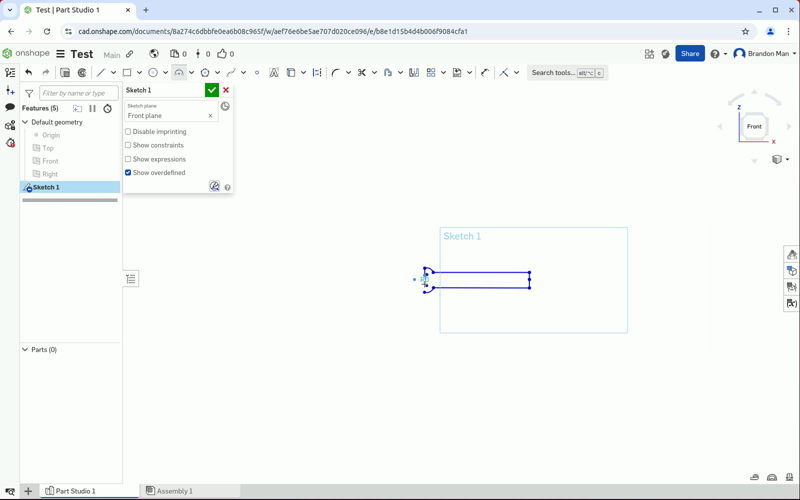
scroll(-6)
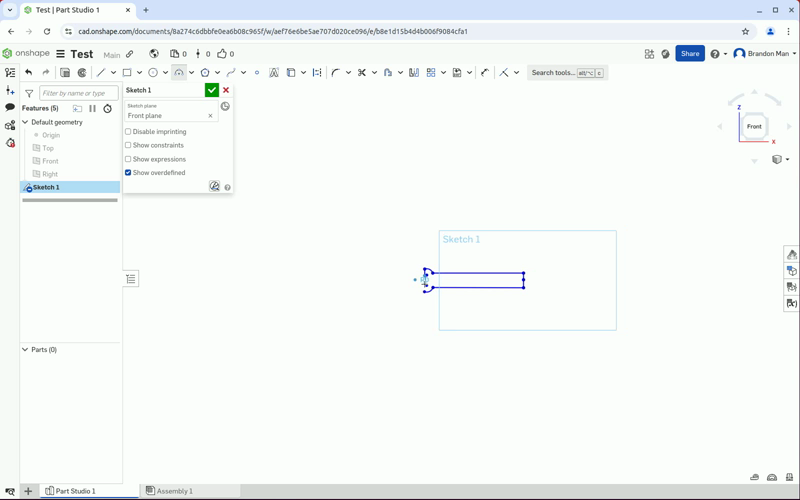
scroll(-6)
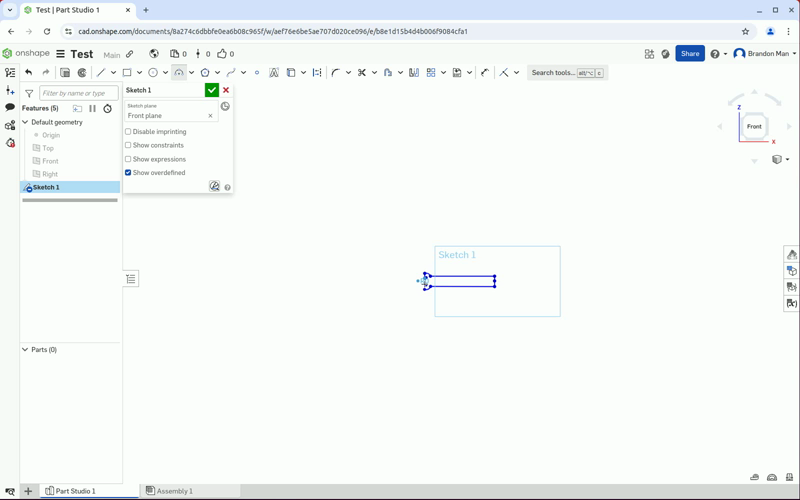
scroll(-6)
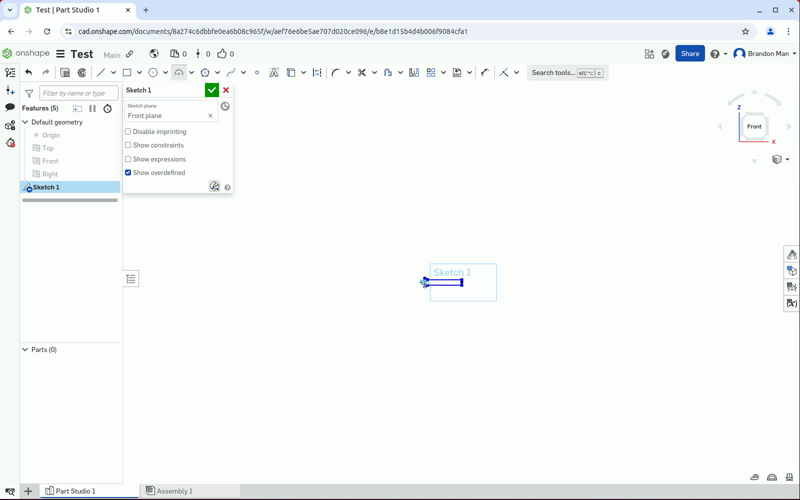
mouse_move(426, 282)
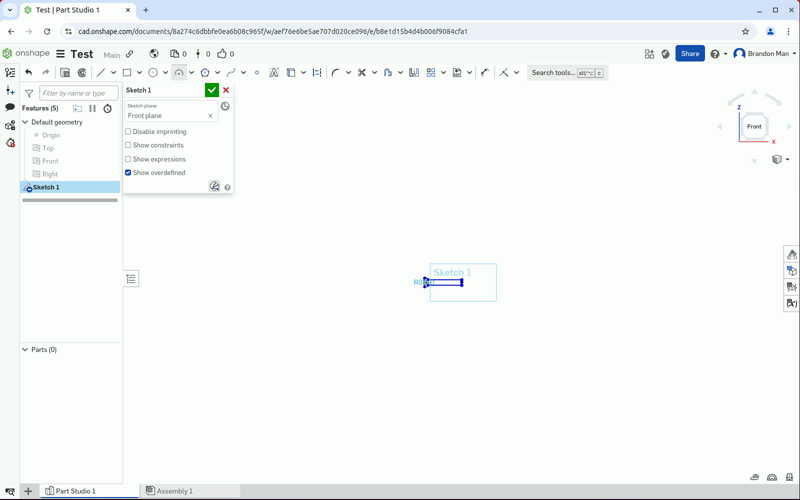
scroll(6)
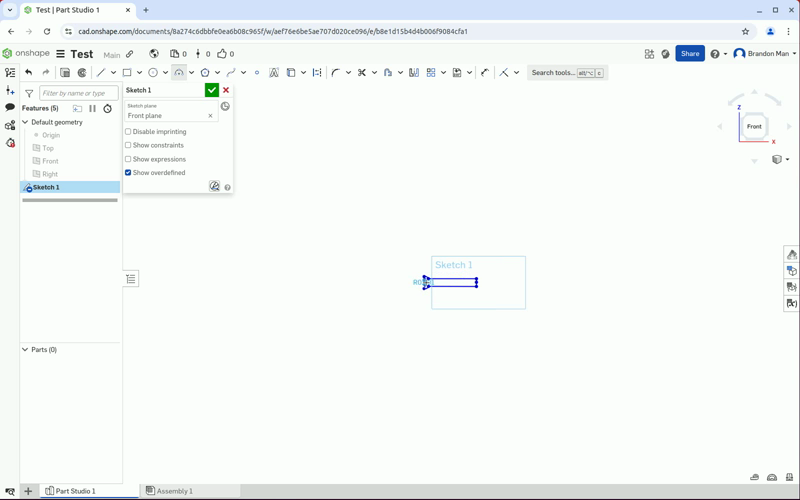
scroll(6)
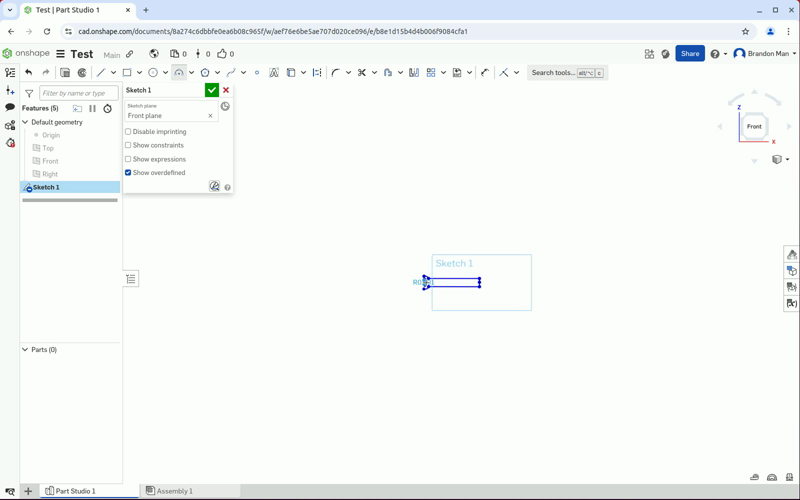
scroll(6)
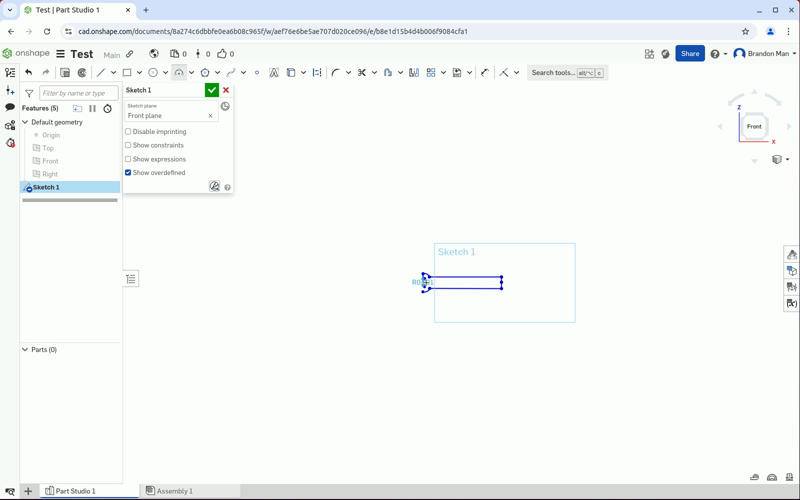
scroll(6)
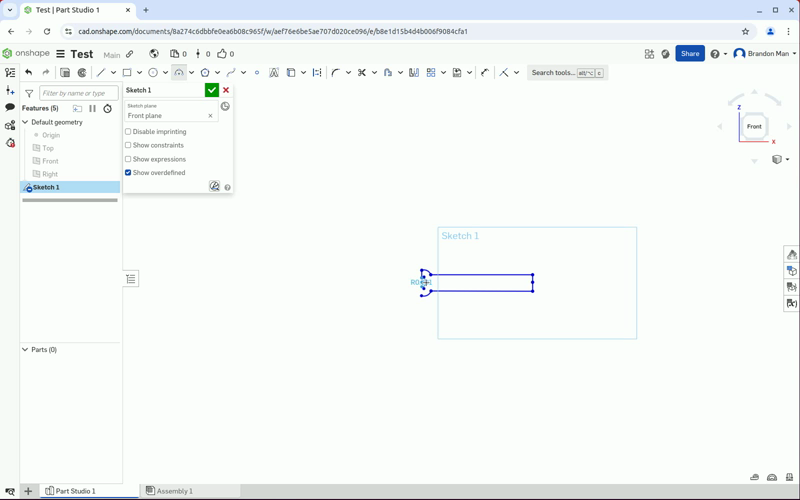
scroll(6)
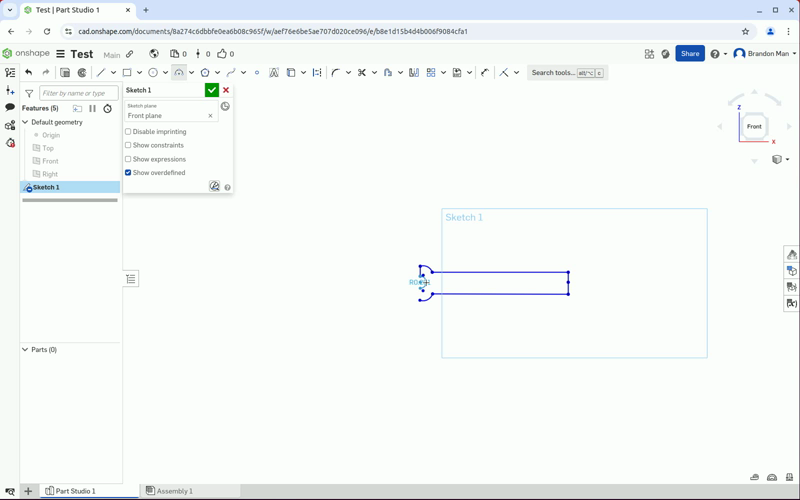
scroll(6)
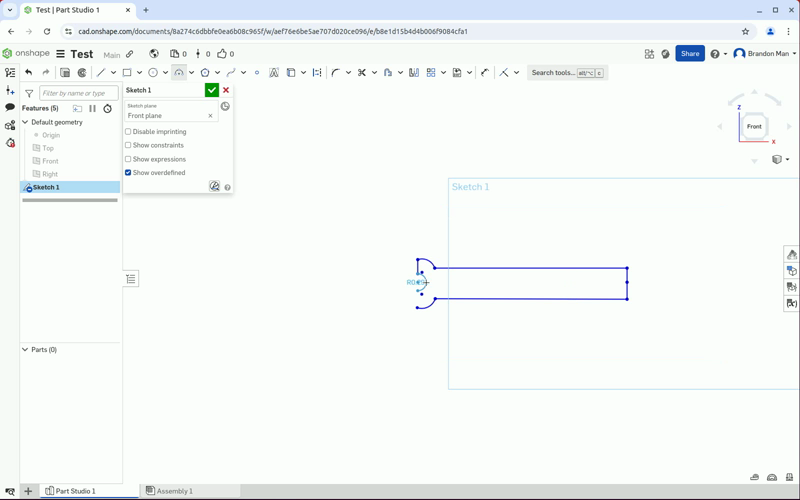
scroll(6)
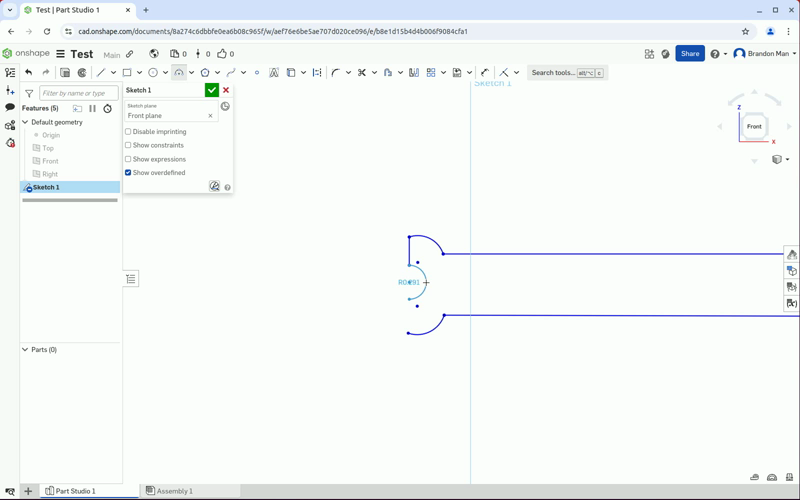
click(426, 282)
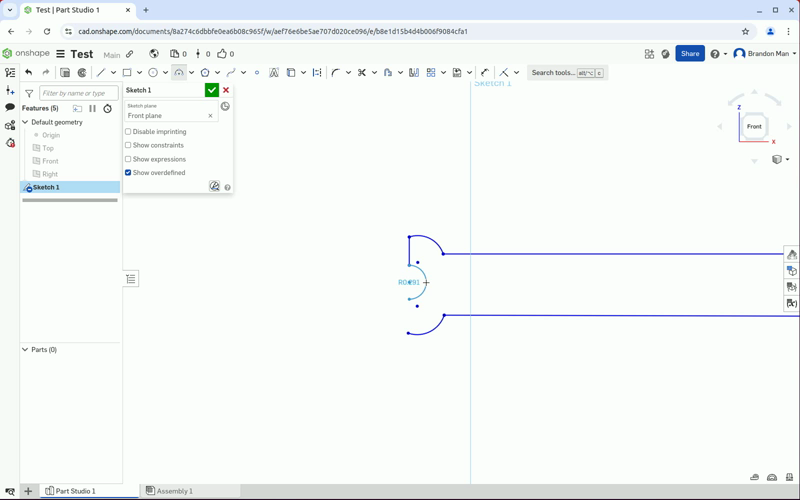
scroll(-6)
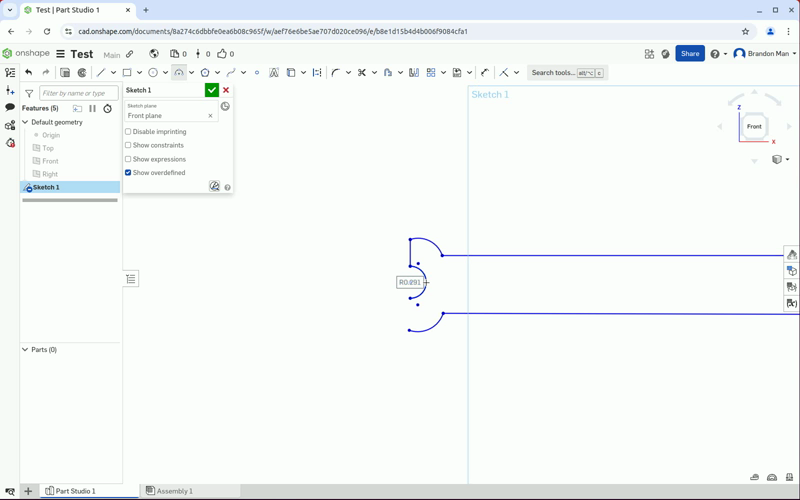
scroll(-6)
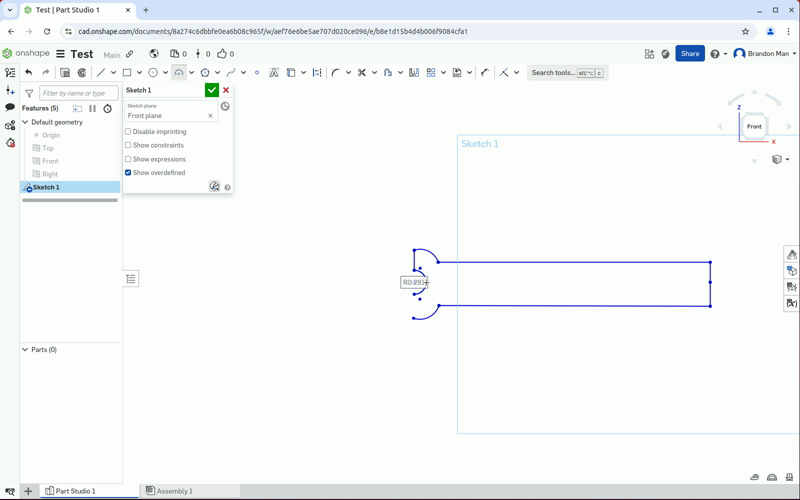
scroll(-6)
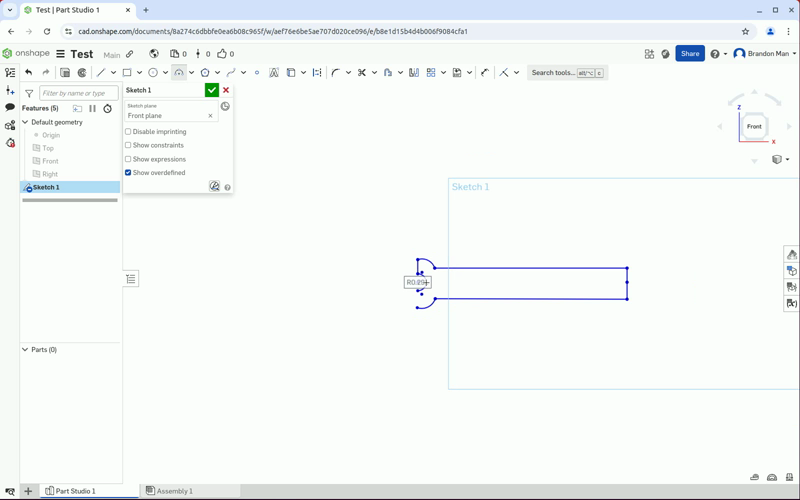
scroll(-6)
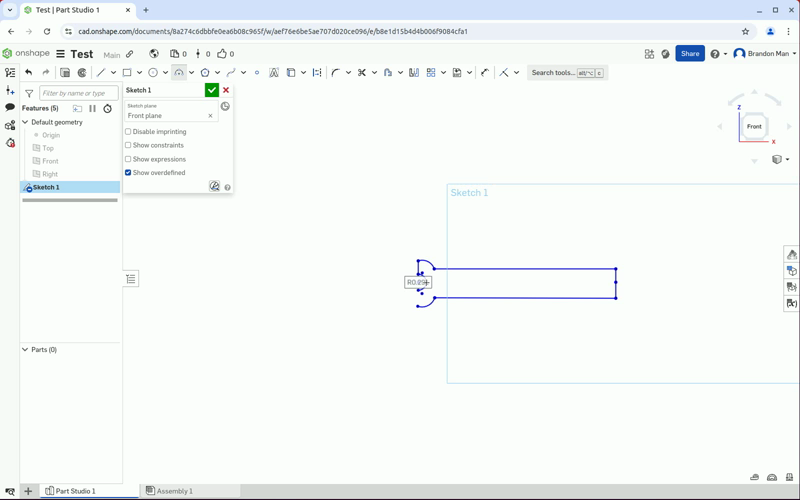
scroll(-6)
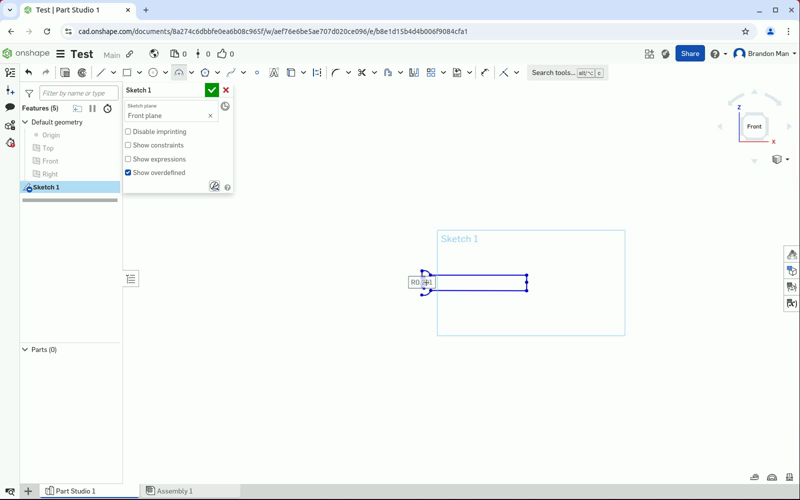
scroll(-6)
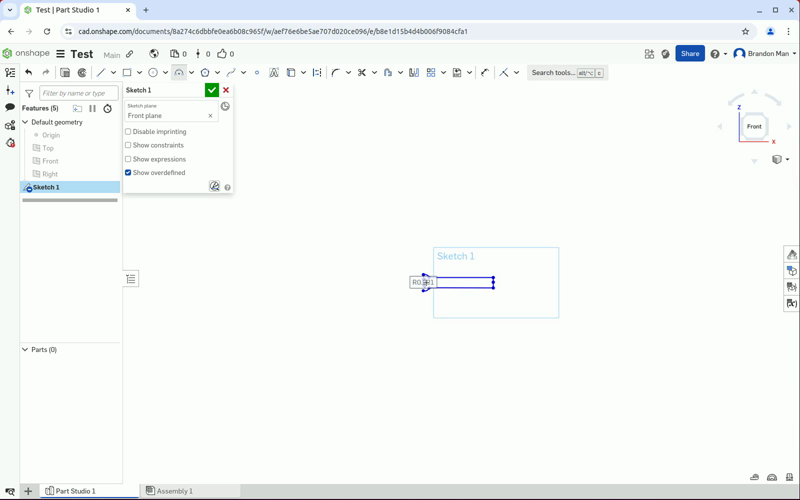
scroll(-6)
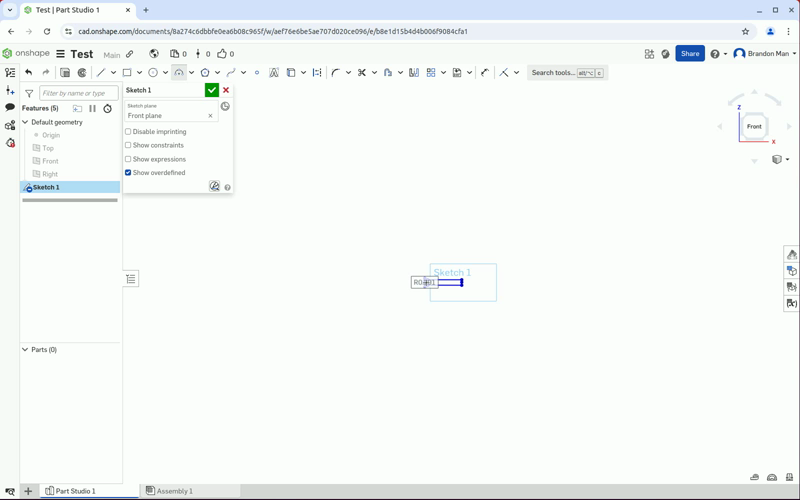
key_up(shift)
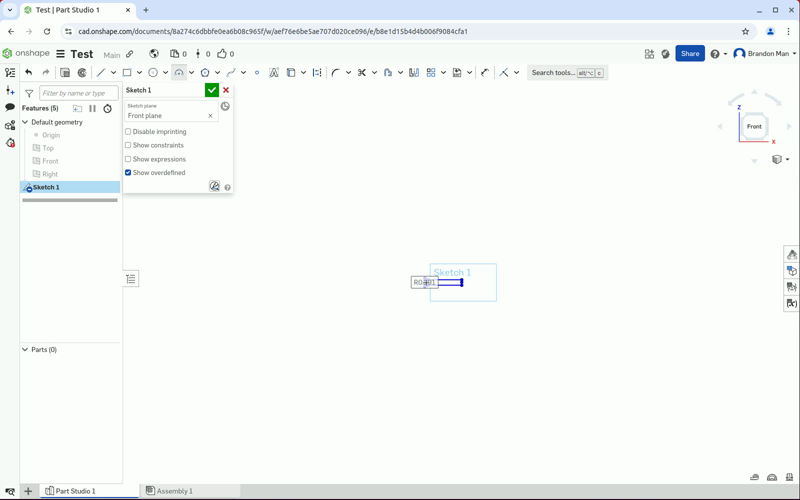
key(esc)
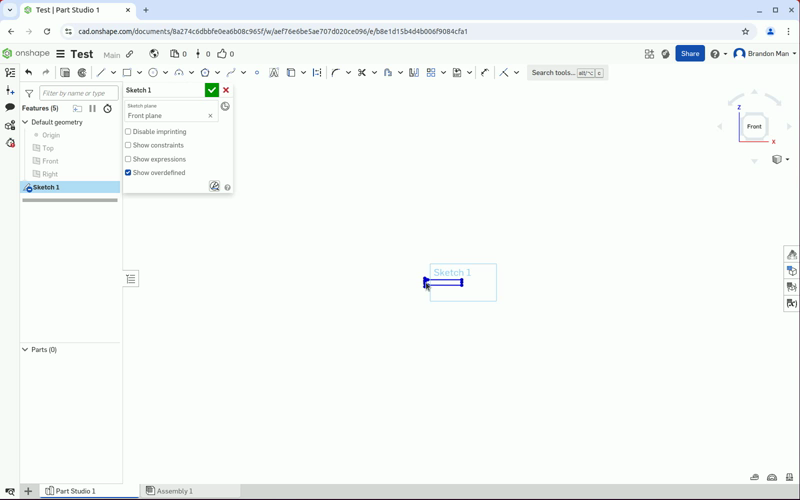
key(l)
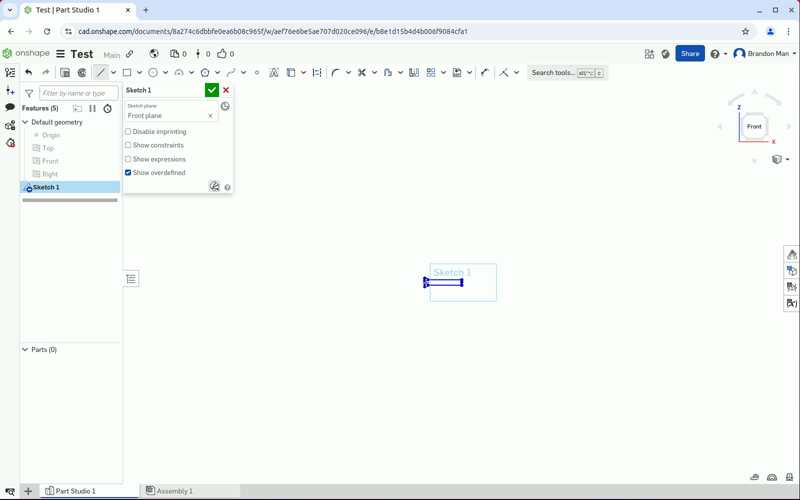
mouse_move(424, 283)
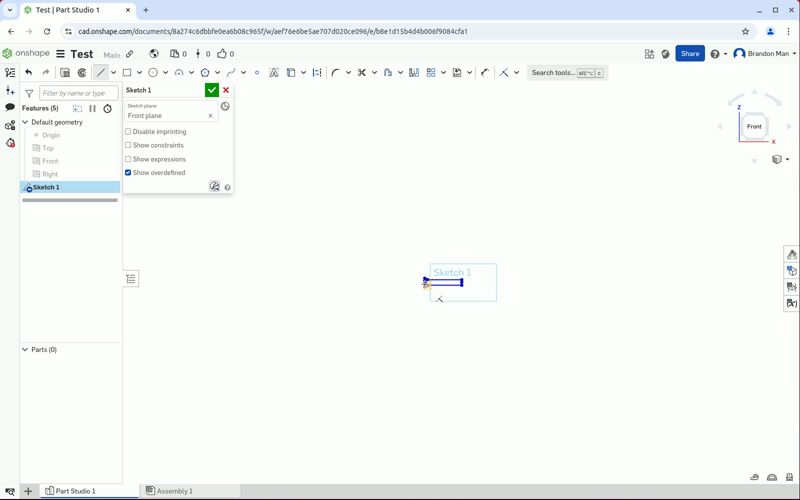
scroll(6)
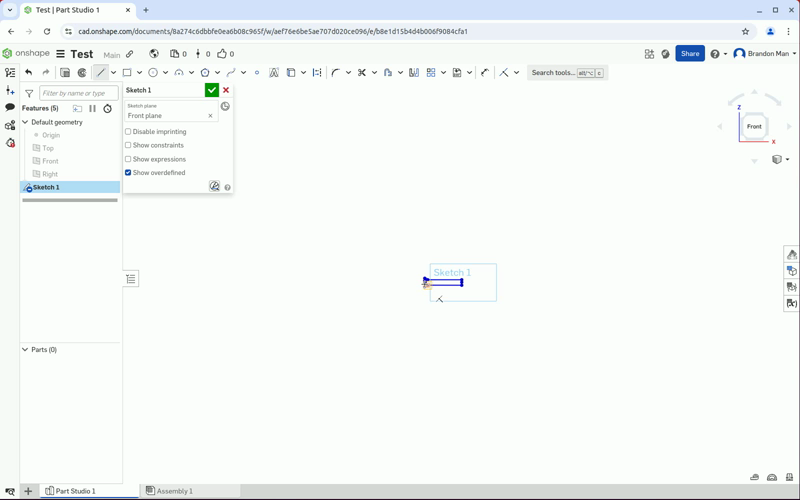
scroll(6)
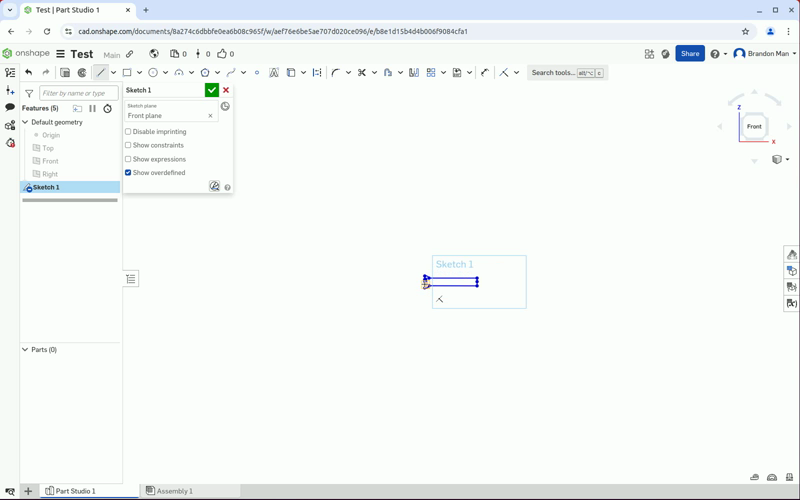
scroll(6)
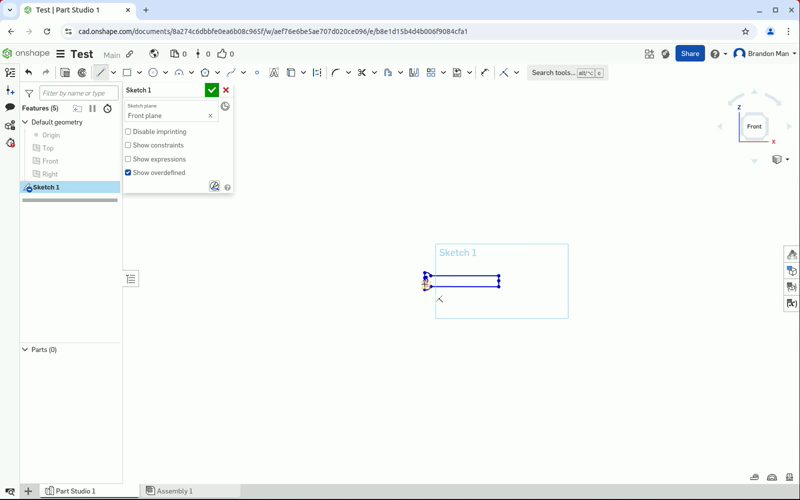
scroll(6)
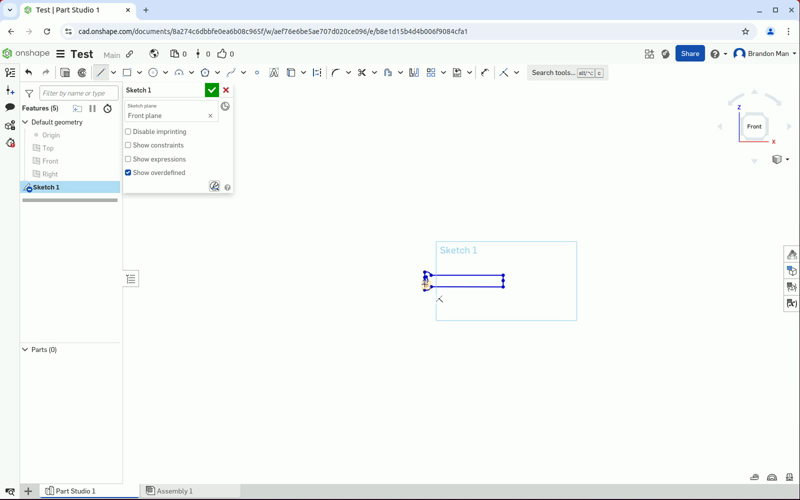
scroll(6)
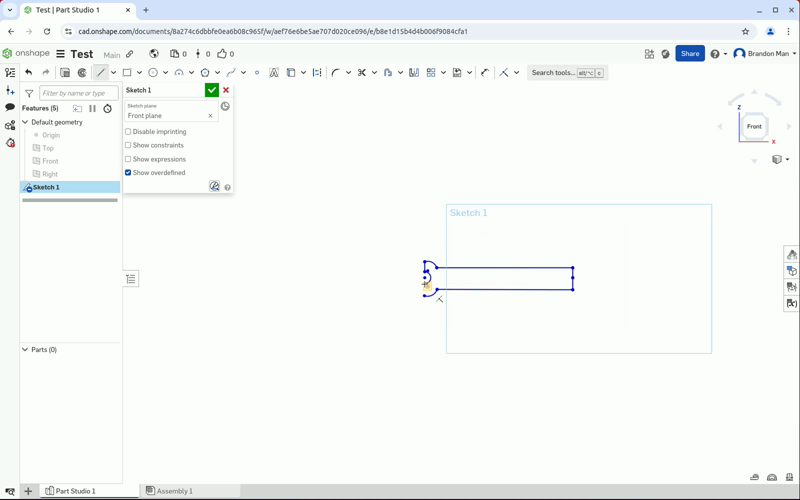
scroll(6)
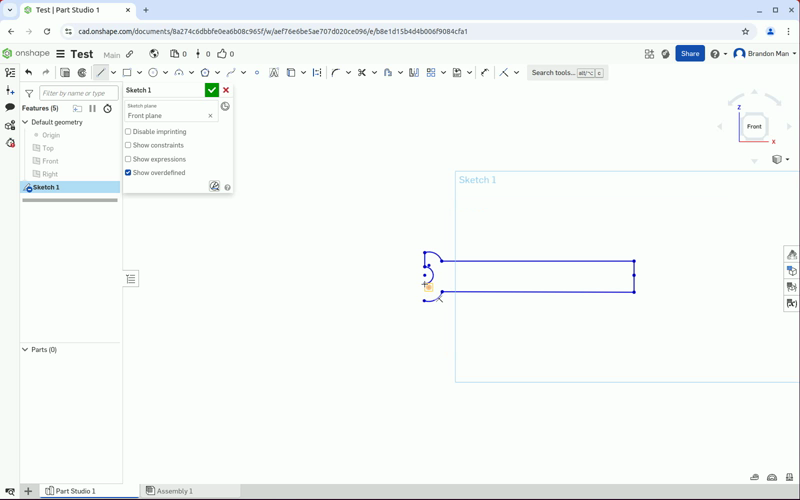
scroll(6)
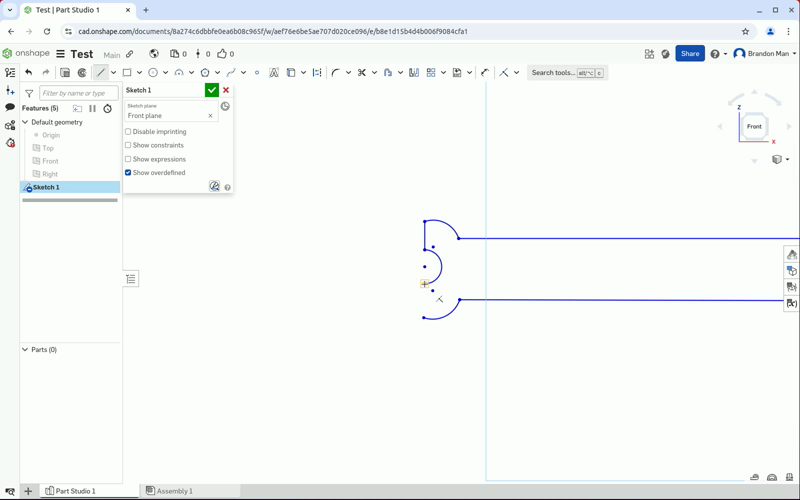
click(424, 283)
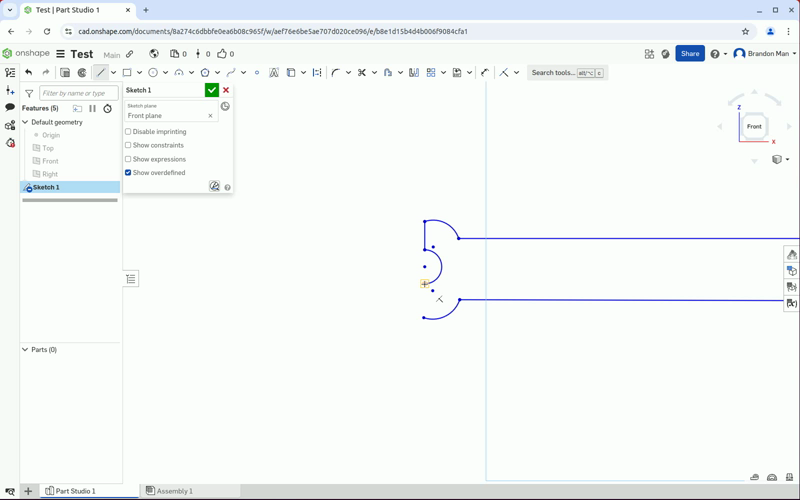
scroll(-6)
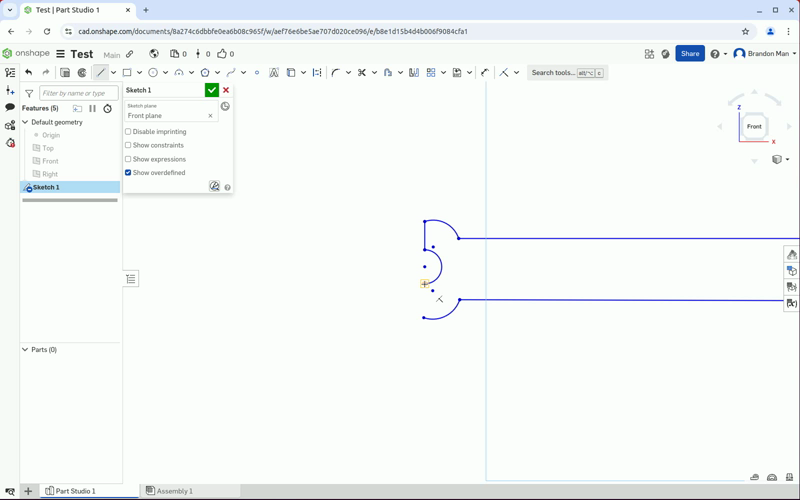
scroll(-6)
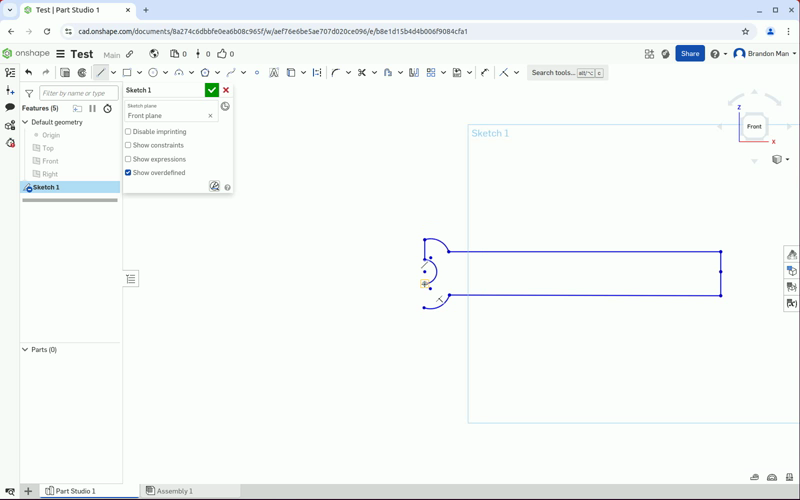
scroll(-6)
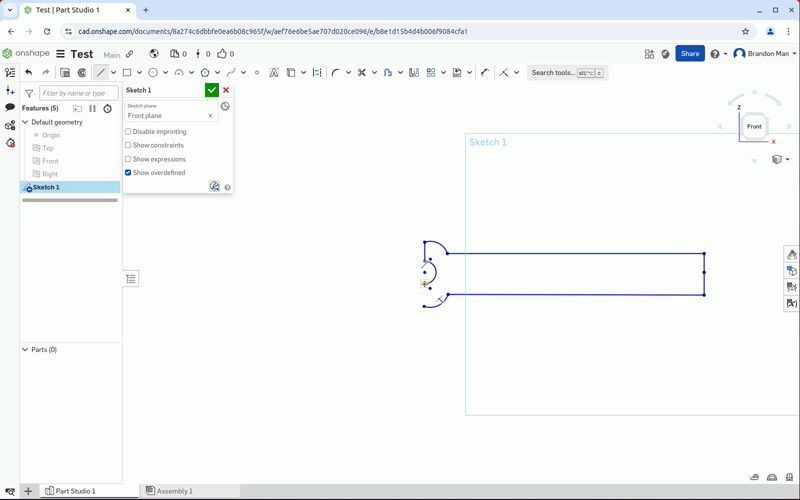
scroll(-6)
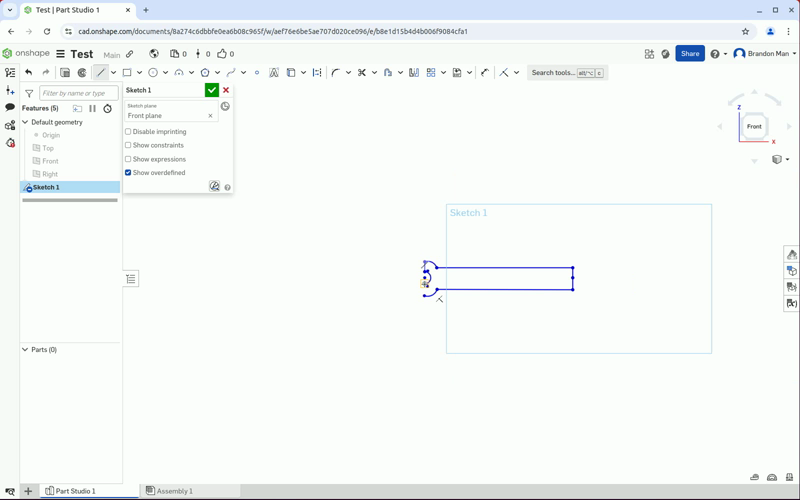
scroll(-6)
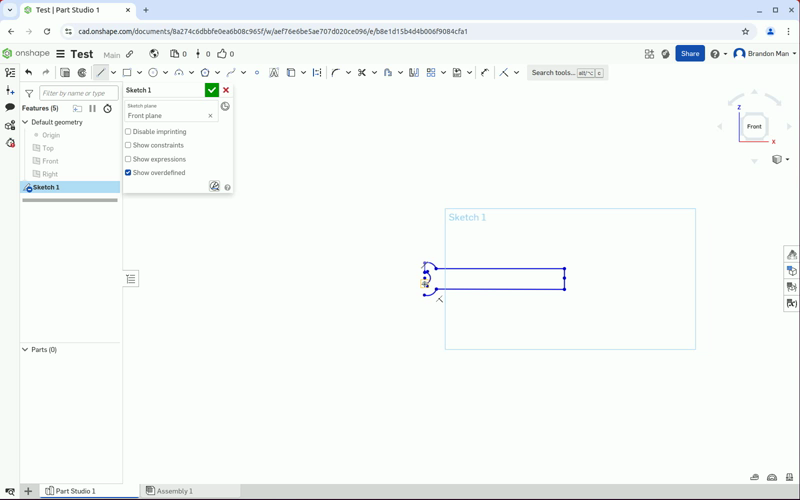
scroll(-6)
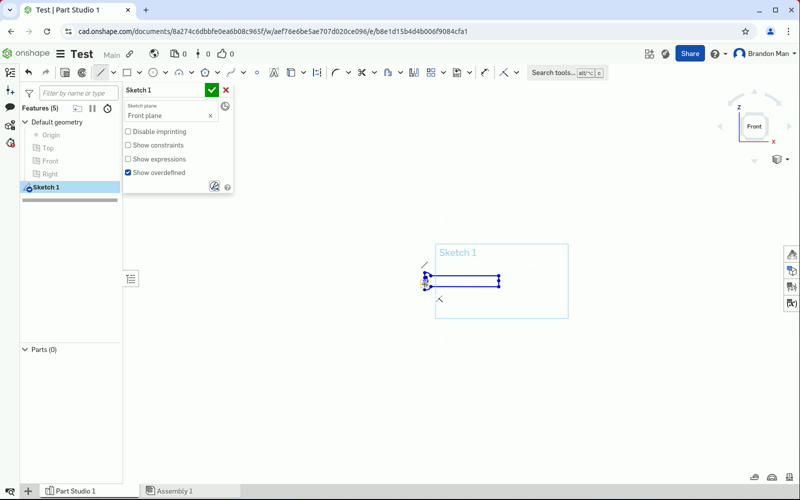
scroll(-6)
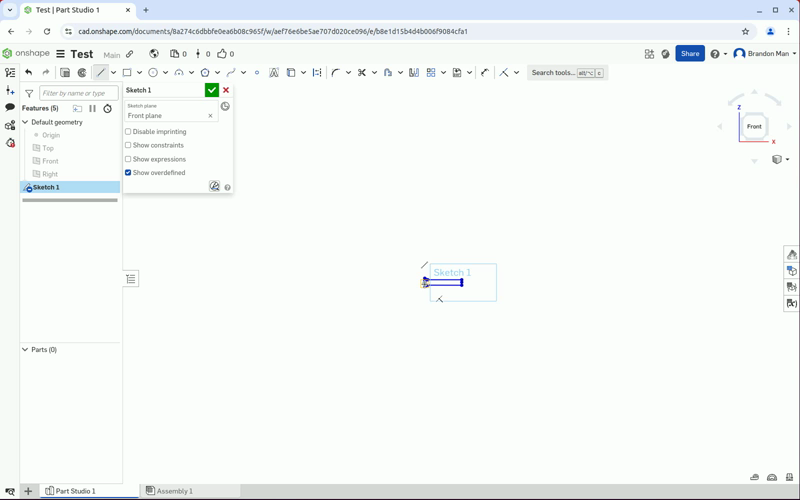
mouse_move(454, 283)
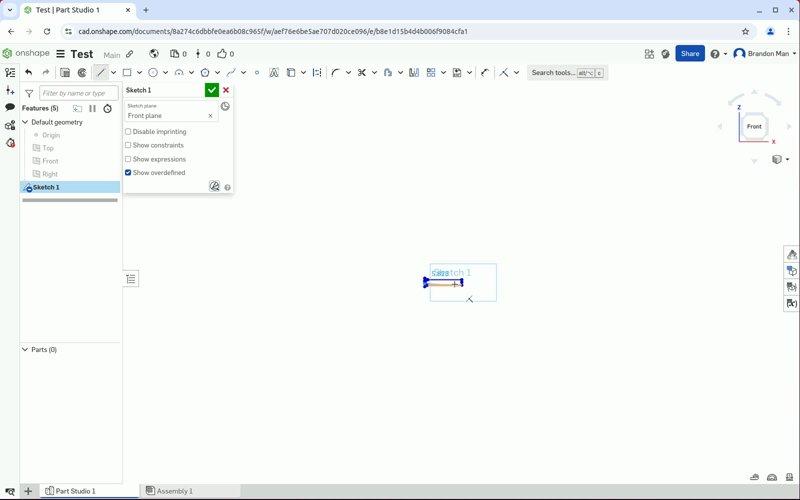
key_down(shift)
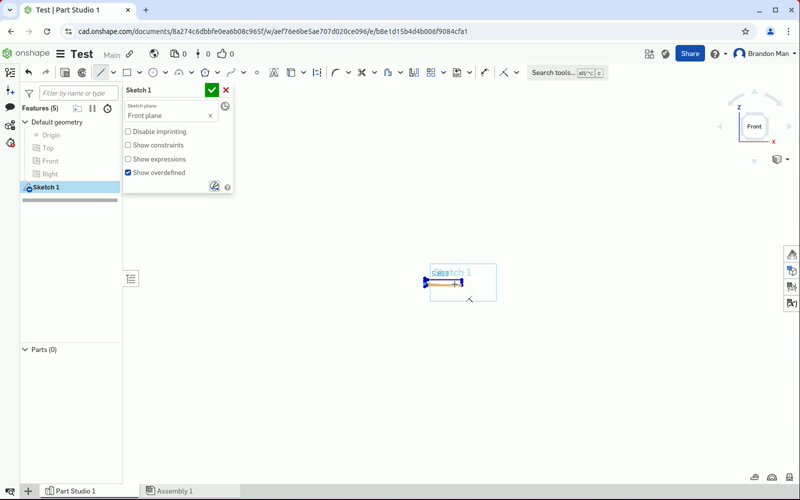
mouse_move(424, 286)
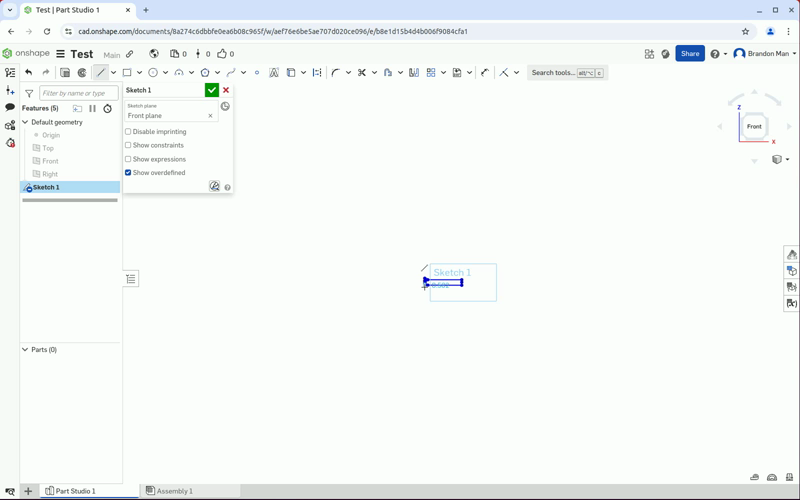
scroll(6)
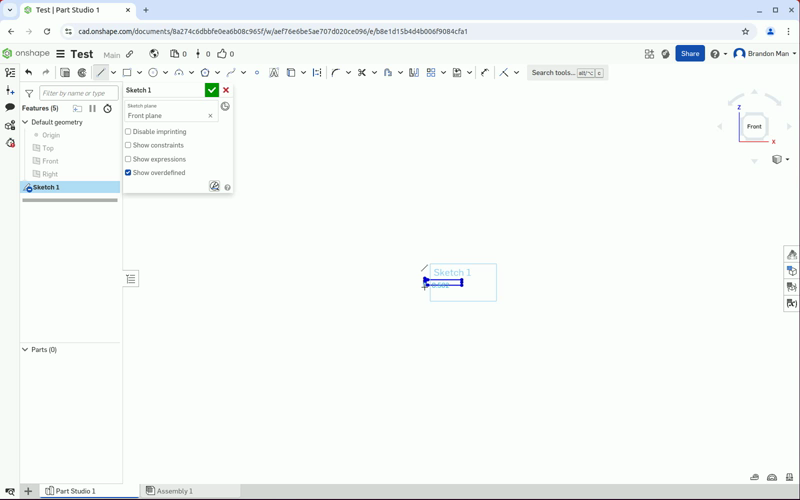
scroll(6)
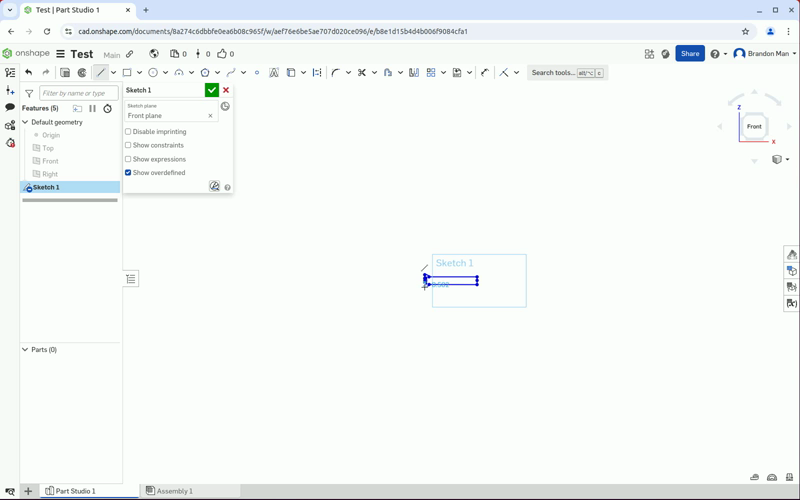
scroll(6)
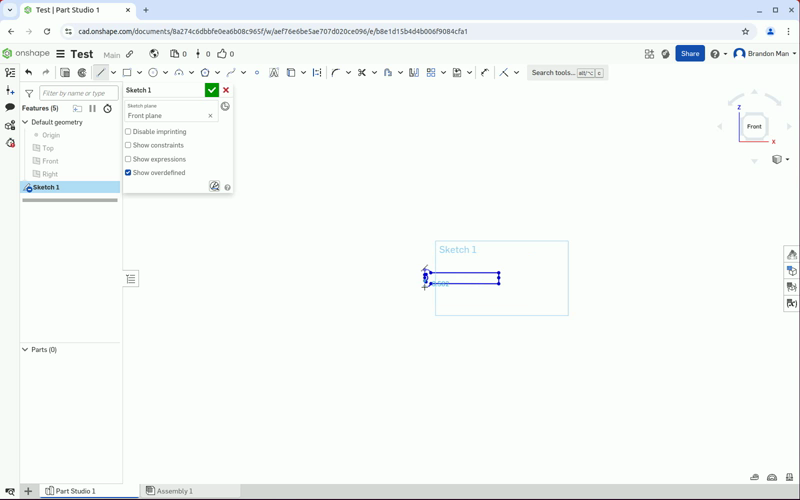
scroll(6)
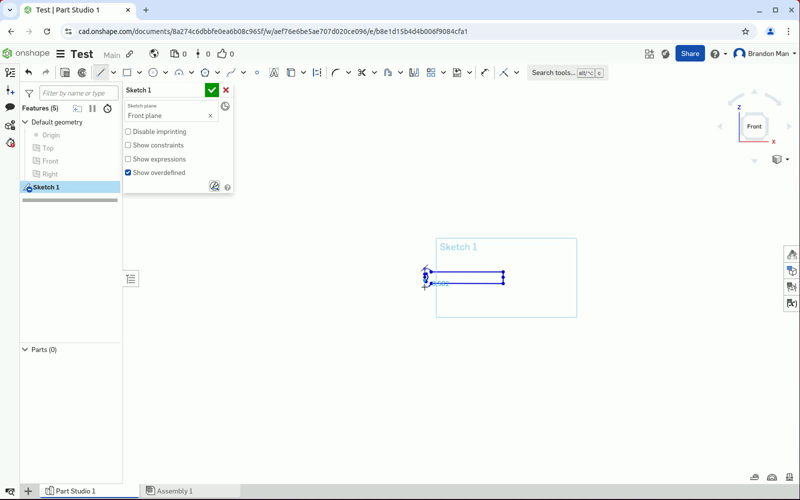
scroll(6)
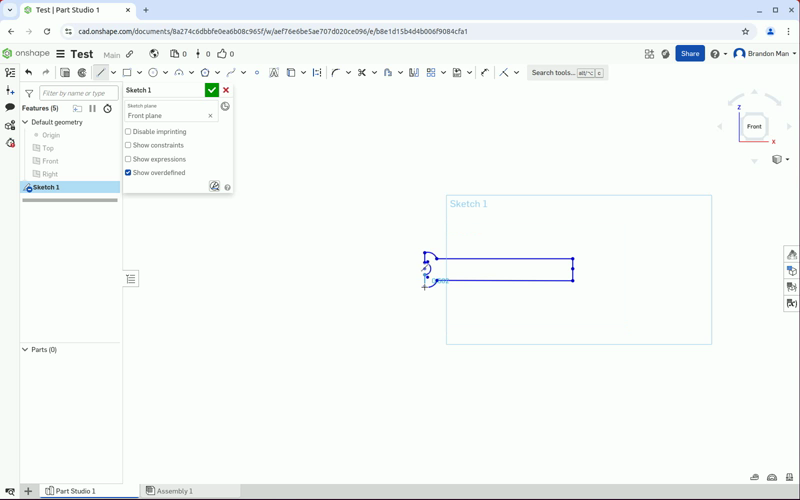
scroll(6)
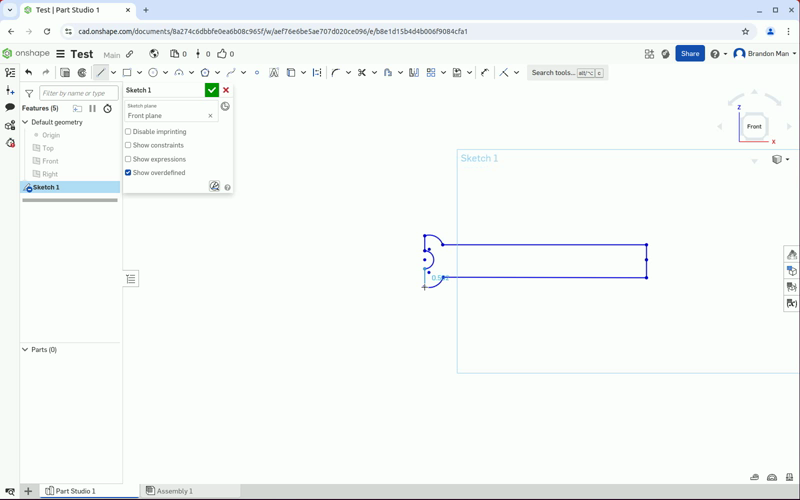
scroll(6)
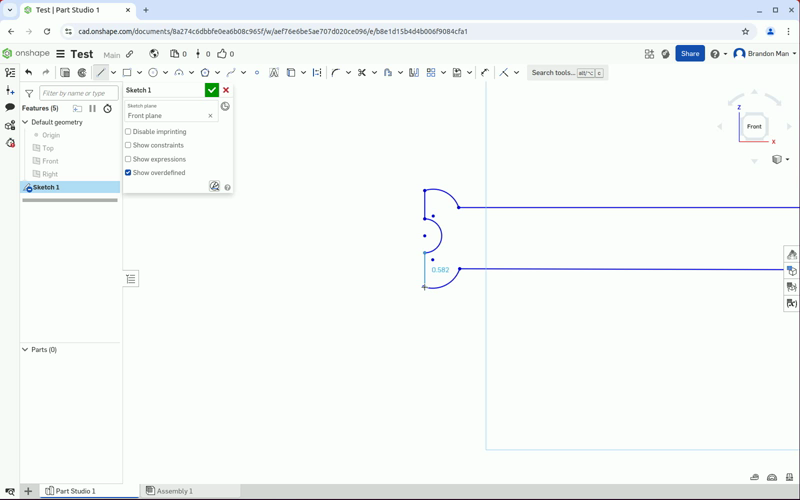
key_up(shift)
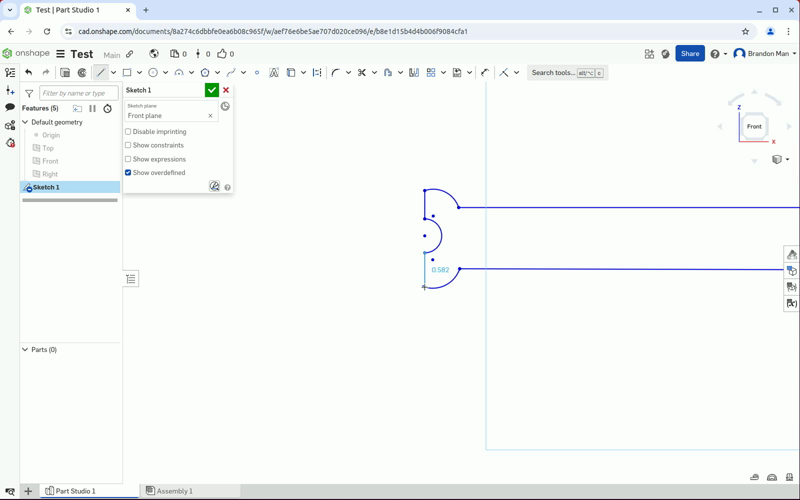
click(424, 286)
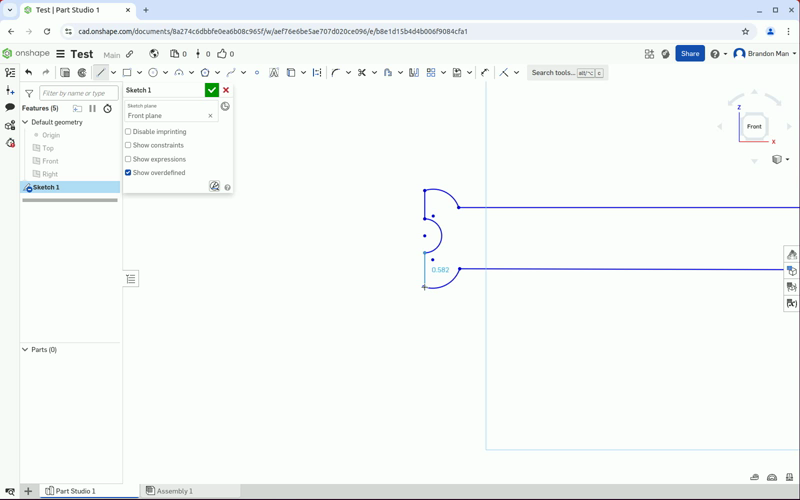
scroll(-6)
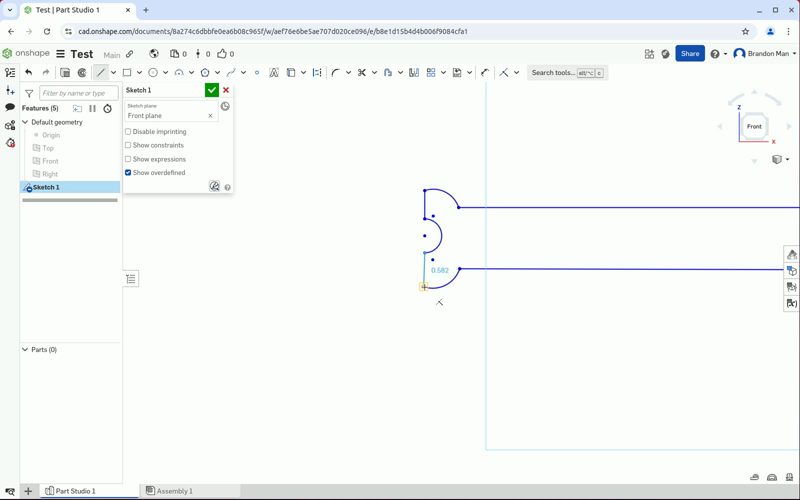
scroll(-6)
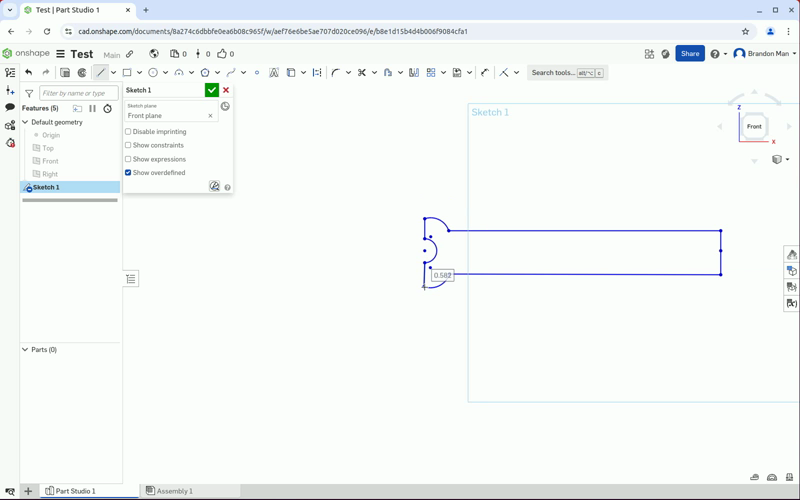
scroll(-6)
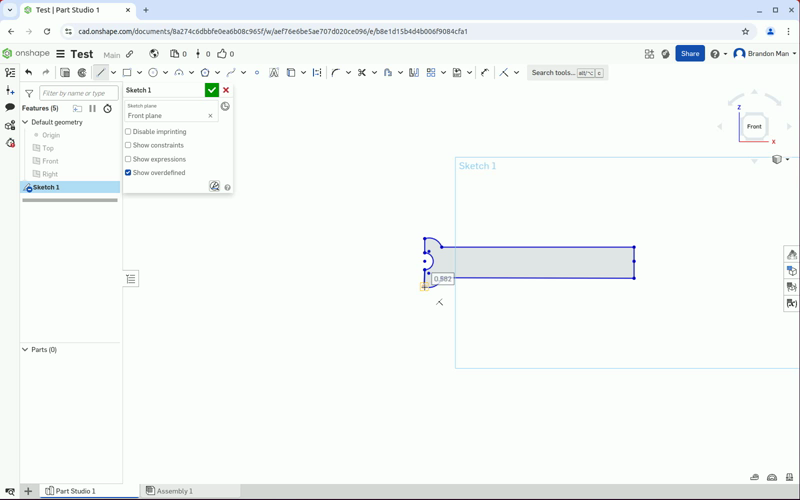
scroll(-6)
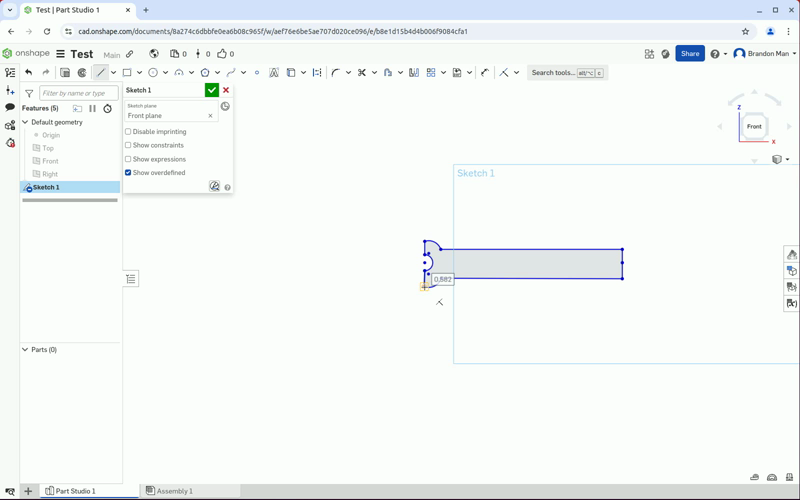
scroll(-6)
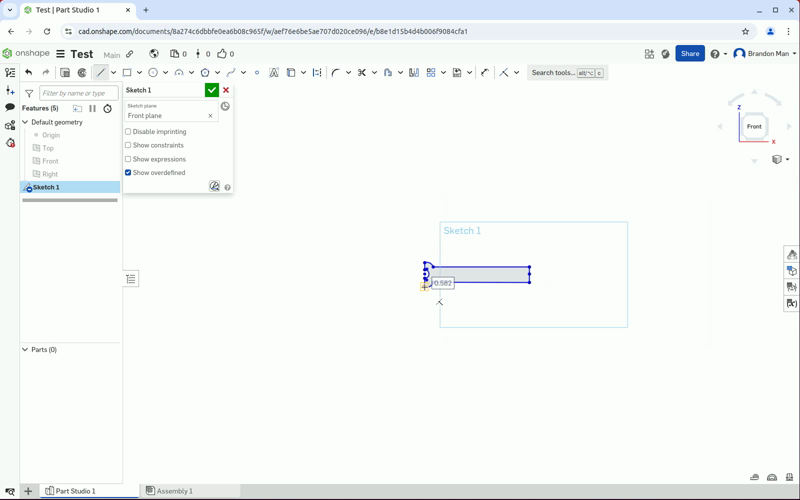
scroll(-6)
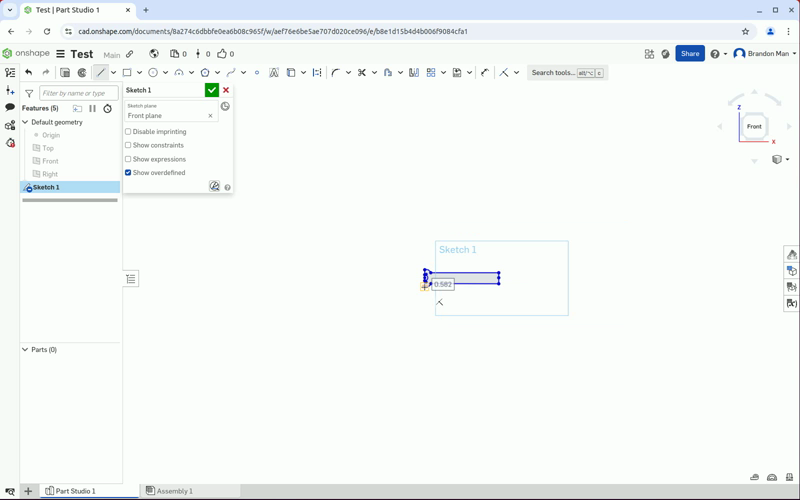
scroll(-6)
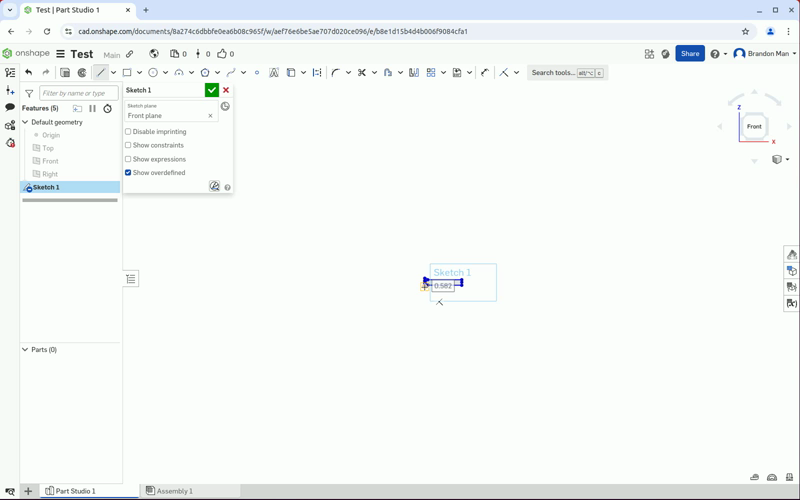
key(esc)
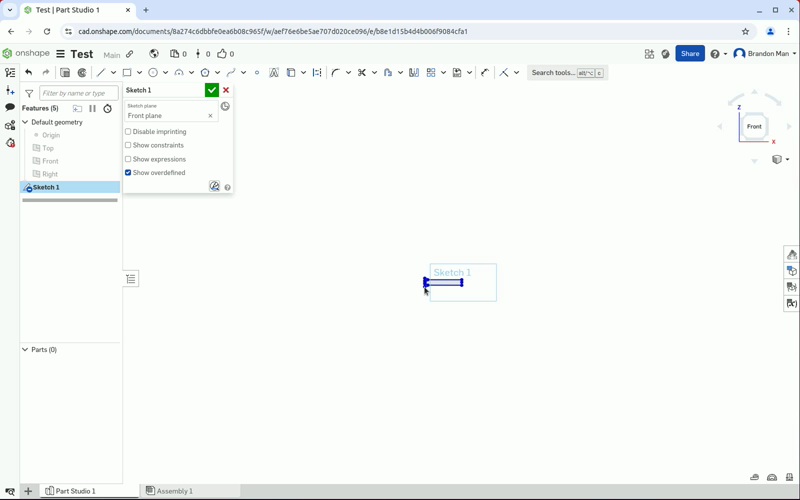
mouse_move(438, 281)
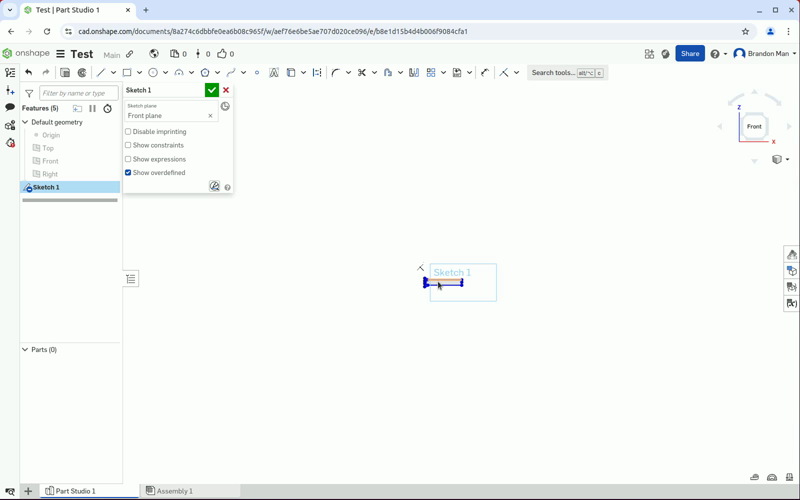
scroll(6)
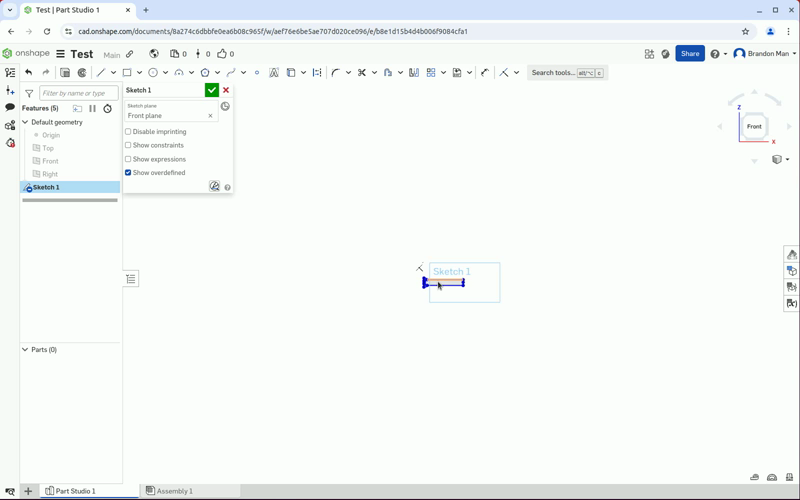
scroll(6)
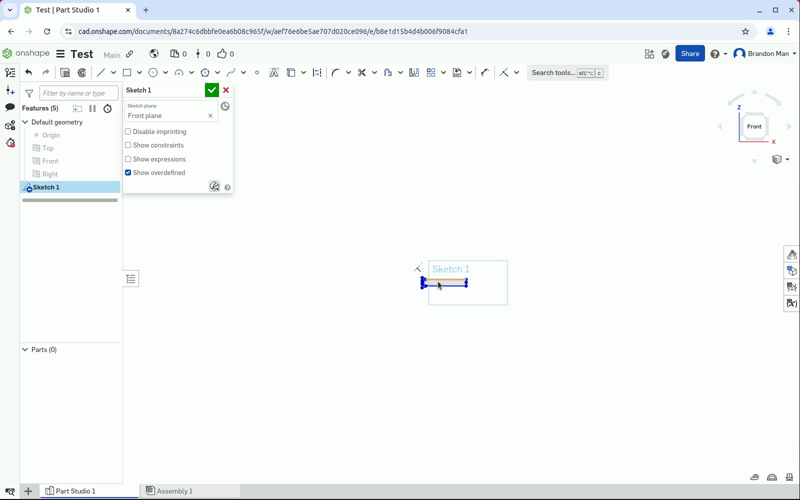
scroll(6)
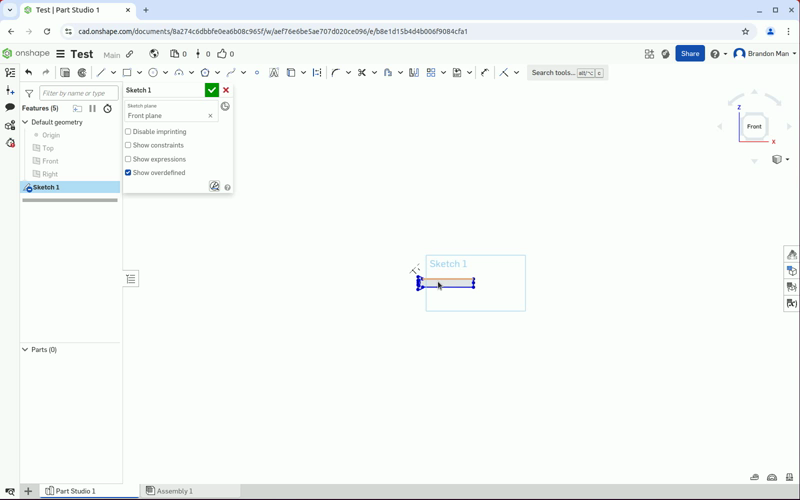
scroll(6)
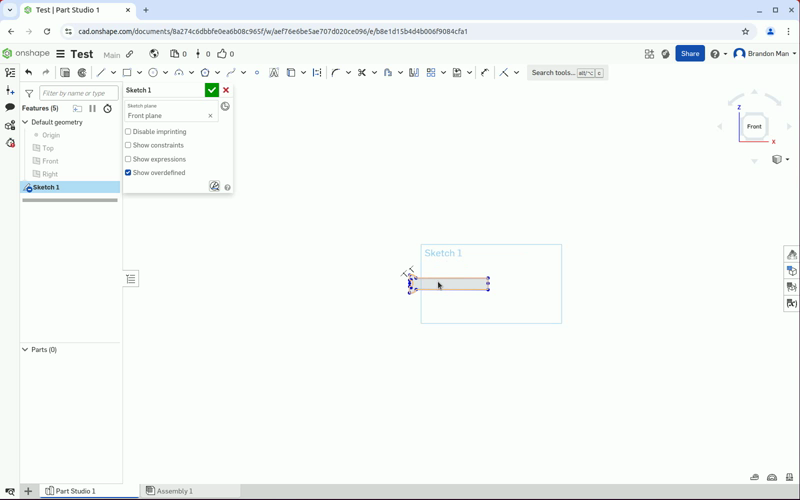
scroll(6)
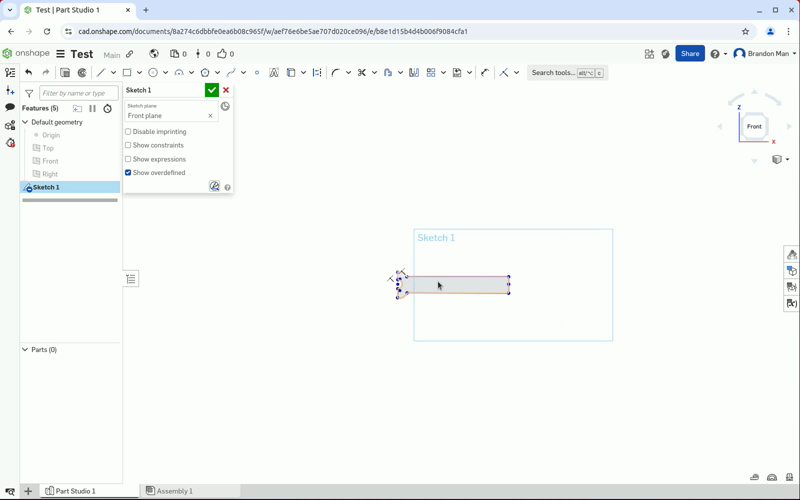
scroll(6)
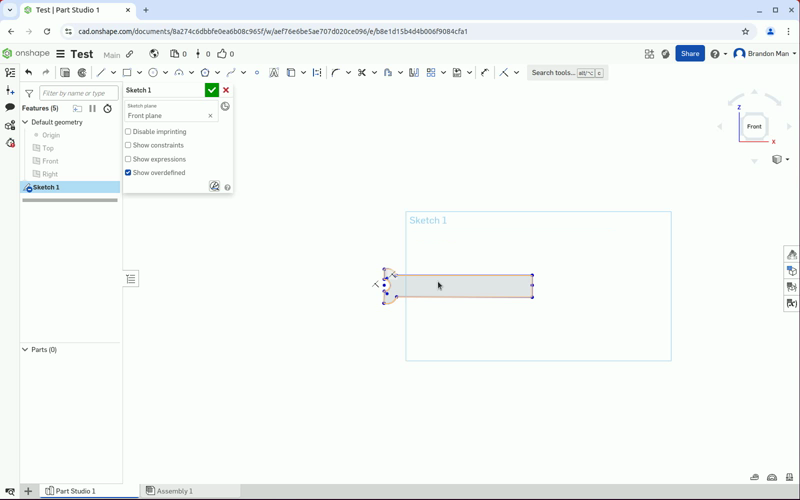
scroll(6)
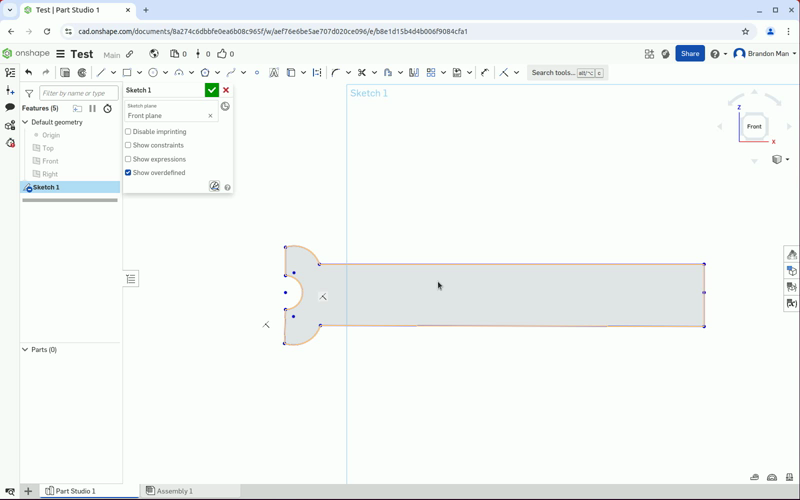
click(438, 281)
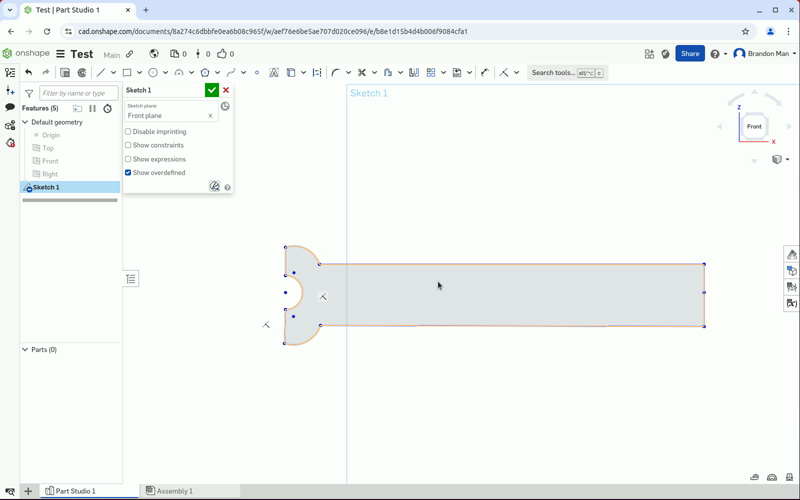
scroll(-6)
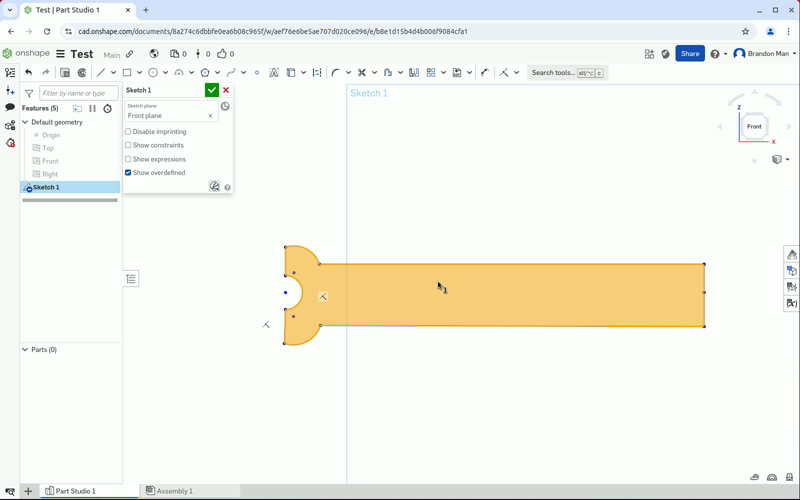
scroll(-6)
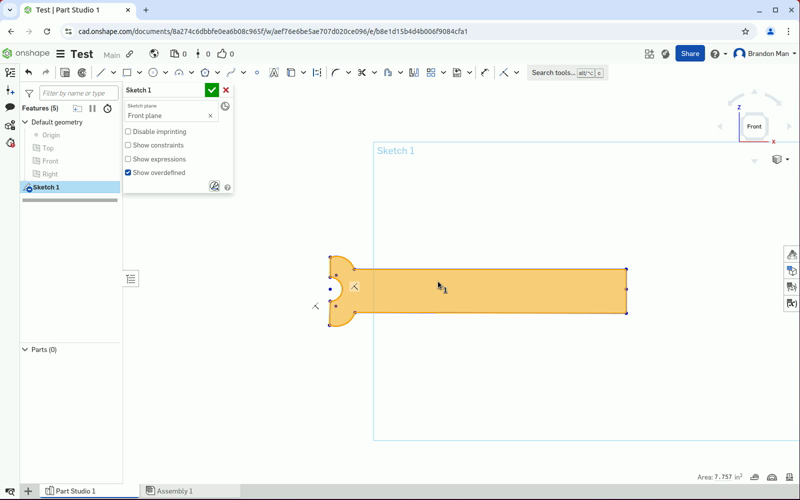
scroll(-6)
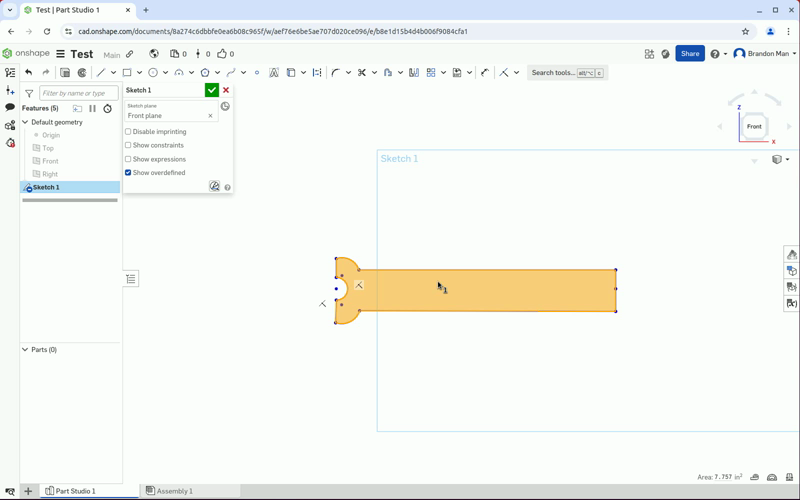
scroll(-6)
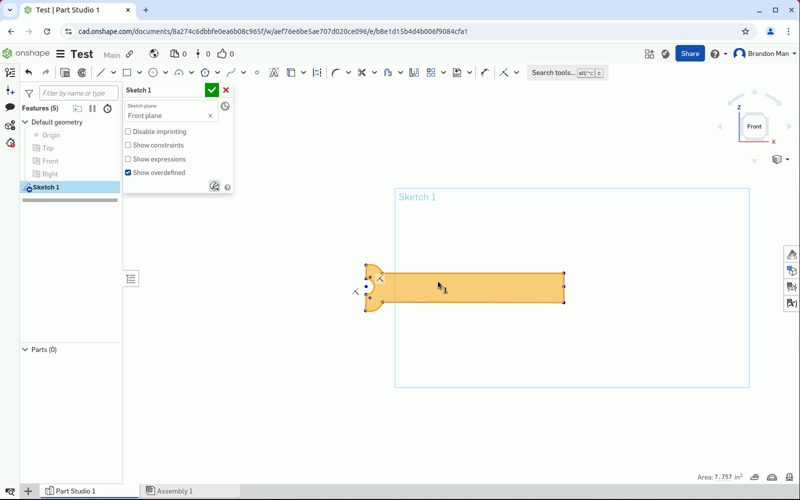
scroll(-6)
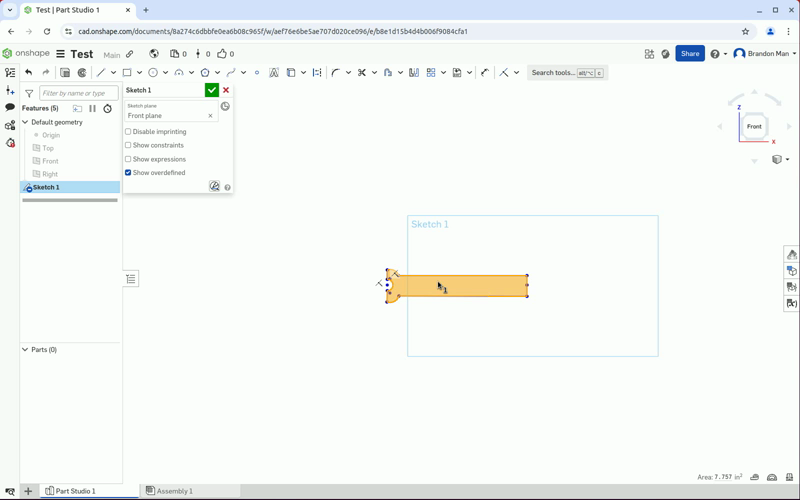
scroll(-6)
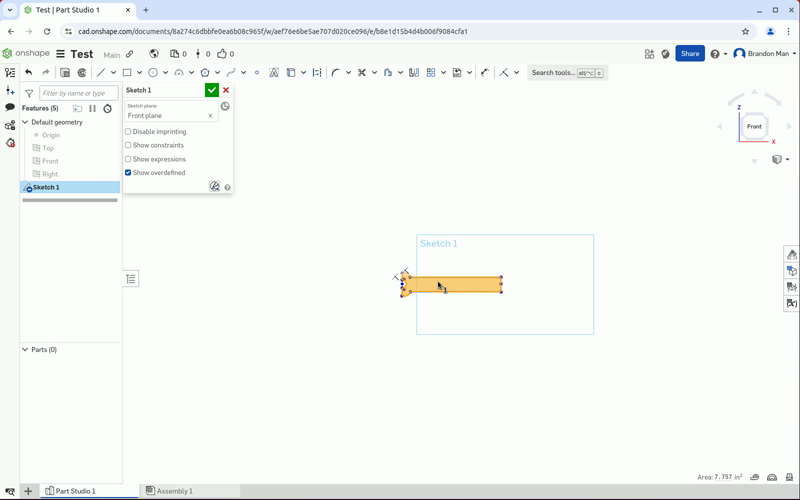
scroll(-6)
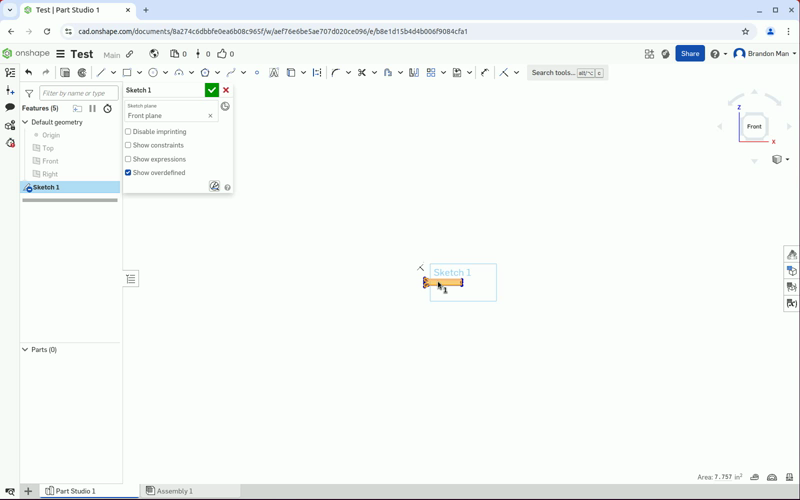
mouse_move(73, 352)
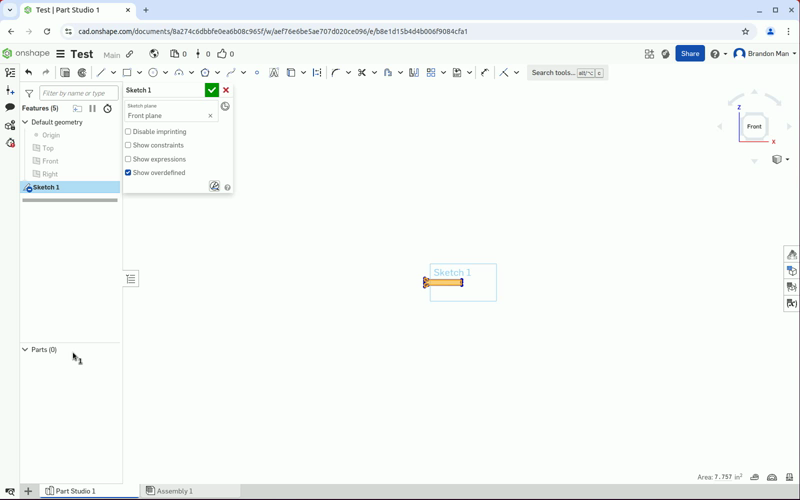
key(shift+y)
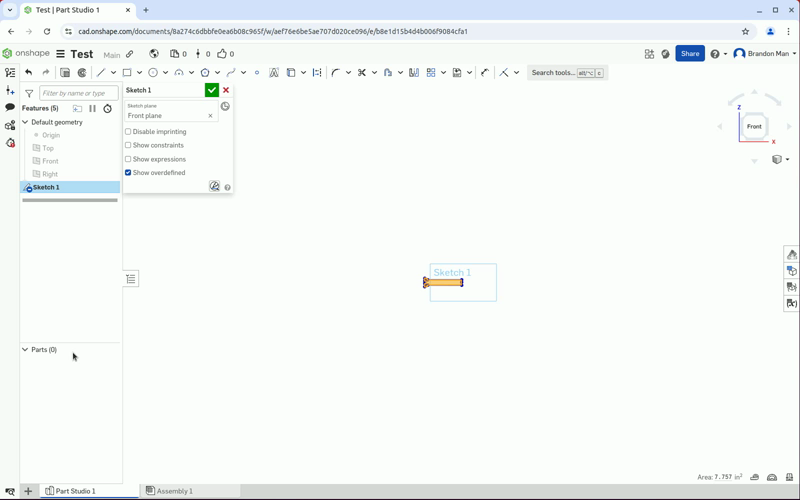
key(shift+e)
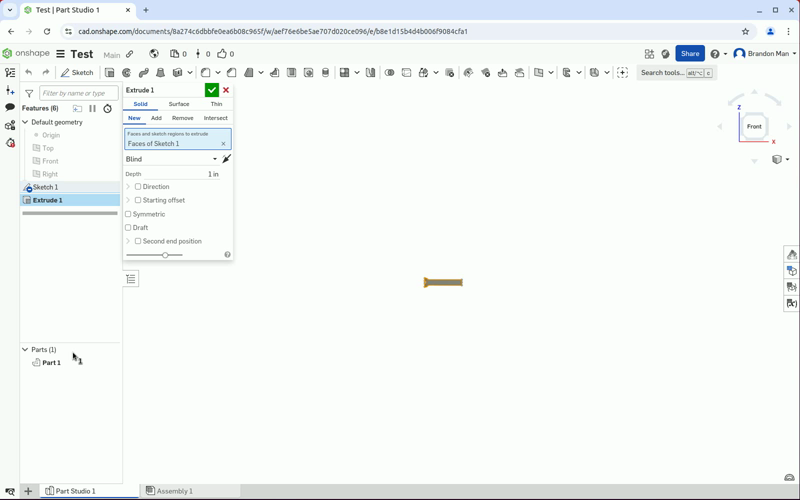
mouse_move(143, 106)
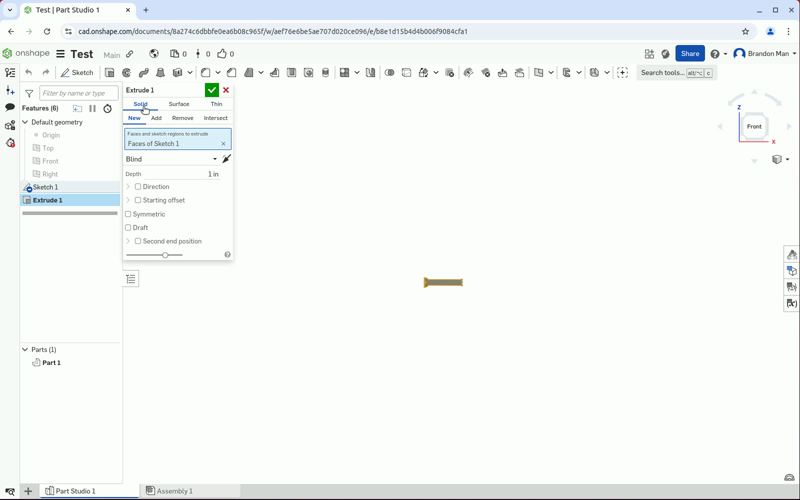
click(143, 106)
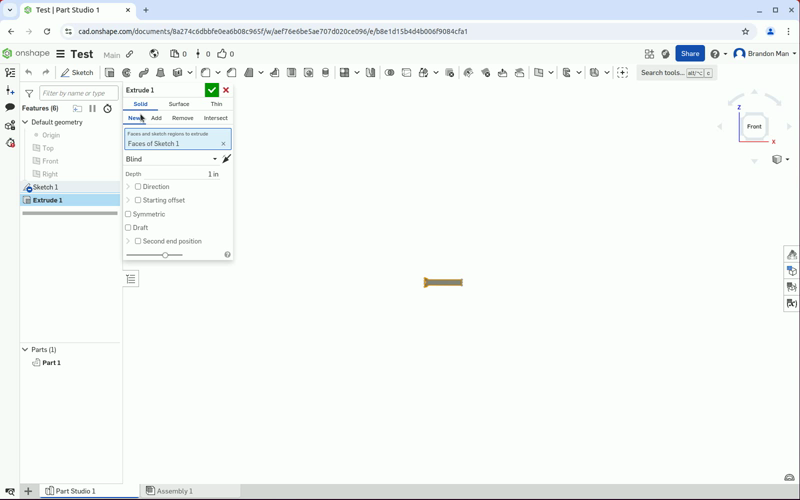
mouse_move(137, 120)
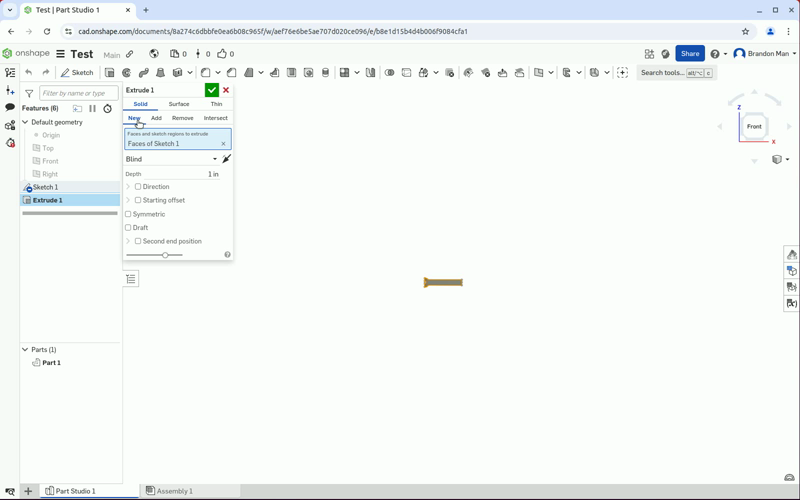
click(137, 120)
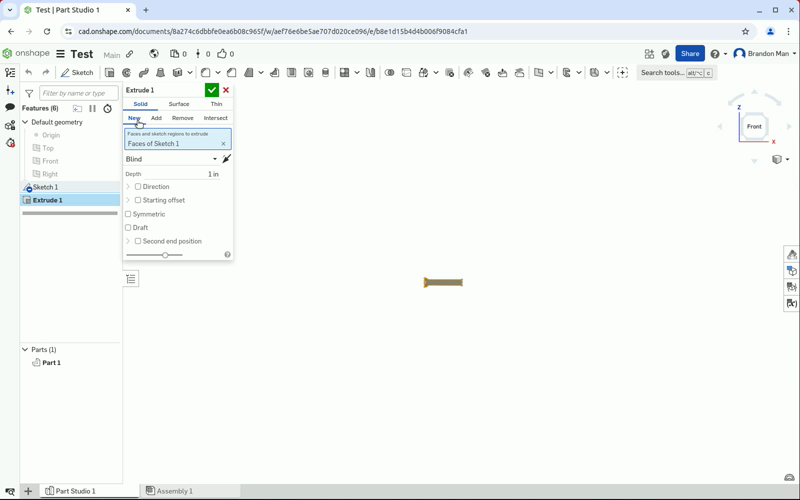
key(tab, 4)
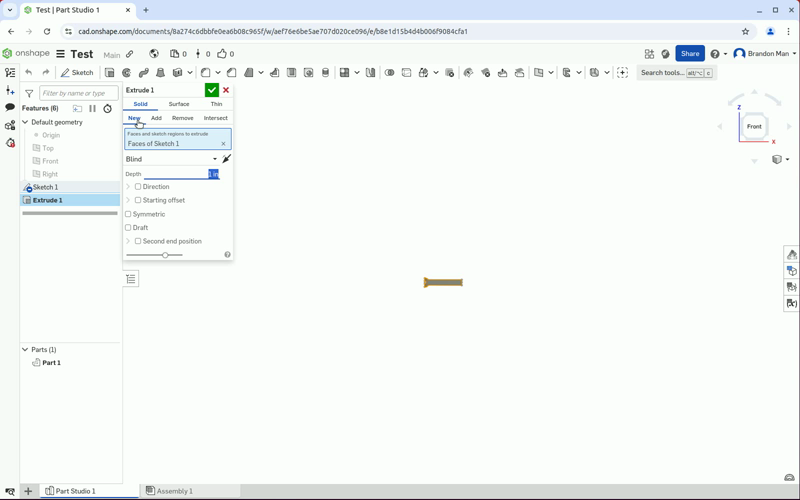
text(0.481)
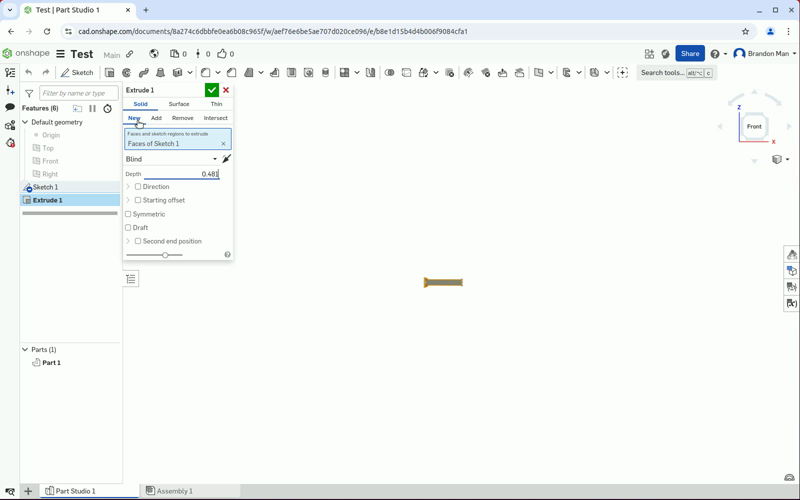
key(enter)
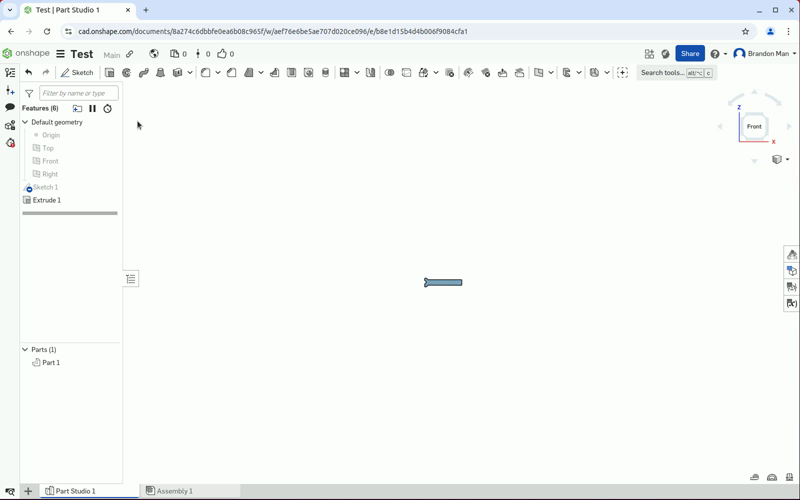
key(shift+h)
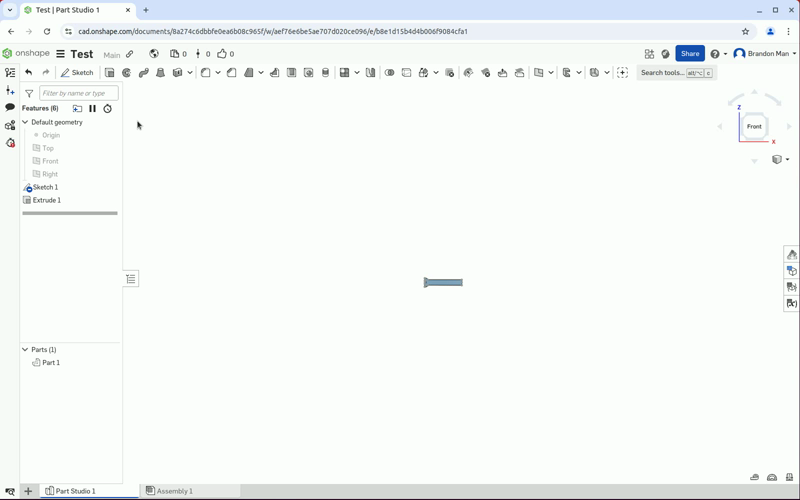
key(shift+h)
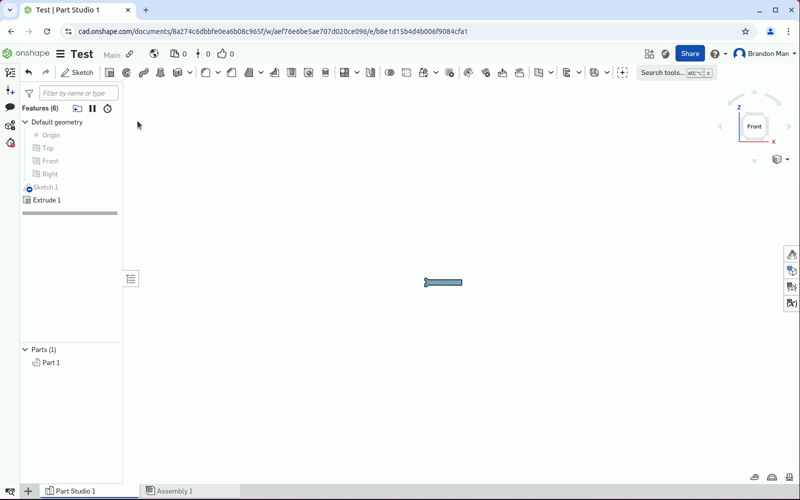
mouse_move(73, 189)
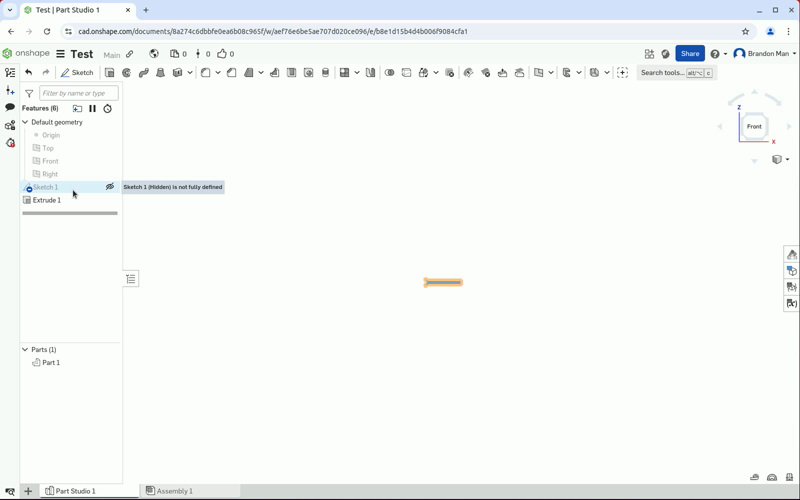
click(73, 189)
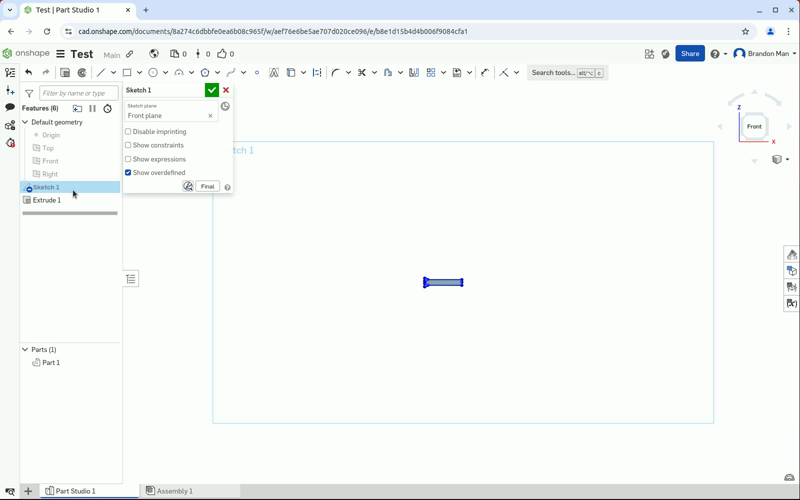
mouse_move(229, 92)
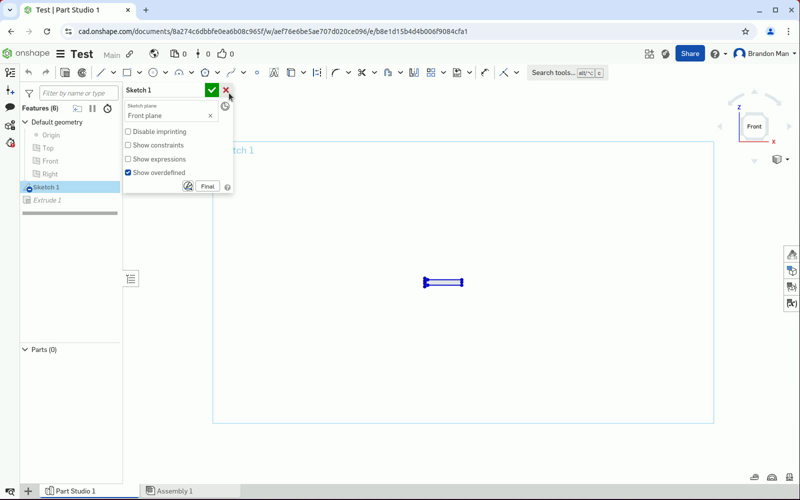
click(229, 92)
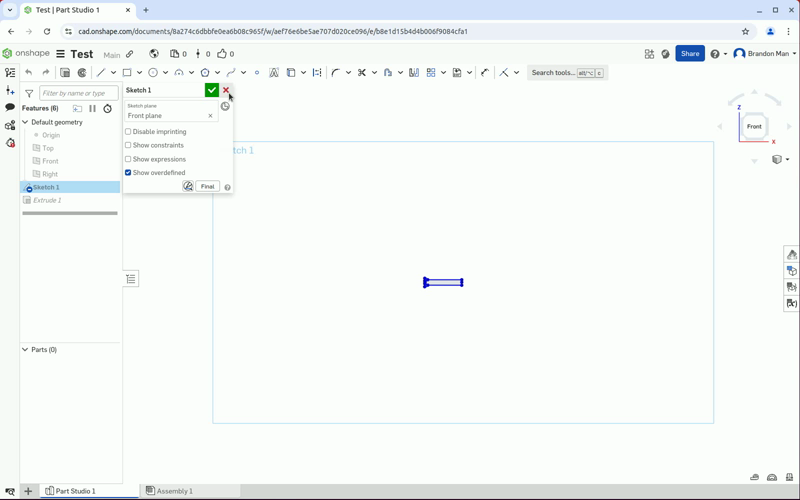
key(shift+s)
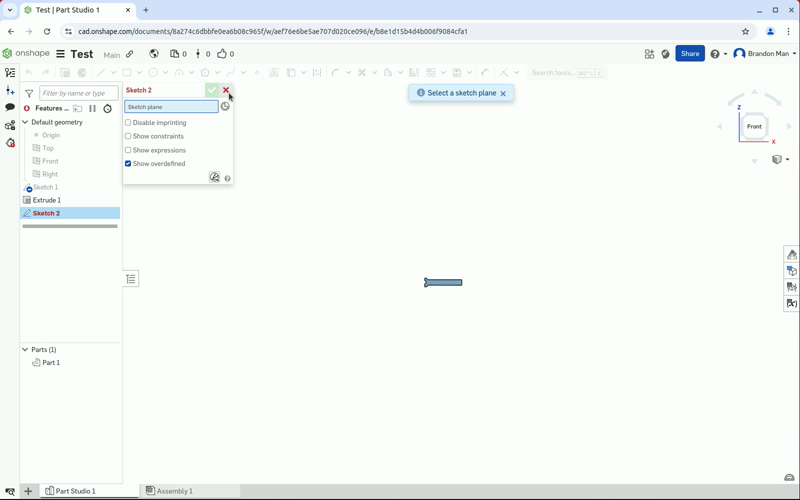
mouse_move(73, 163)
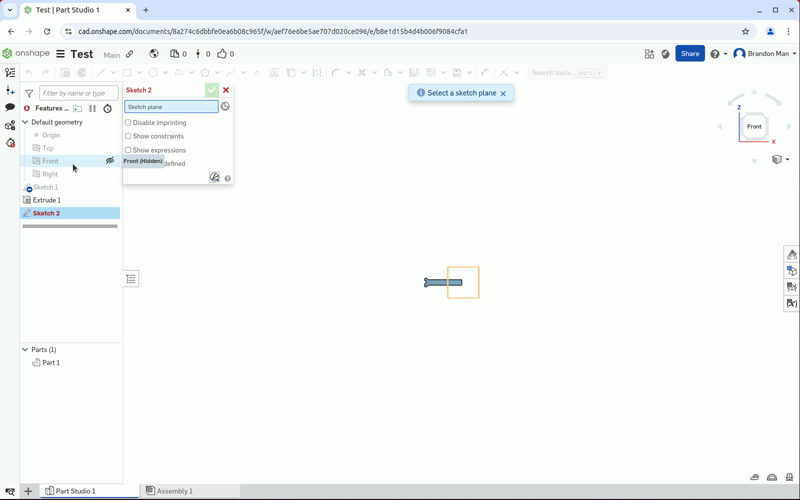
click(73, 163)
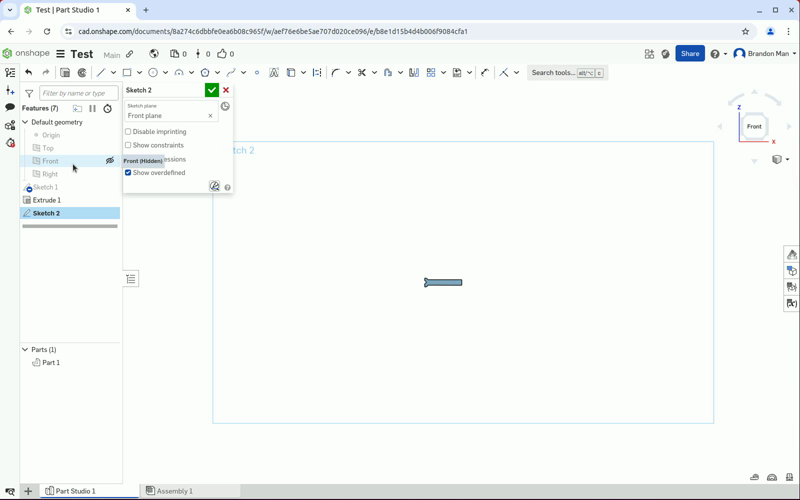
mouse_move(73, 352)
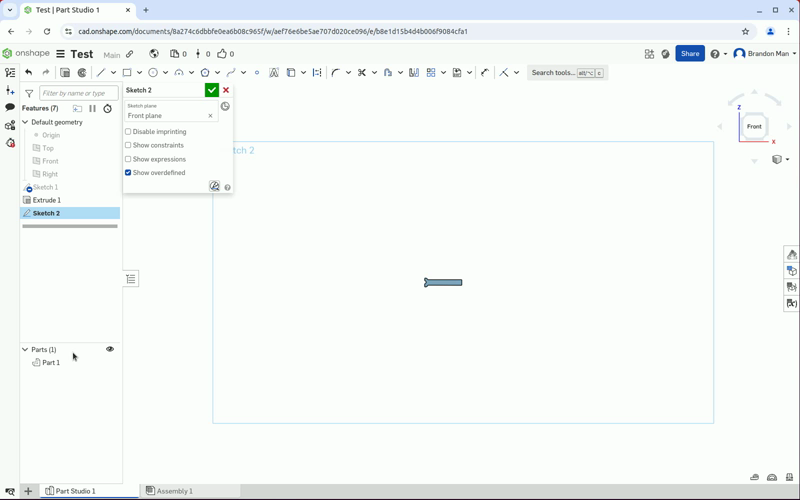
key(y)
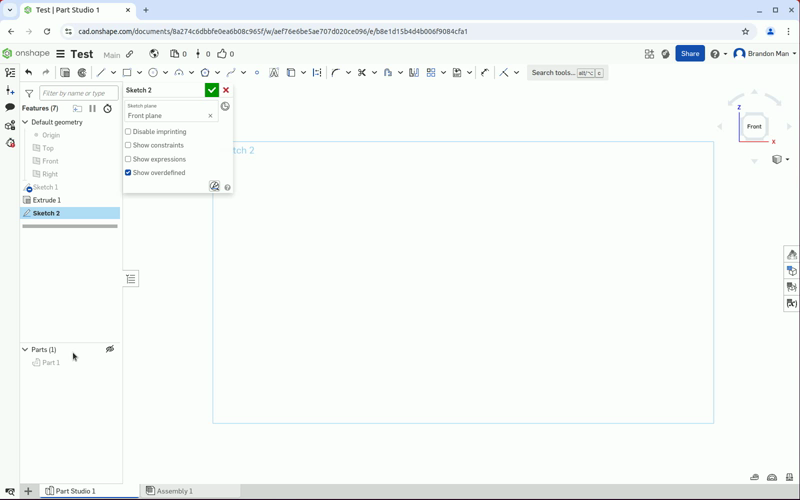
key(l)
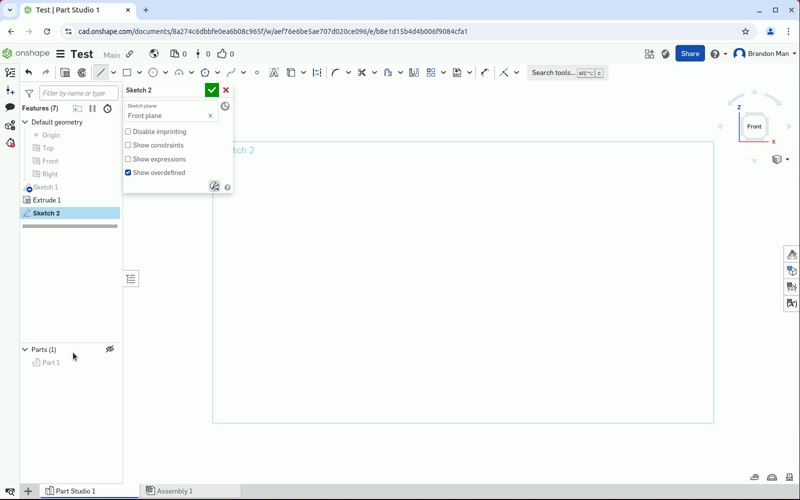
key_down(shift)
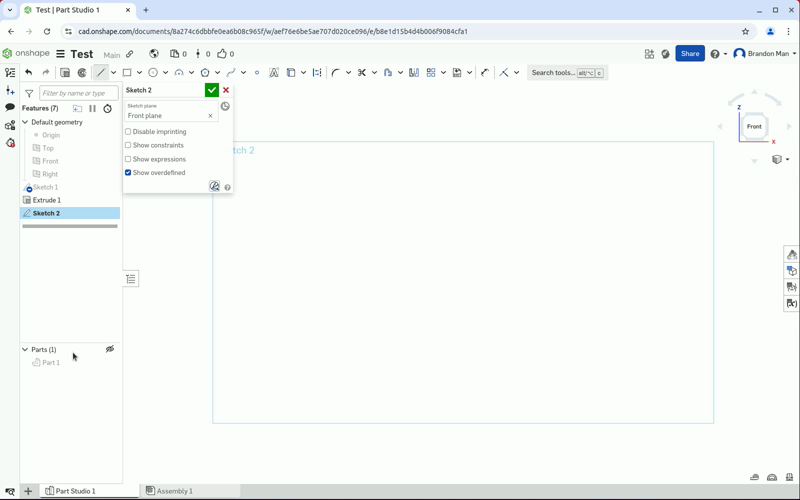
mouse_move(460, 285)
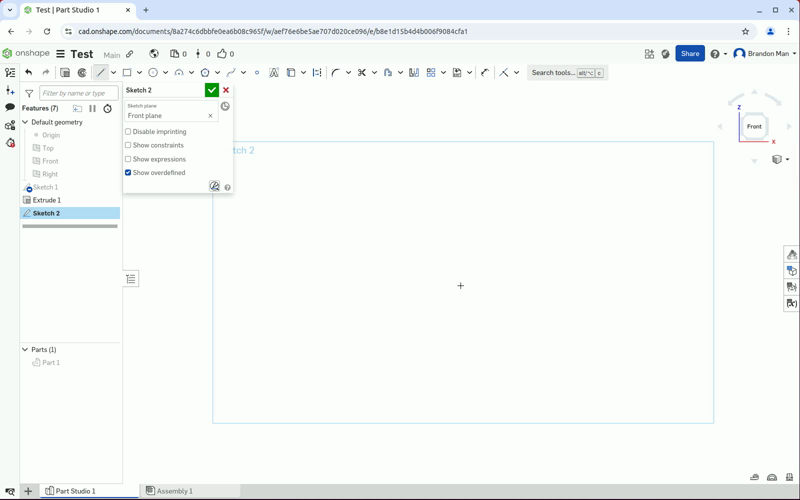
click(460, 285)
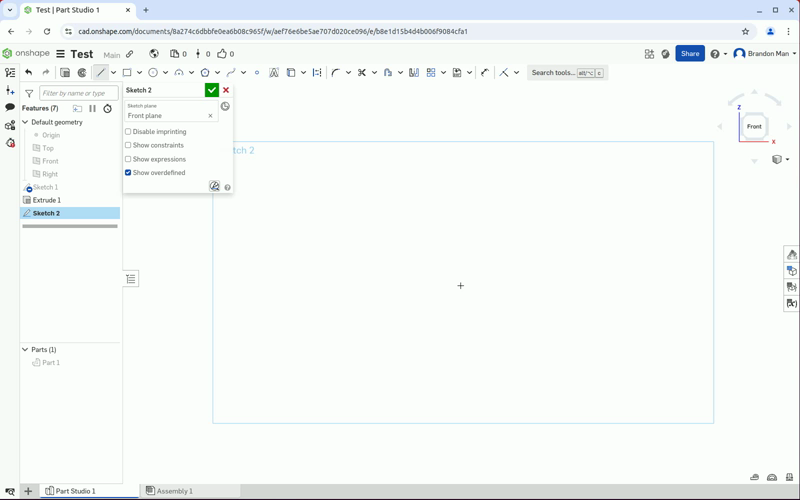
key_up(shift)
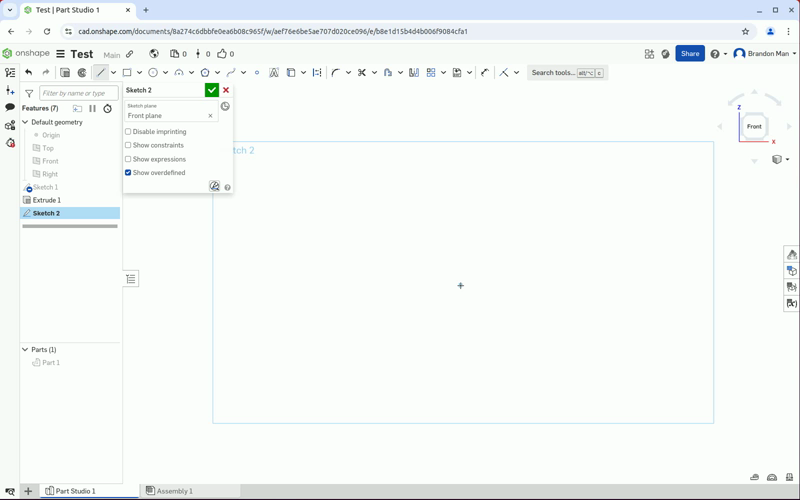
key_down(shift)
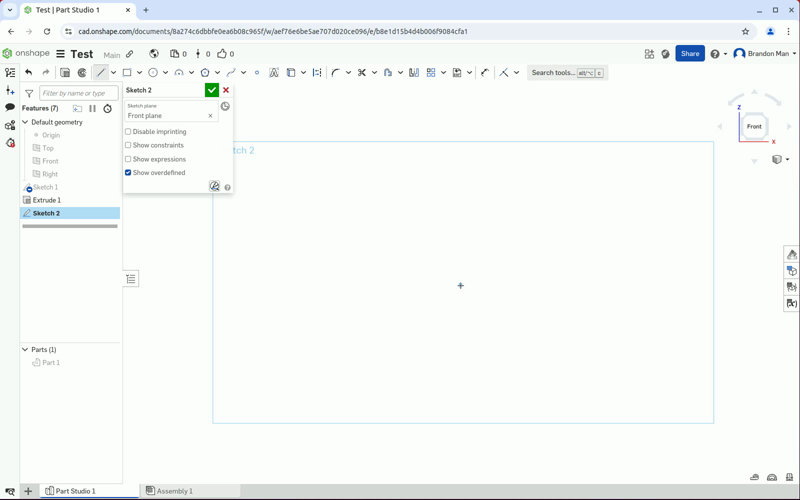
mouse_move(490, 285)
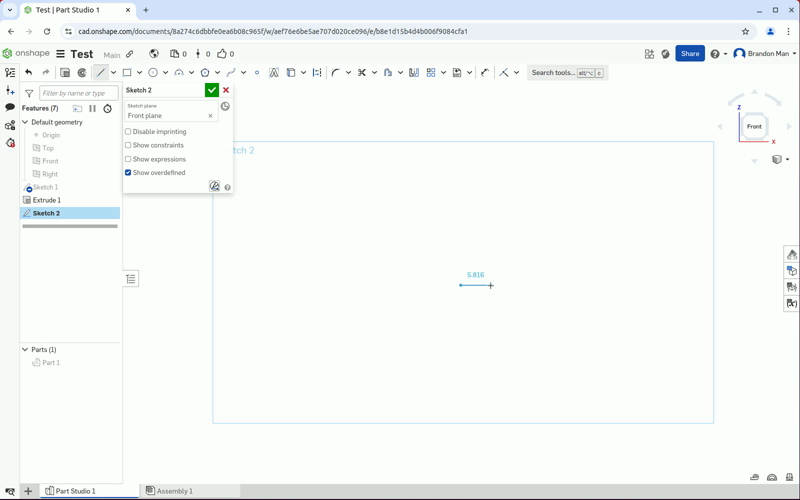
mouse_move(494, 285)
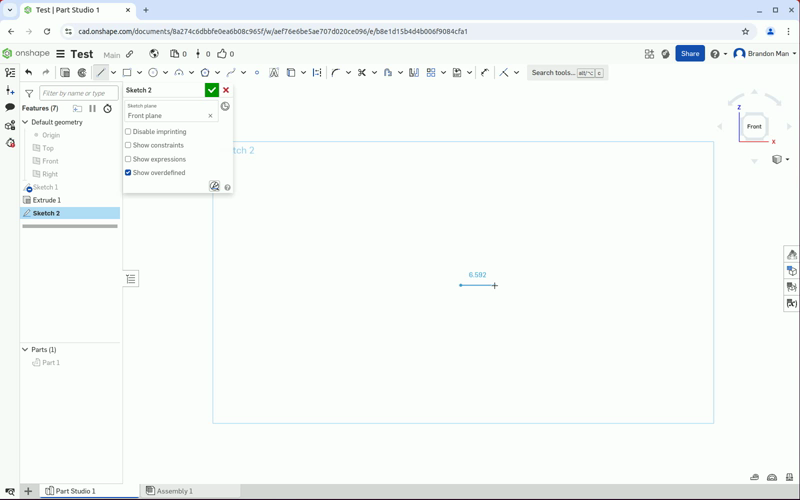
click(494, 285)
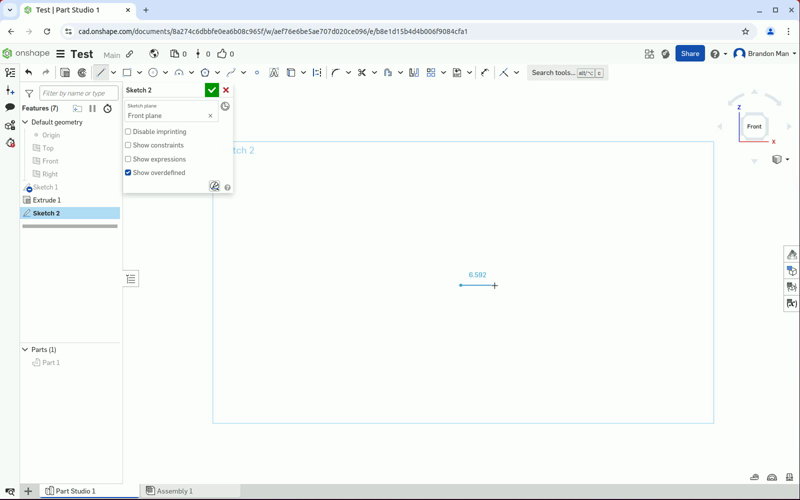
key_up(shift)
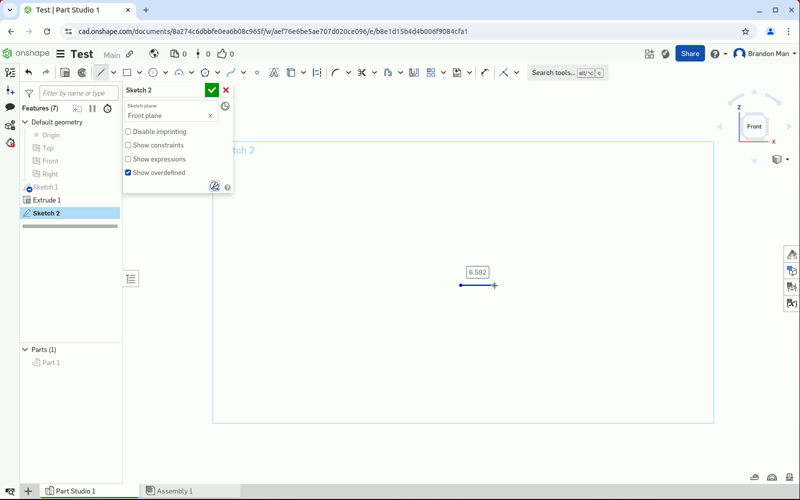
key(esc)
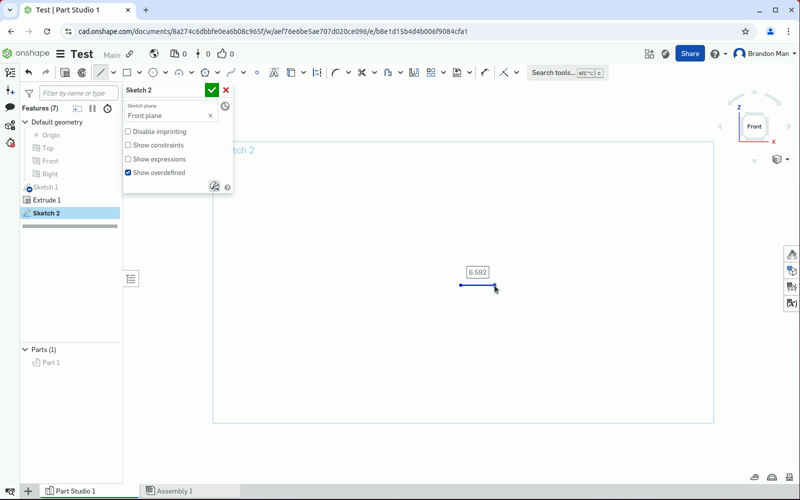
key(a)
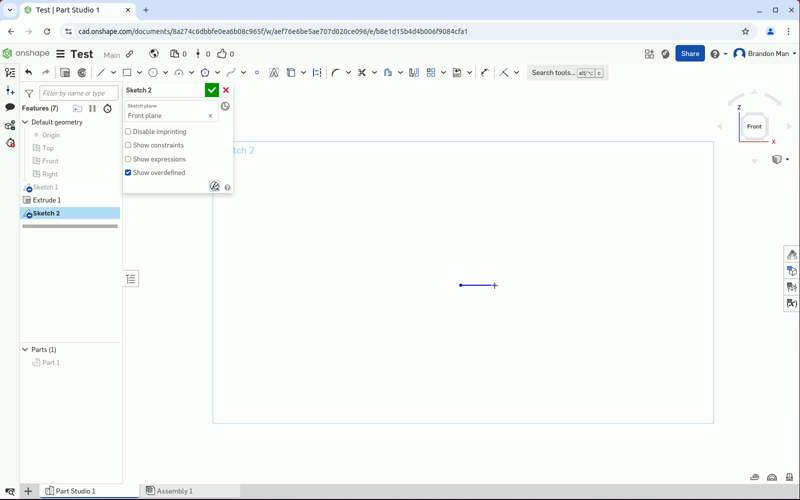
mouse_move(494, 285)
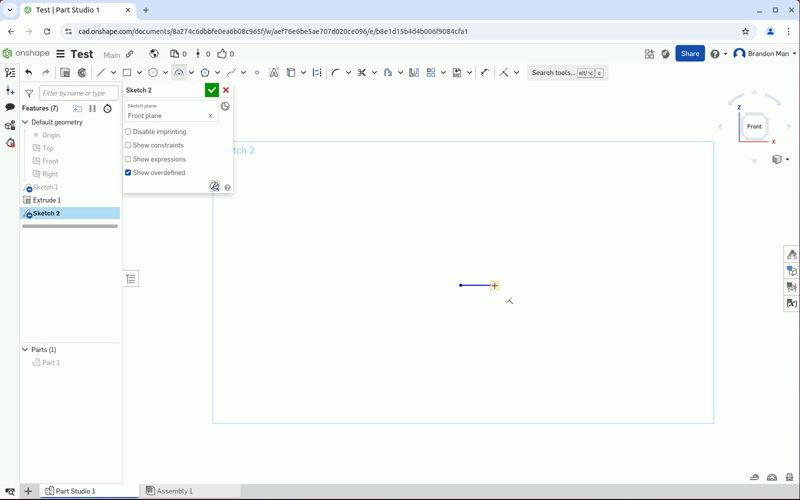
click(494, 285)
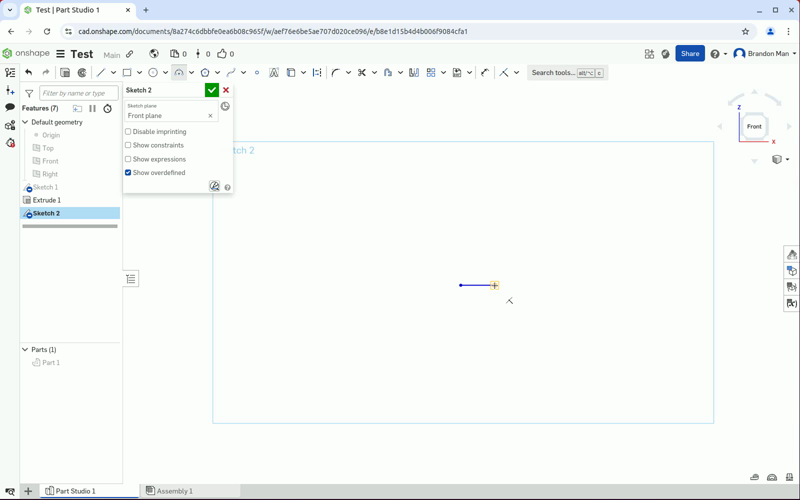
key_down(shift)
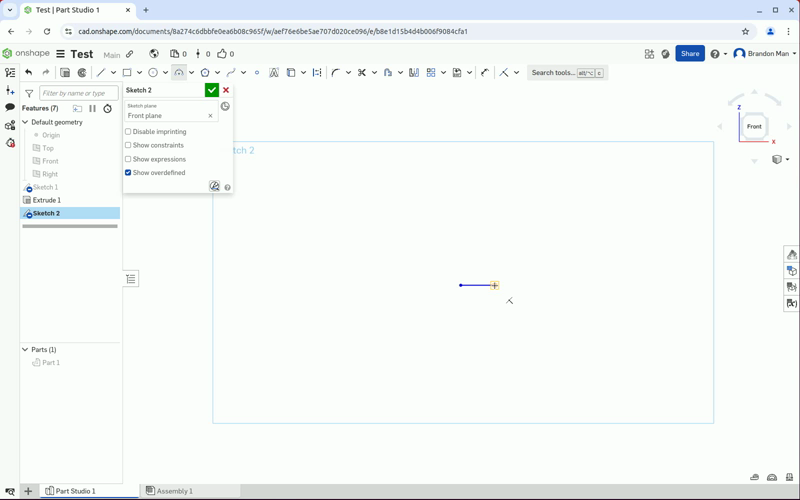
mouse_move(494, 280)
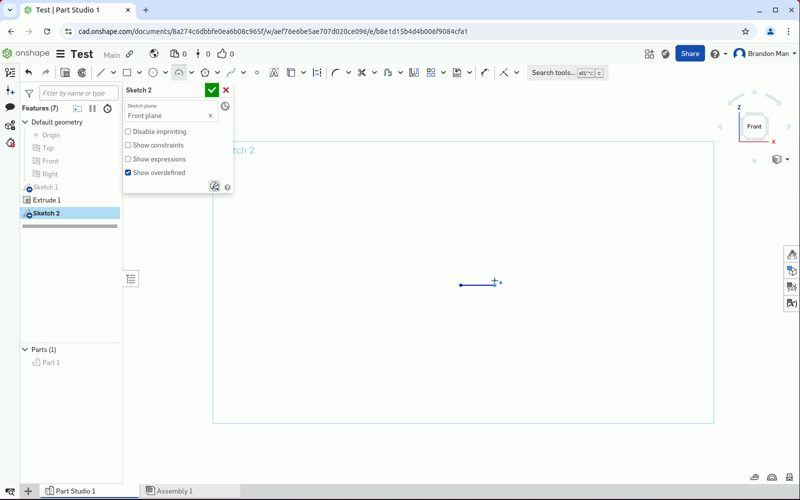
scroll(6)
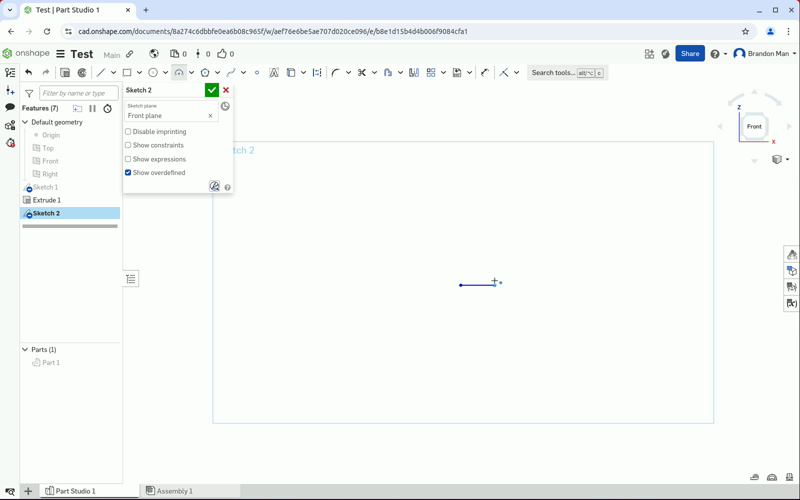
scroll(6)
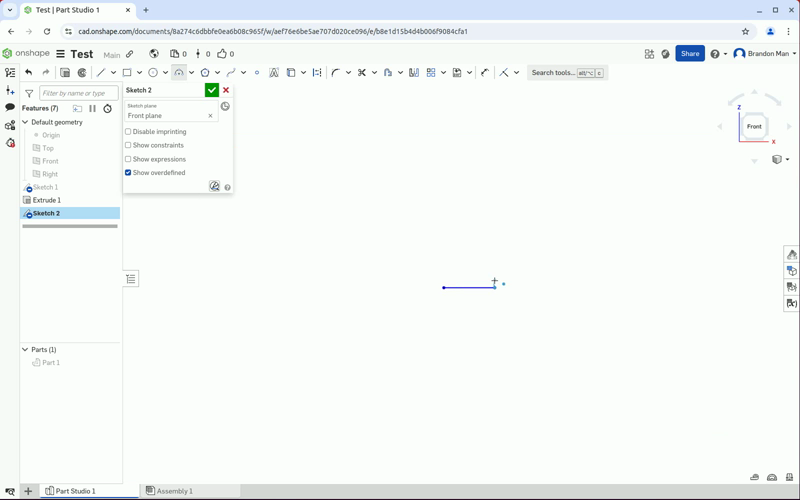
scroll(6)
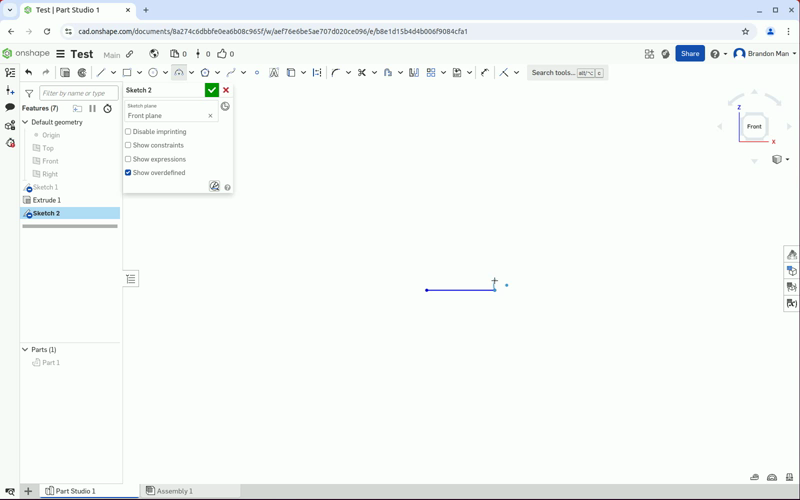
scroll(6)
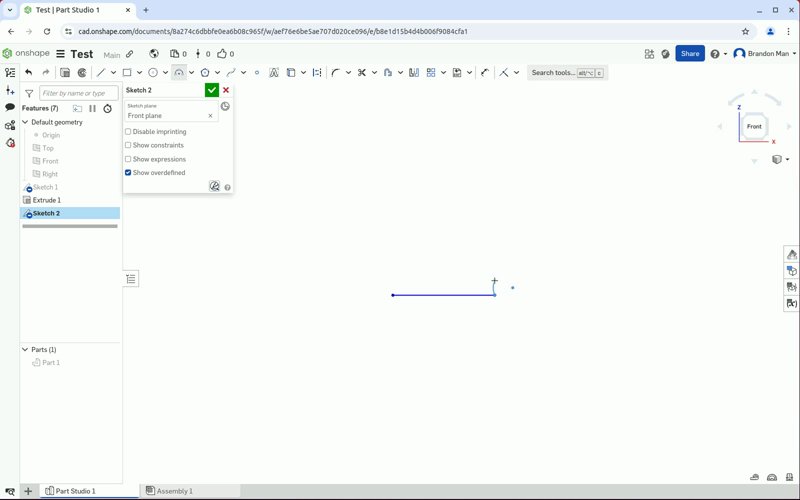
scroll(6)
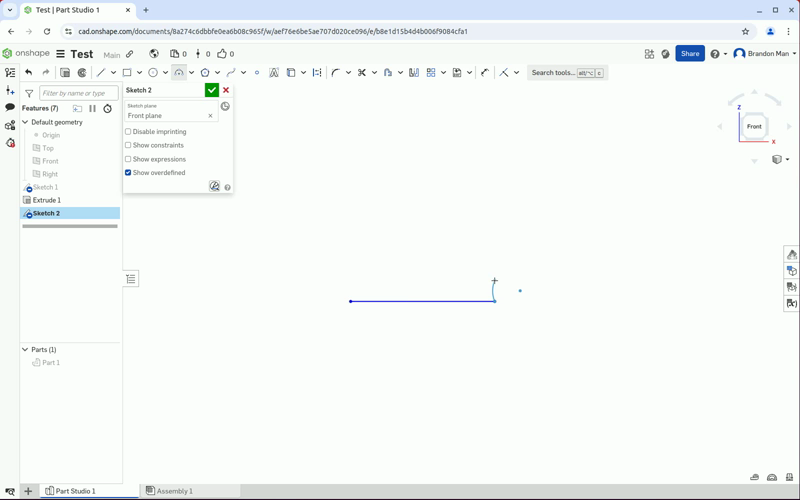
scroll(6)
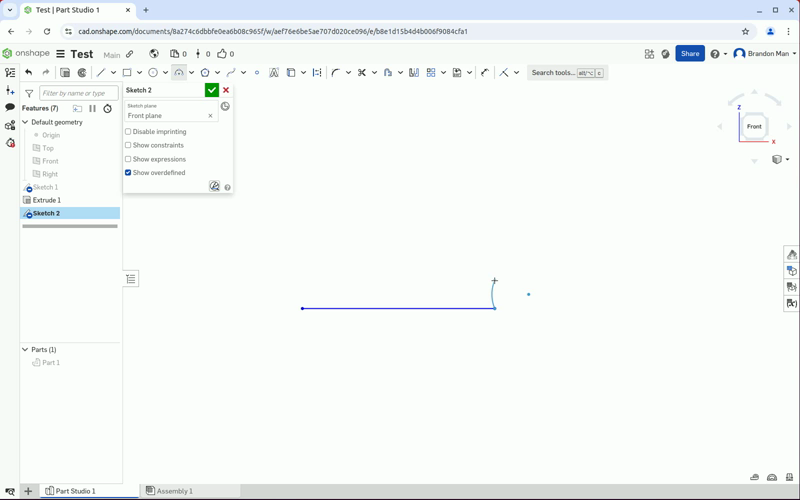
scroll(6)
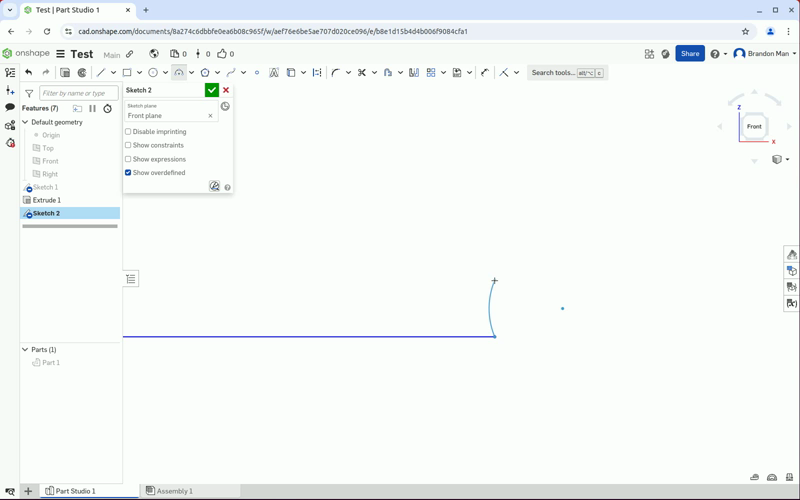
click(494, 280)
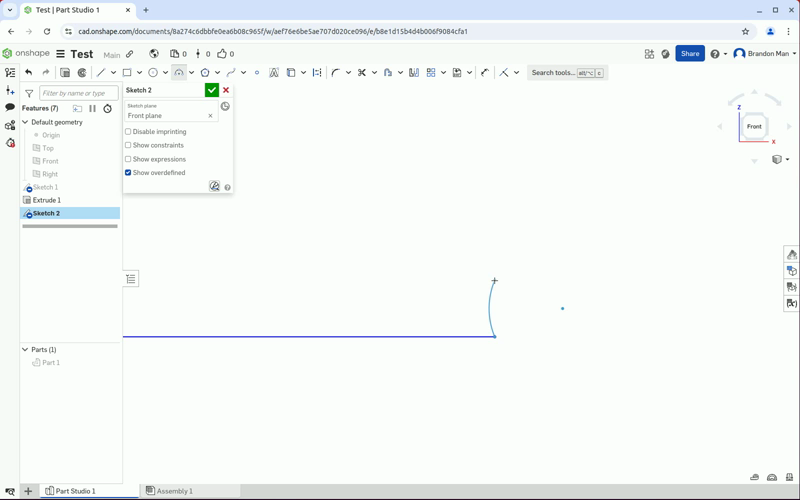
scroll(-6)
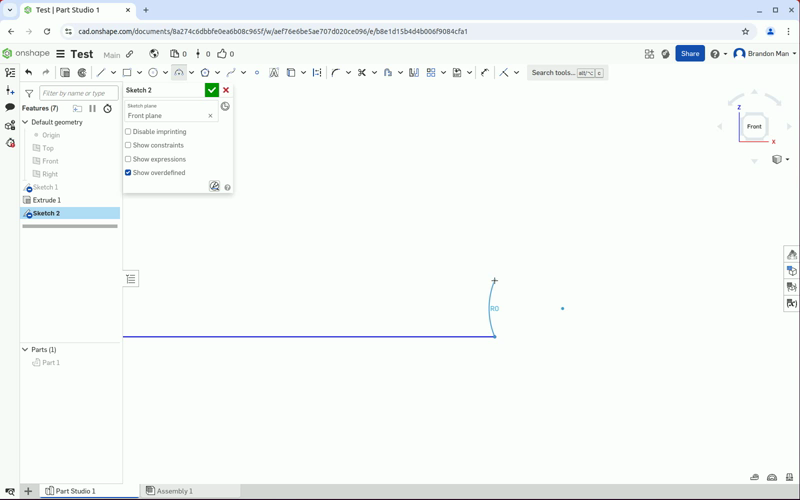
scroll(-6)
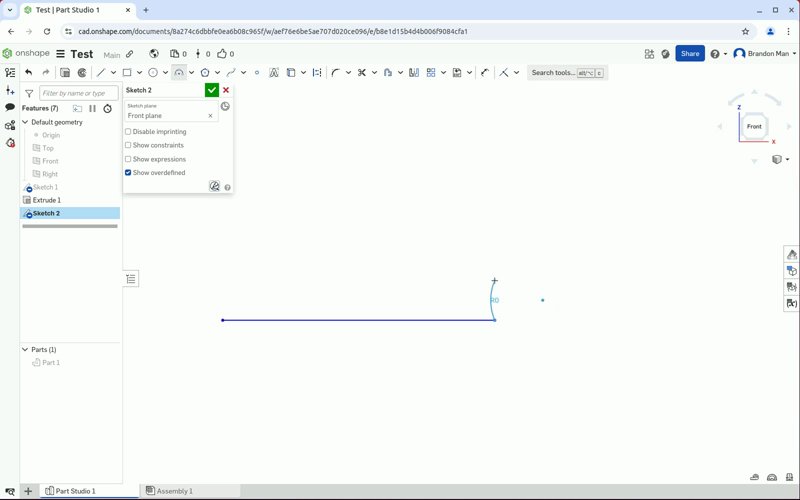
scroll(-6)
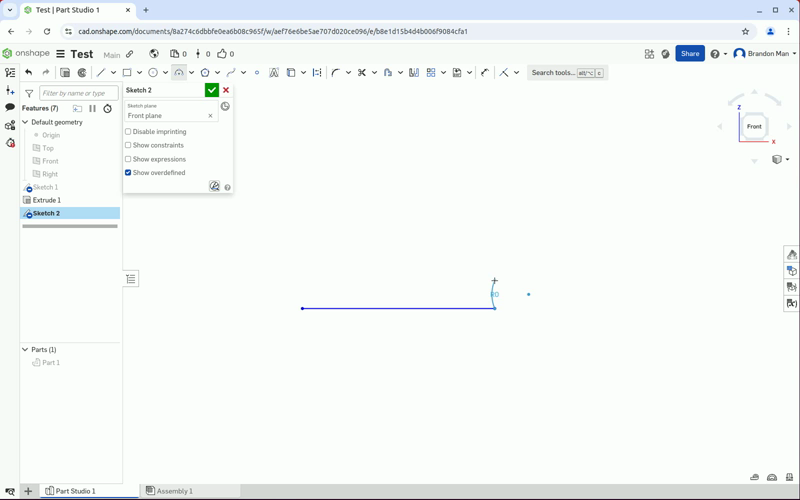
scroll(-6)
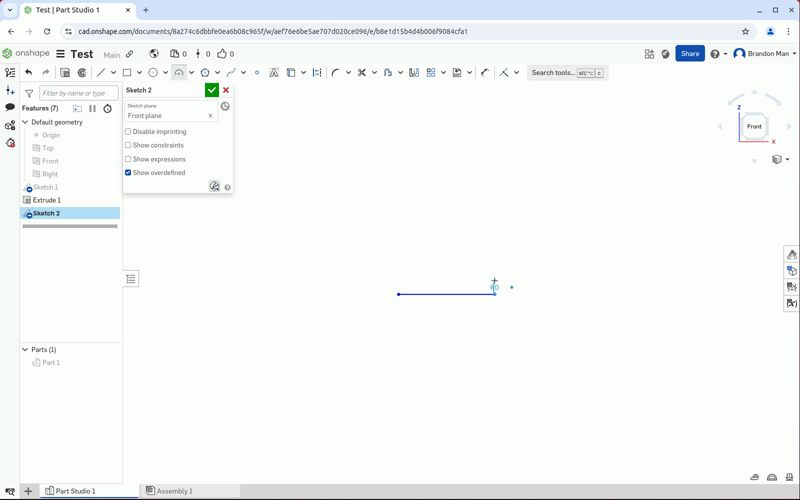
scroll(-6)
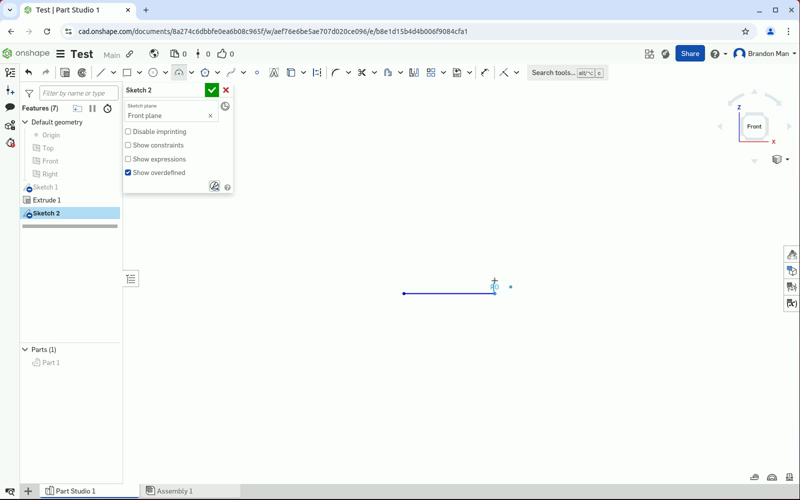
scroll(-6)
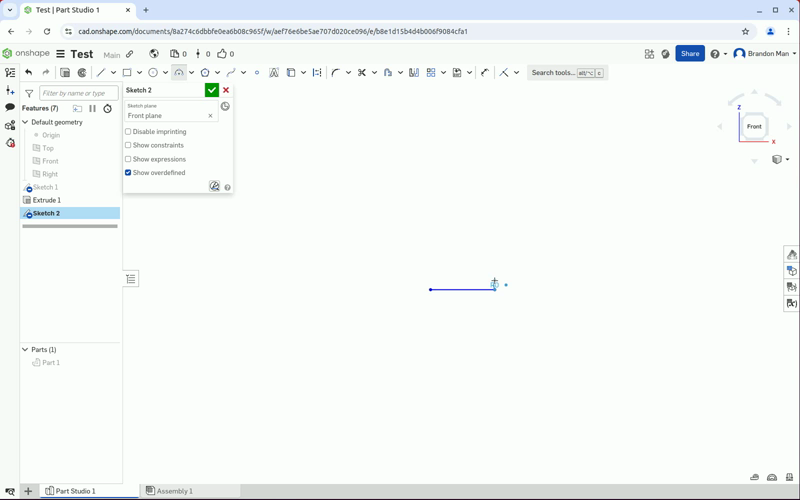
scroll(-6)
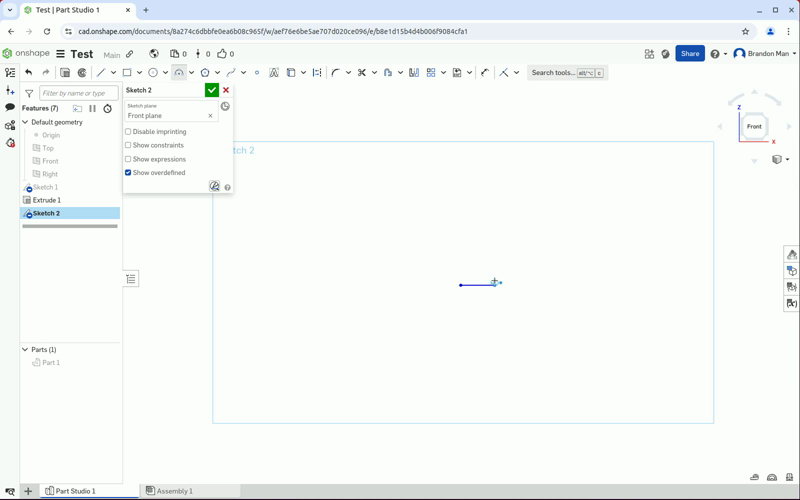
mouse_move(501, 282)
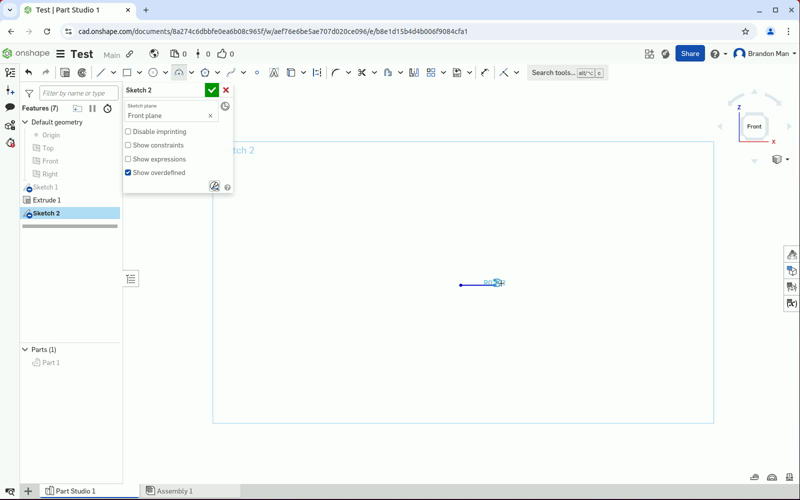
scroll(6)
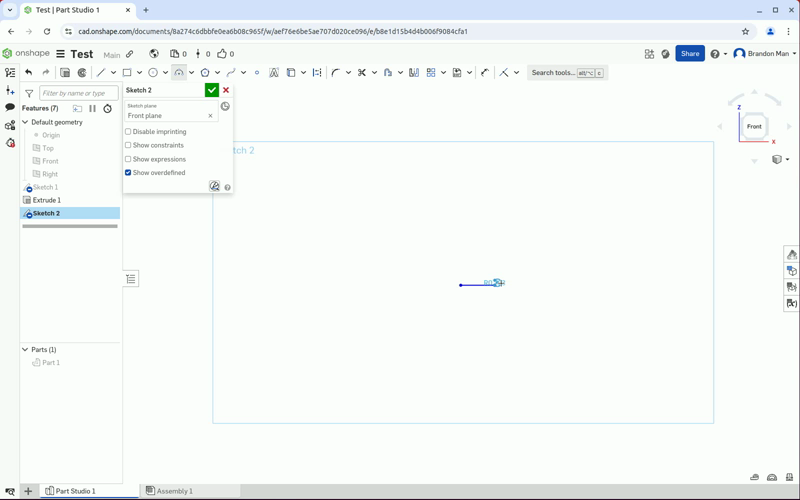
scroll(6)
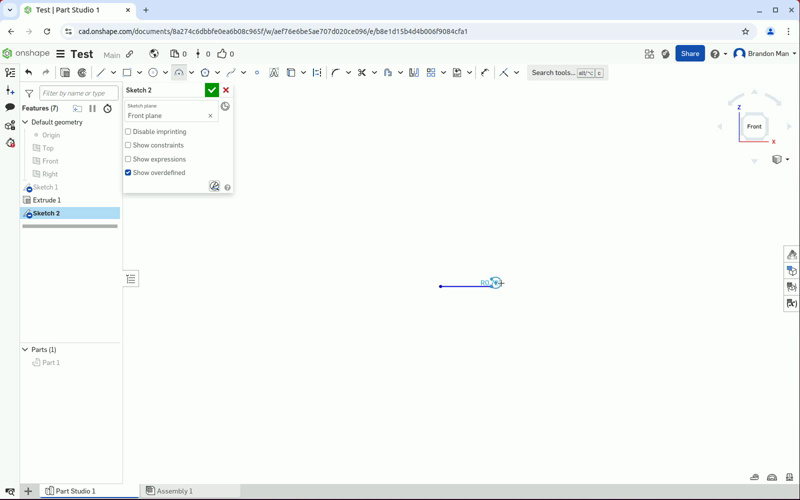
scroll(6)
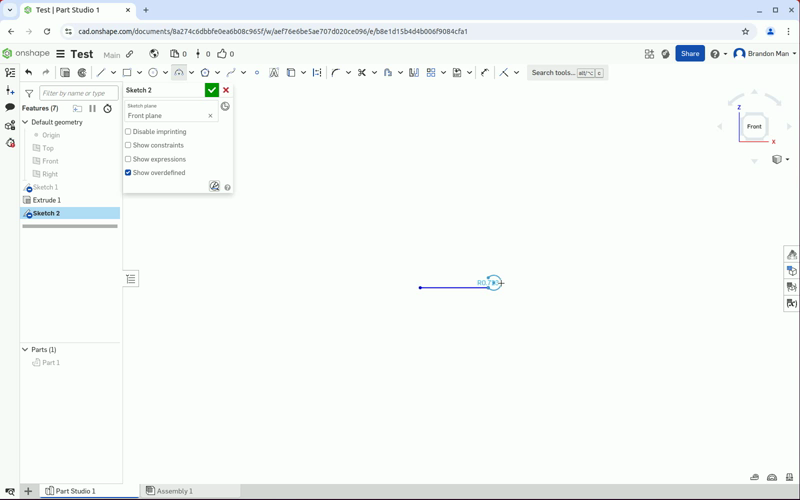
scroll(6)
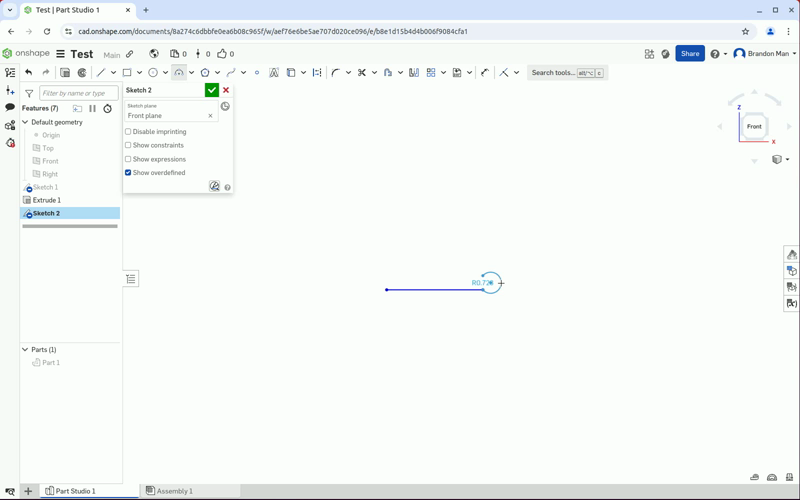
scroll(6)
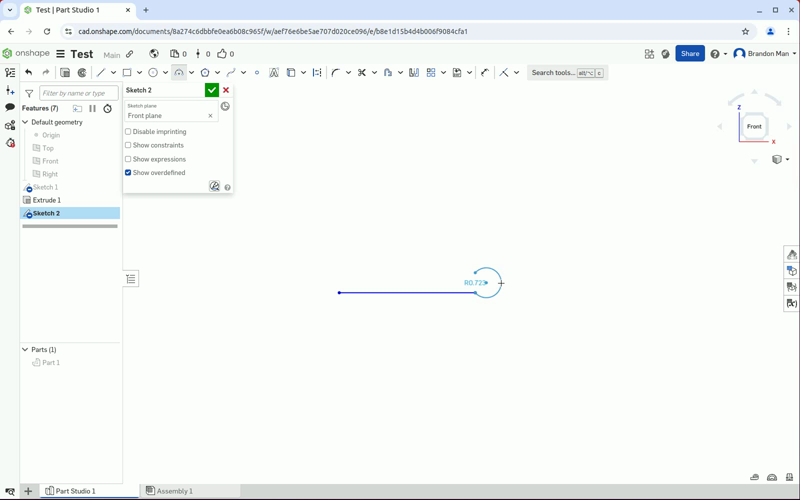
scroll(6)
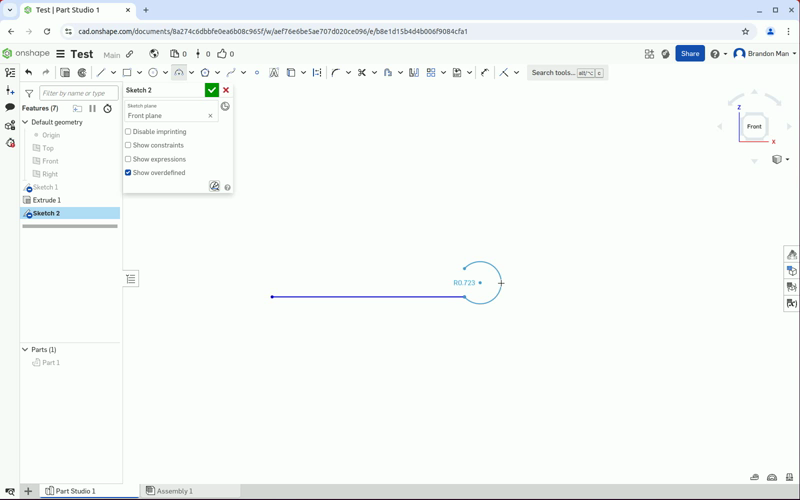
scroll(6)
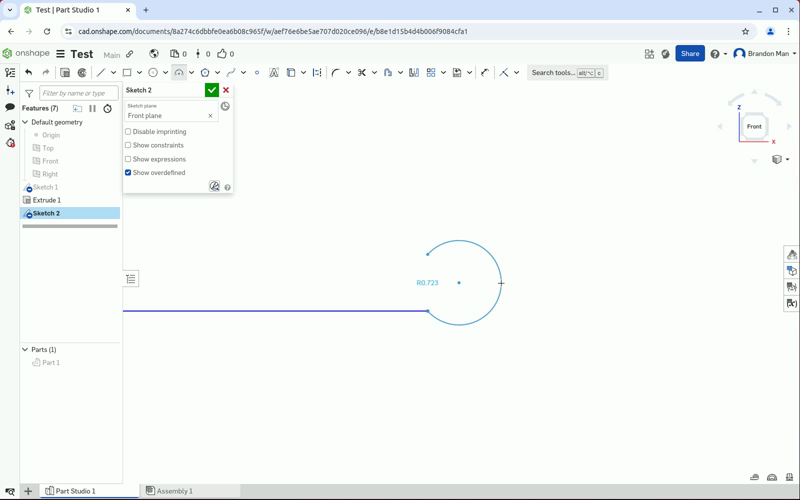
click(501, 282)
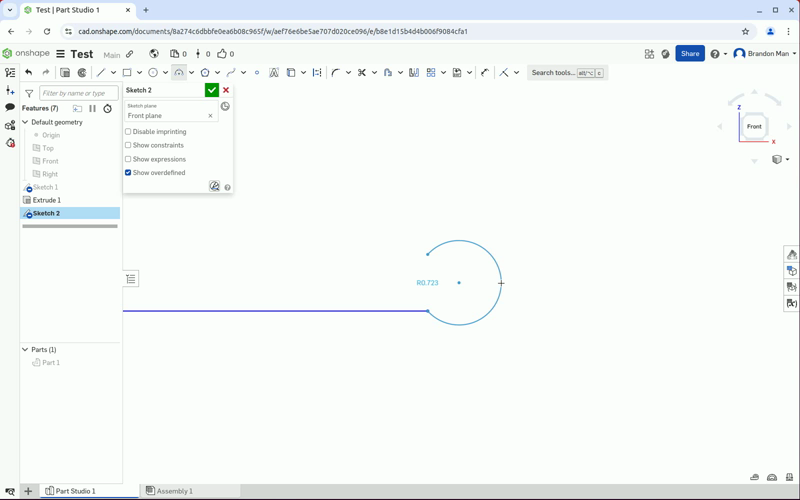
scroll(-6)
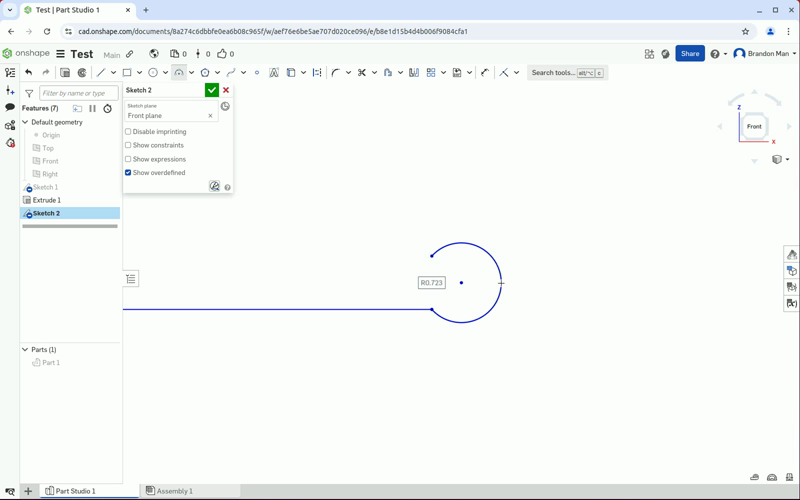
scroll(-6)
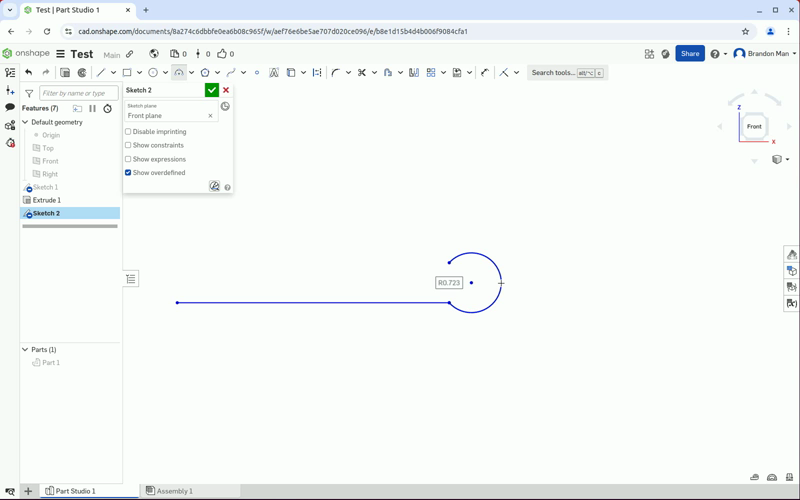
scroll(-6)
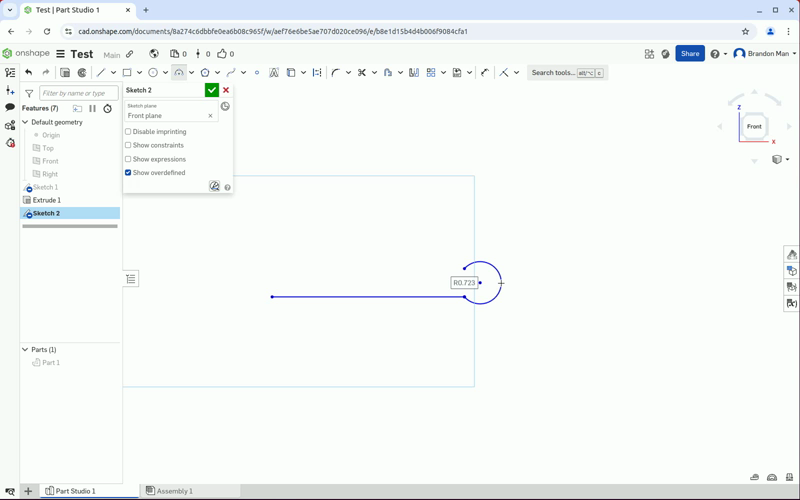
scroll(-6)
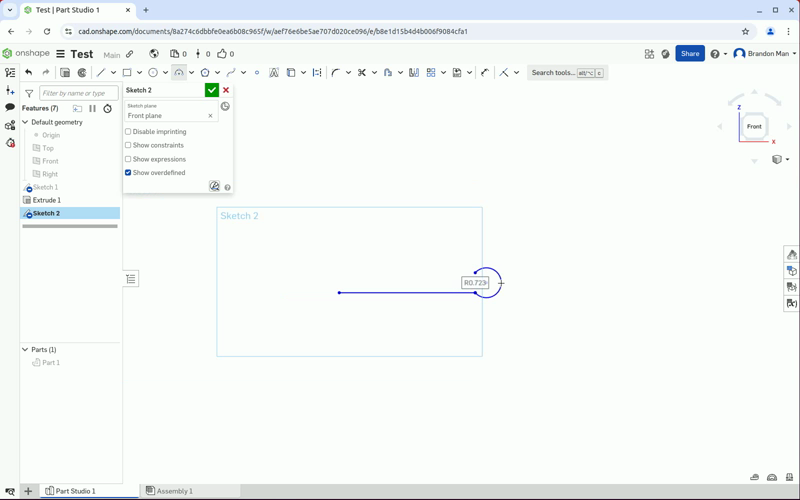
scroll(-6)
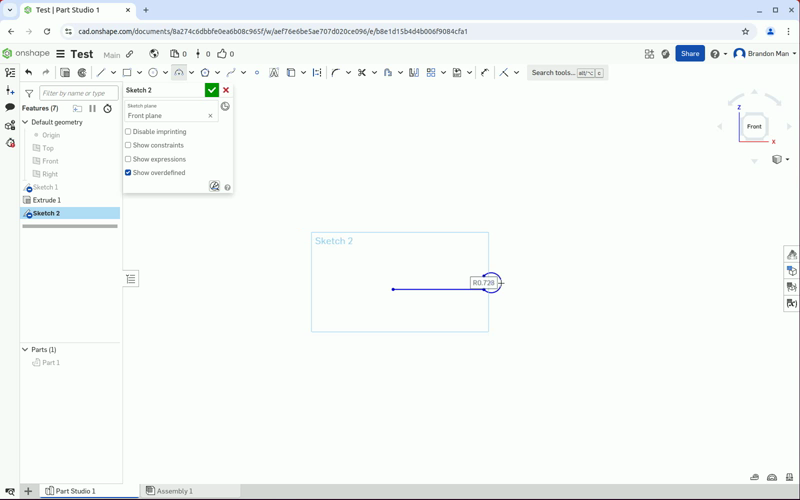
scroll(-6)
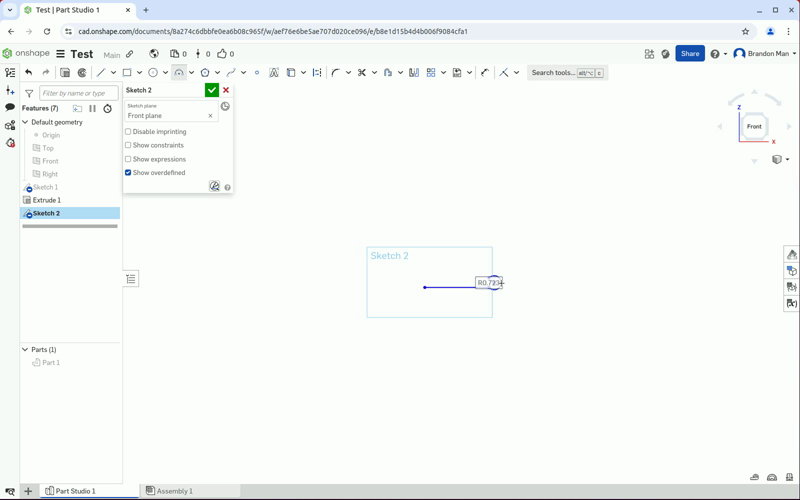
scroll(-6)
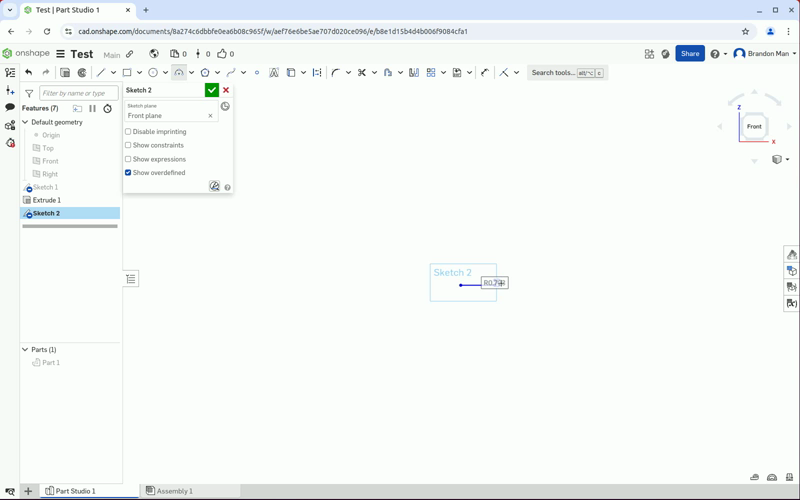
key_up(shift)
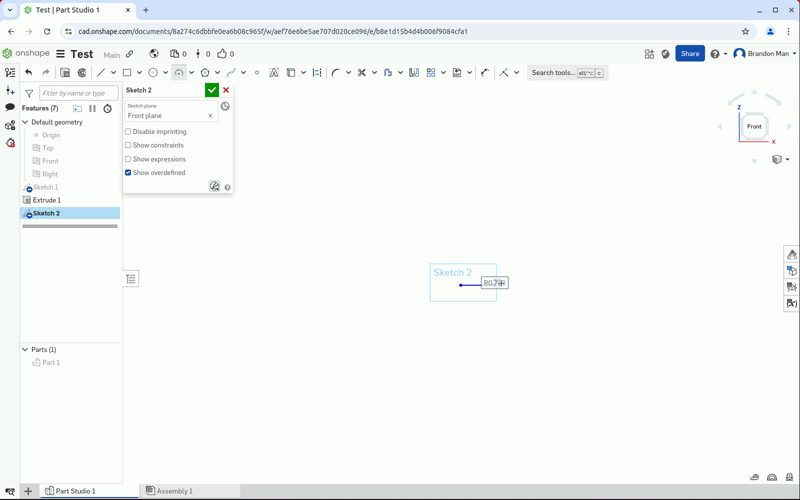
key(esc)
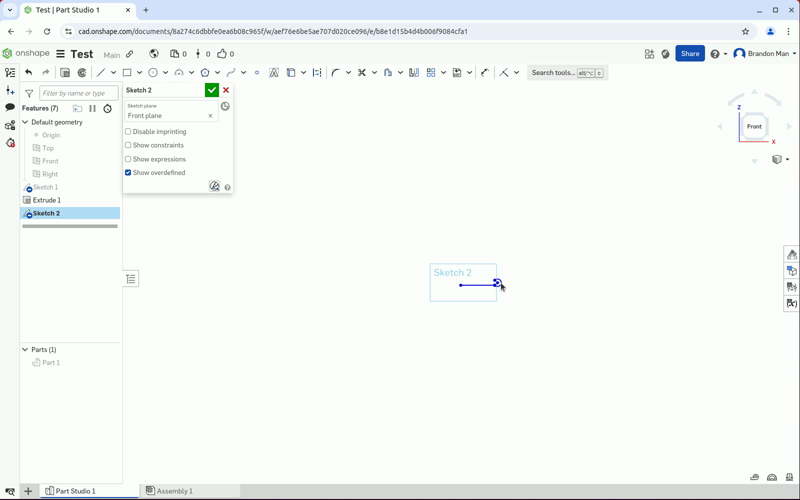
key(l)
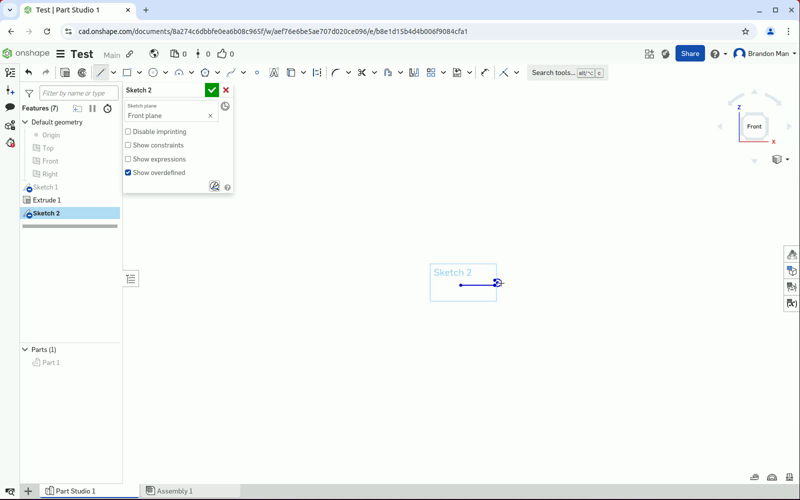
mouse_move(494, 280)
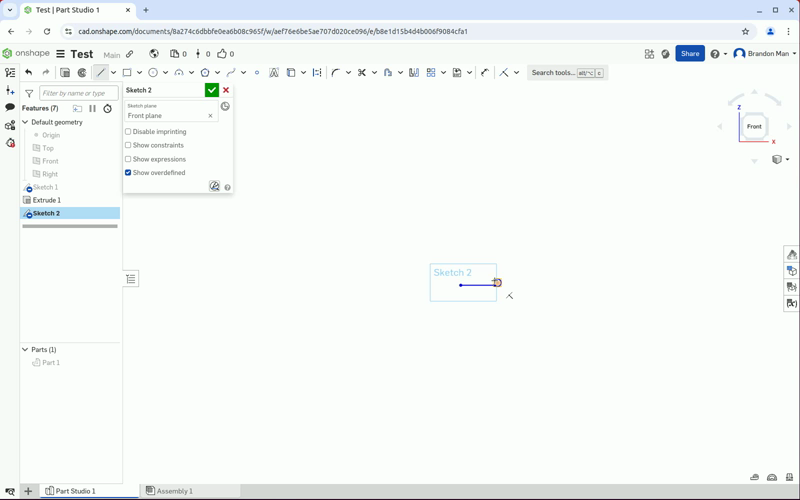
scroll(6)
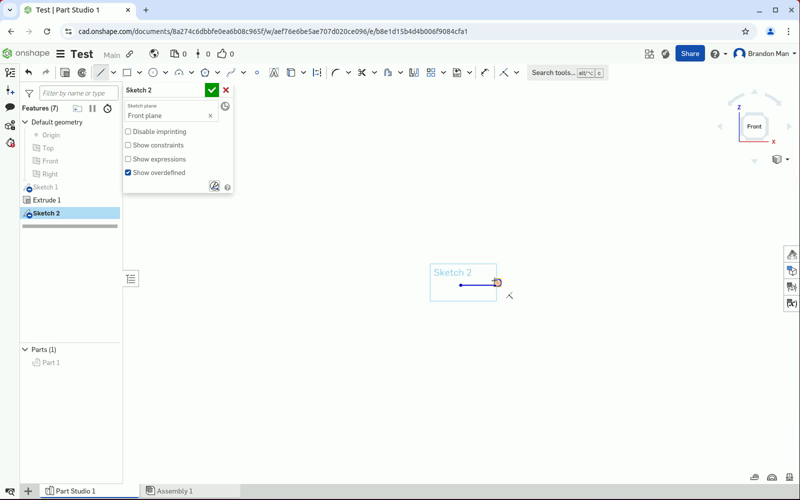
scroll(6)
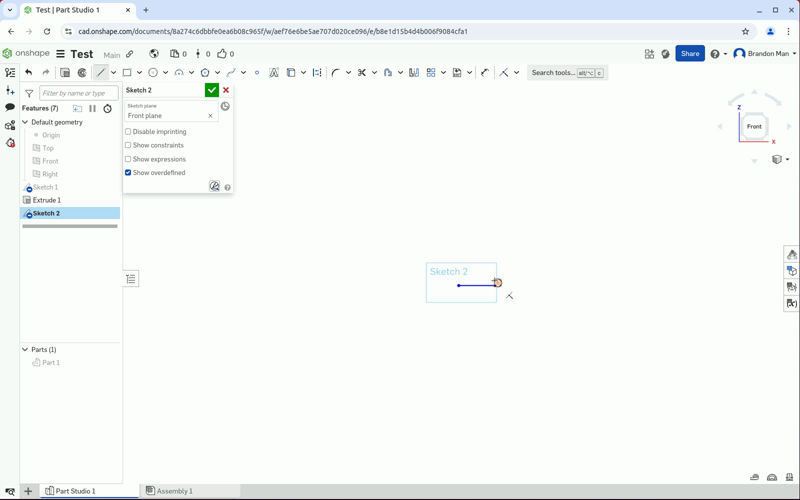
scroll(6)
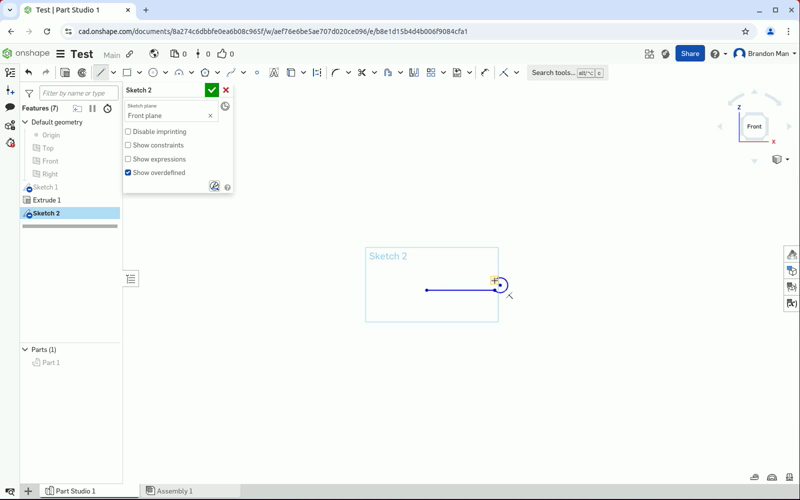
scroll(6)
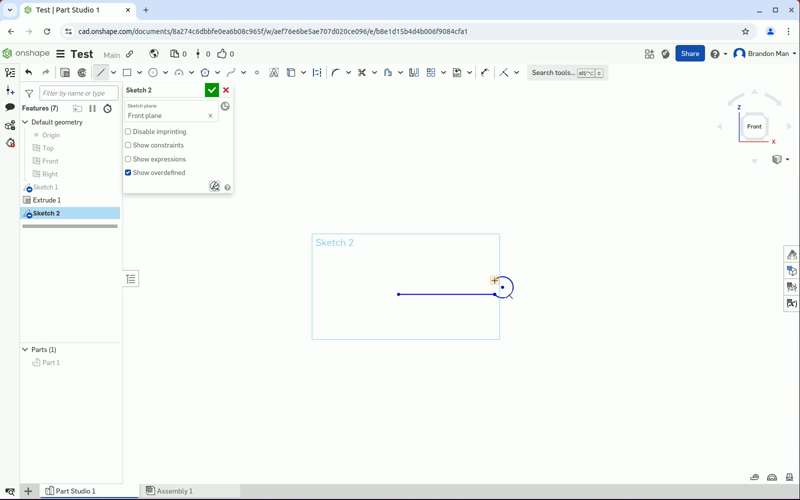
scroll(6)
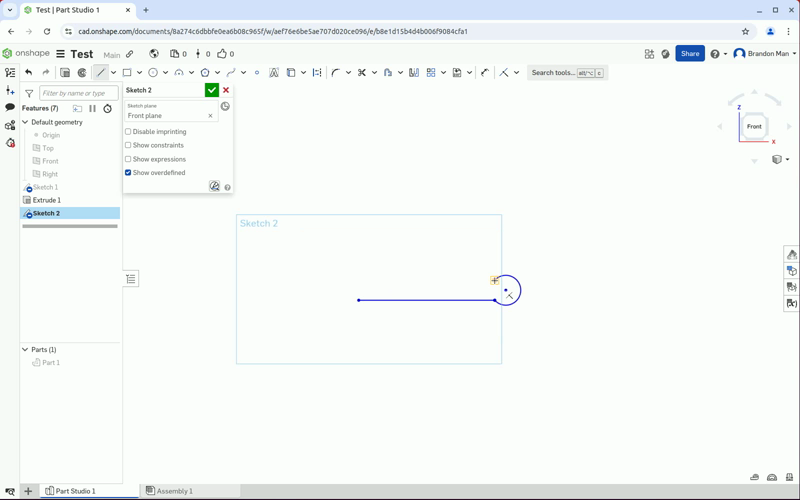
scroll(6)
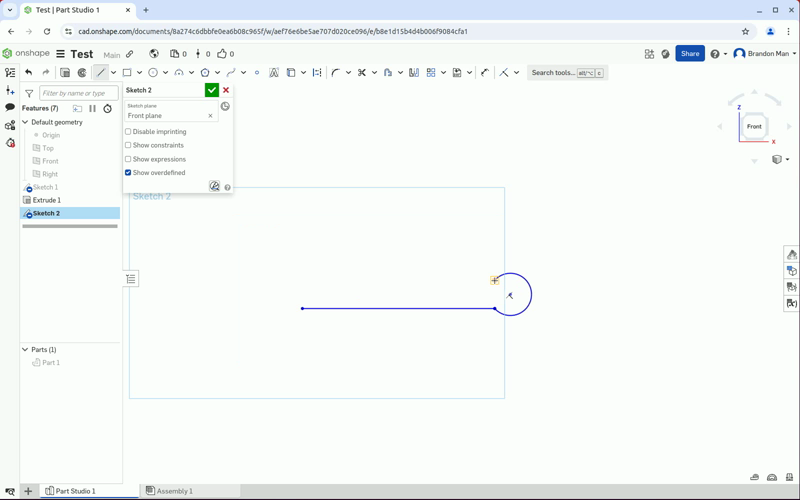
scroll(6)
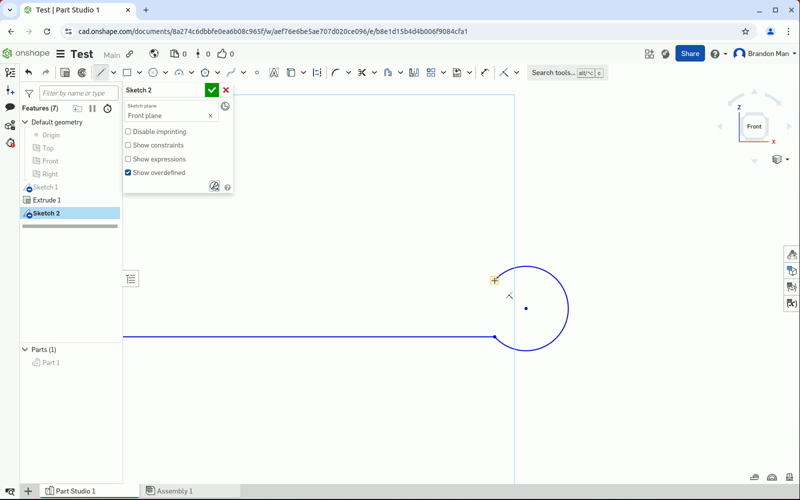
click(494, 280)
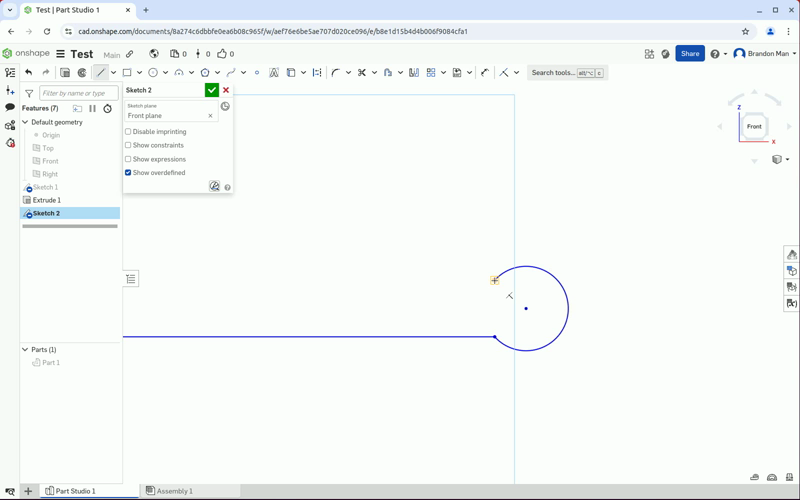
scroll(-6)
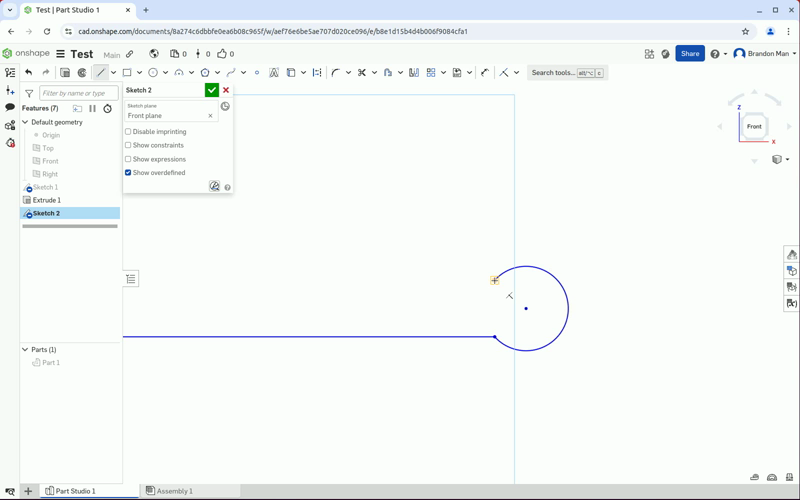
scroll(-6)
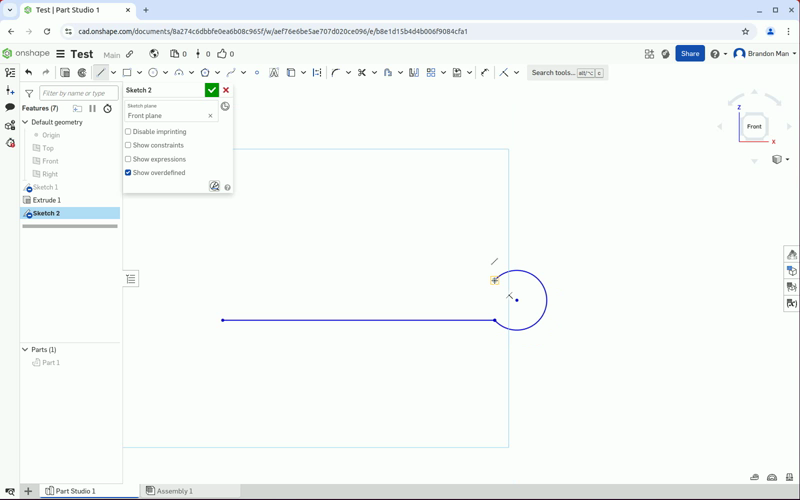
scroll(-6)
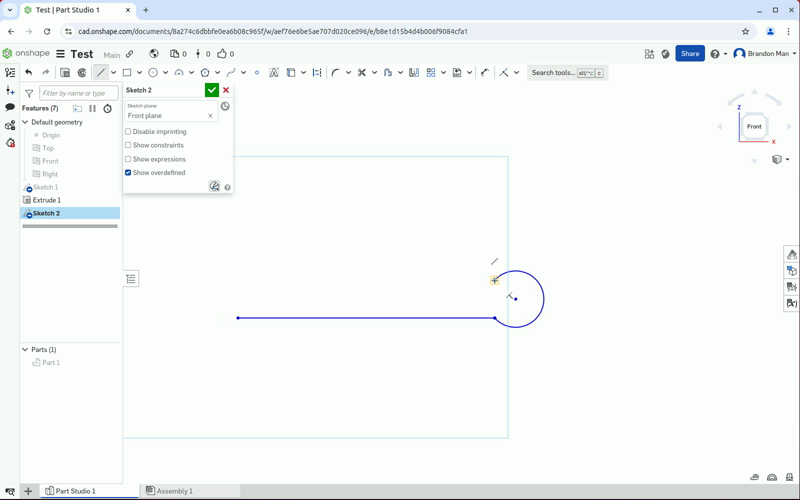
scroll(-6)
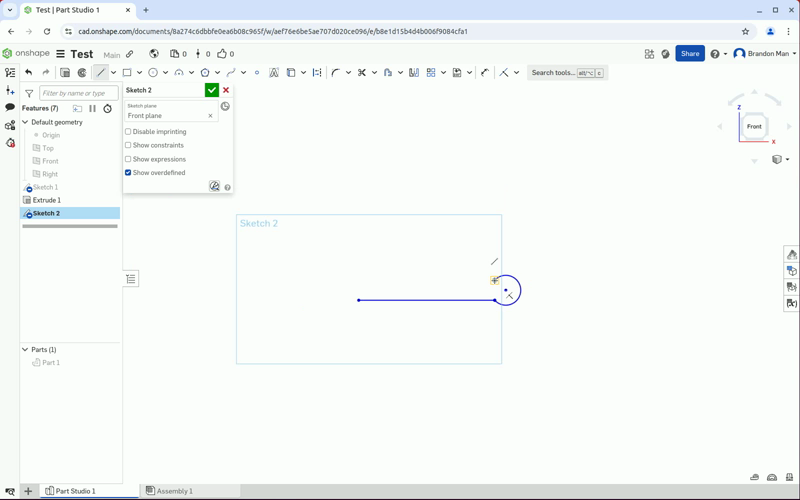
scroll(-6)
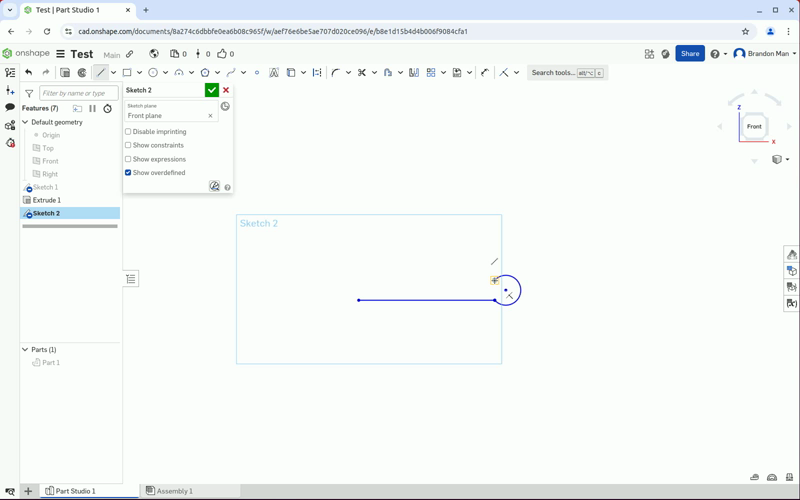
scroll(-6)
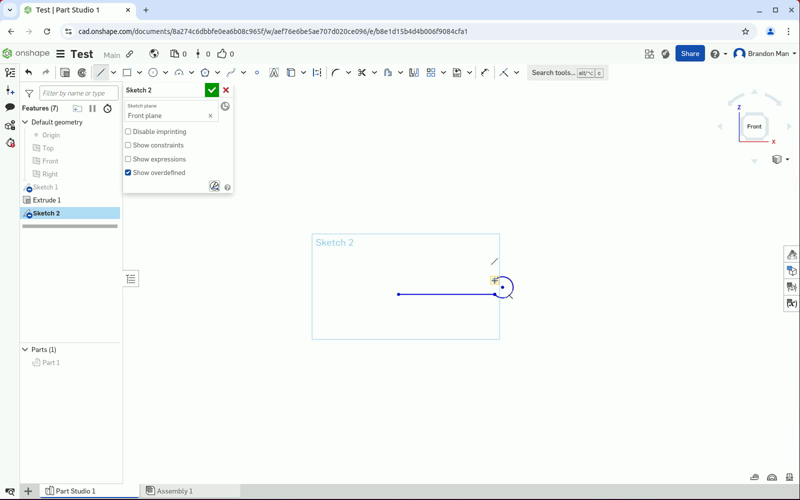
scroll(-6)
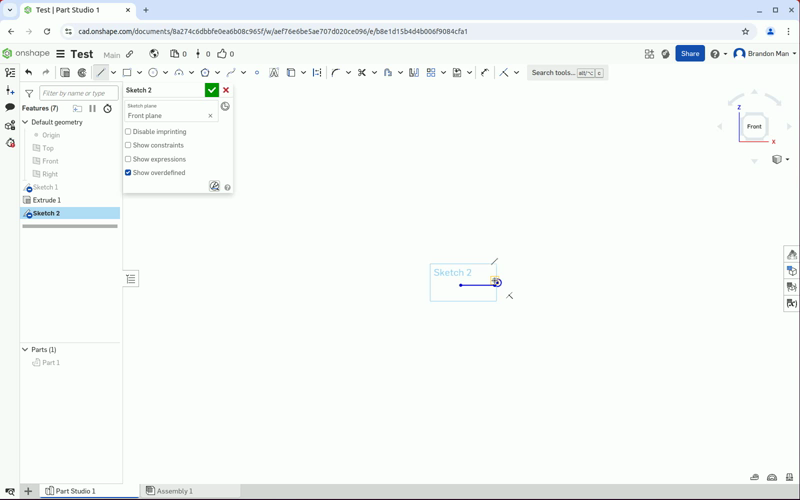
key_down(shift)
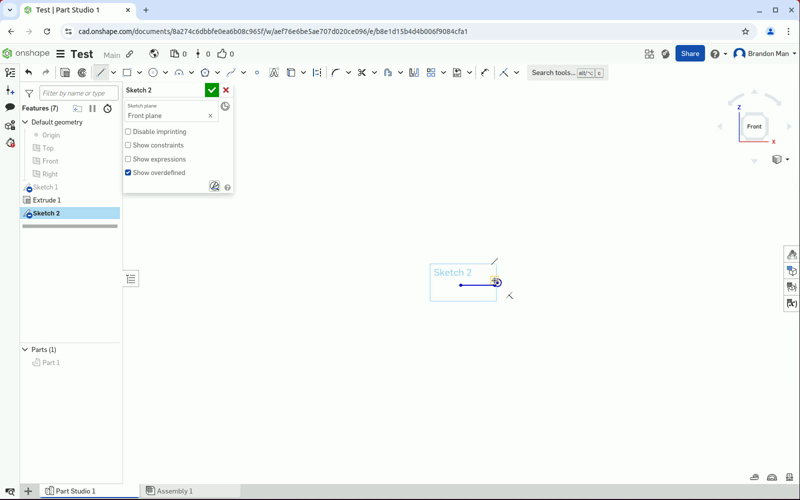
mouse_move(524, 280)
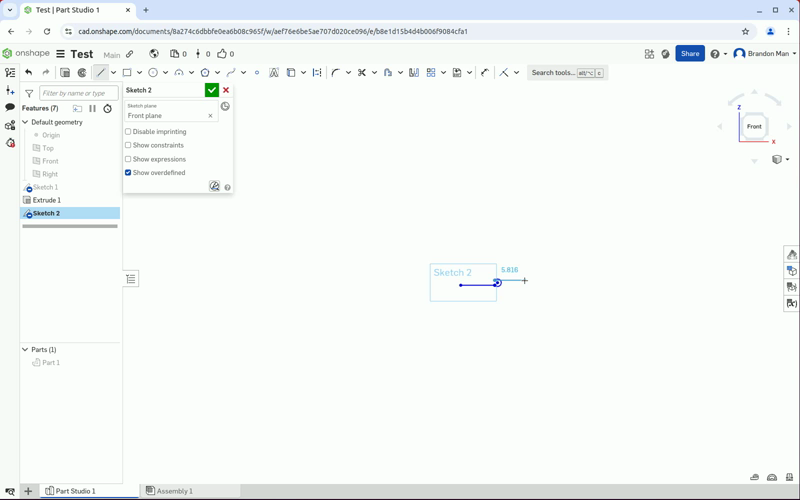
mouse_move(460, 280)
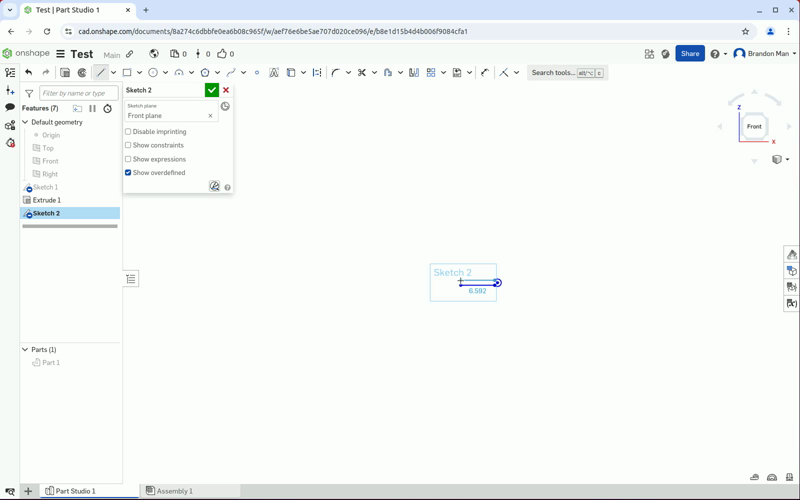
click(460, 280)
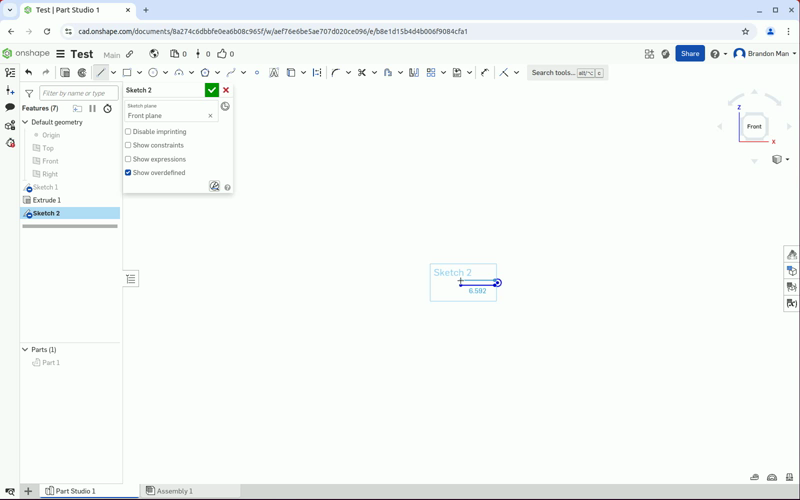
key_up(shift)
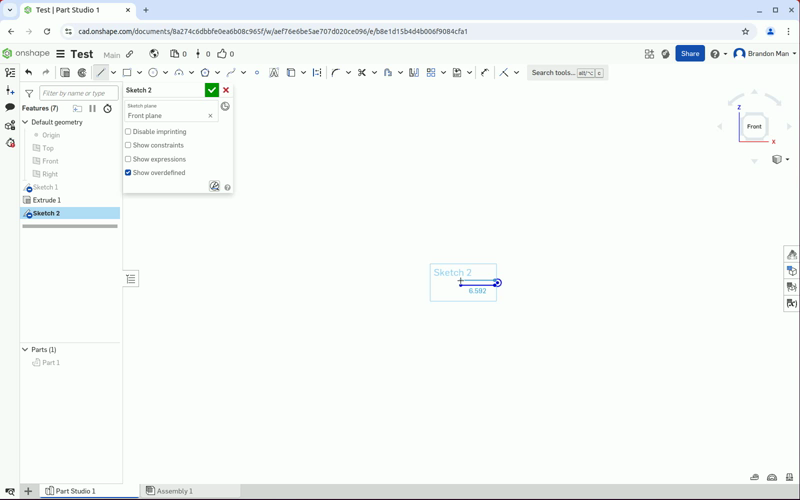
key_down(shift)
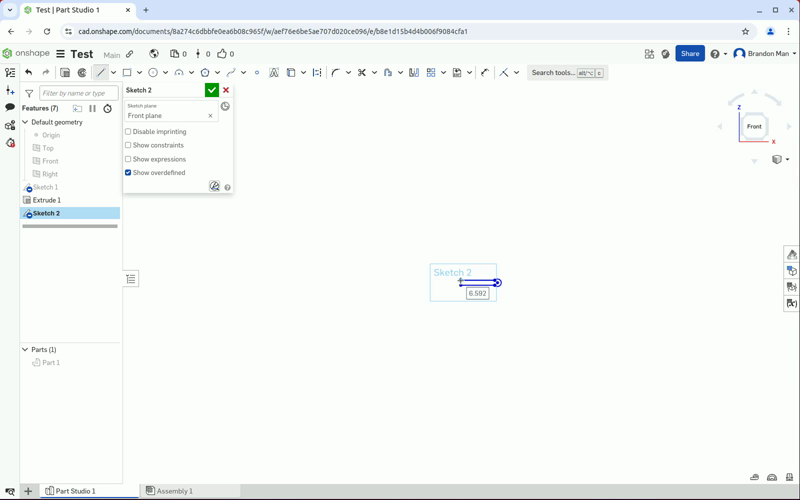
mouse_move(490, 280)
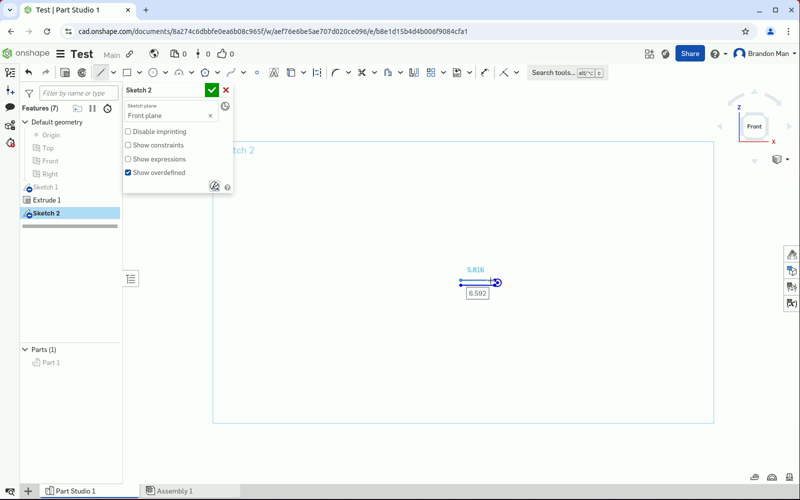
mouse_move(460, 282)
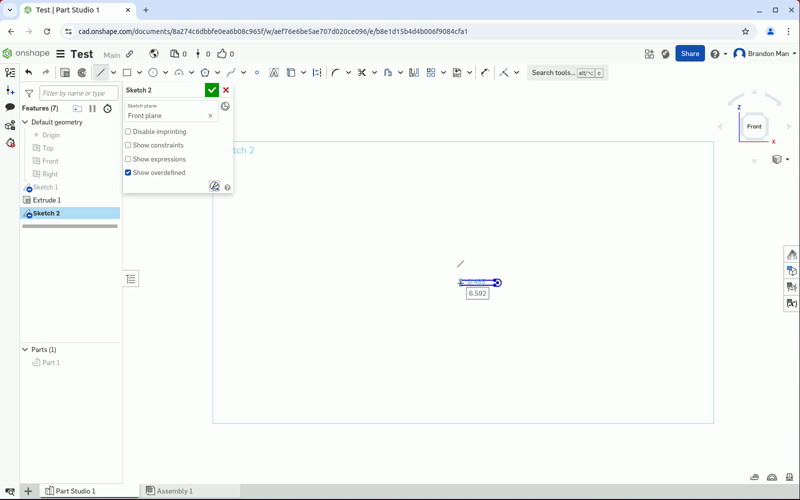
scroll(6)
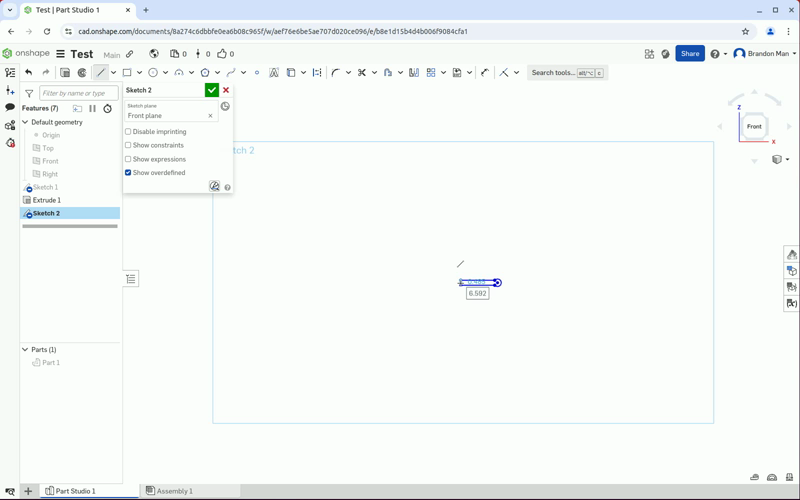
scroll(6)
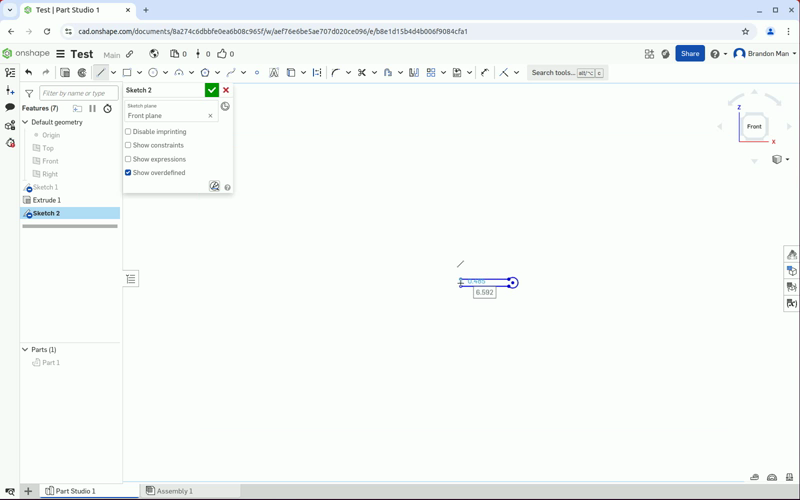
scroll(6)
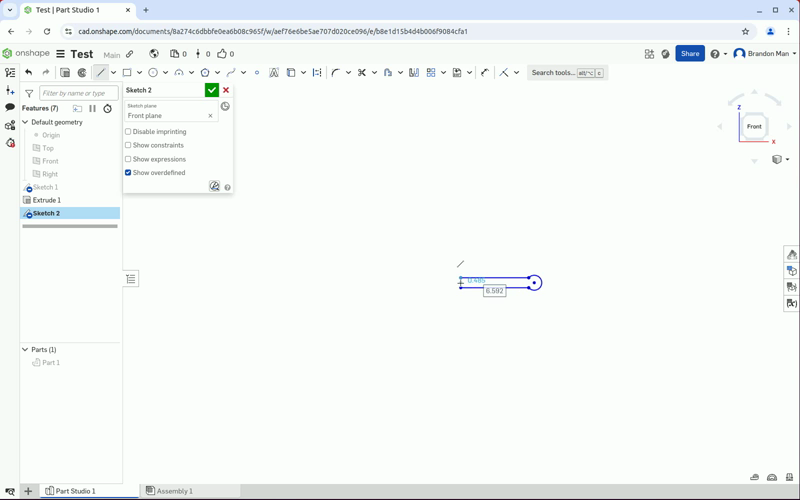
scroll(6)
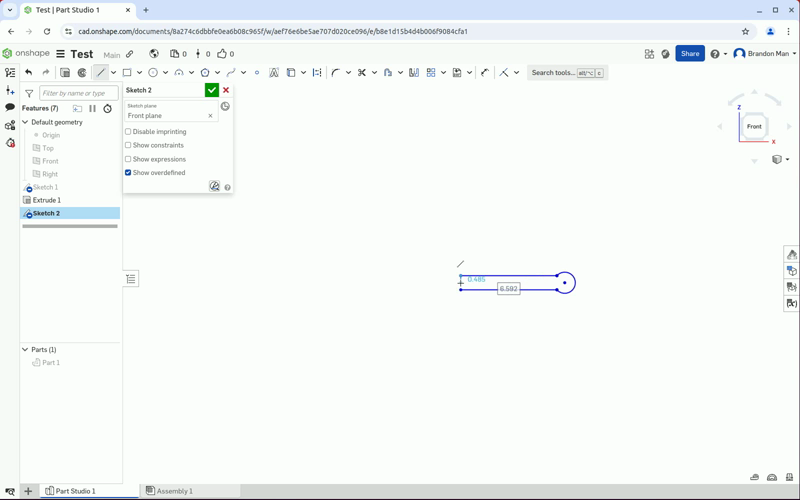
scroll(6)
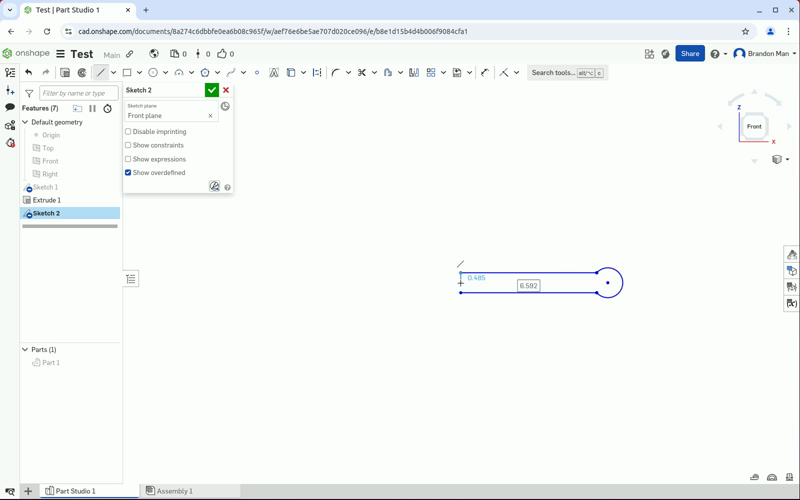
scroll(6)
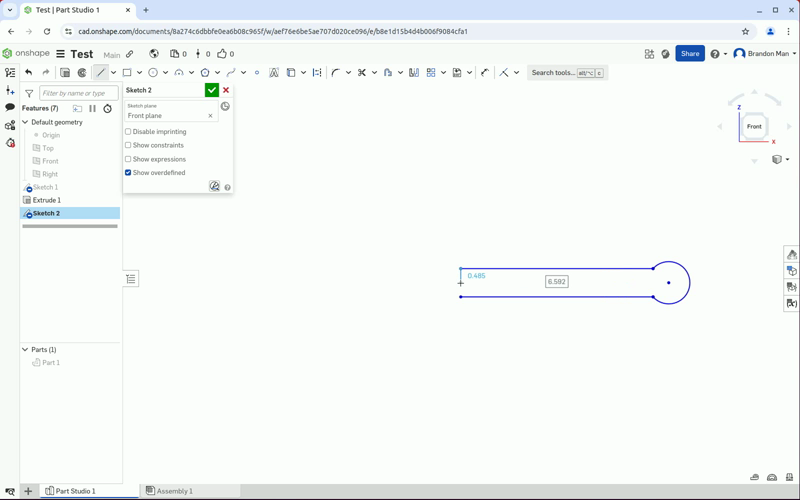
scroll(6)
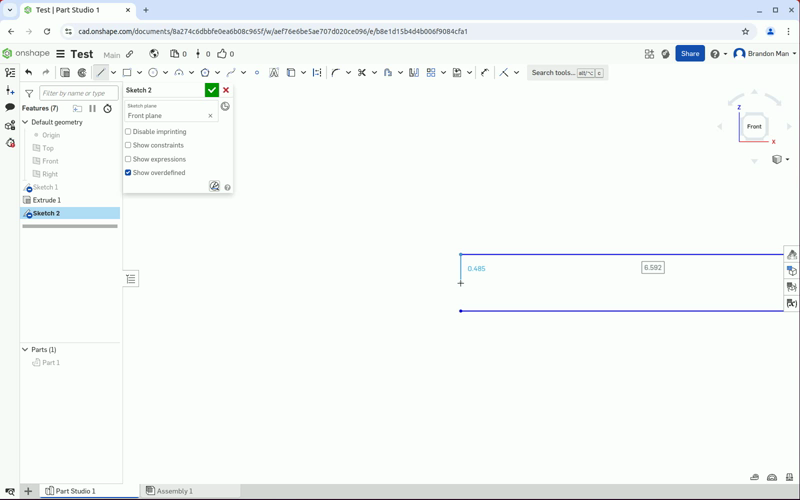
click(460, 282)
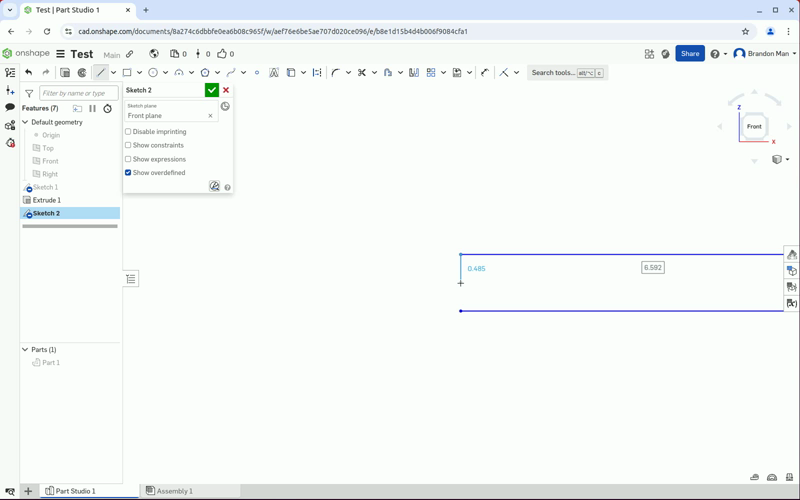
scroll(-6)
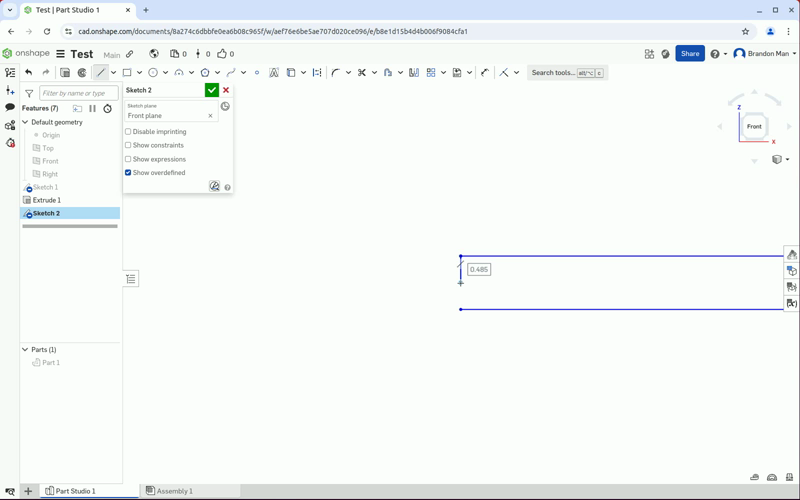
scroll(-6)
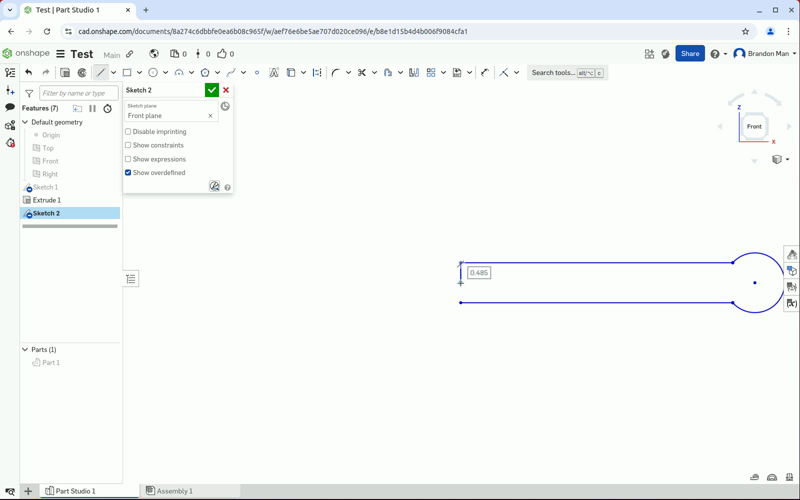
scroll(-6)
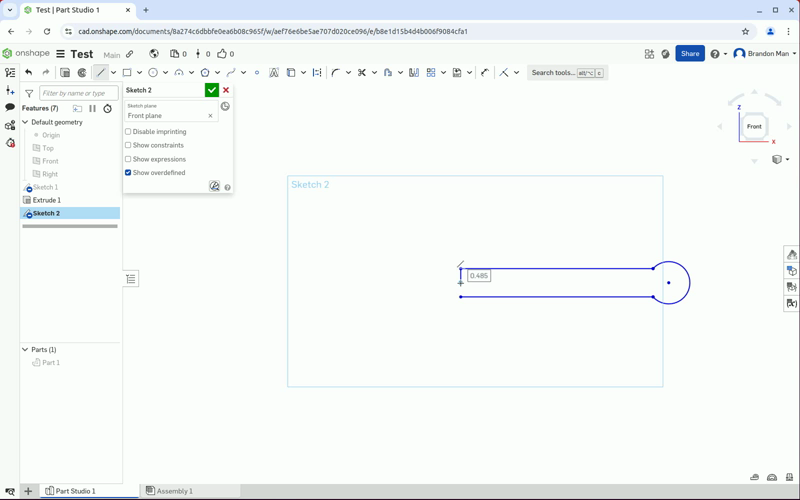
scroll(-6)
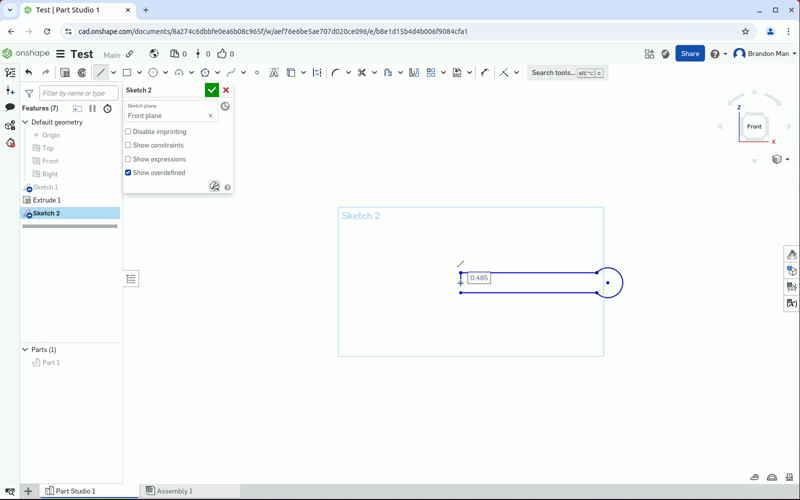
scroll(-6)
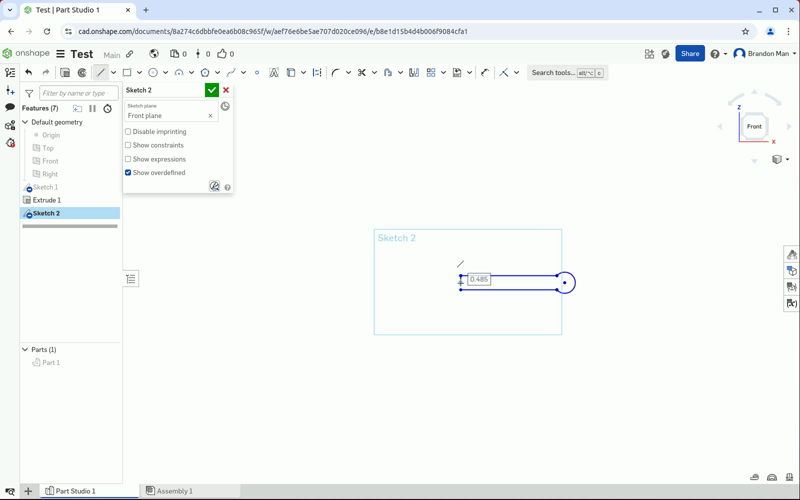
scroll(-6)
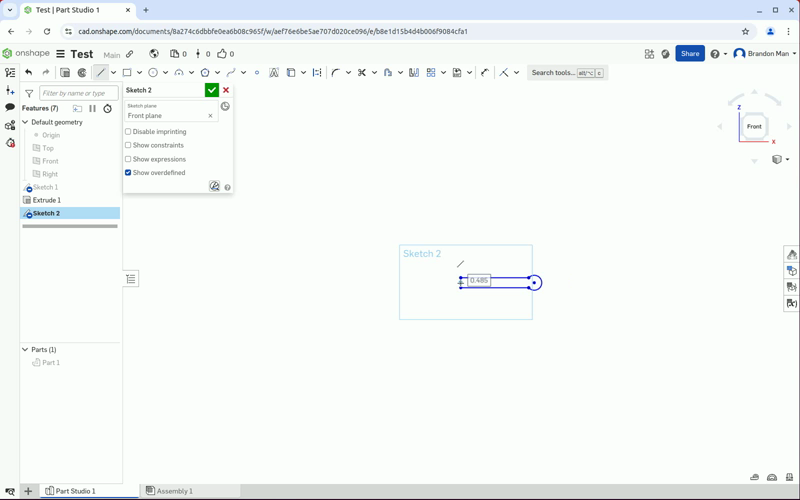
scroll(-6)
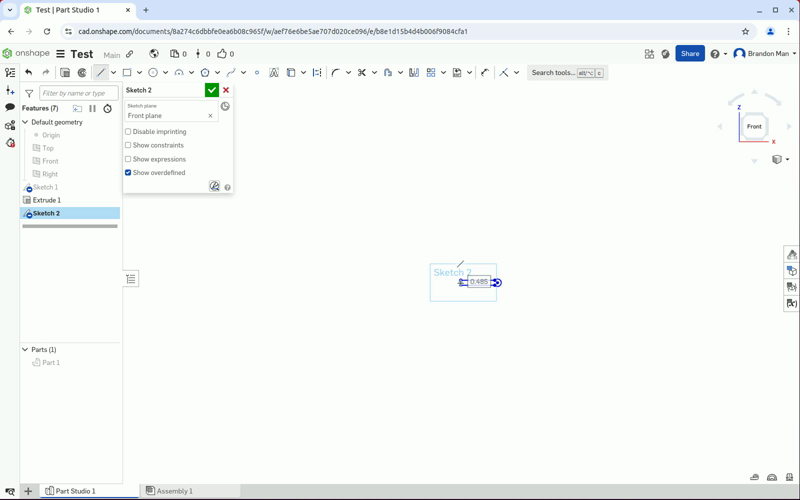
key_up(shift)
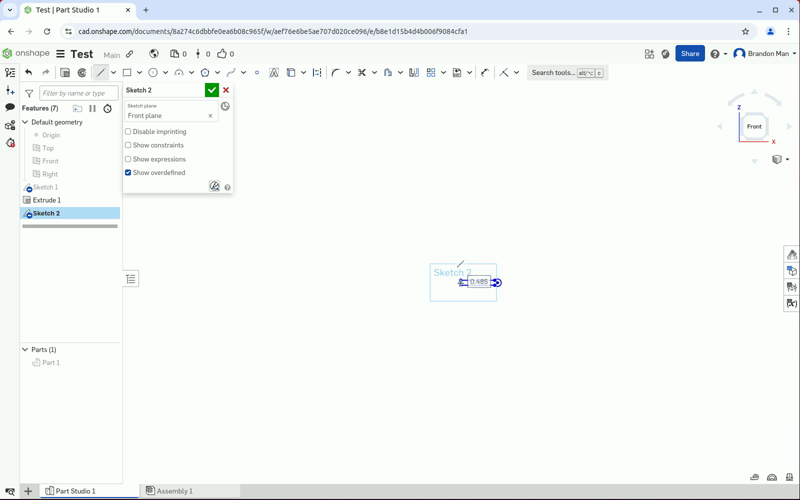
mouse_move(490, 282)
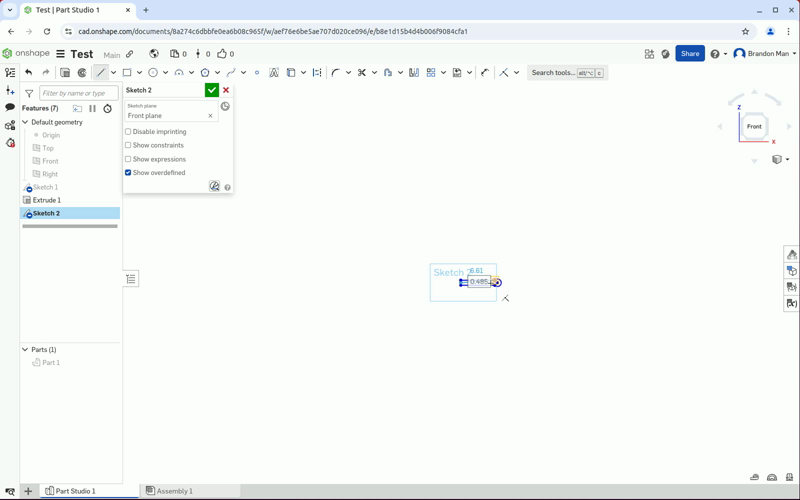
key_down(shift)
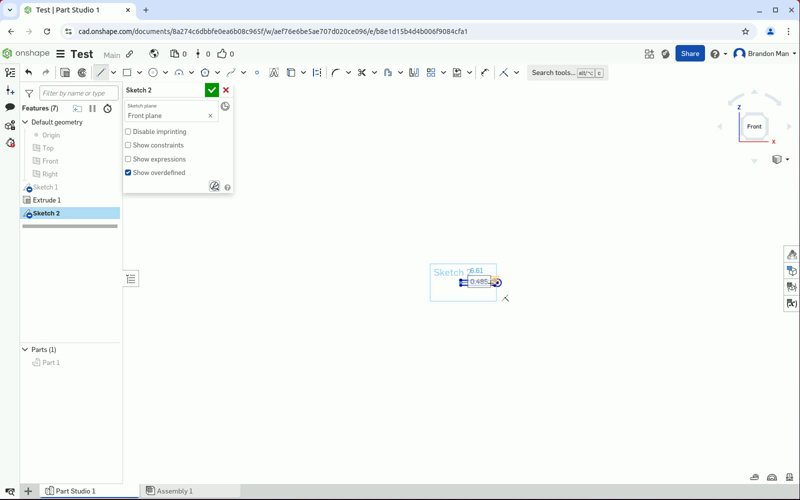
mouse_move(460, 285)
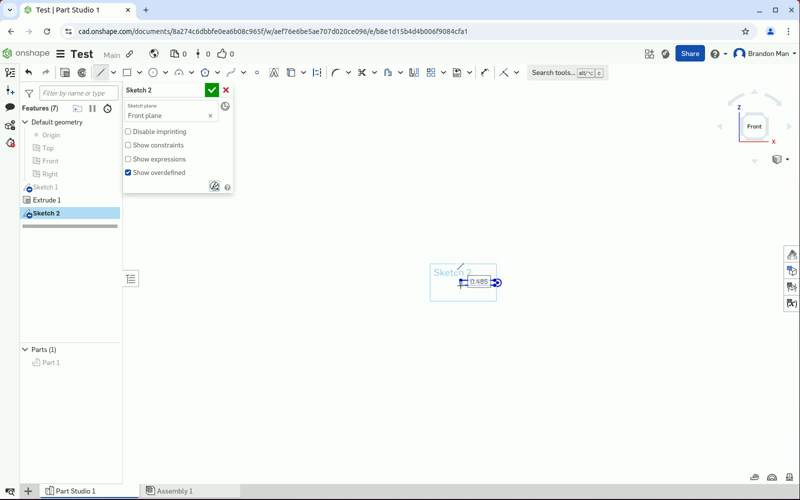
scroll(6)
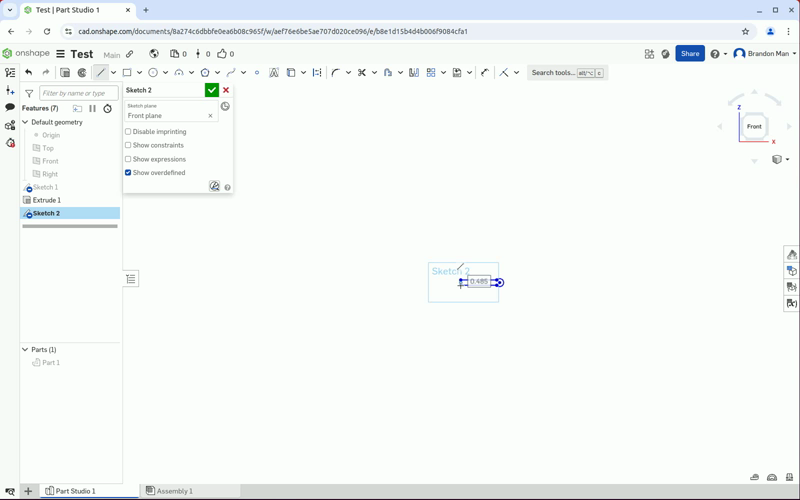
scroll(6)
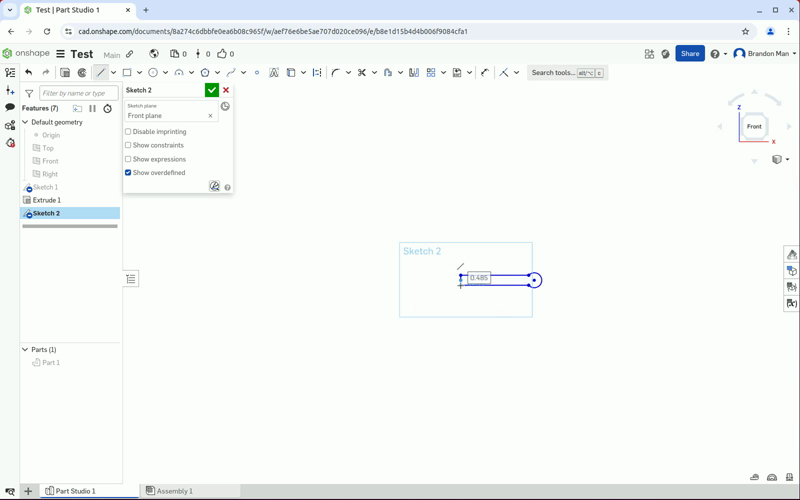
scroll(6)
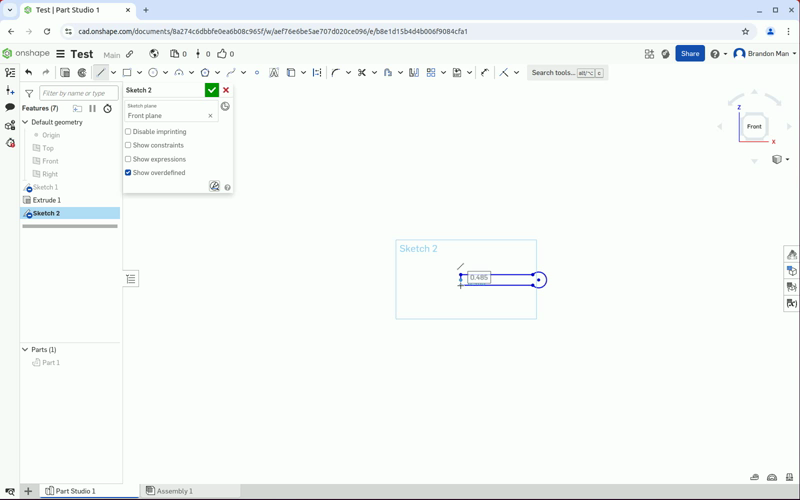
scroll(6)
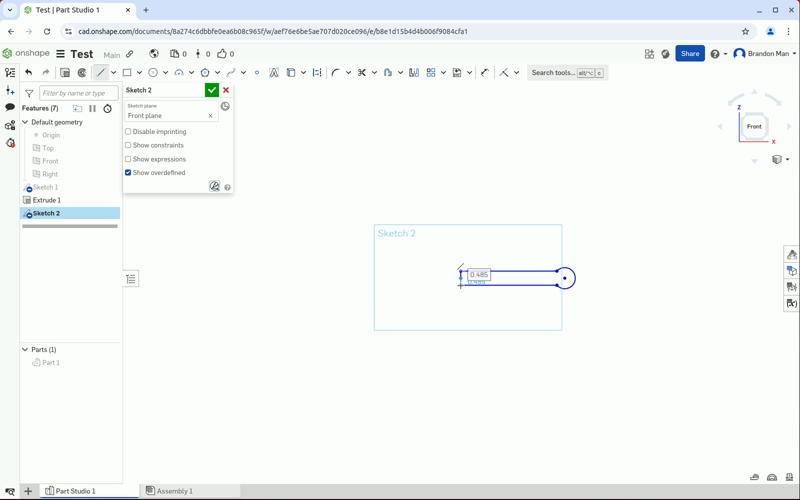
scroll(6)
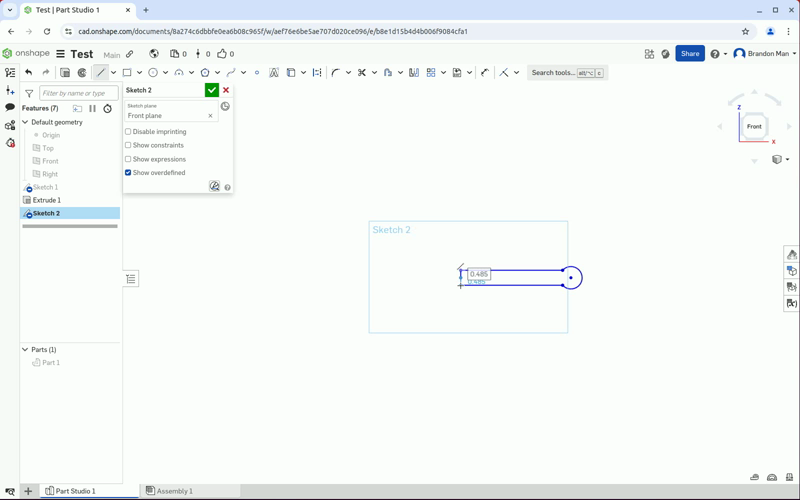
scroll(6)
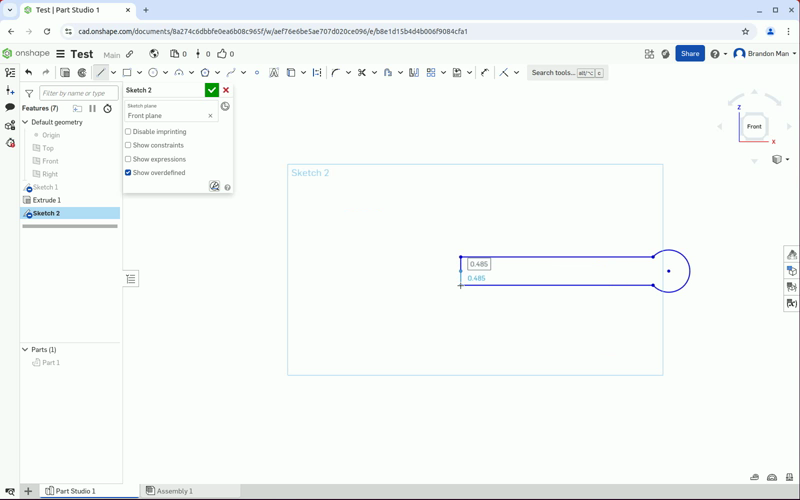
scroll(6)
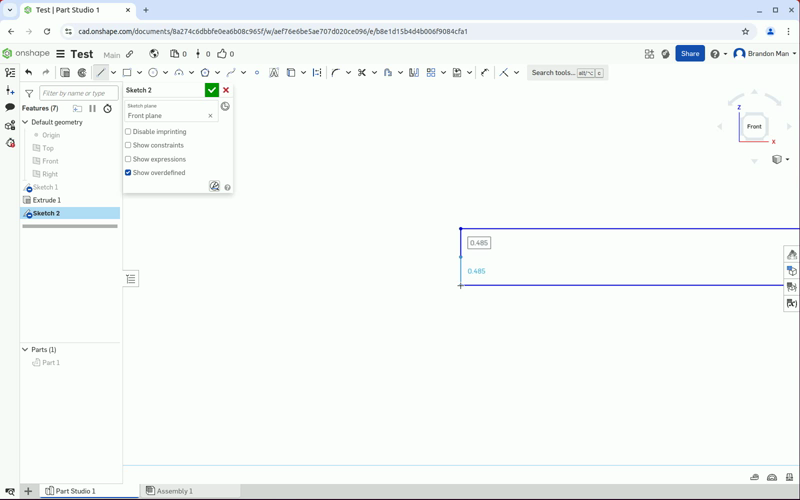
key_up(shift)
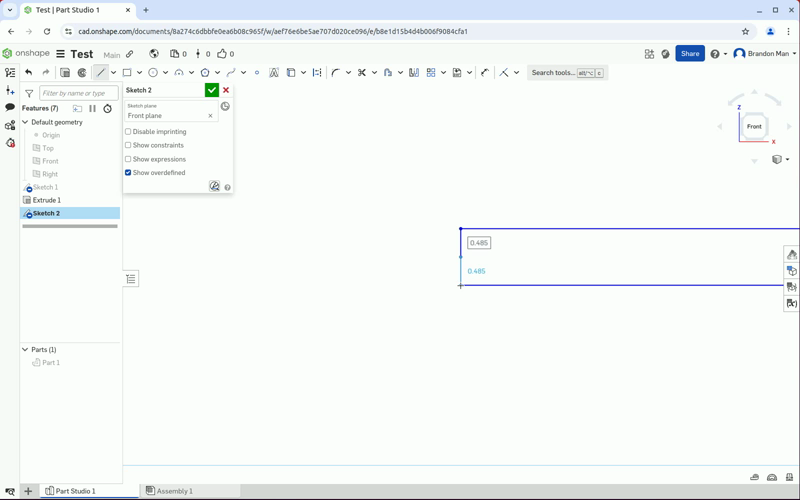
click(460, 285)
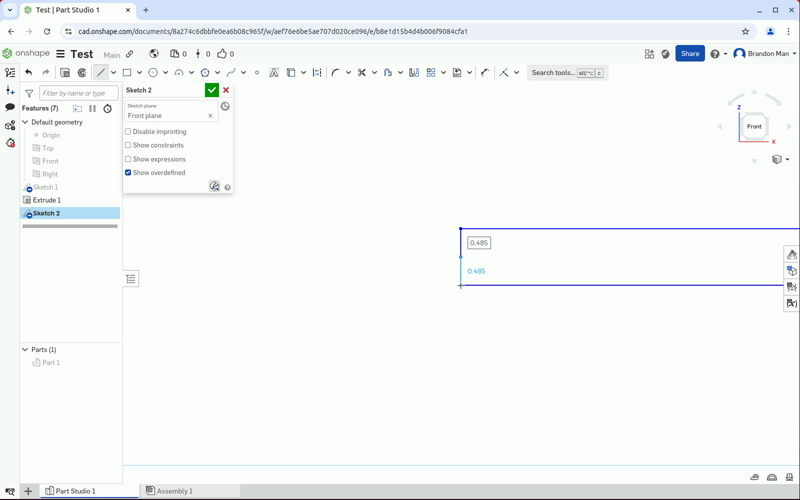
scroll(-6)
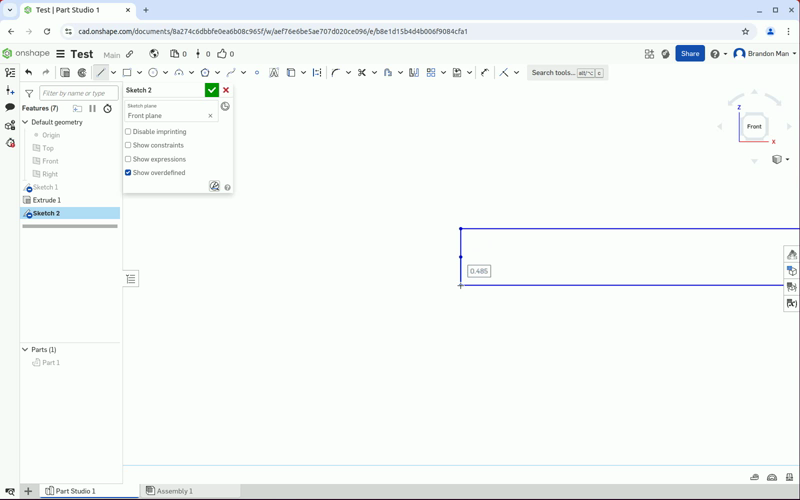
scroll(-6)
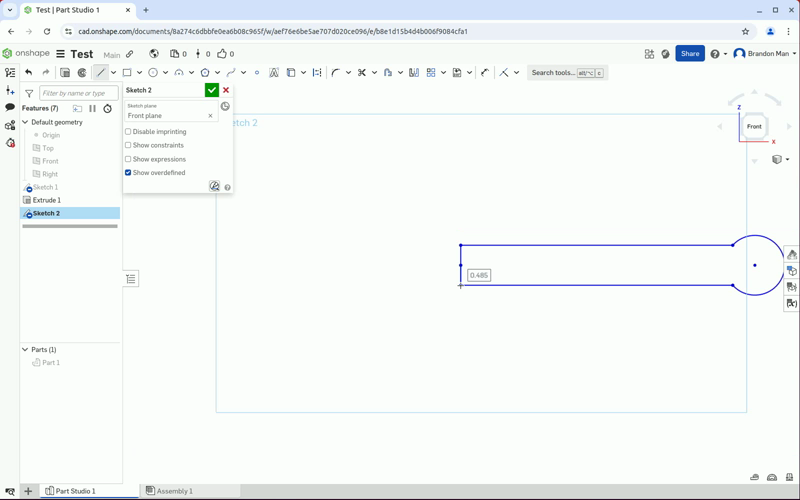
scroll(-6)
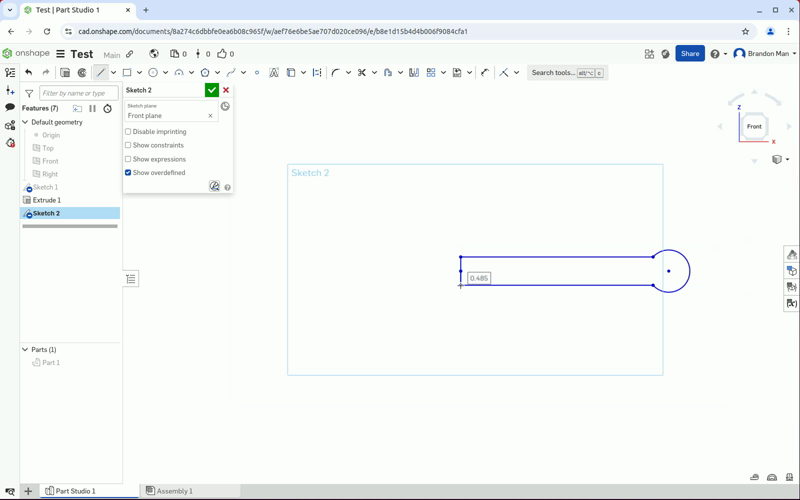
scroll(-6)
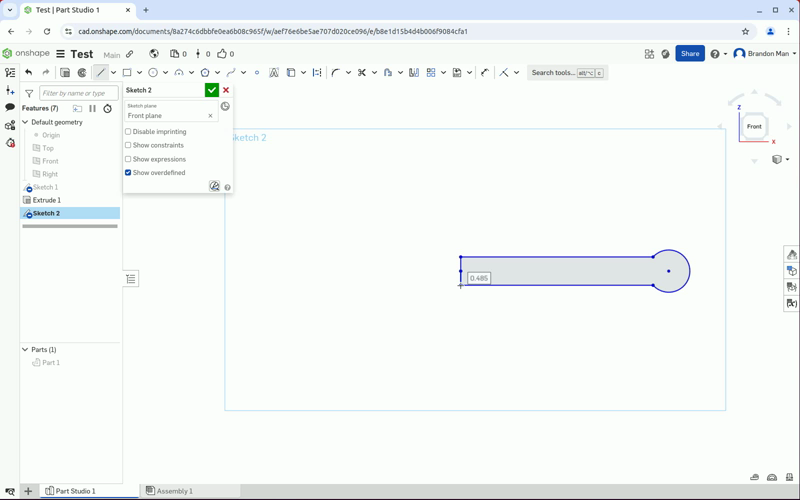
scroll(-6)
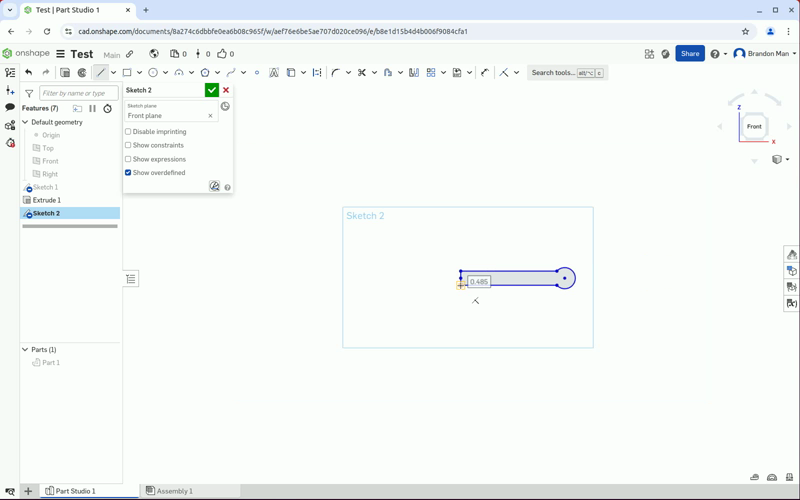
scroll(-6)
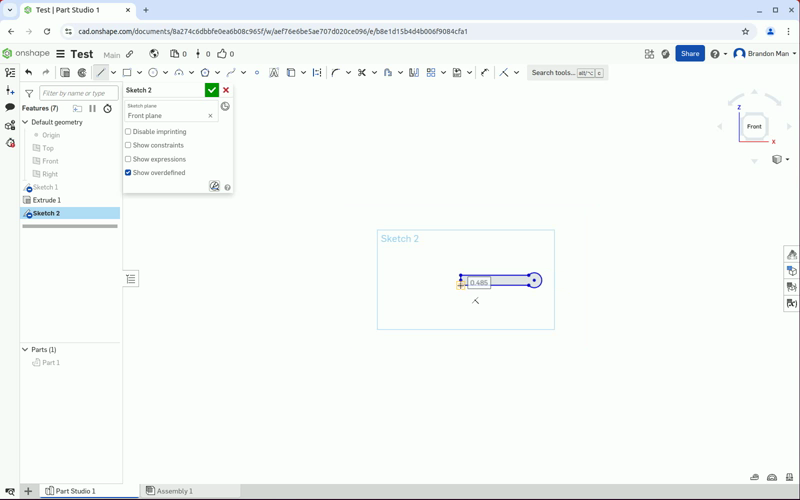
scroll(-6)
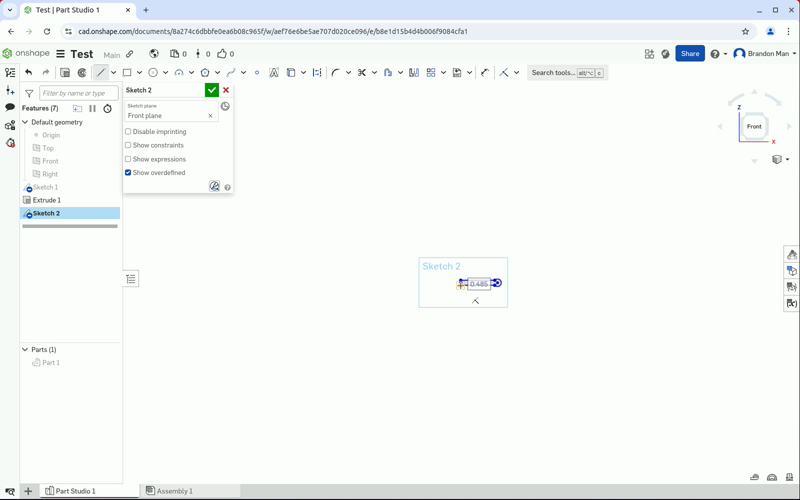
key(esc)
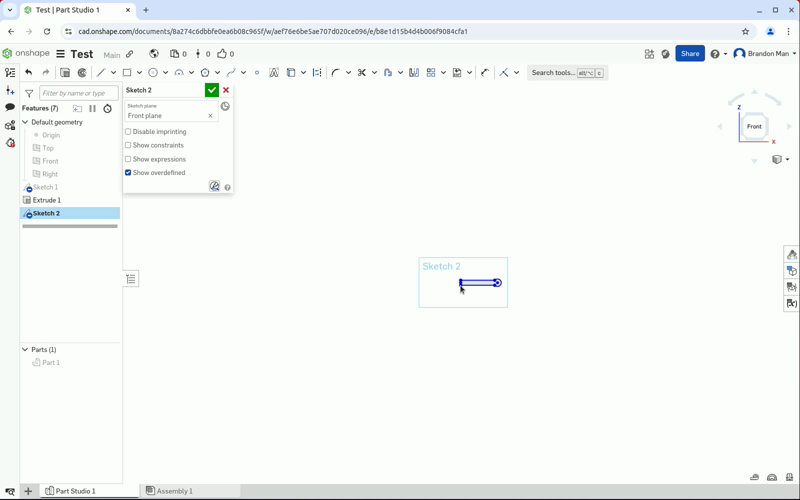
key(c)
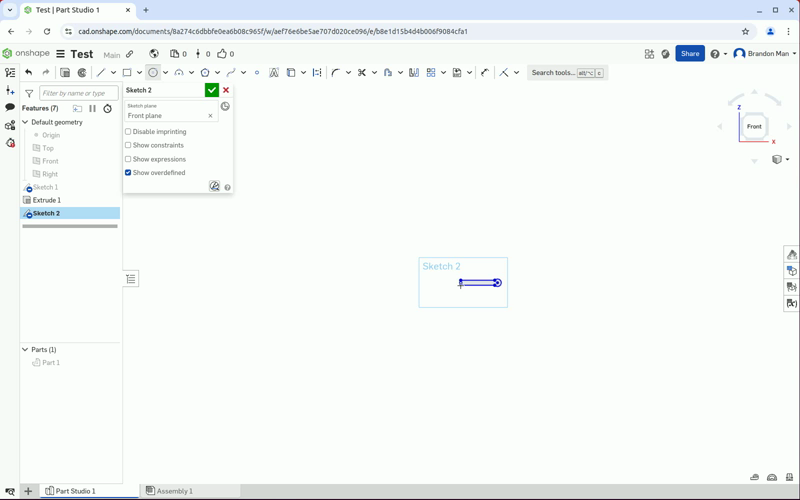
key_down(shift)
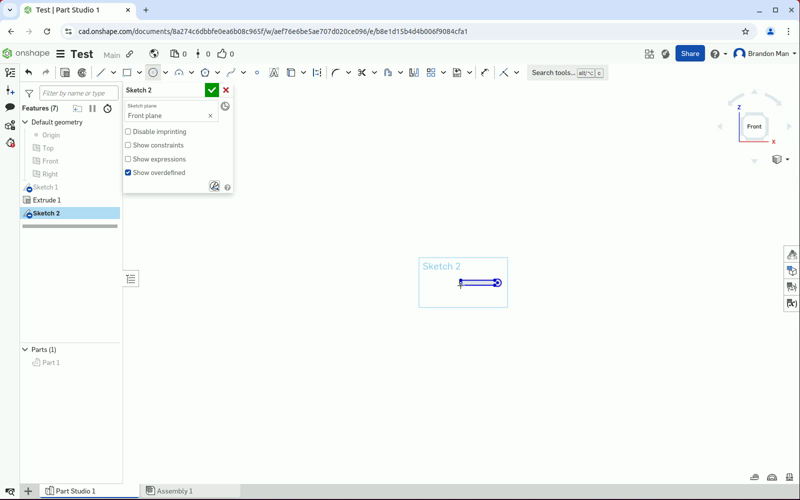
mouse_move(497, 282)
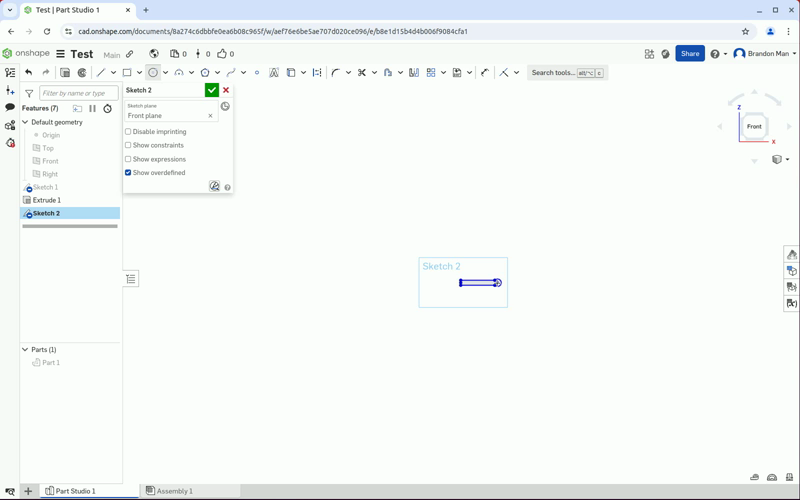
scroll(6)
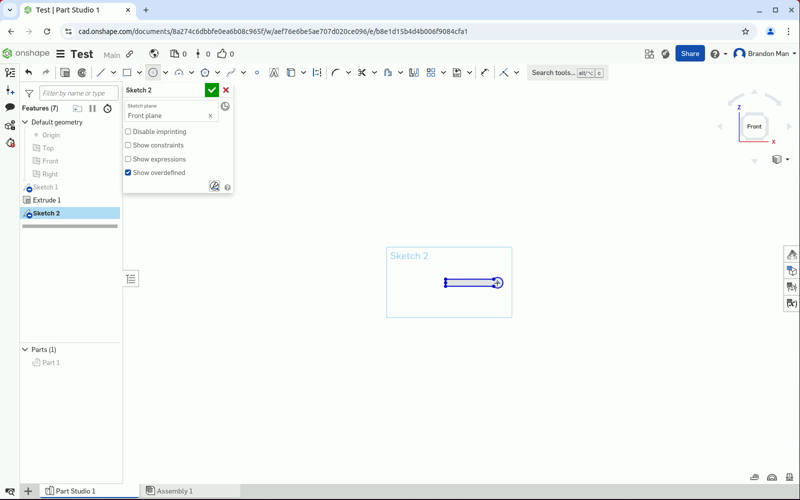
scroll(6)
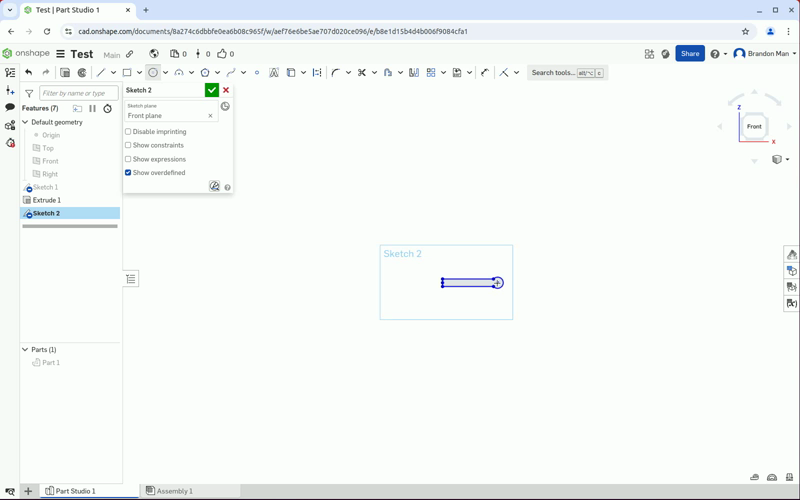
scroll(6)
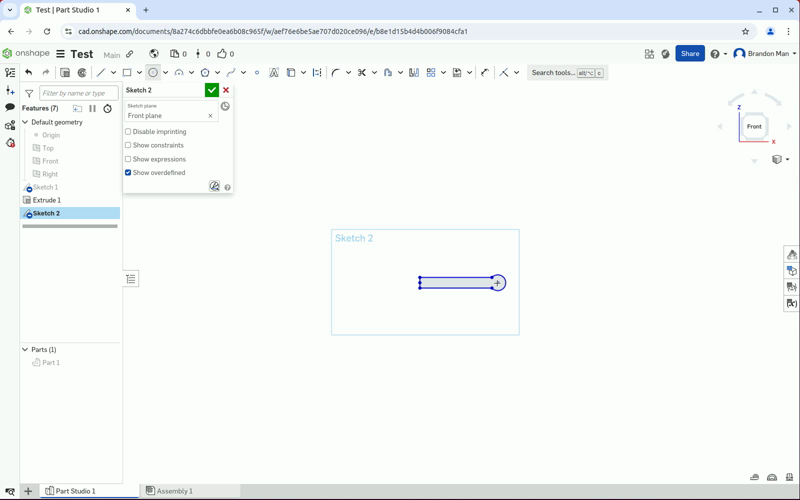
scroll(6)
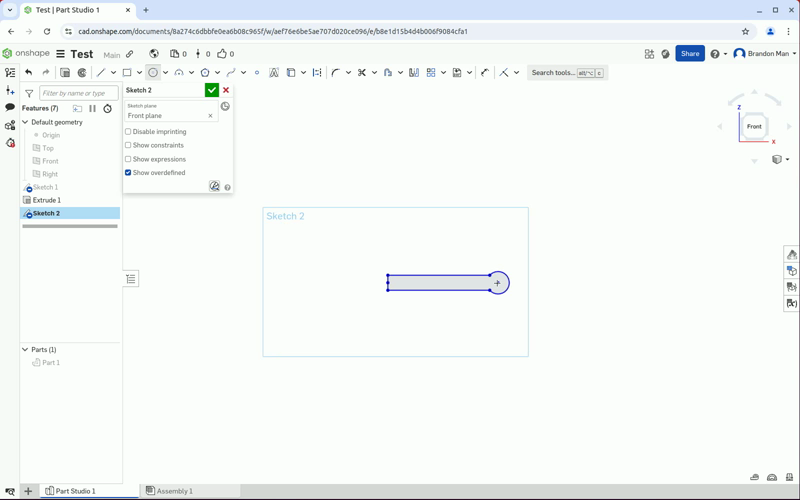
scroll(6)
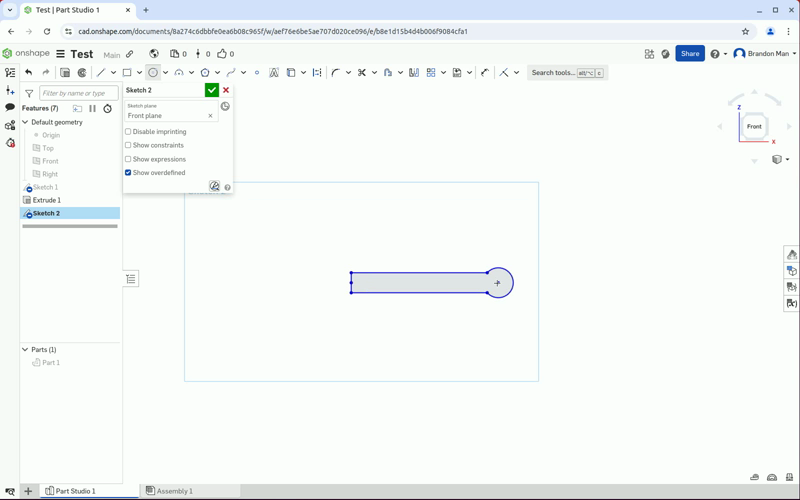
scroll(6)
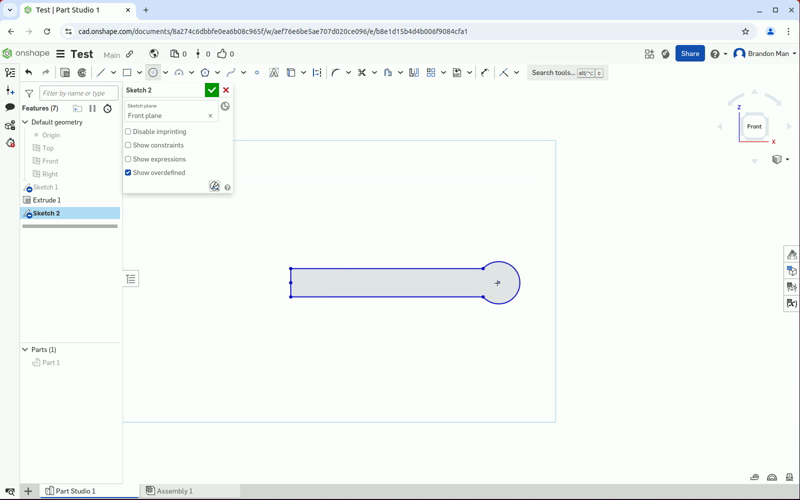
scroll(6)
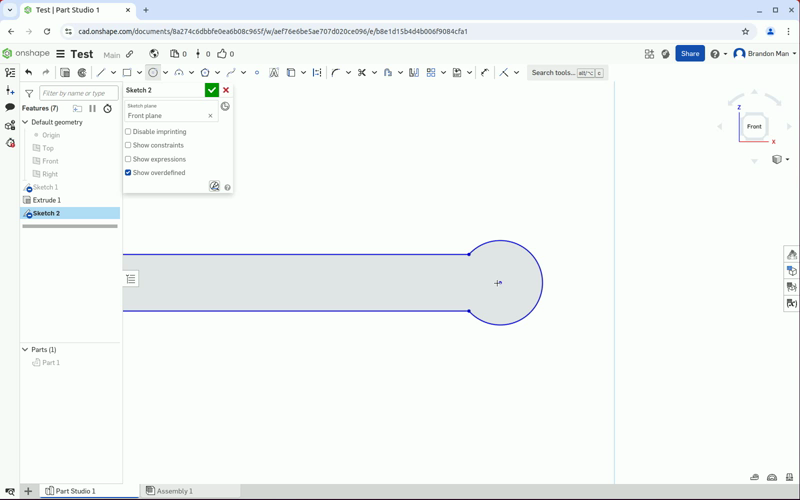
click(497, 282)
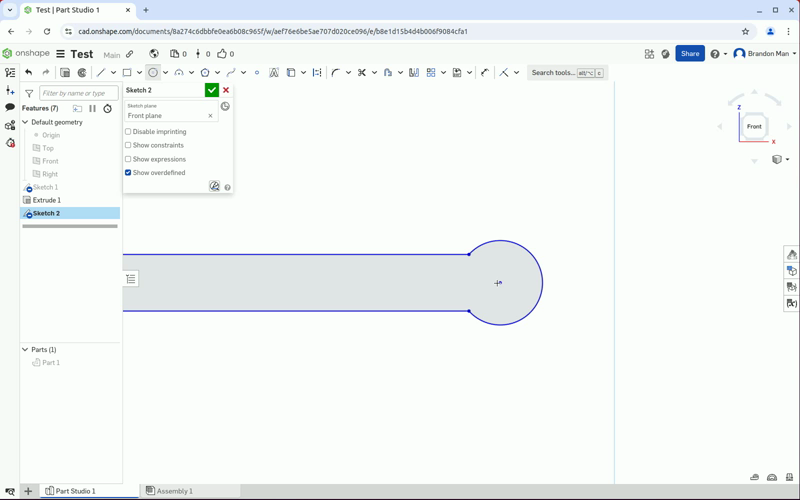
scroll(-6)
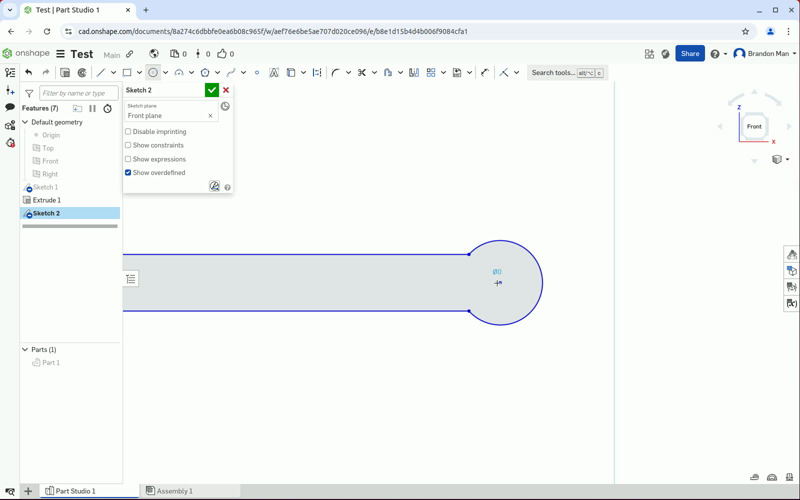
scroll(-6)
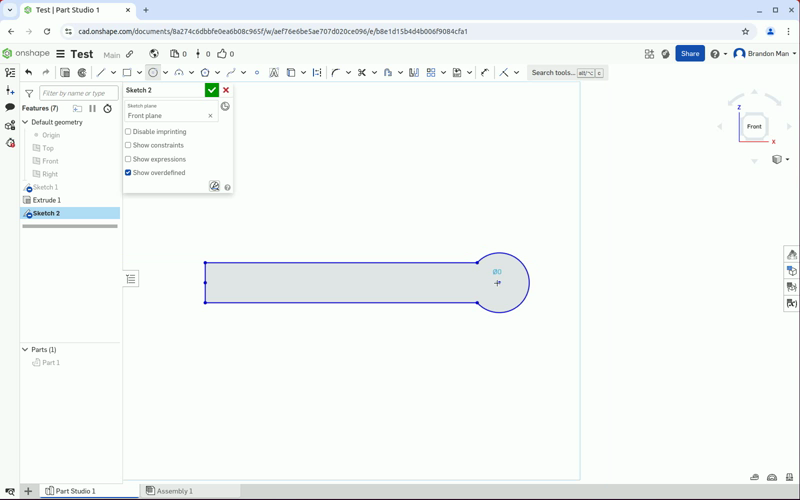
scroll(-6)
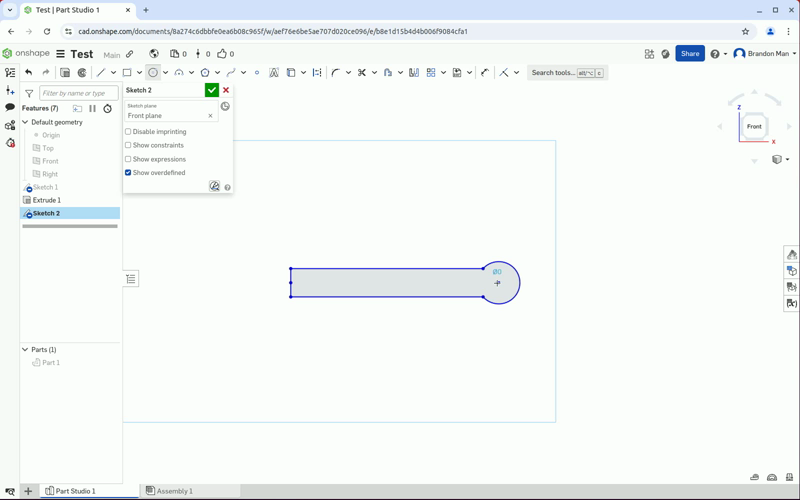
scroll(-6)
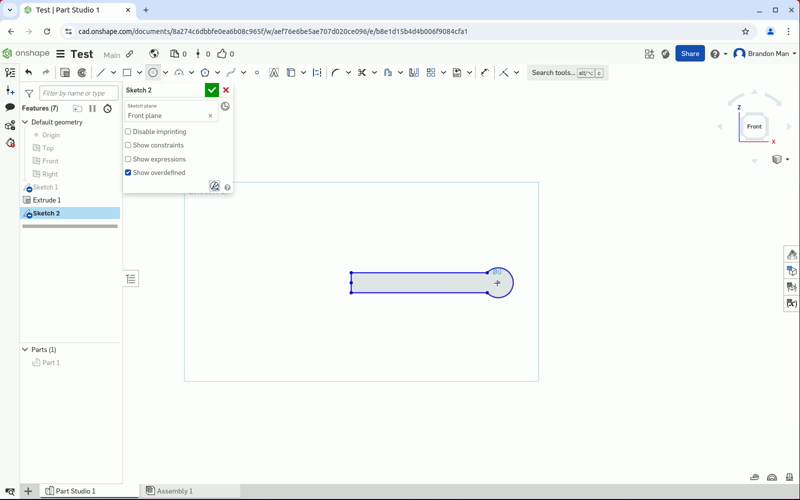
scroll(-6)
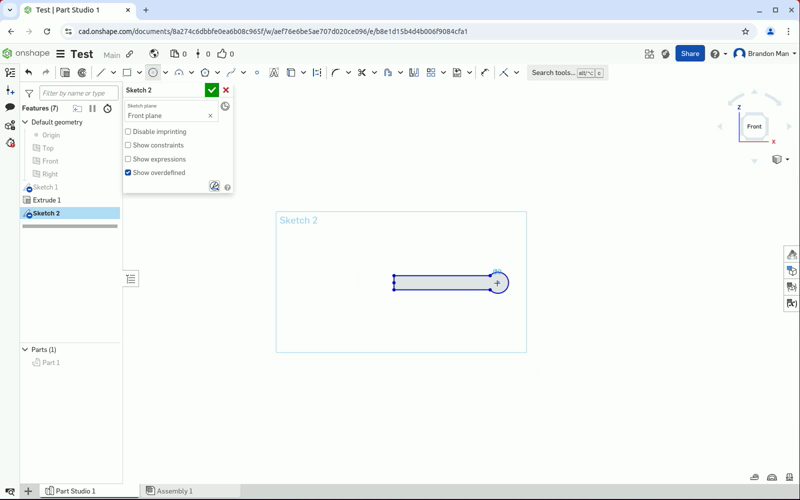
scroll(-6)
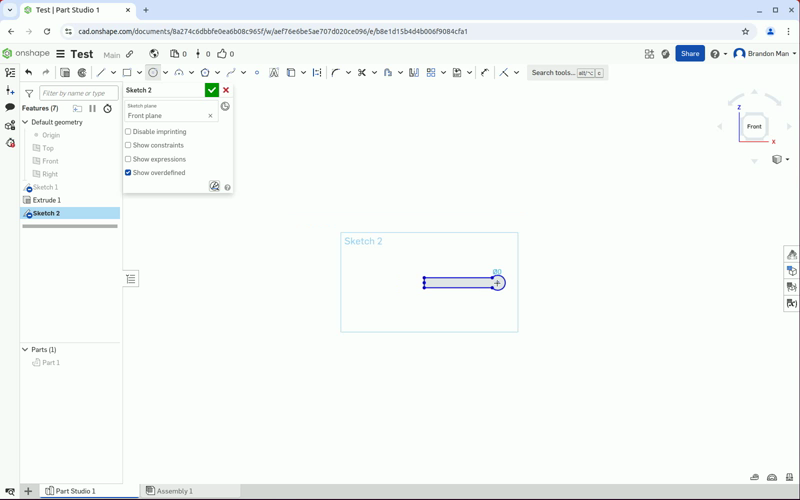
scroll(-6)
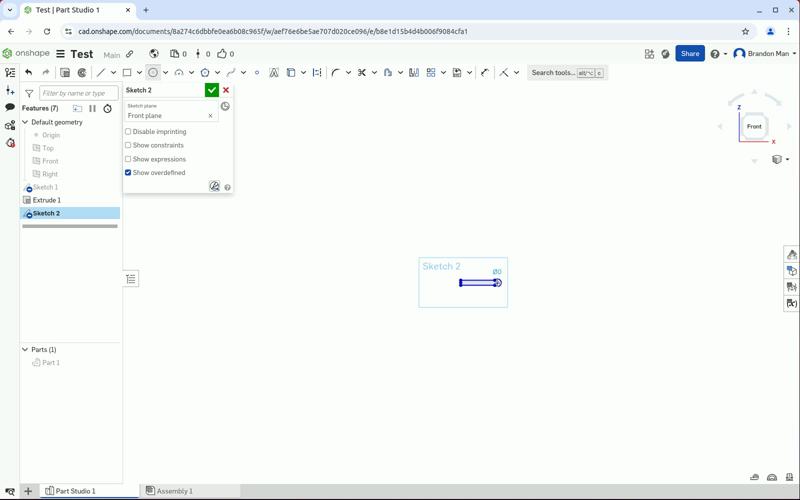
key_up(shift)
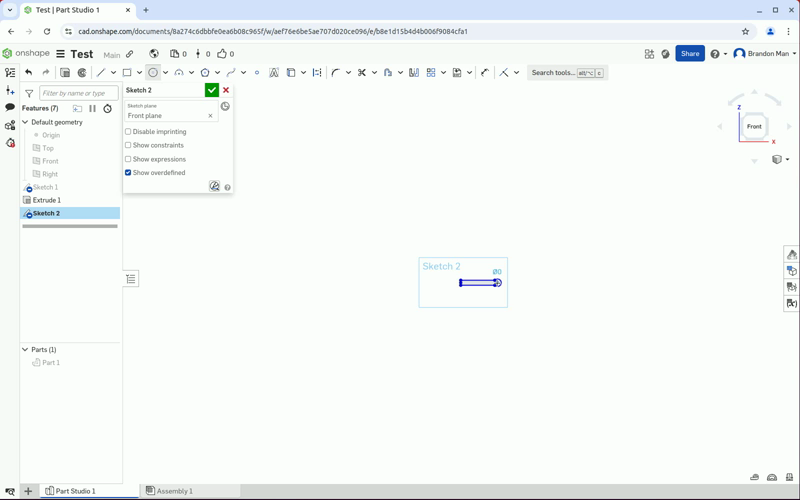
mouse_move(498, 282)
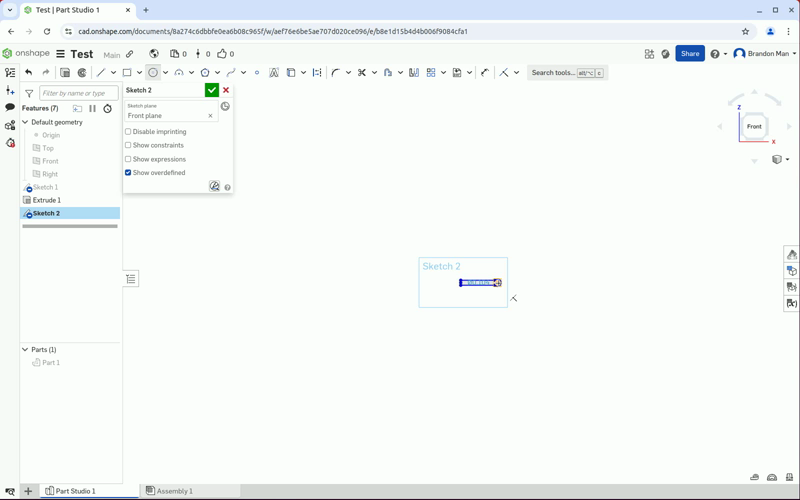
scroll(6)
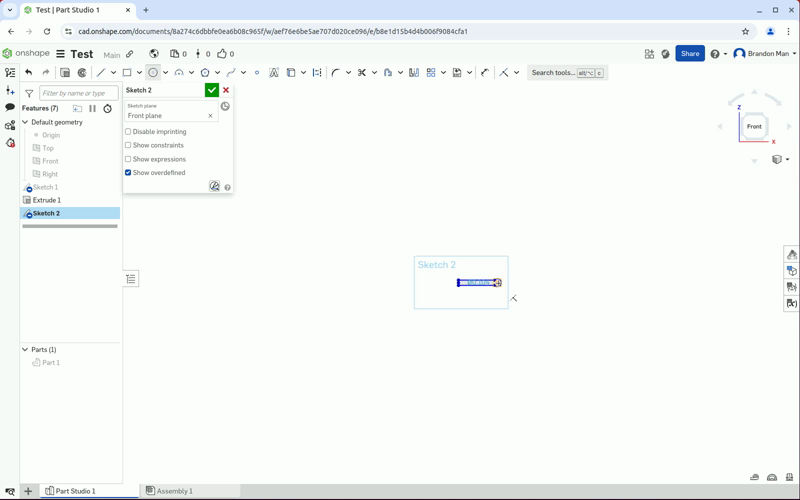
scroll(6)
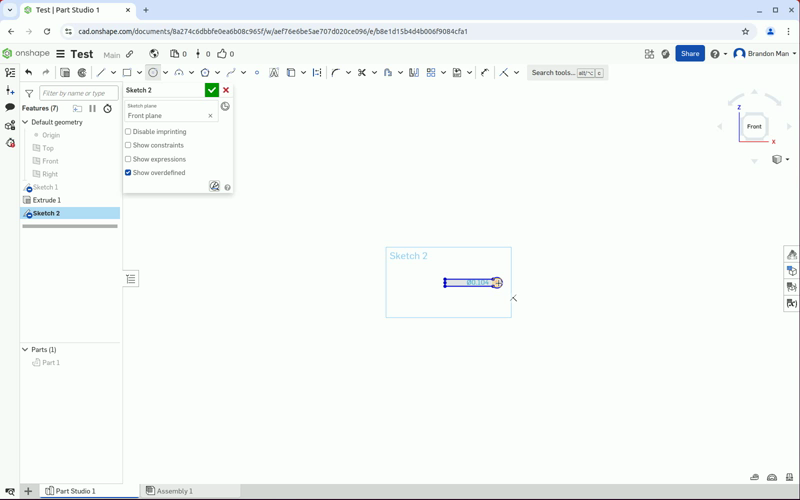
scroll(6)
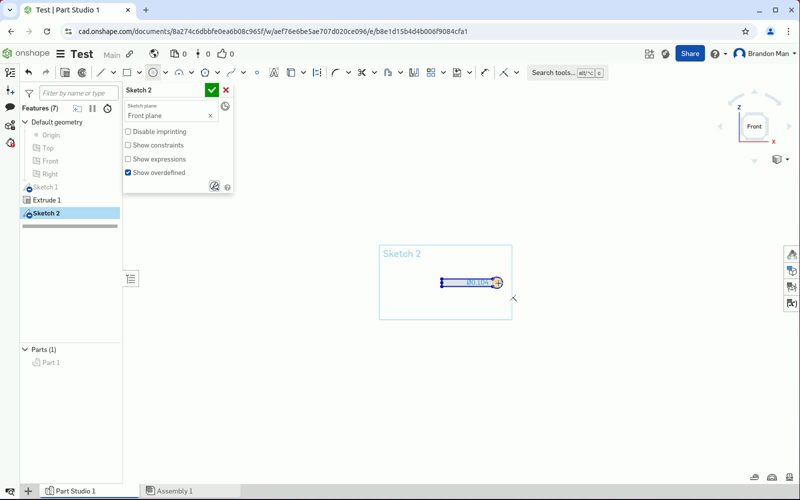
scroll(6)
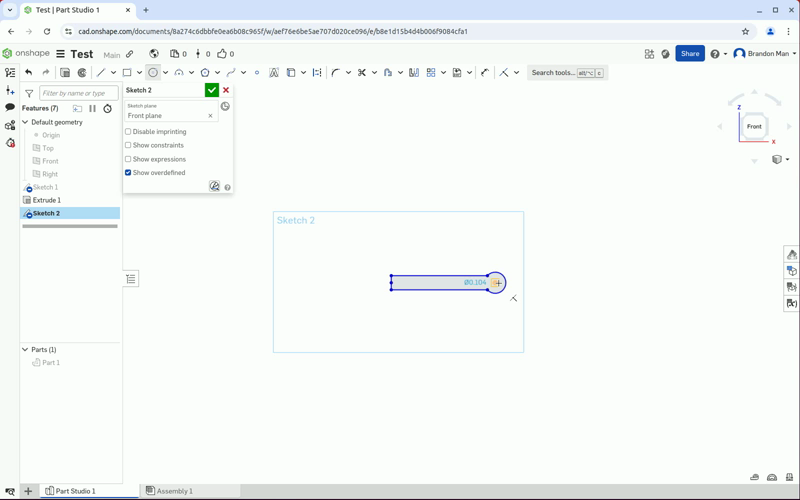
scroll(6)
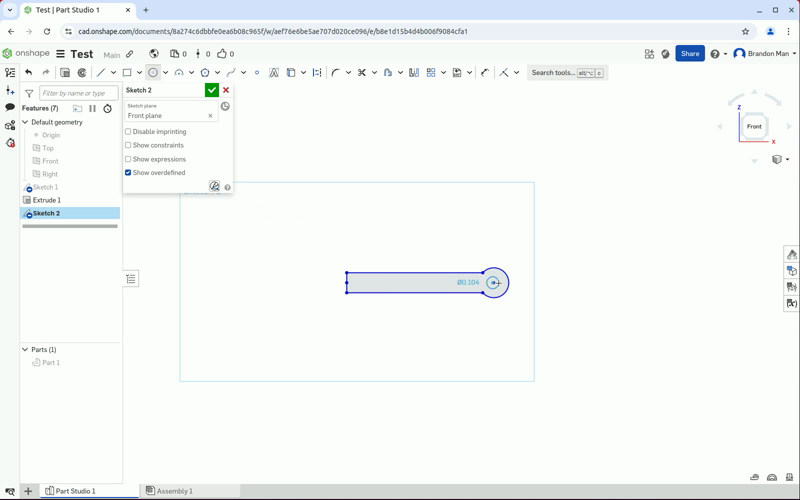
scroll(6)
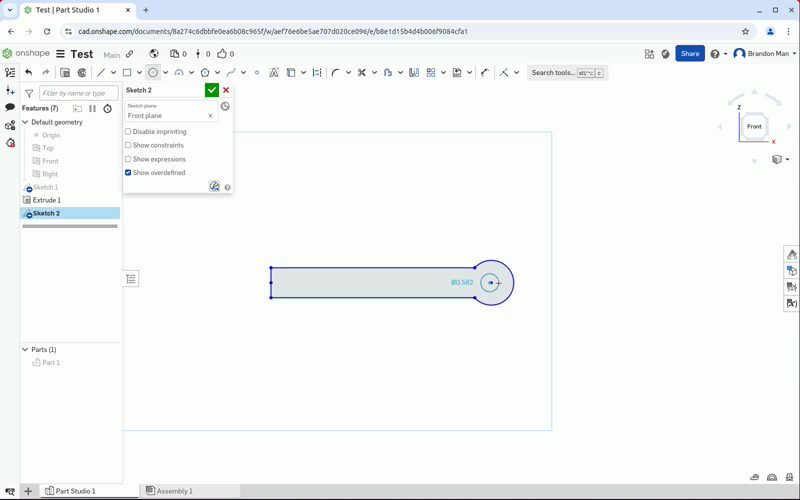
scroll(6)
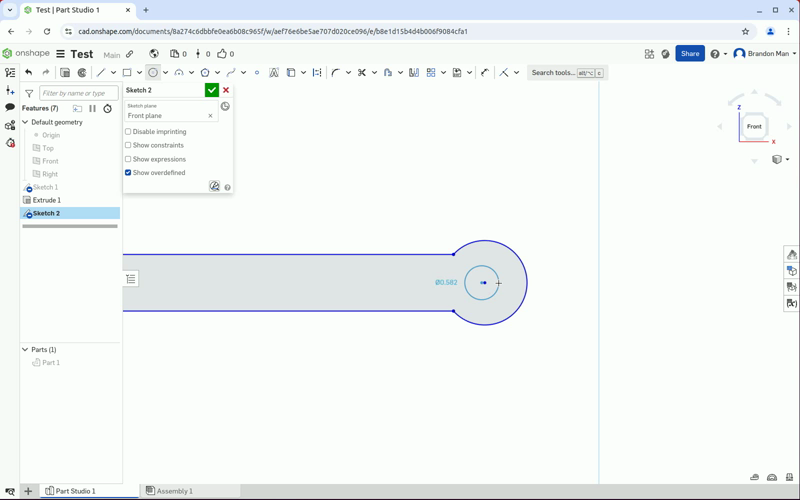
click(498, 282)
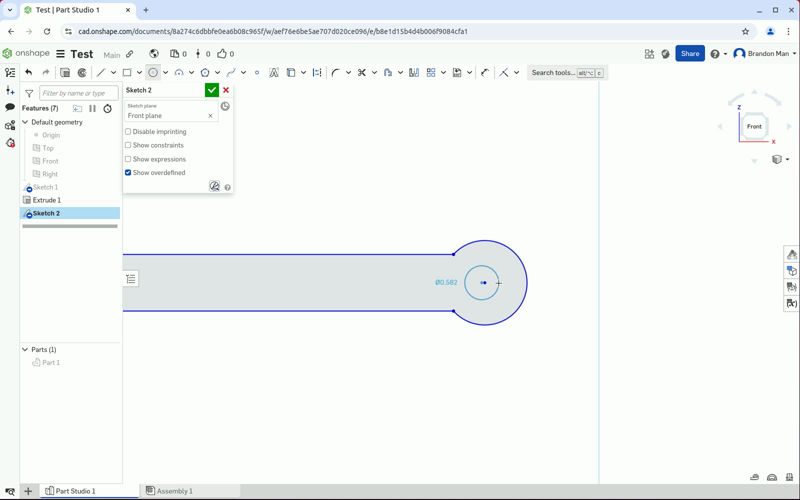
scroll(-6)
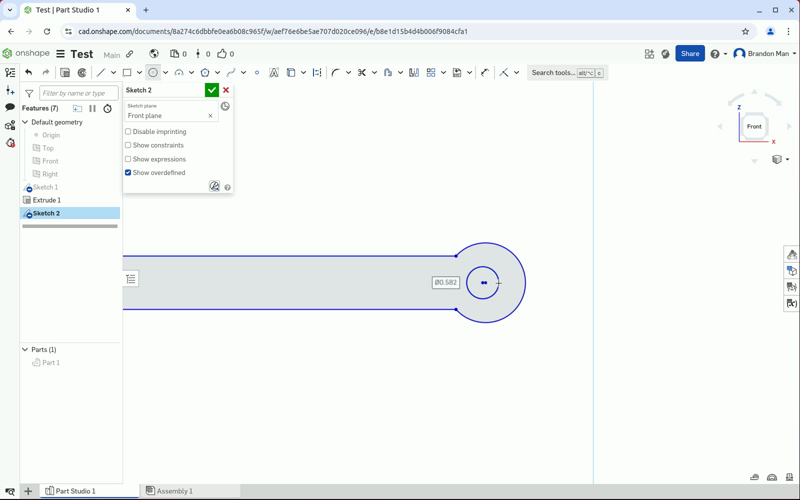
scroll(-6)
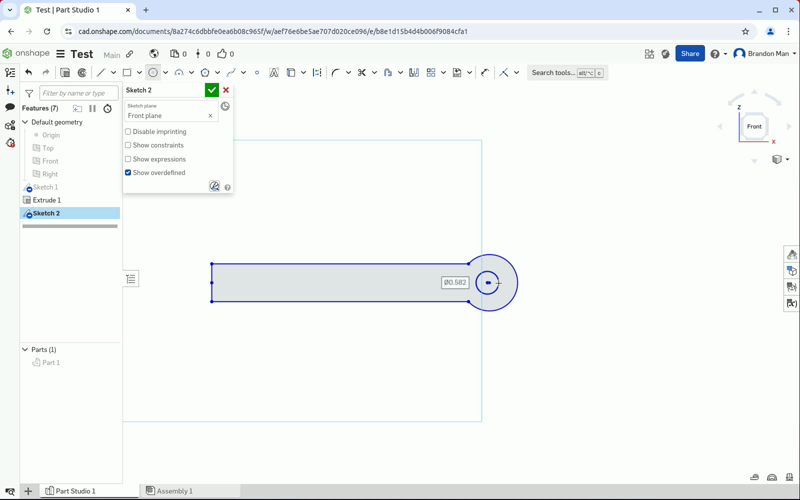
scroll(-6)
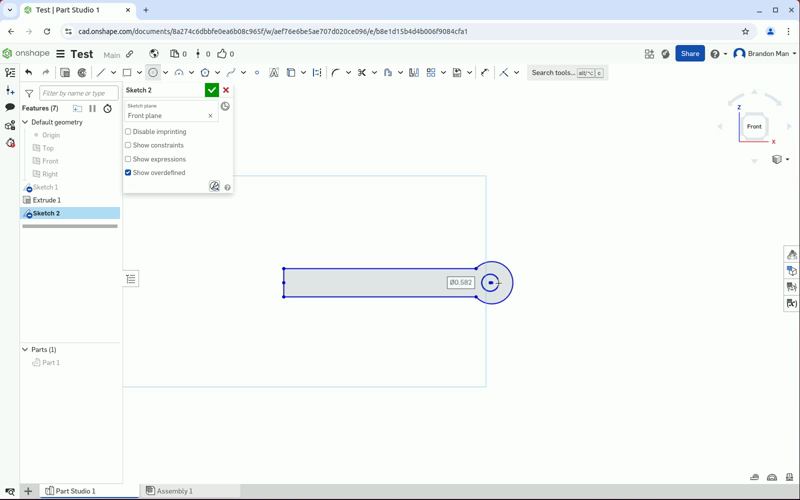
scroll(-6)
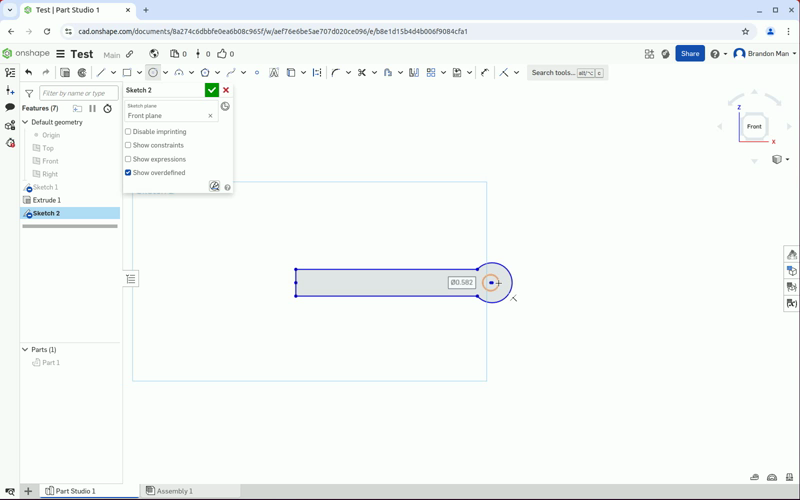
scroll(-6)
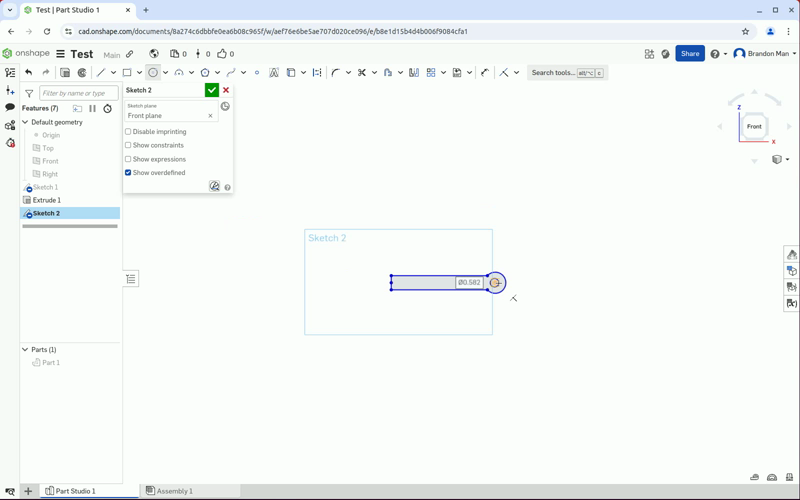
scroll(-6)
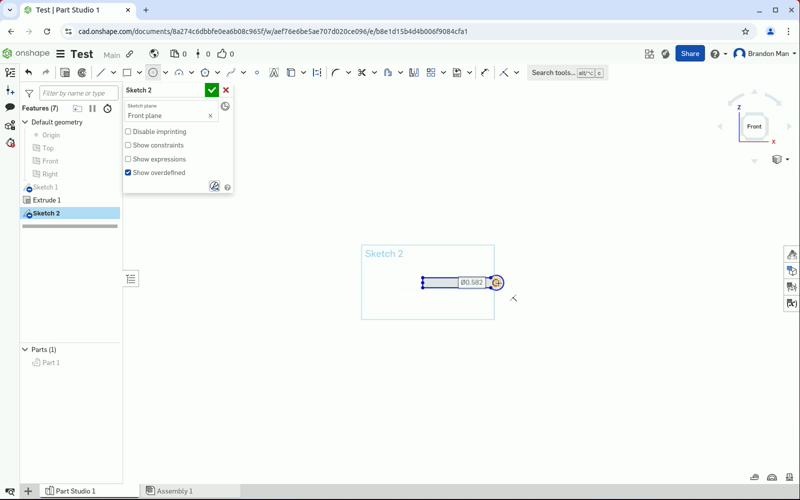
scroll(-6)
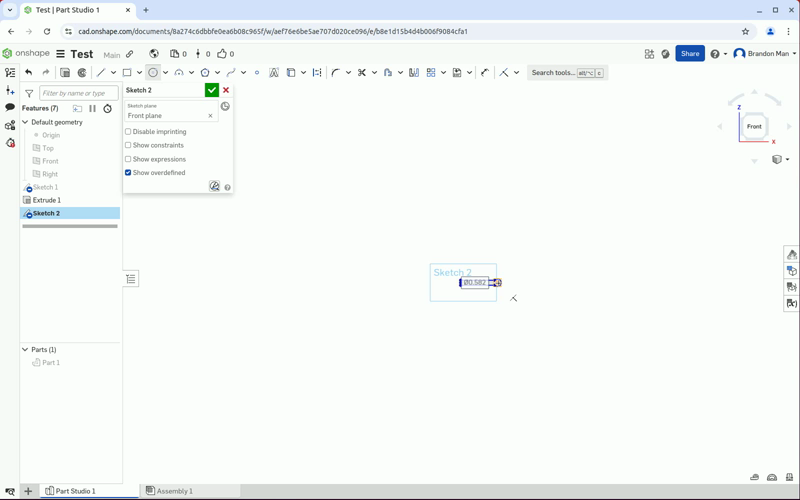
key(esc)
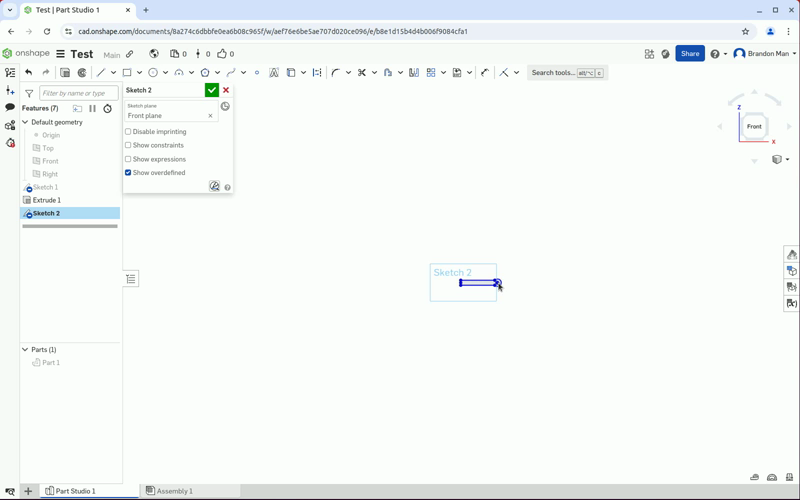
mouse_move(461, 282)
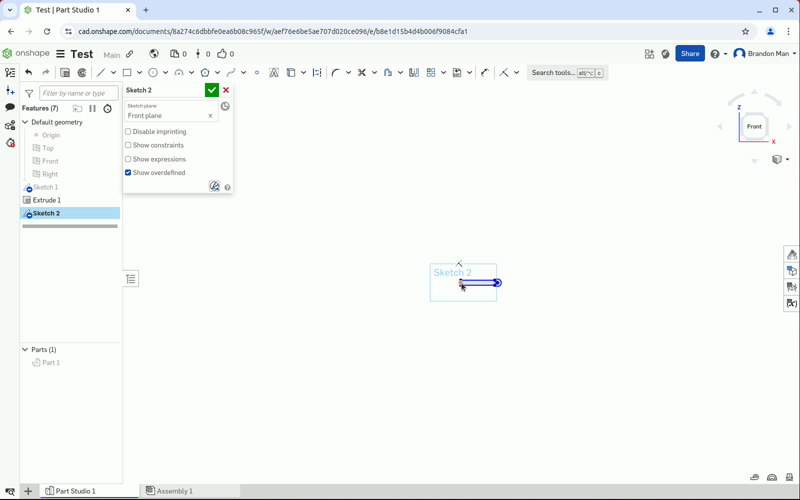
scroll(6)
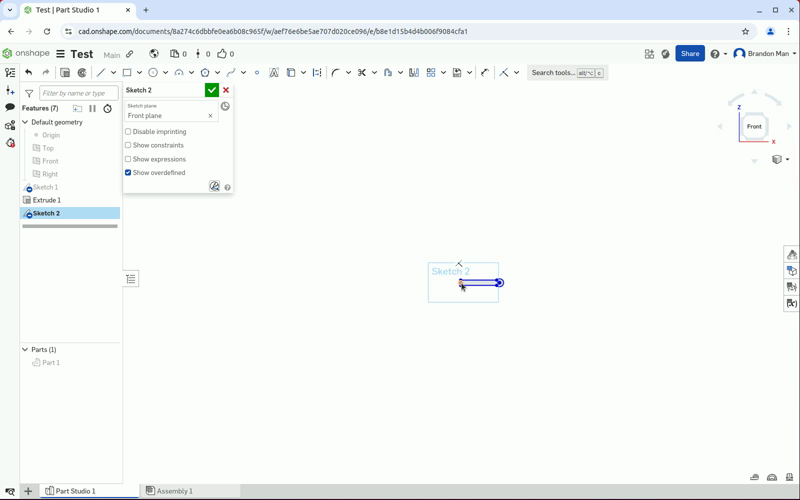
scroll(6)
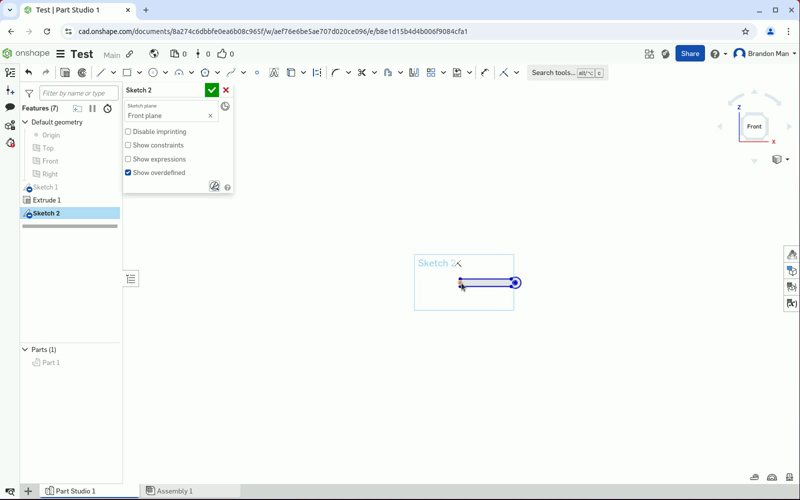
scroll(6)
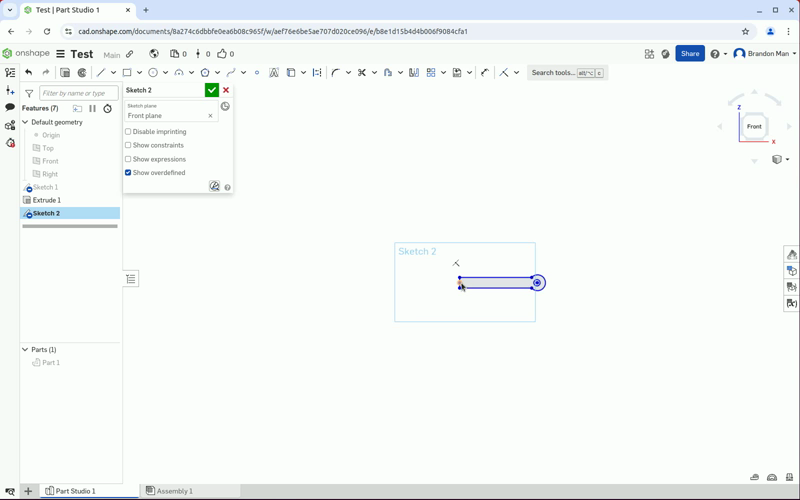
scroll(6)
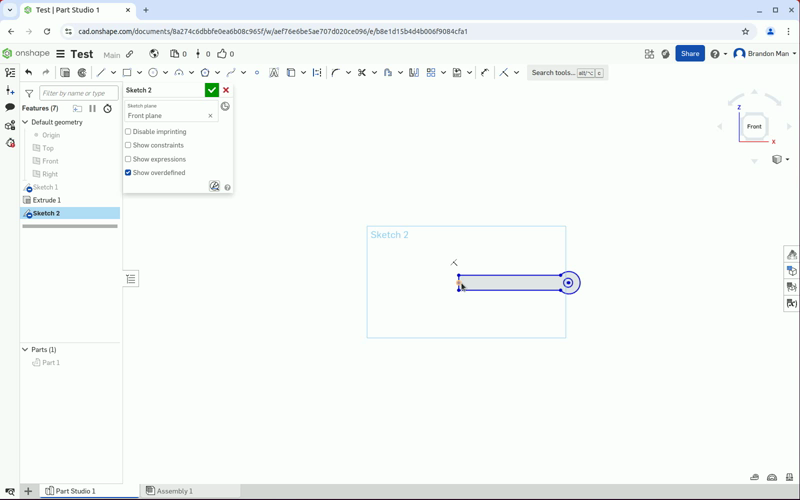
scroll(6)
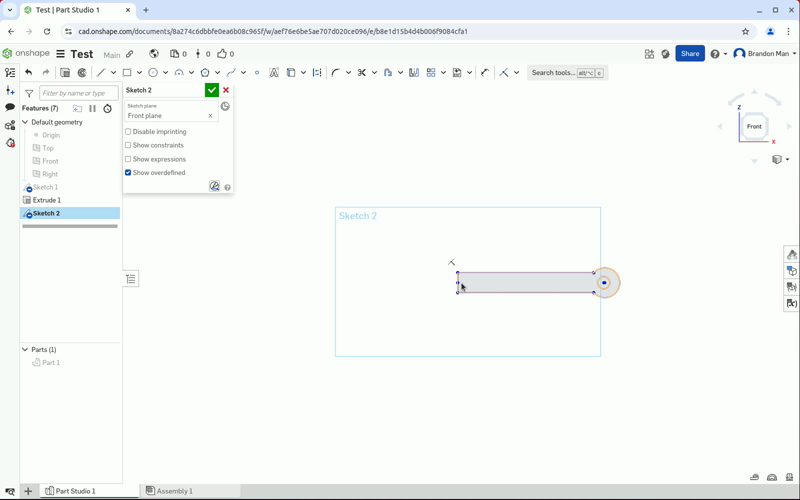
scroll(6)
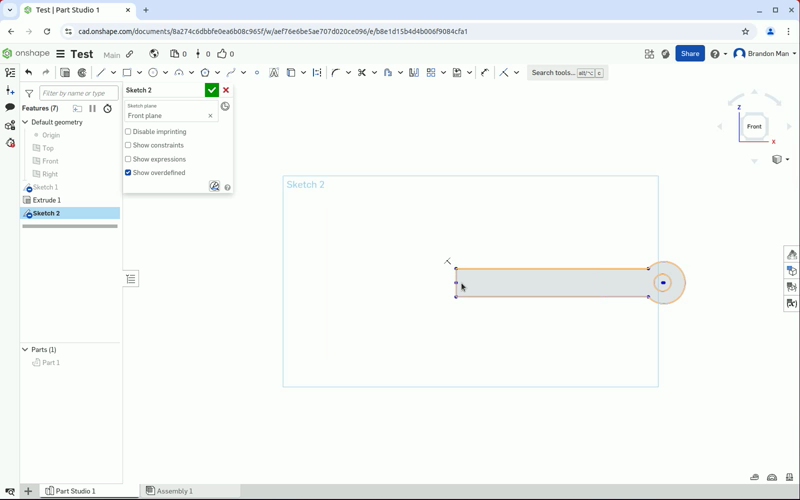
scroll(6)
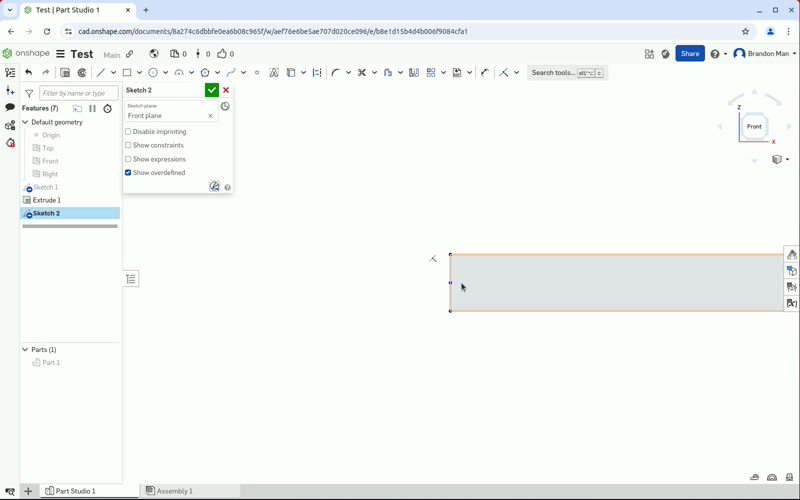
click(461, 282)
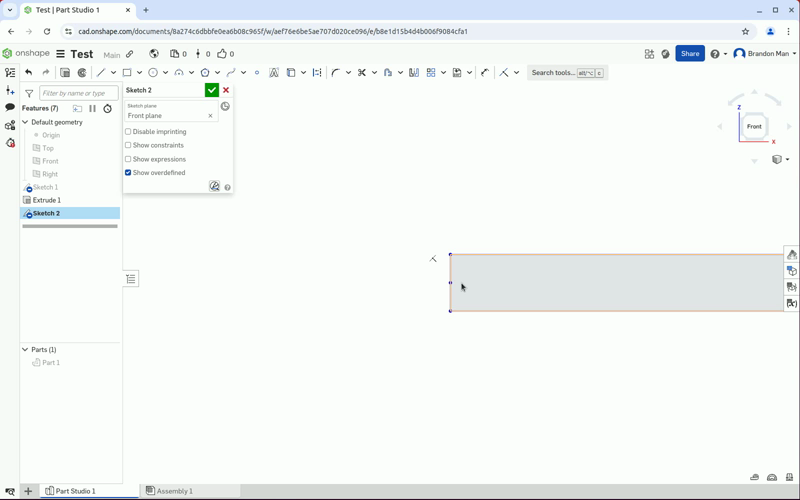
scroll(-6)
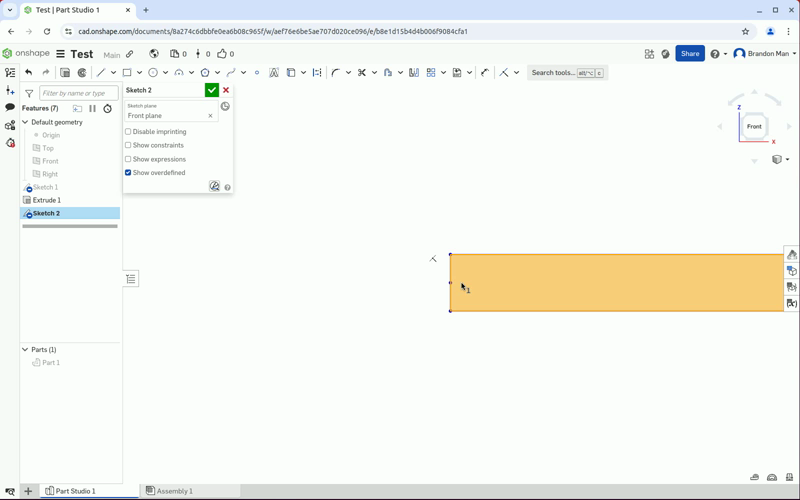
scroll(-6)
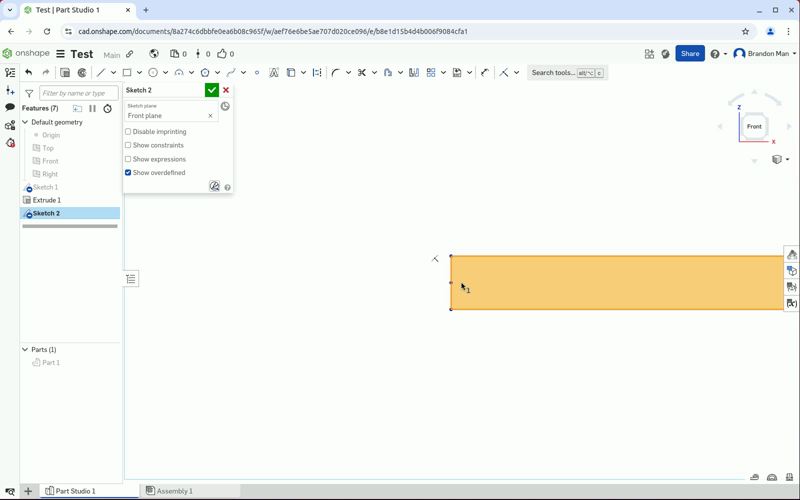
scroll(-6)
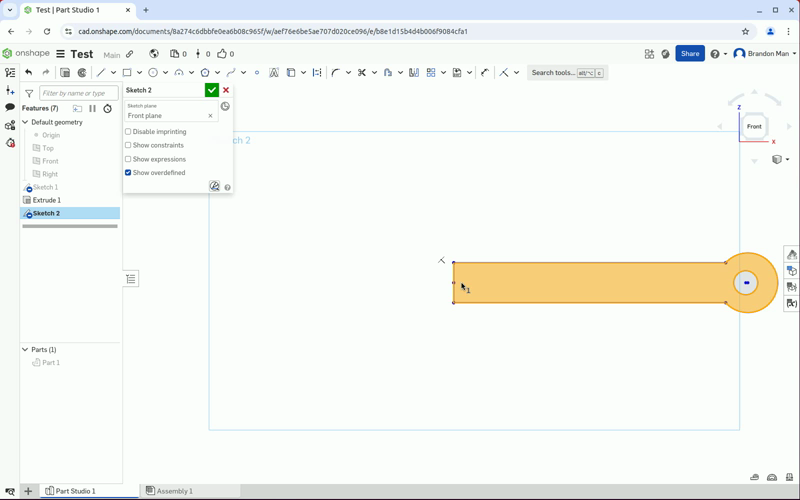
scroll(-6)
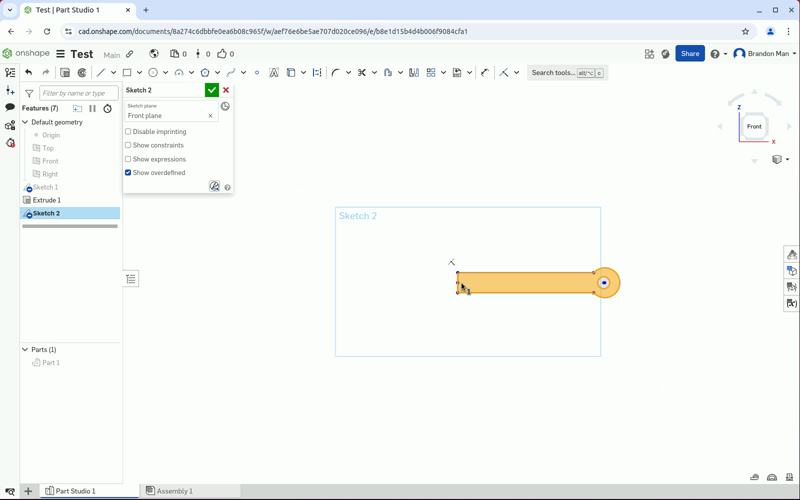
scroll(-6)
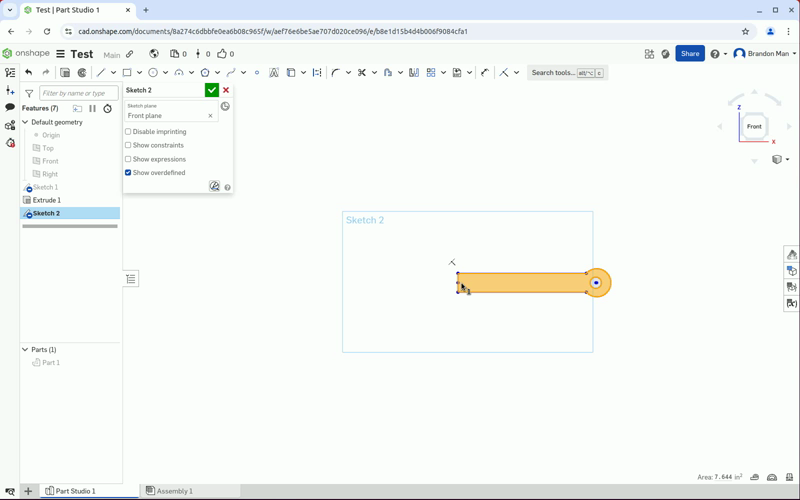
scroll(-6)
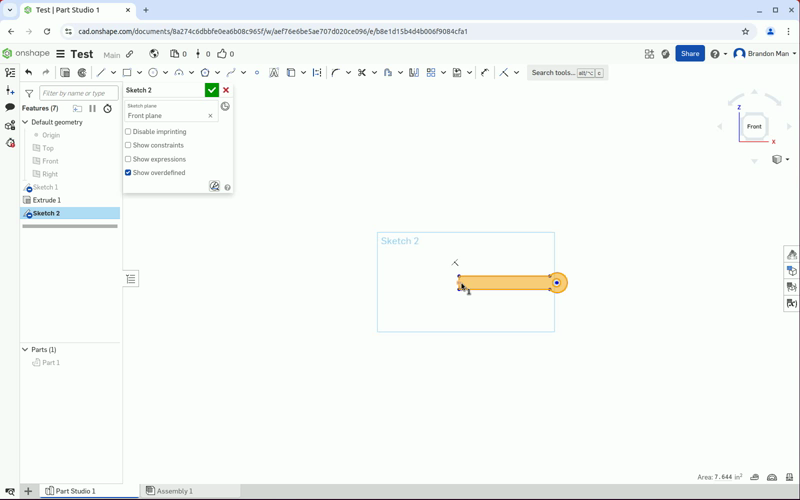
scroll(-6)
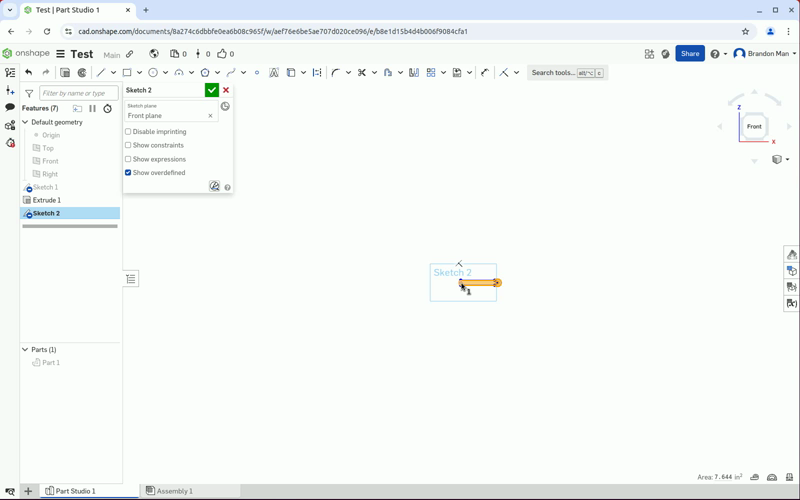
mouse_move(73, 352)
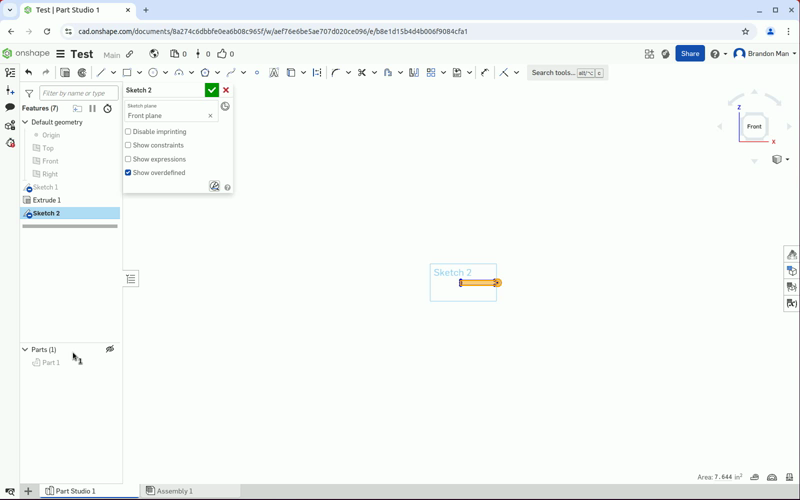
key(shift+y)
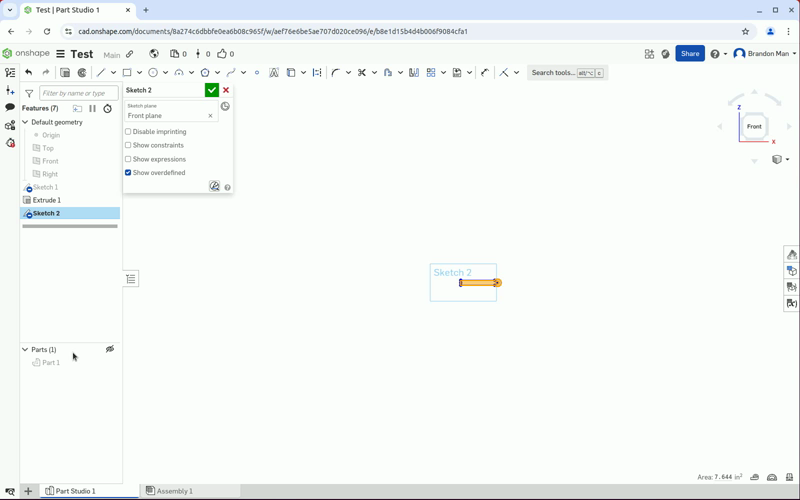
key(shift+e)
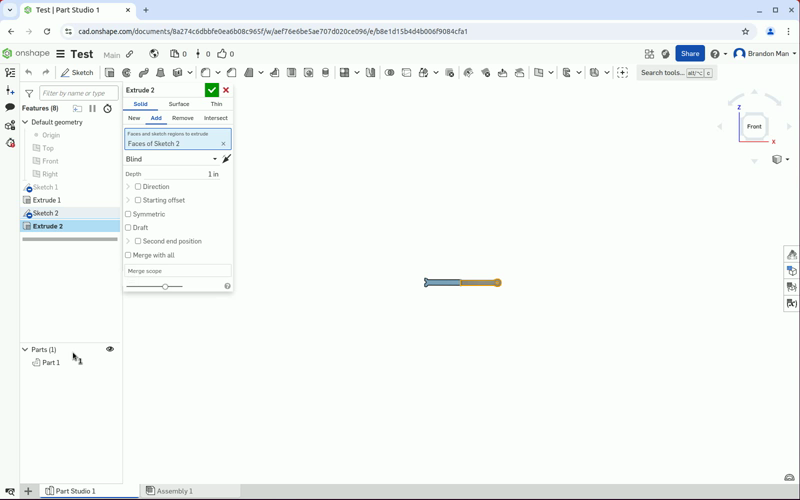
mouse_move(143, 106)
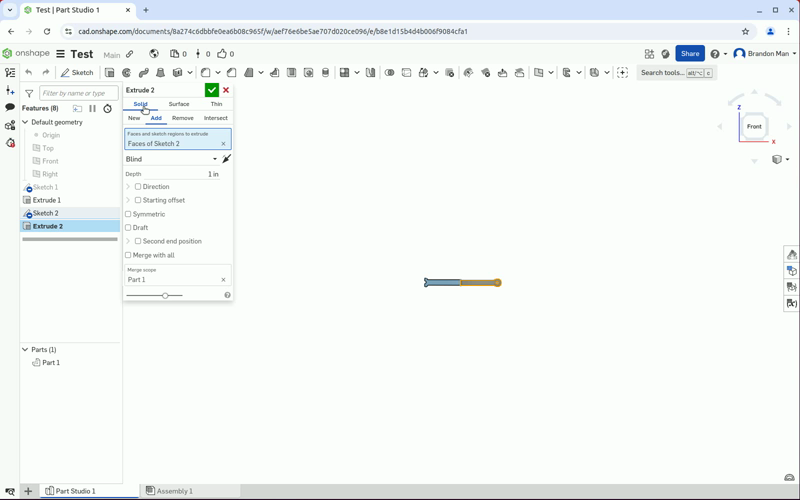
click(143, 106)
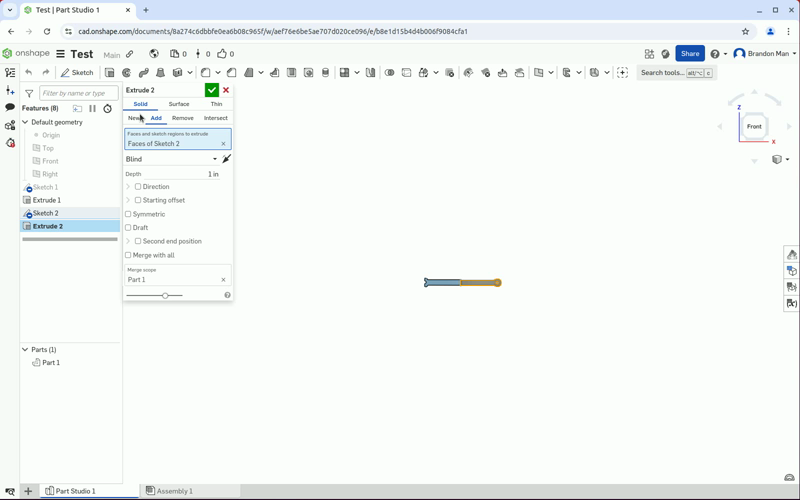
mouse_move(137, 120)
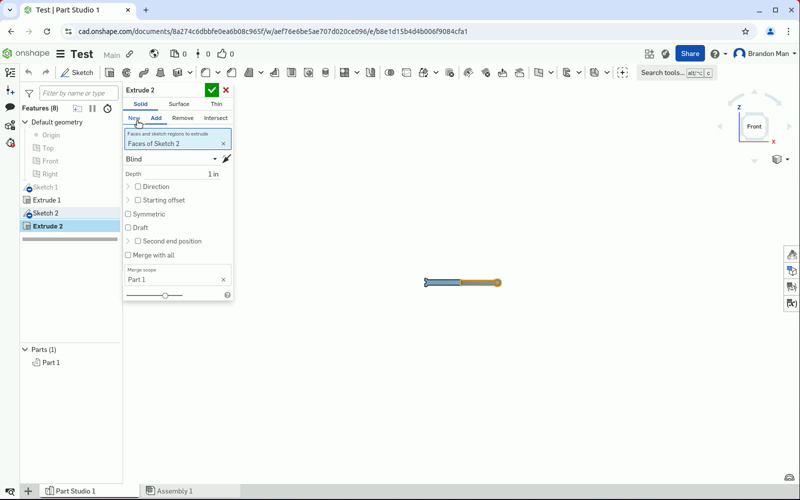
click(137, 120)
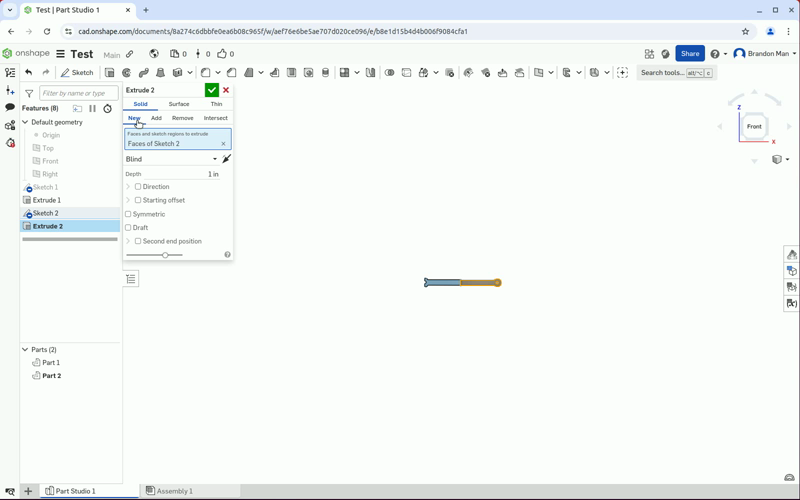
key(tab, 4)
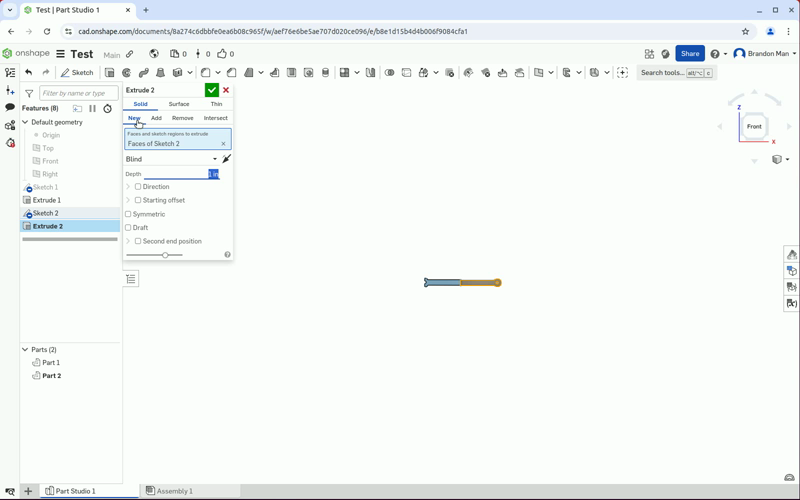
text(0.481)
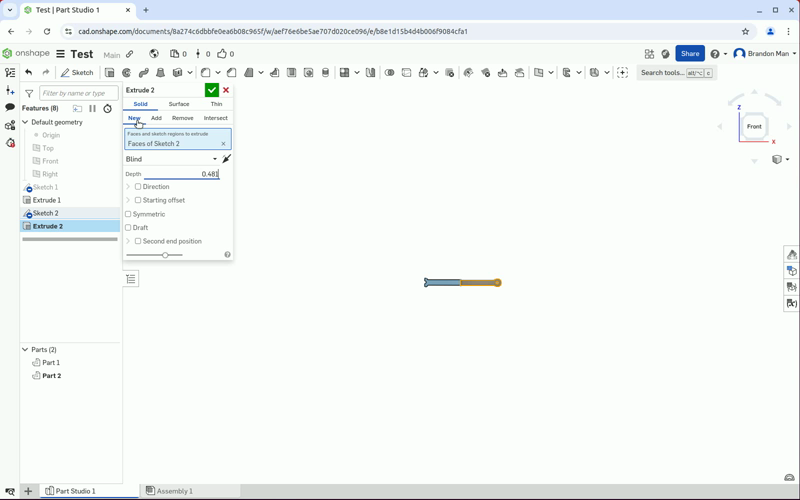
key(enter)
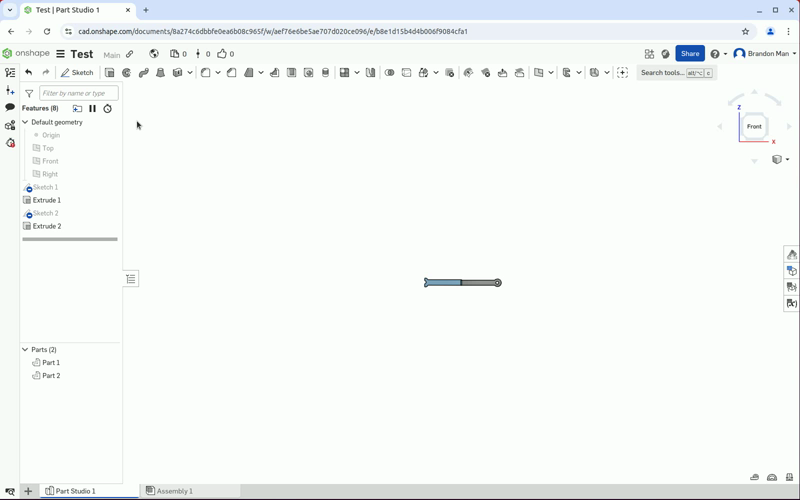
key(shift+h)
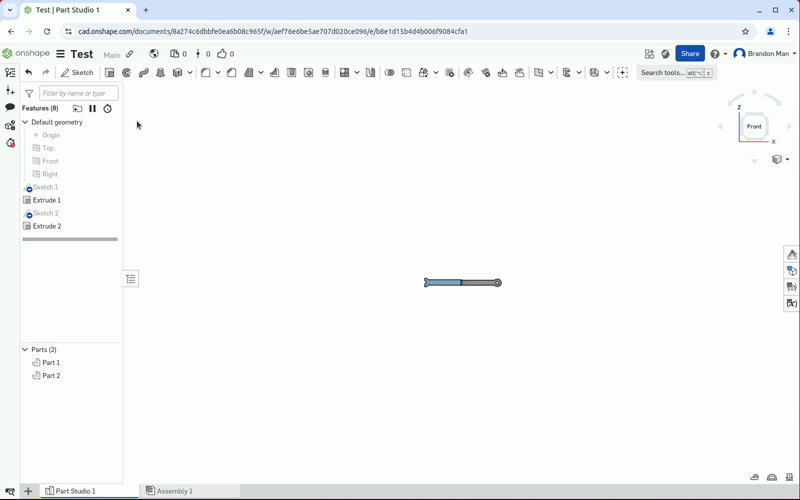
key(shift+h)
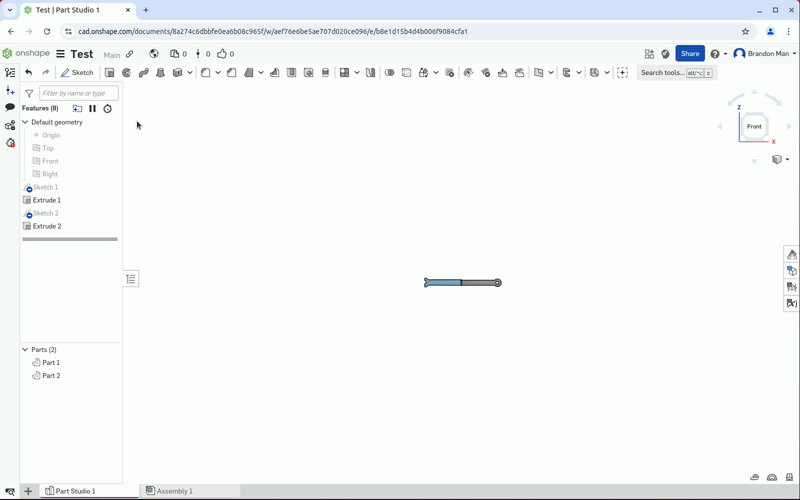
mouse_move(73, 189)
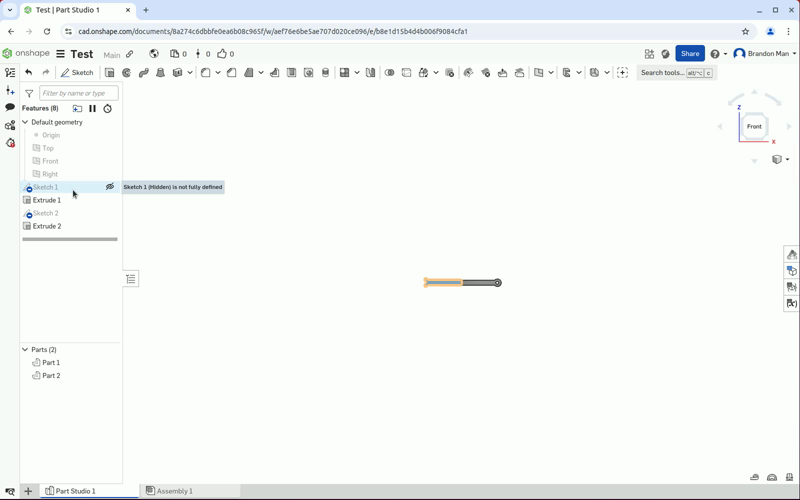
click(73, 189)
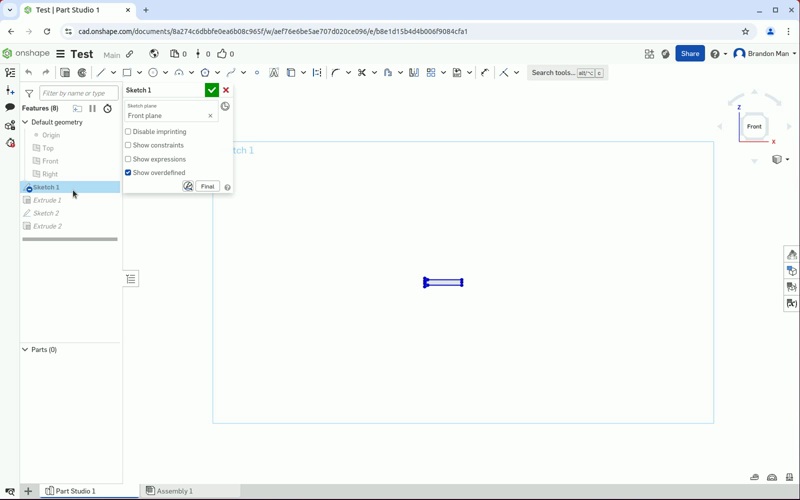
mouse_move(229, 92)
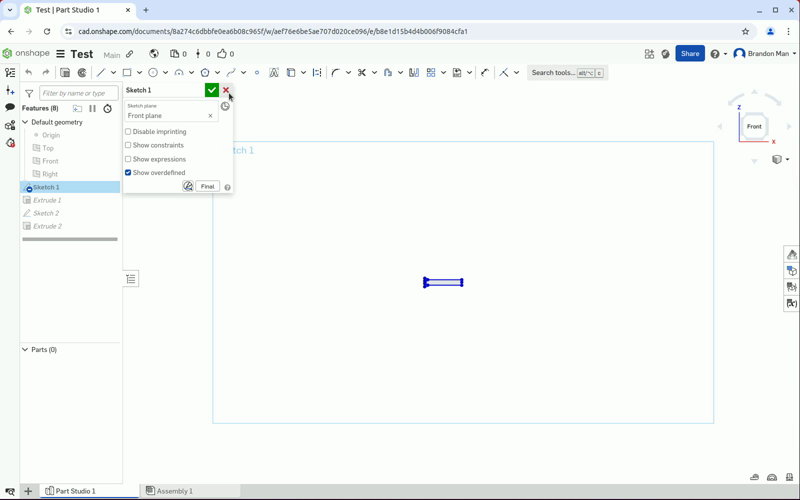
click(229, 92)
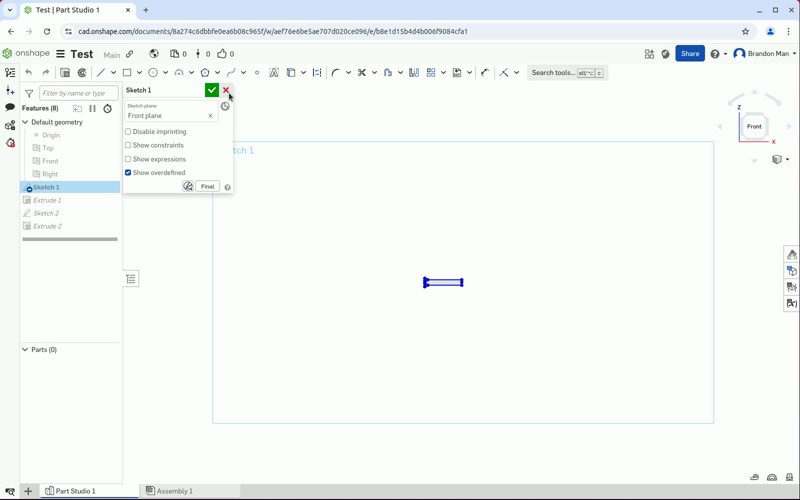
key(shift+s)
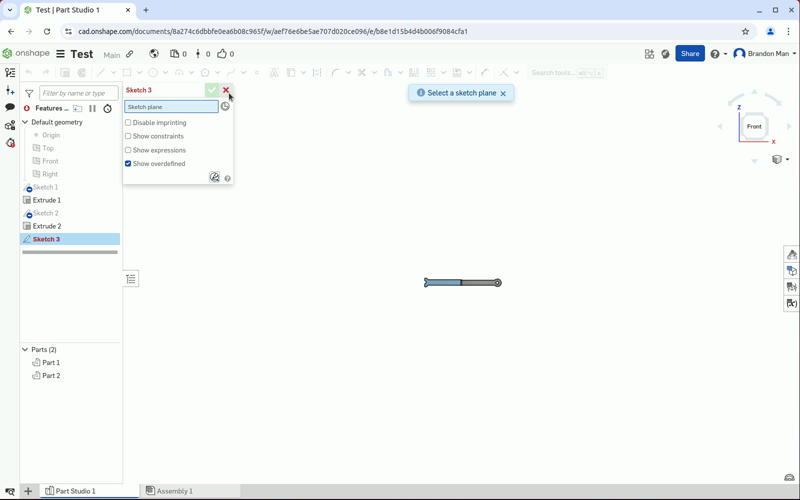
mouse_move(73, 163)
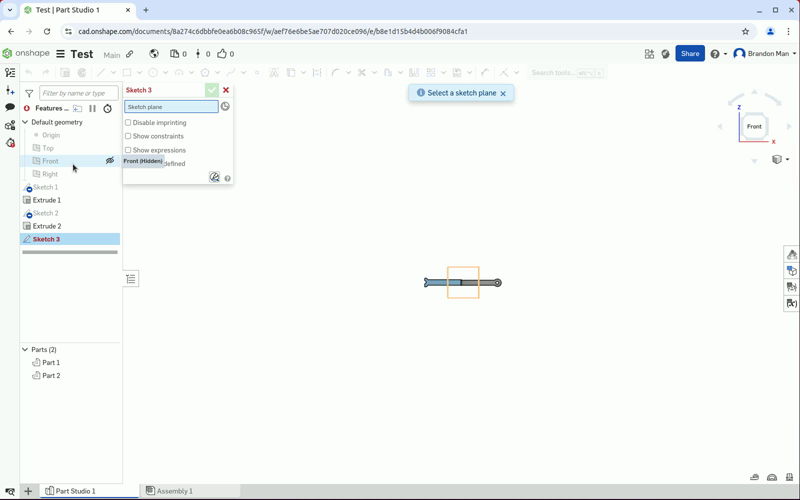
click(73, 163)
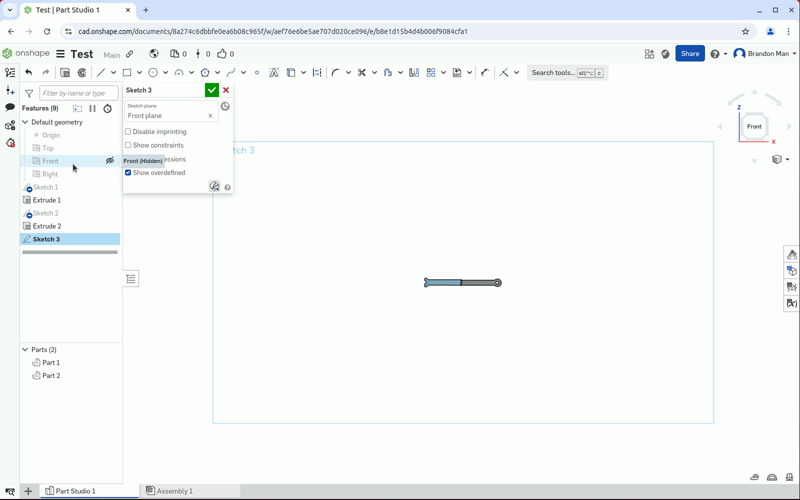
mouse_move(73, 352)
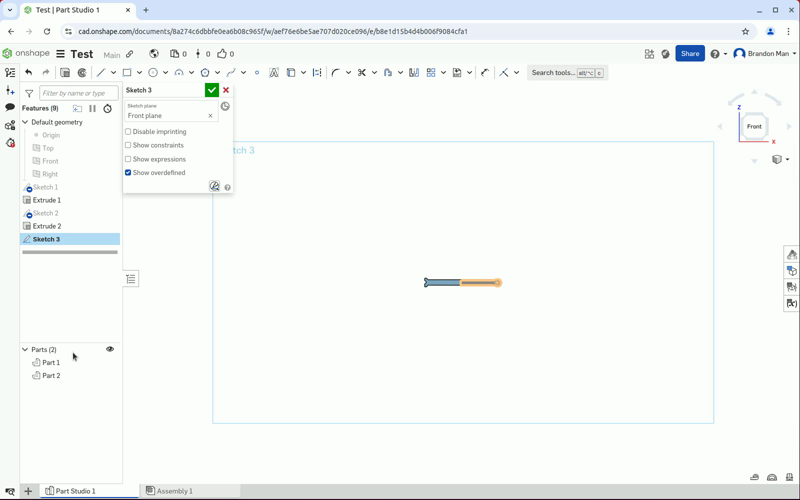
key(y)
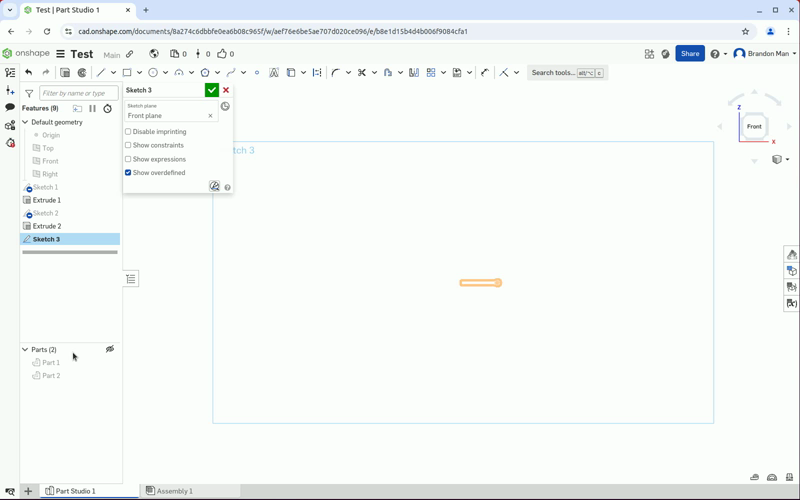
key(l)
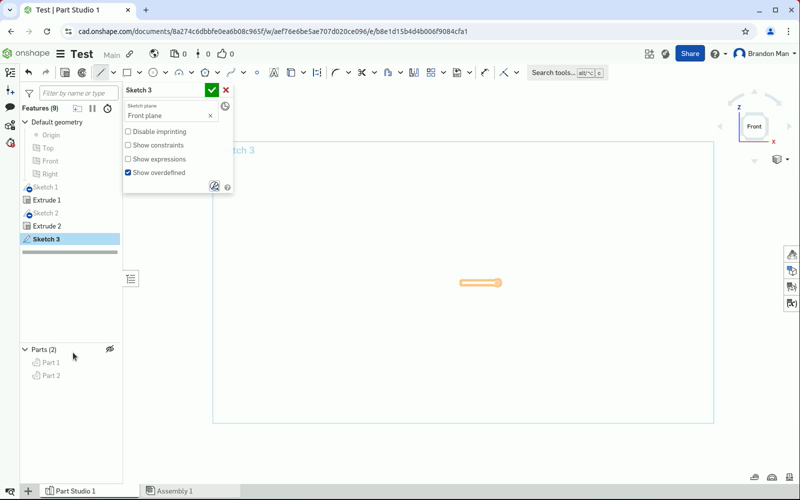
key_down(shift)
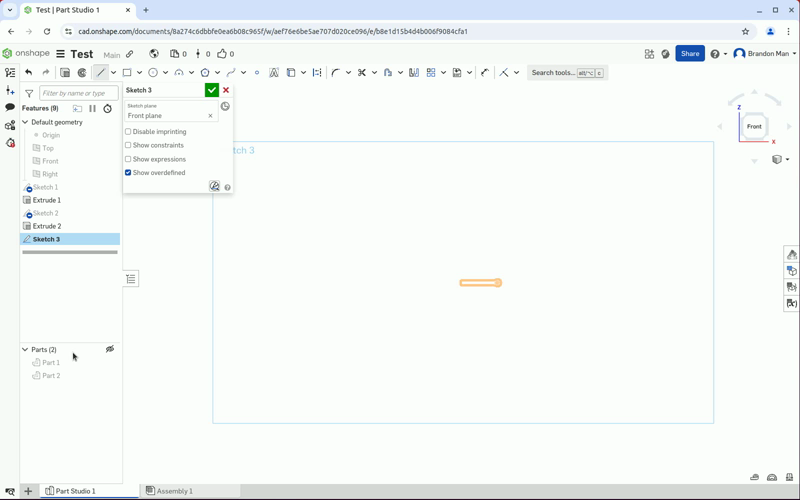
mouse_move(355, 285)
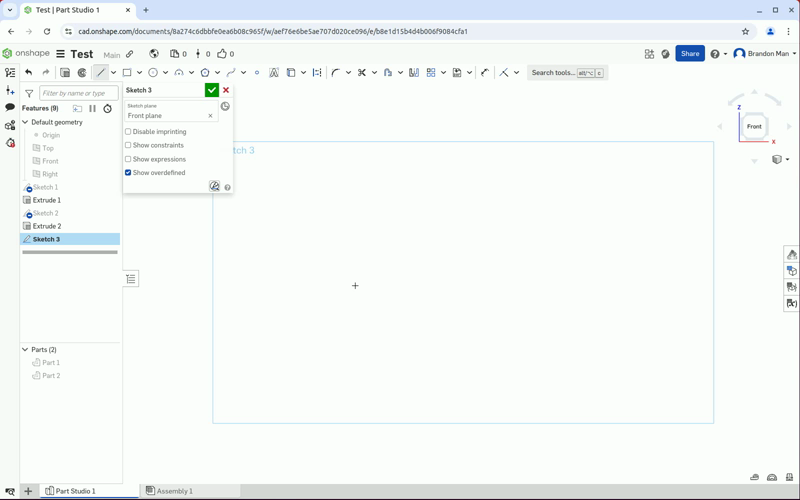
click(355, 285)
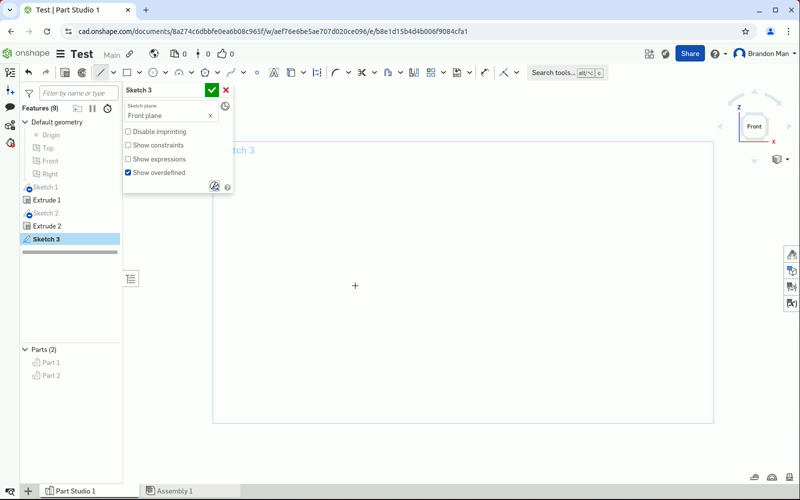
key_up(shift)
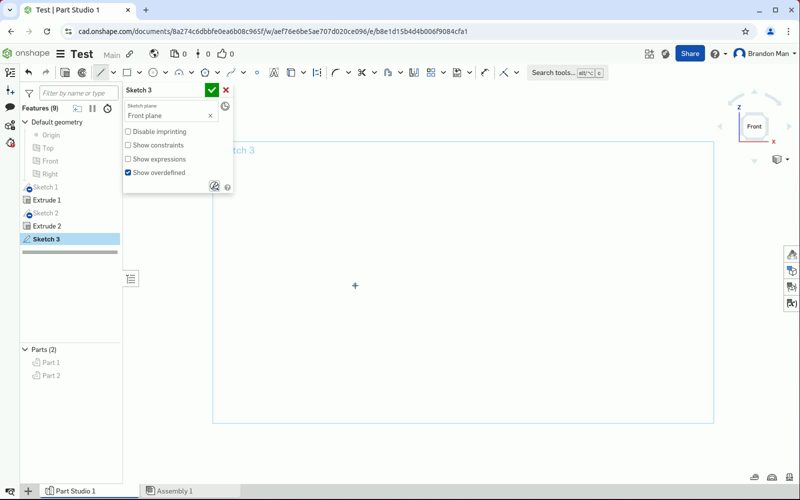
key_down(shift)
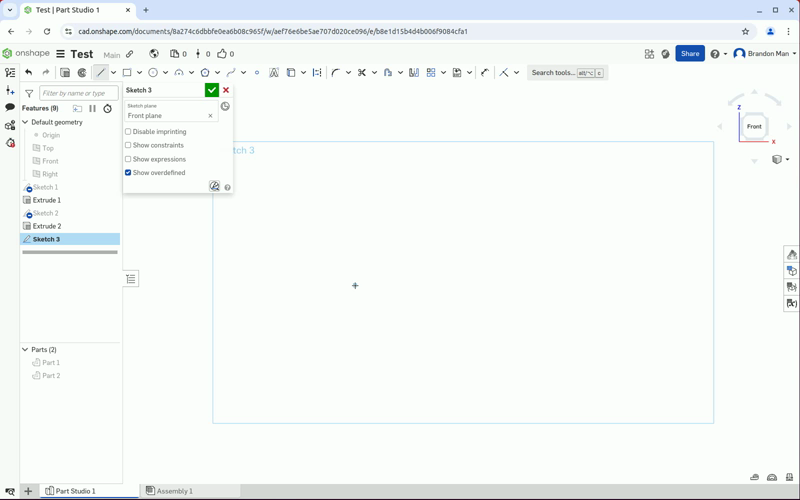
mouse_move(385, 285)
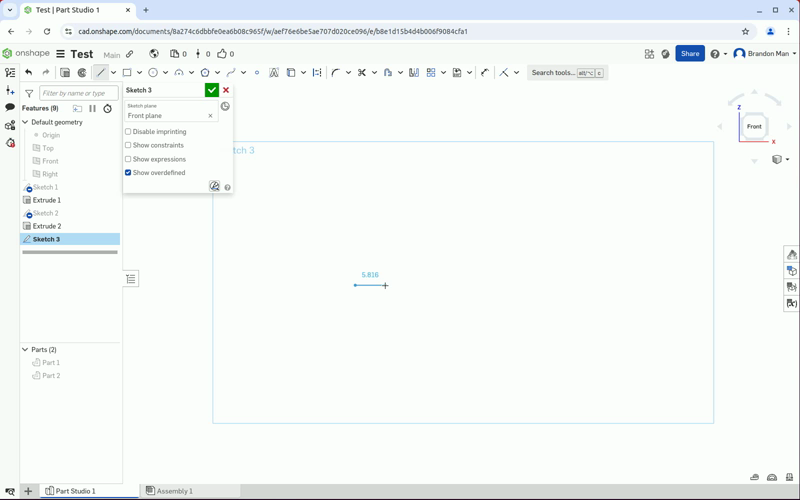
mouse_move(389, 285)
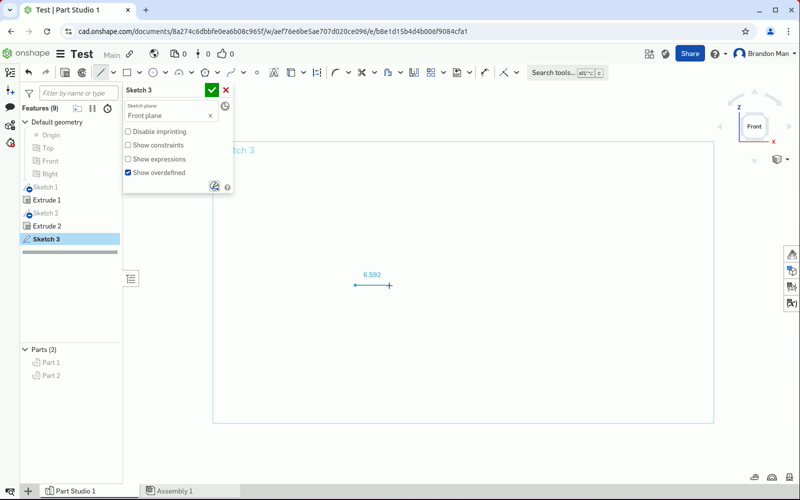
click(389, 285)
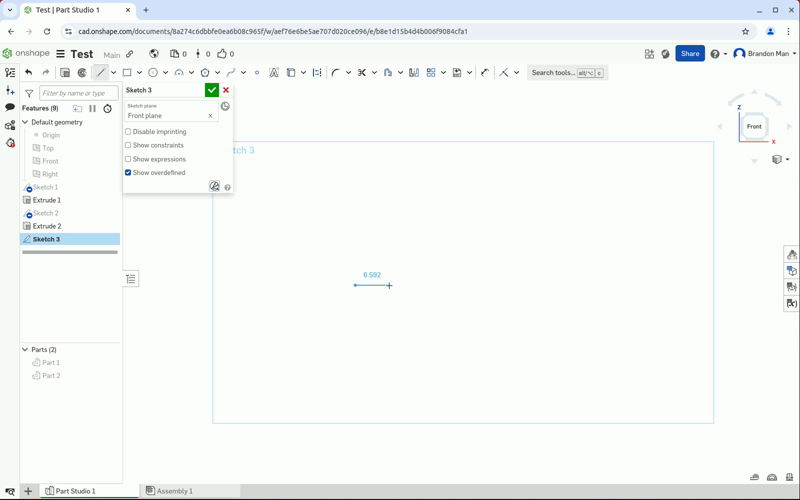
key_up(shift)
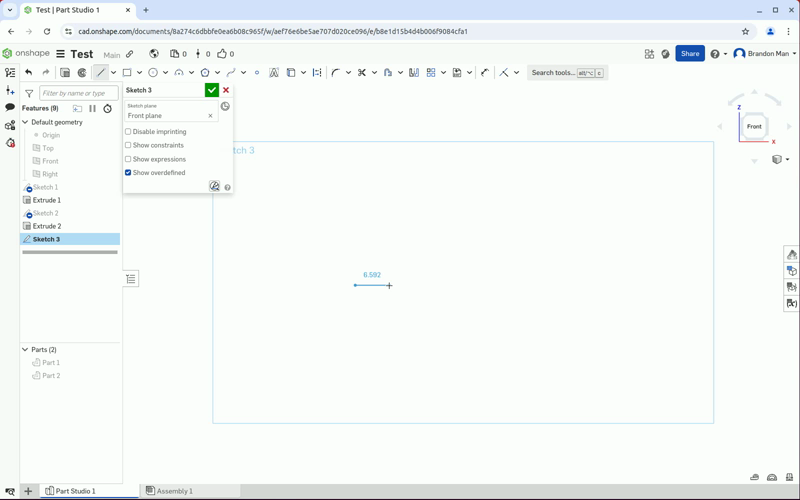
key_down(shift)
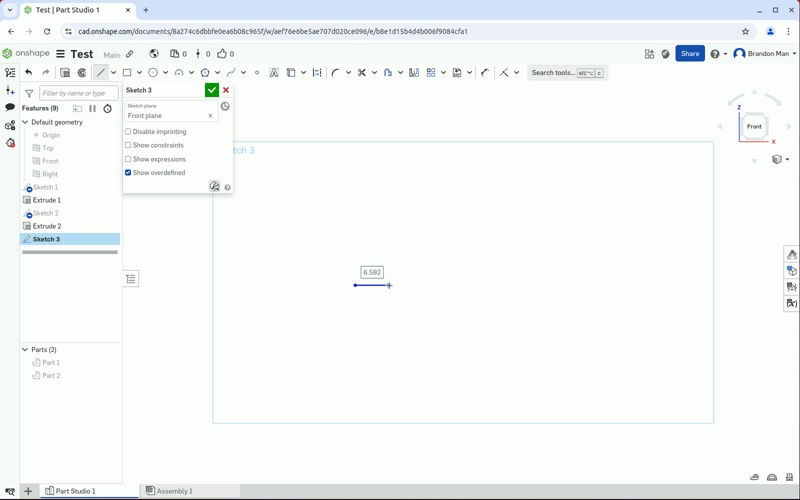
mouse_move(419, 285)
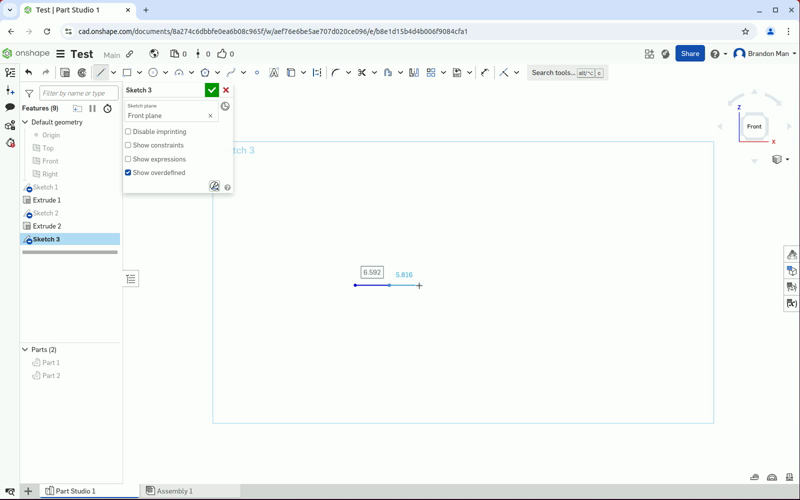
mouse_move(422, 285)
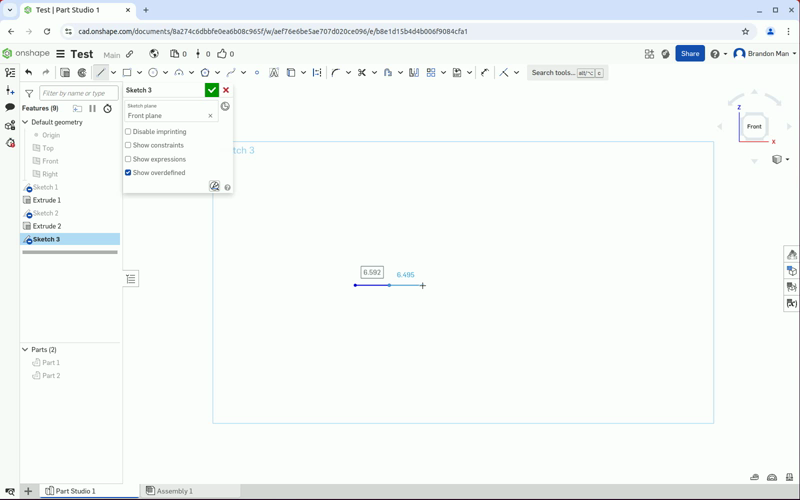
click(422, 285)
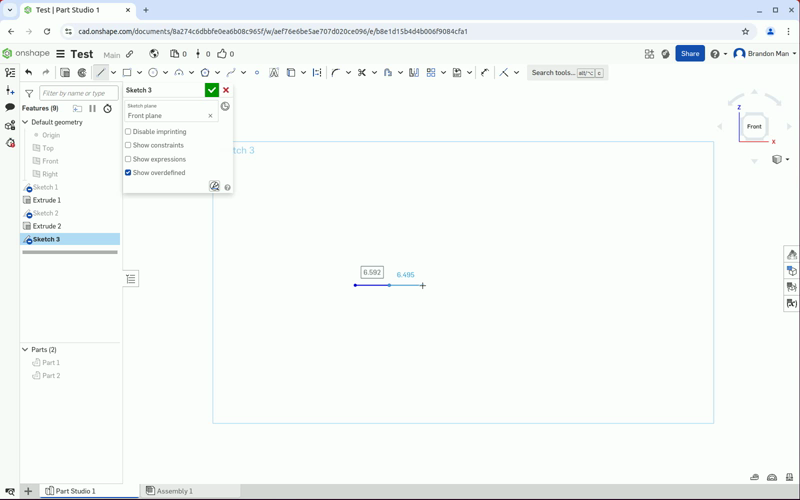
key_up(shift)
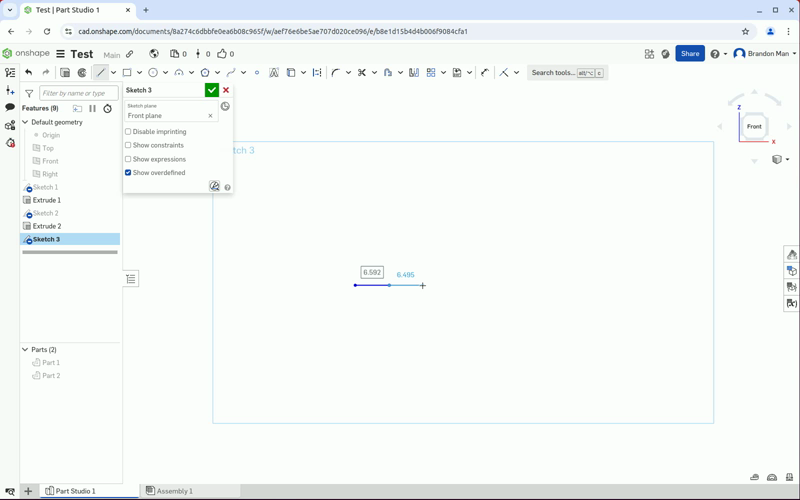
key(esc)
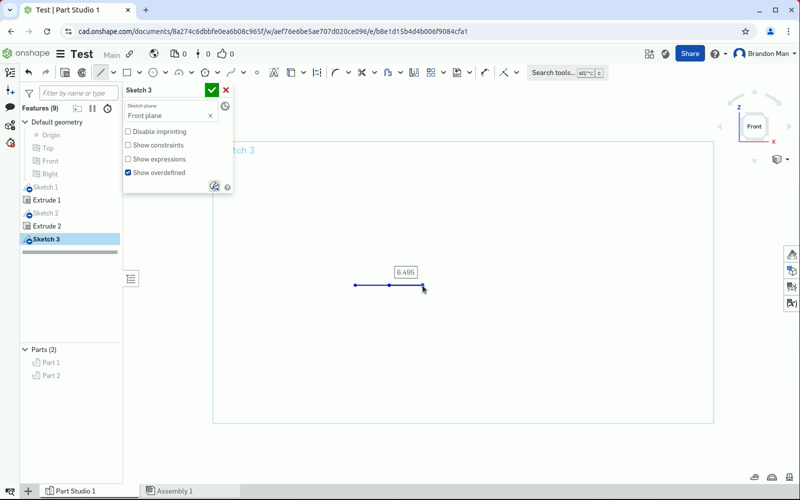
key(a)
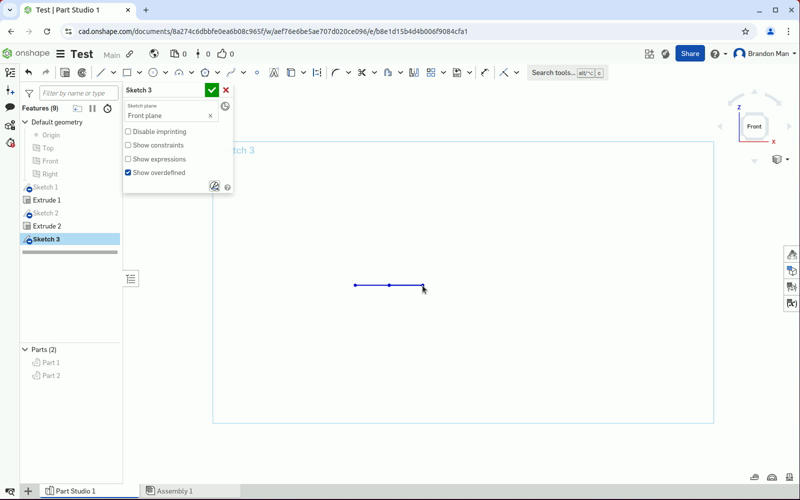
mouse_move(422, 285)
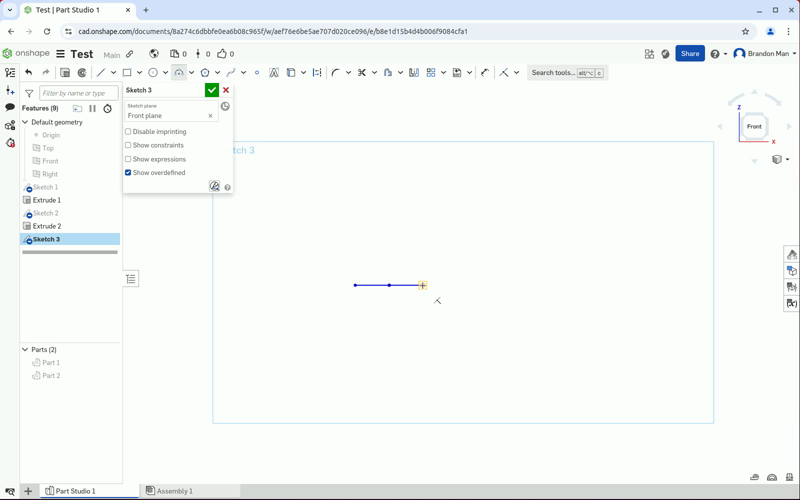
click(422, 285)
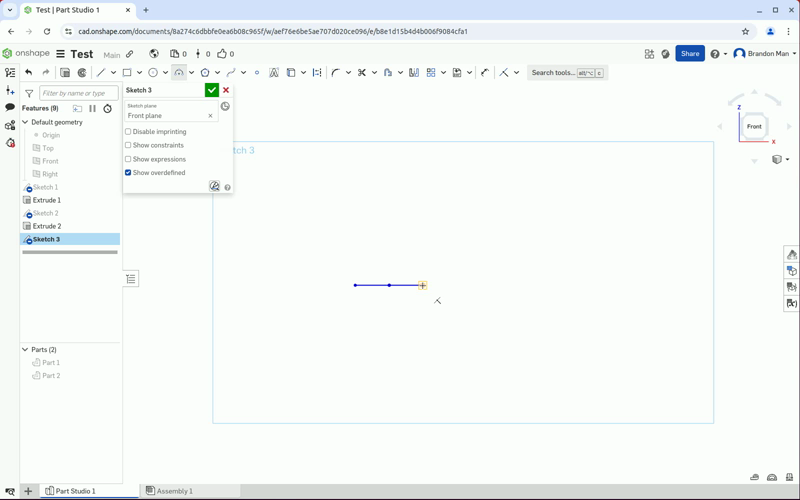
key_down(shift)
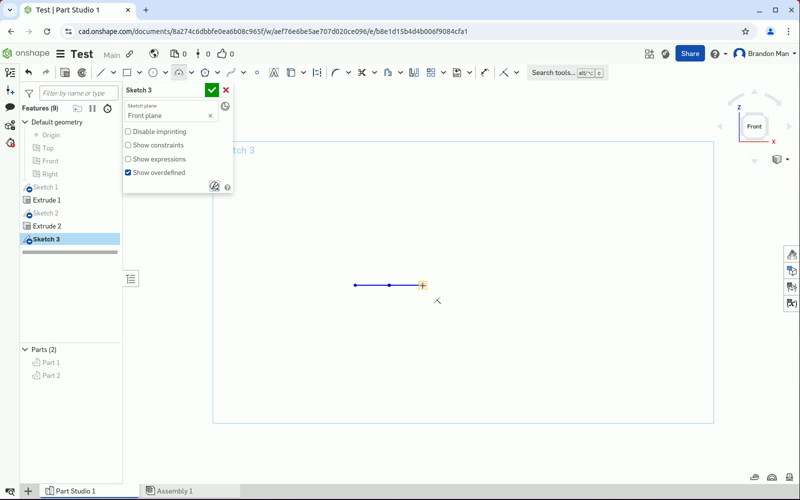
mouse_move(422, 280)
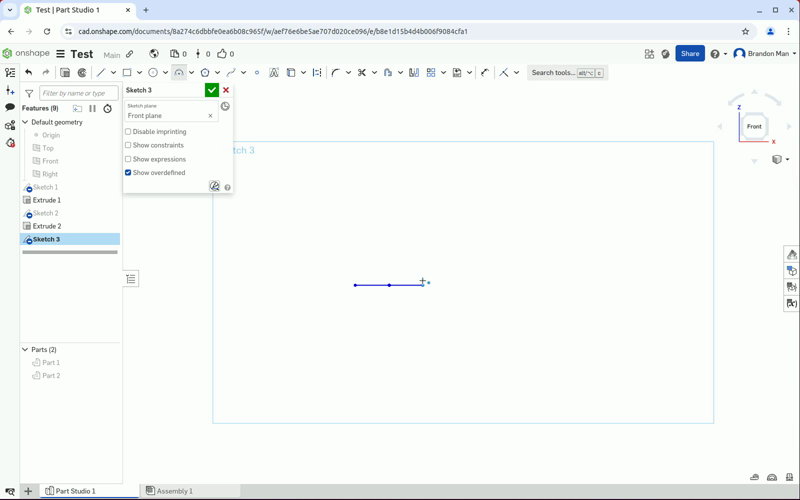
scroll(6)
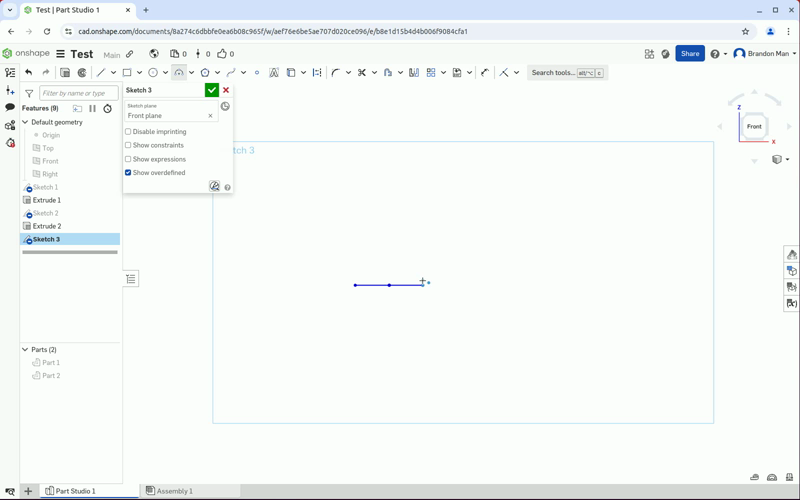
scroll(6)
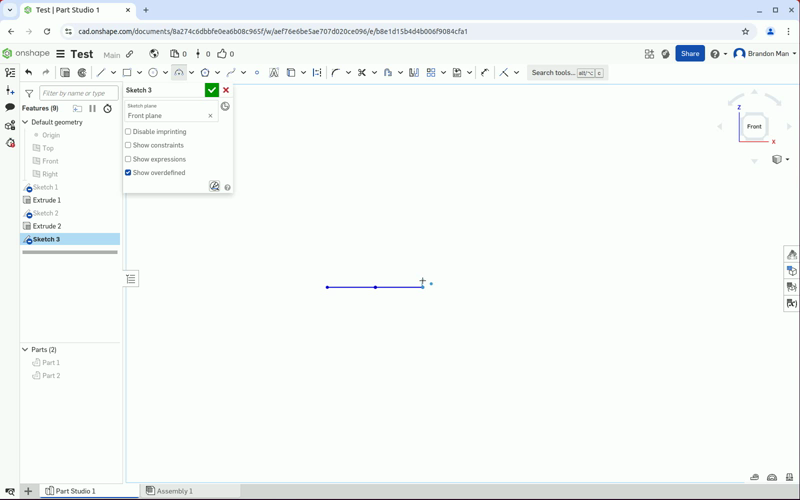
scroll(6)
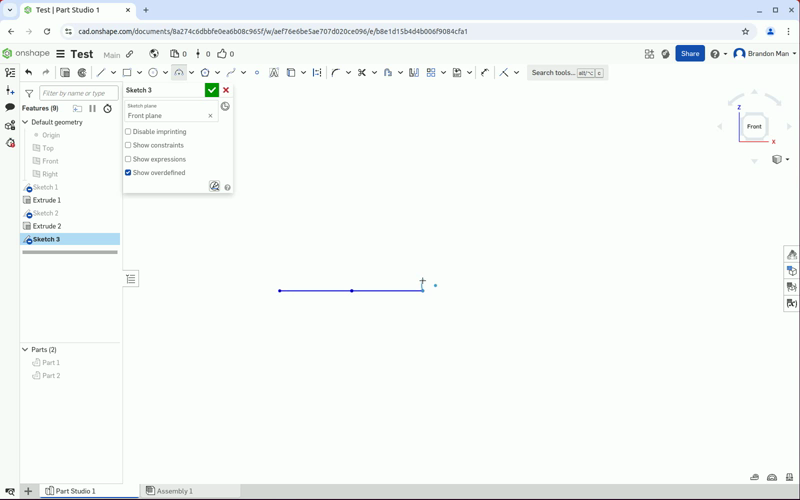
scroll(6)
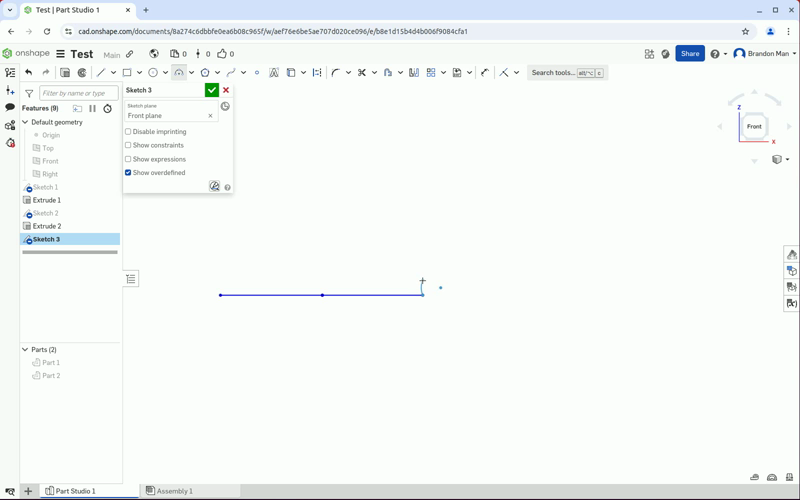
scroll(6)
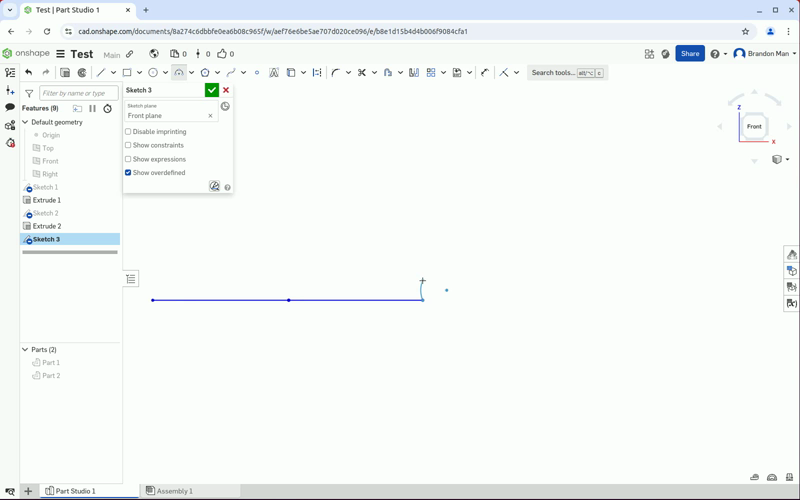
scroll(6)
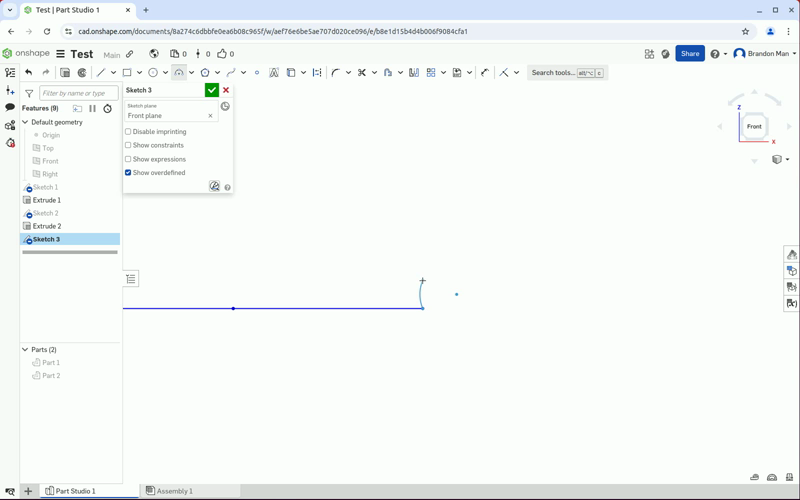
scroll(6)
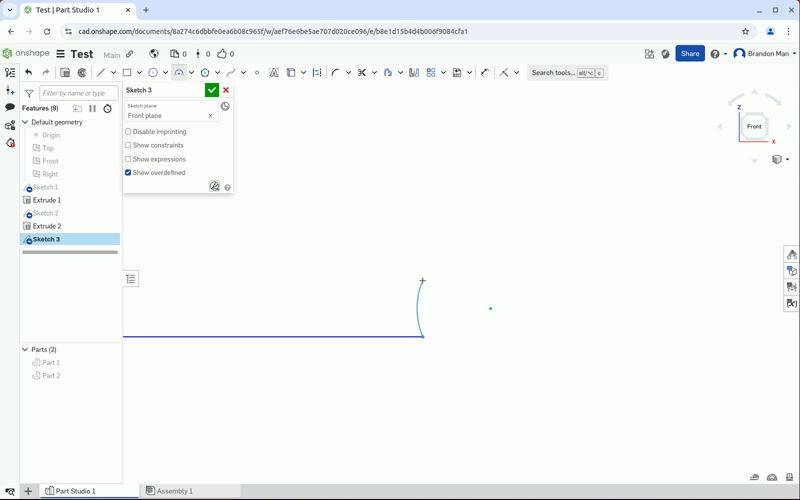
click(422, 280)
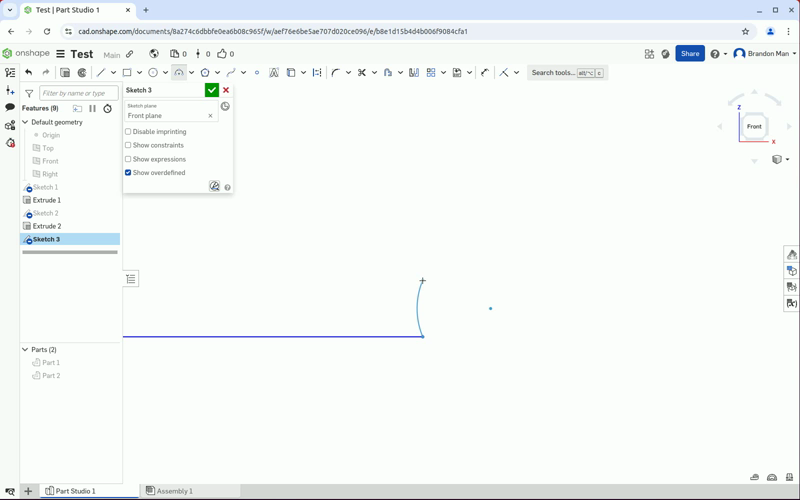
scroll(-6)
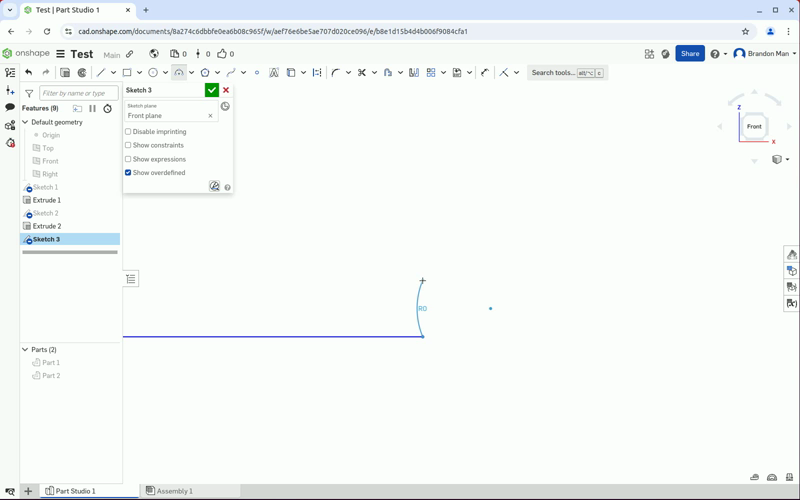
scroll(-6)
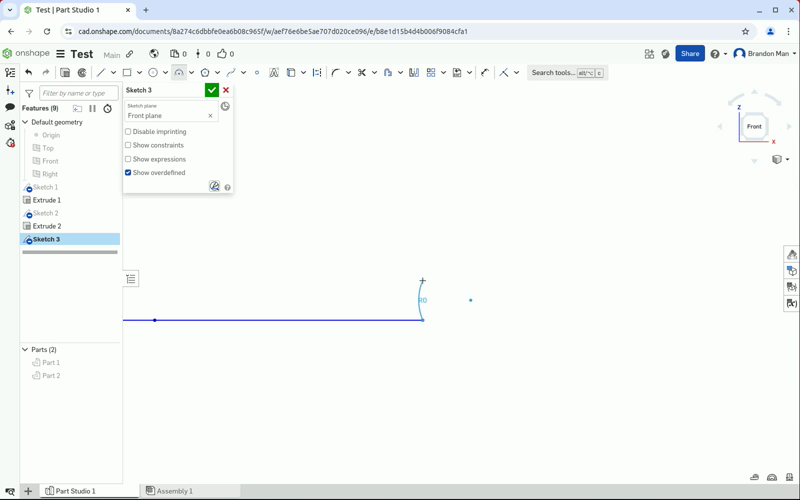
scroll(-6)
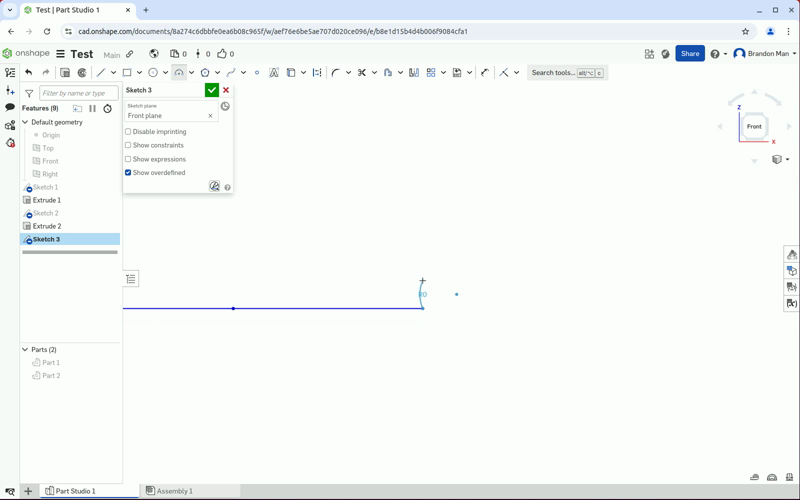
scroll(-6)
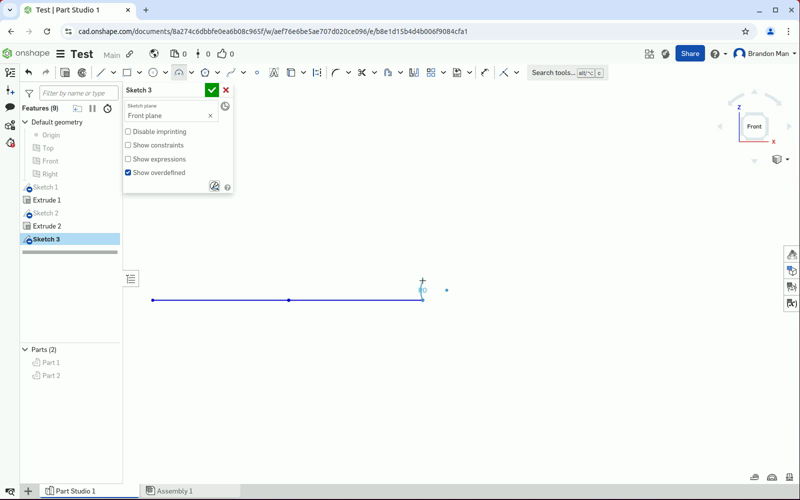
scroll(-6)
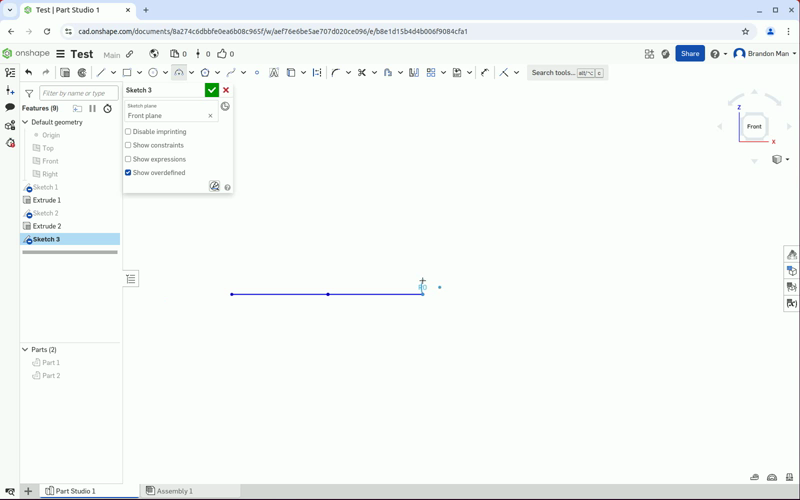
scroll(-6)
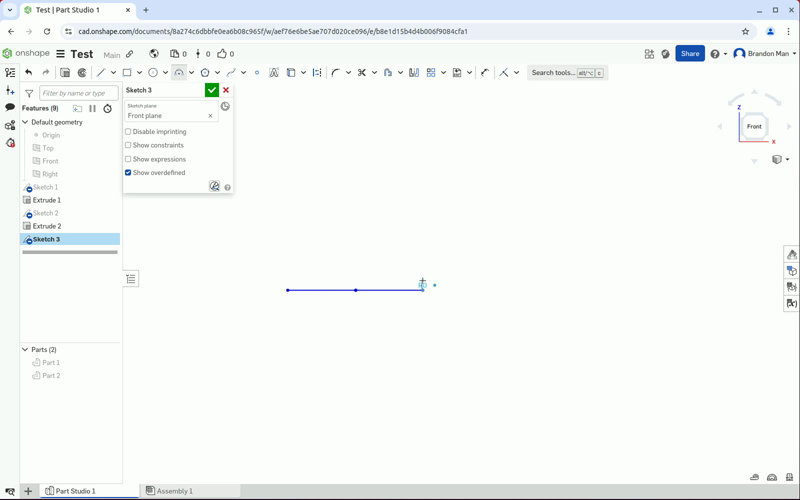
scroll(-6)
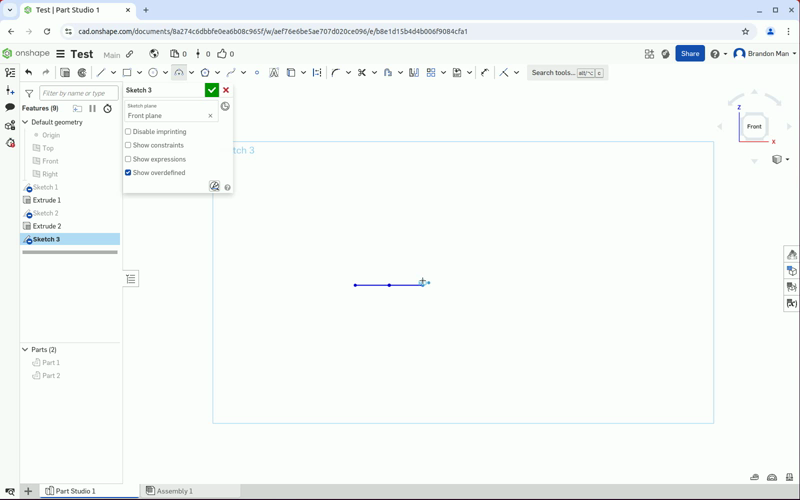
mouse_move(421, 282)
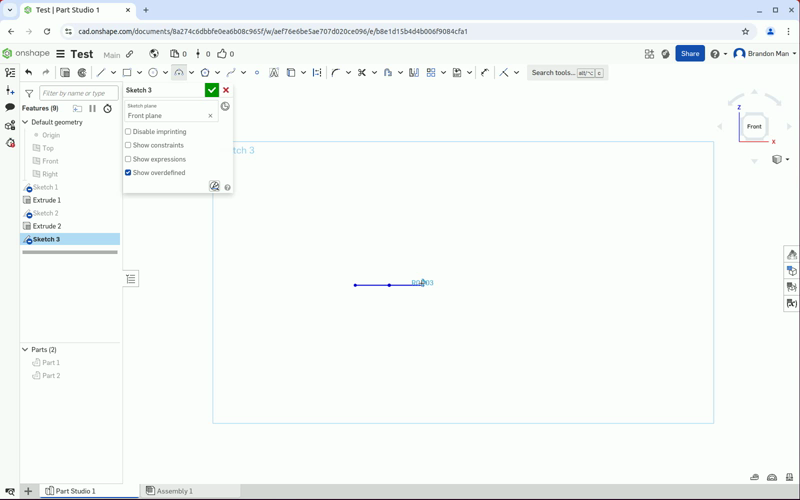
scroll(6)
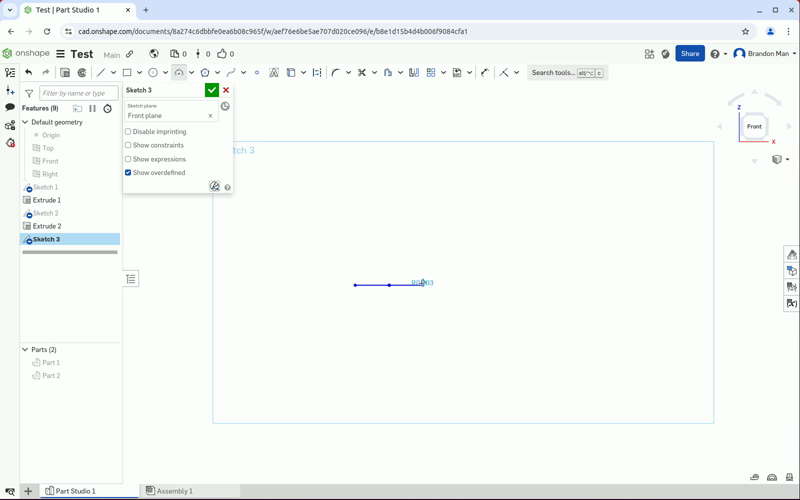
scroll(6)
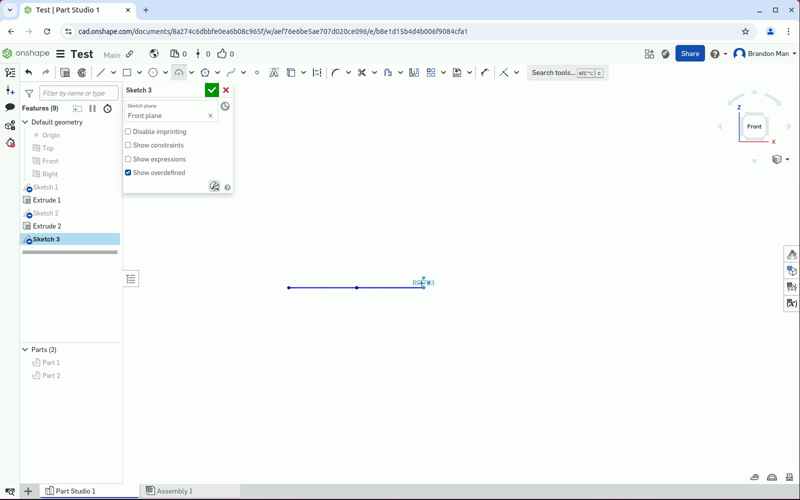
scroll(6)
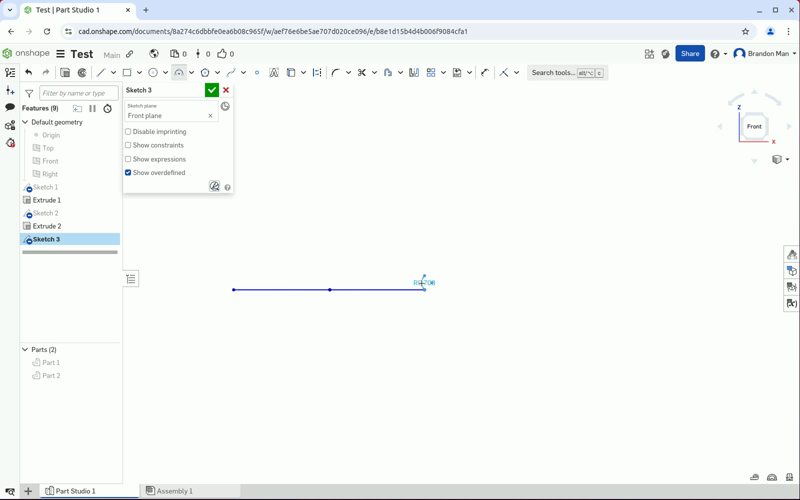
scroll(6)
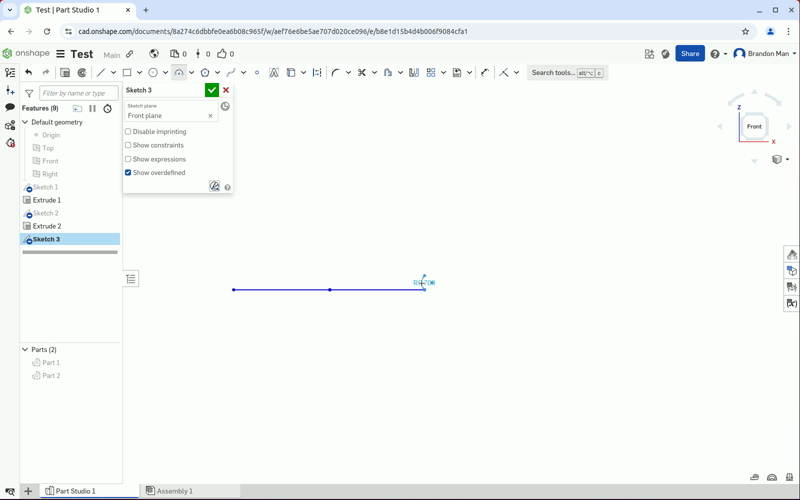
scroll(6)
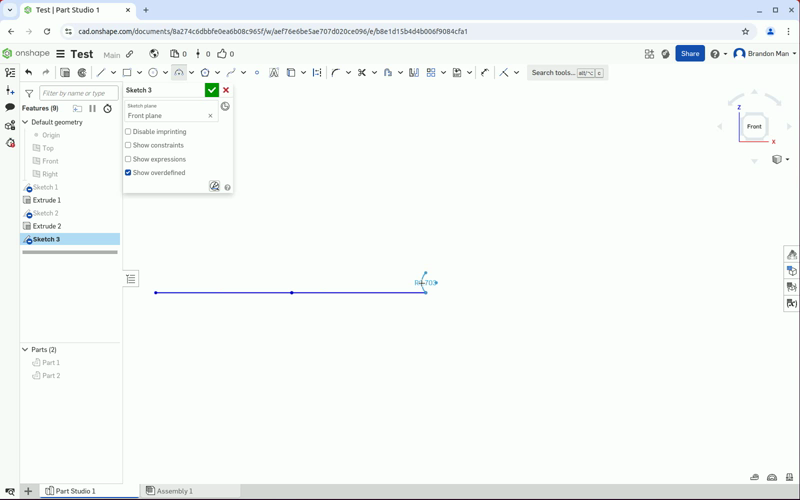
scroll(6)
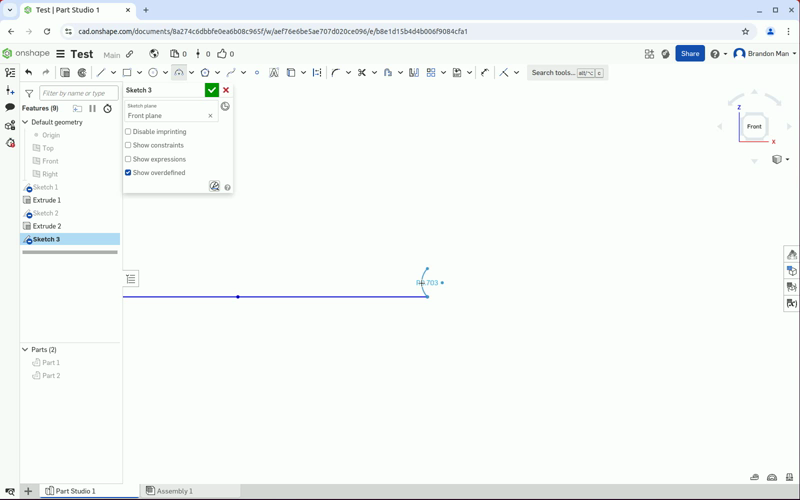
scroll(6)
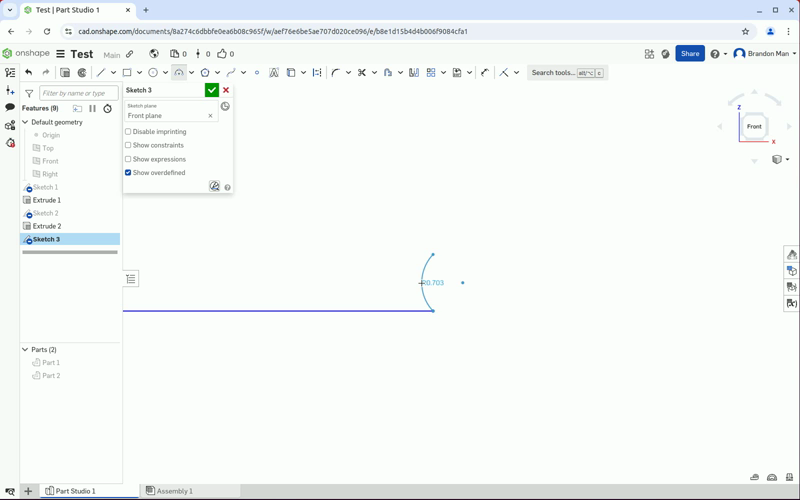
click(421, 282)
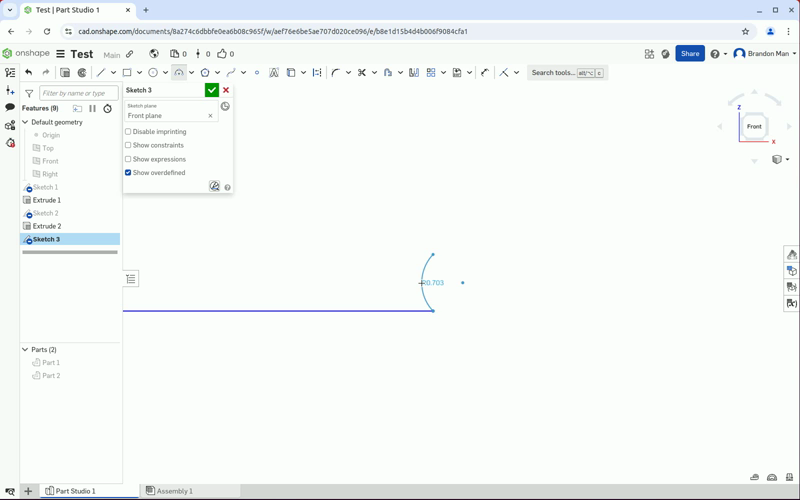
scroll(-6)
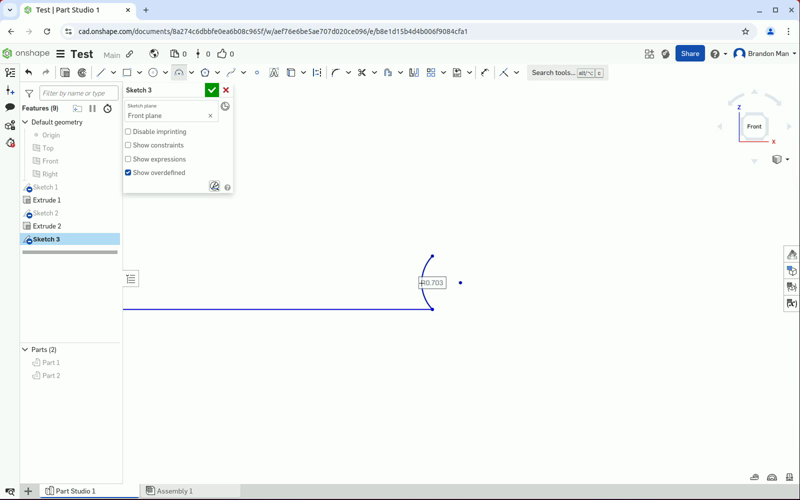
scroll(-6)
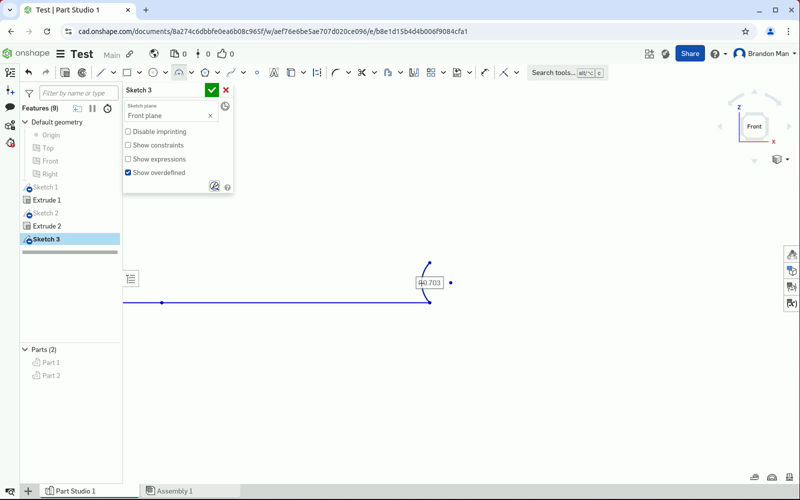
scroll(-6)
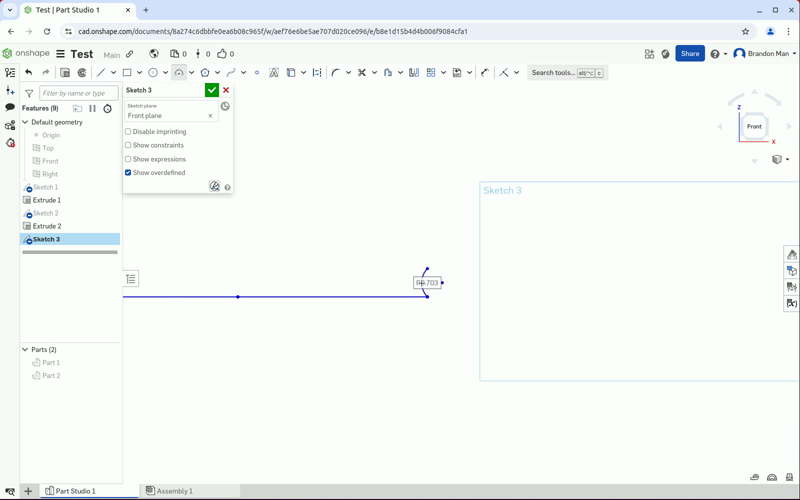
scroll(-6)
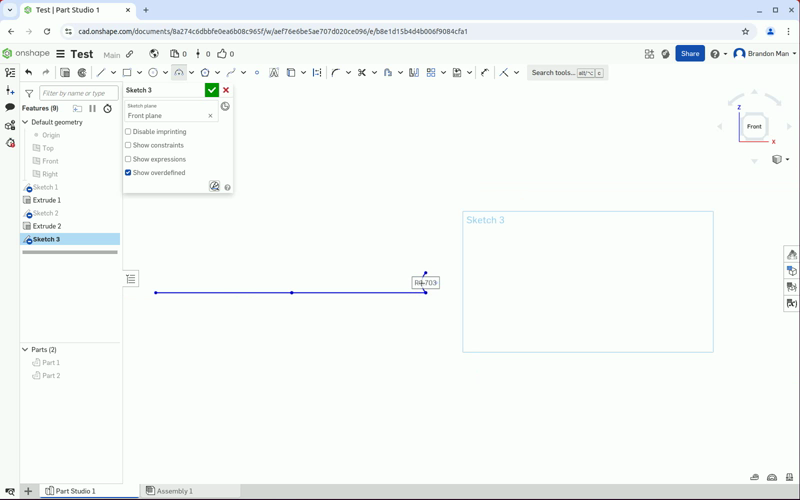
scroll(-6)
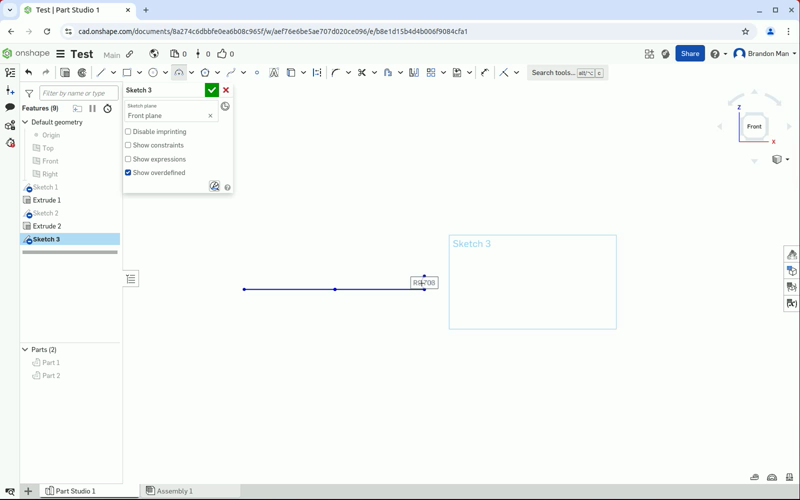
scroll(-6)
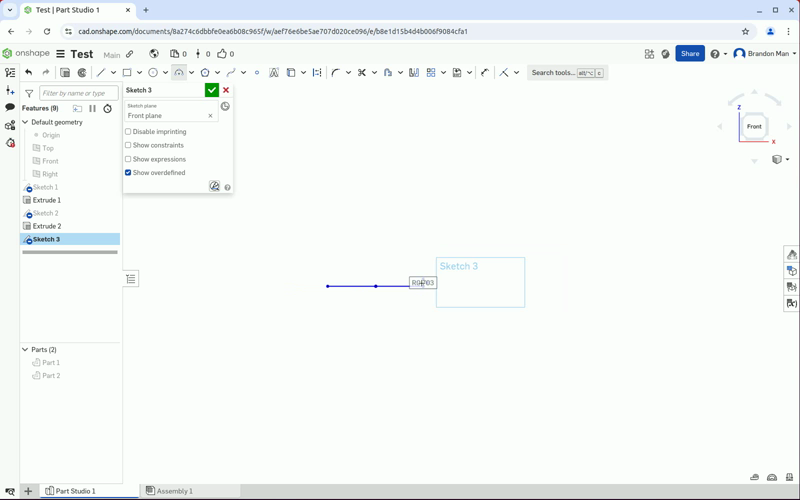
scroll(-6)
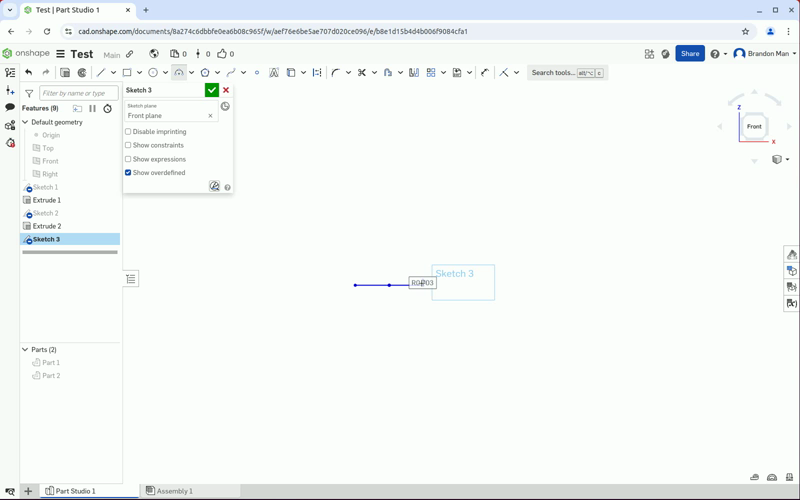
key_up(shift)
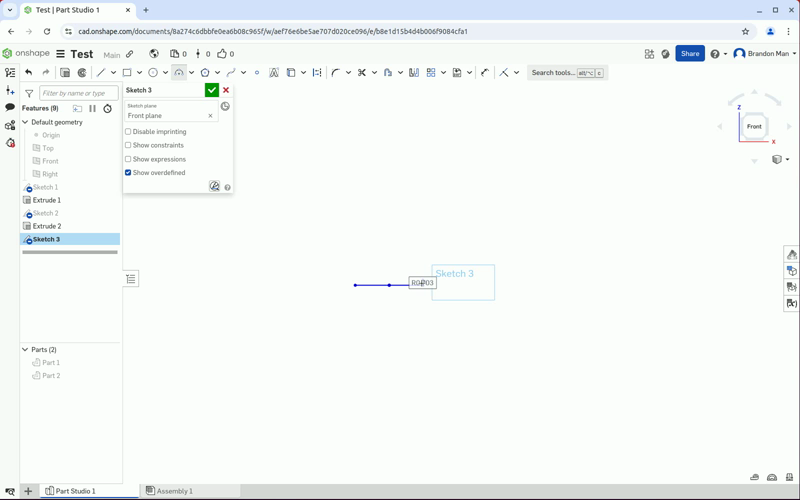
key(esc)
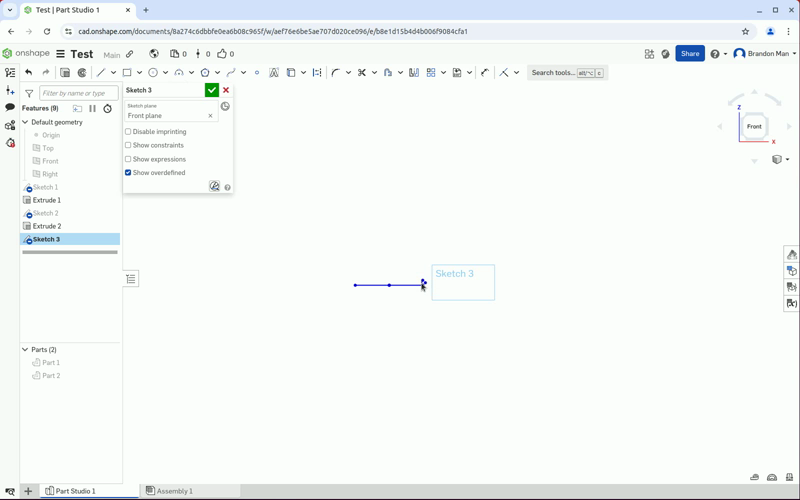
key(l)
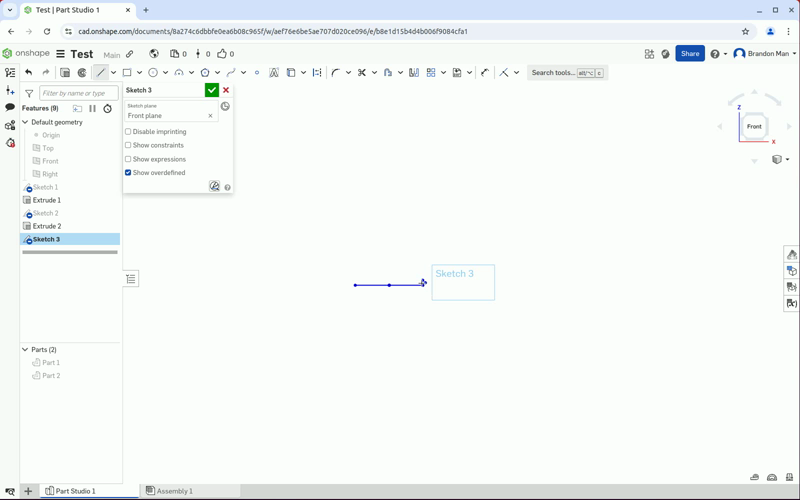
mouse_move(422, 280)
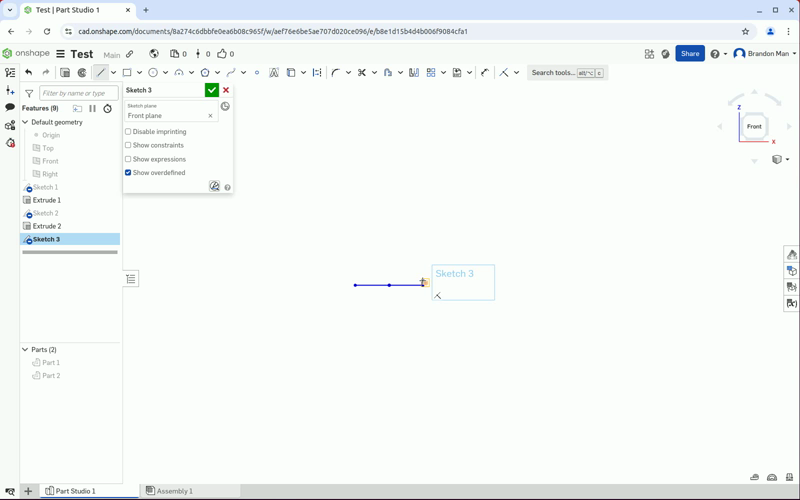
scroll(6)
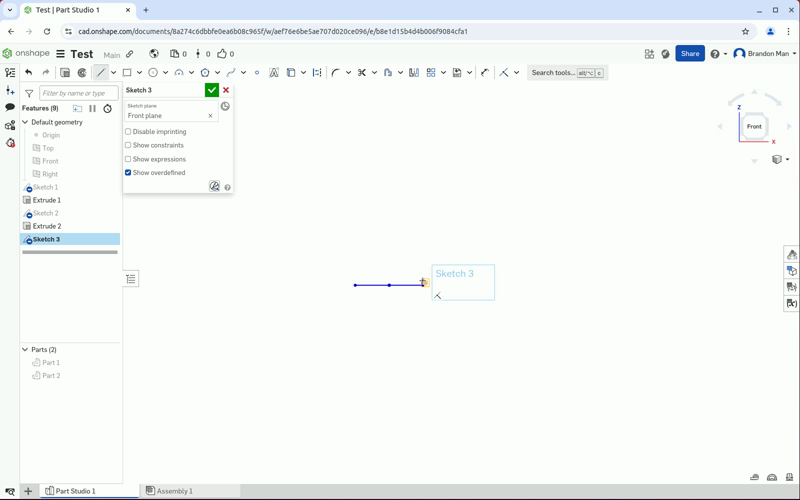
scroll(6)
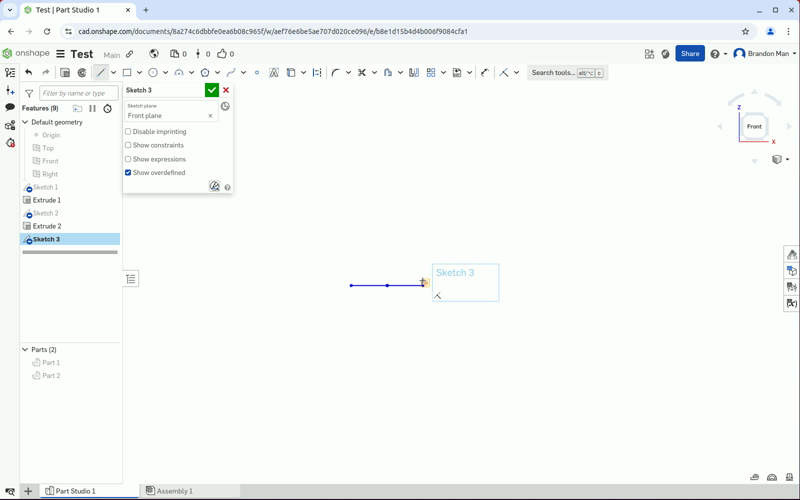
scroll(6)
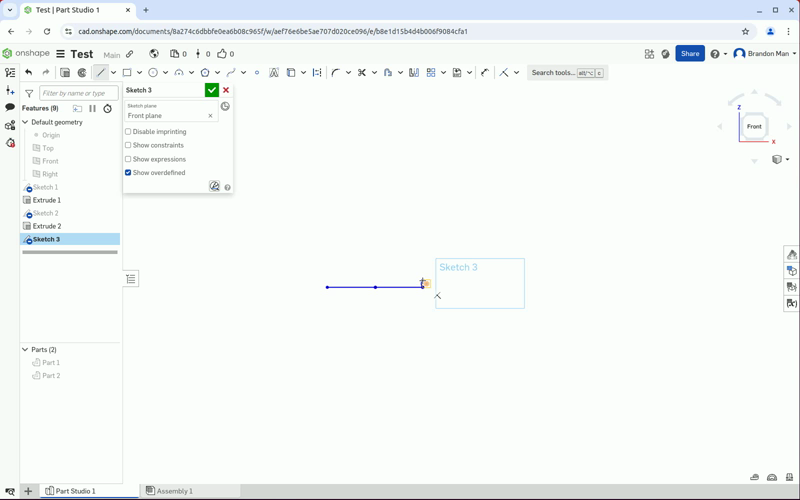
scroll(6)
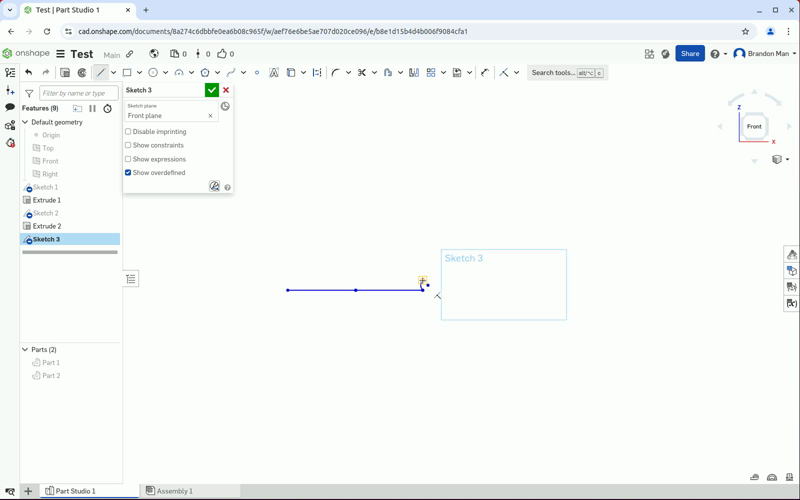
scroll(6)
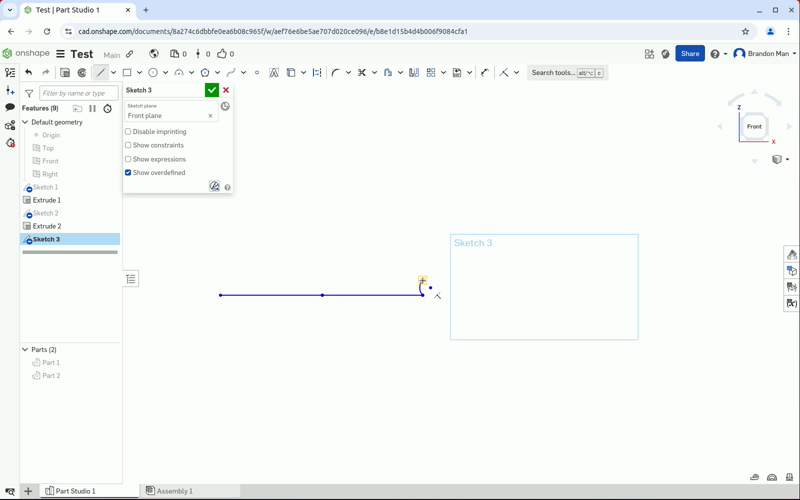
scroll(6)
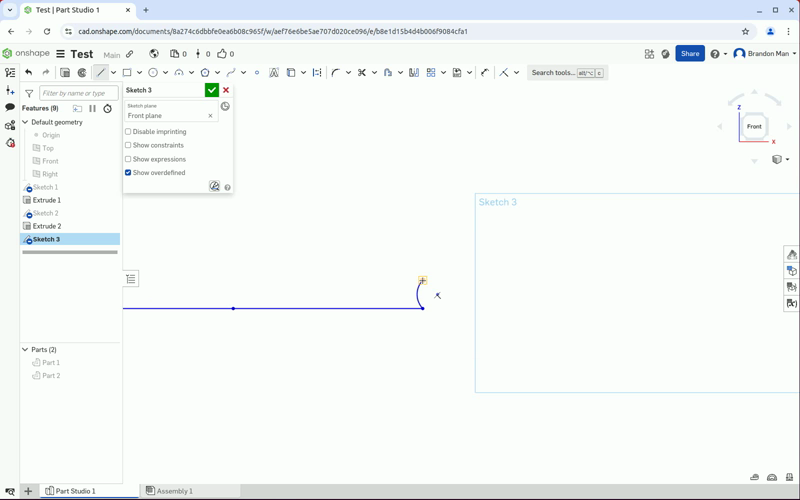
scroll(6)
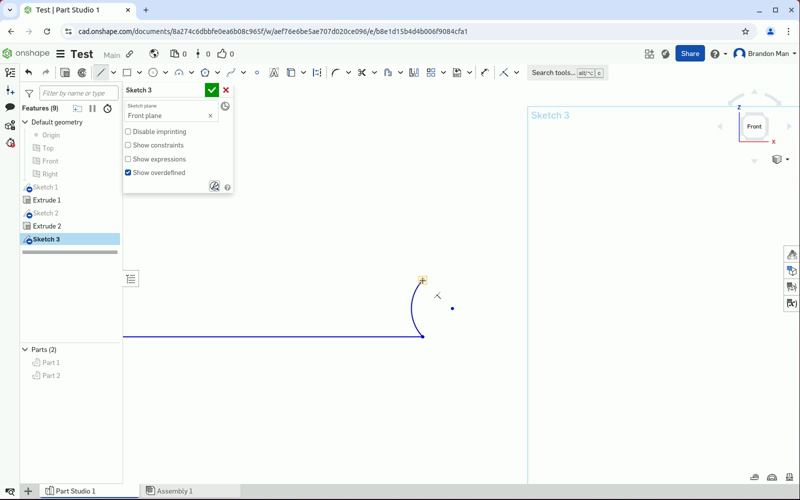
click(422, 280)
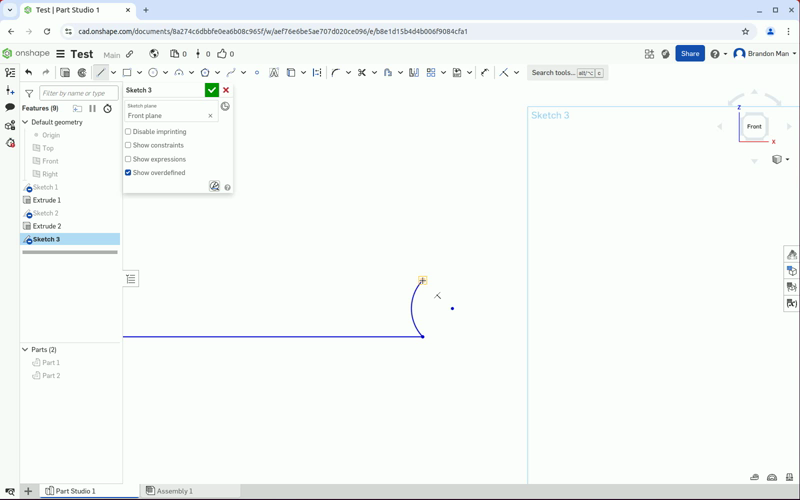
scroll(-6)
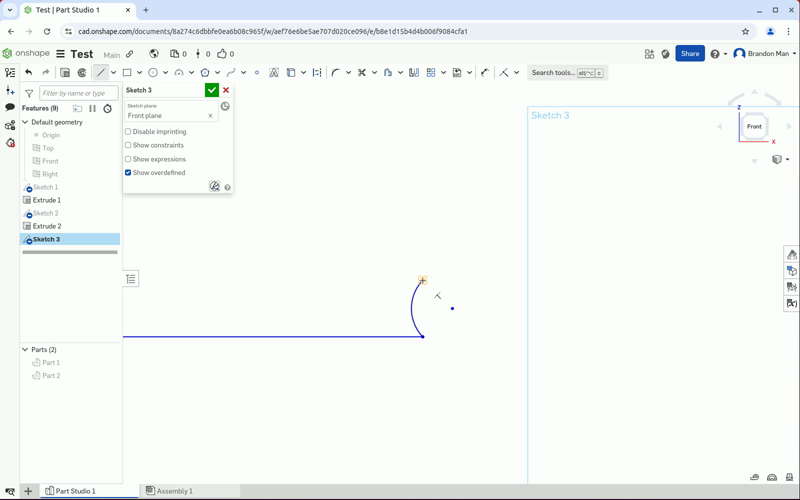
scroll(-6)
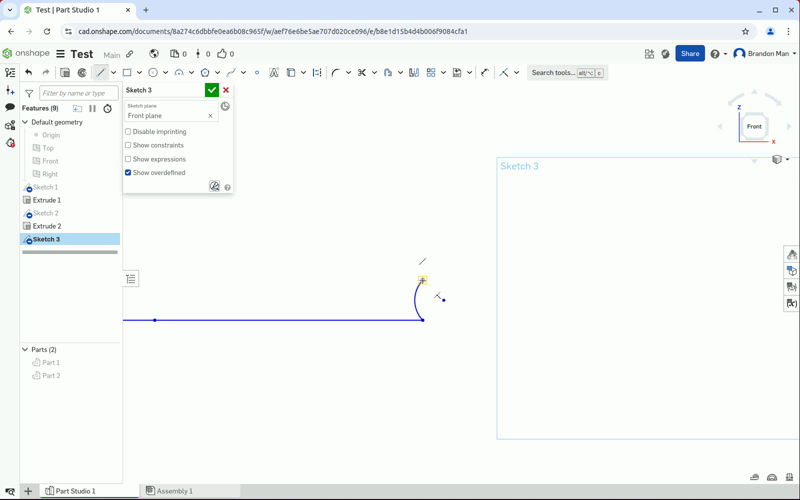
scroll(-6)
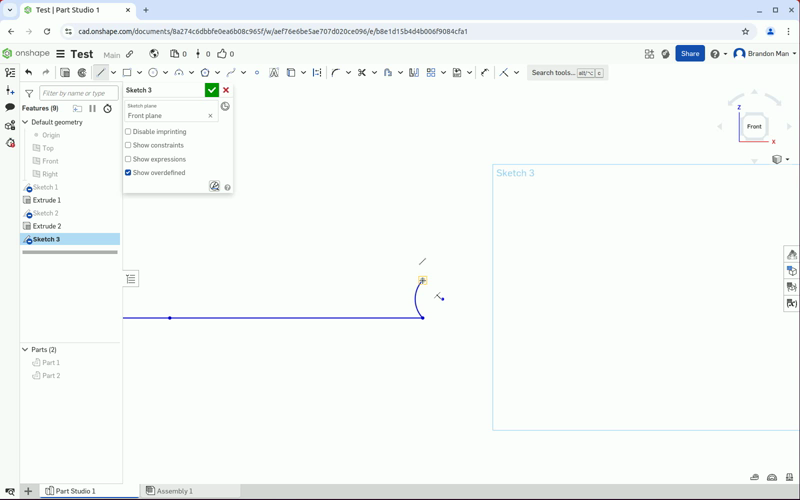
scroll(-6)
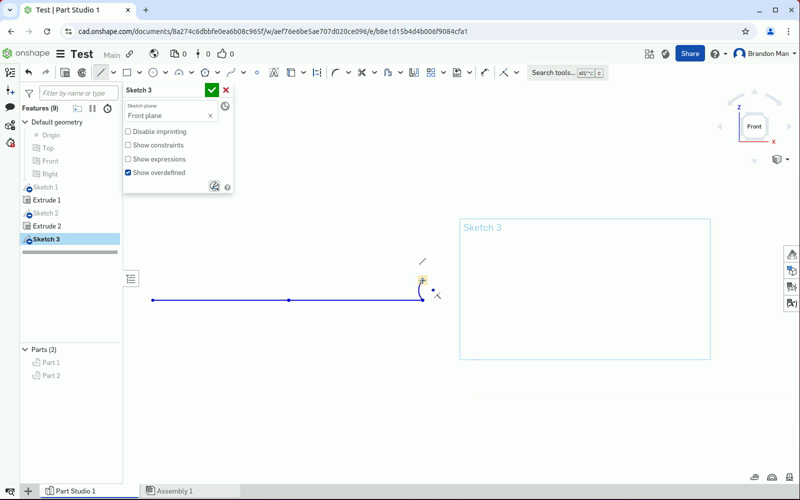
scroll(-6)
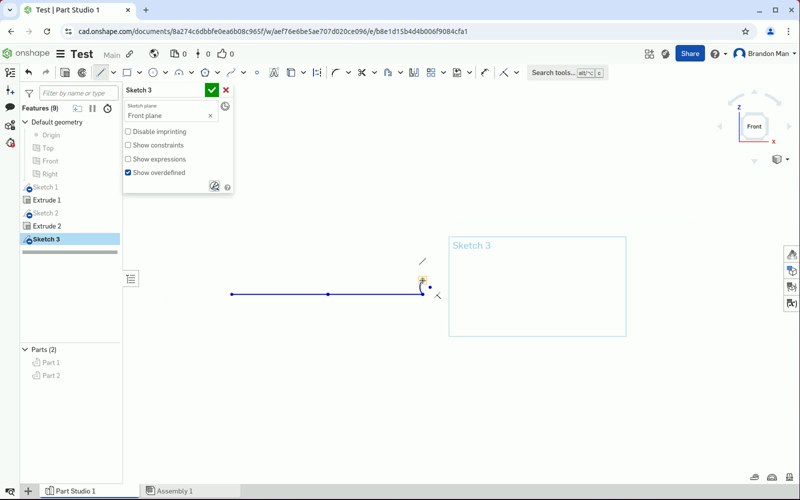
scroll(-6)
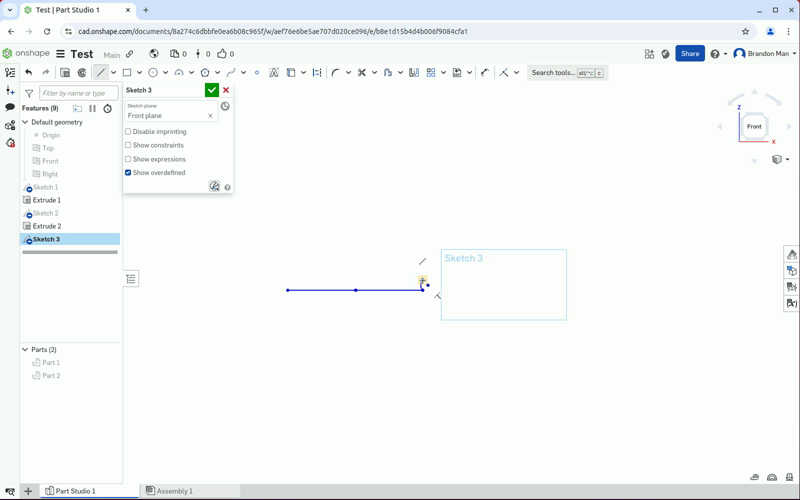
scroll(-6)
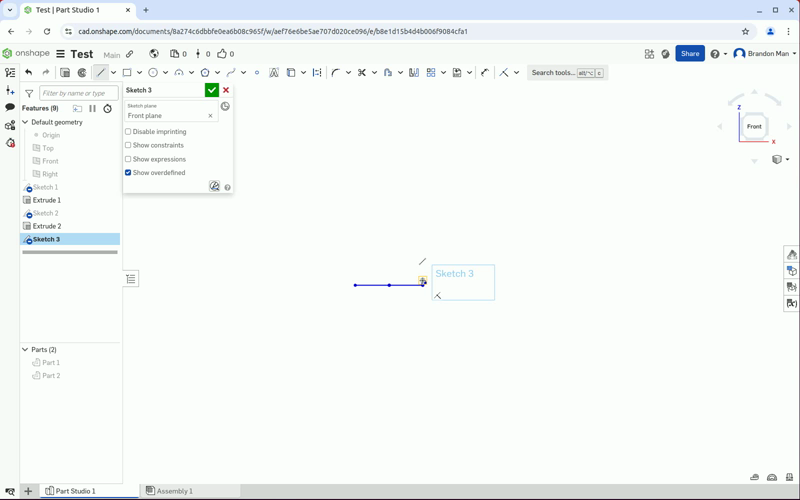
key_down(shift)
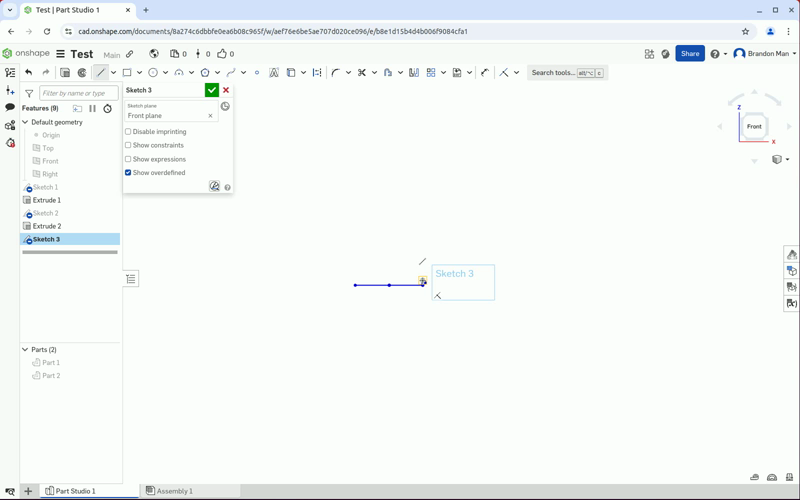
mouse_move(452, 280)
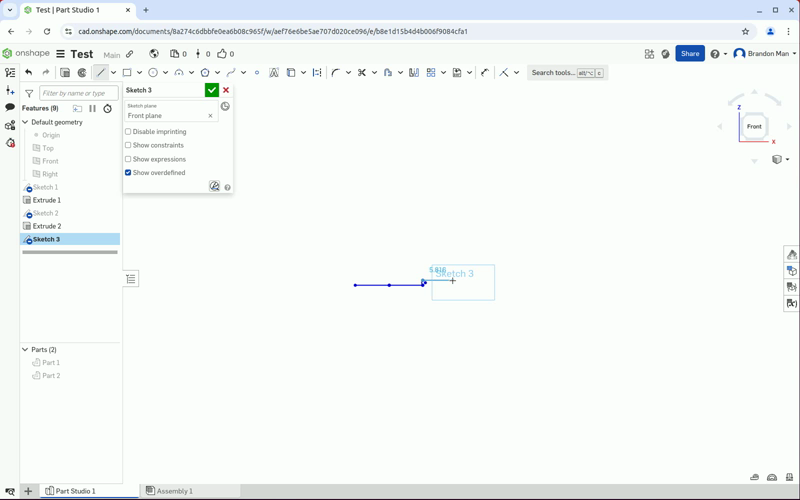
mouse_move(389, 280)
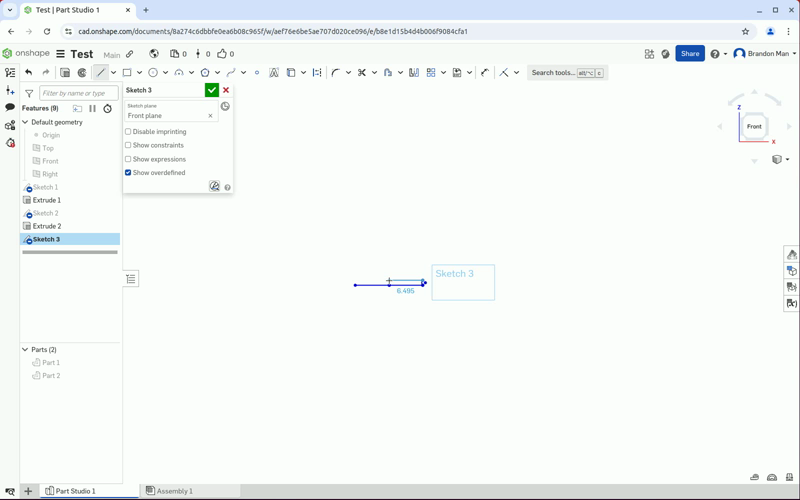
click(389, 280)
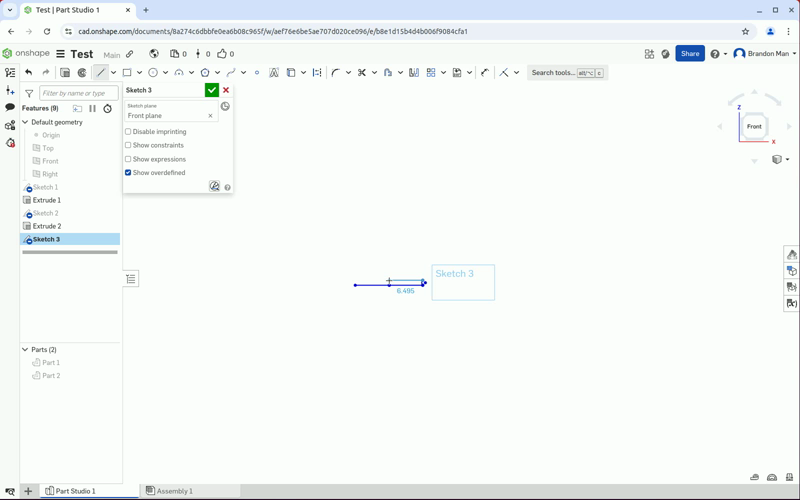
key_up(shift)
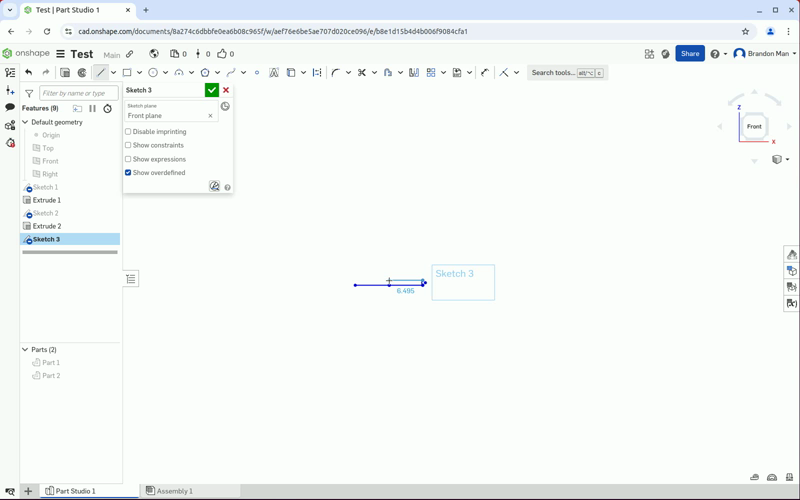
key_down(shift)
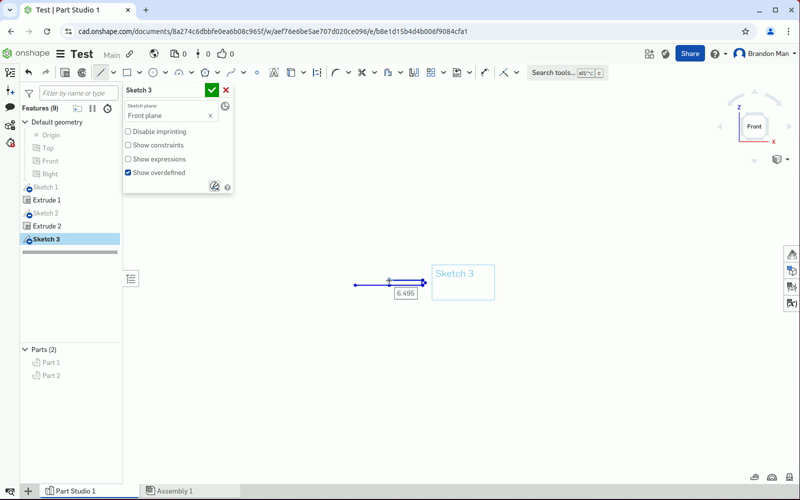
mouse_move(419, 280)
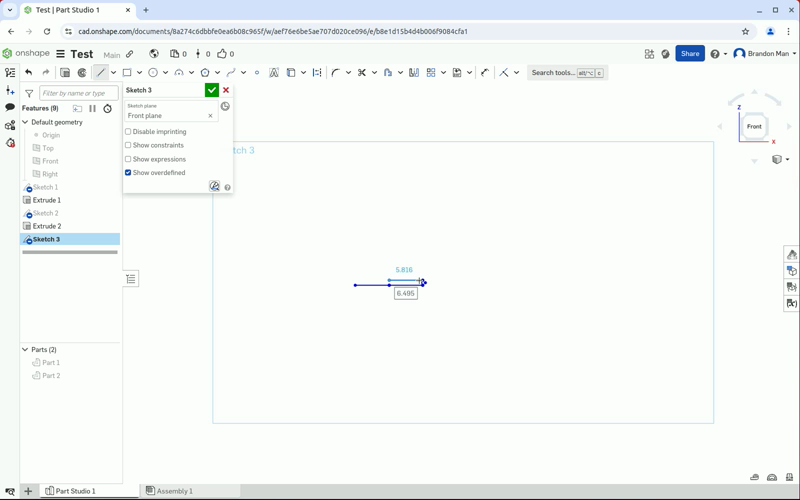
mouse_move(355, 280)
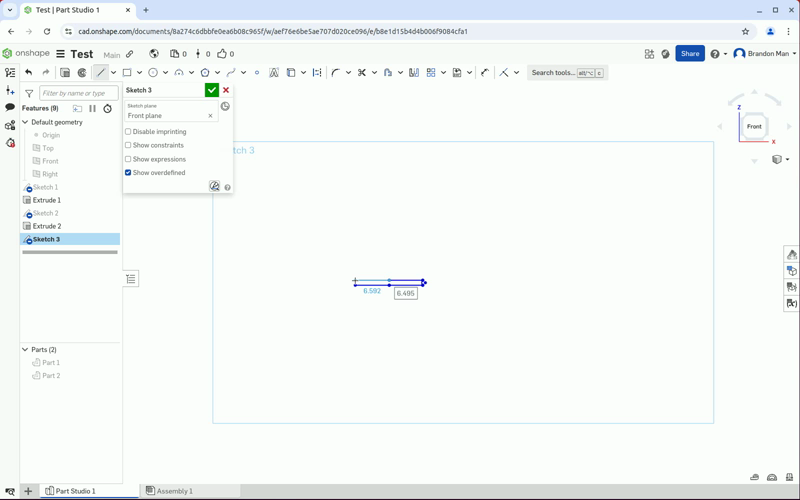
click(355, 280)
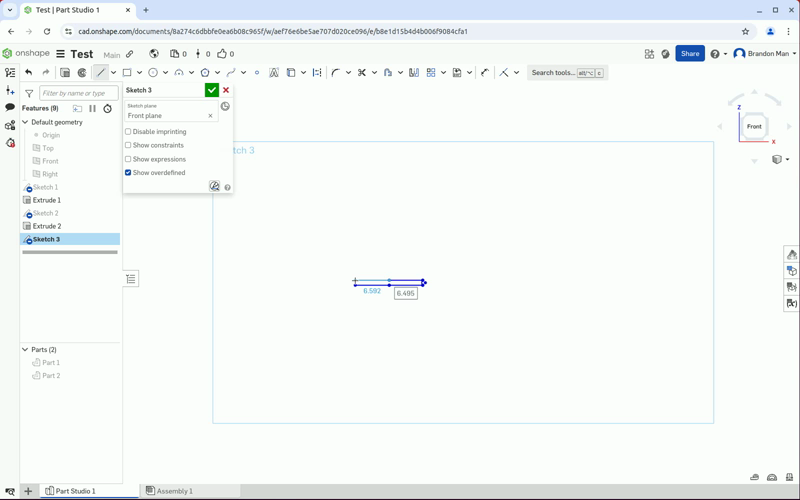
key_up(shift)
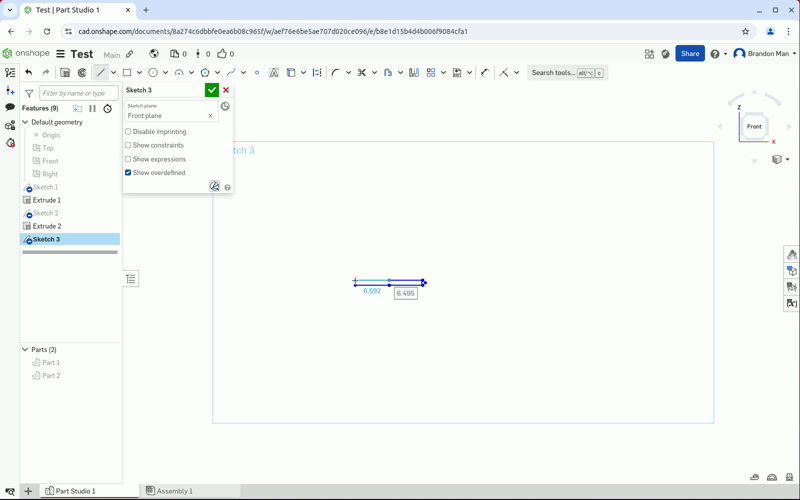
key(esc)
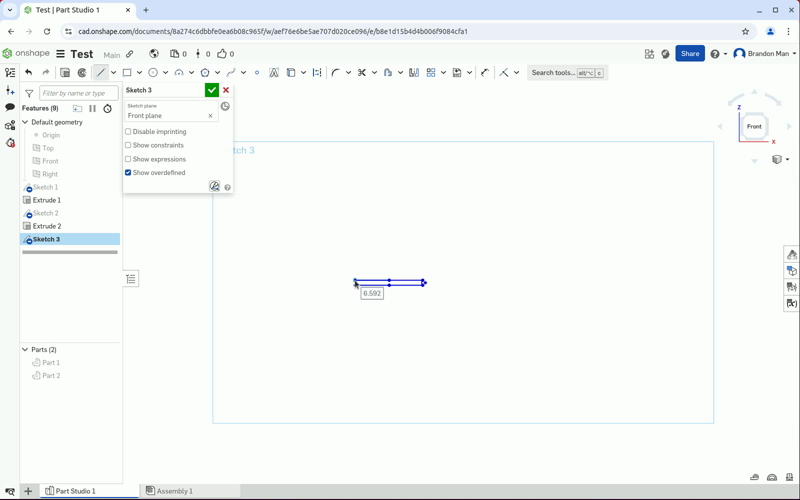
key(a)
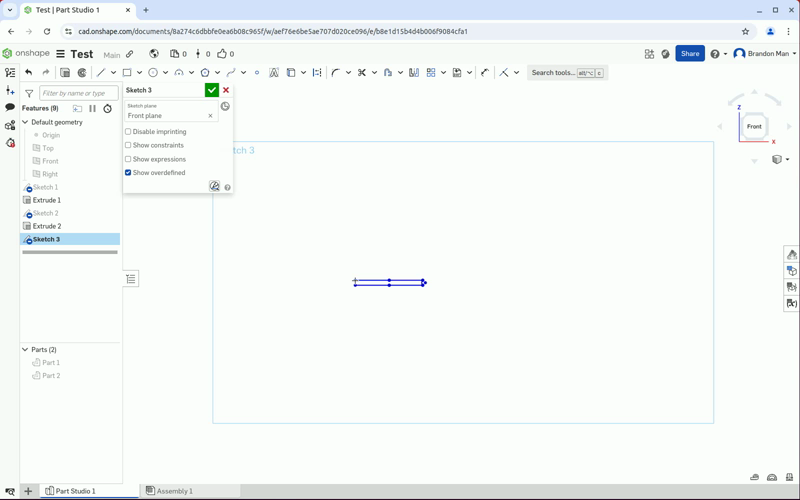
mouse_move(355, 280)
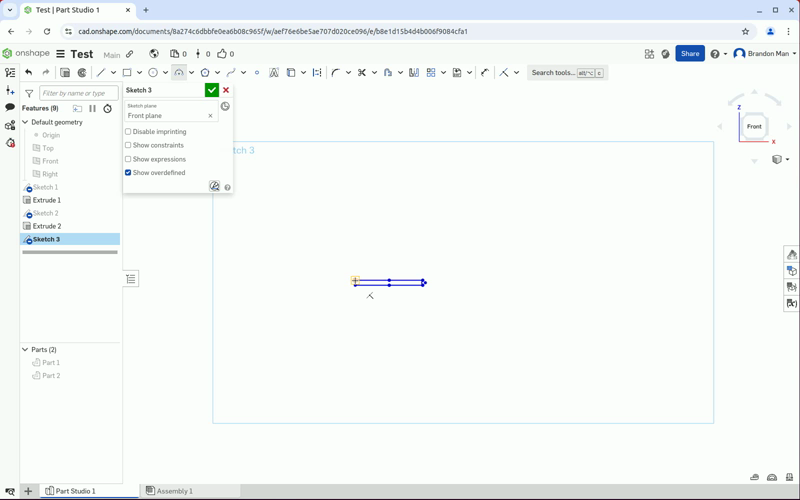
click(355, 280)
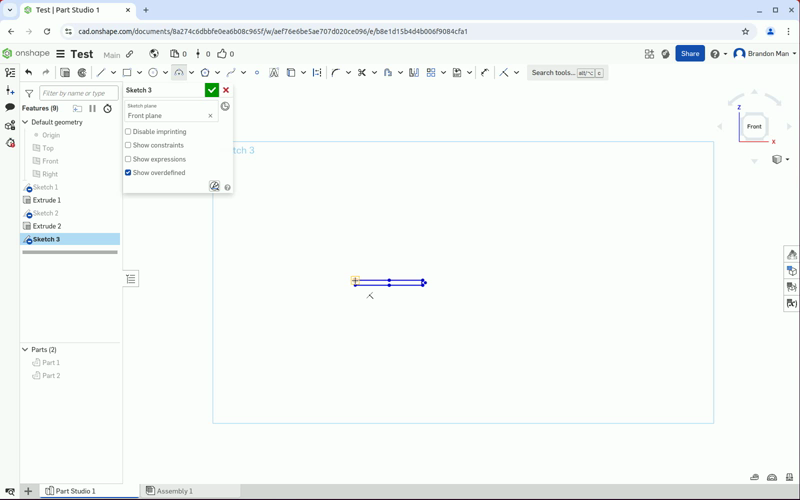
mouse_move(355, 285)
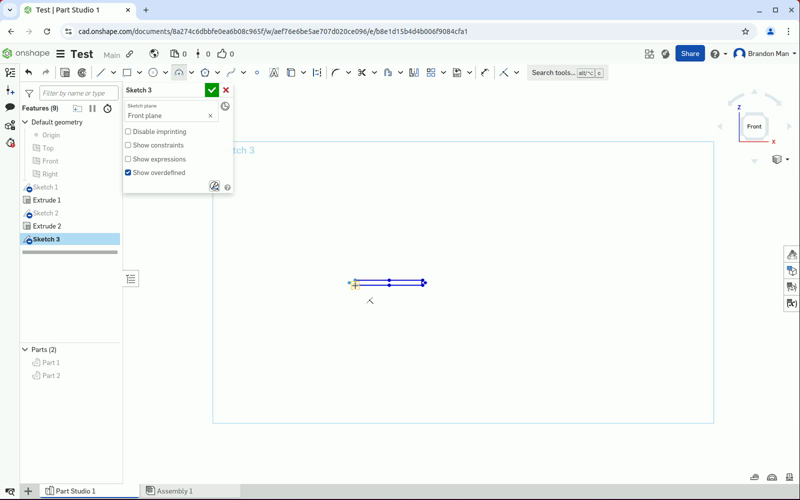
scroll(6)
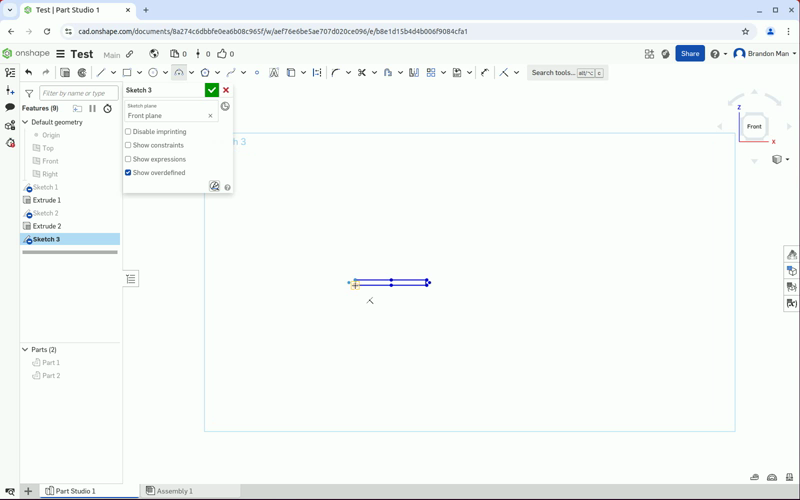
scroll(6)
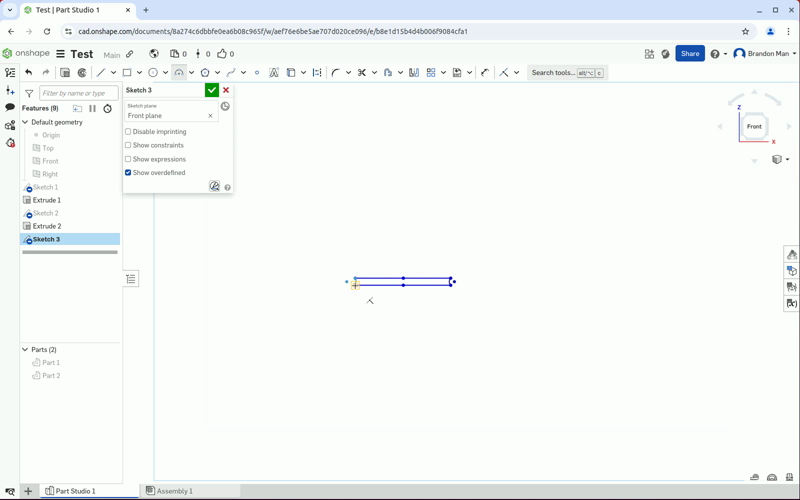
scroll(6)
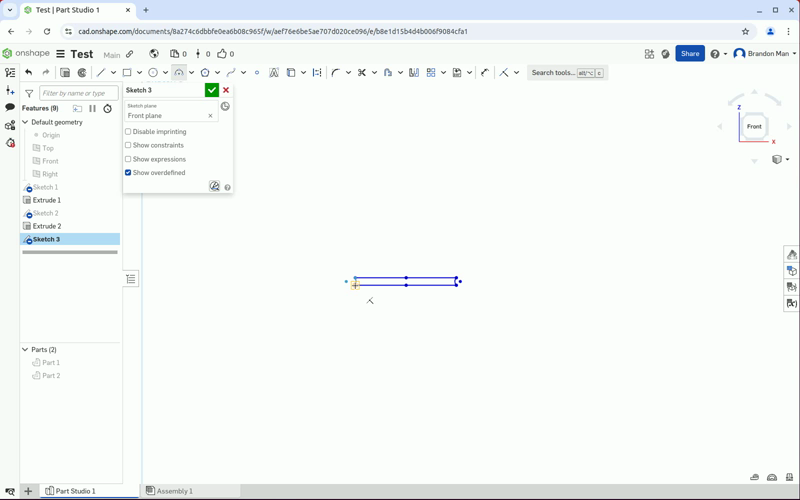
scroll(6)
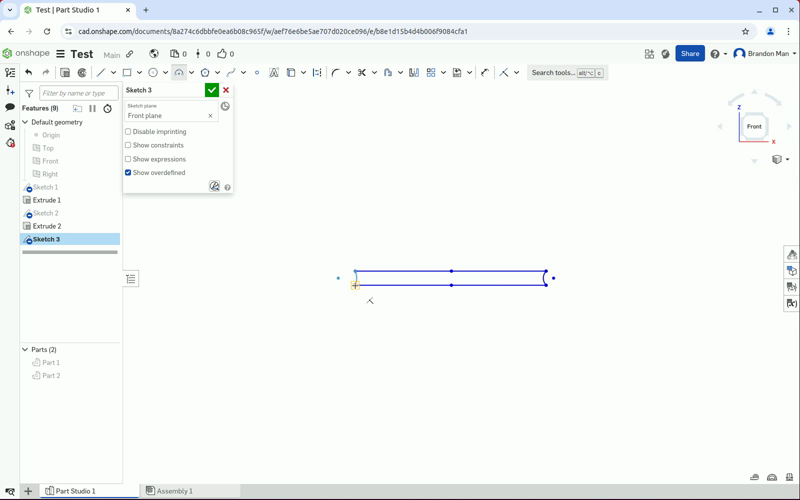
scroll(6)
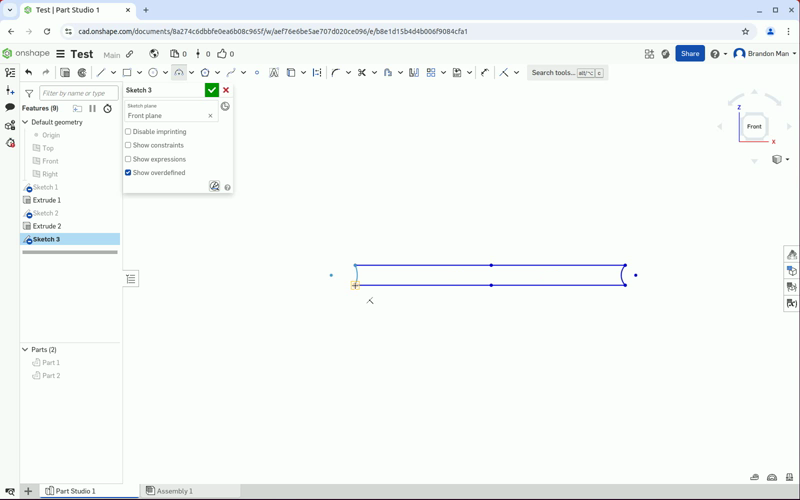
scroll(6)
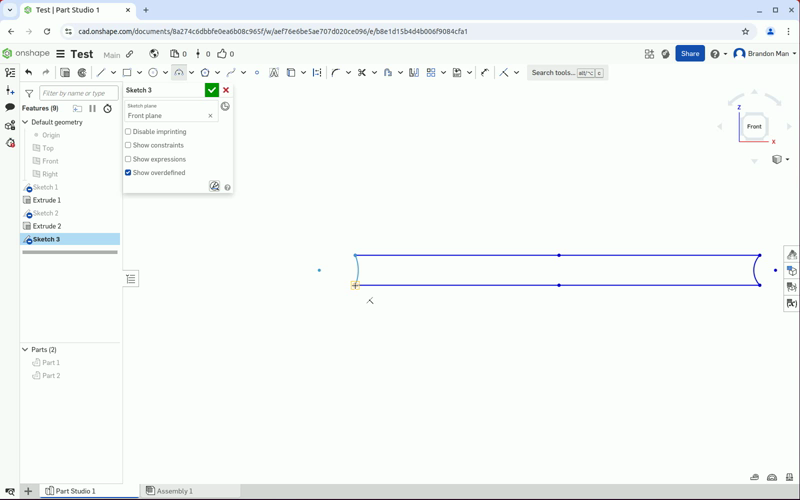
scroll(6)
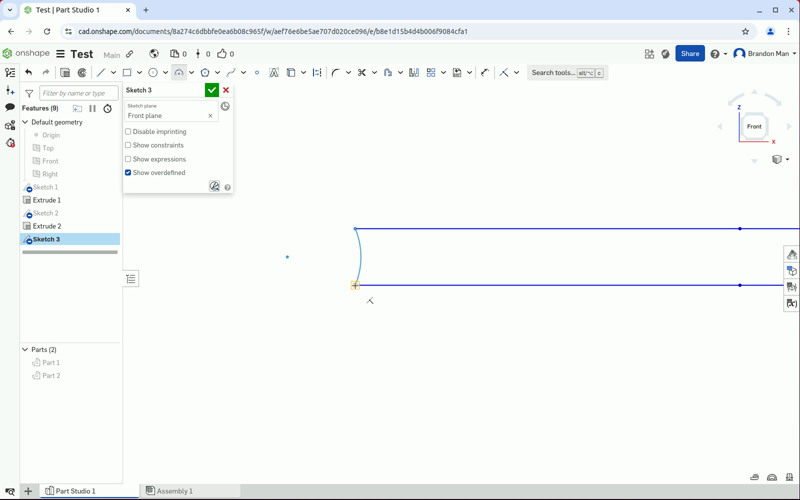
click(355, 285)
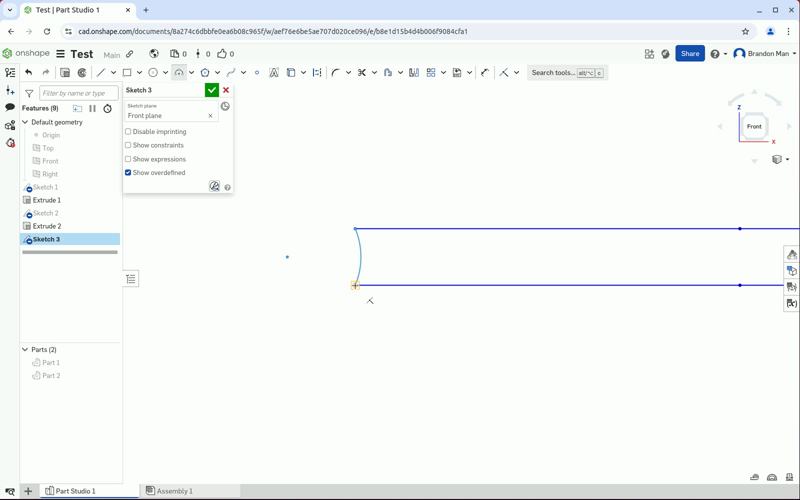
scroll(-6)
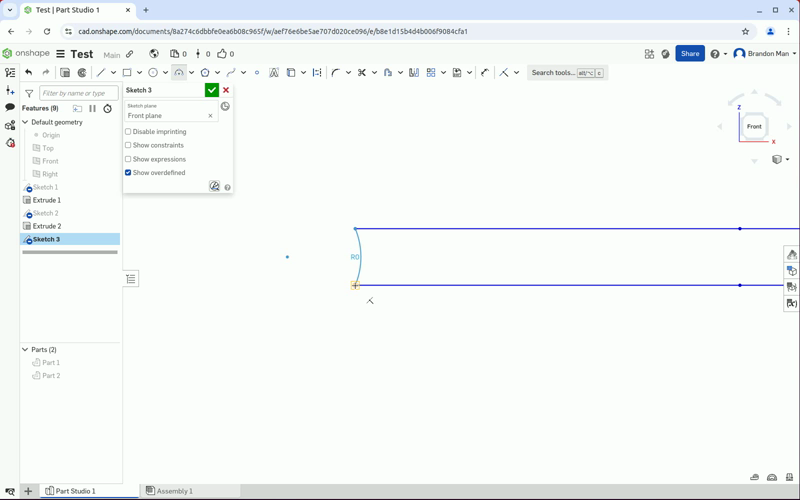
scroll(-6)
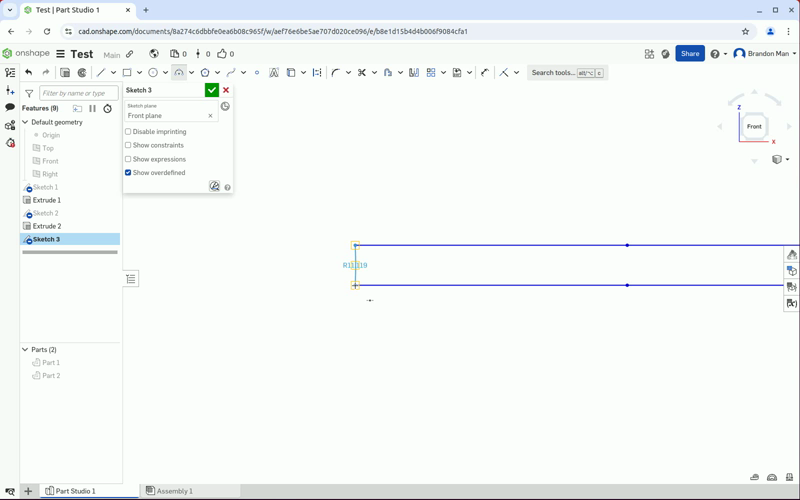
scroll(-6)
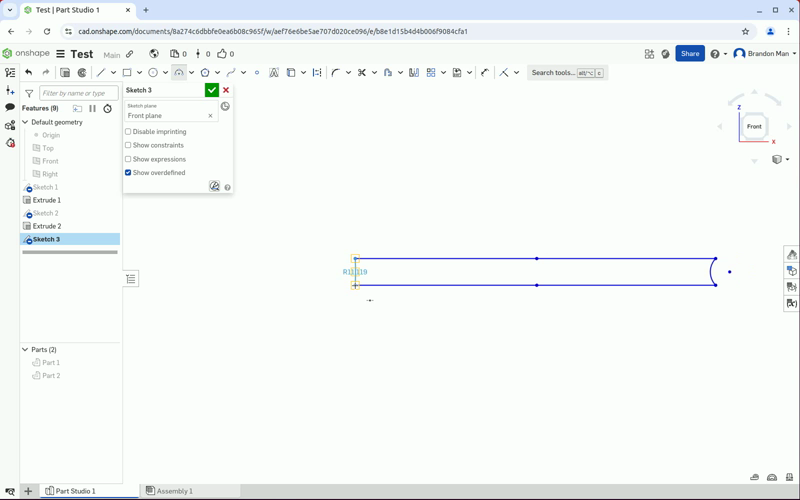
scroll(-6)
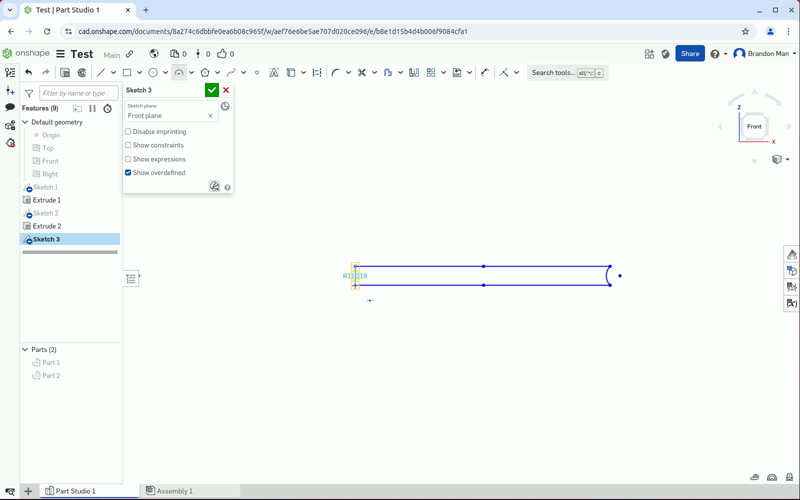
scroll(-6)
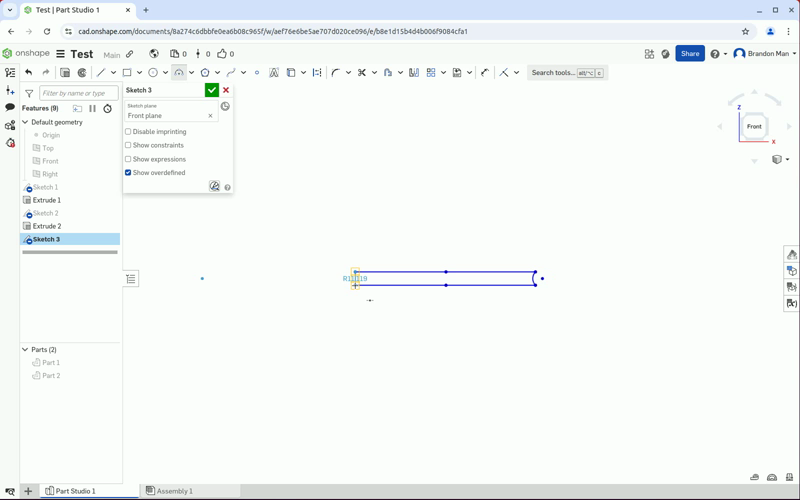
scroll(-6)
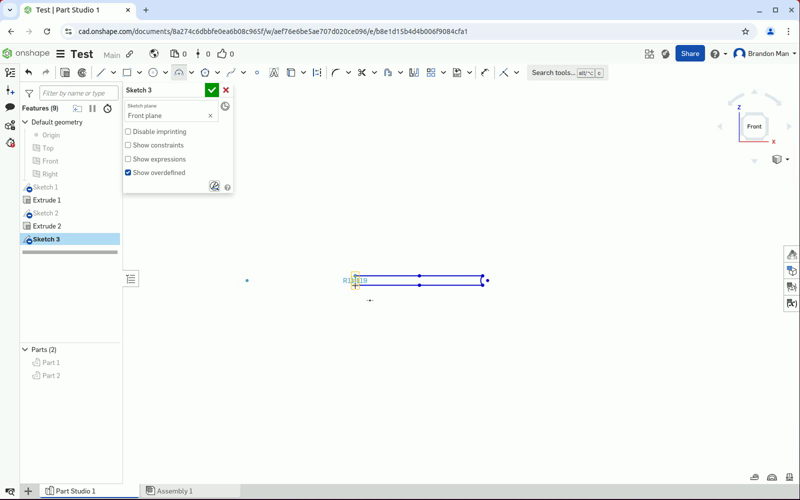
scroll(-6)
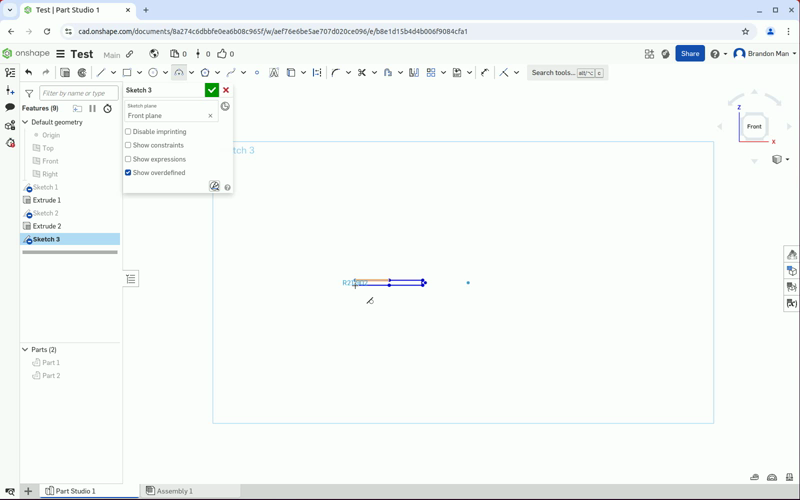
key_down(shift)
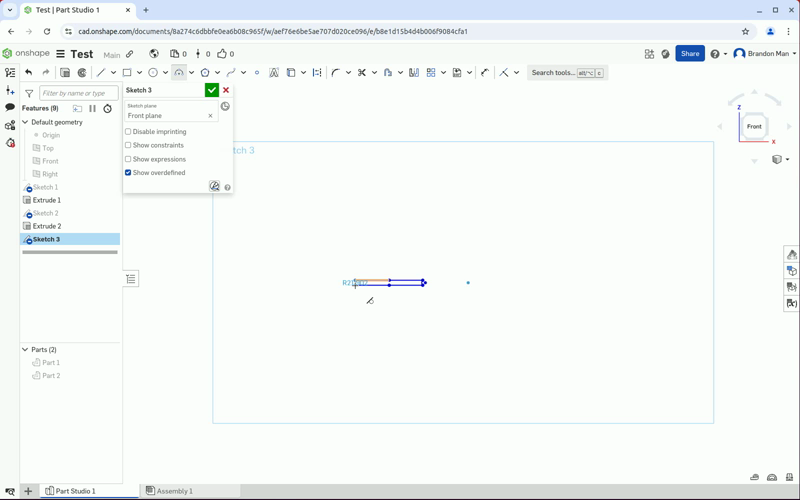
mouse_move(348, 282)
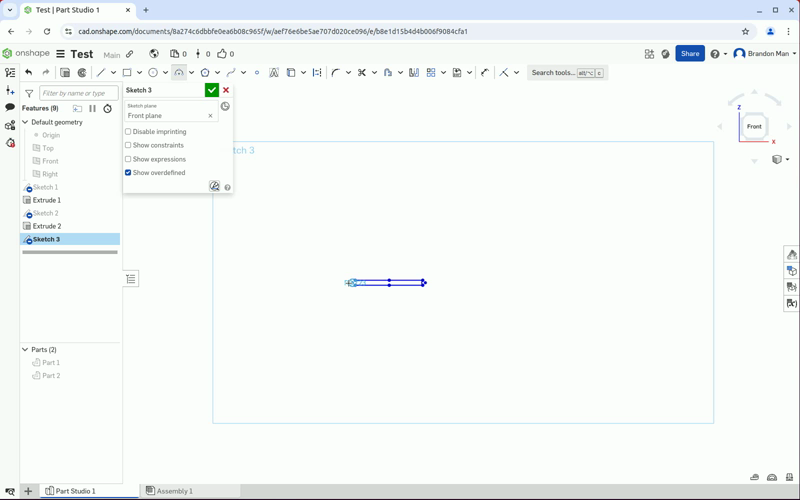
scroll(6)
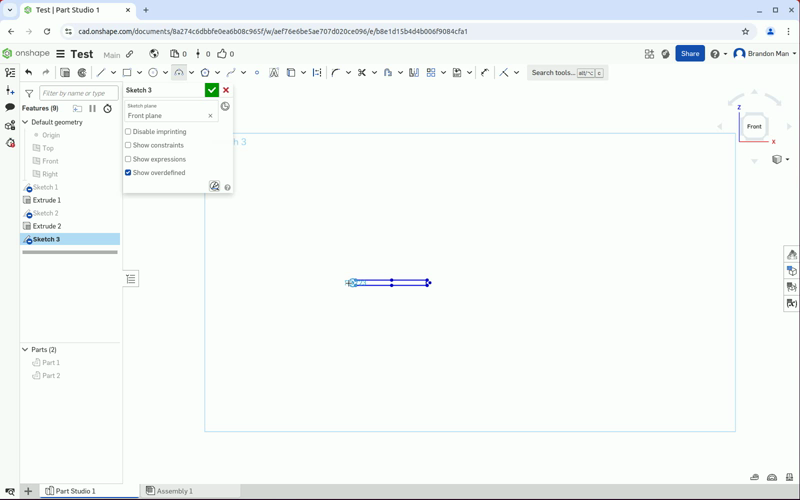
scroll(6)
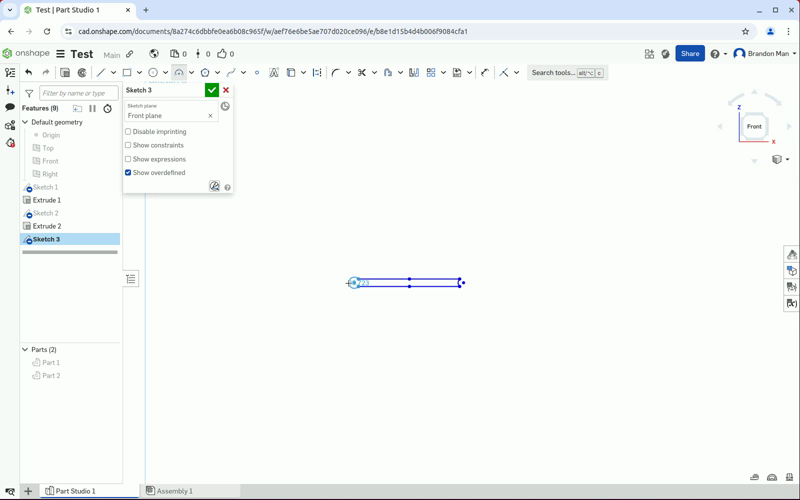
scroll(6)
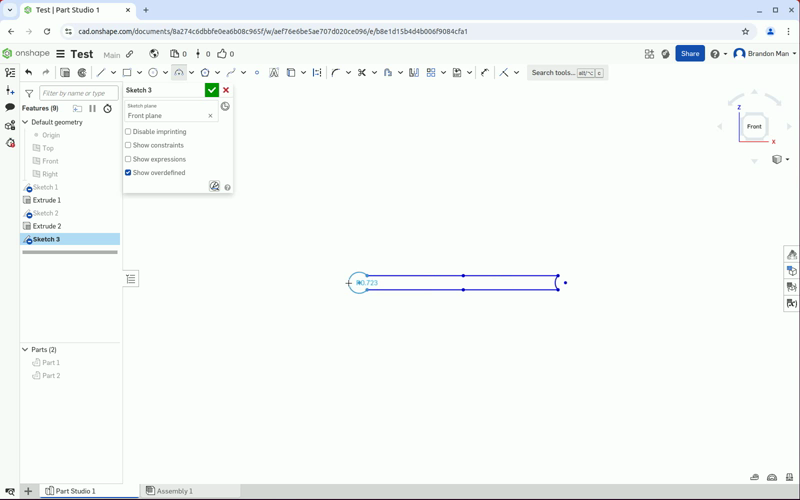
scroll(6)
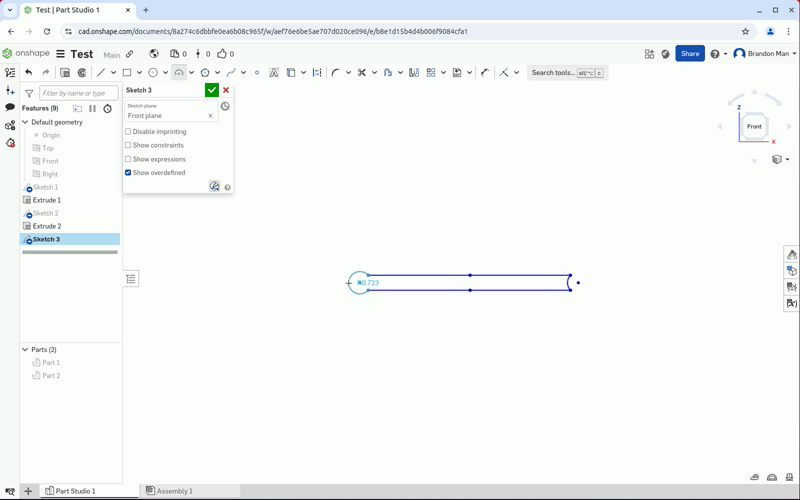
scroll(6)
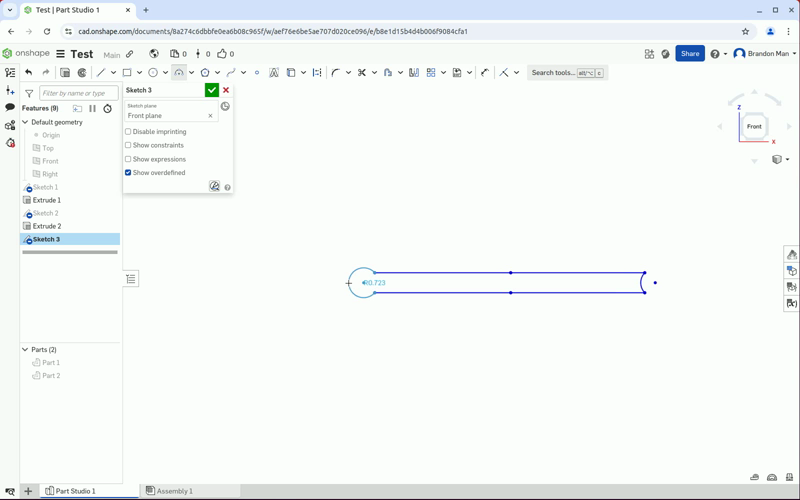
scroll(6)
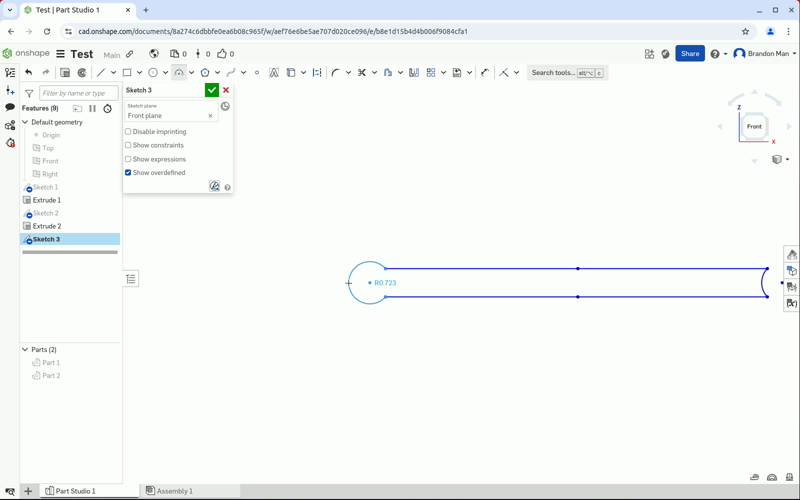
scroll(6)
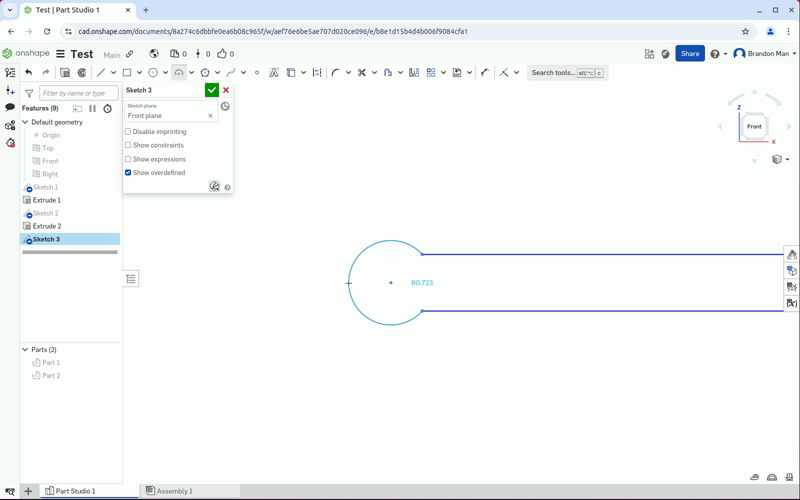
click(348, 282)
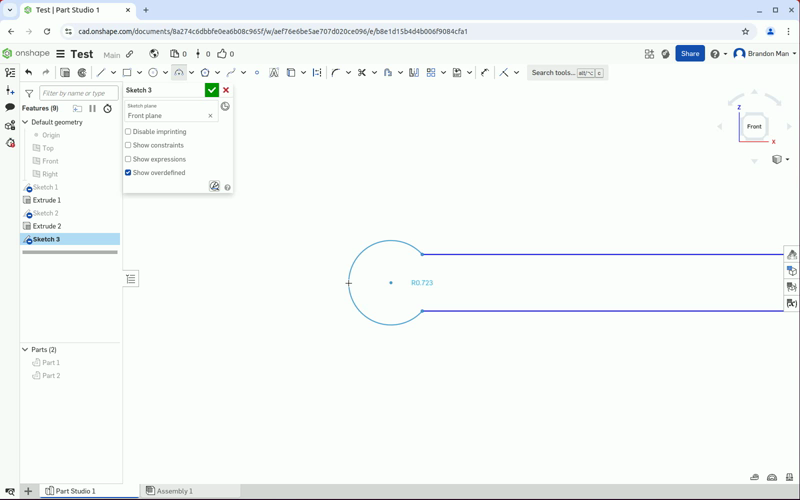
scroll(-6)
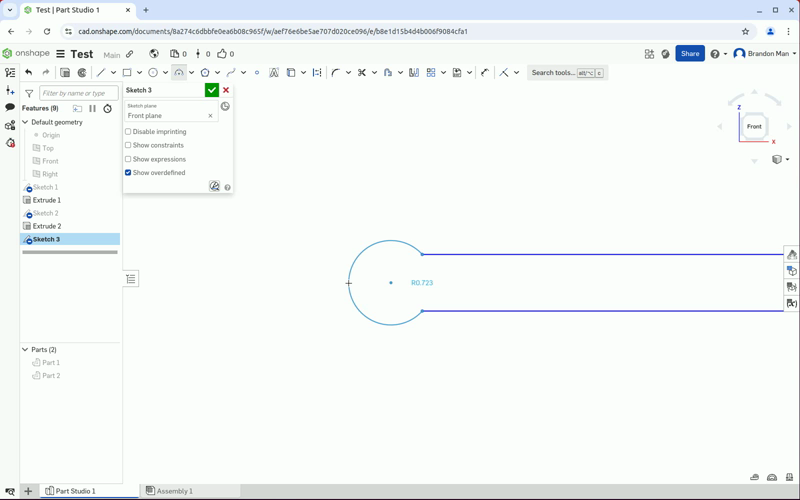
scroll(-6)
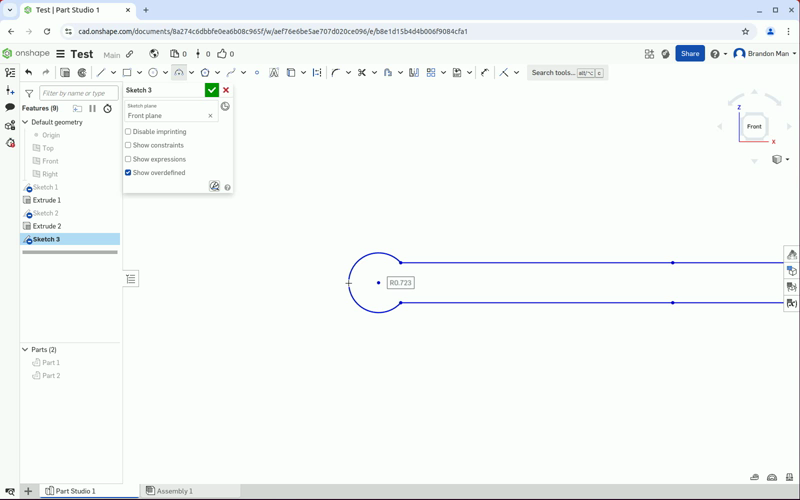
scroll(-6)
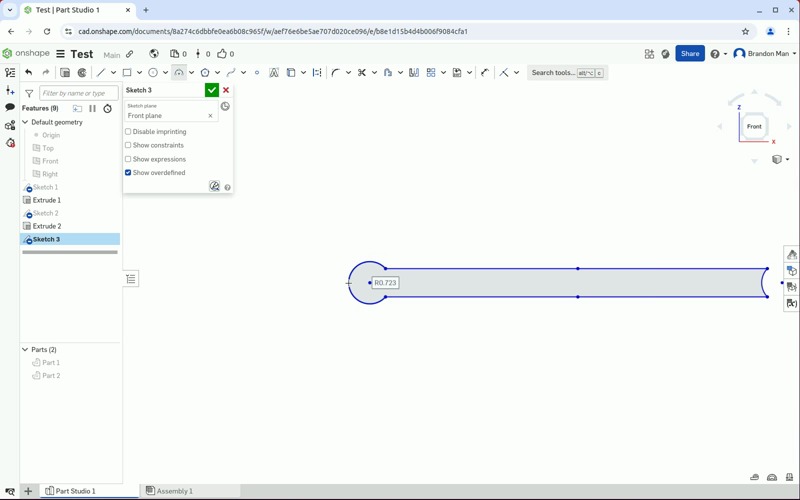
scroll(-6)
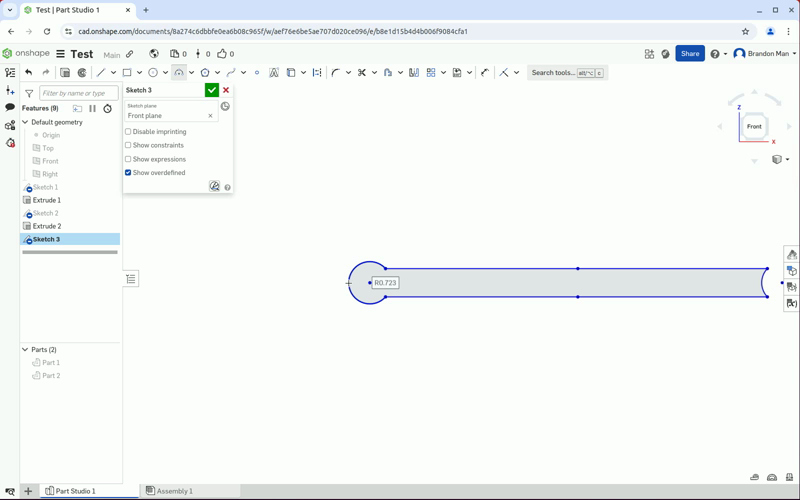
scroll(-6)
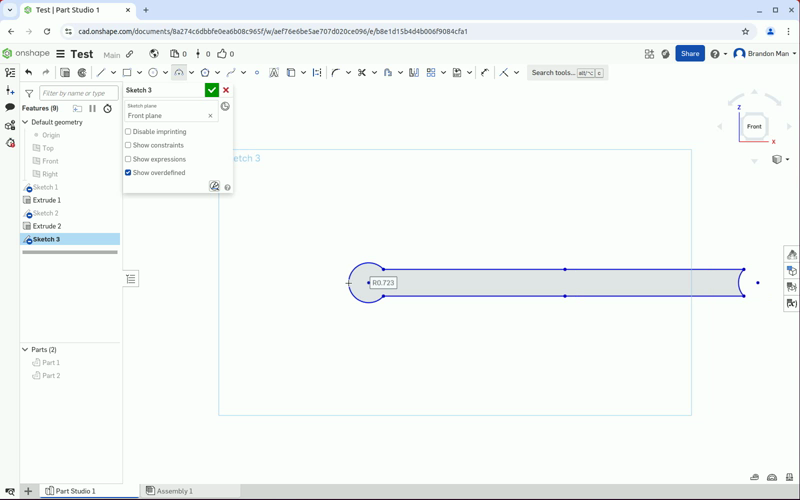
scroll(-6)
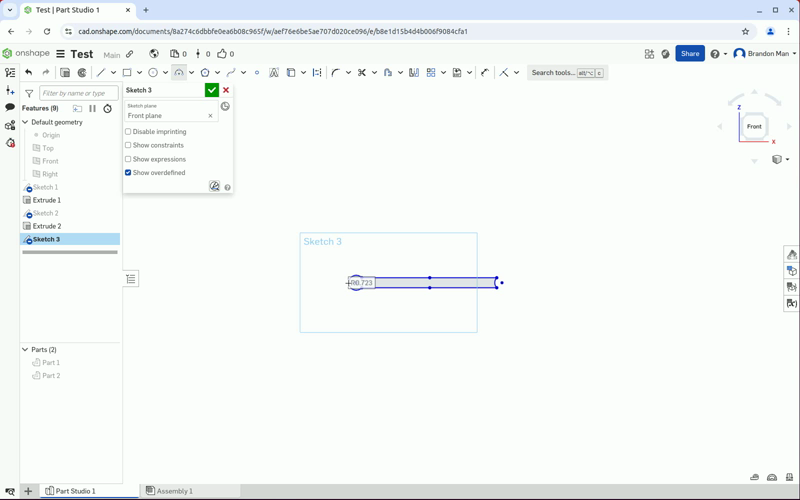
scroll(-6)
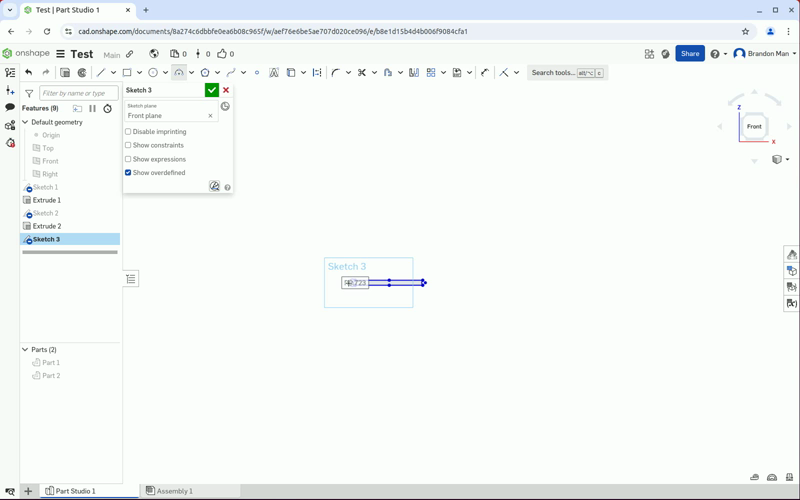
key_up(shift)
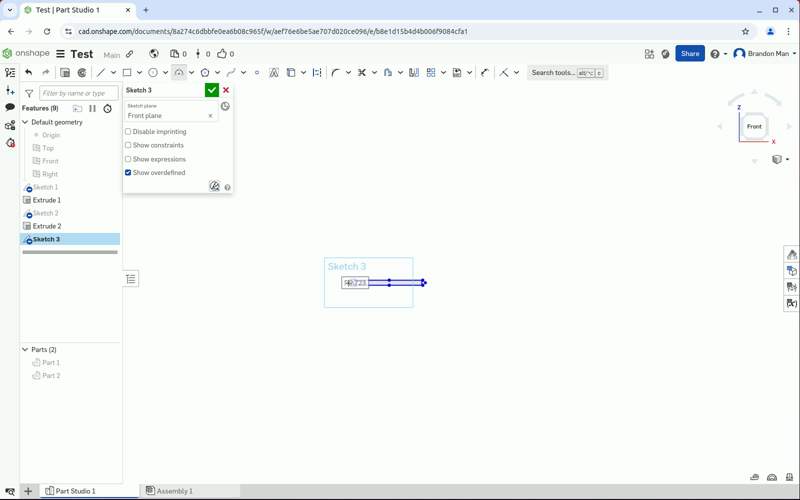
key(esc)
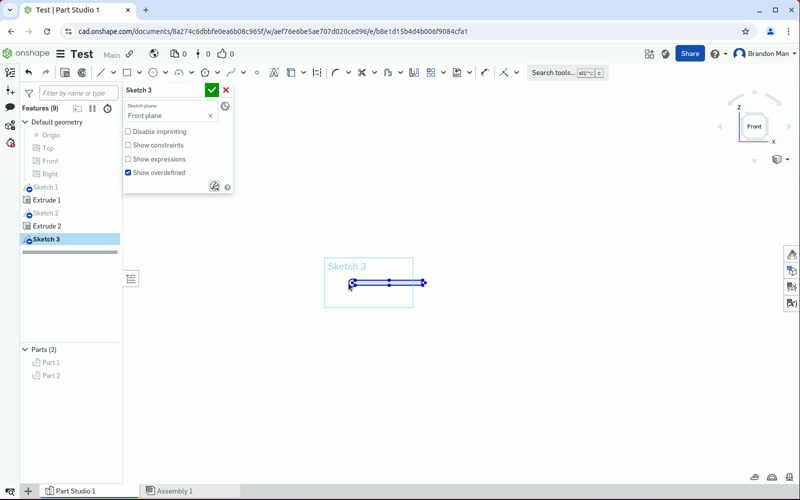
key(c)
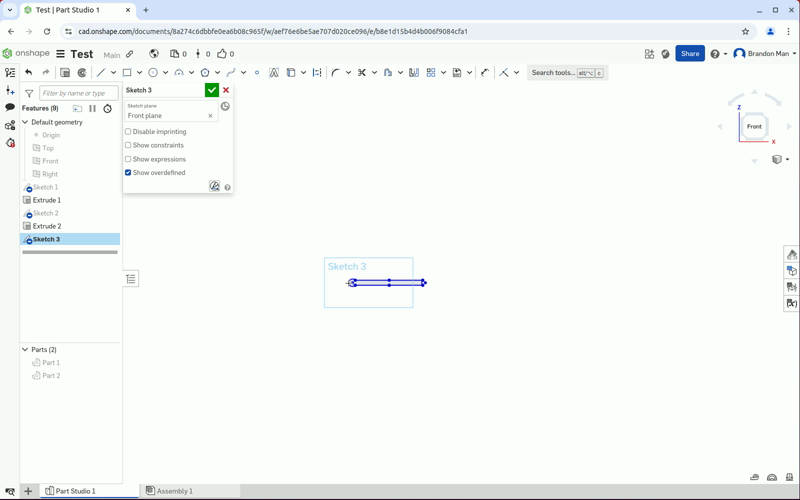
key_down(shift)
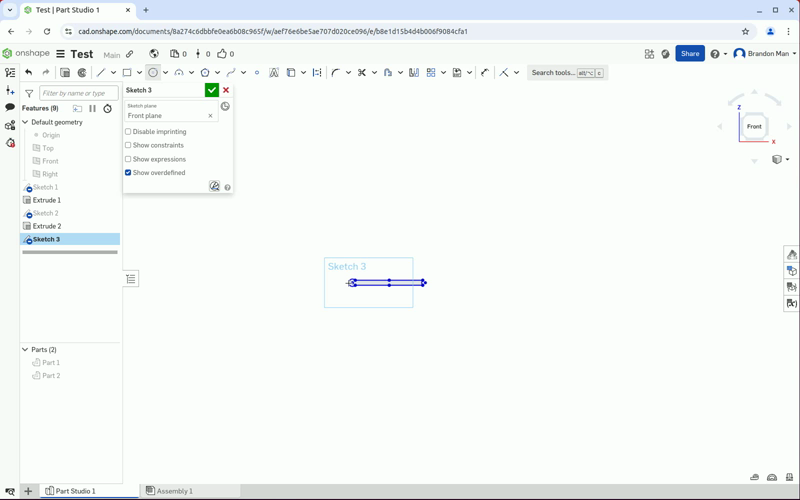
mouse_move(352, 282)
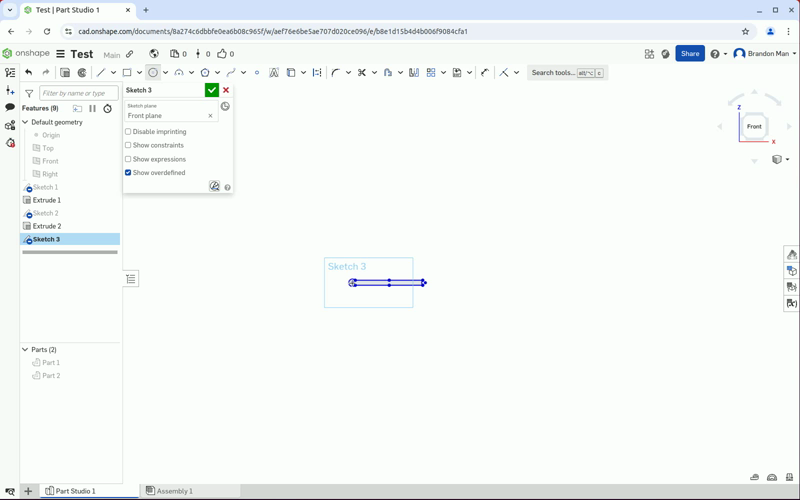
scroll(6)
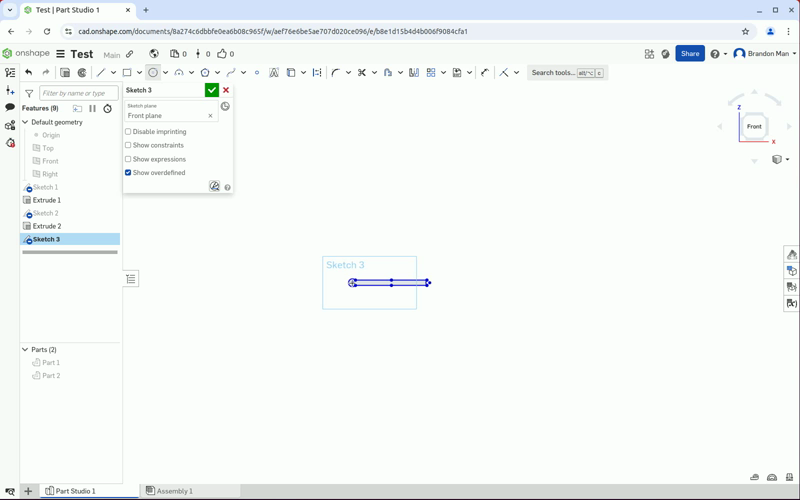
scroll(6)
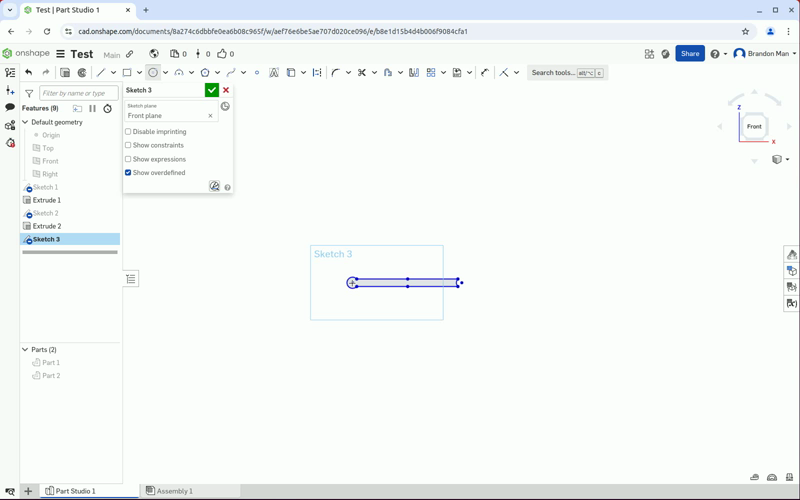
scroll(6)
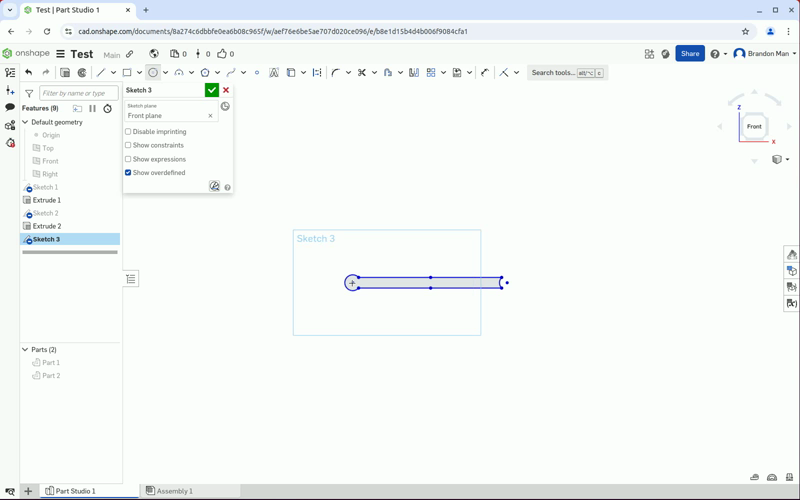
scroll(6)
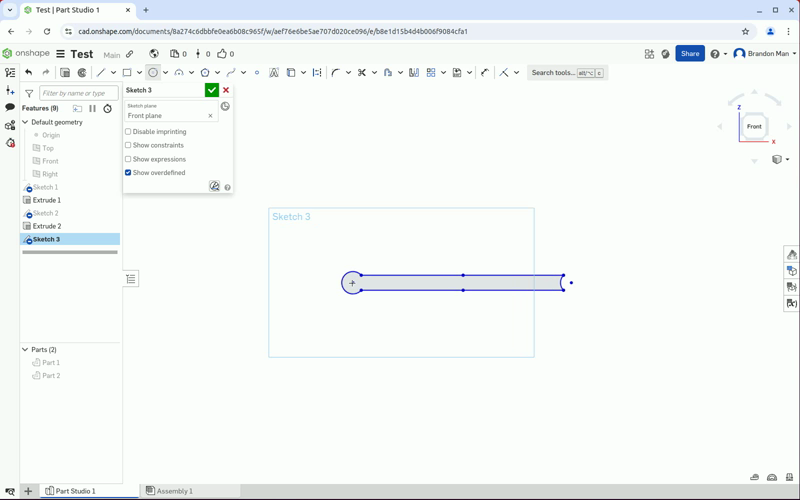
scroll(6)
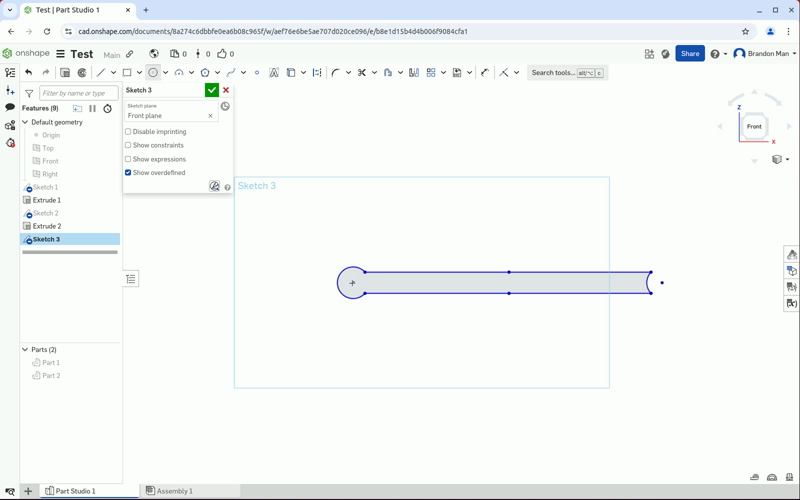
scroll(6)
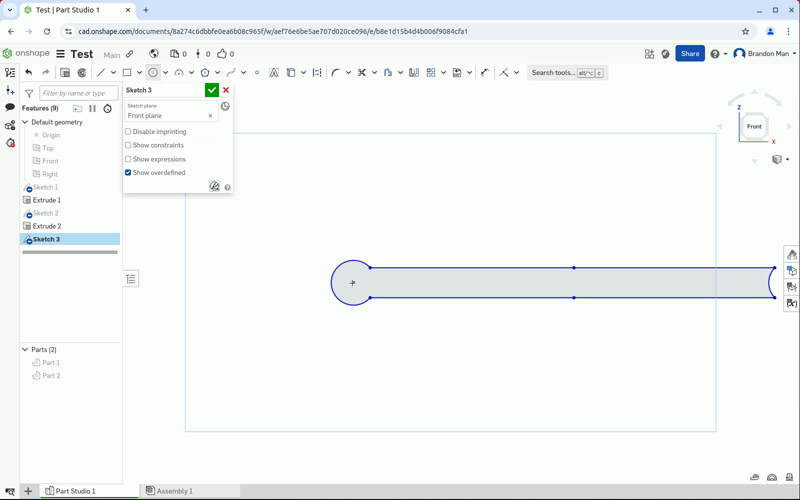
scroll(6)
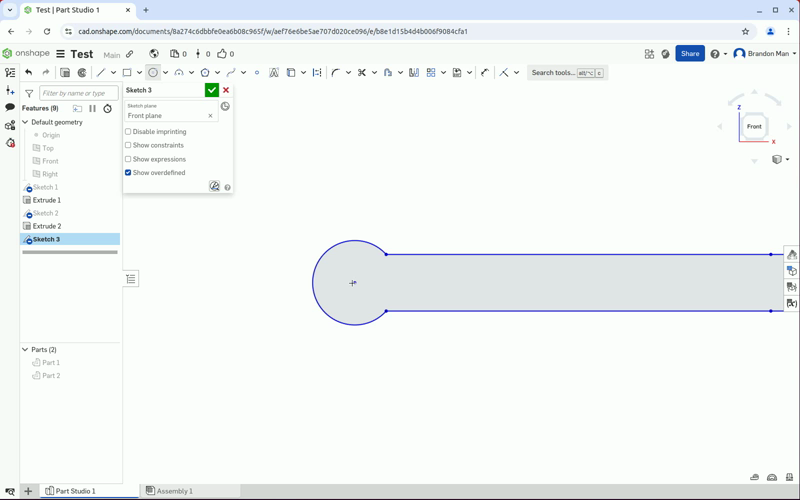
click(352, 282)
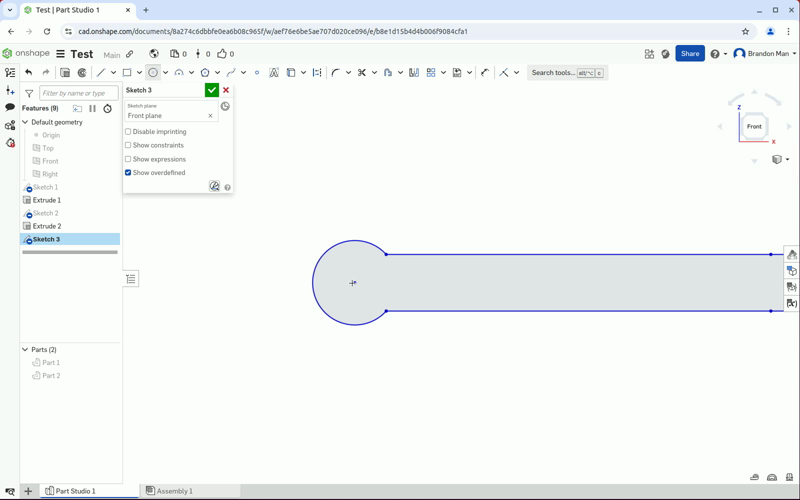
scroll(-6)
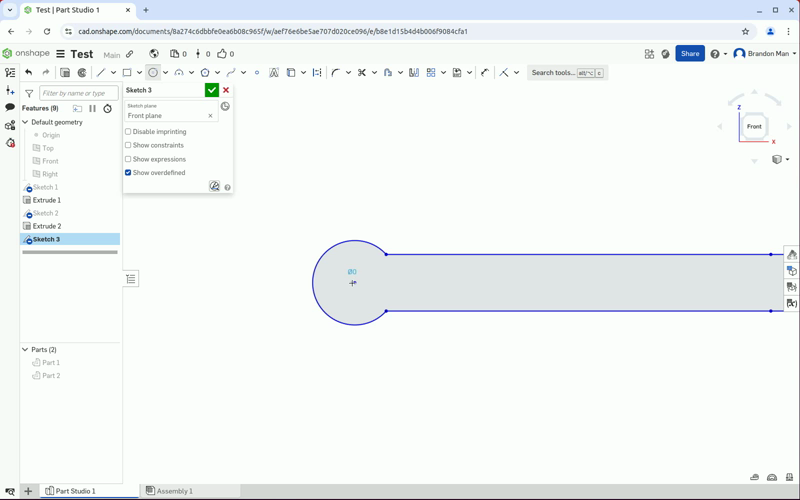
scroll(-6)
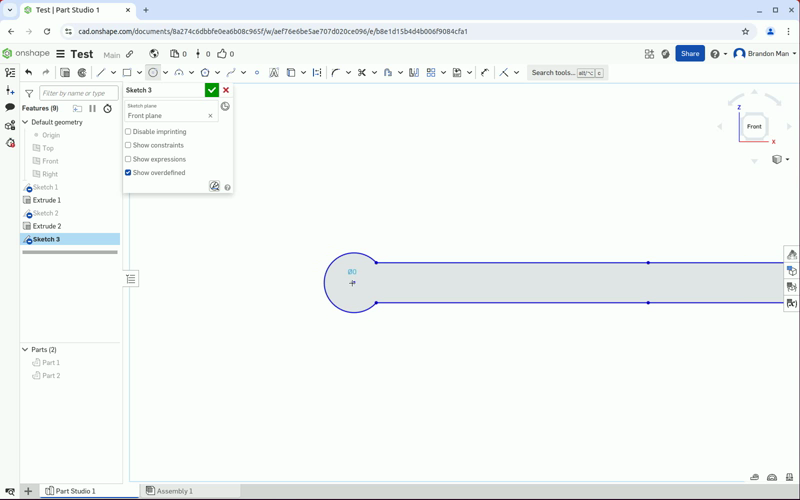
scroll(-6)
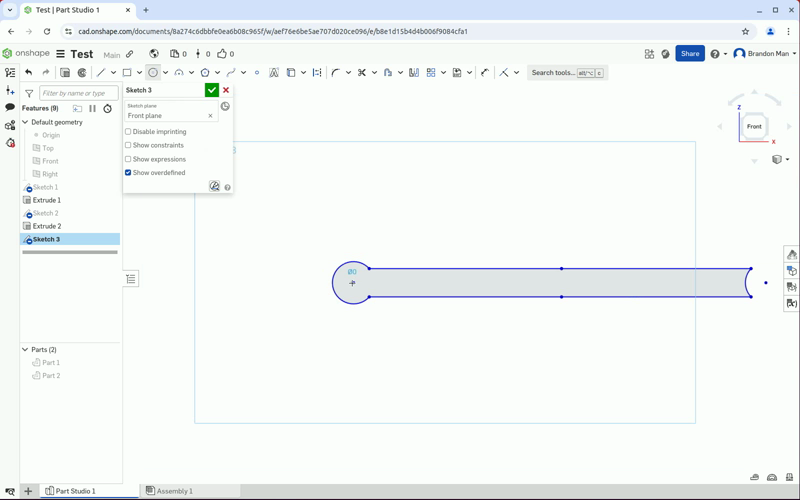
scroll(-6)
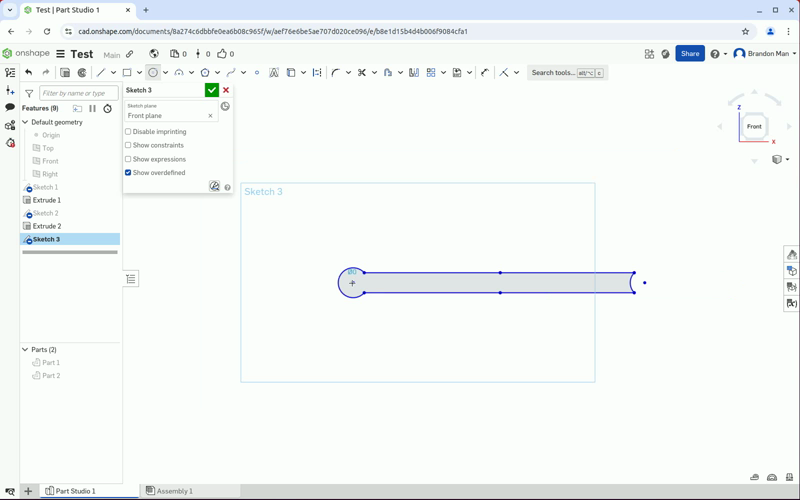
scroll(-6)
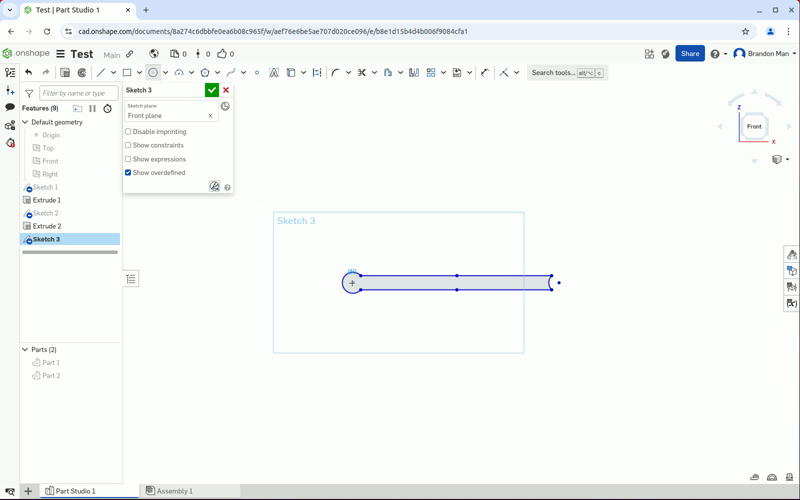
scroll(-6)
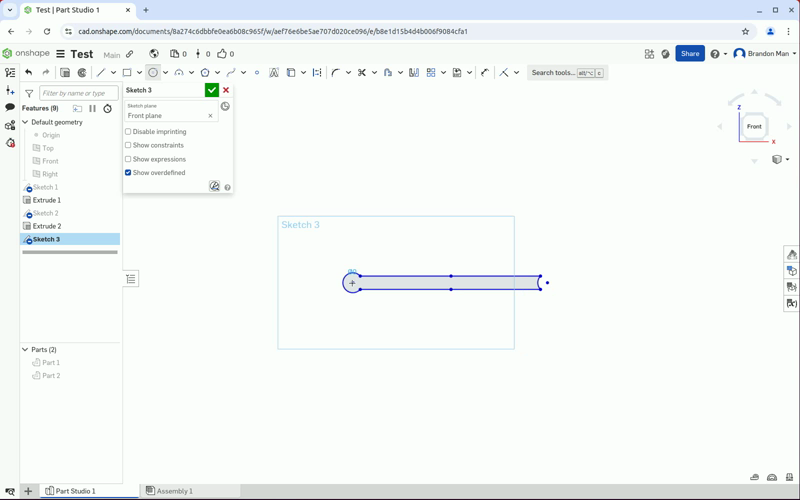
scroll(-6)
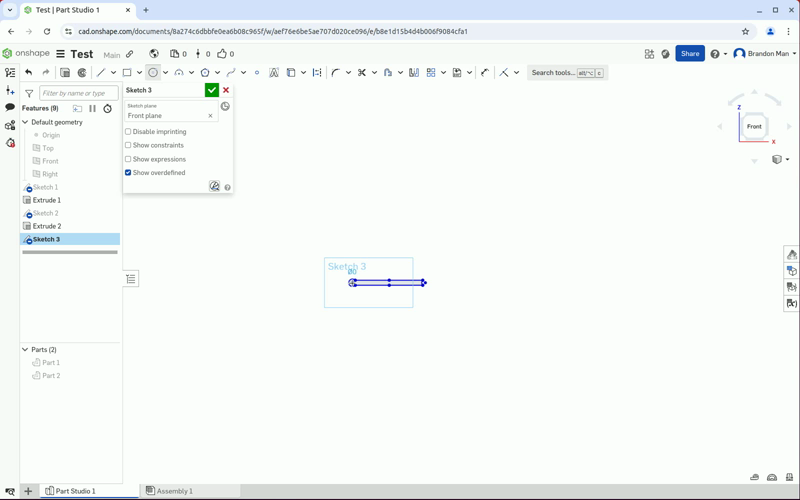
key_up(shift)
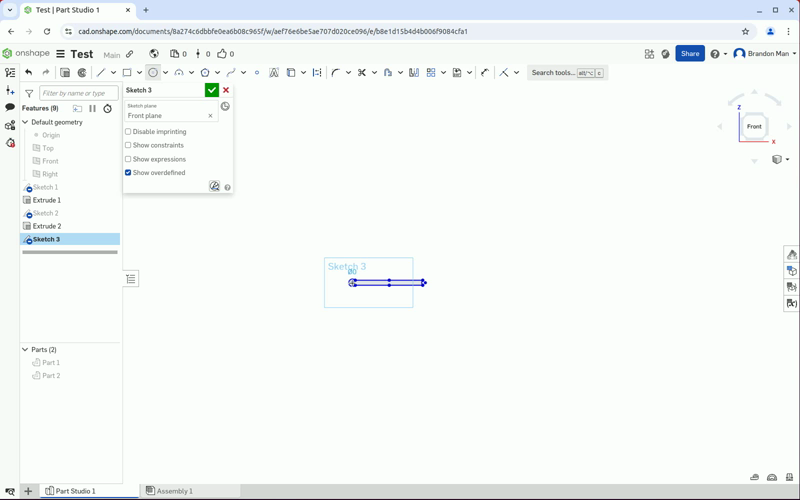
mouse_move(353, 282)
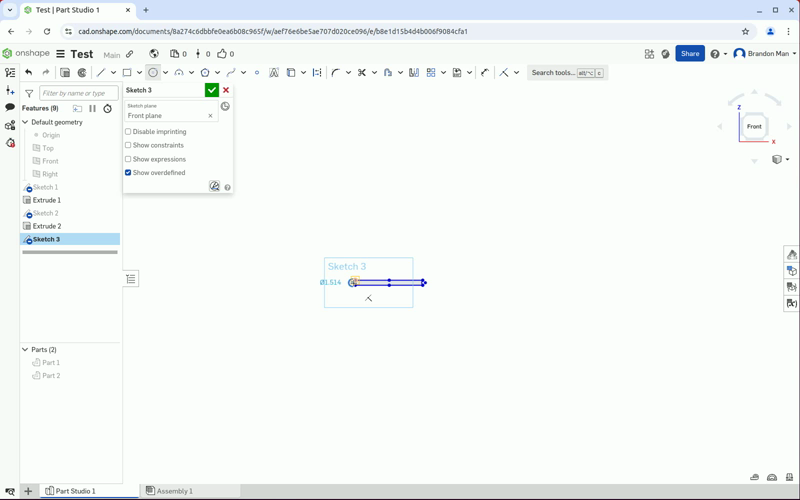
scroll(6)
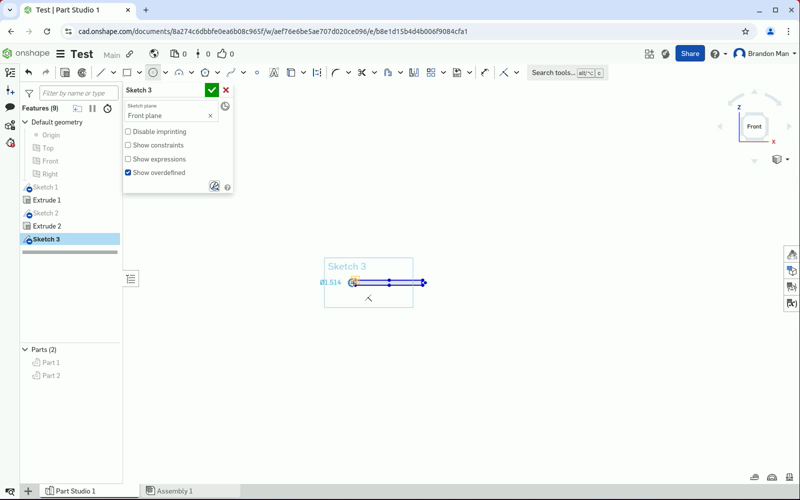
scroll(6)
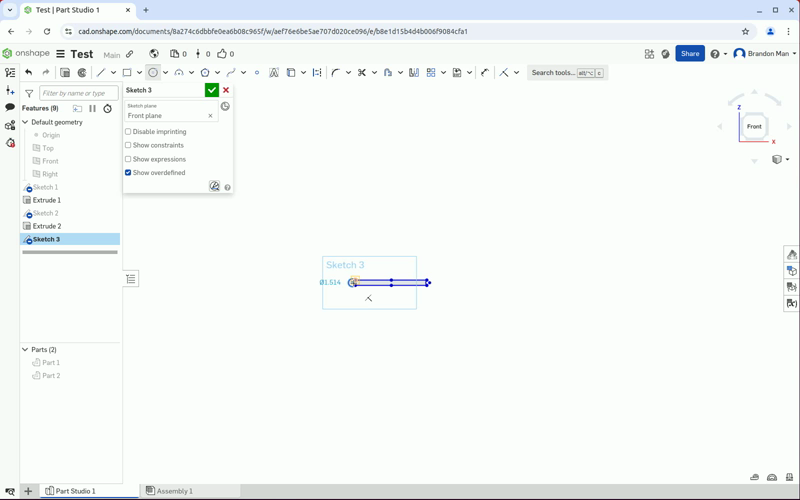
scroll(6)
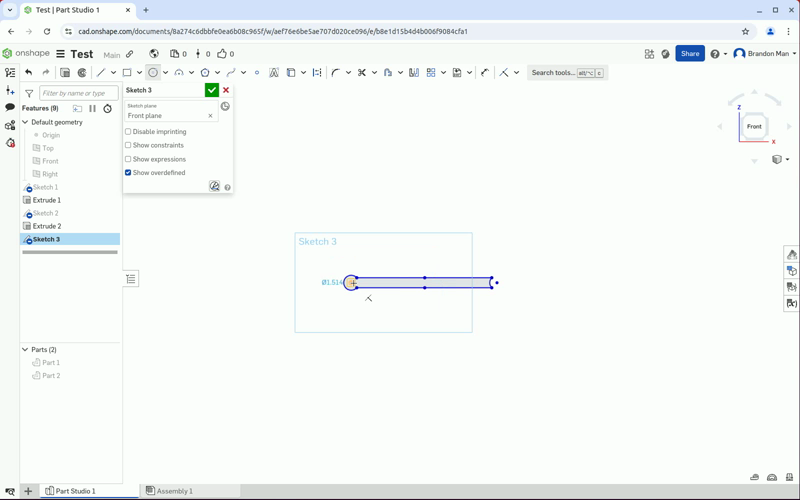
scroll(6)
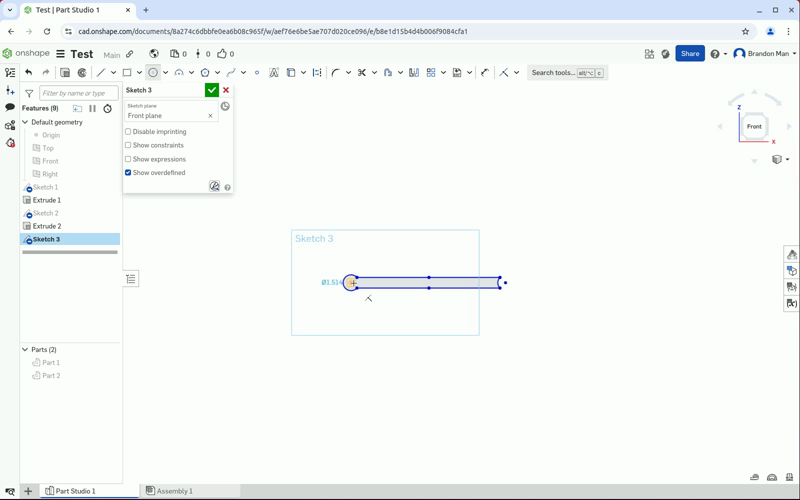
scroll(6)
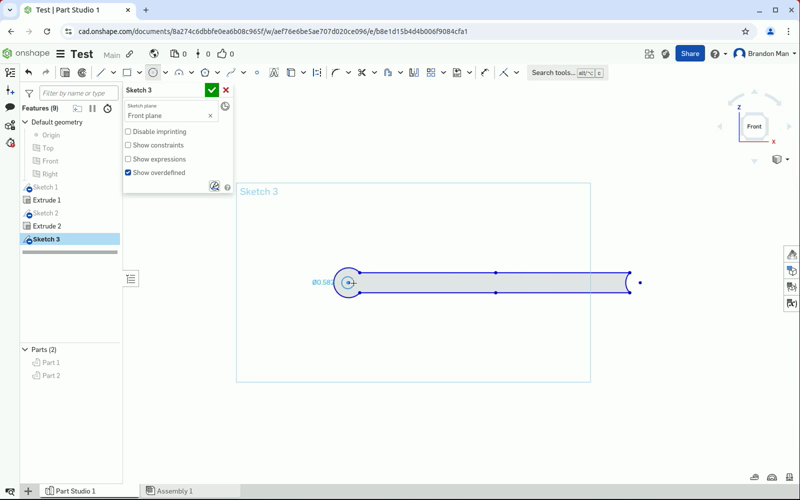
scroll(6)
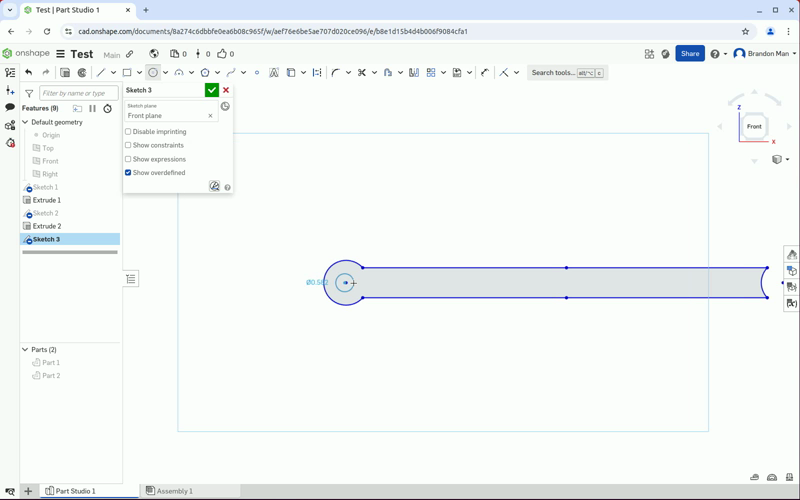
scroll(6)
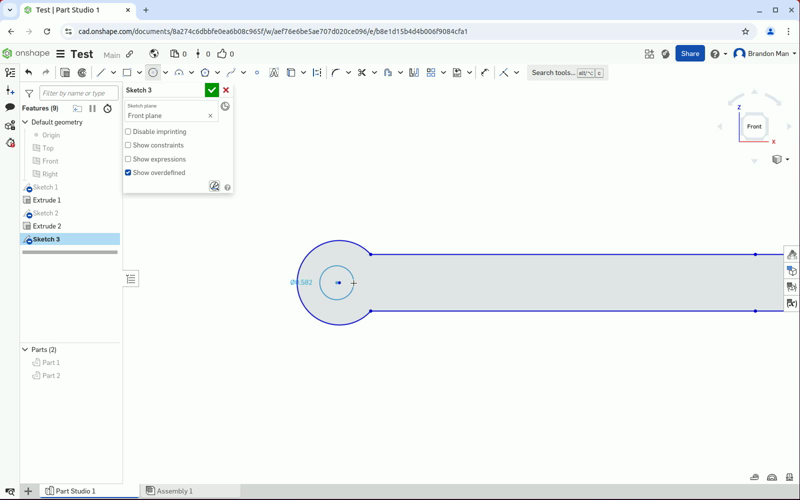
click(353, 282)
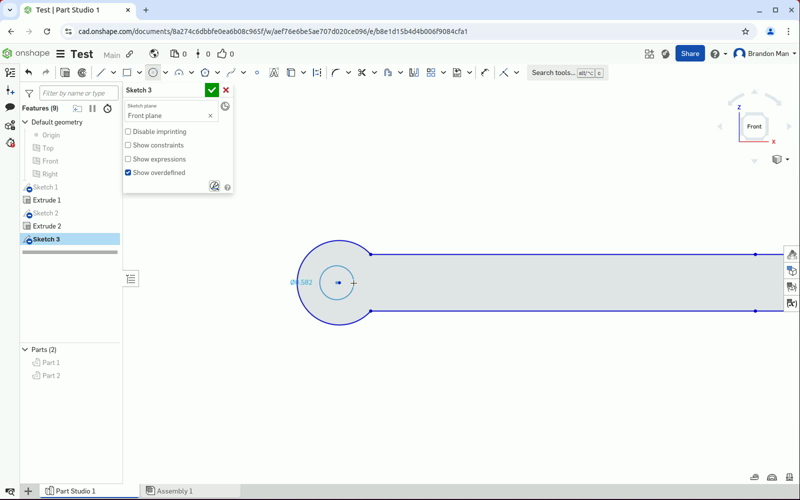
scroll(-6)
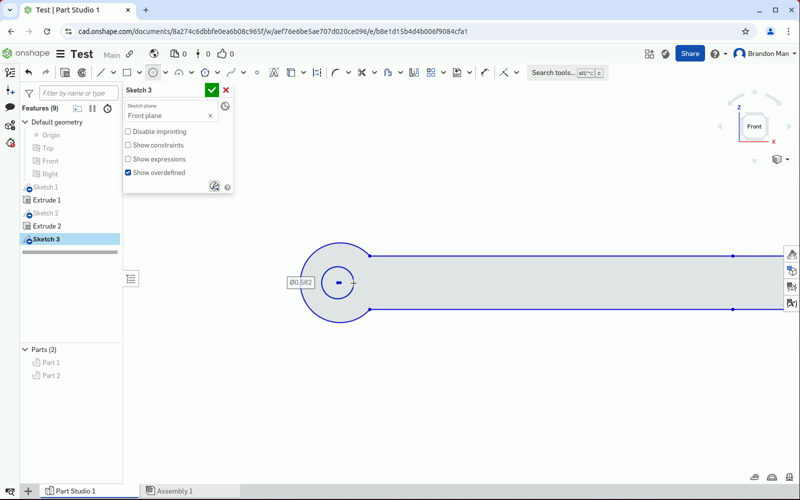
scroll(-6)
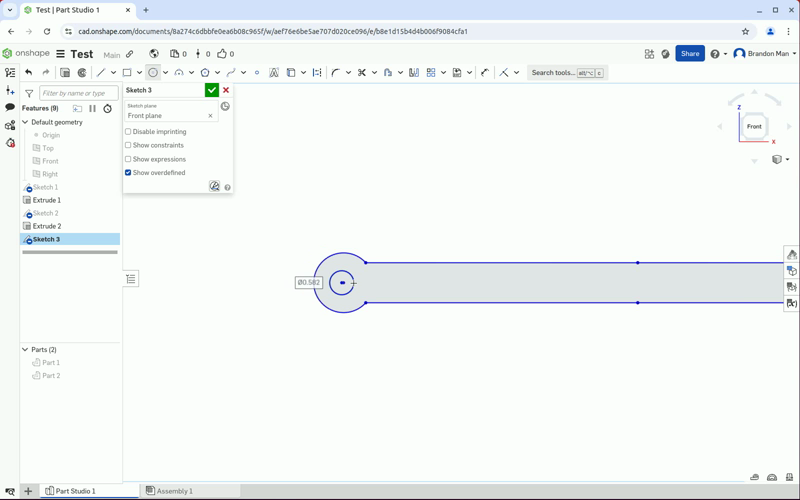
scroll(-6)
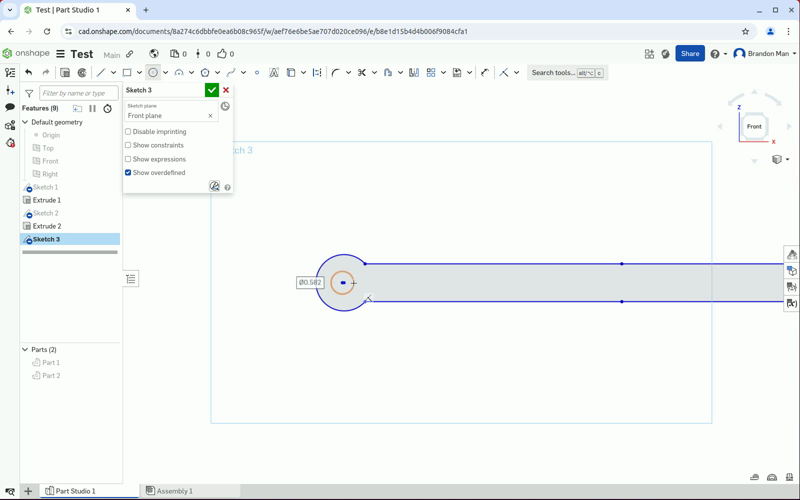
scroll(-6)
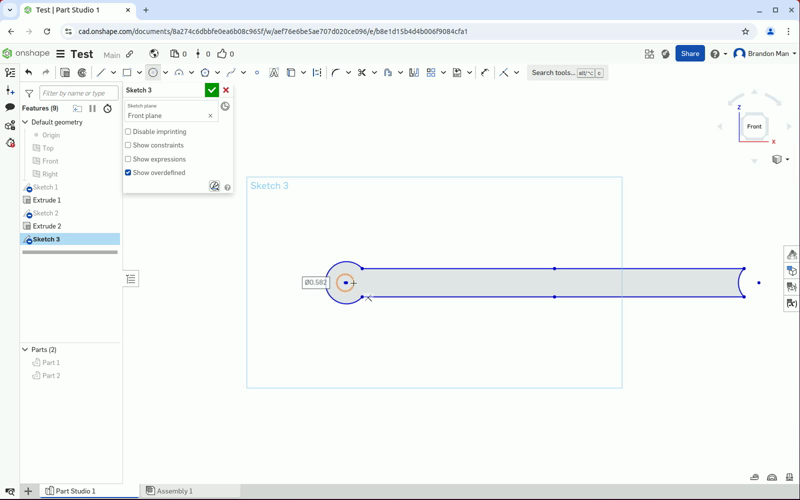
scroll(-6)
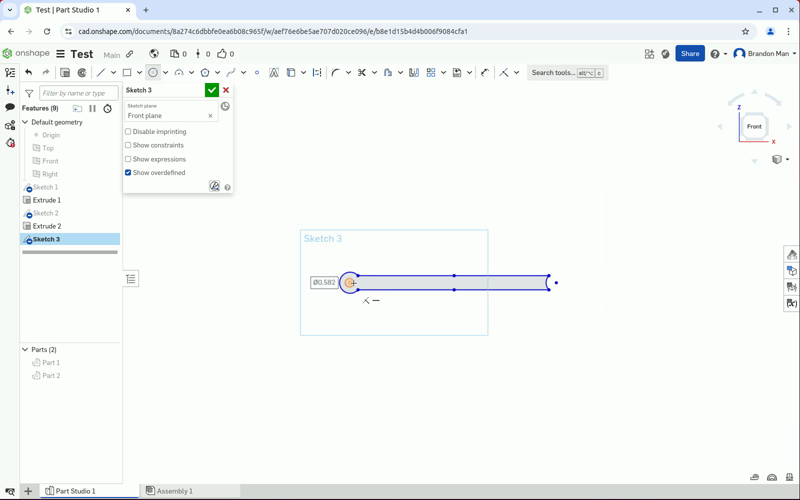
scroll(-6)
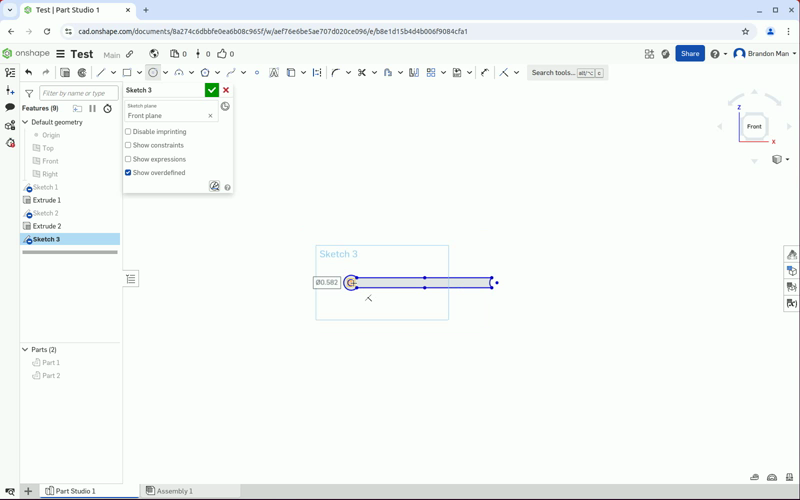
scroll(-6)
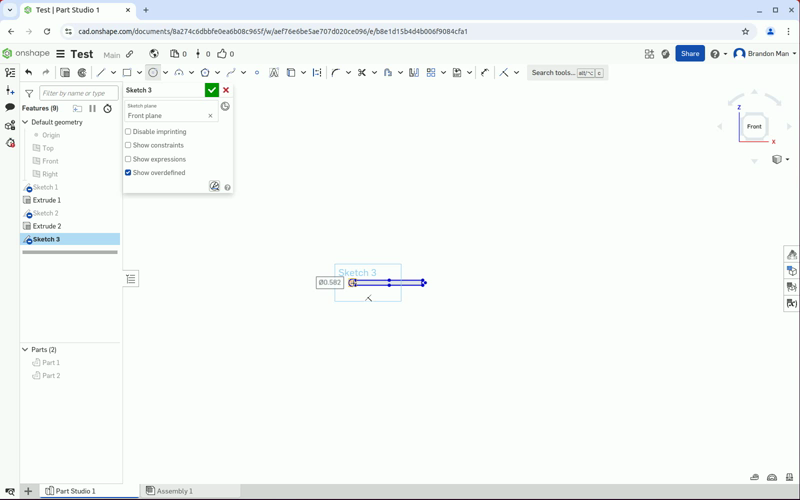
key(esc)
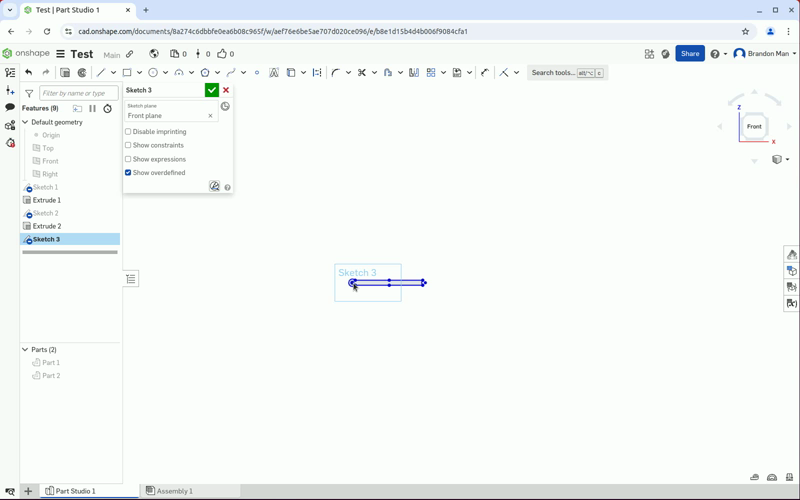
mouse_move(383, 281)
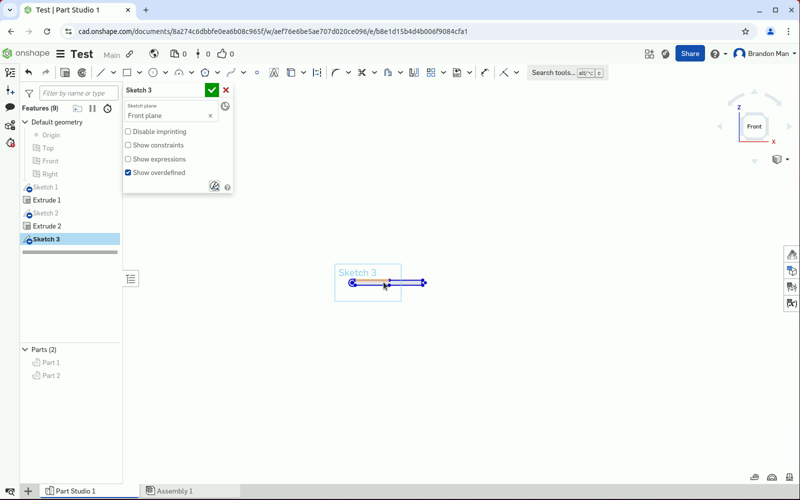
scroll(6)
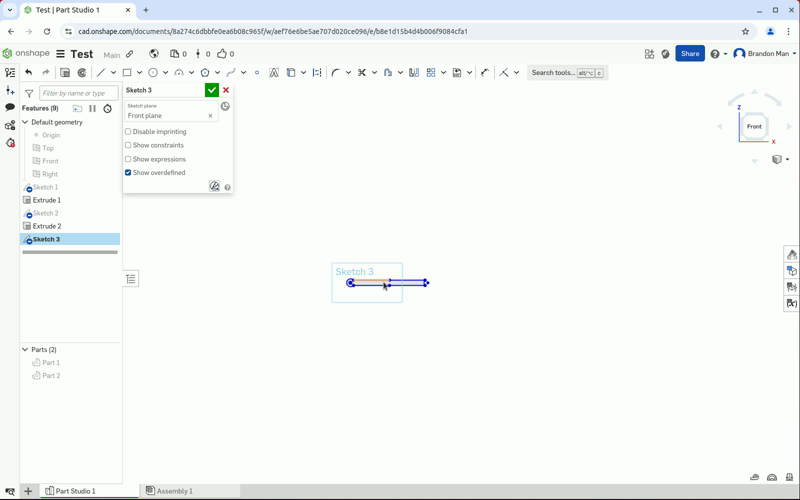
scroll(6)
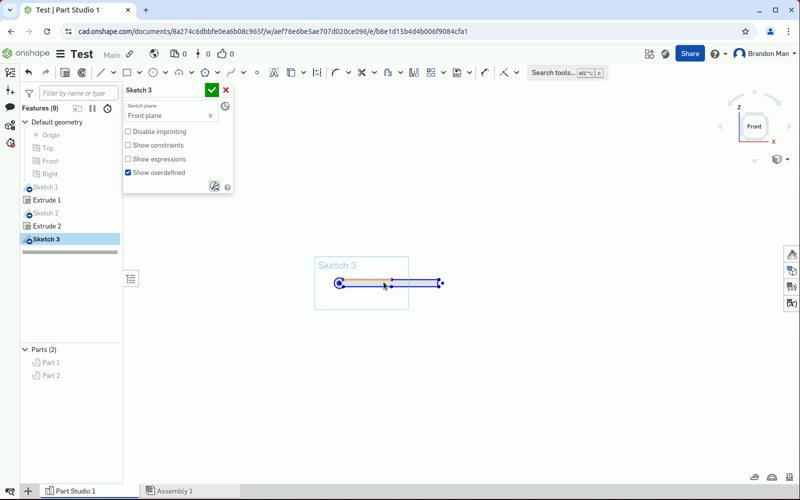
scroll(6)
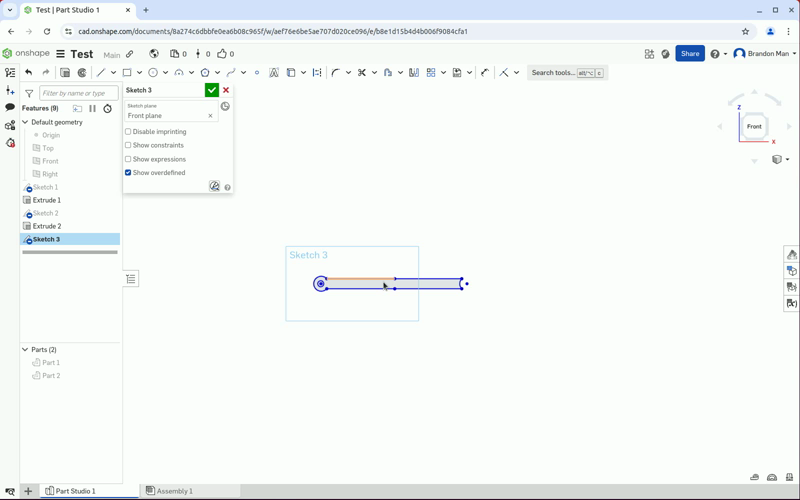
scroll(6)
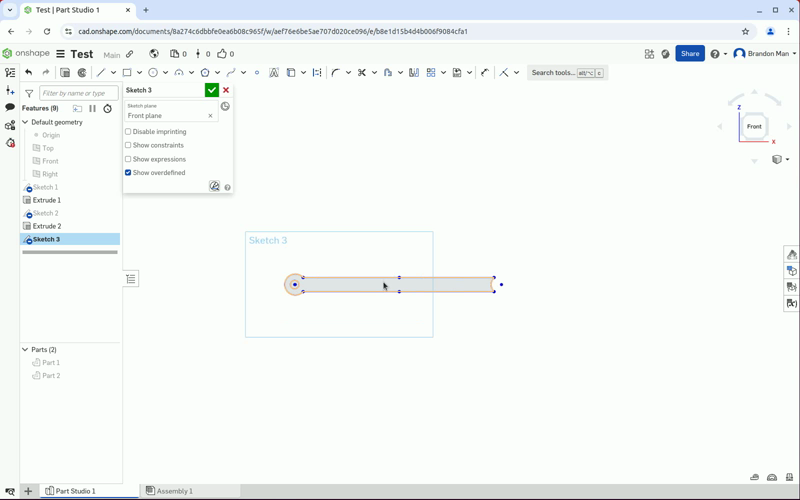
scroll(6)
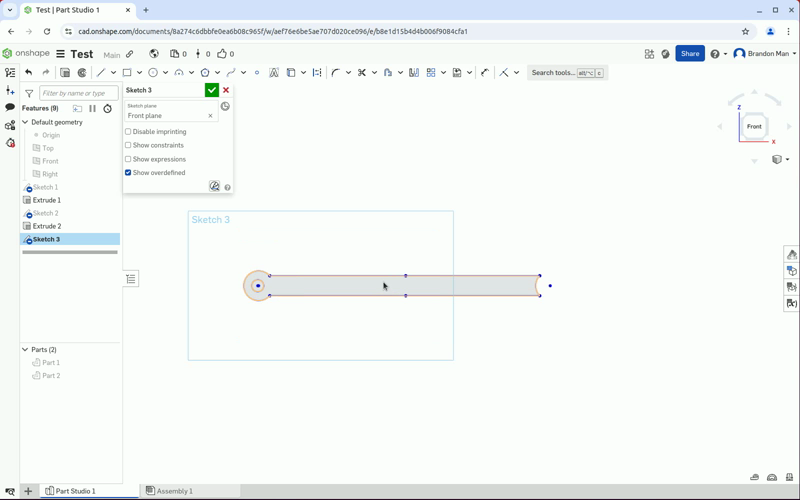
scroll(6)
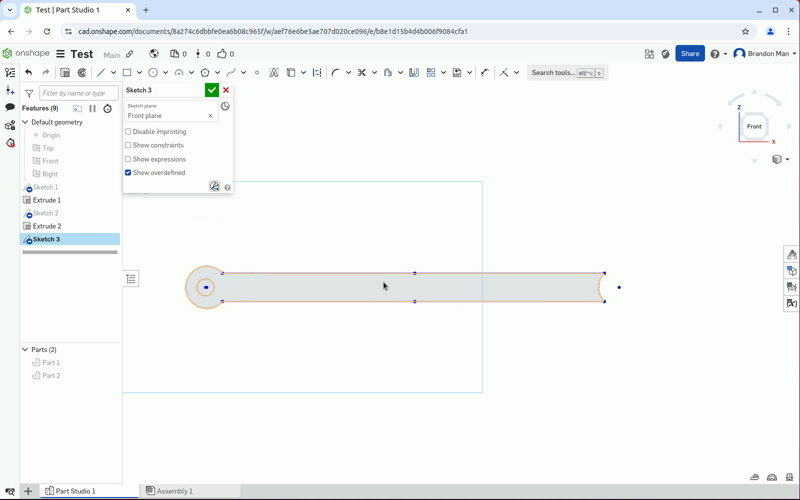
scroll(6)
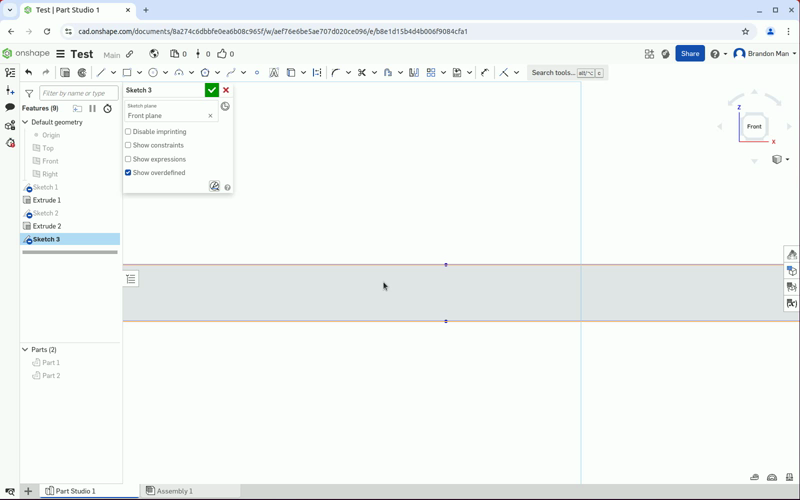
click(383, 281)
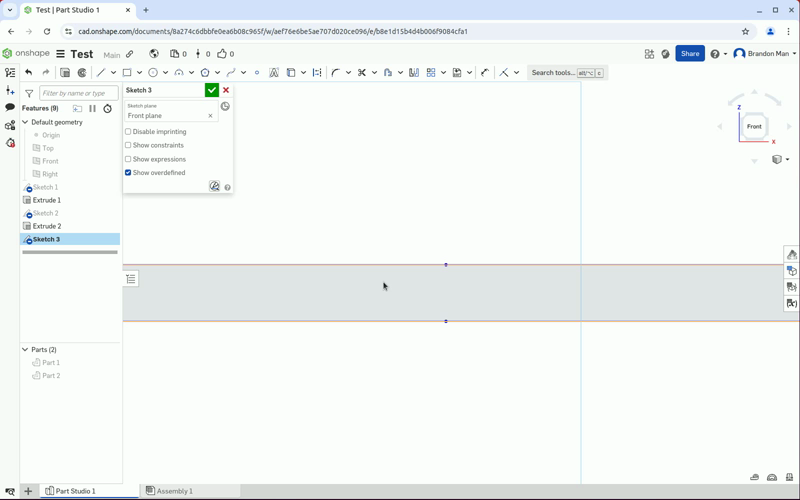
scroll(-6)
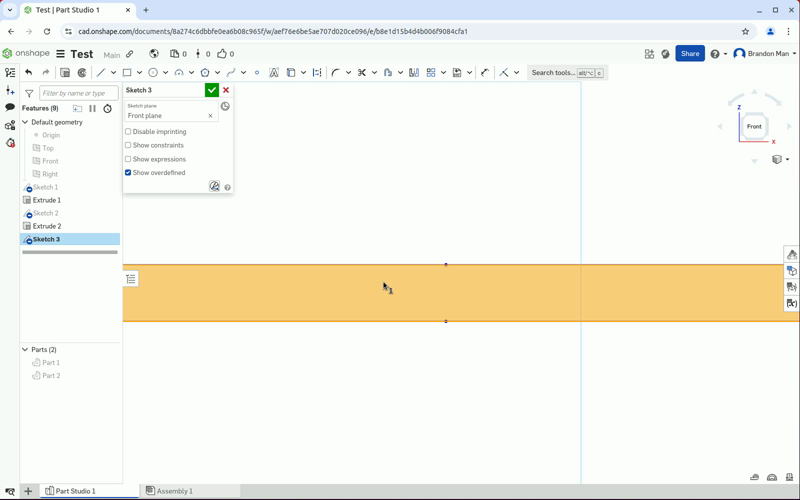
scroll(-6)
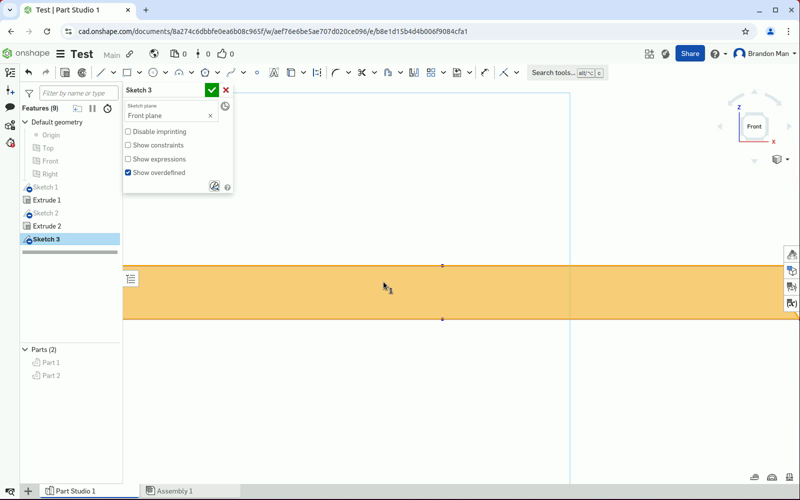
scroll(-6)
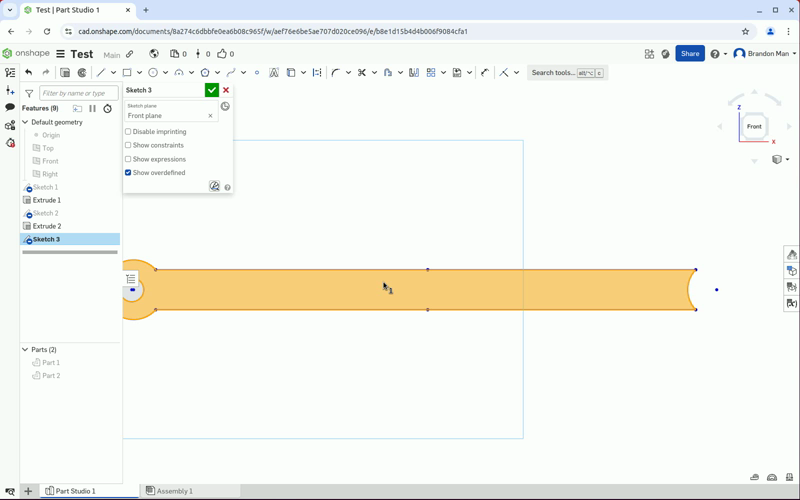
scroll(-6)
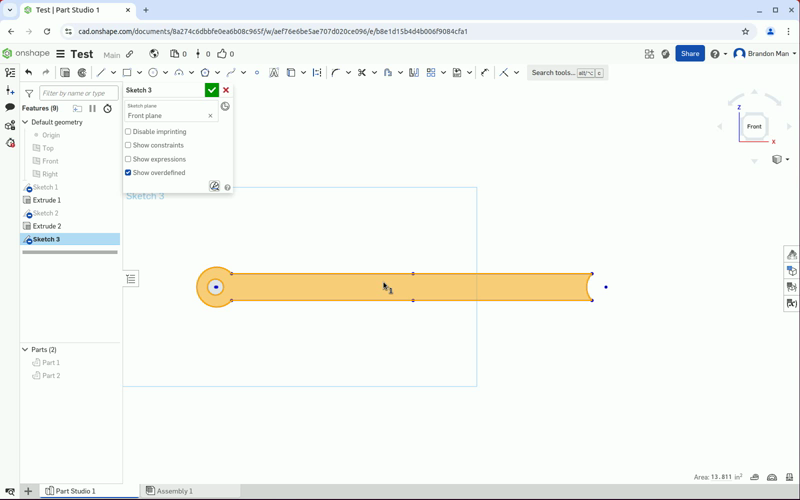
scroll(-6)
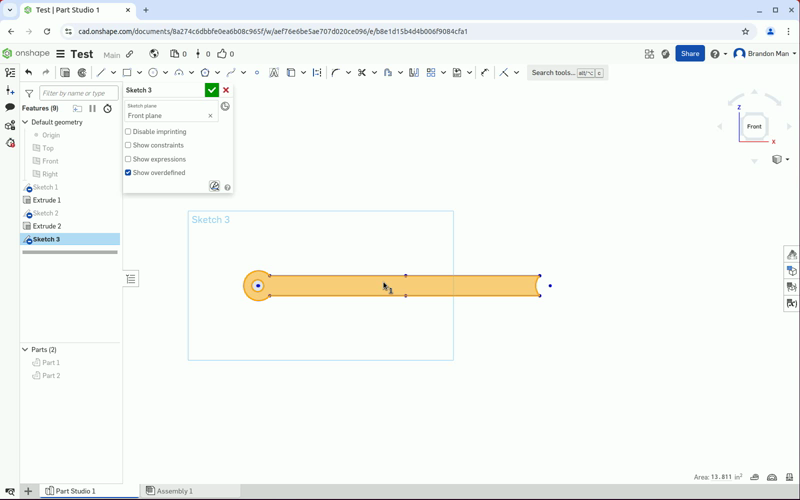
scroll(-6)
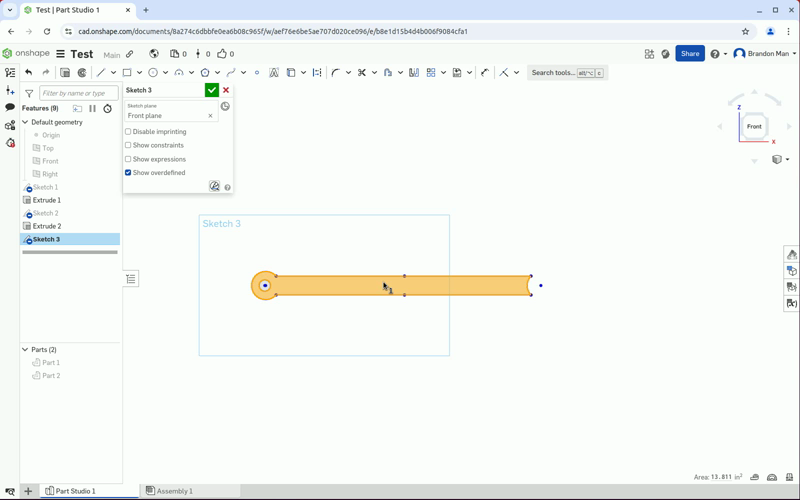
scroll(-6)
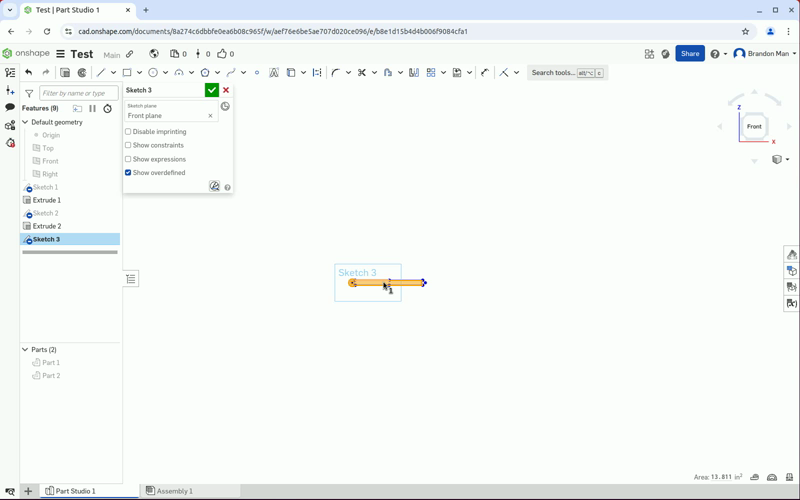
mouse_move(73, 352)
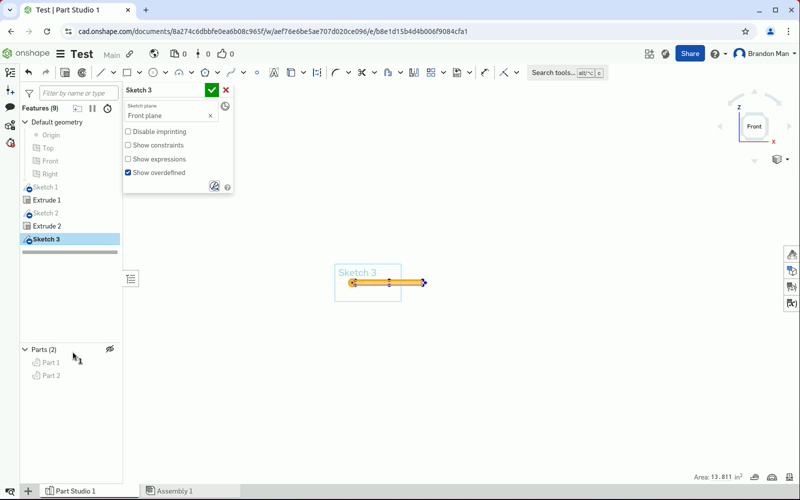
key(shift+y)
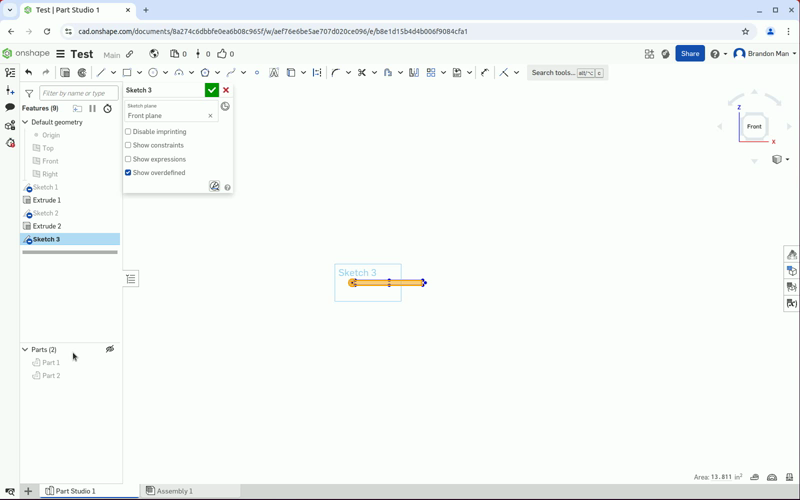
key(shift+e)
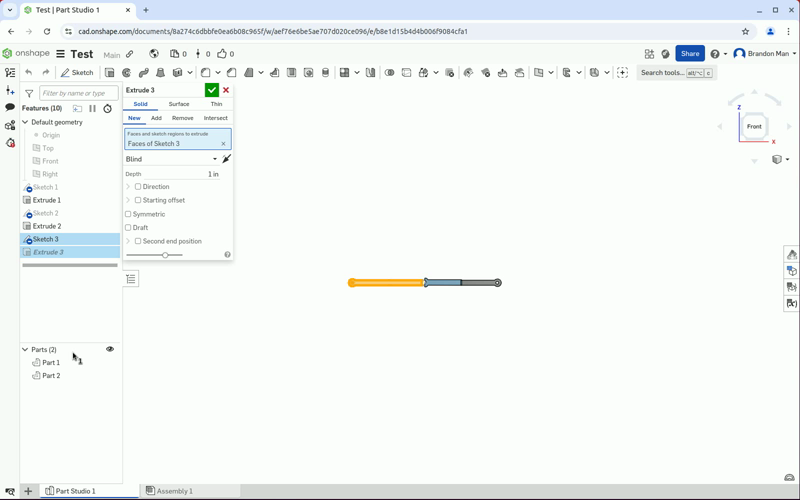
mouse_move(143, 106)
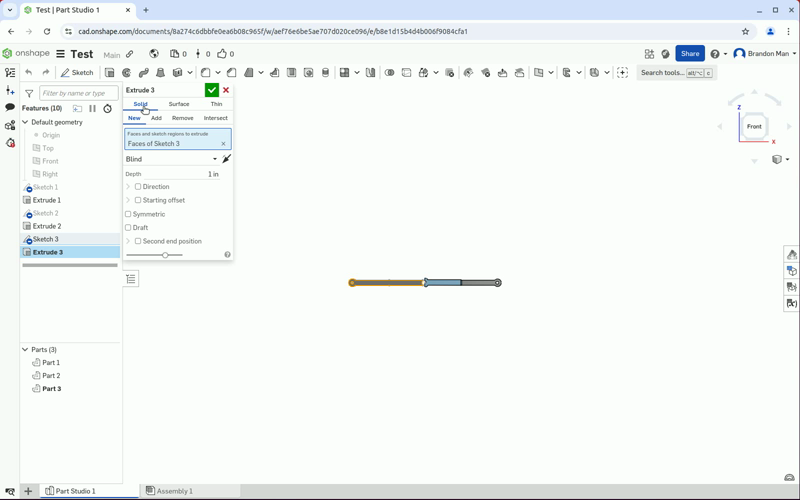
click(143, 106)
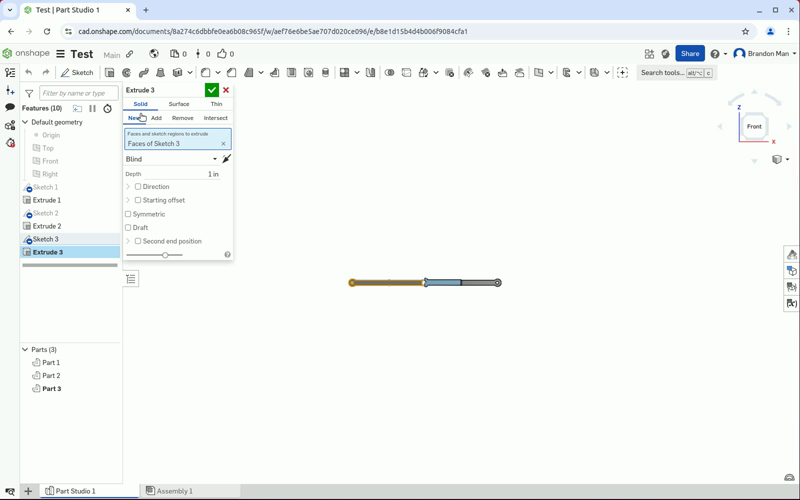
mouse_move(137, 120)
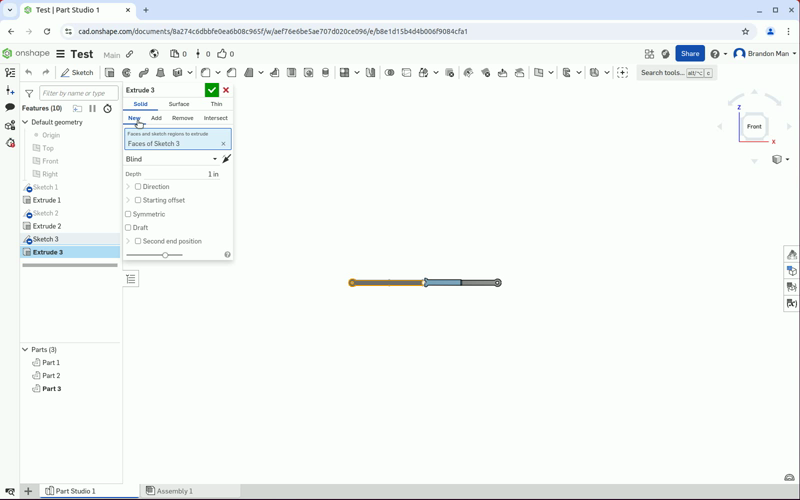
click(137, 120)
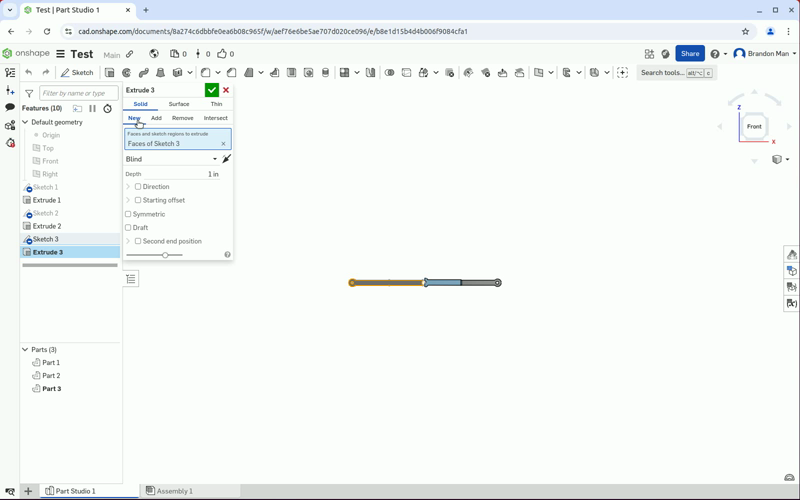
key(tab, 4)
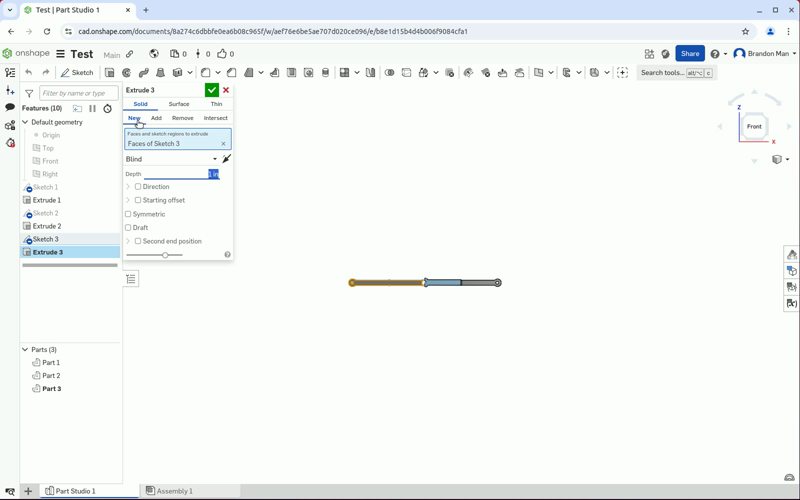
text(0.481)
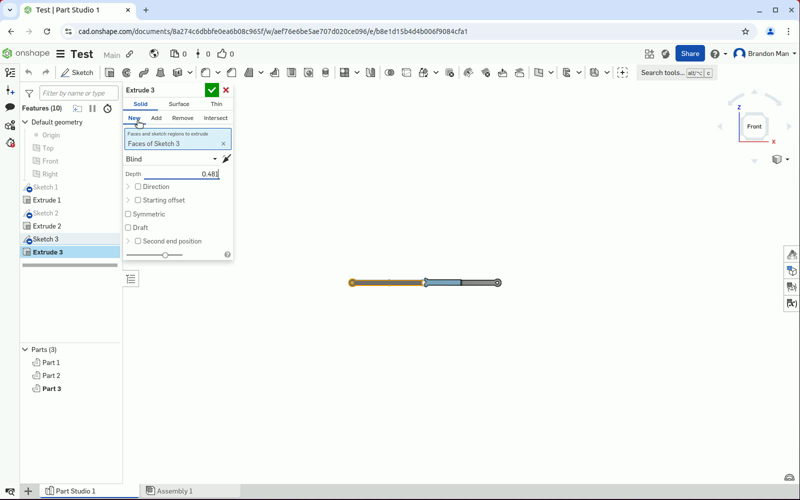
key(enter)
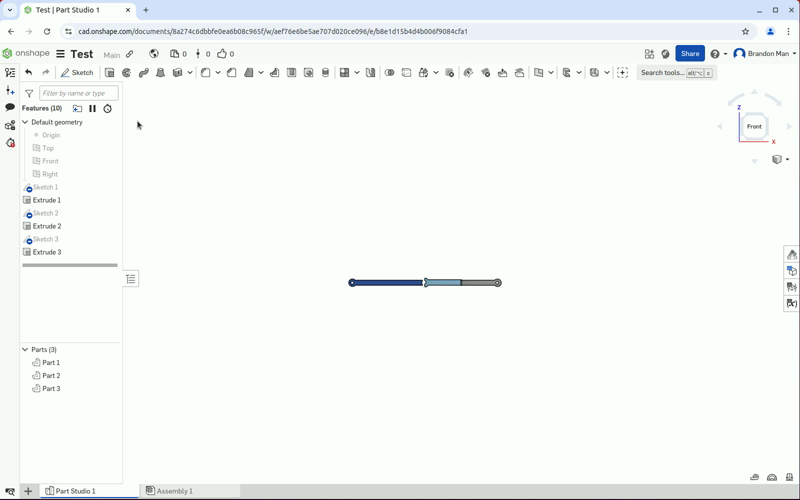
key(shift+h)
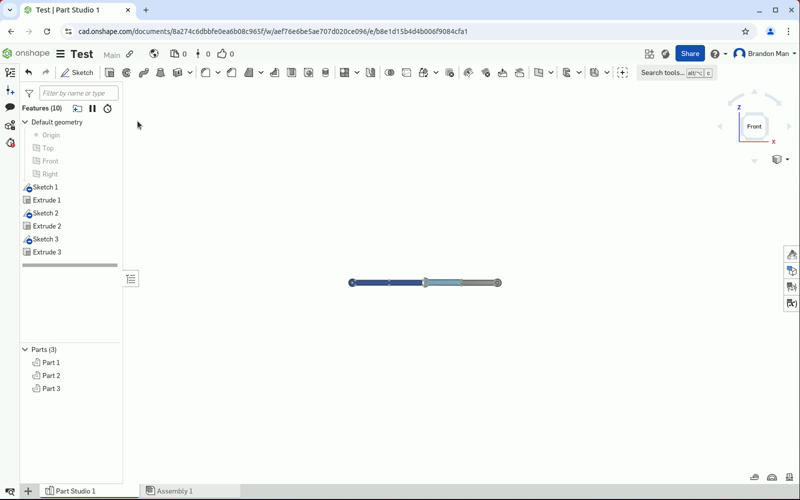
key(shift+h)
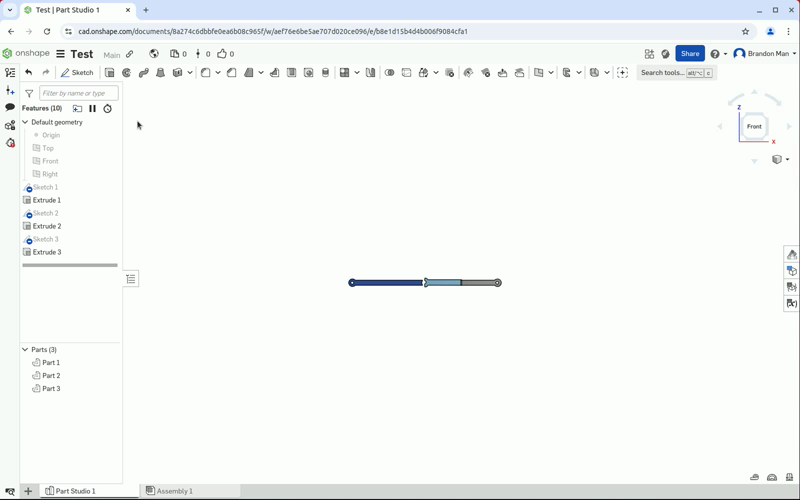
mouse_move(73, 189)
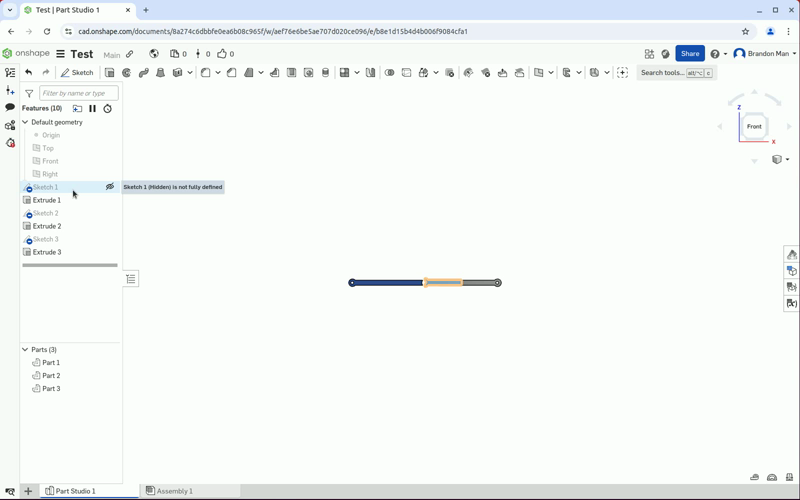
click(73, 189)
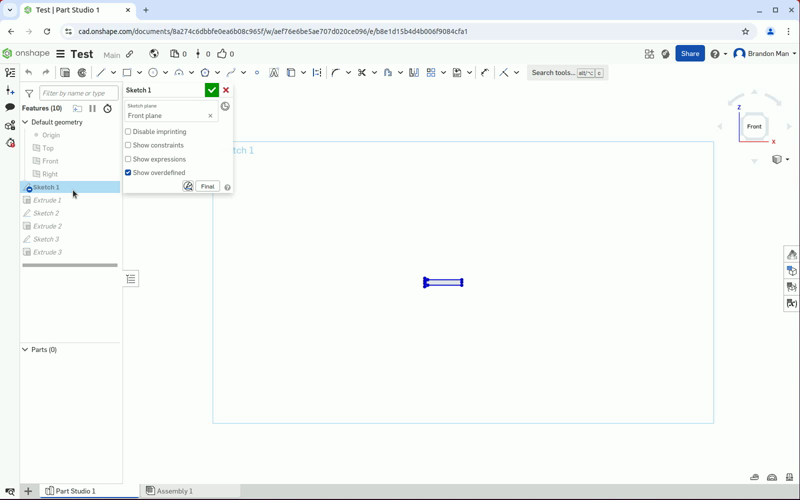
mouse_move(229, 92)
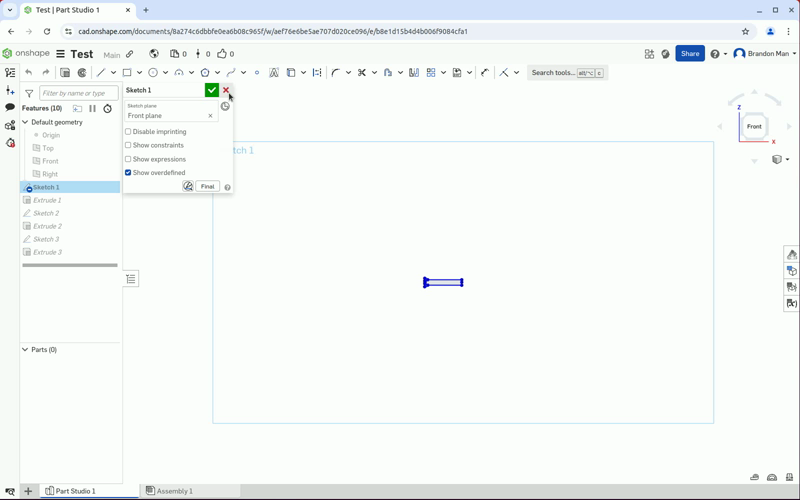
click(229, 92)
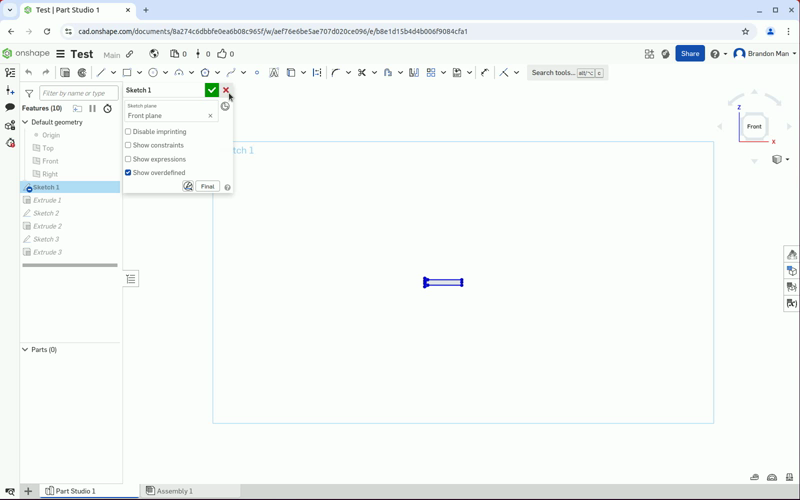
key(shift+s)
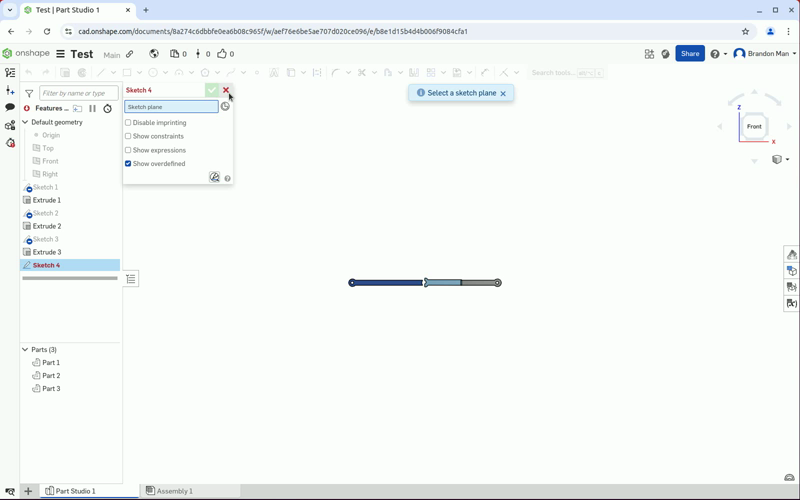
mouse_move(73, 163)
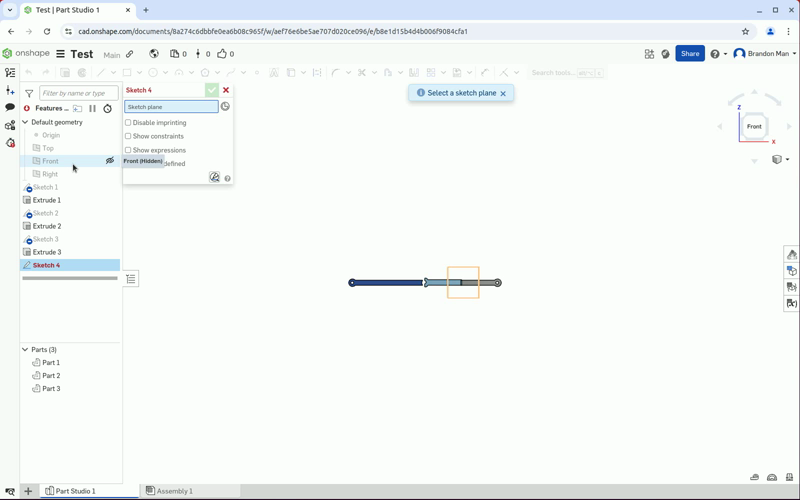
click(73, 163)
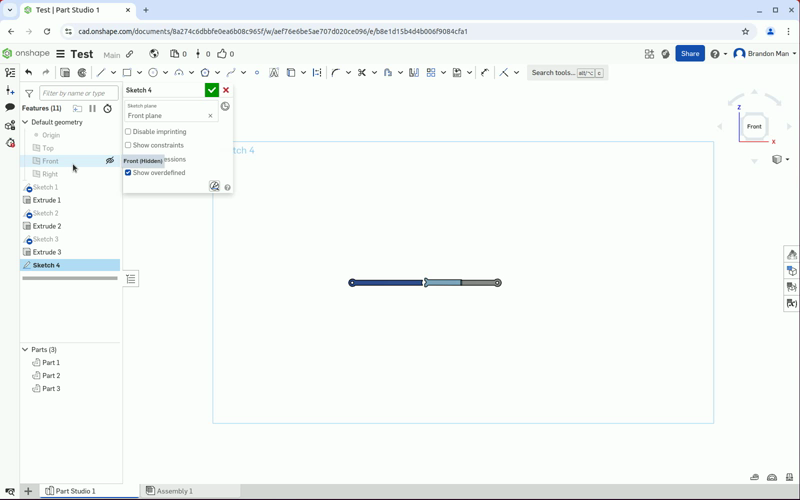
mouse_move(73, 352)
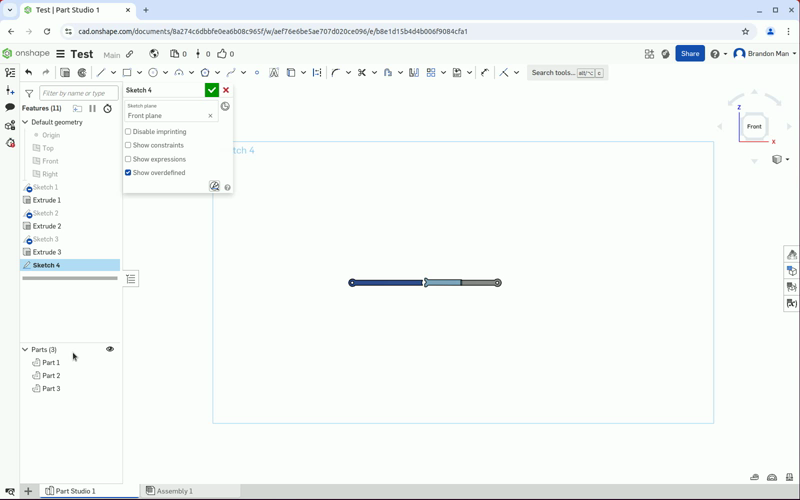
key(y)
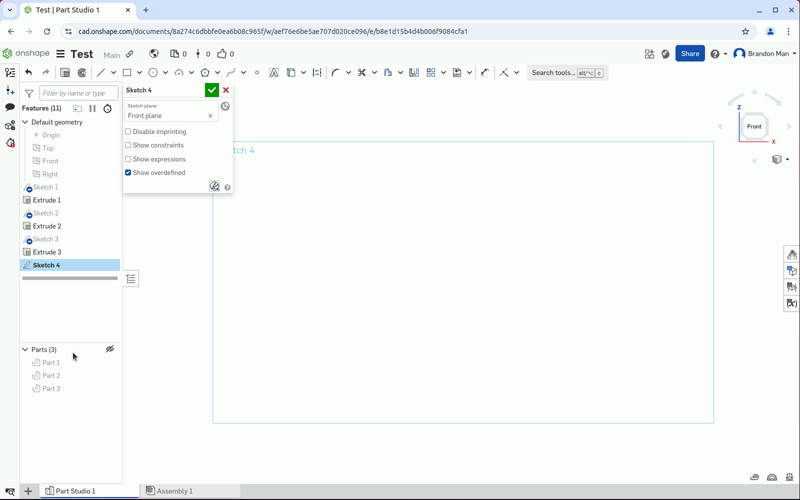
key(l)
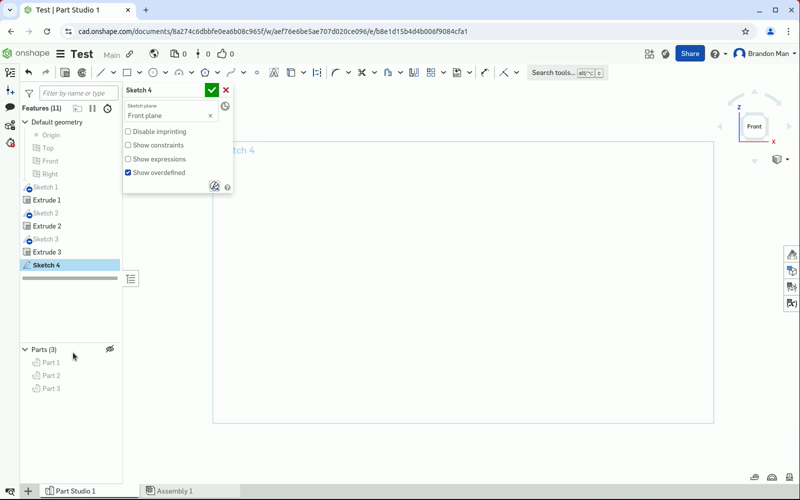
key_down(shift)
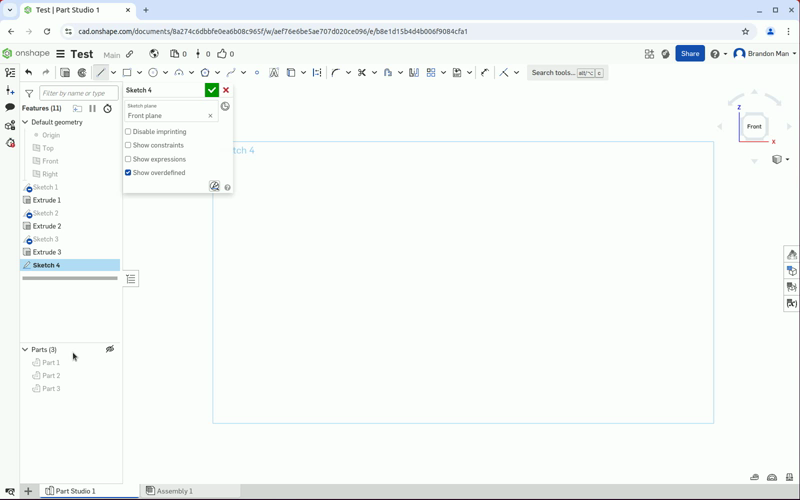
mouse_move(424, 286)
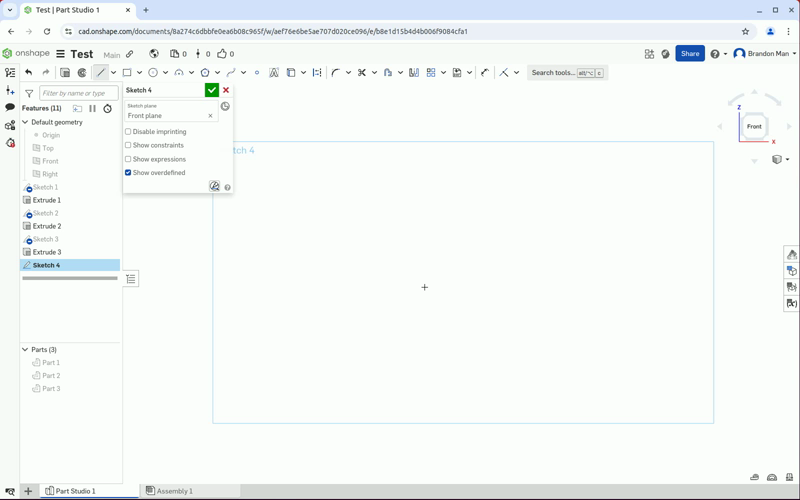
click(424, 286)
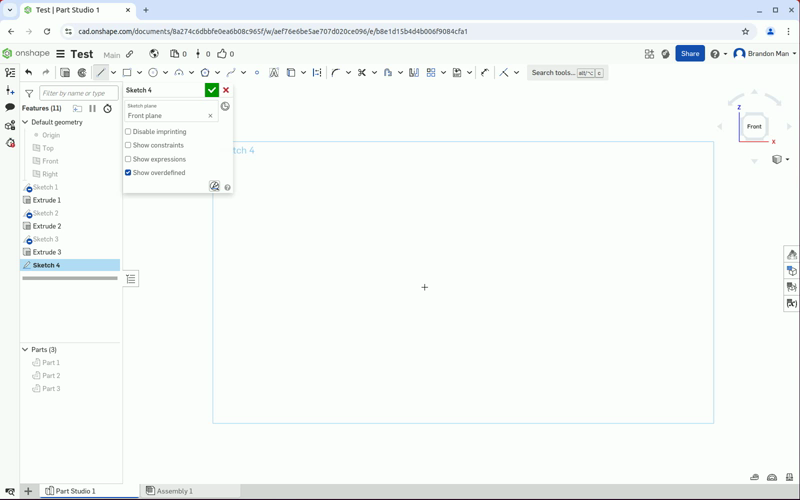
key_up(shift)
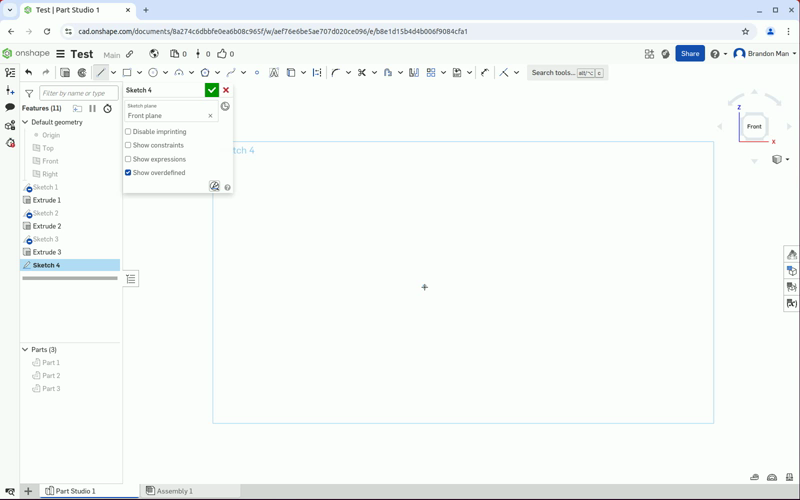
key_down(shift)
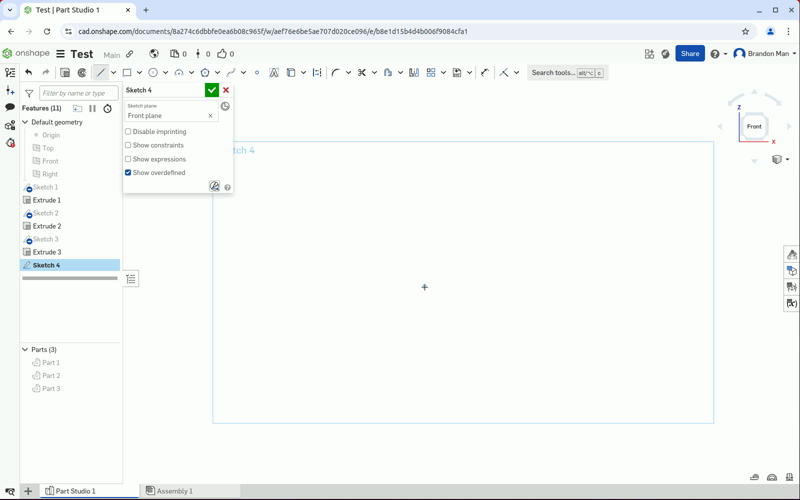
mouse_move(454, 286)
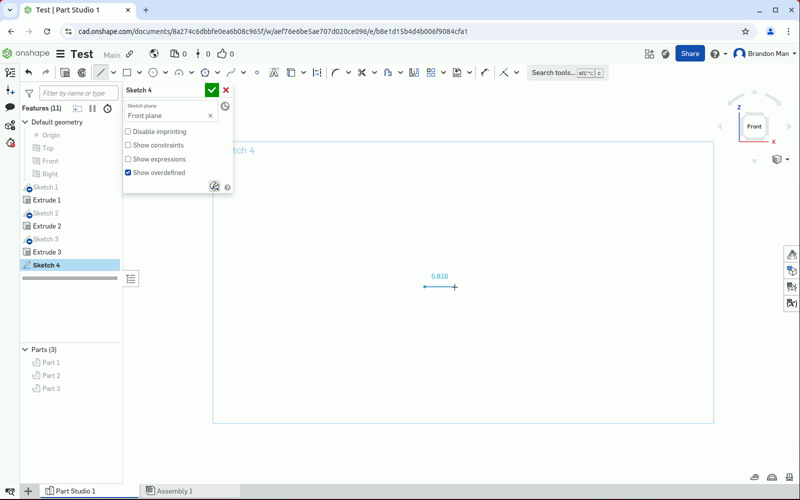
mouse_move(424, 283)
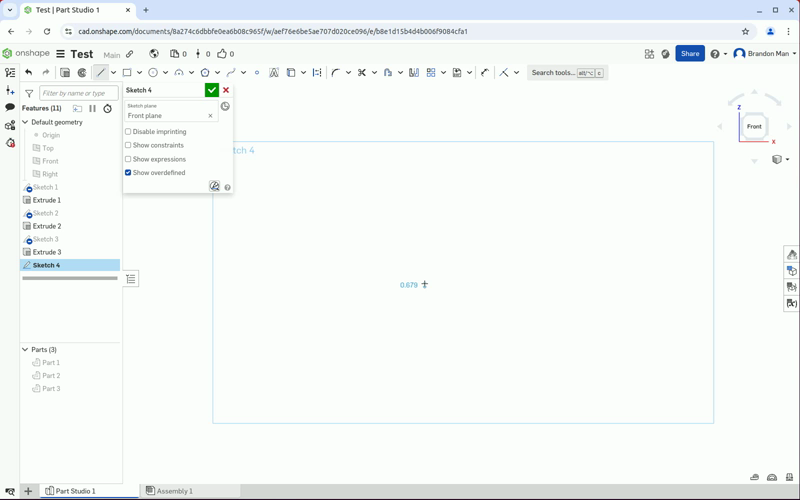
scroll(6)
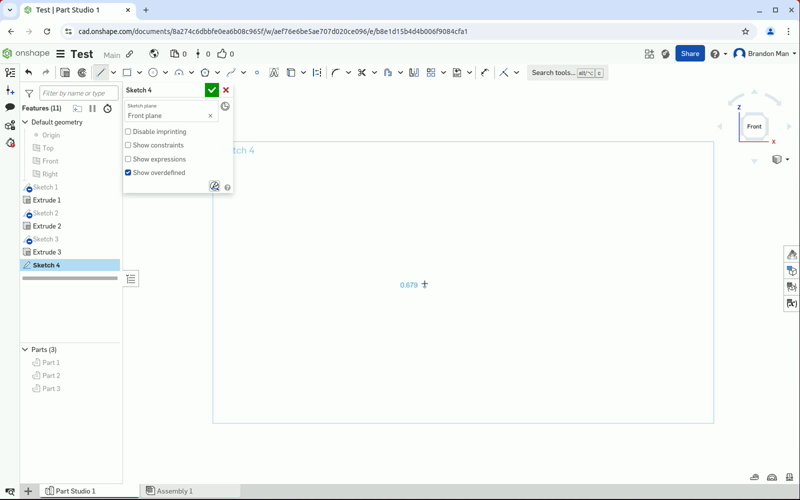
scroll(6)
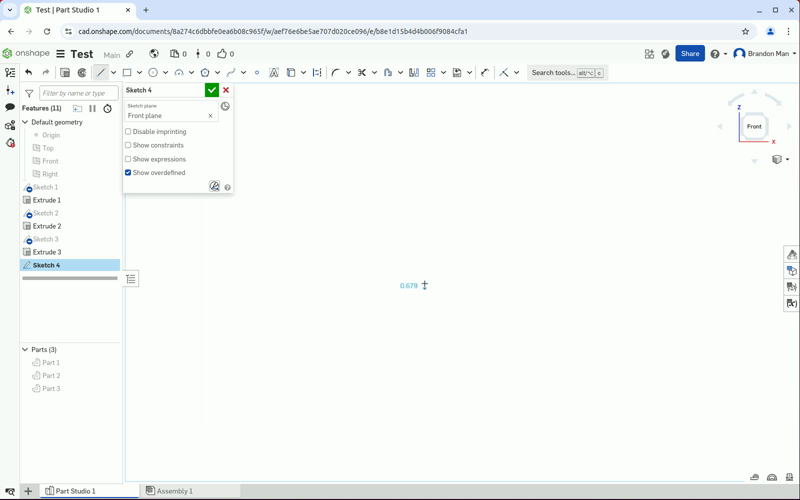
scroll(6)
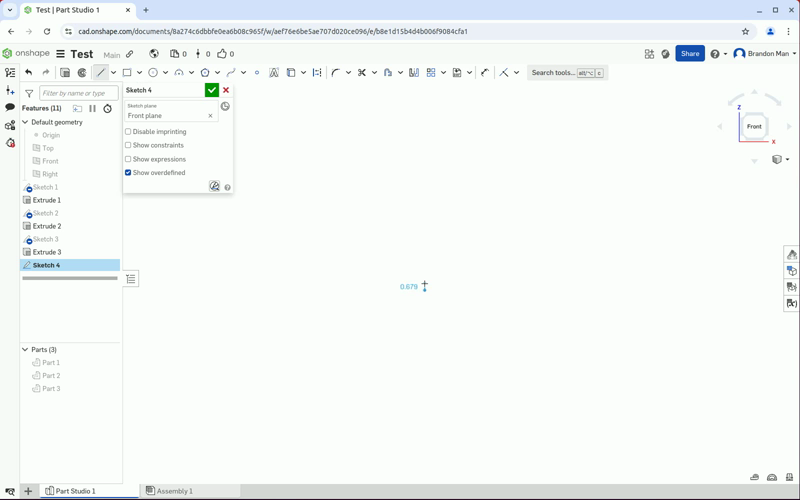
scroll(6)
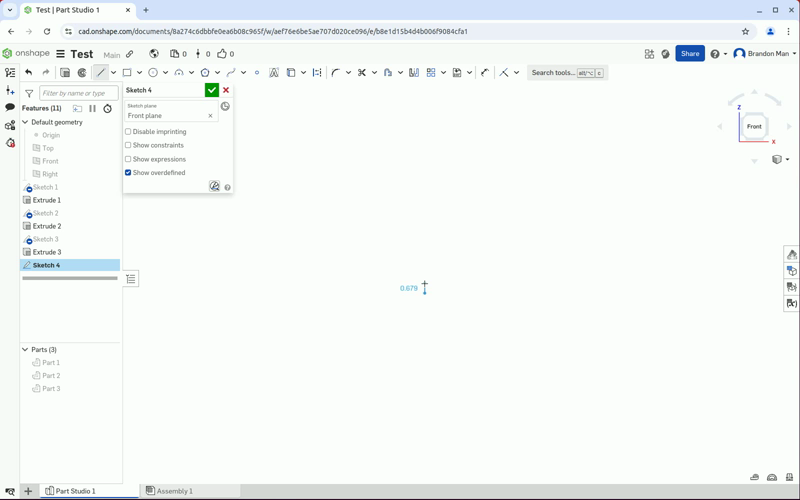
scroll(6)
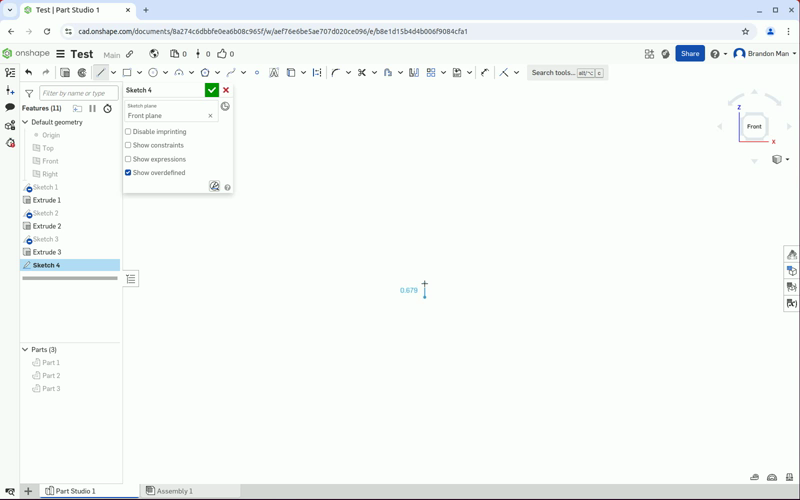
scroll(6)
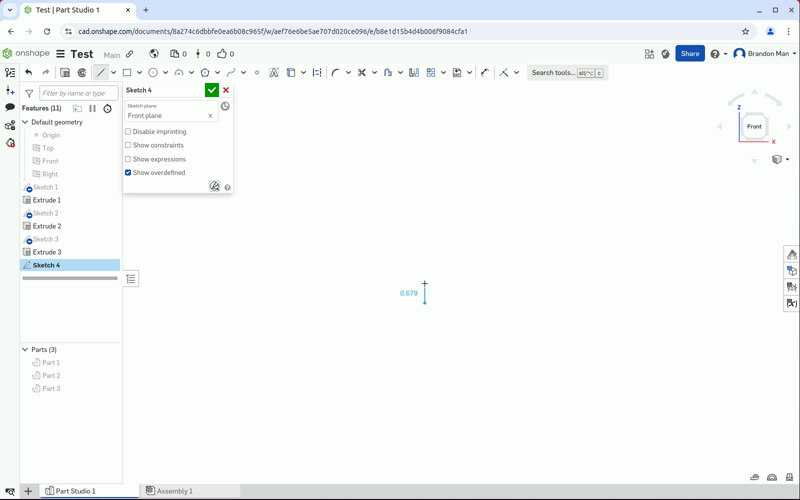
scroll(6)
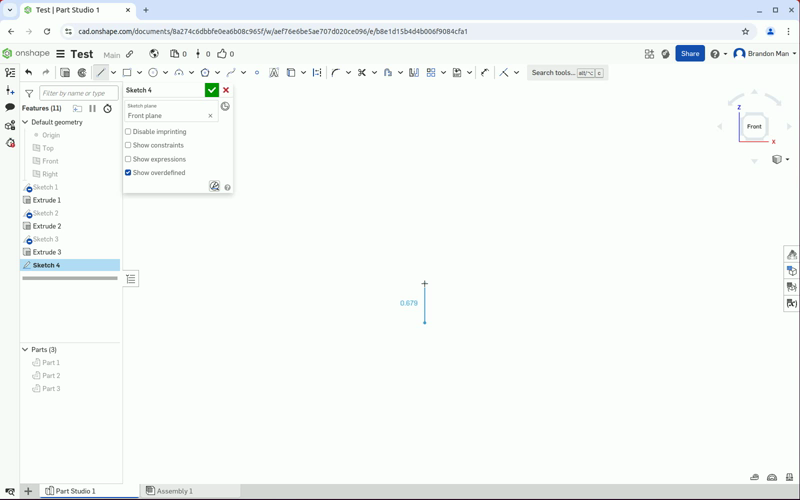
click(424, 283)
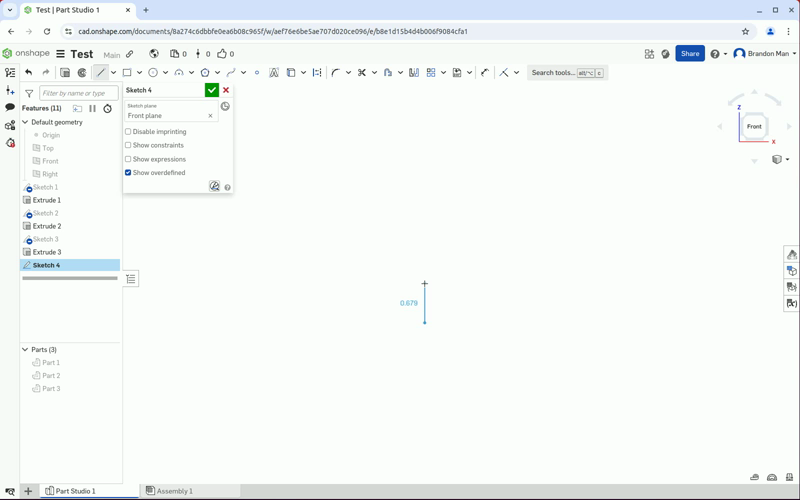
scroll(-6)
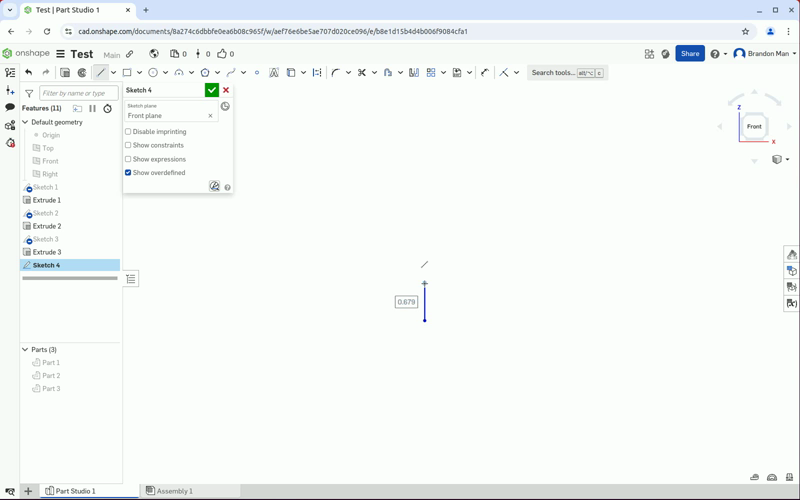
scroll(-6)
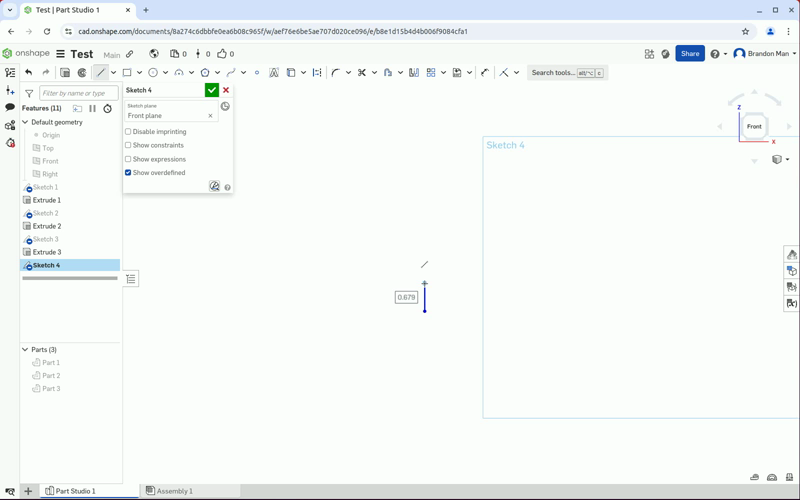
scroll(-6)
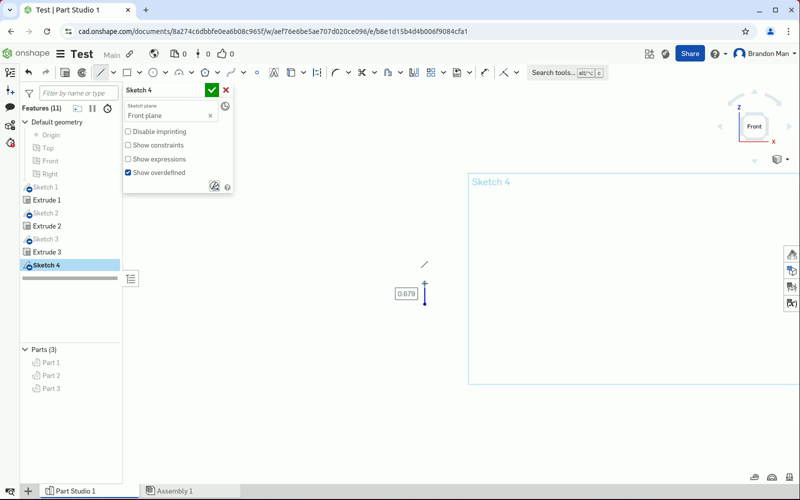
scroll(-6)
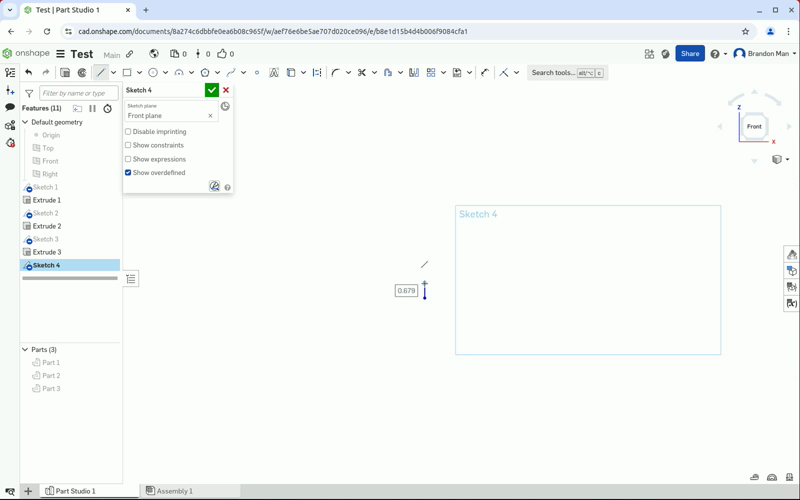
scroll(-6)
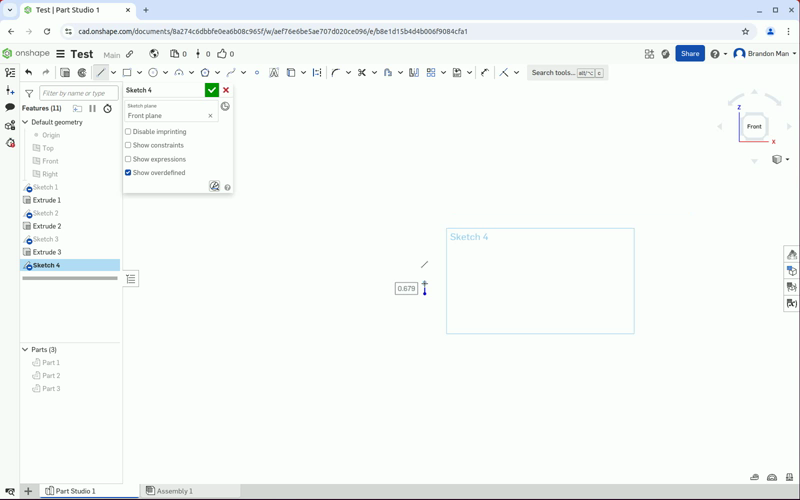
scroll(-6)
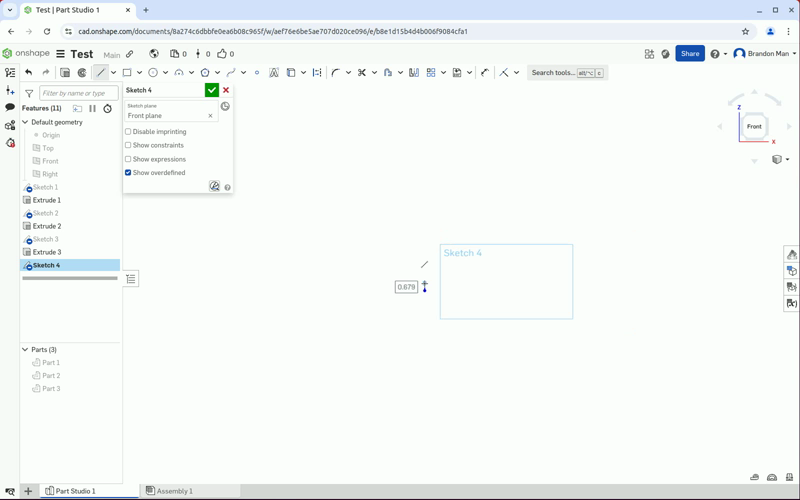
scroll(-6)
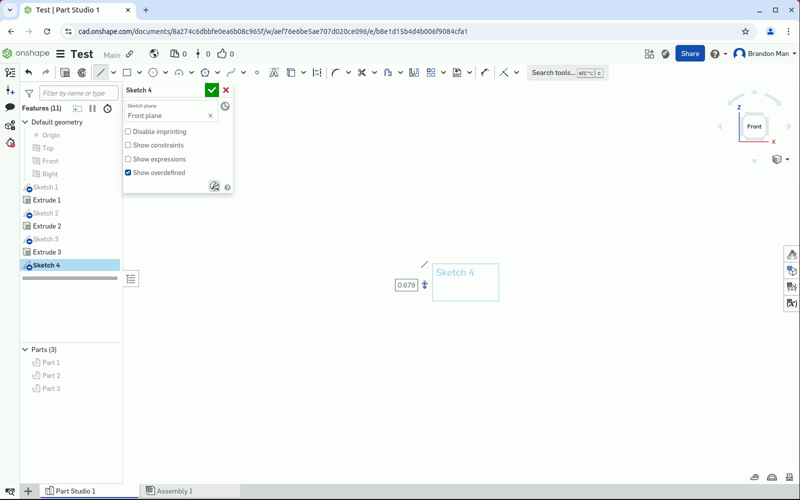
key_up(shift)
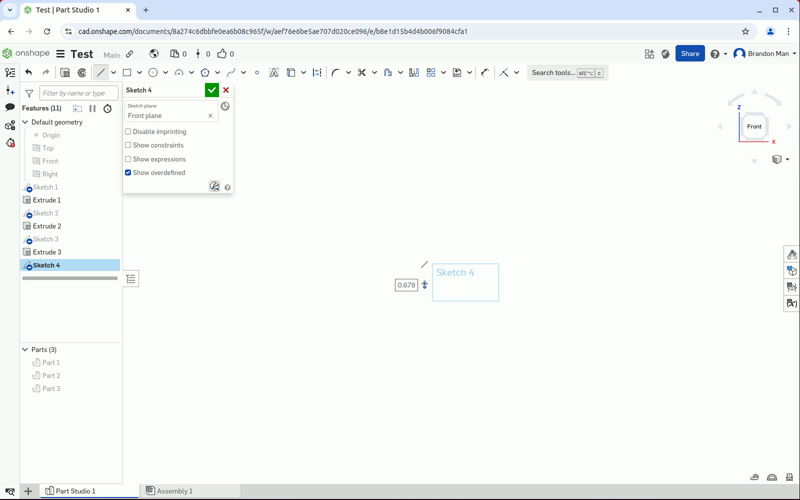
key(esc)
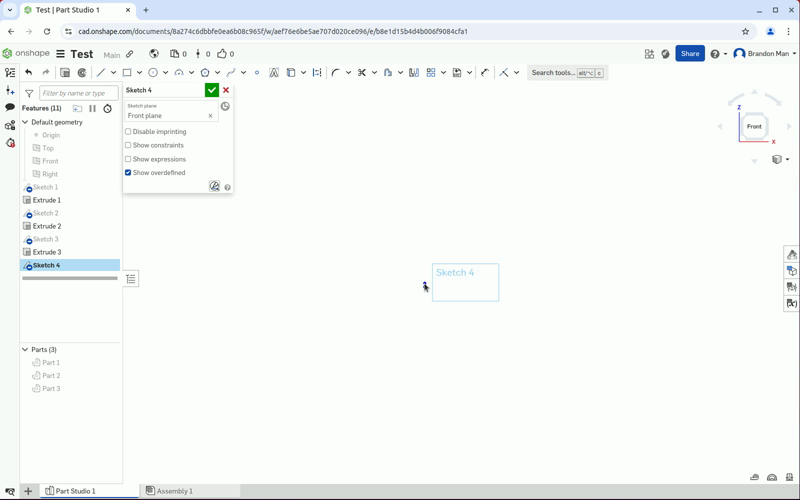
key(a)
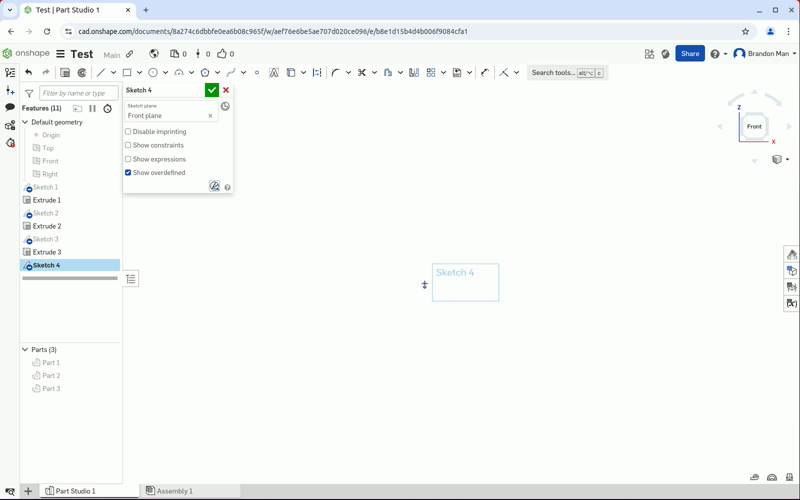
mouse_move(424, 283)
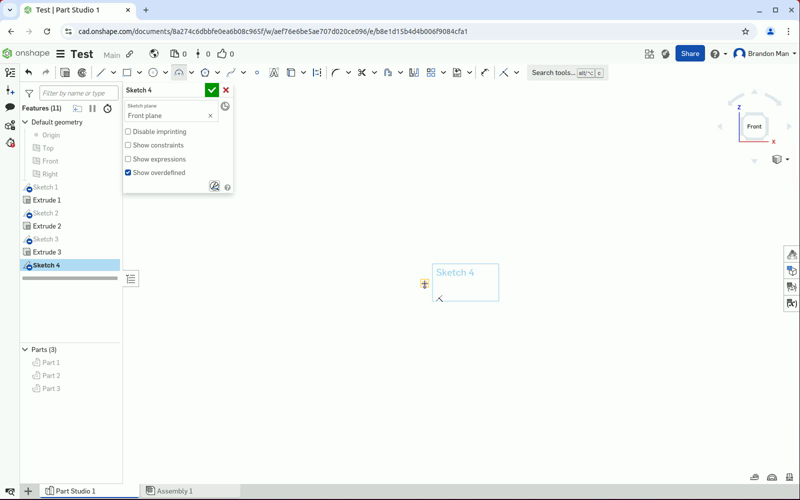
scroll(6)
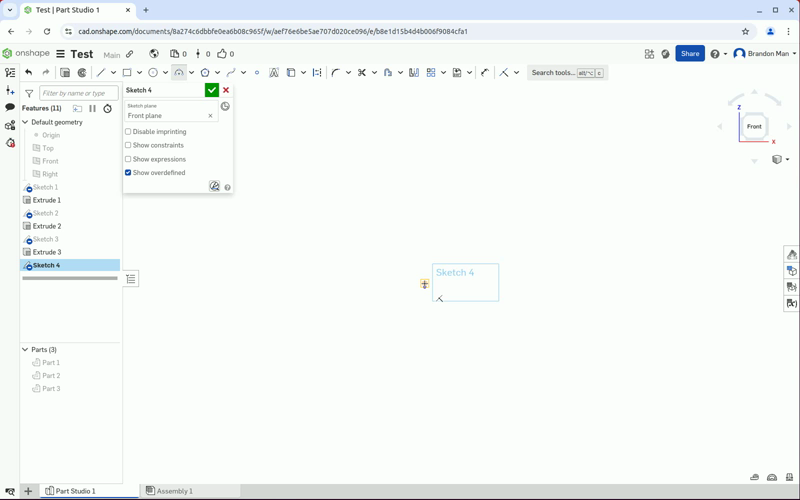
scroll(6)
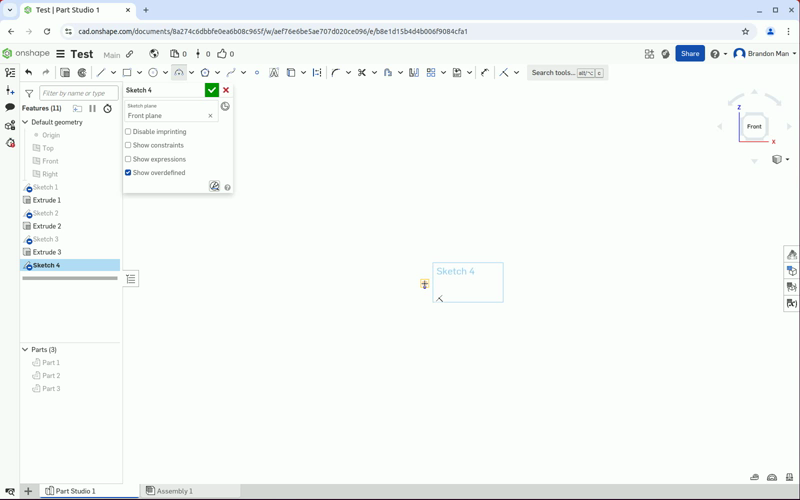
scroll(6)
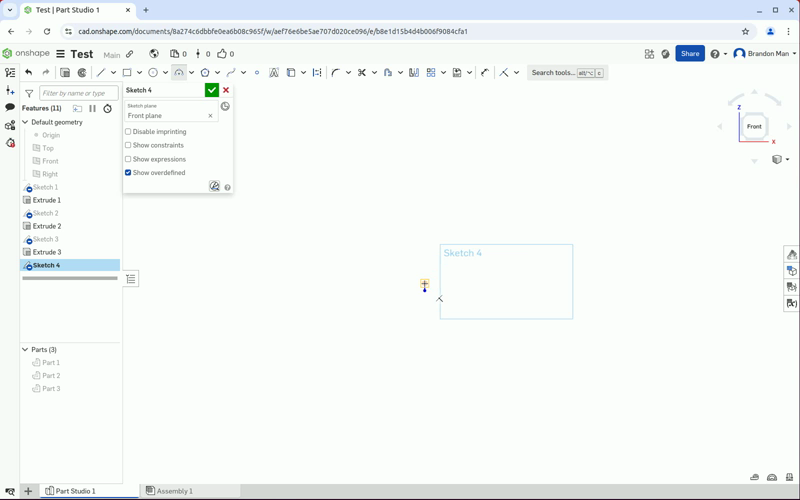
scroll(6)
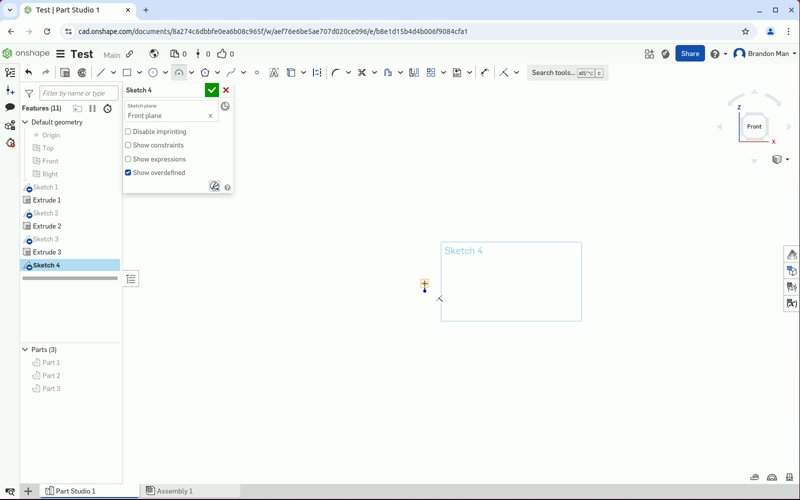
scroll(6)
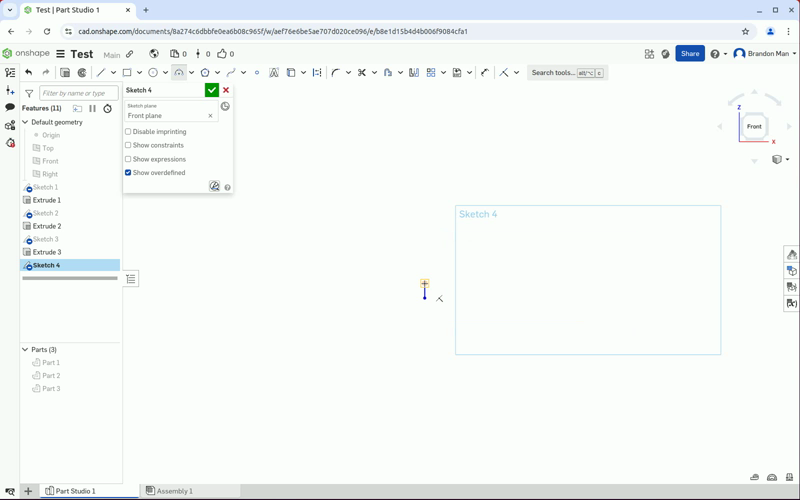
scroll(6)
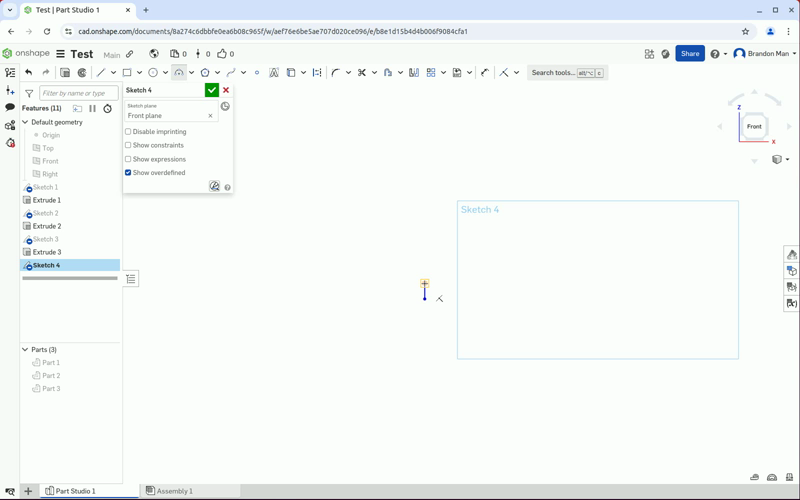
scroll(6)
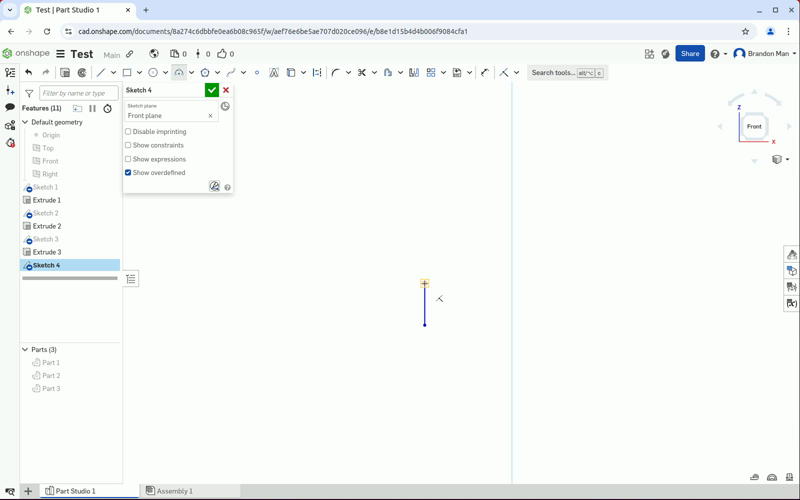
click(424, 283)
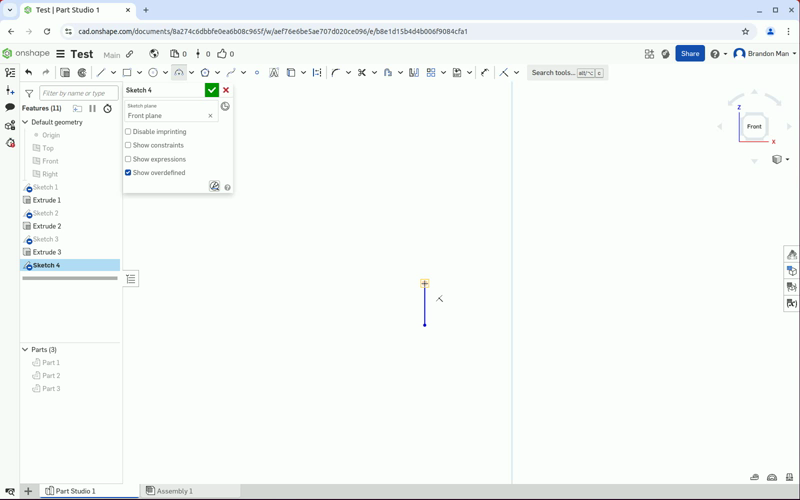
scroll(-6)
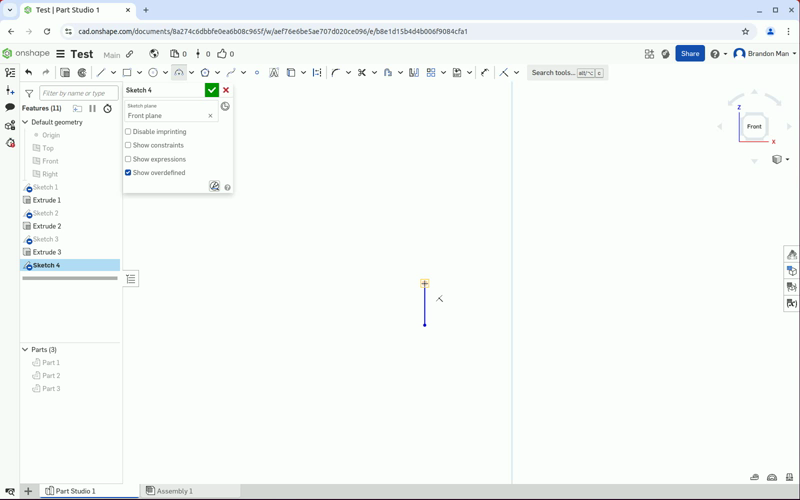
scroll(-6)
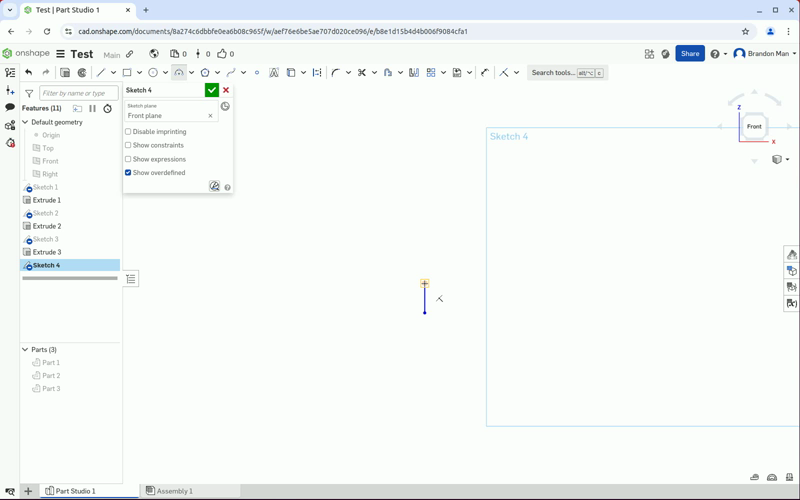
scroll(-6)
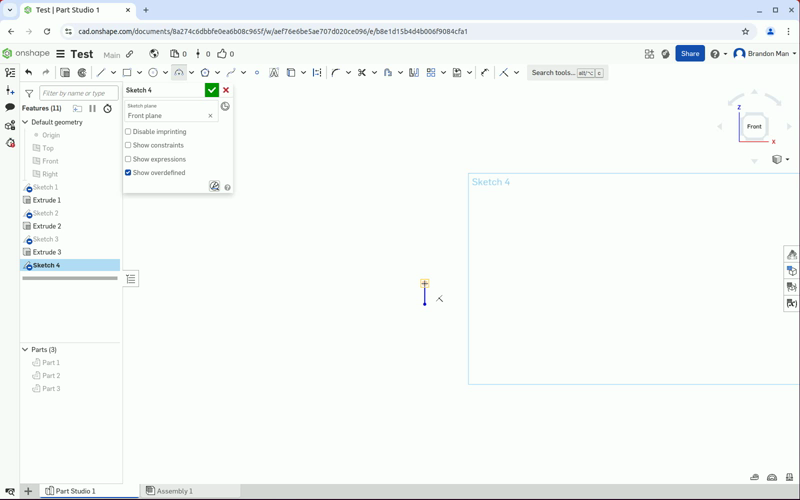
scroll(-6)
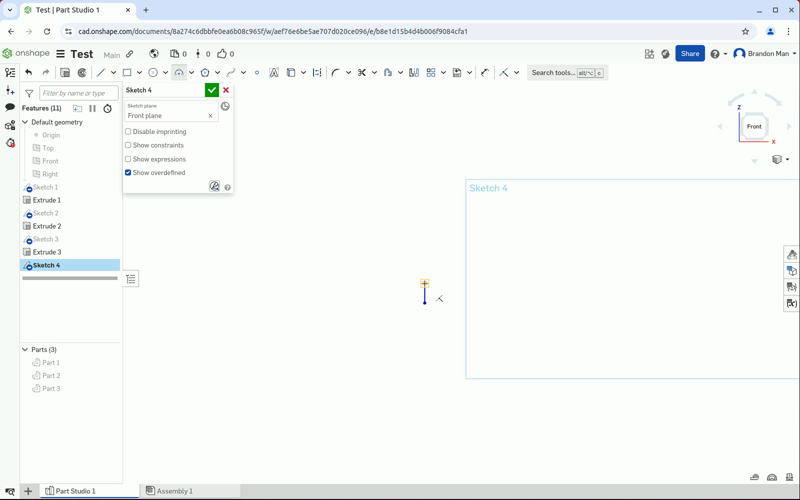
scroll(-6)
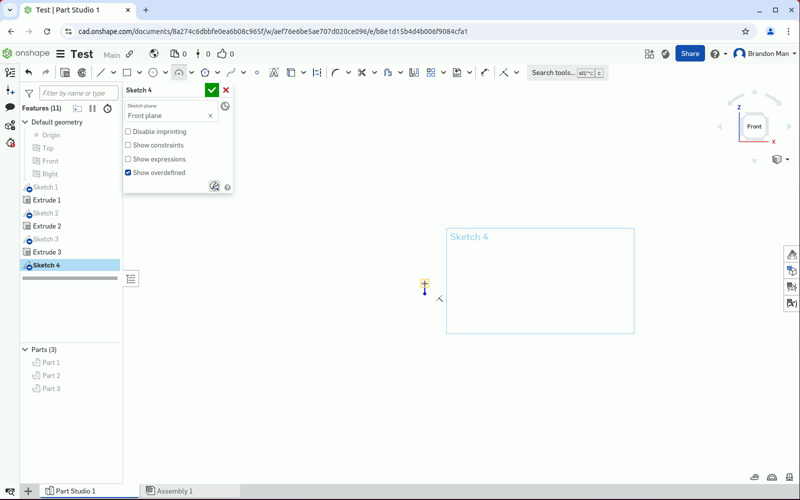
scroll(-6)
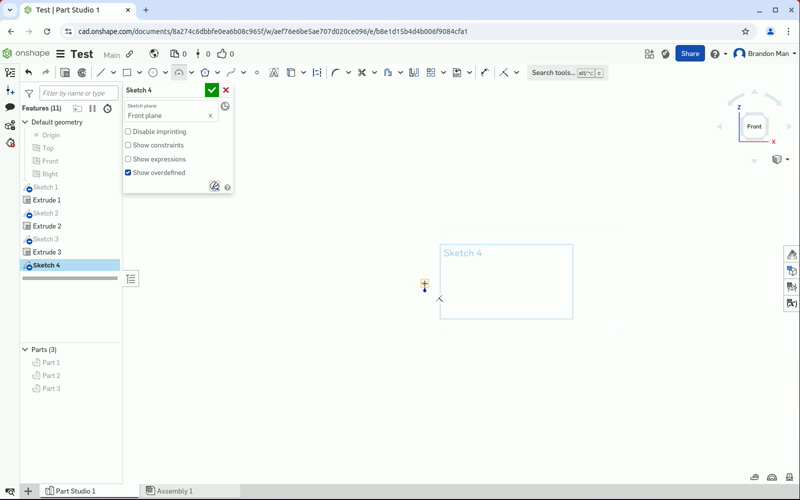
scroll(-6)
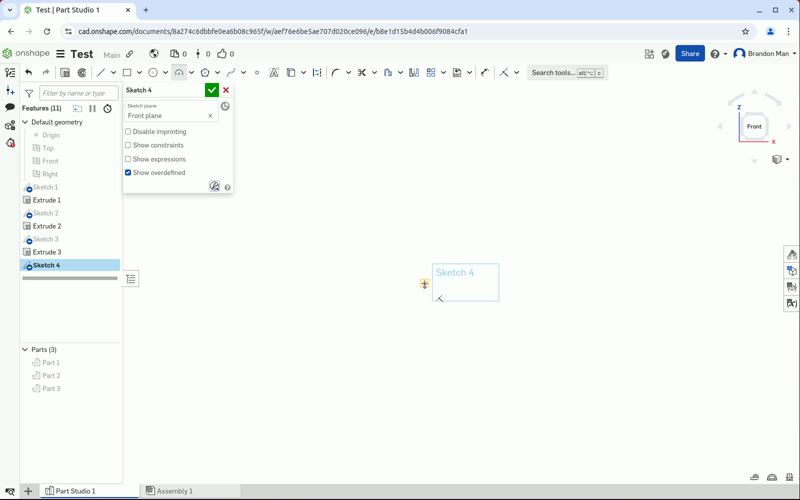
key_down(shift)
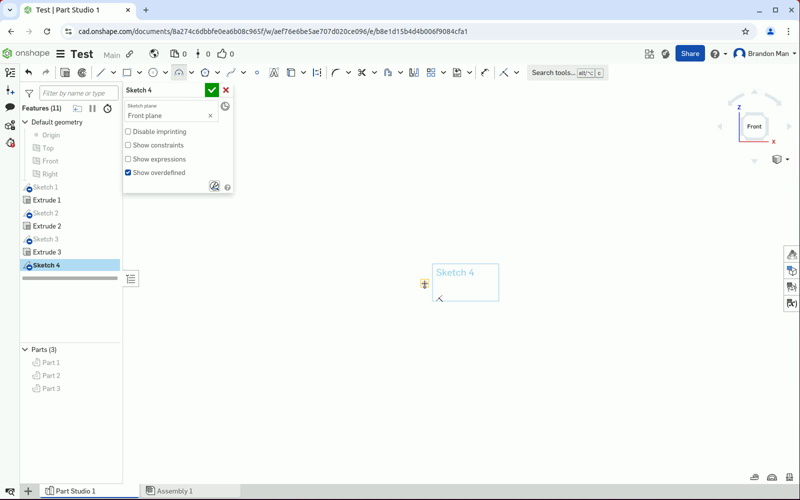
mouse_move(424, 280)
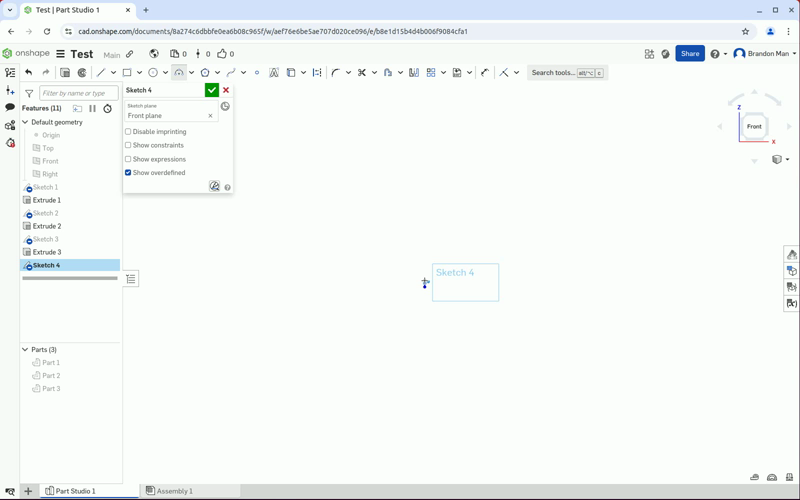
scroll(6)
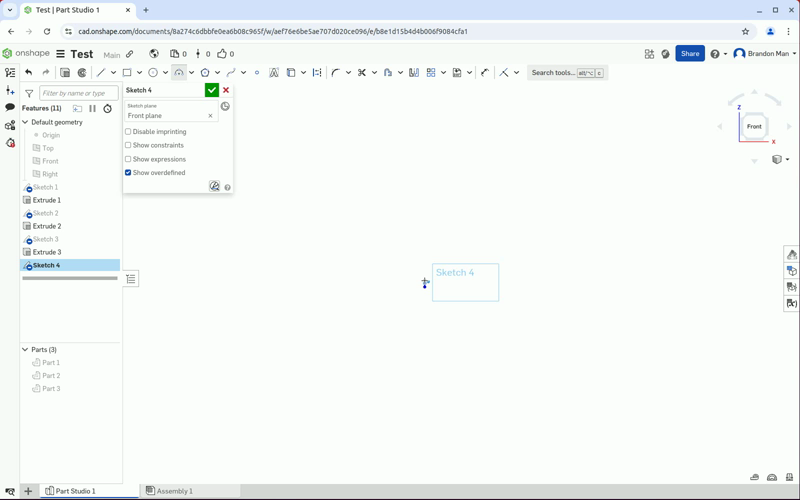
scroll(6)
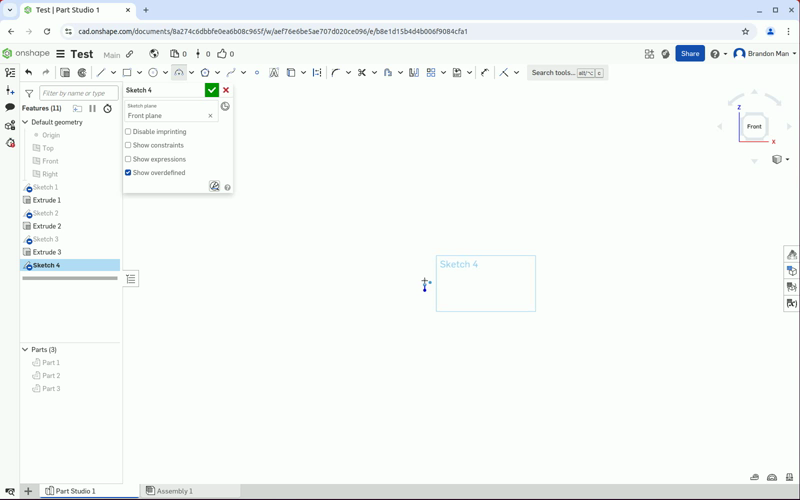
scroll(6)
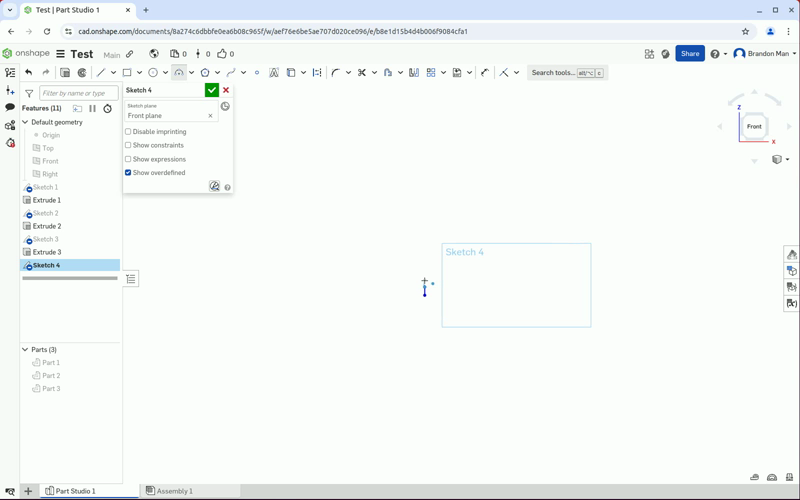
scroll(6)
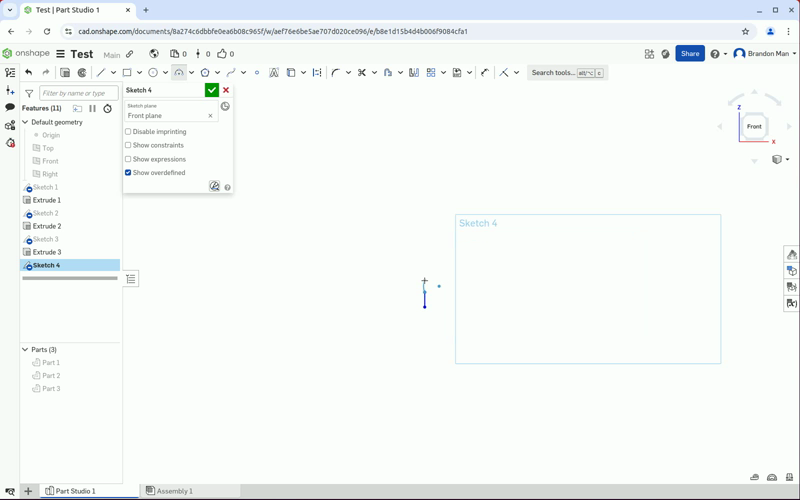
scroll(6)
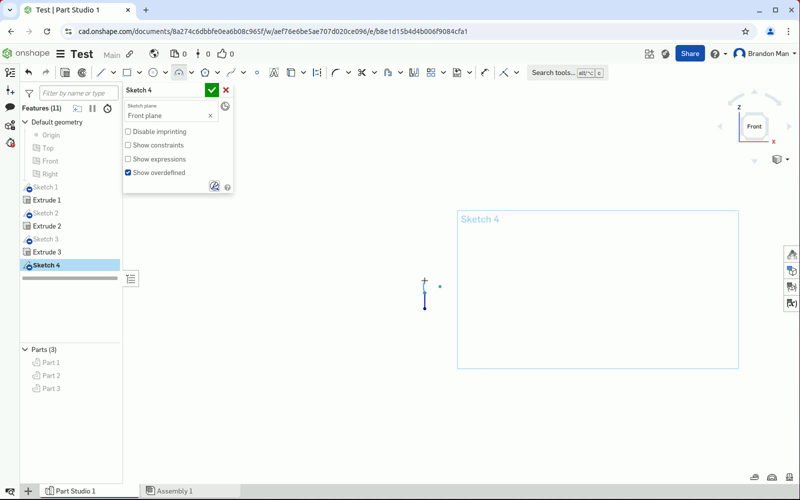
scroll(6)
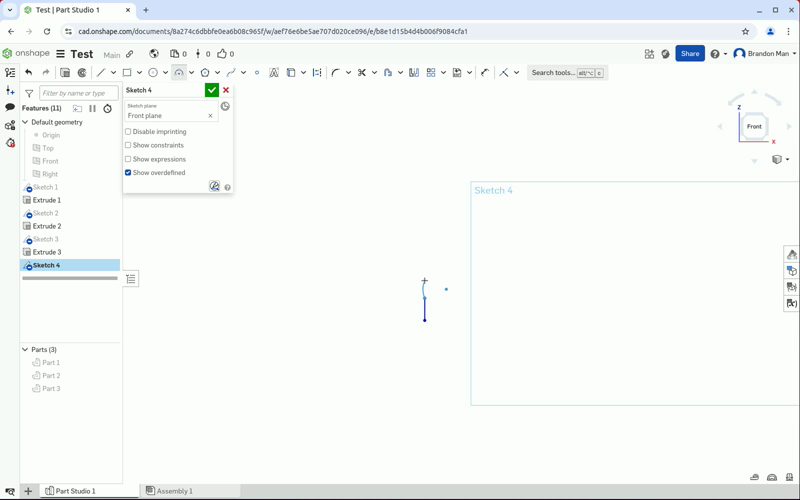
scroll(6)
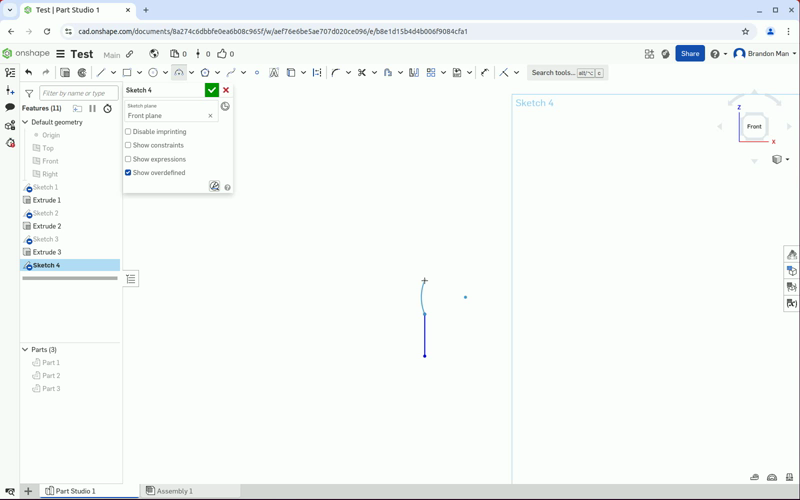
click(424, 280)
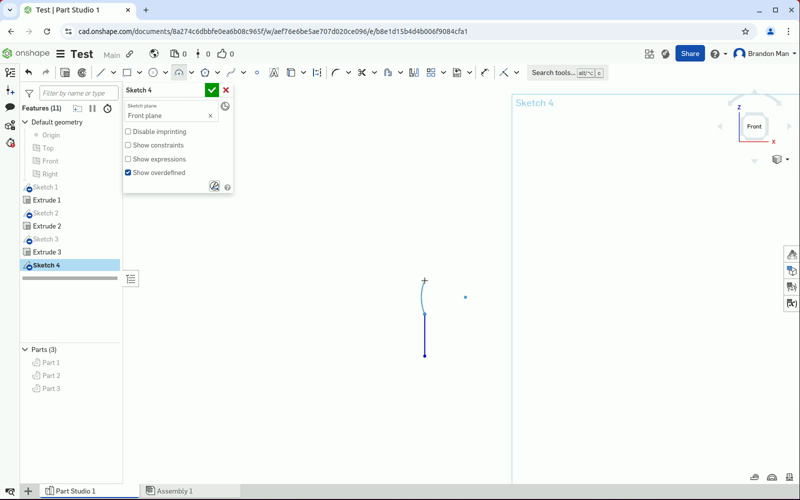
scroll(-6)
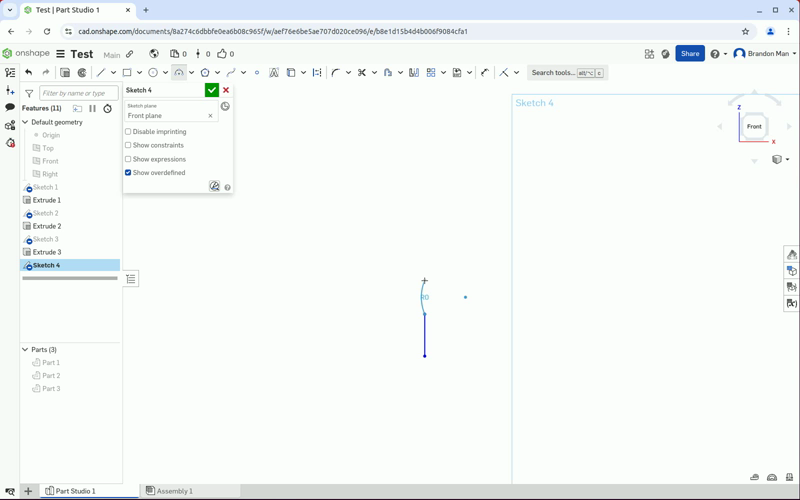
scroll(-6)
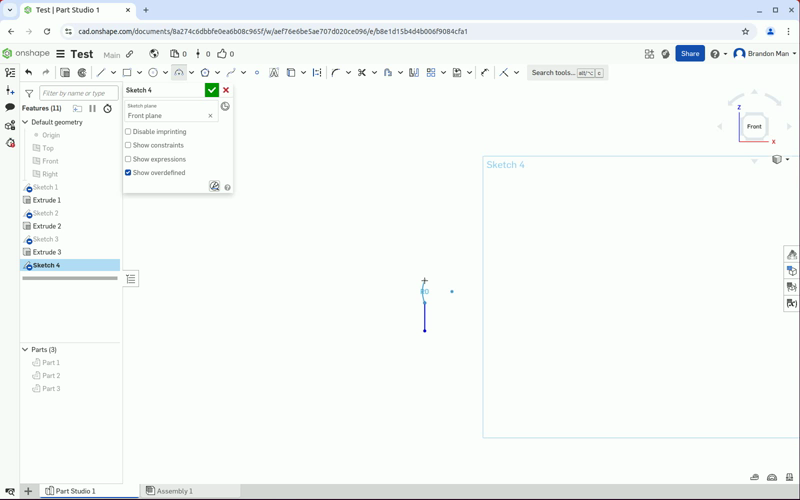
scroll(-6)
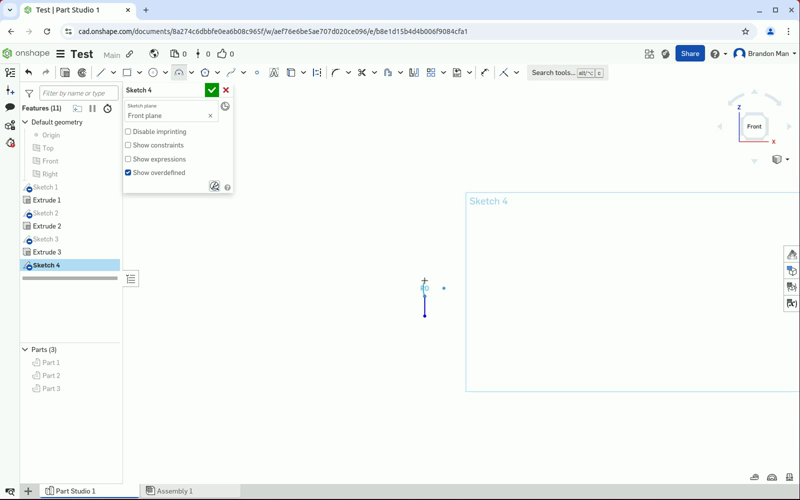
scroll(-6)
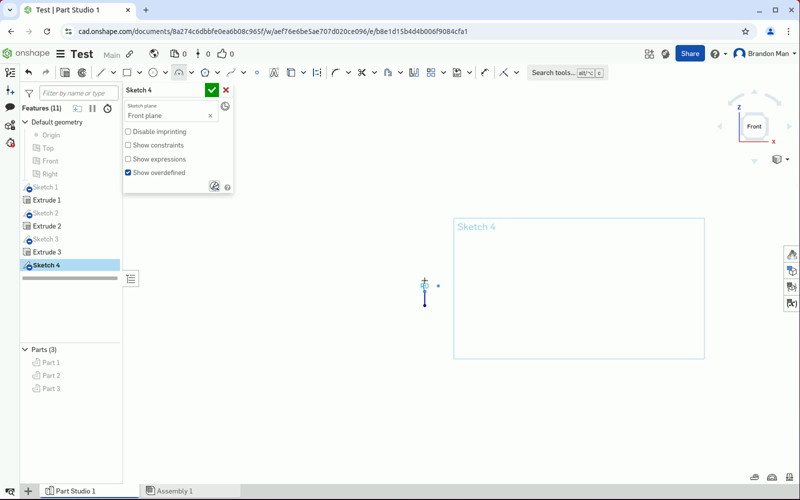
scroll(-6)
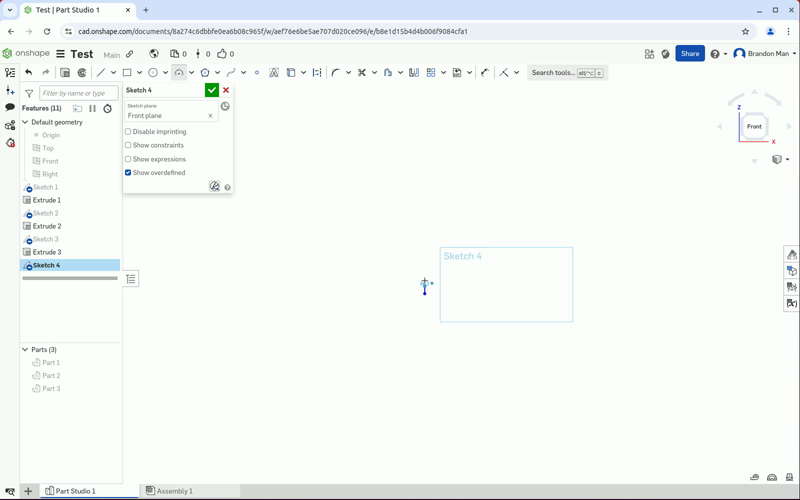
scroll(-6)
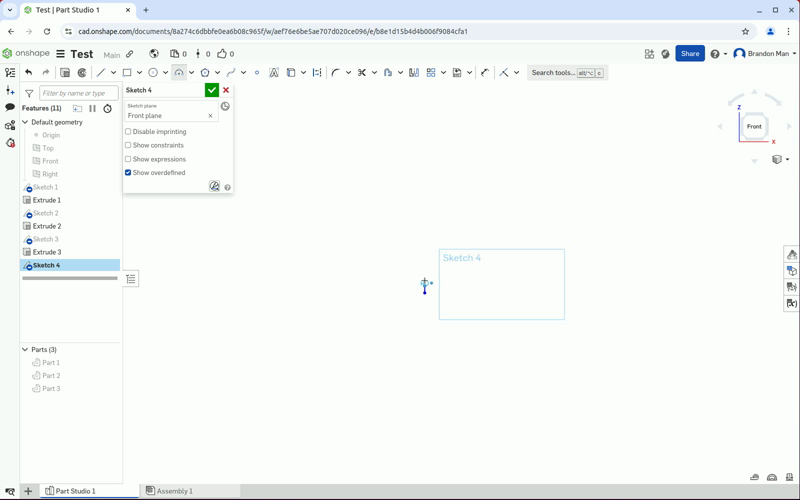
scroll(-6)
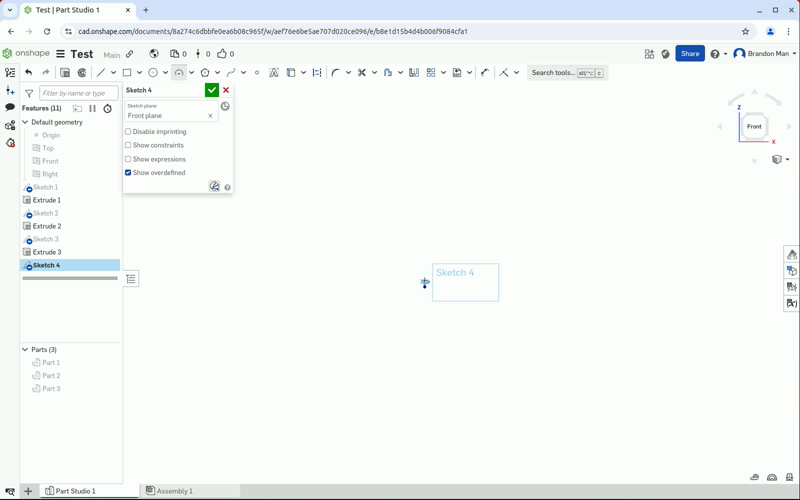
mouse_move(422, 281)
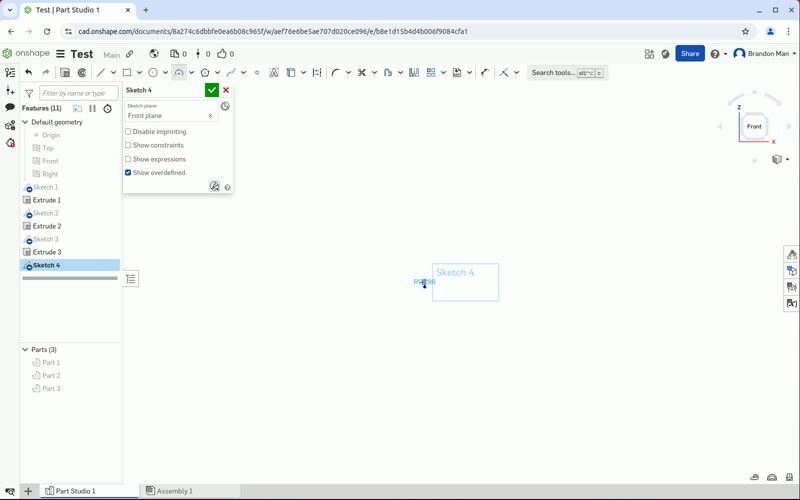
scroll(6)
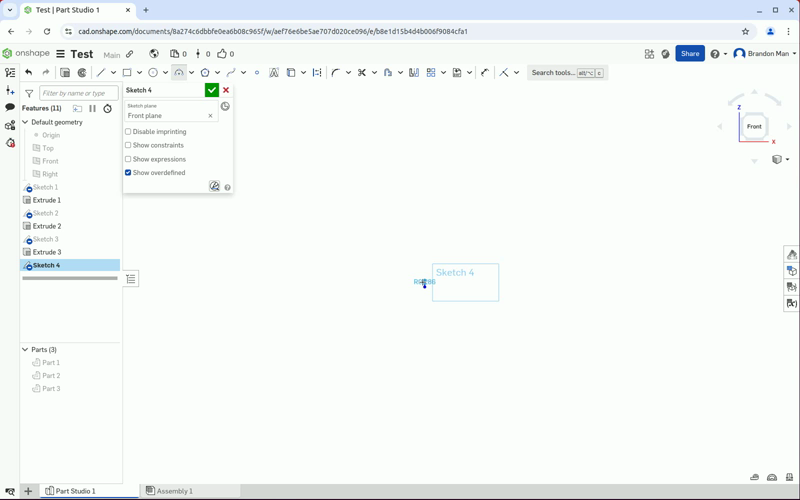
scroll(6)
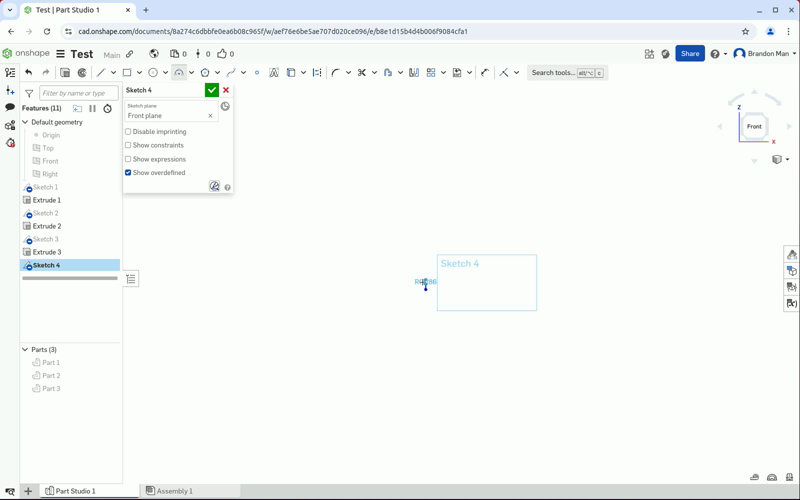
scroll(6)
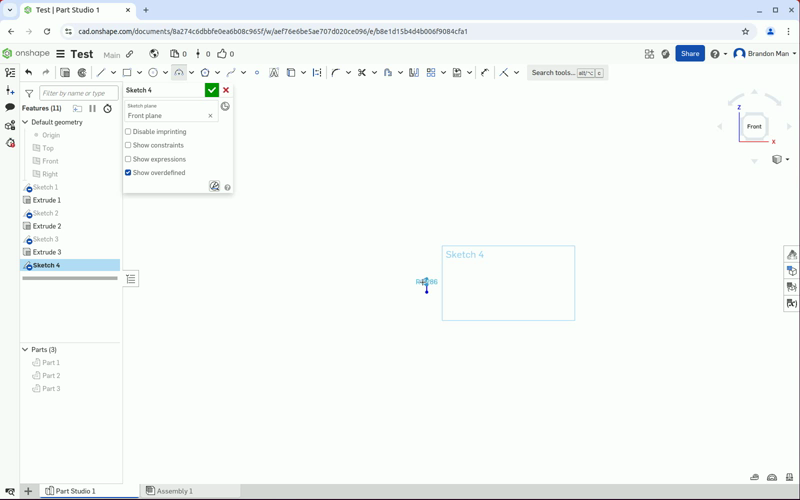
scroll(6)
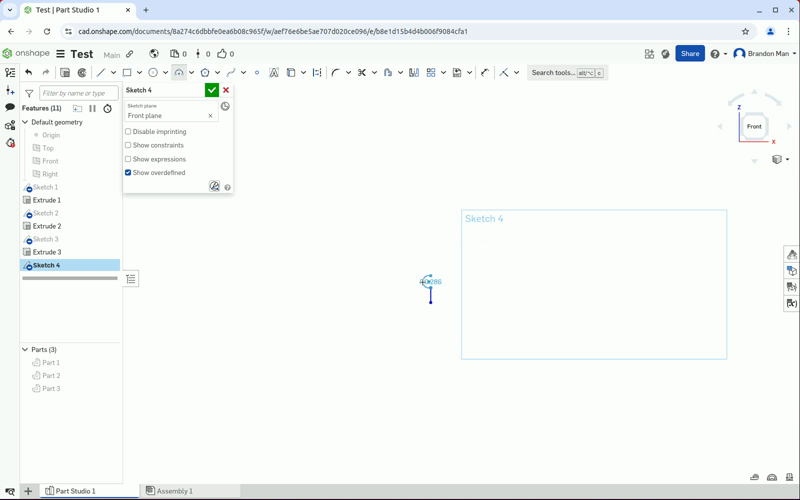
scroll(6)
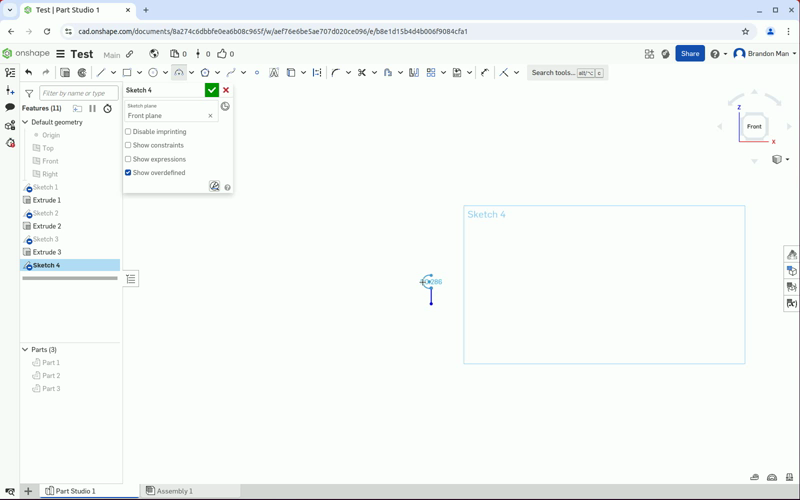
scroll(6)
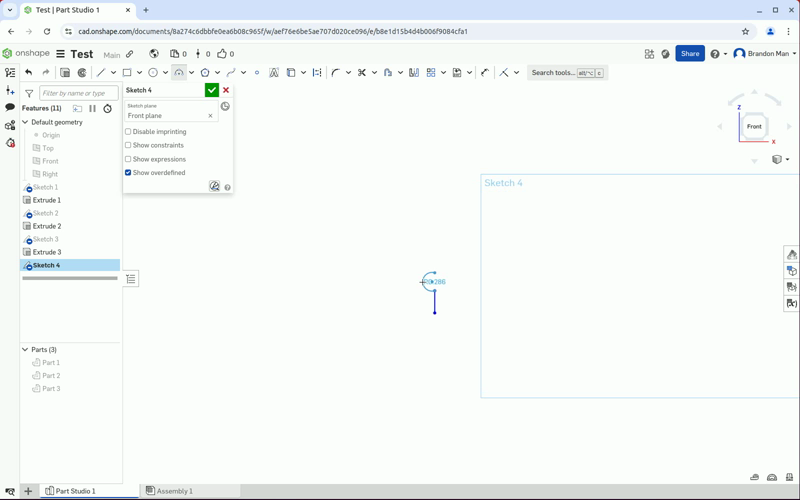
scroll(6)
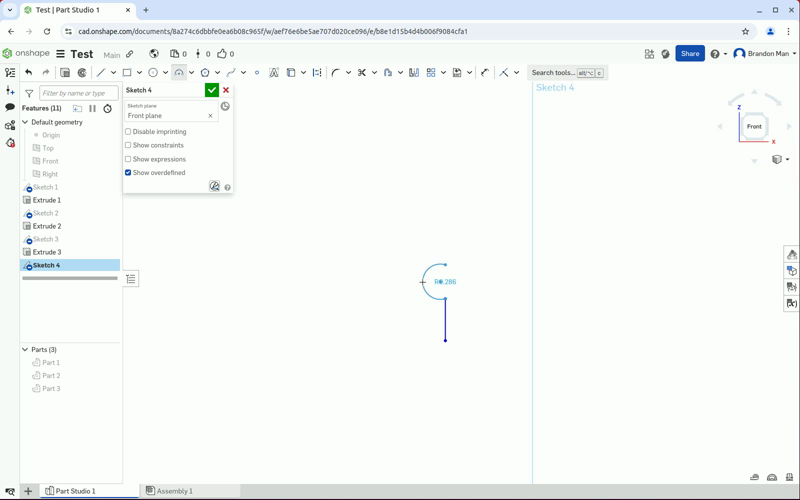
click(422, 281)
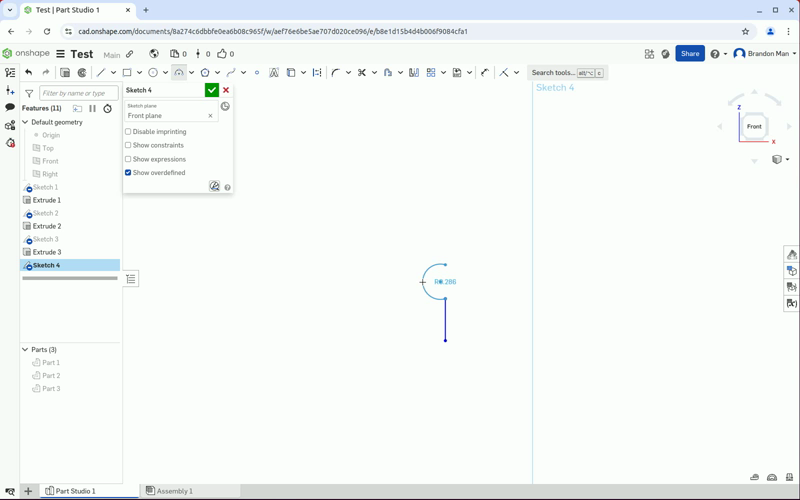
scroll(-6)
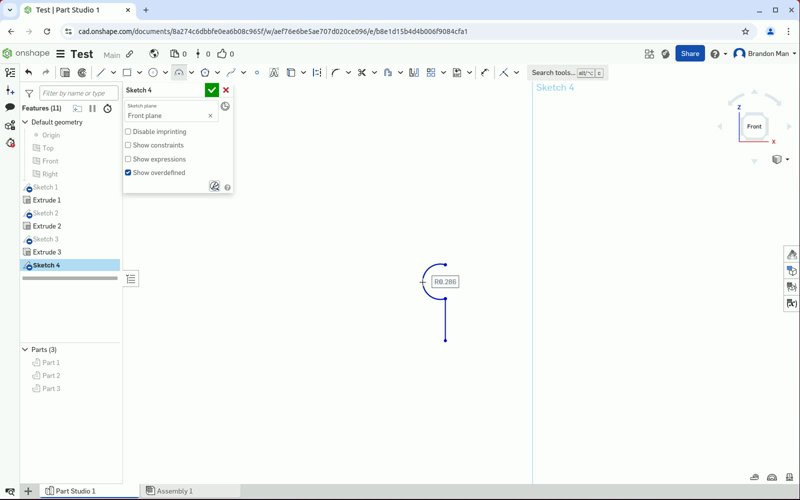
scroll(-6)
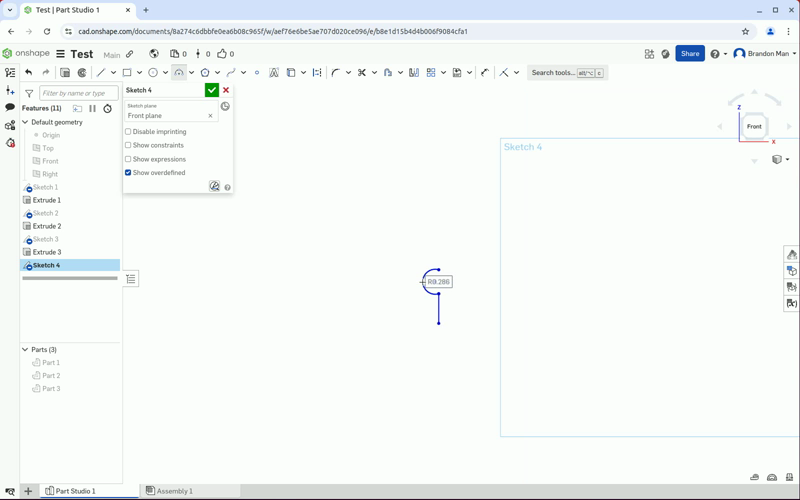
scroll(-6)
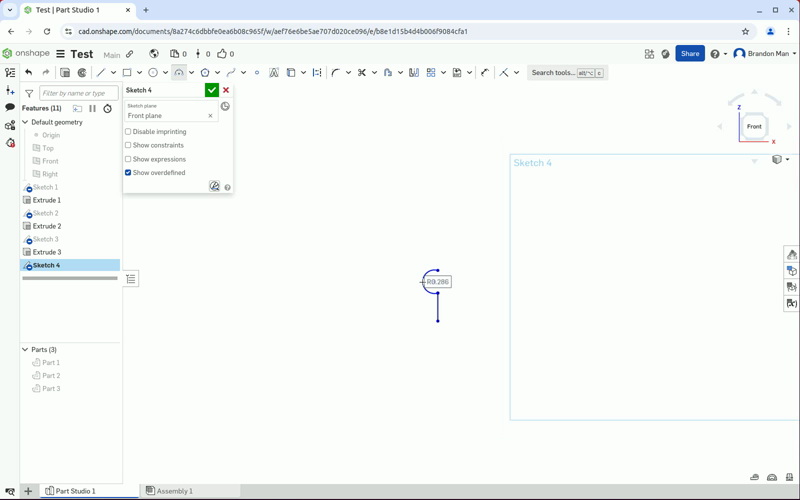
scroll(-6)
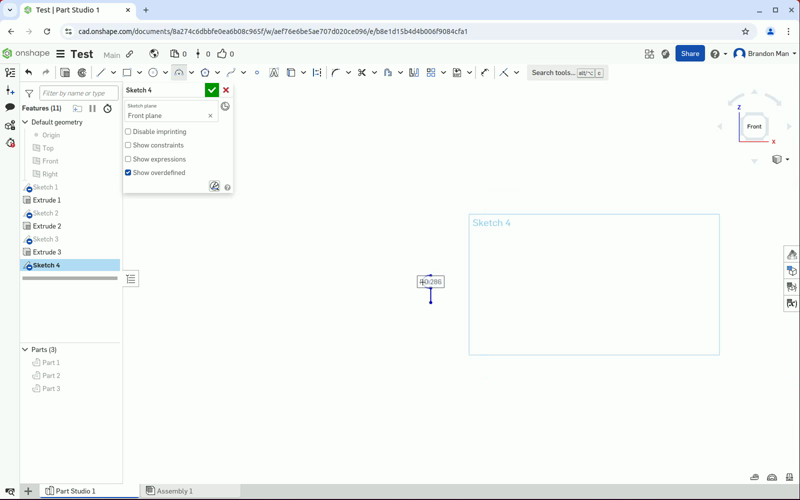
scroll(-6)
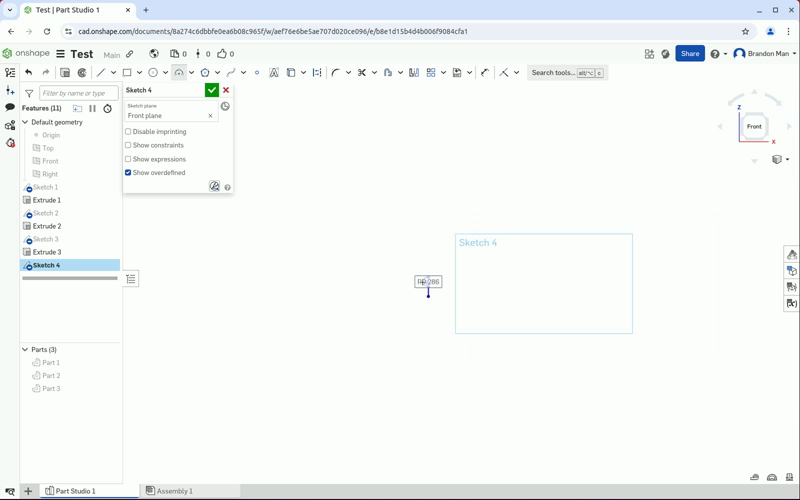
scroll(-6)
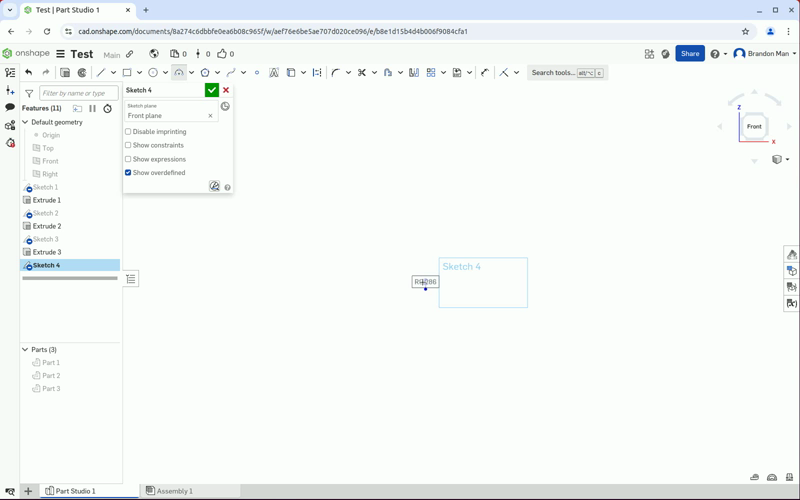
scroll(-6)
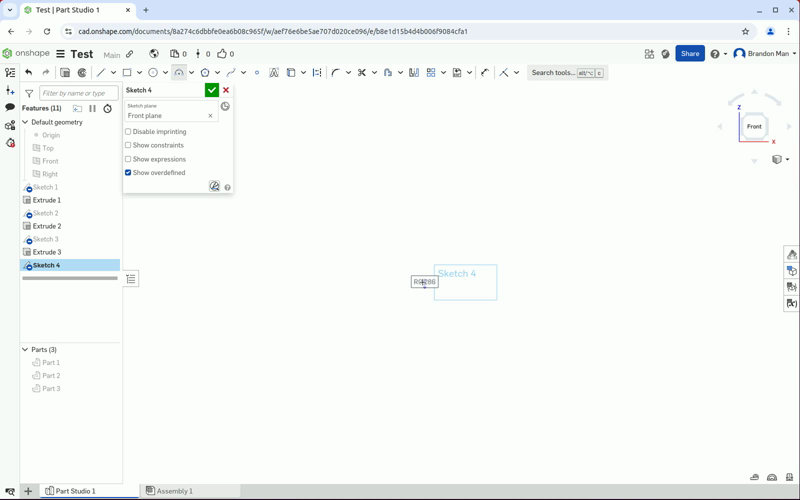
key_up(shift)
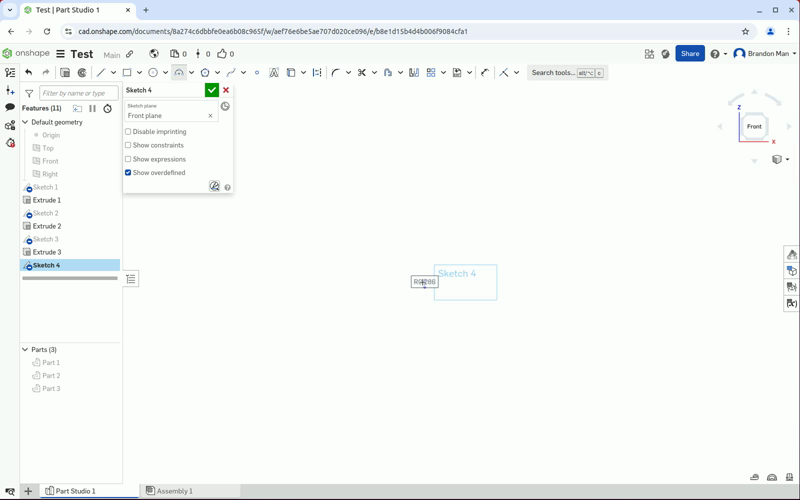
key(esc)
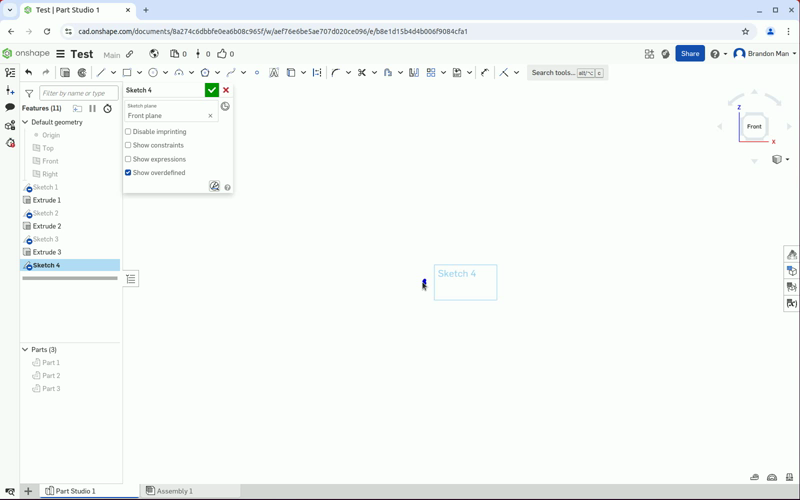
key(l)
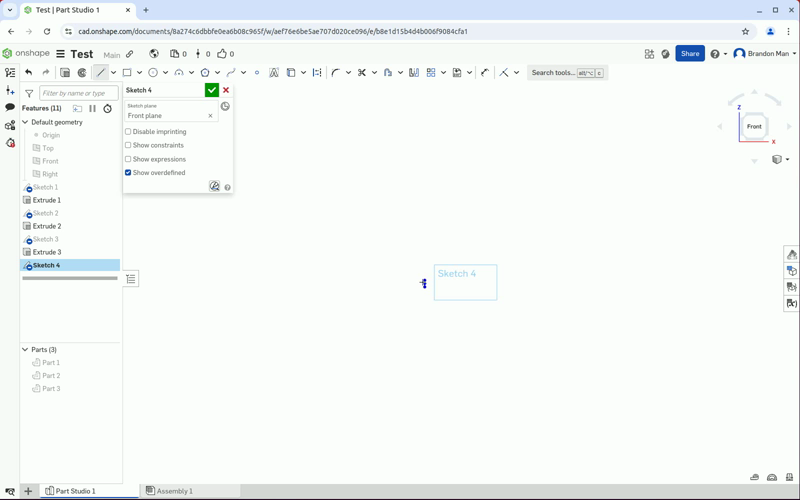
mouse_move(424, 280)
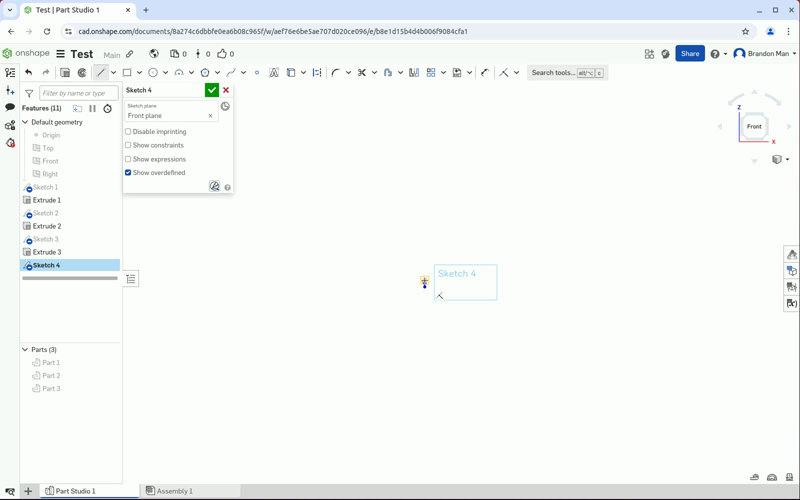
scroll(6)
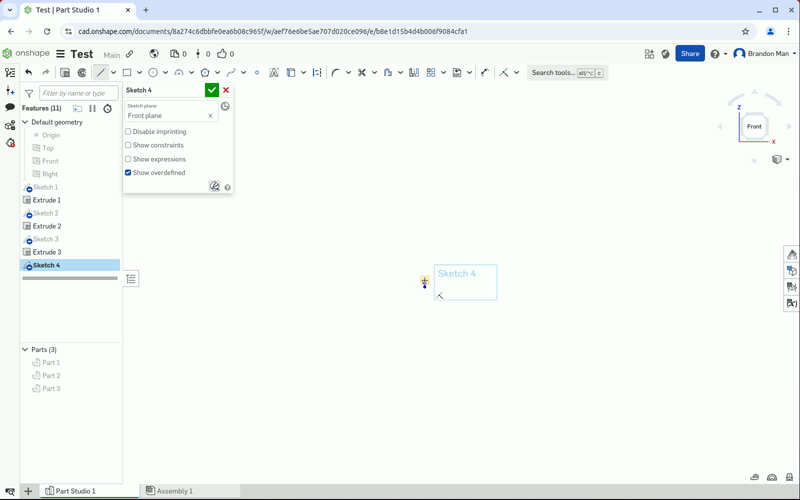
scroll(6)
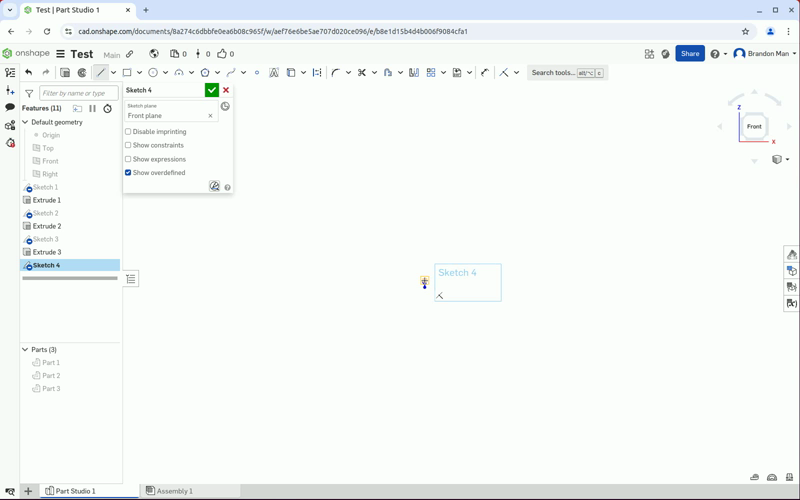
scroll(6)
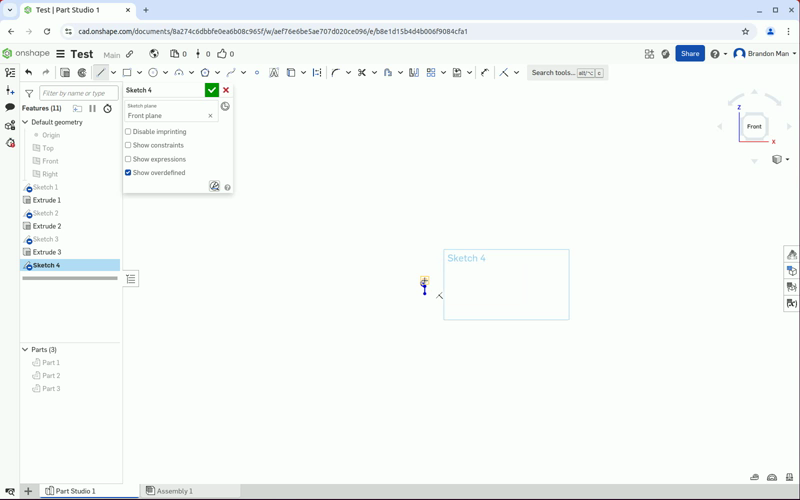
scroll(6)
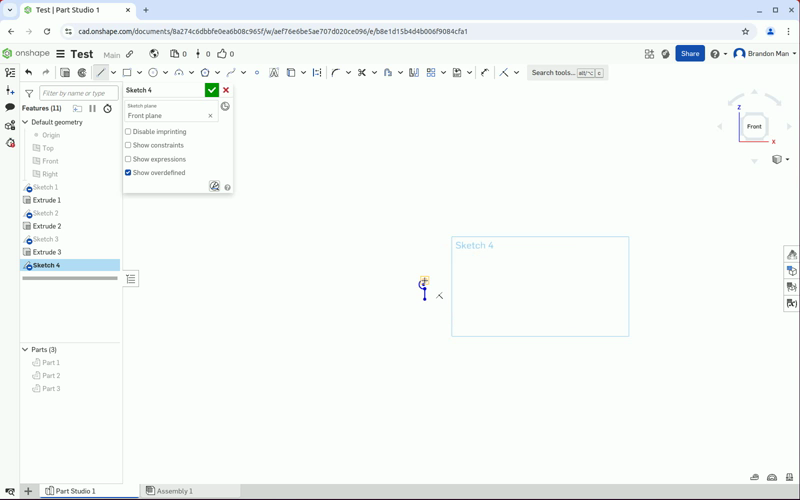
scroll(6)
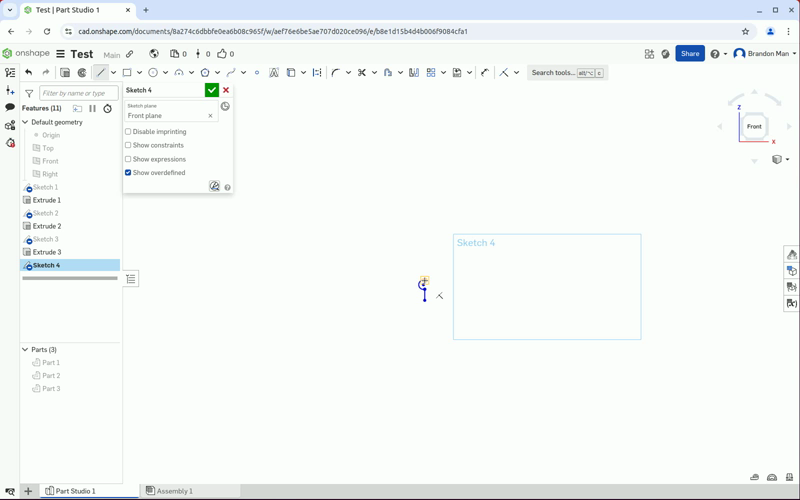
scroll(6)
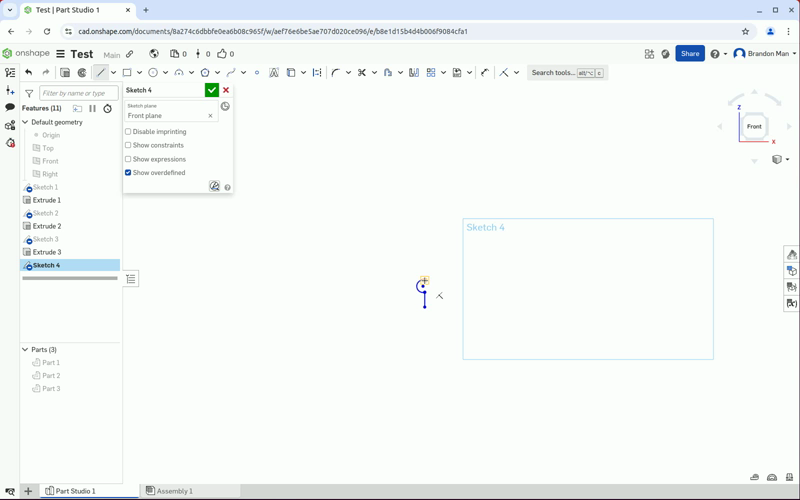
scroll(6)
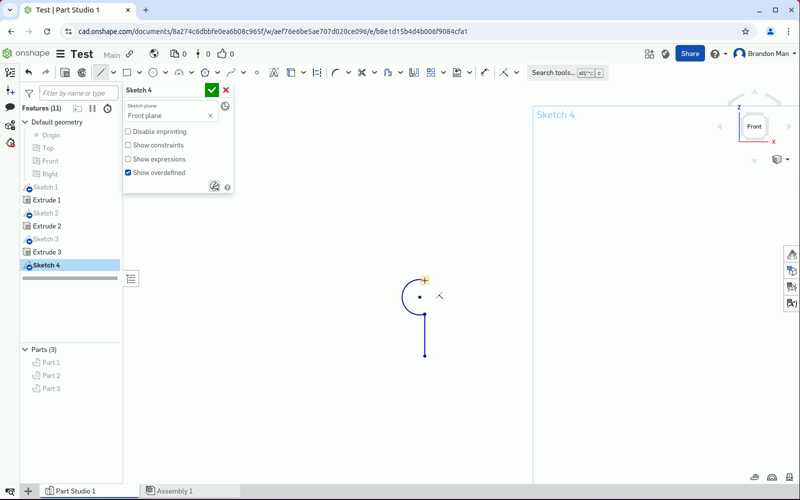
click(424, 280)
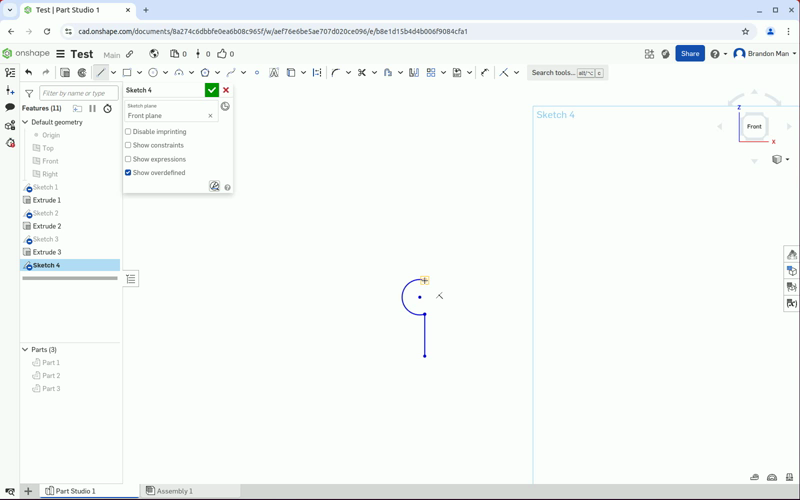
scroll(-6)
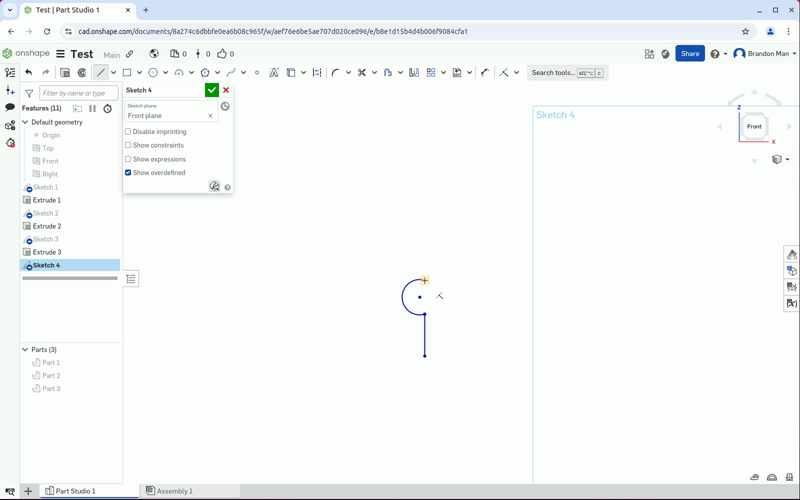
scroll(-6)
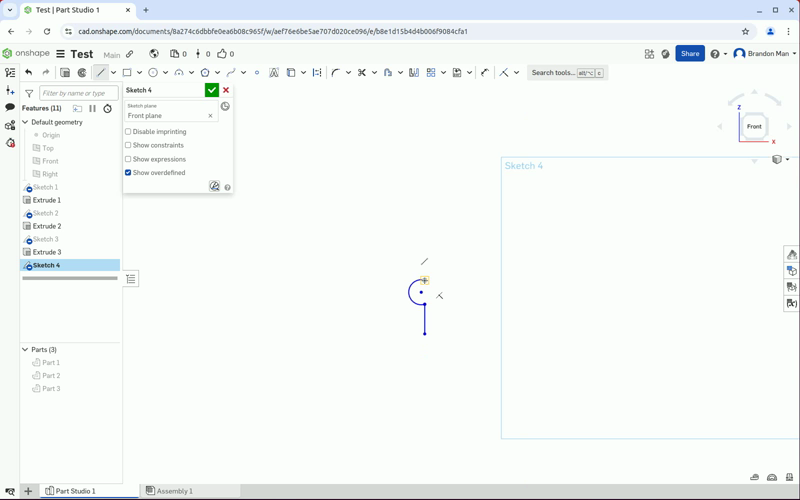
scroll(-6)
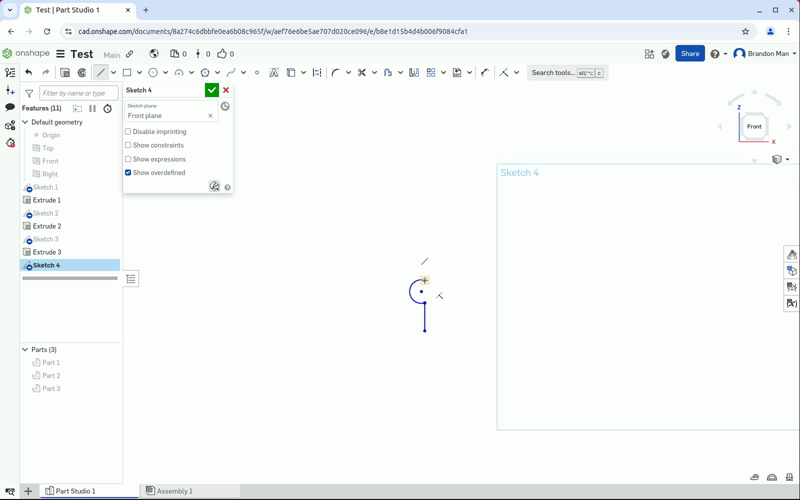
scroll(-6)
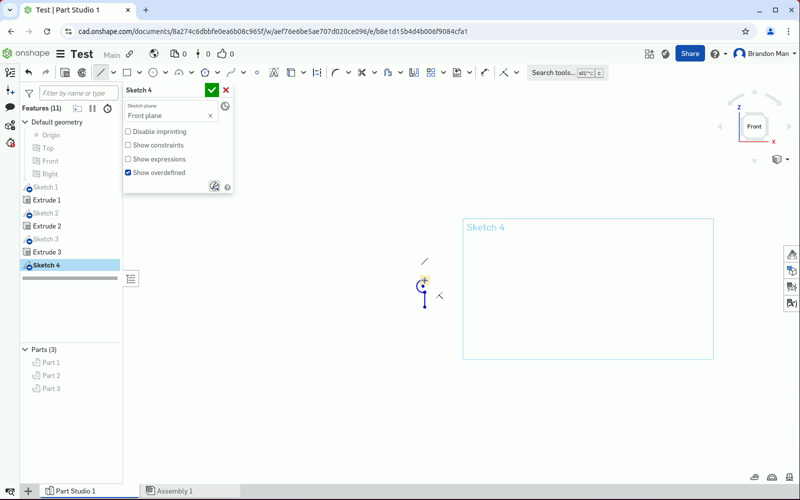
scroll(-6)
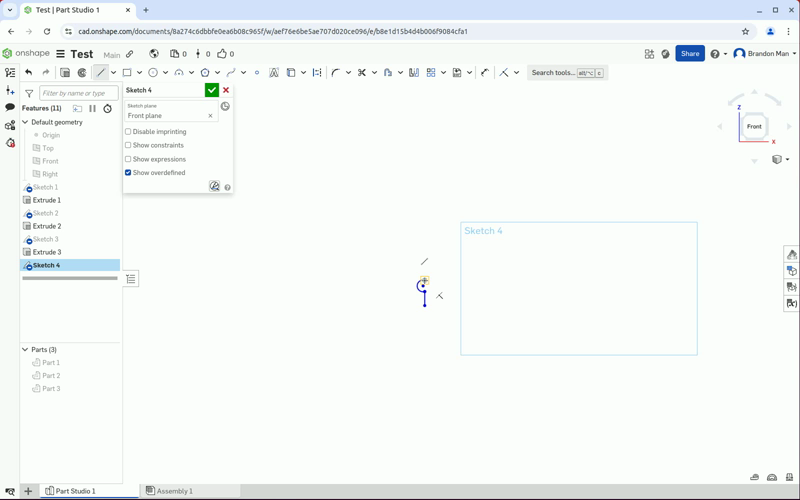
scroll(-6)
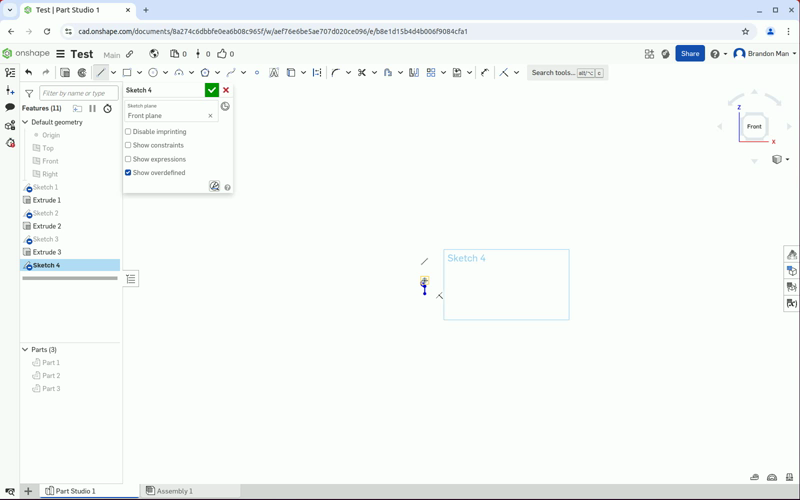
scroll(-6)
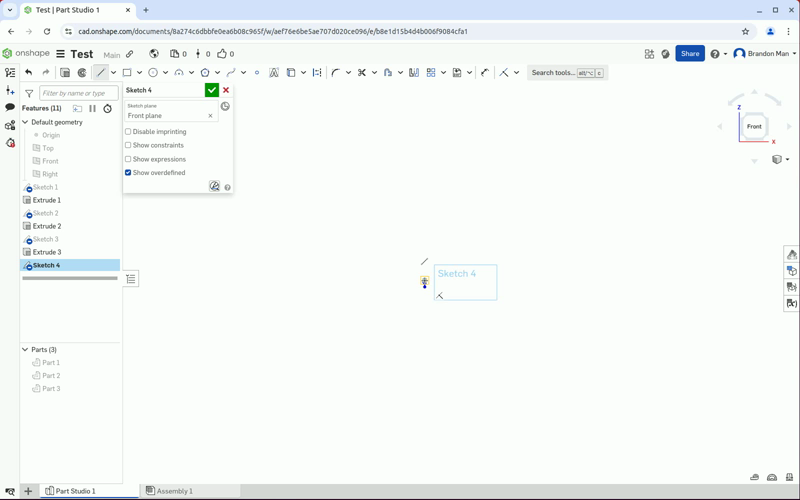
key_down(shift)
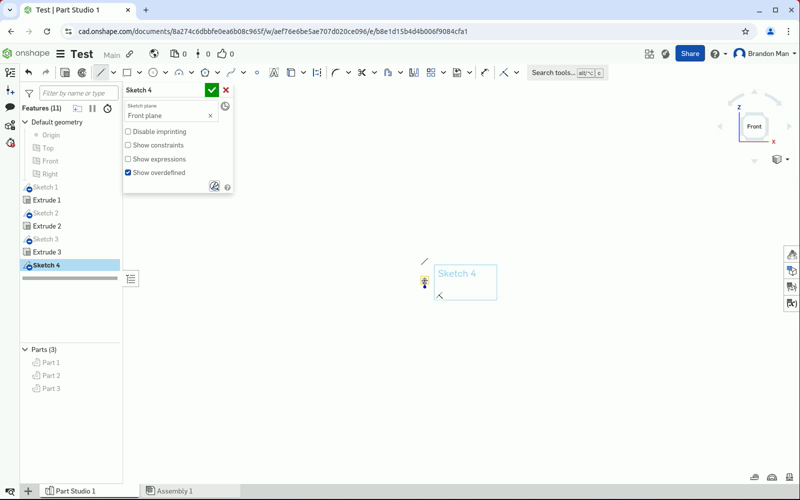
mouse_move(454, 280)
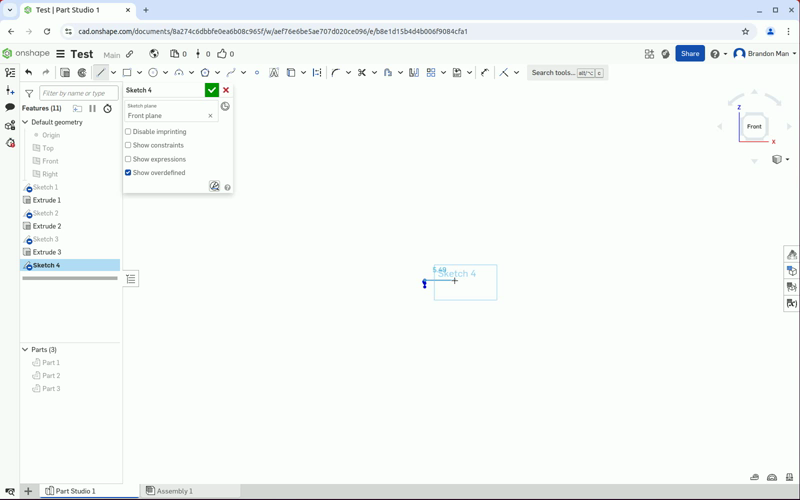
mouse_move(424, 277)
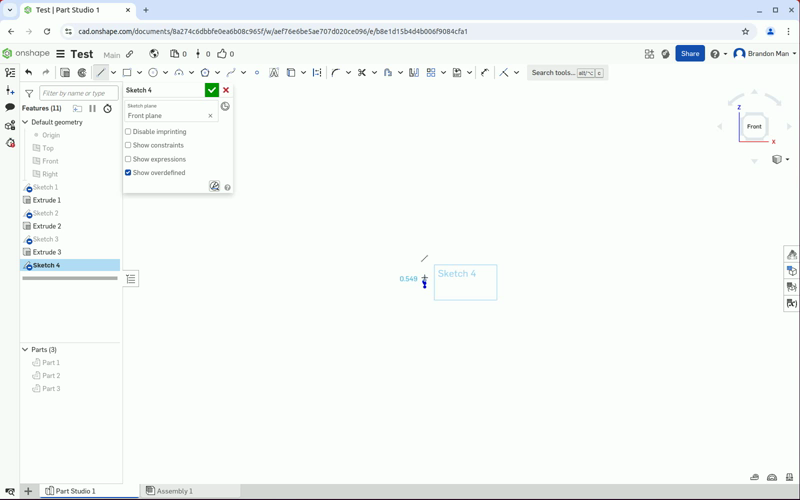
scroll(6)
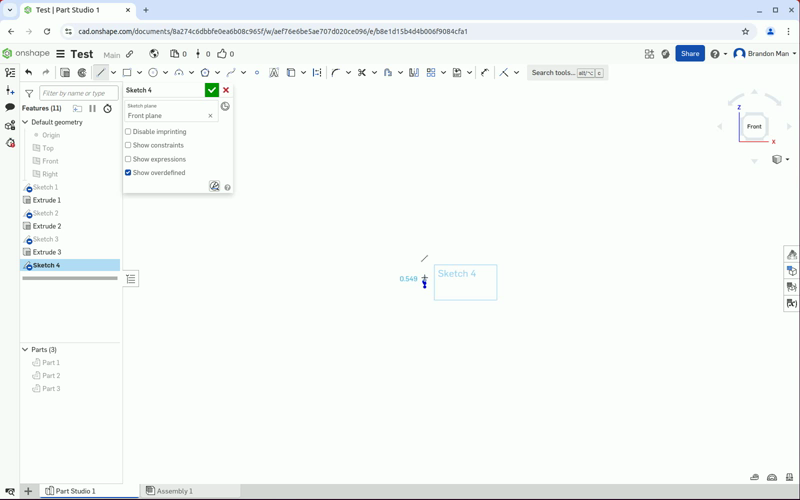
scroll(6)
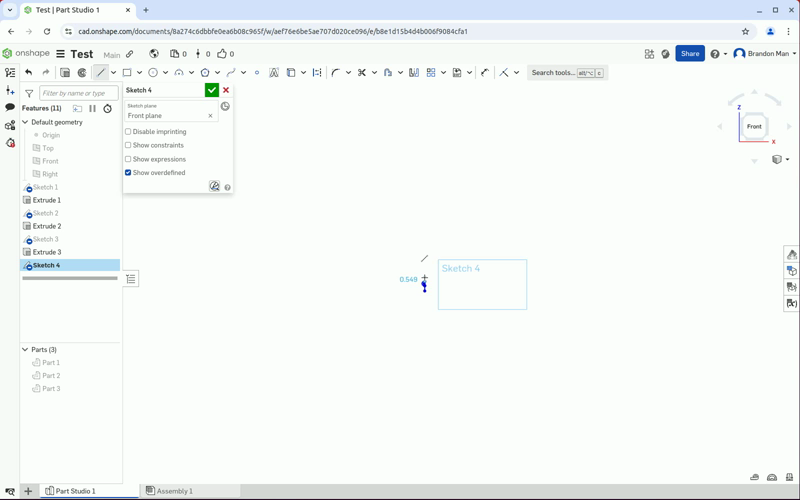
scroll(6)
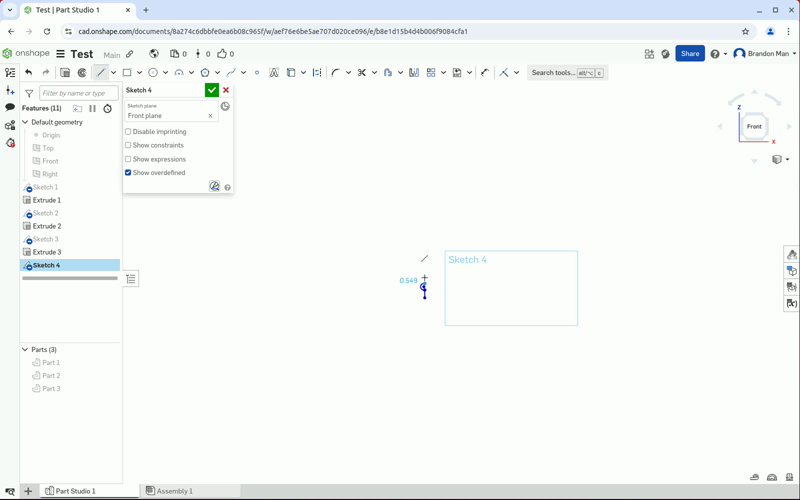
scroll(6)
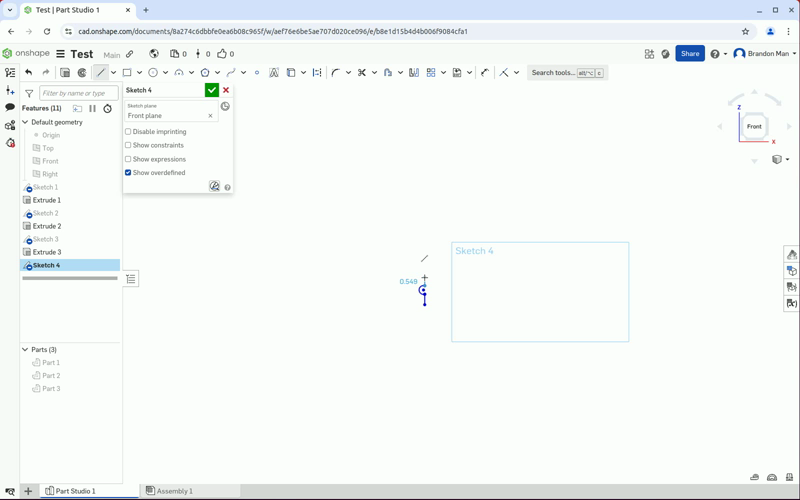
scroll(6)
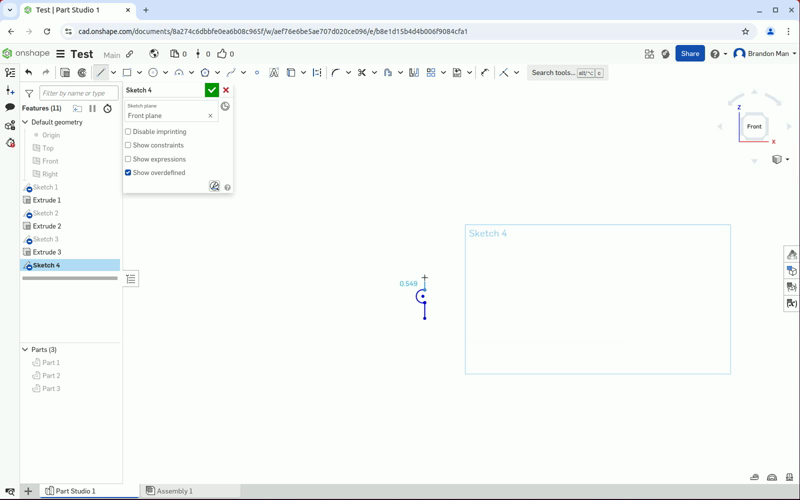
scroll(6)
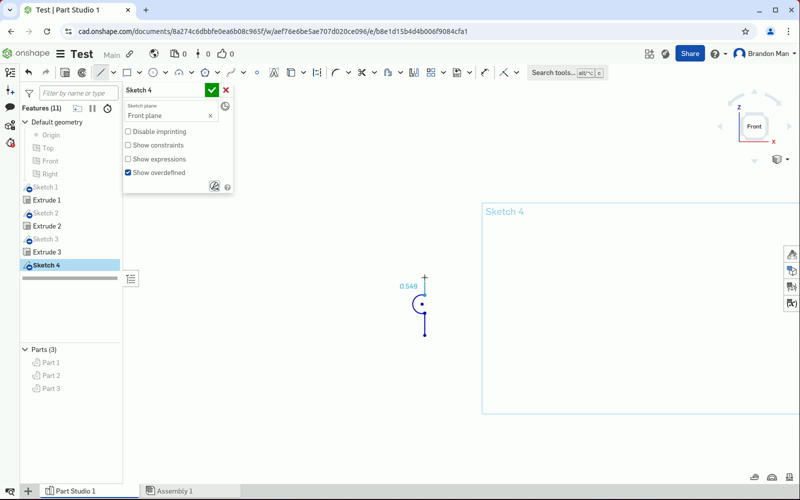
scroll(6)
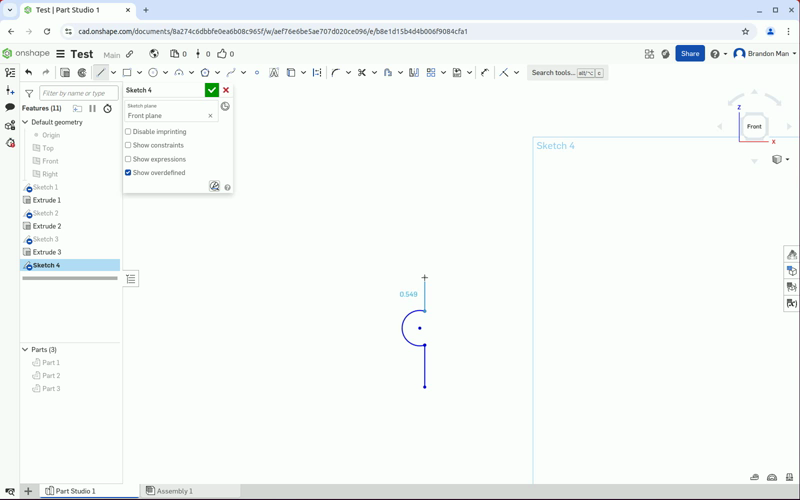
click(424, 277)
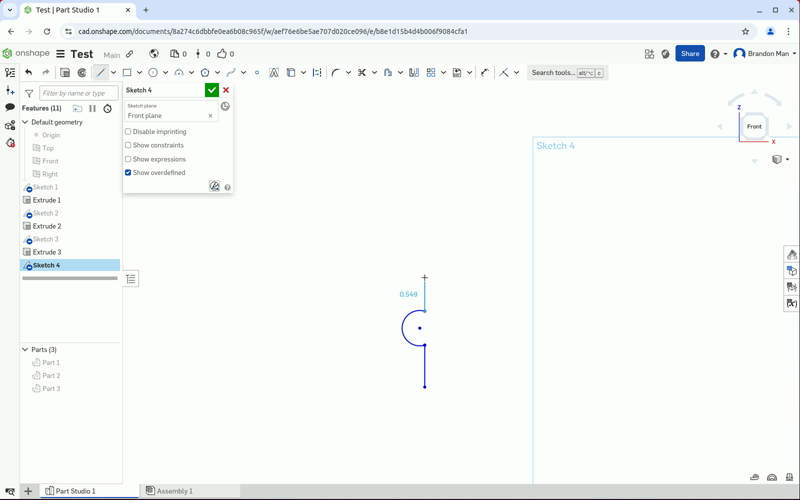
scroll(-6)
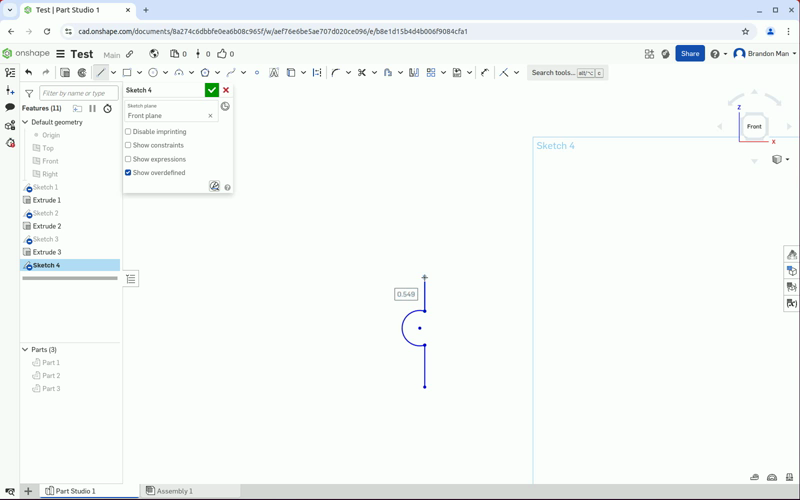
scroll(-6)
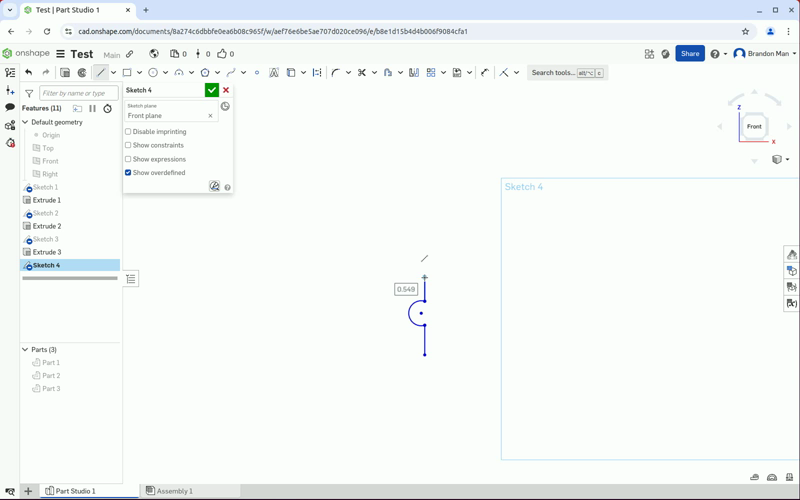
scroll(-6)
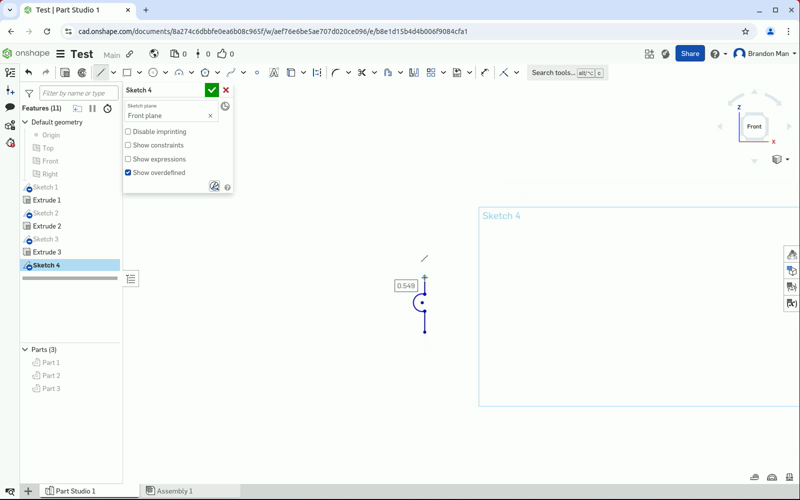
scroll(-6)
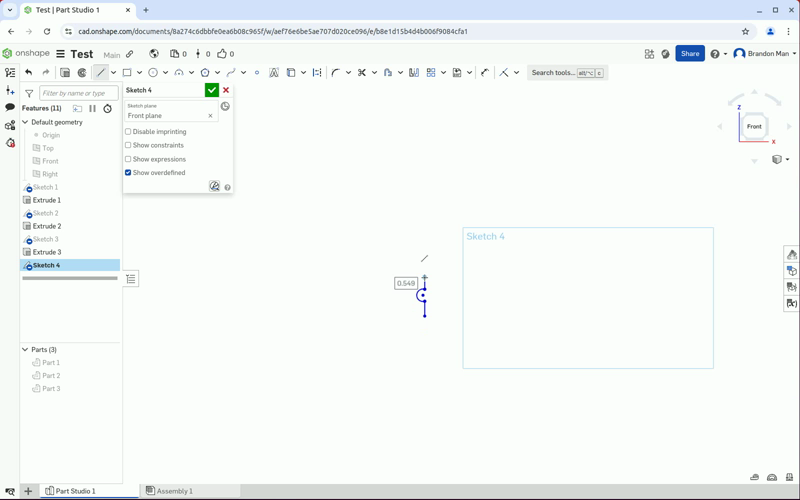
scroll(-6)
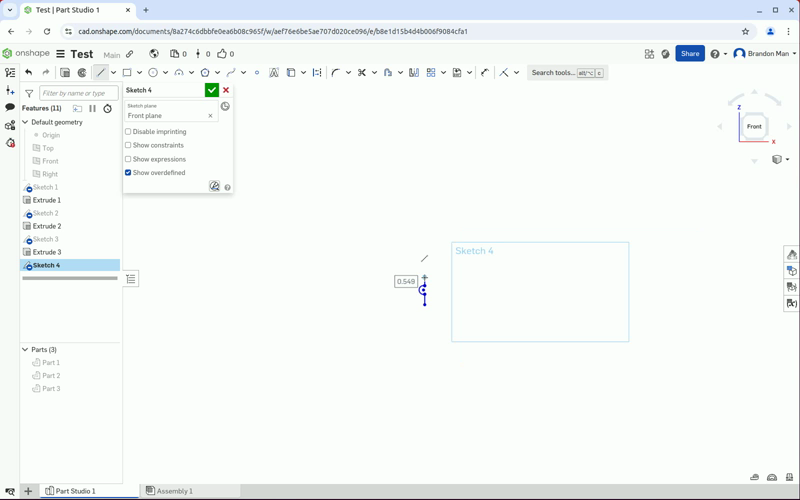
scroll(-6)
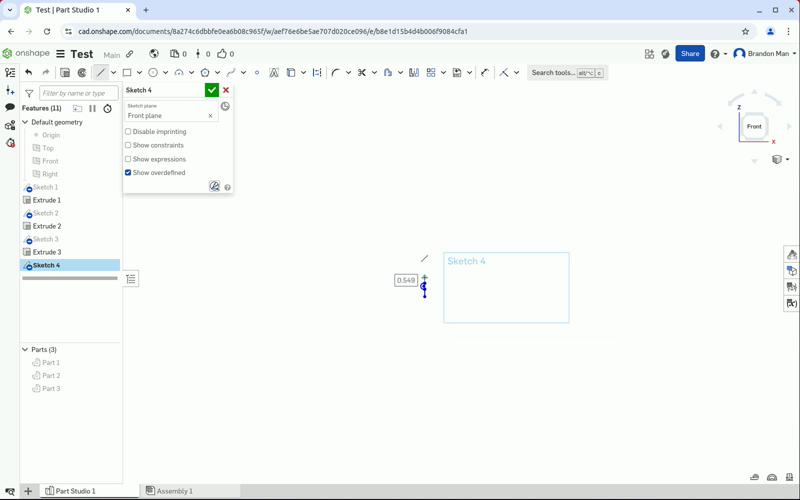
scroll(-6)
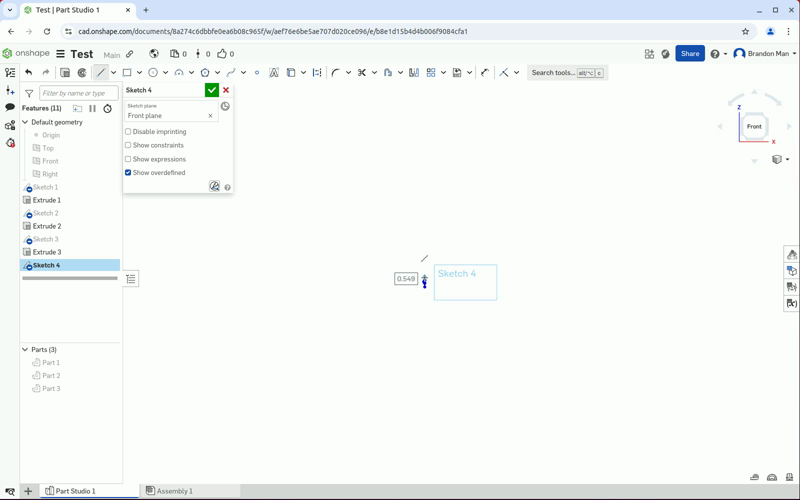
key_up(shift)
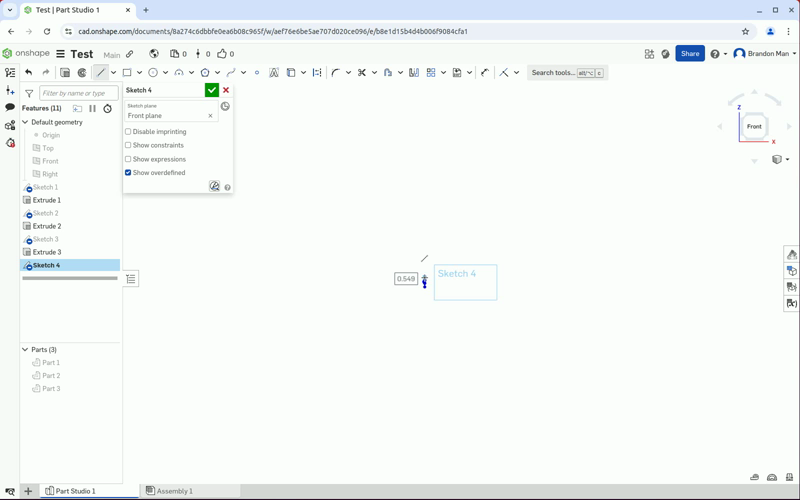
key(esc)
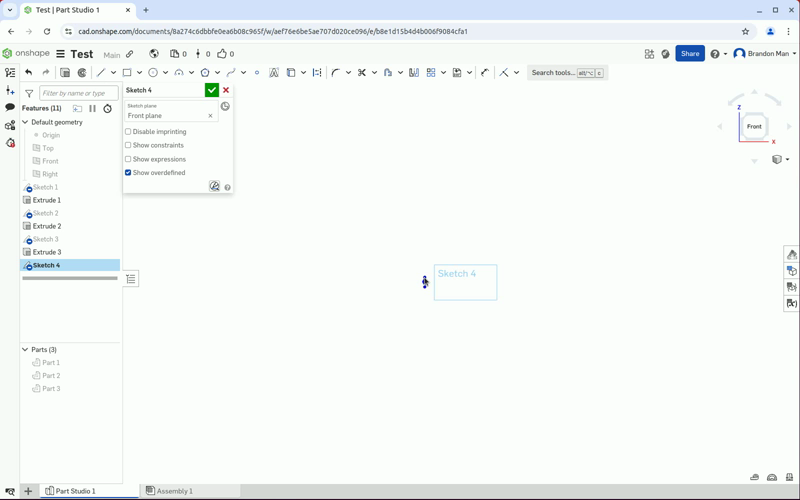
key(a)
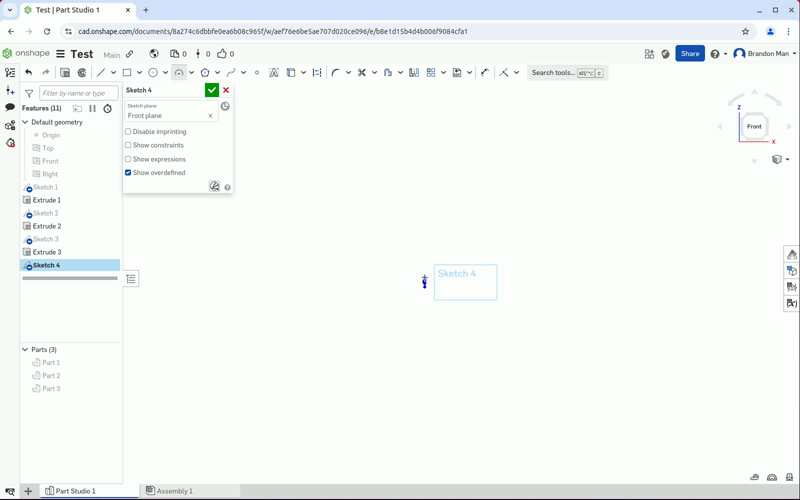
mouse_move(424, 277)
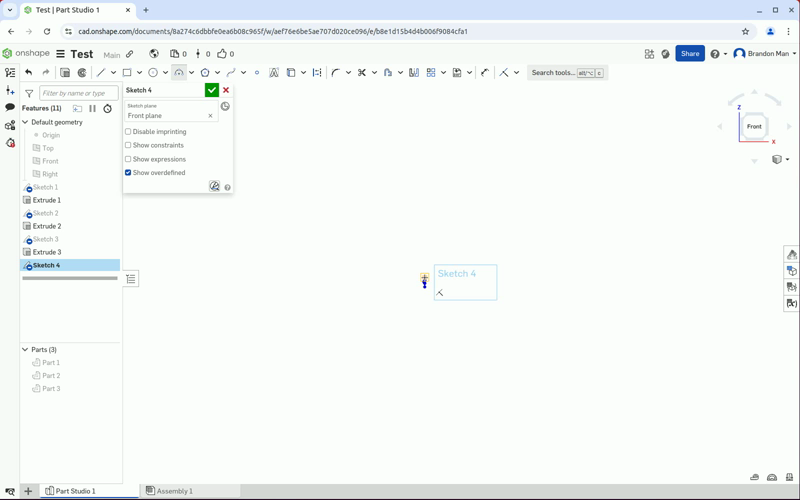
scroll(6)
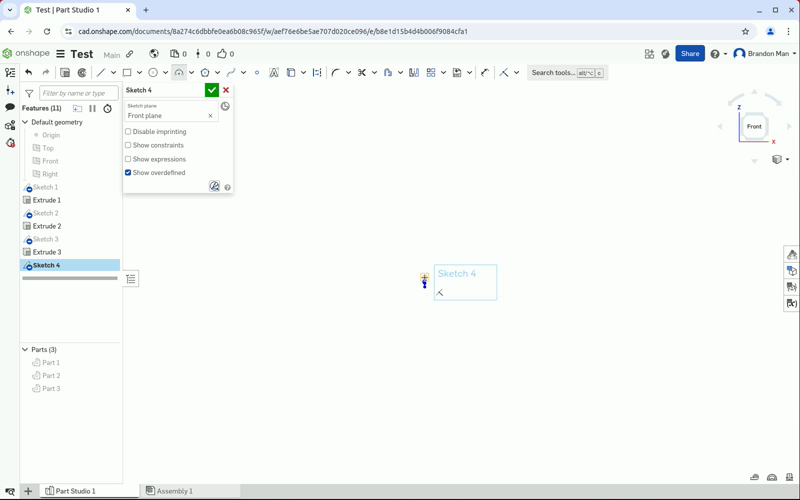
scroll(6)
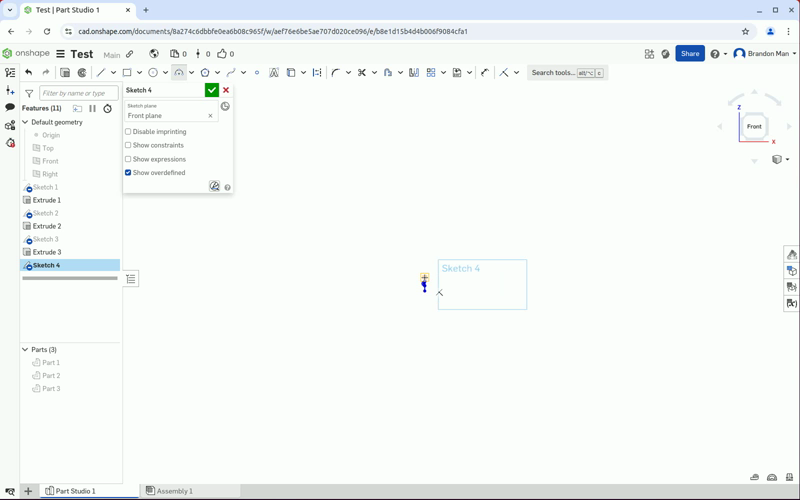
scroll(6)
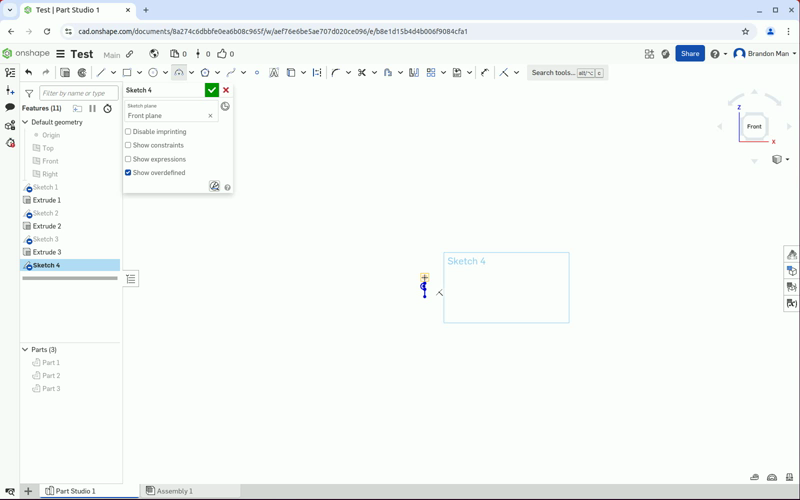
scroll(6)
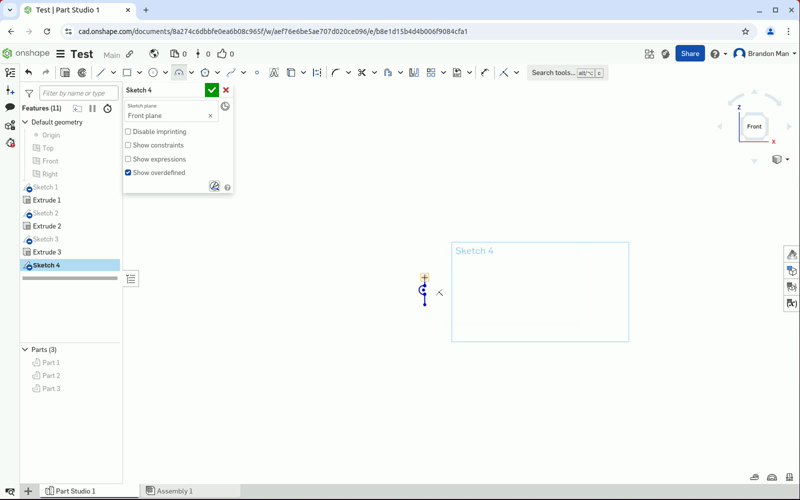
scroll(6)
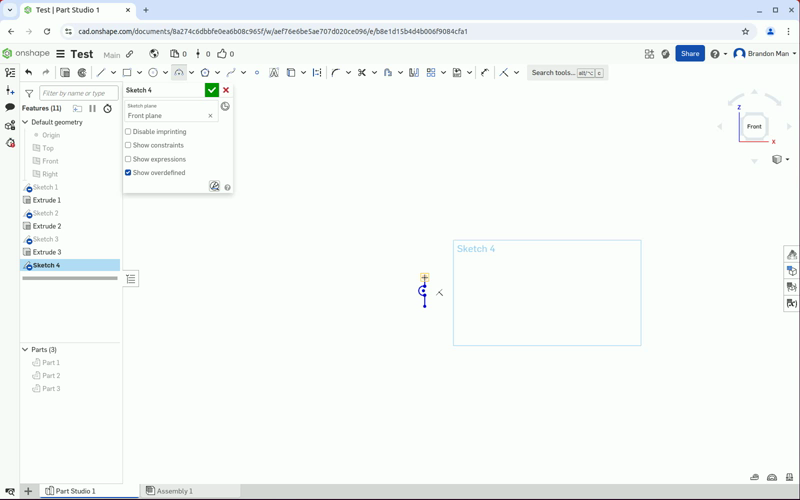
scroll(6)
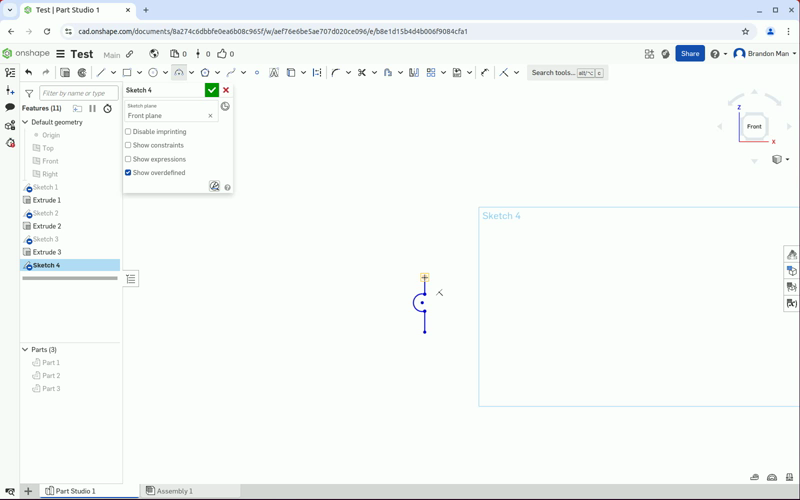
scroll(6)
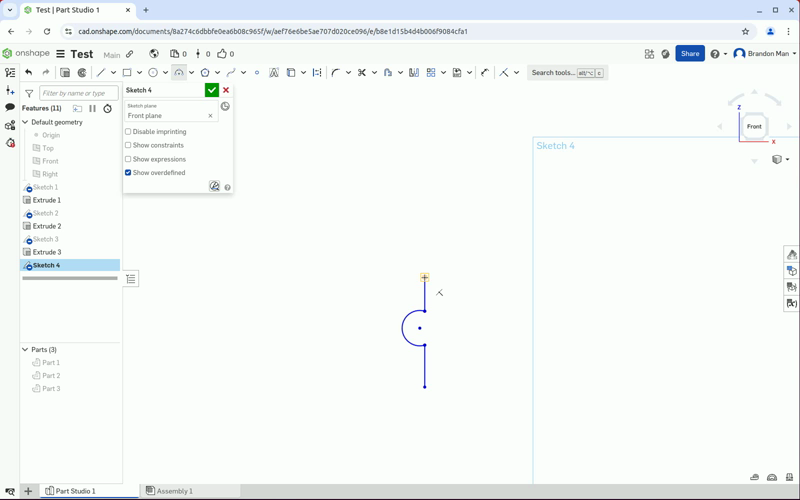
click(424, 277)
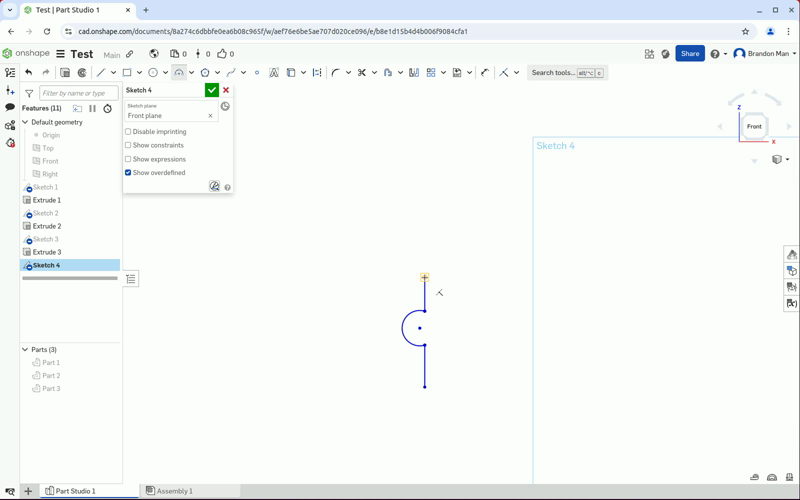
scroll(-6)
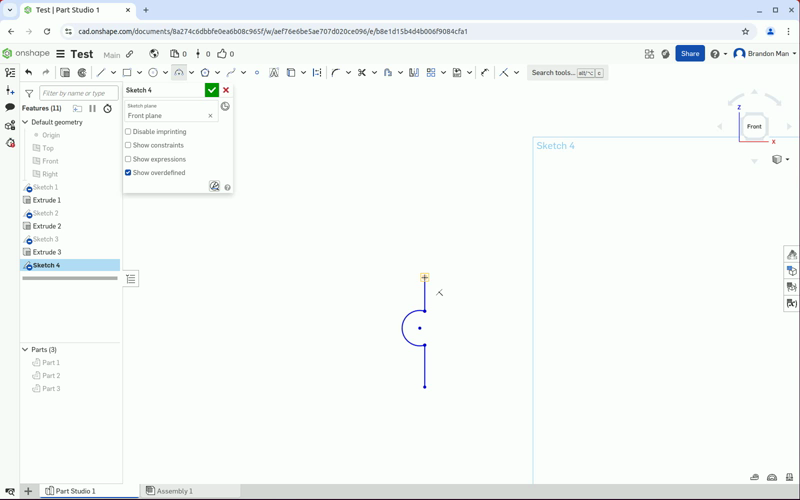
scroll(-6)
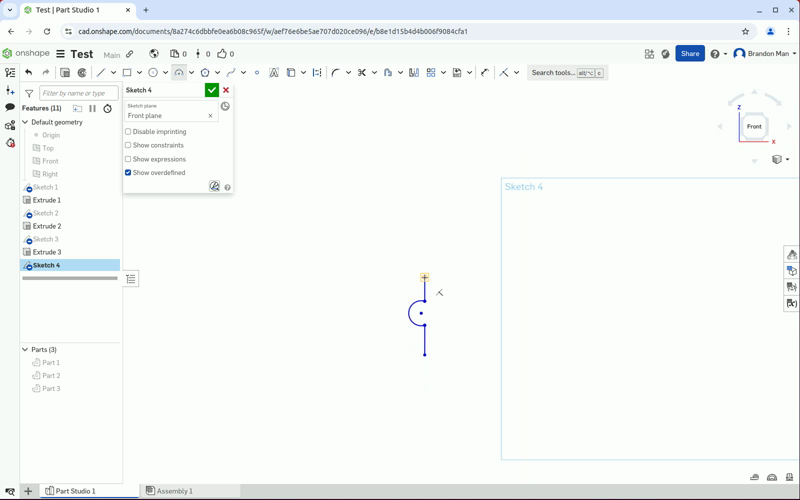
scroll(-6)
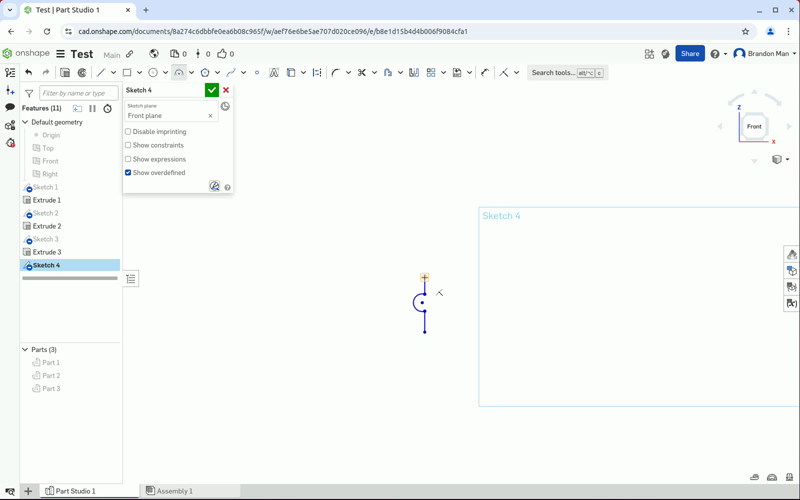
scroll(-6)
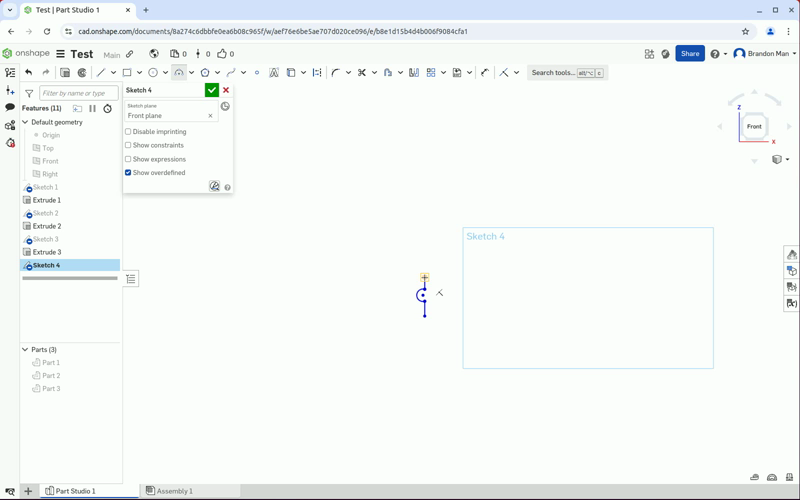
scroll(-6)
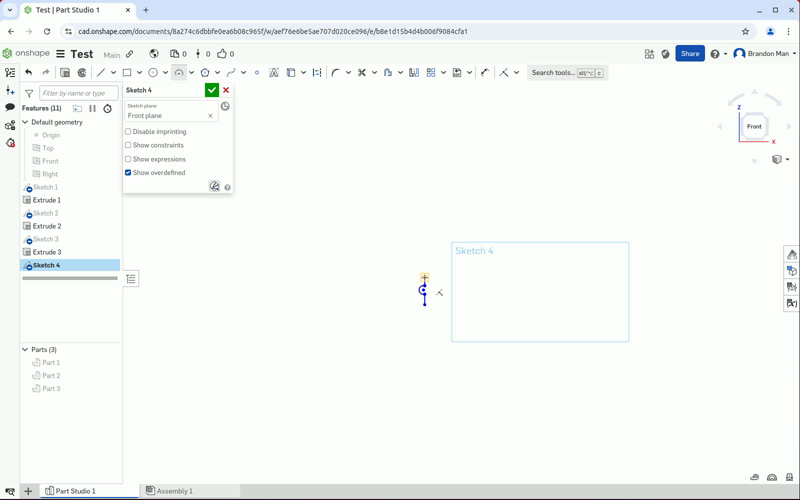
scroll(-6)
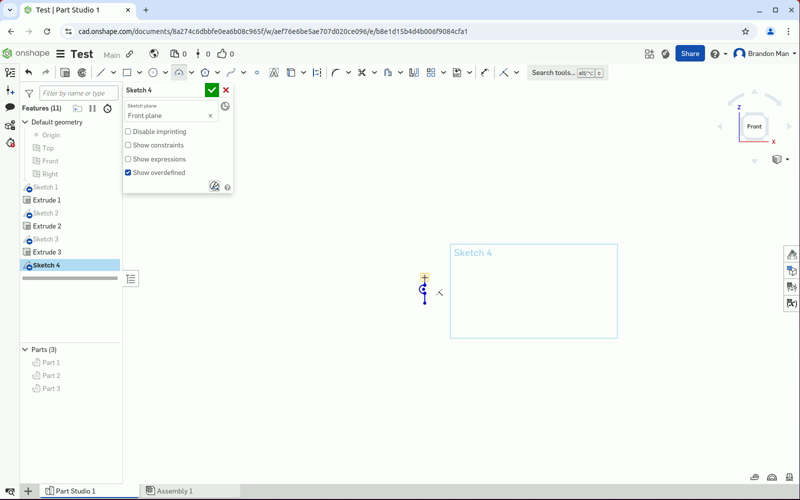
scroll(-6)
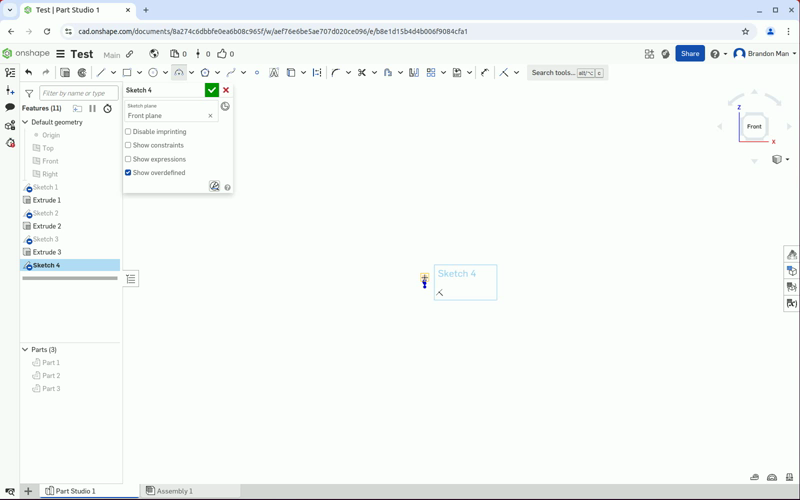
mouse_move(424, 286)
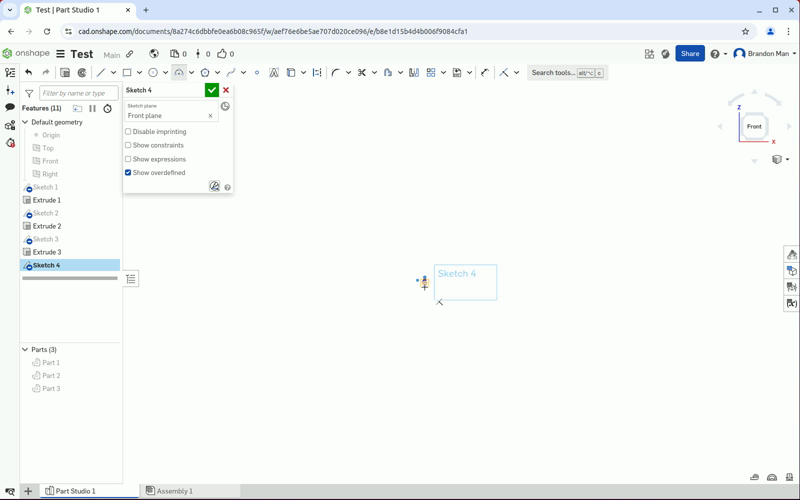
scroll(6)
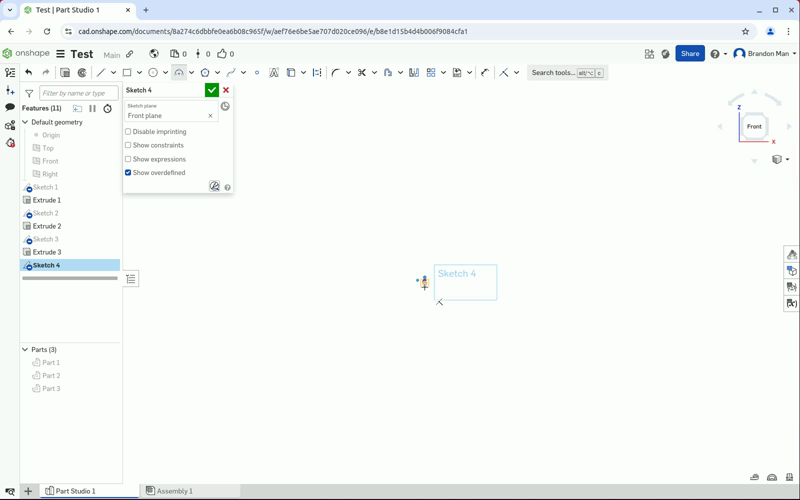
scroll(6)
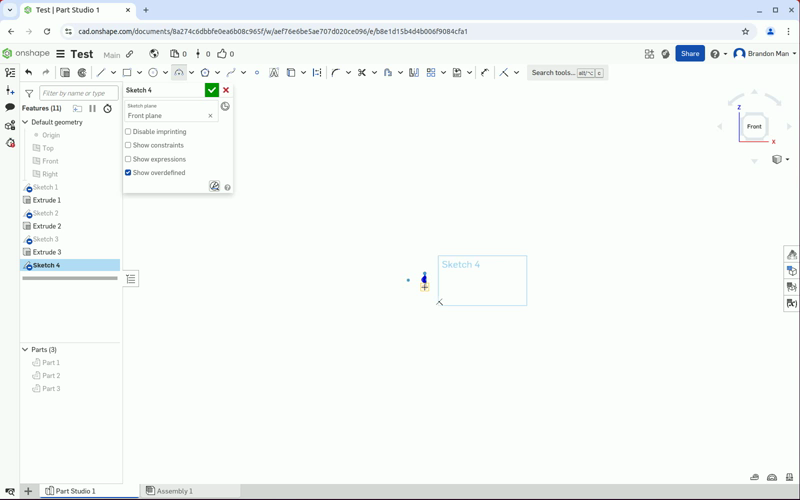
scroll(6)
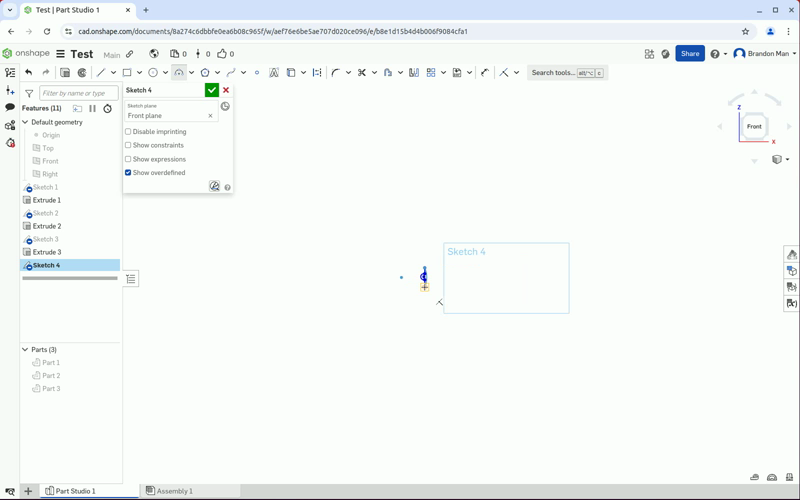
scroll(6)
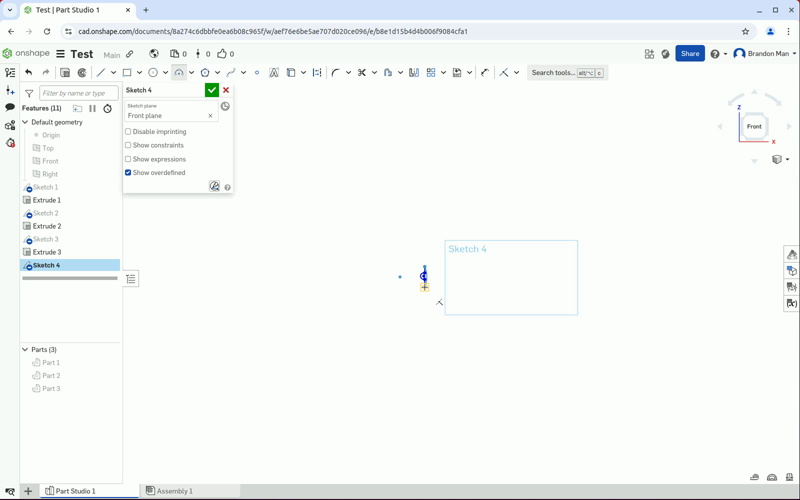
scroll(6)
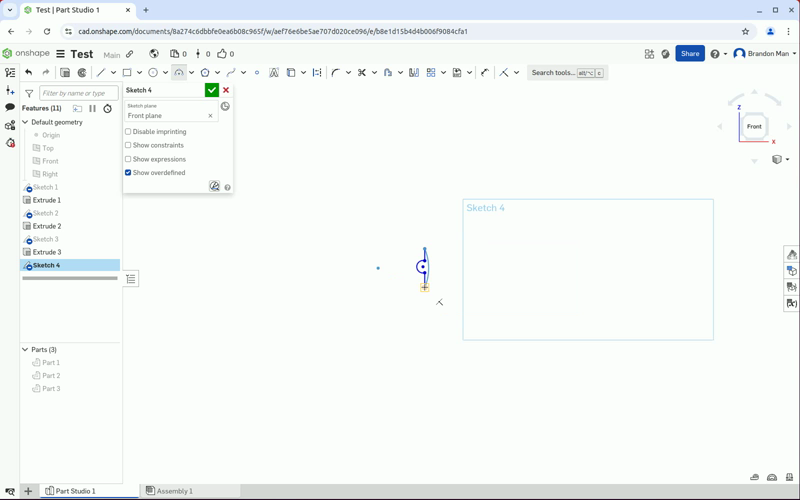
scroll(6)
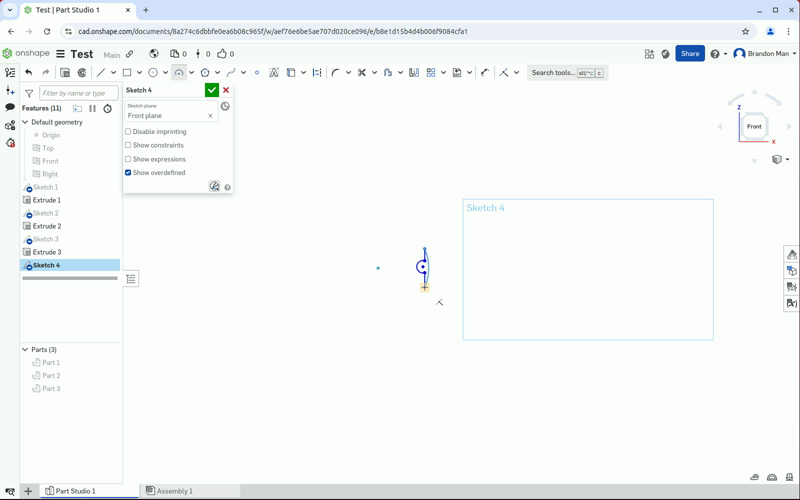
scroll(6)
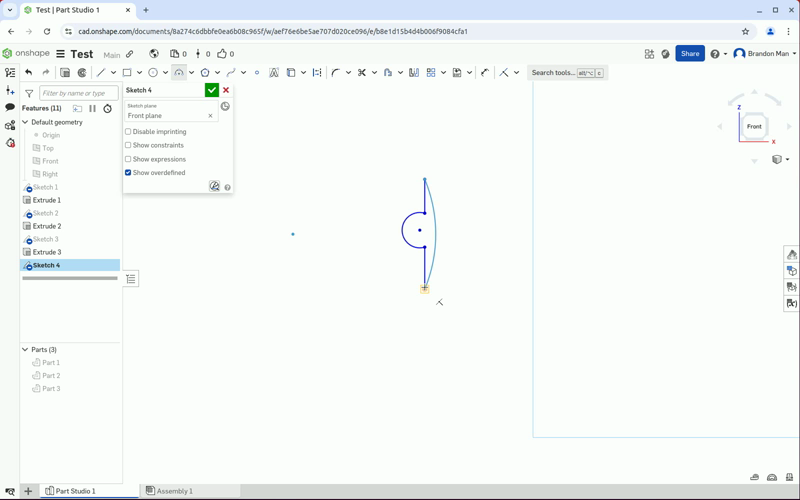
click(424, 286)
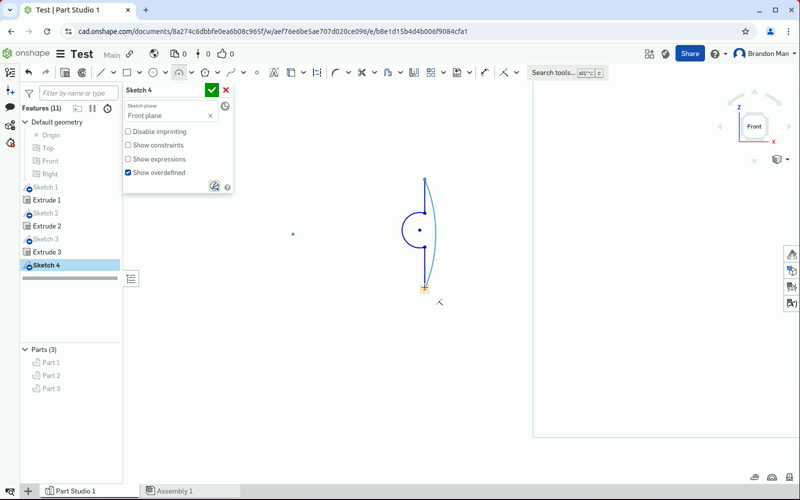
scroll(-6)
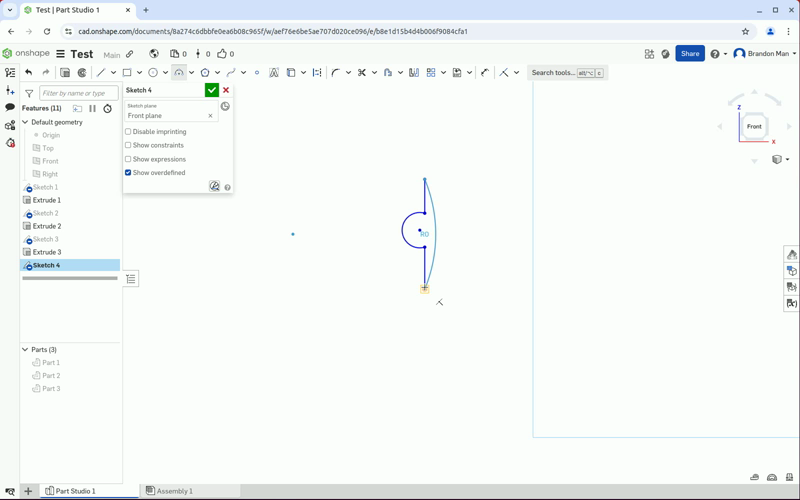
scroll(-6)
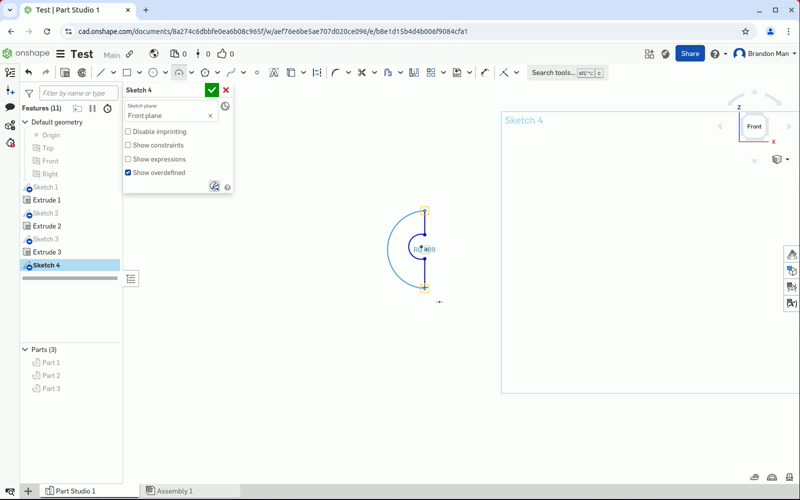
scroll(-6)
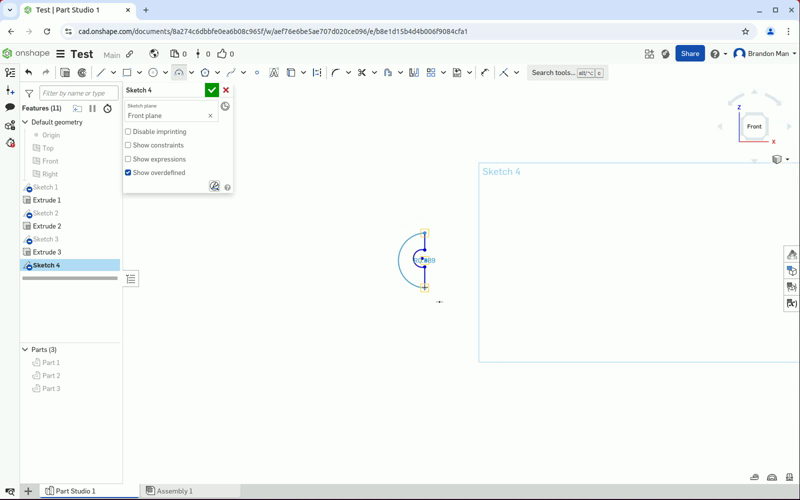
scroll(-6)
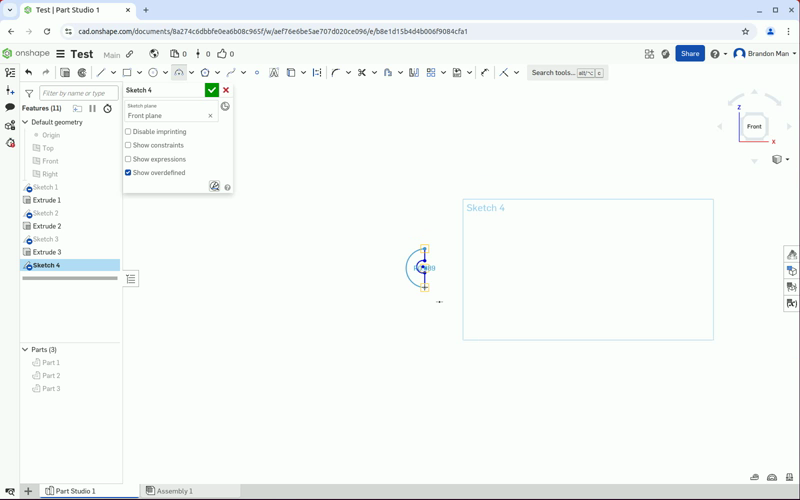
scroll(-6)
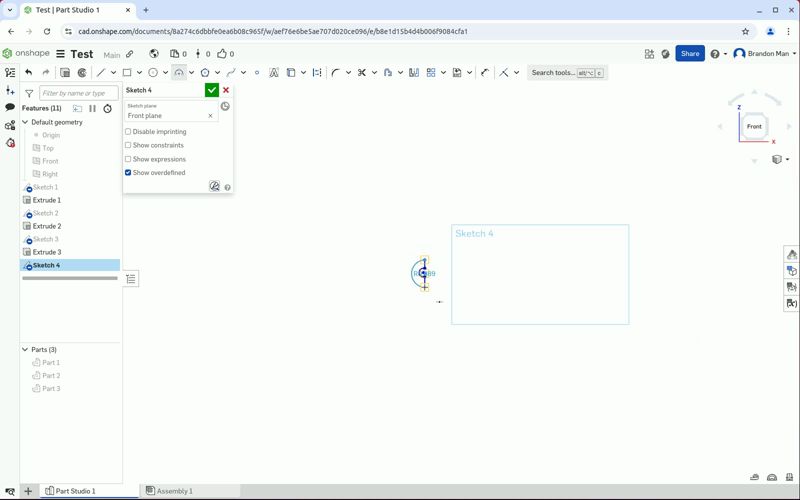
scroll(-6)
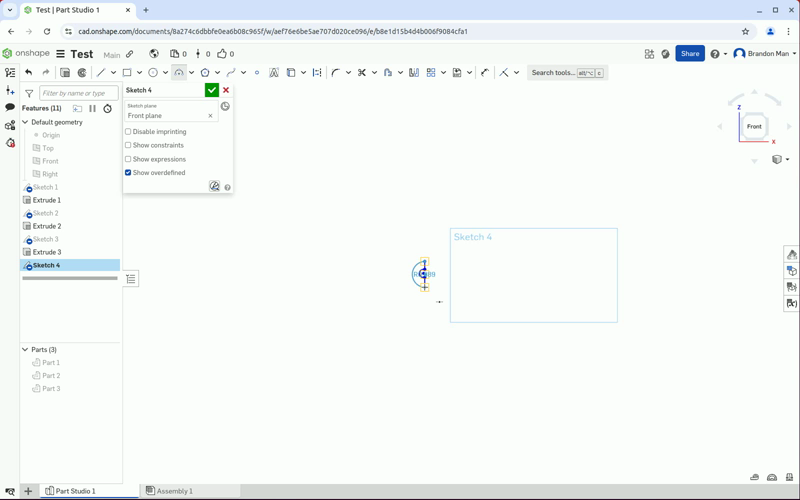
scroll(-6)
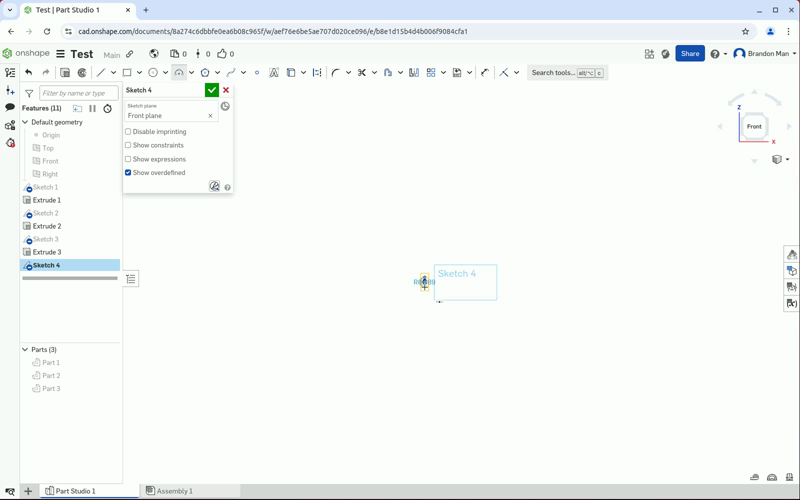
key_down(shift)
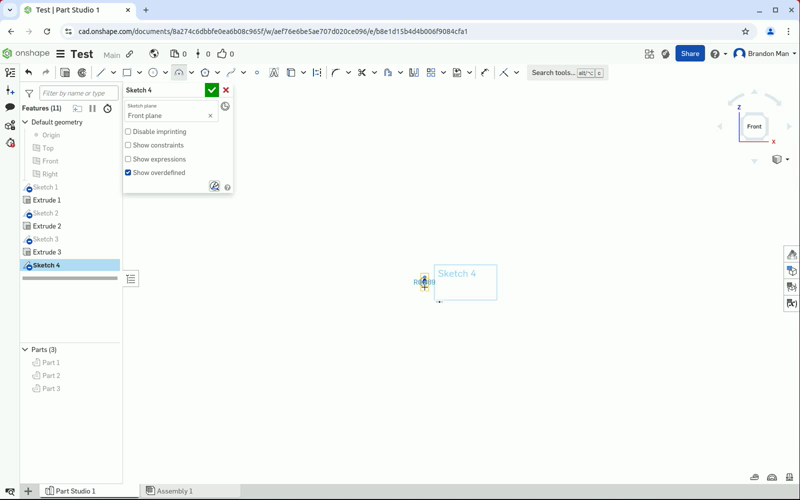
mouse_move(419, 281)
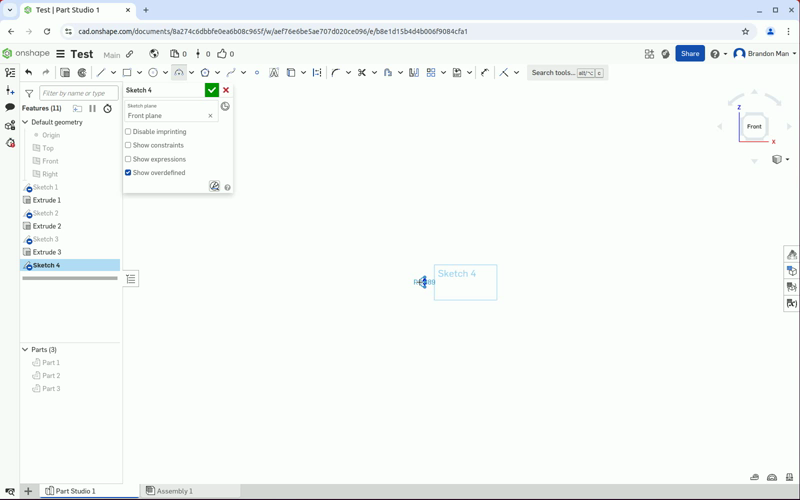
scroll(6)
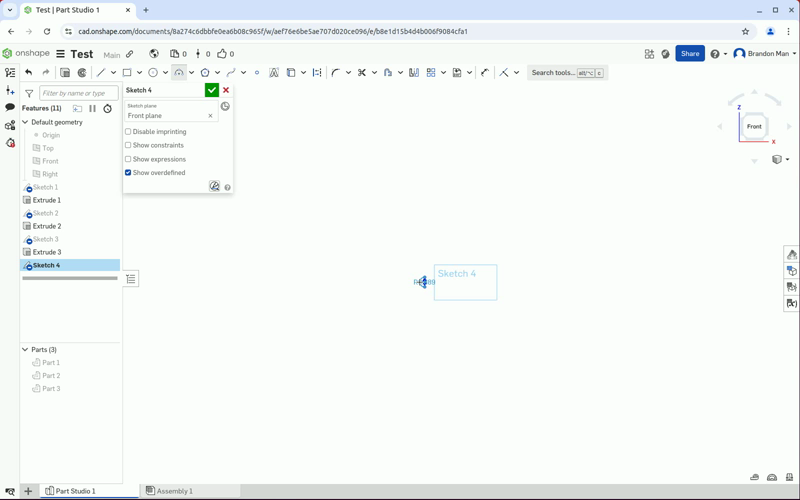
scroll(6)
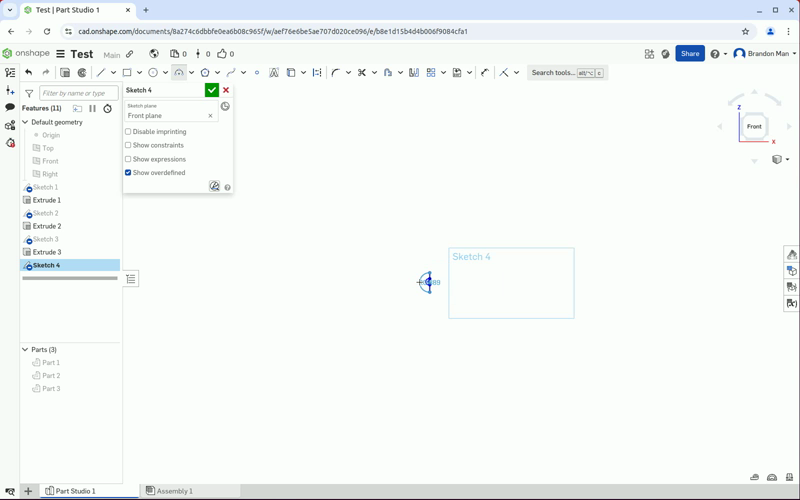
scroll(6)
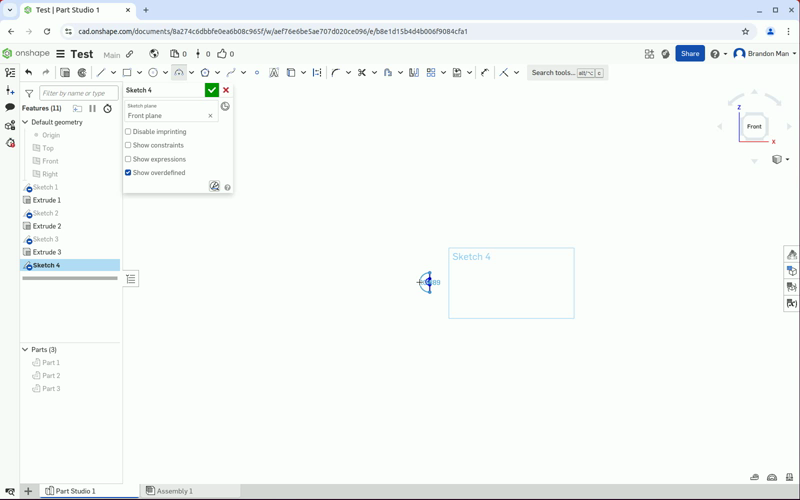
scroll(6)
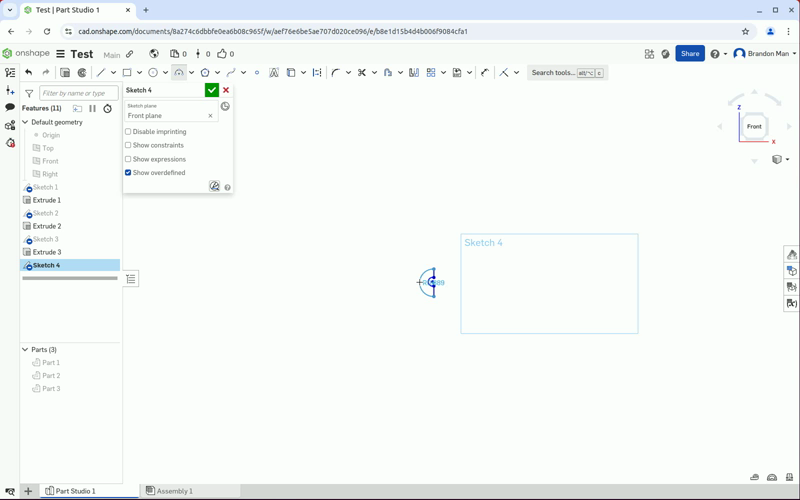
scroll(6)
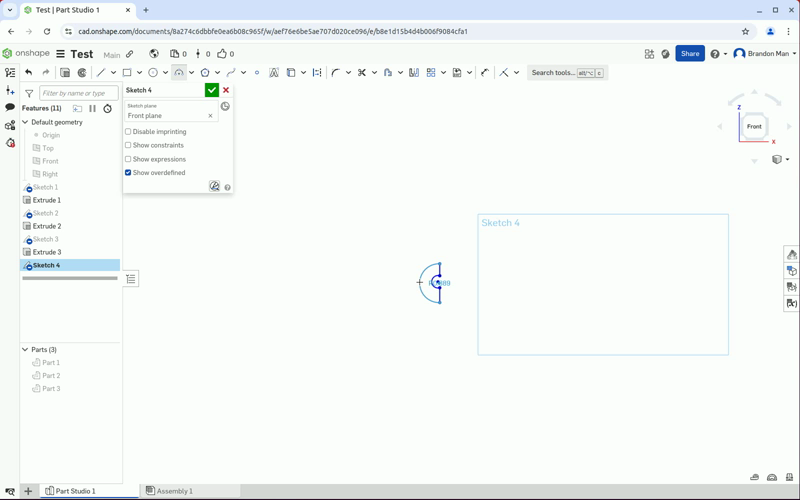
scroll(6)
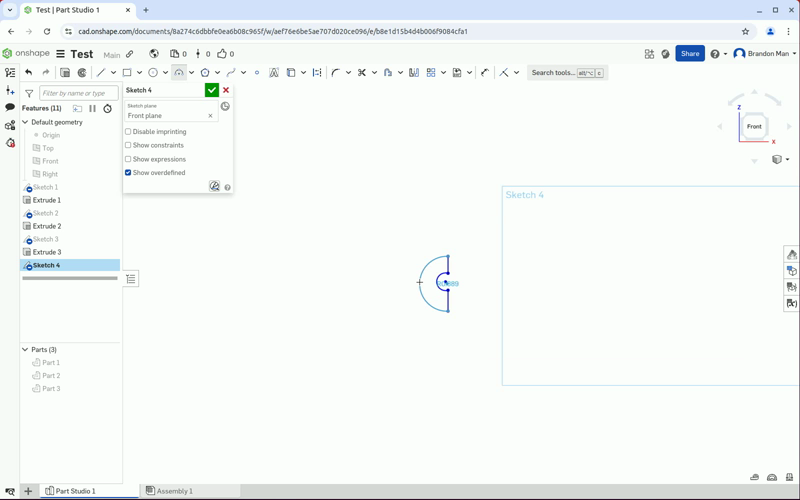
scroll(6)
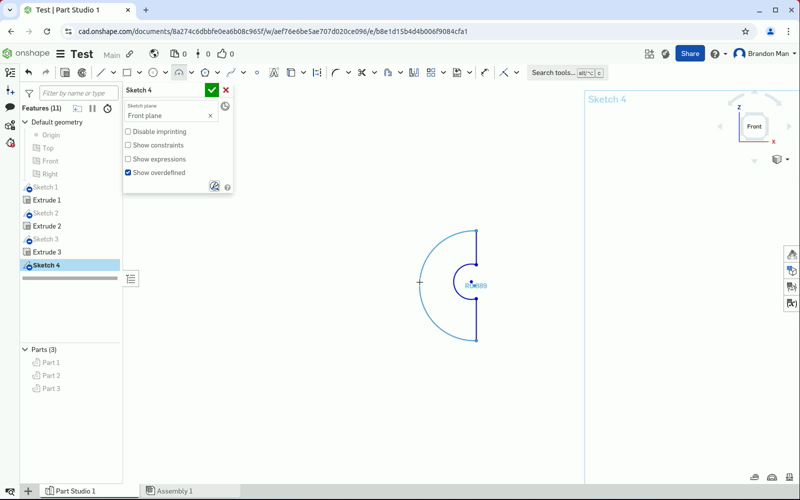
click(419, 281)
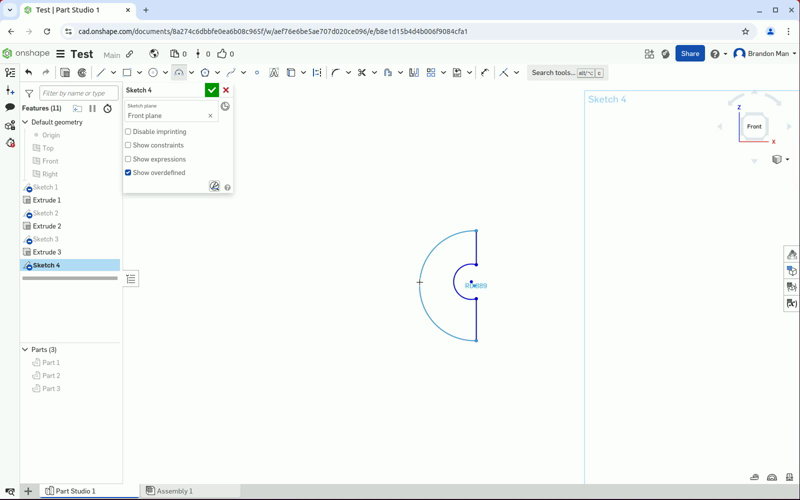
scroll(-6)
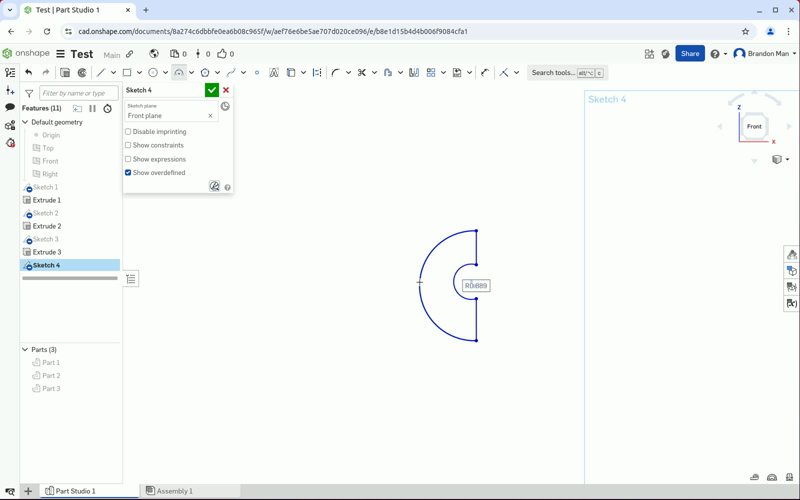
scroll(-6)
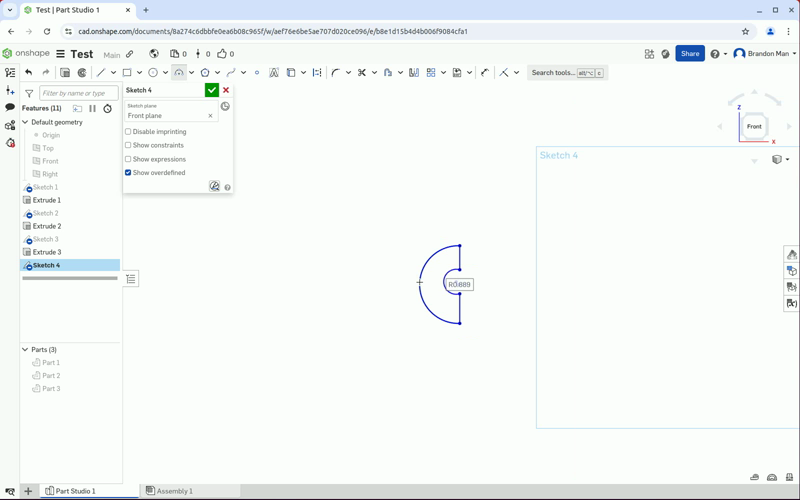
scroll(-6)
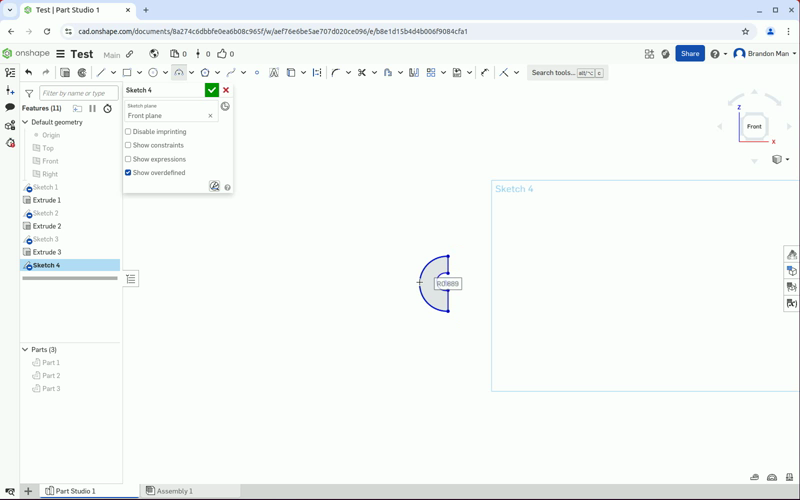
scroll(-6)
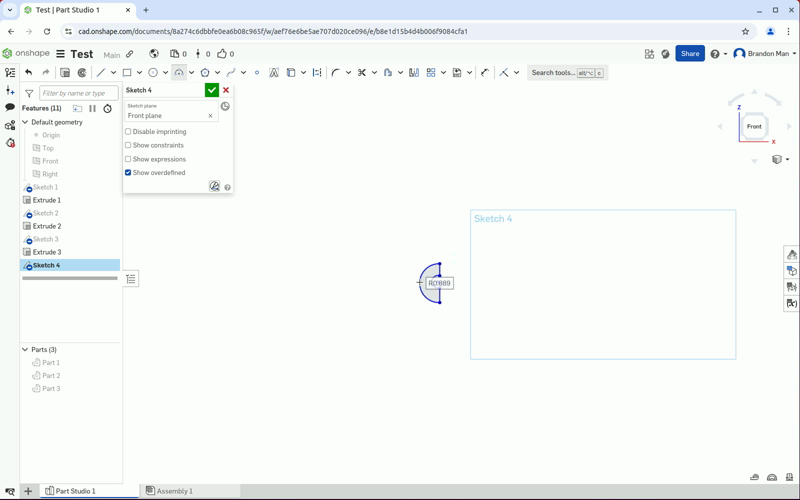
scroll(-6)
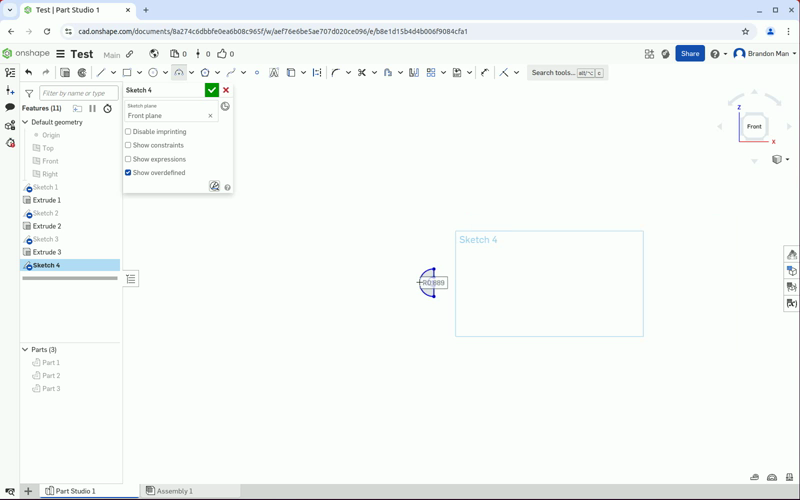
scroll(-6)
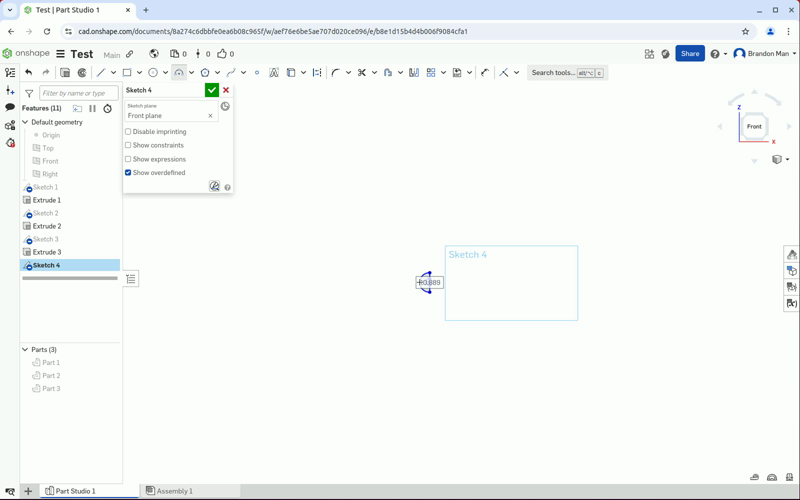
scroll(-6)
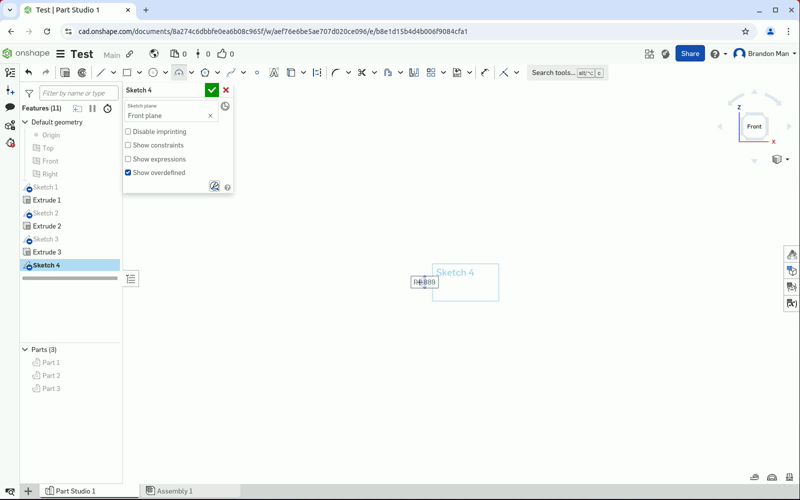
key_up(shift)
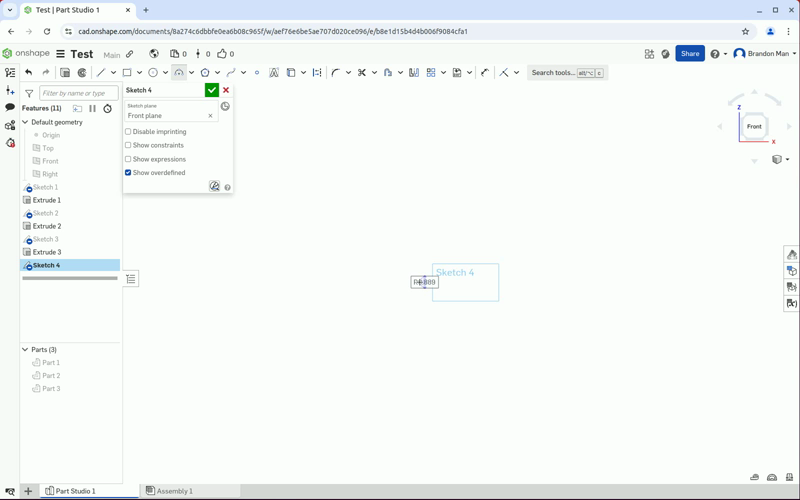
key(esc)
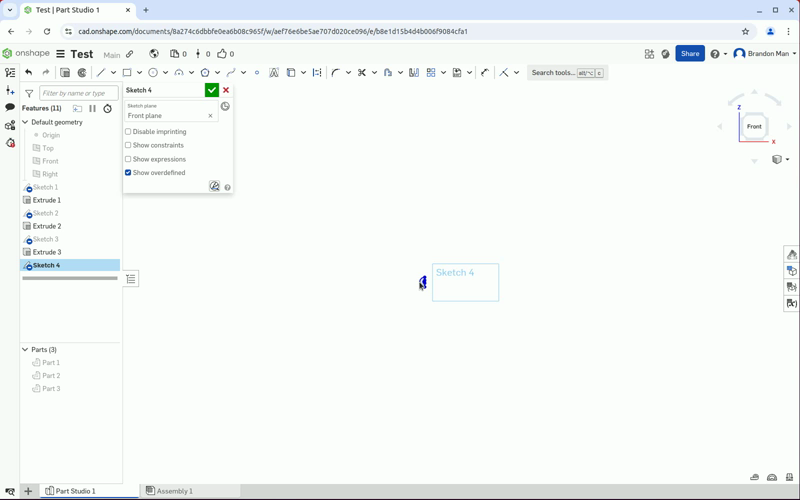
mouse_move(423, 278)
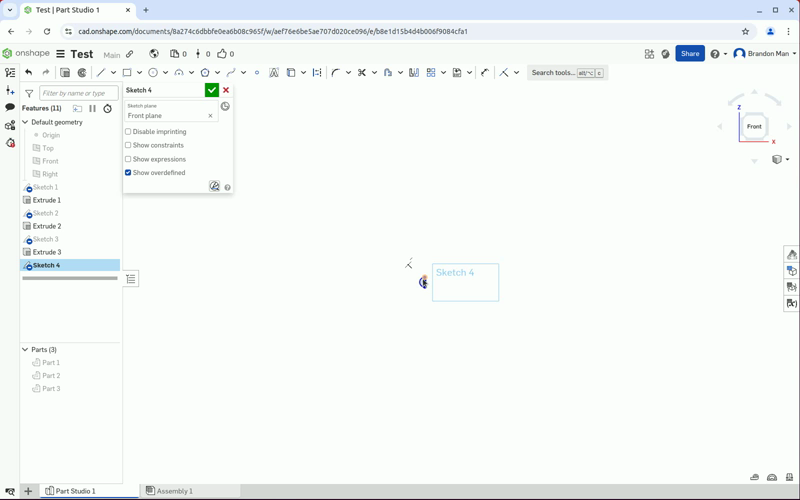
scroll(6)
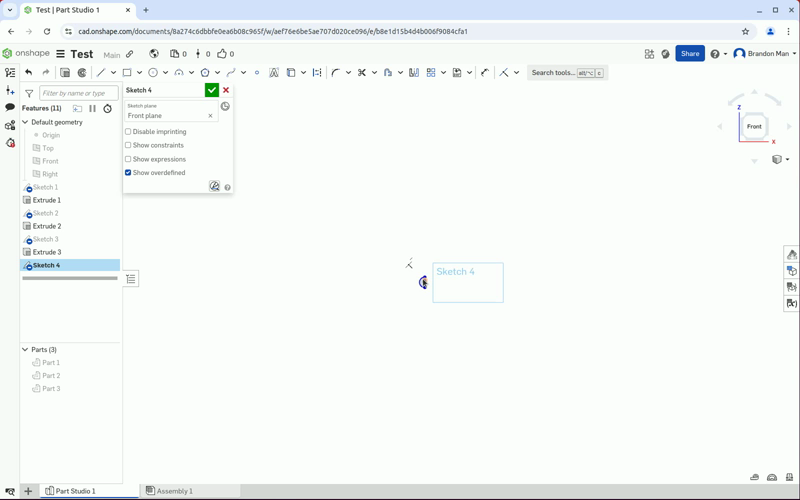
scroll(6)
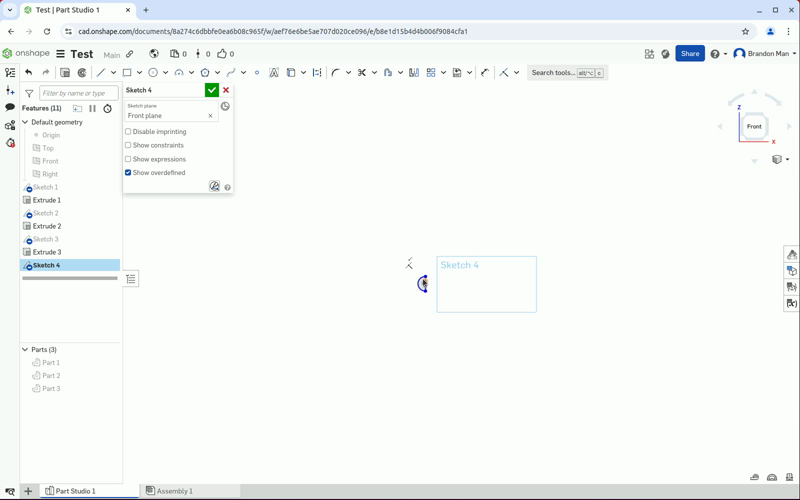
scroll(6)
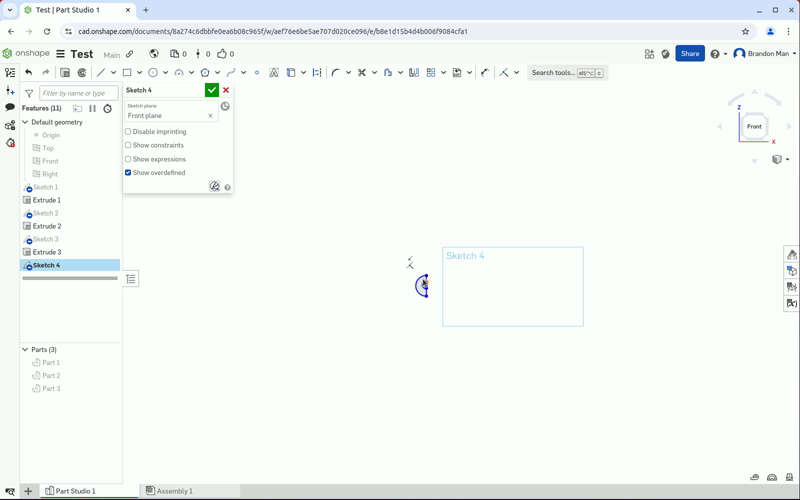
scroll(6)
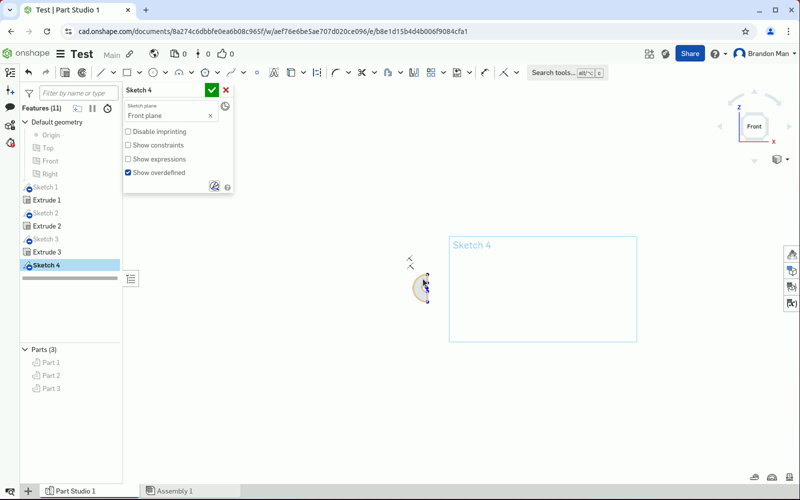
scroll(6)
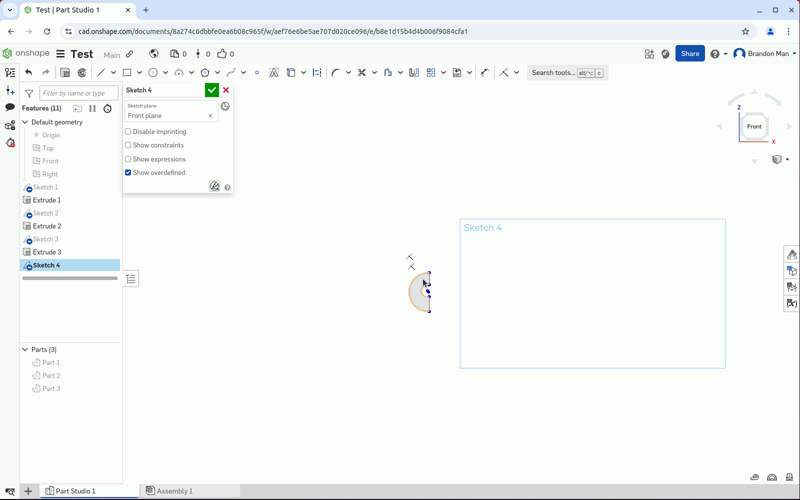
scroll(6)
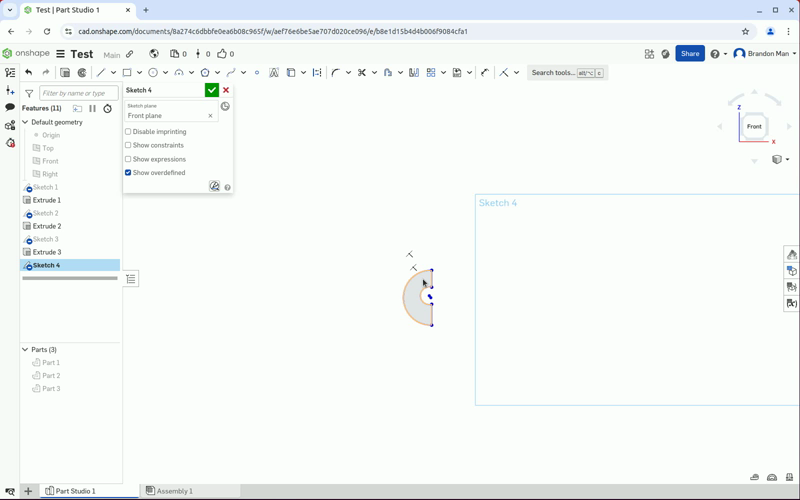
scroll(6)
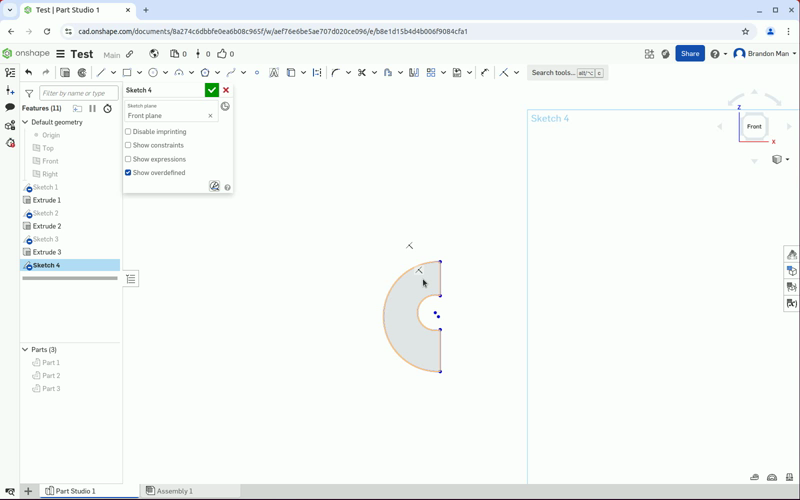
click(423, 278)
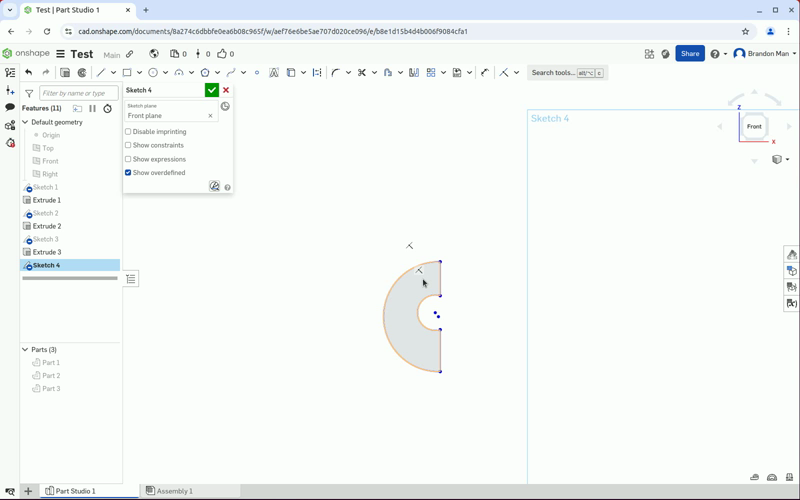
scroll(-6)
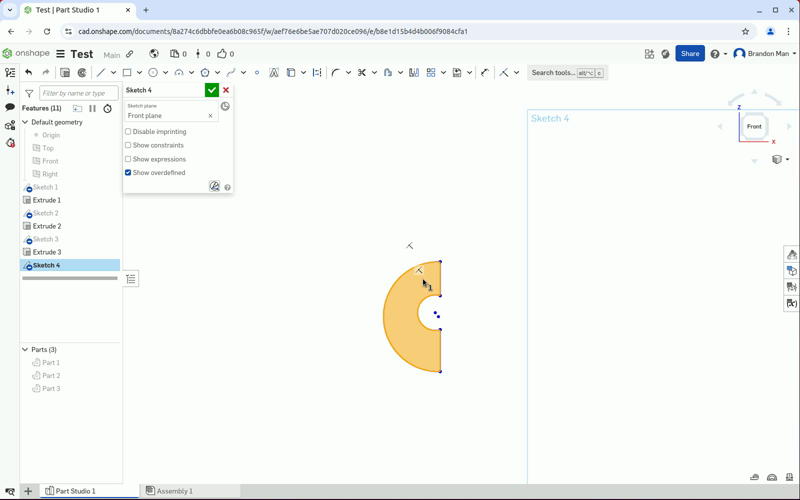
scroll(-6)
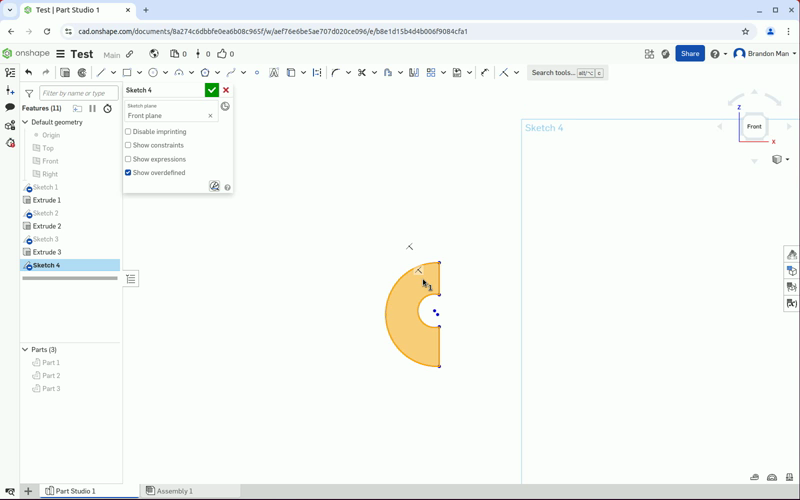
scroll(-6)
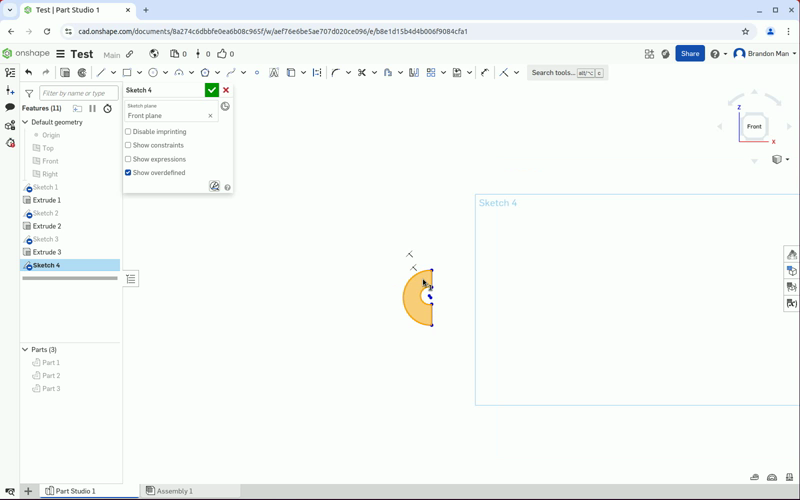
scroll(-6)
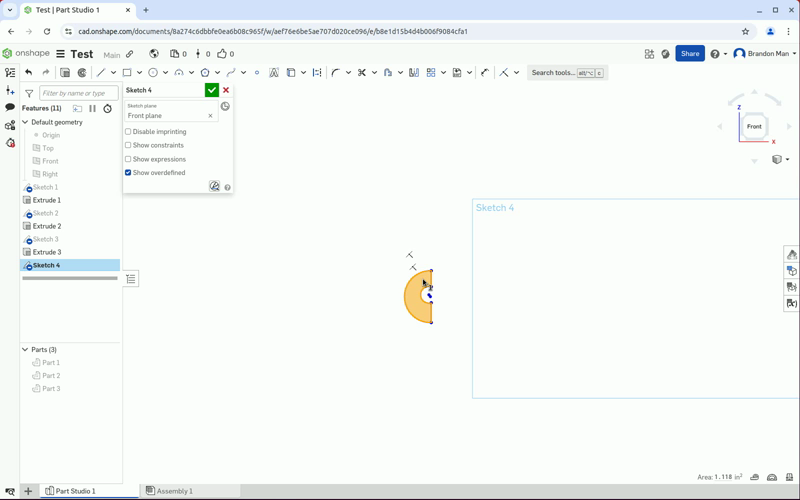
scroll(-6)
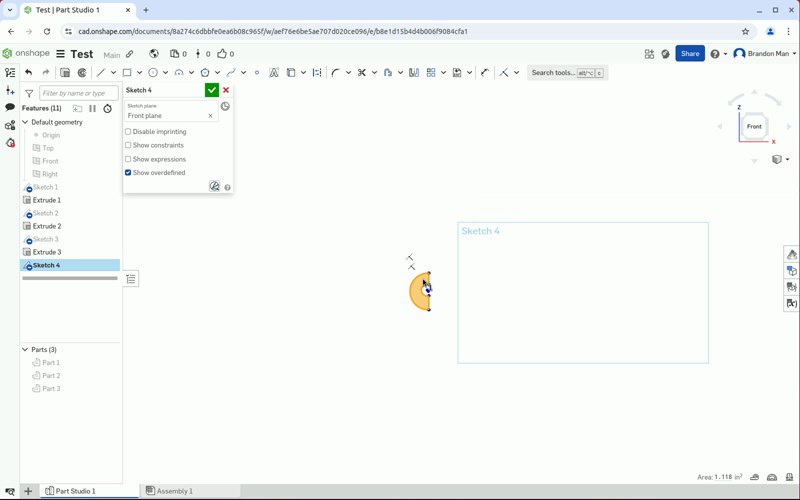
scroll(-6)
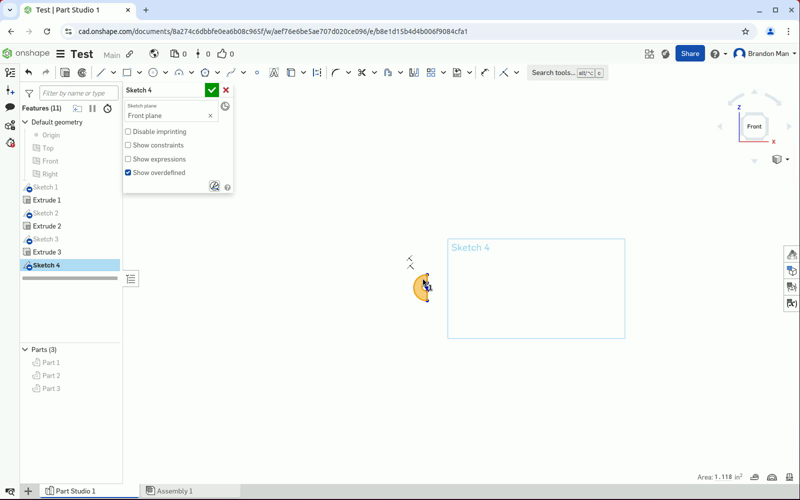
scroll(-6)
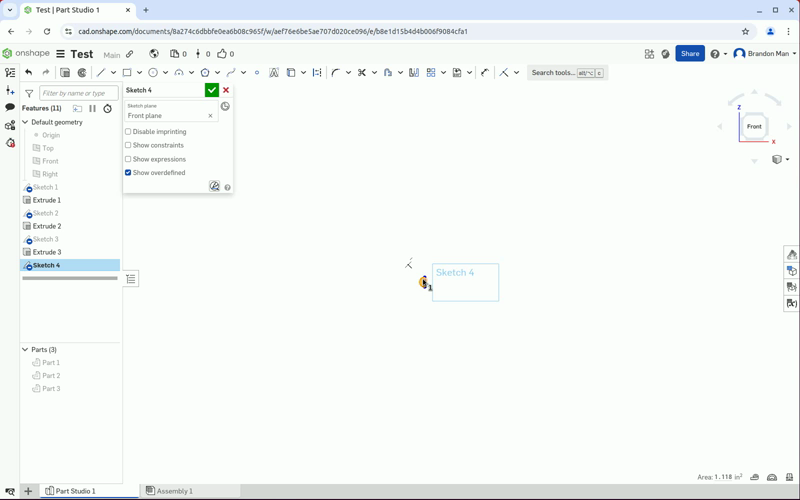
mouse_move(73, 352)
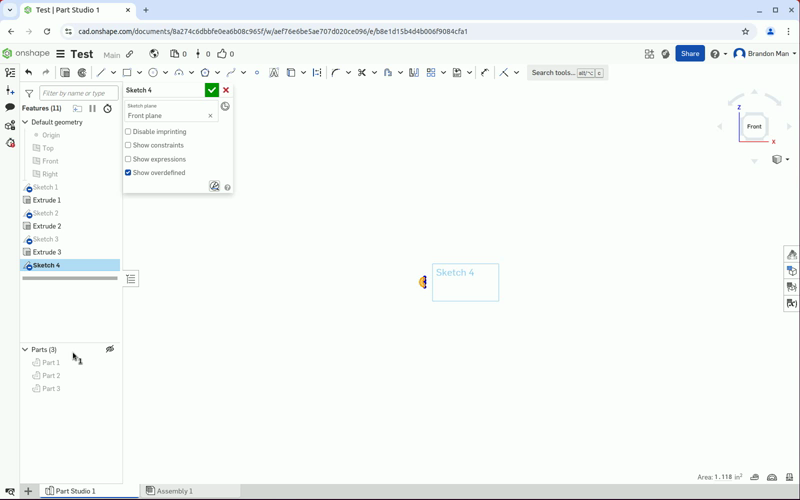
key(shift+y)
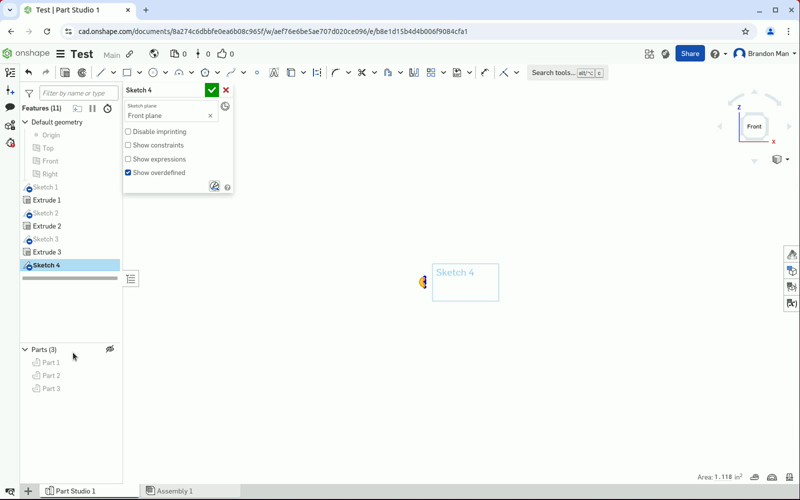
key(shift+e)
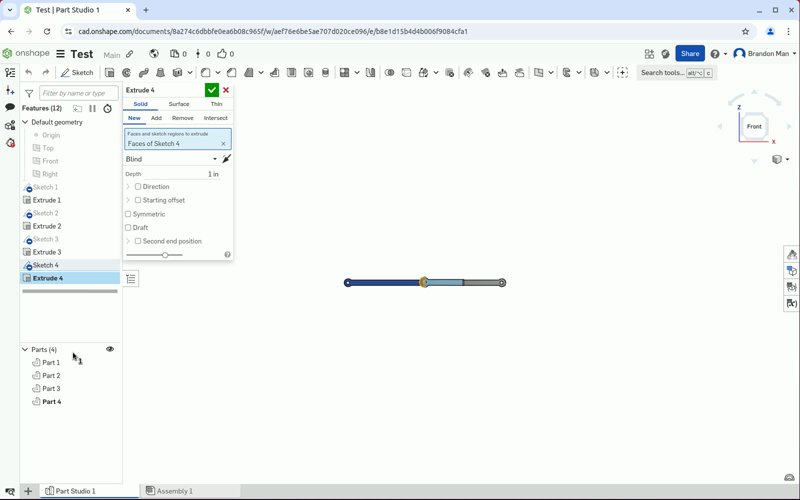
mouse_move(143, 106)
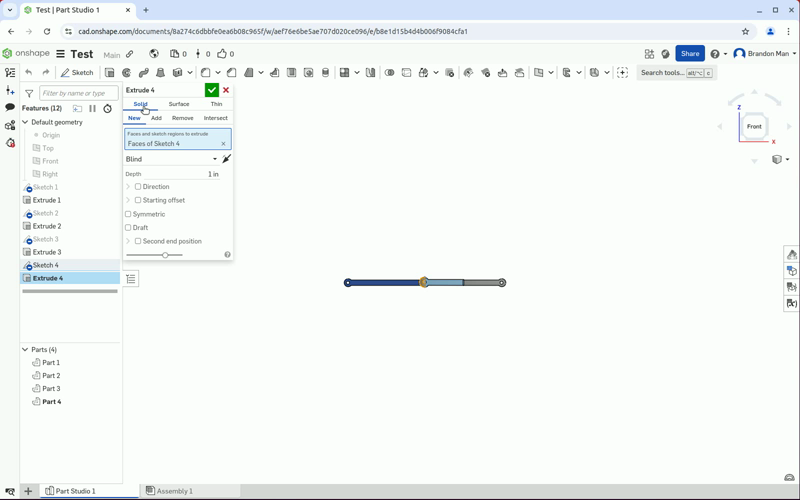
click(143, 106)
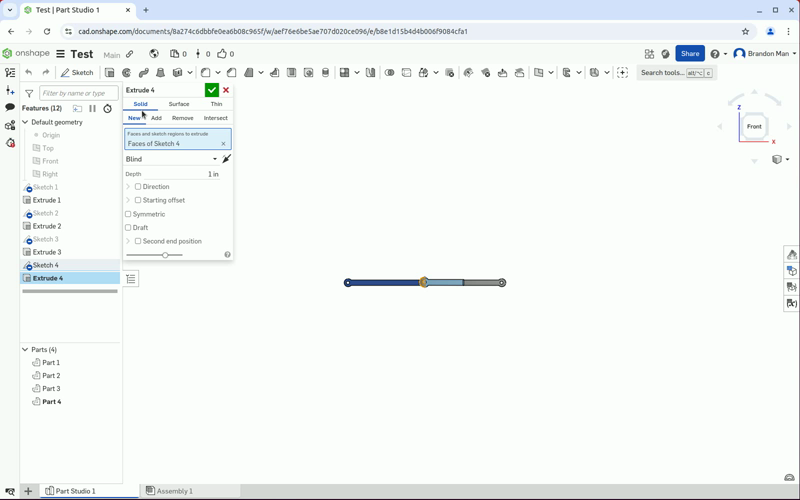
mouse_move(137, 120)
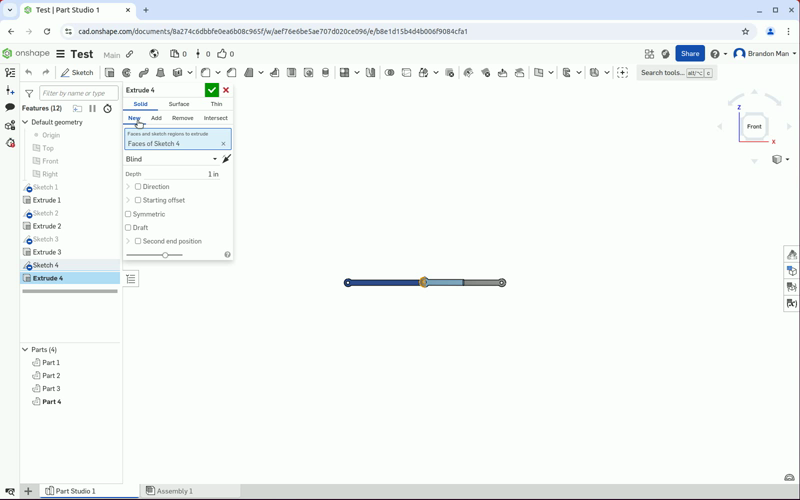
click(137, 120)
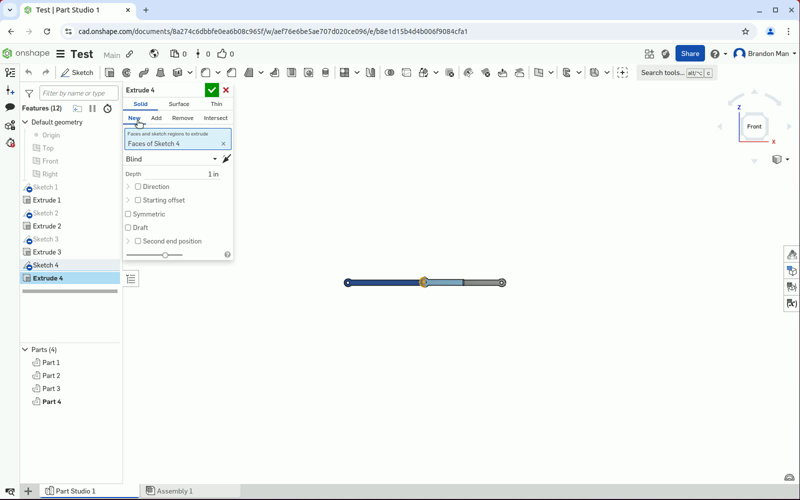
key(tab, 4)
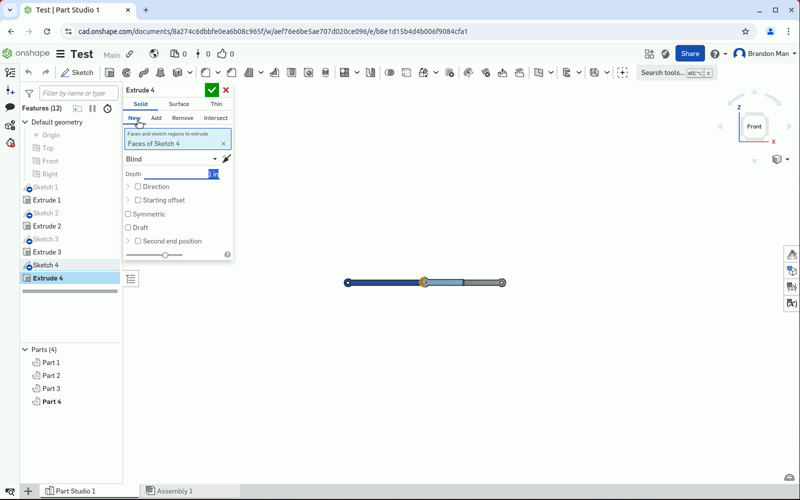
text(0.481)
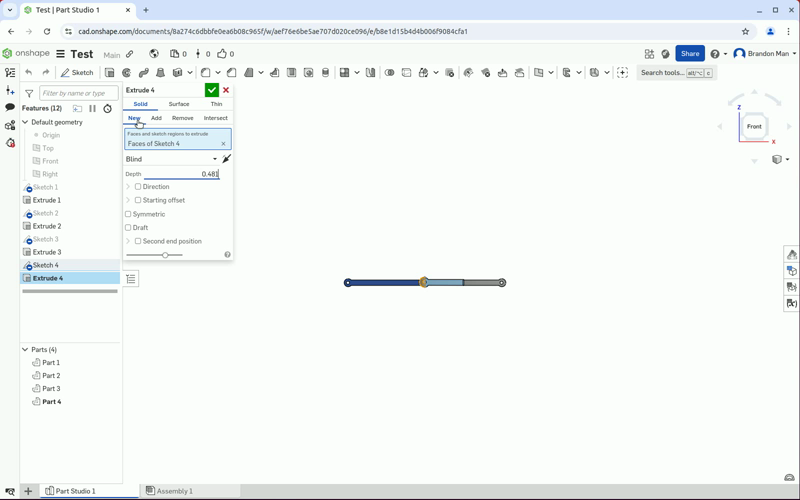
key(enter)
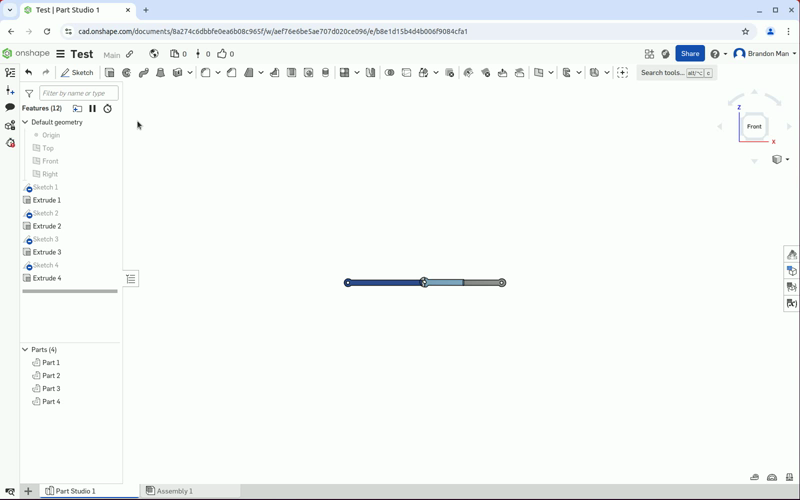
key(shift+h)
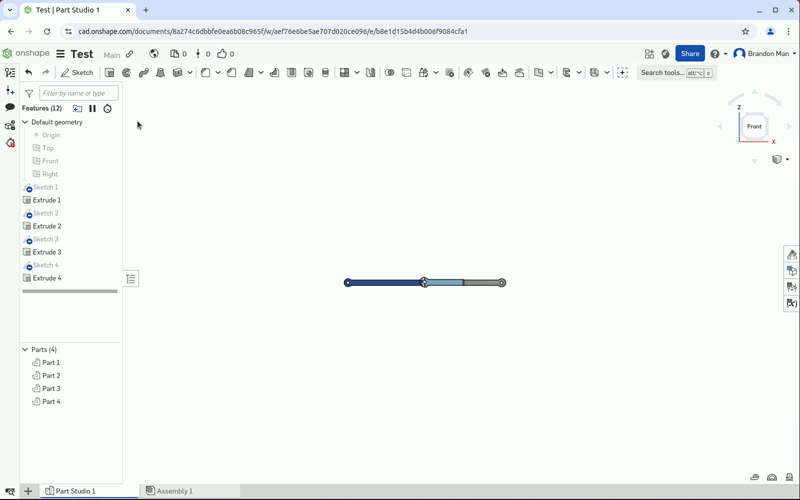
key(shift+h)
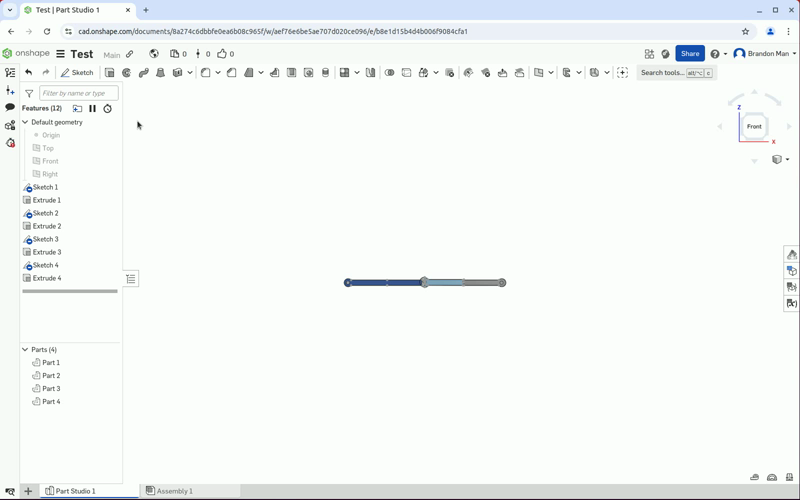
key(shift+7)
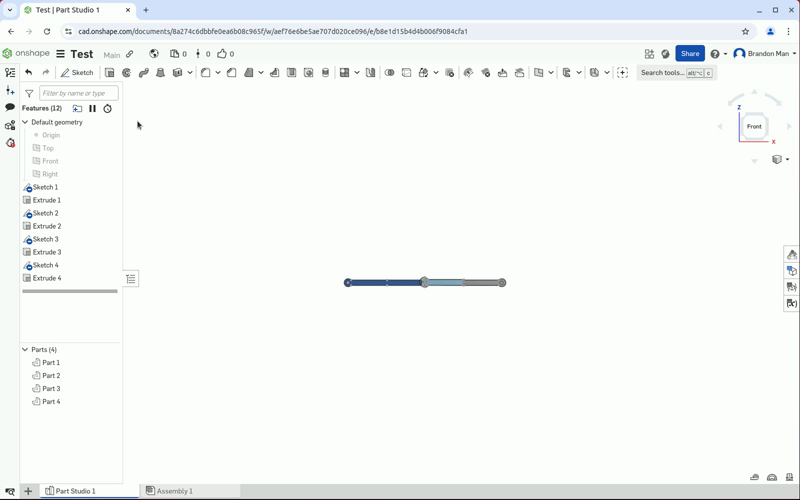
key(left, 2)
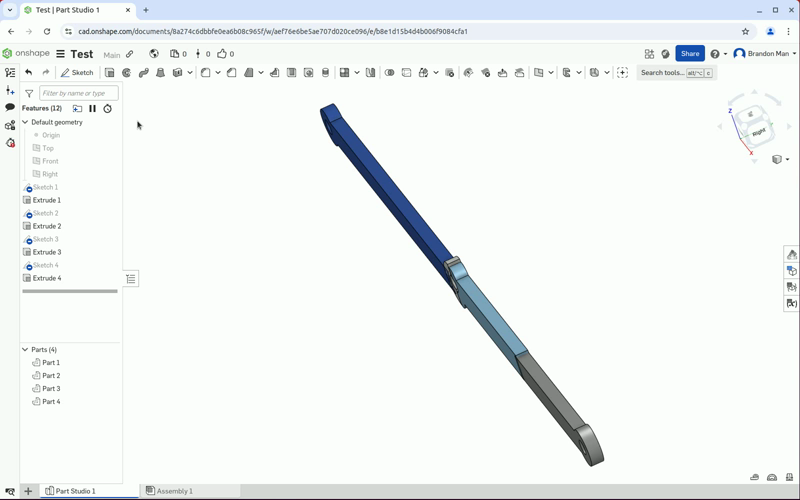
key(down, 2)
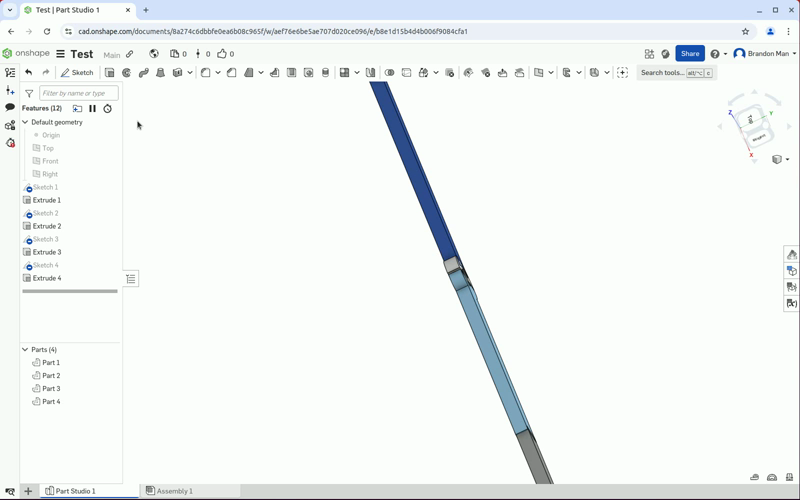
key(up, 2)
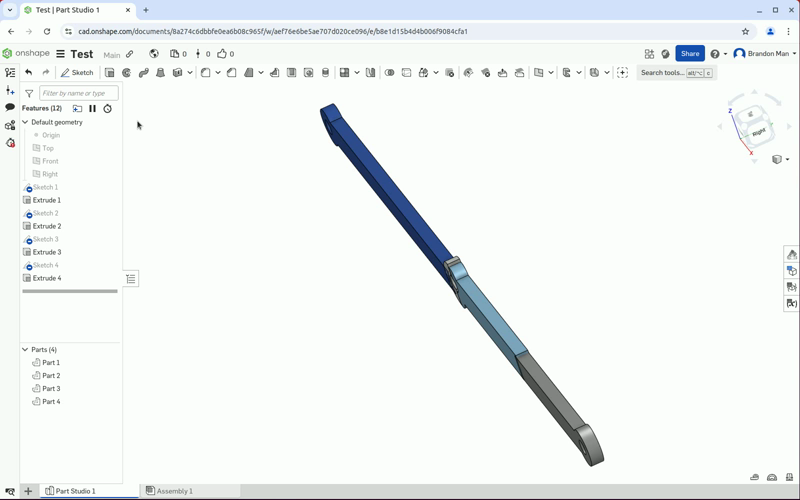
key(right, 2)
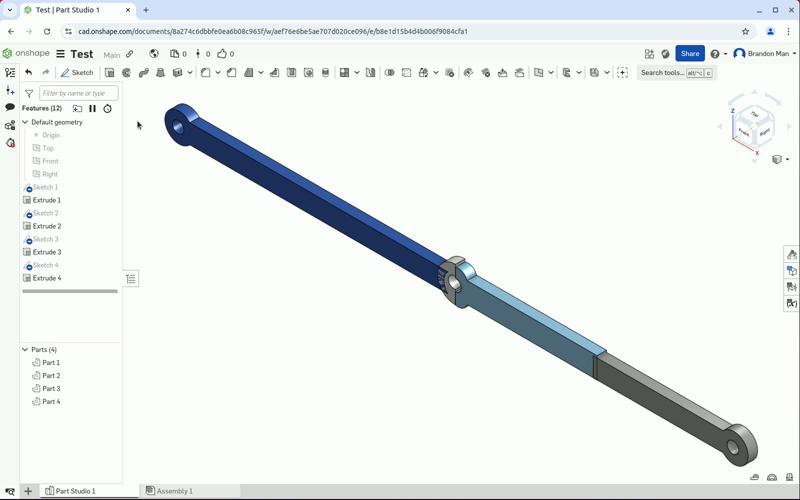
mouse_move(73, 189)
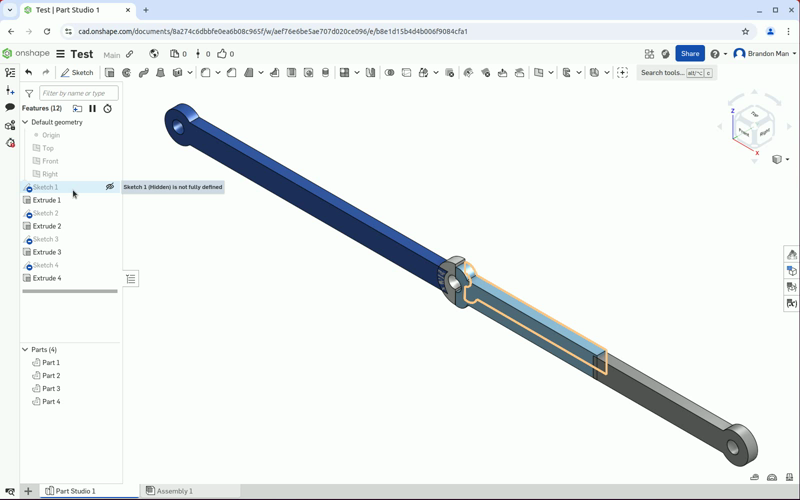
click(73, 189)